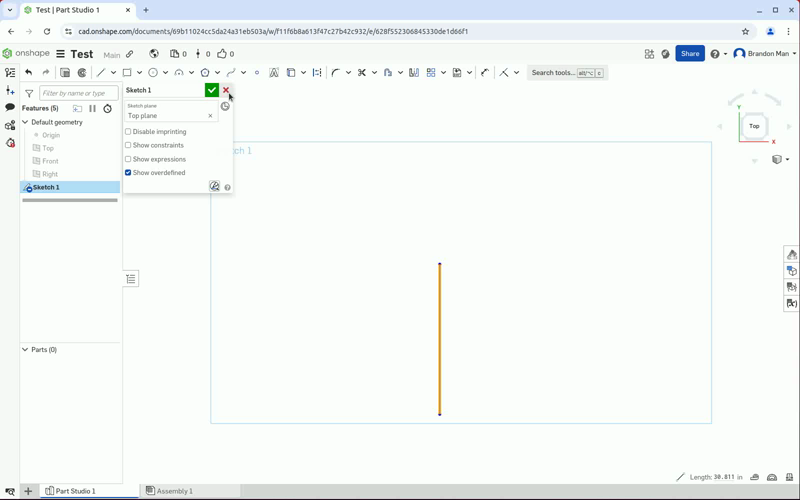
key(shift+h)
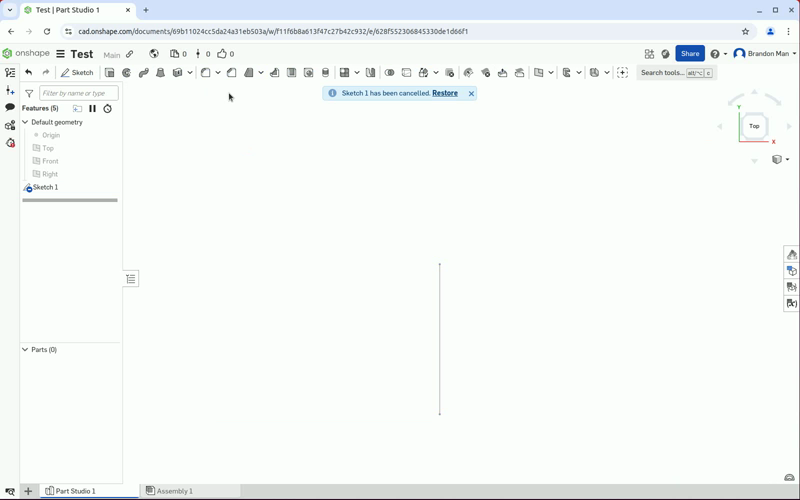
key(shift+s)
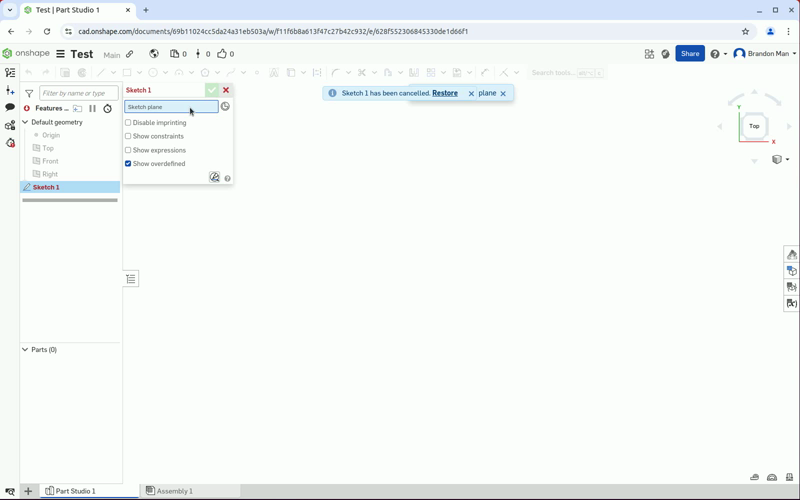
mouse_move(73, 150)
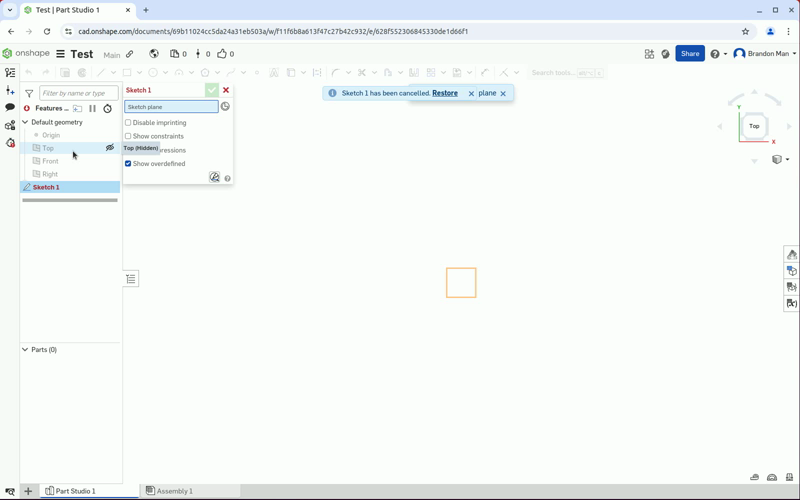
click(73, 150)
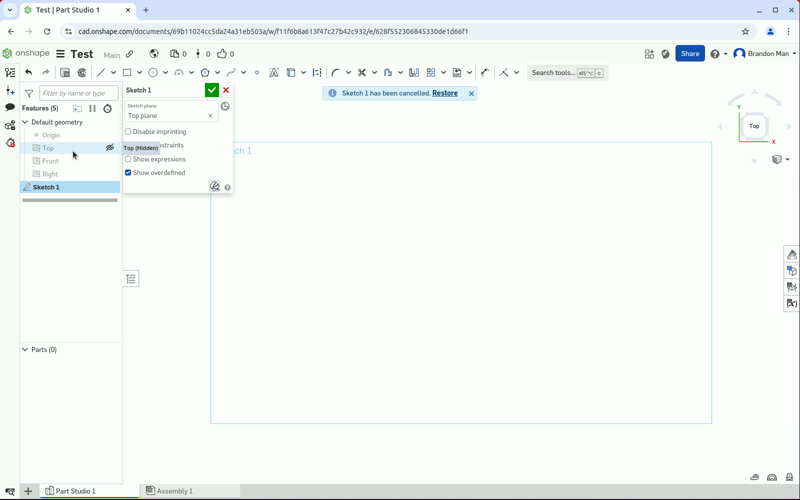
mouse_move(73, 352)
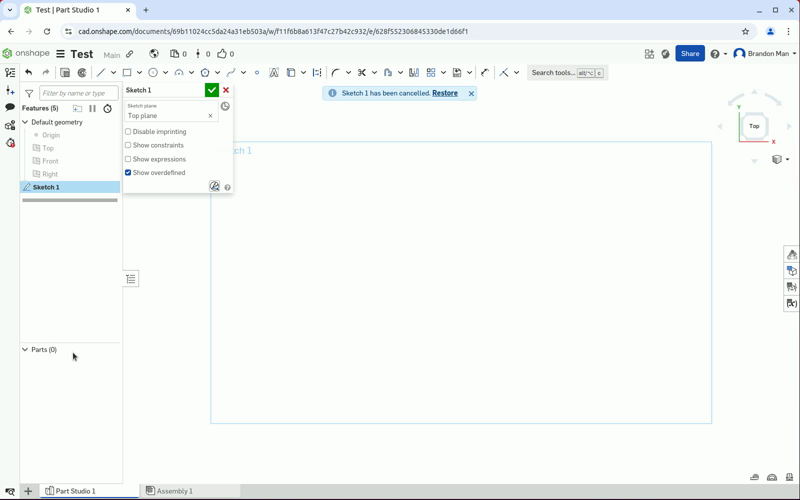
key(y)
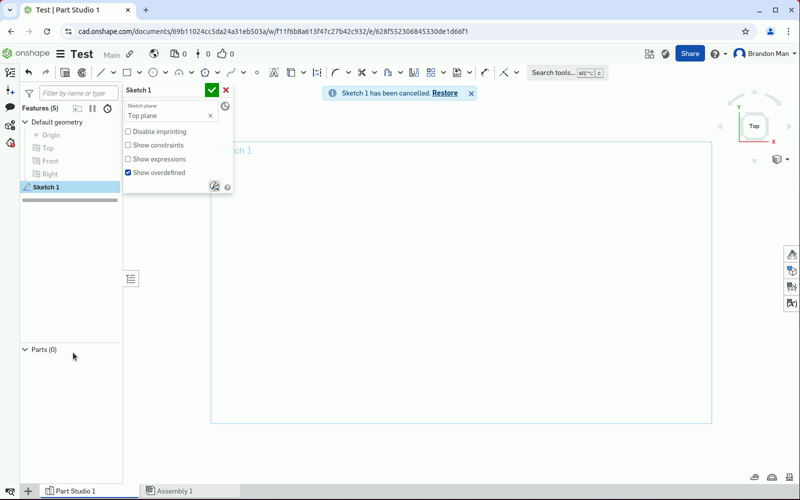
key(l)
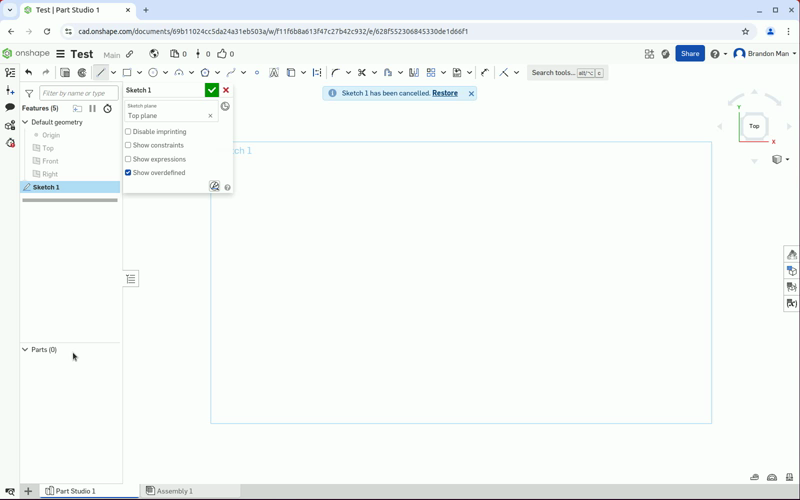
key_down(shift)
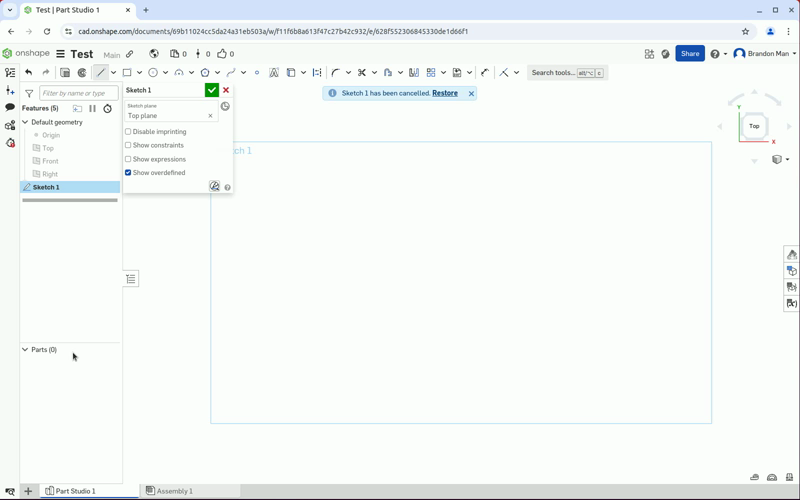
mouse_move(474, 282)
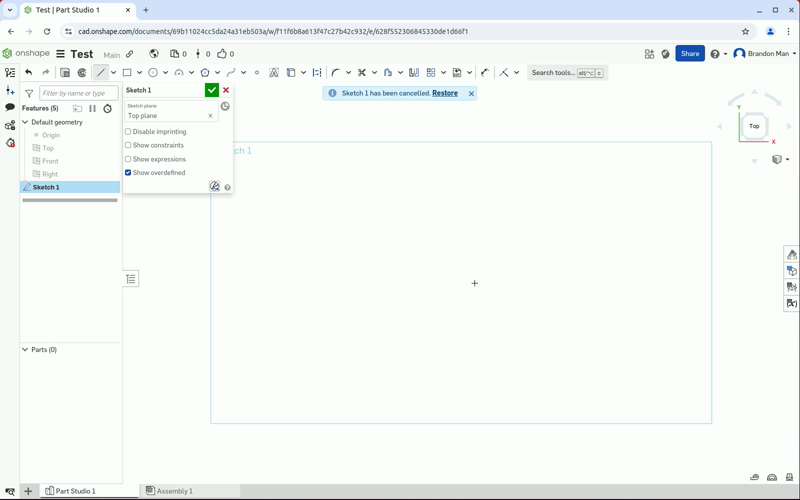
click(474, 282)
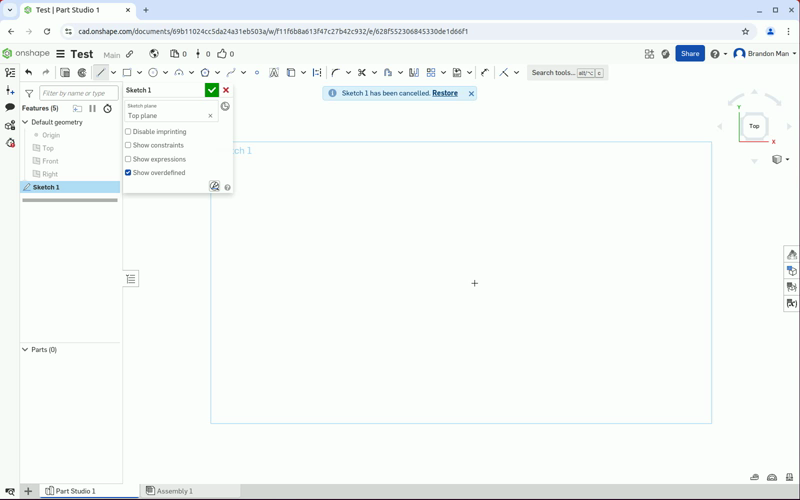
key_up(shift)
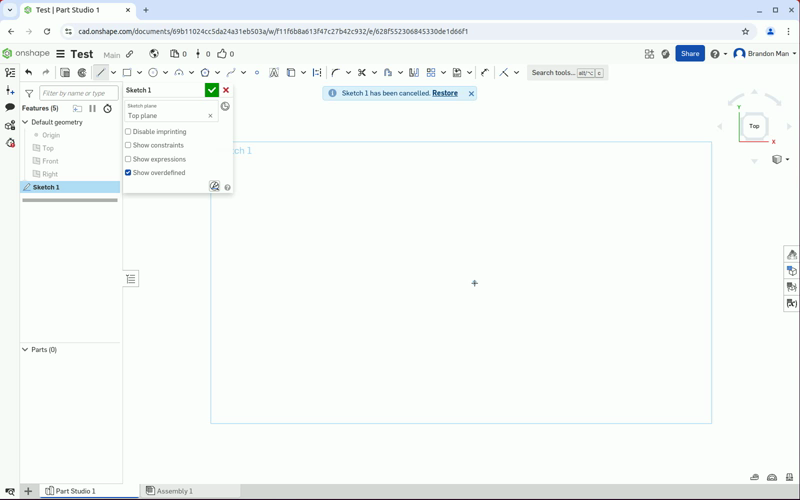
key_down(shift)
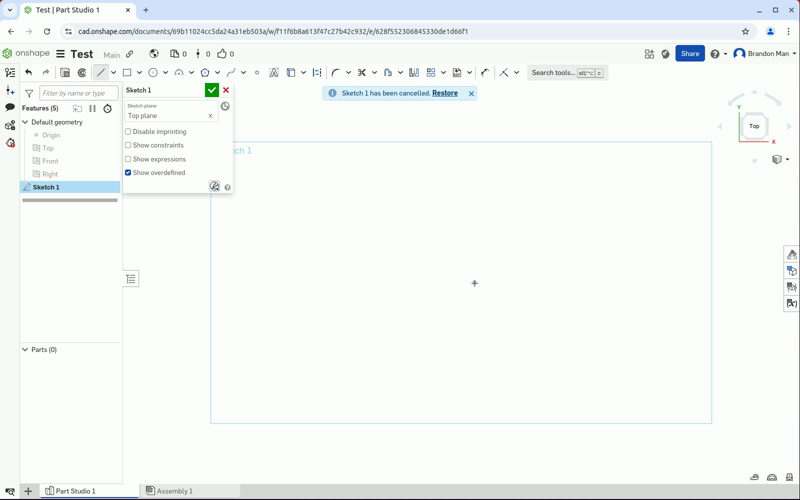
mouse_move(504, 282)
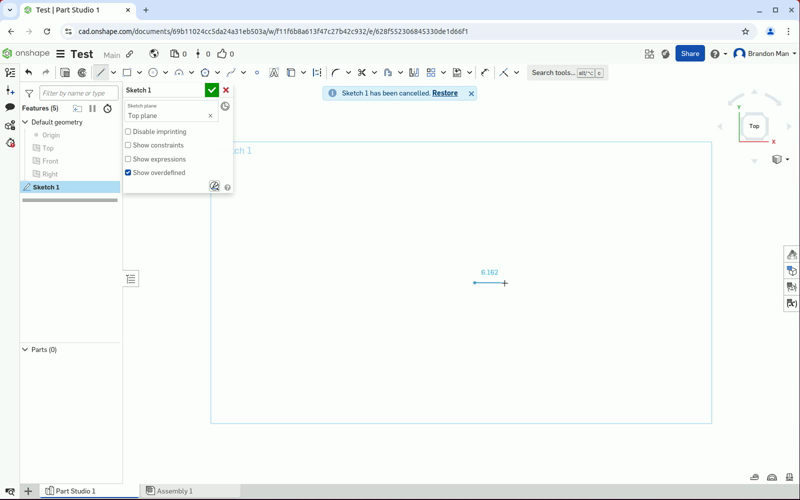
mouse_move(529, 282)
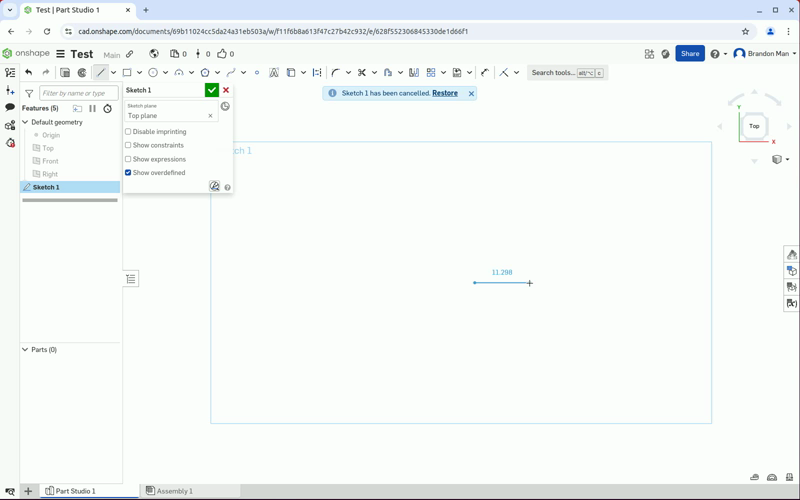
click(529, 282)
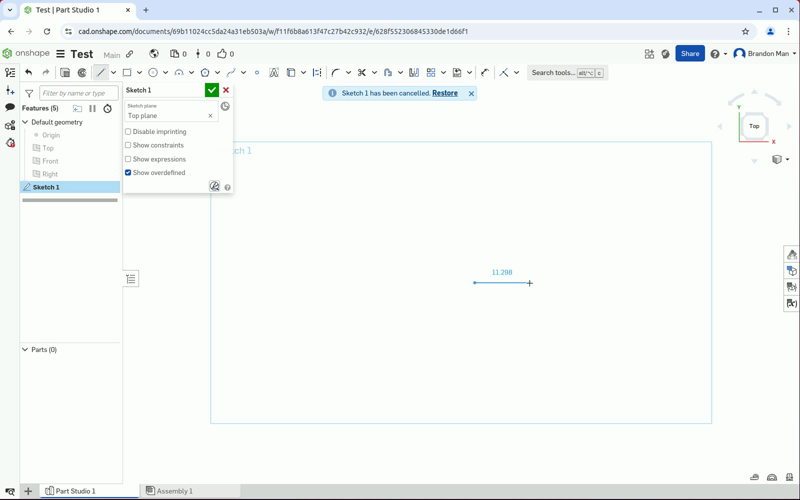
key_up(shift)
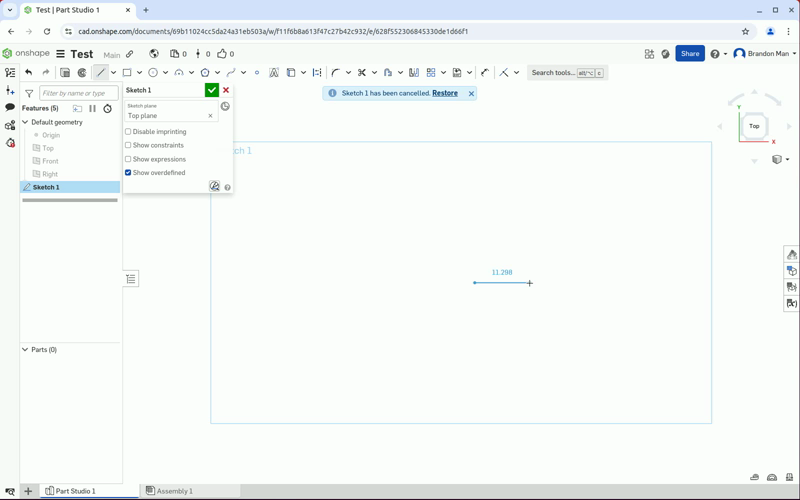
key_down(shift)
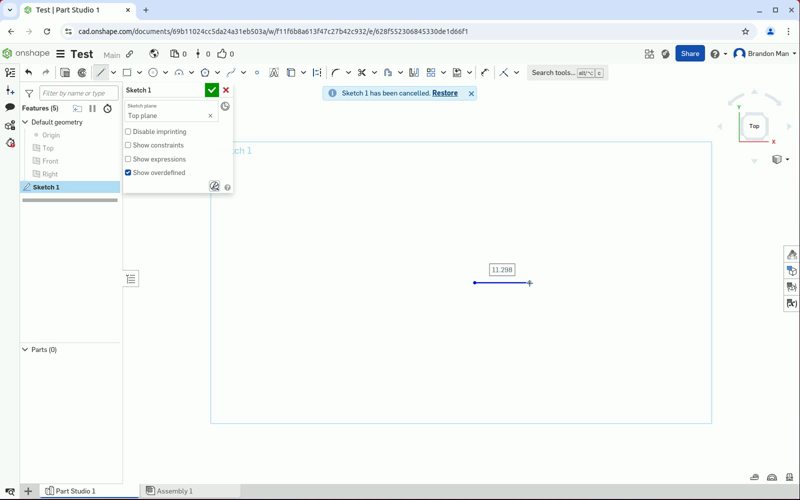
mouse_move(529, 170)
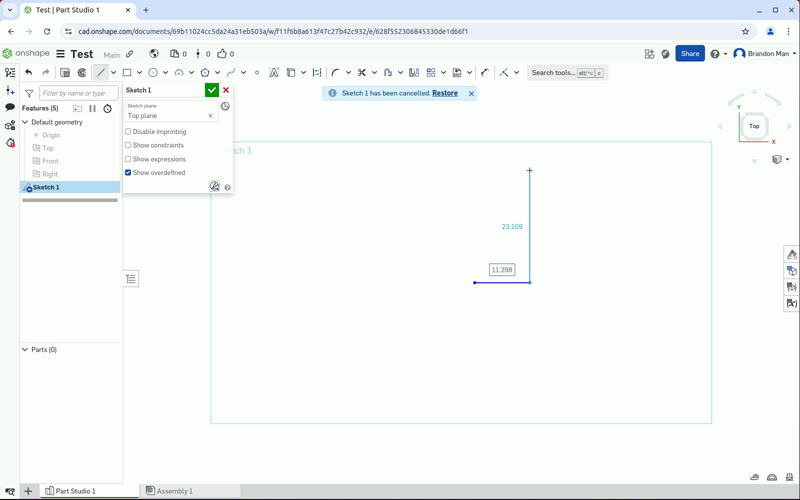
click(529, 170)
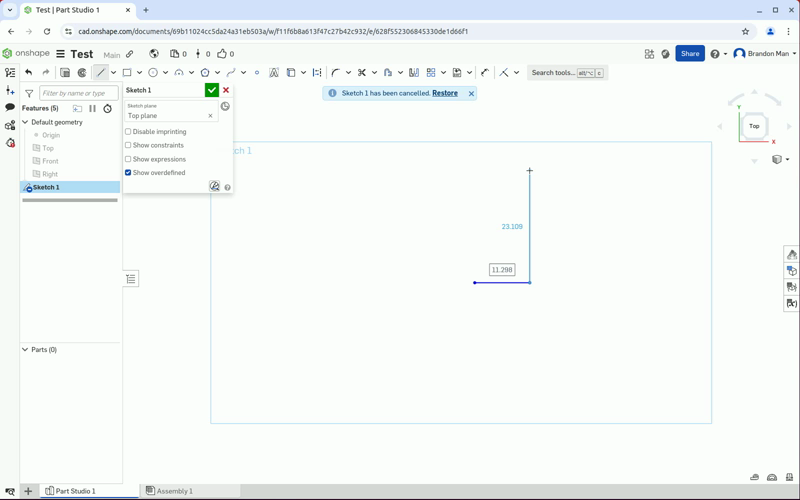
key_up(shift)
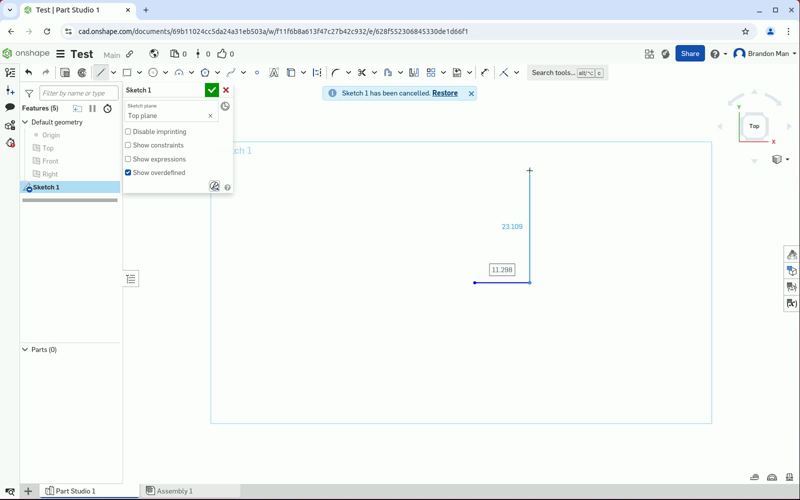
key_down(shift)
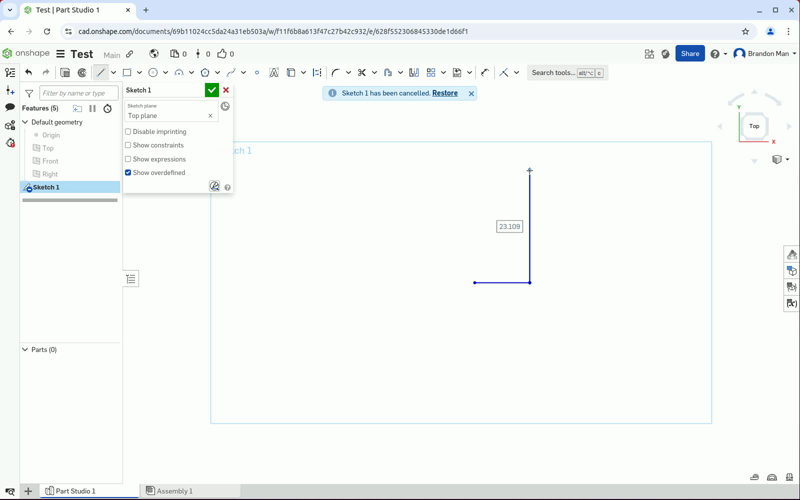
mouse_move(559, 170)
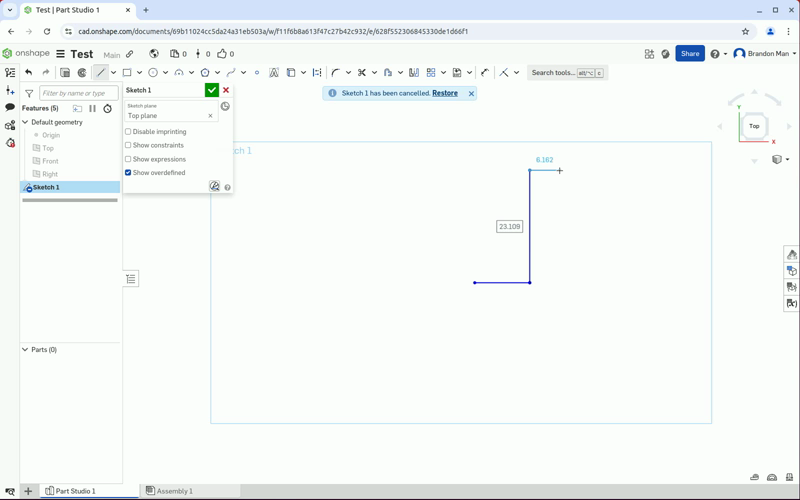
mouse_move(474, 170)
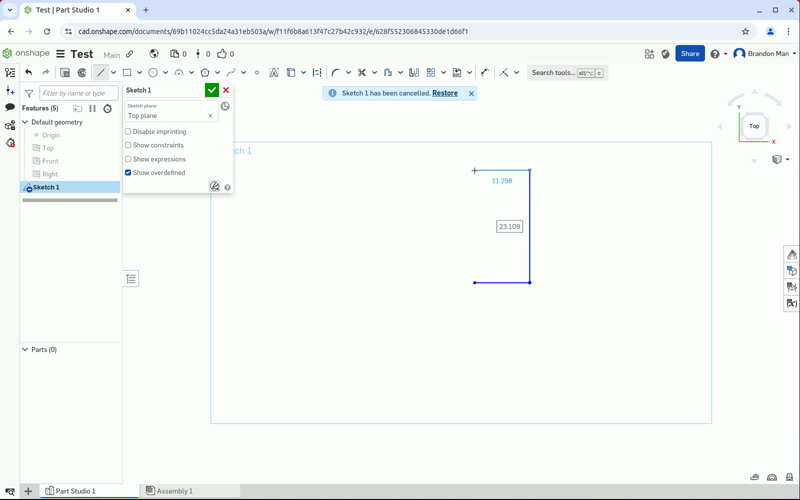
click(474, 170)
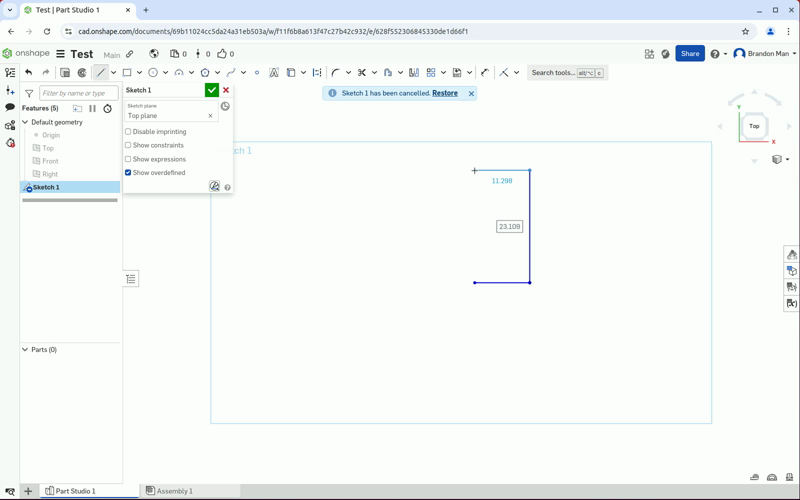
key_up(shift)
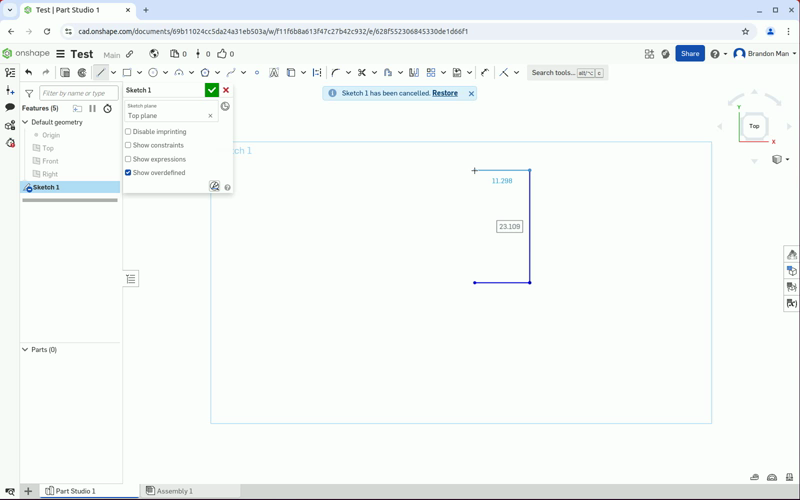
key_down(shift)
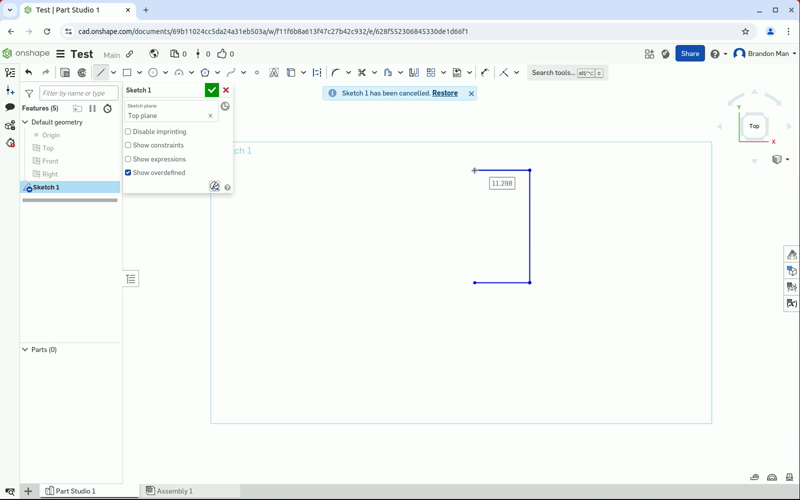
mouse_move(474, 282)
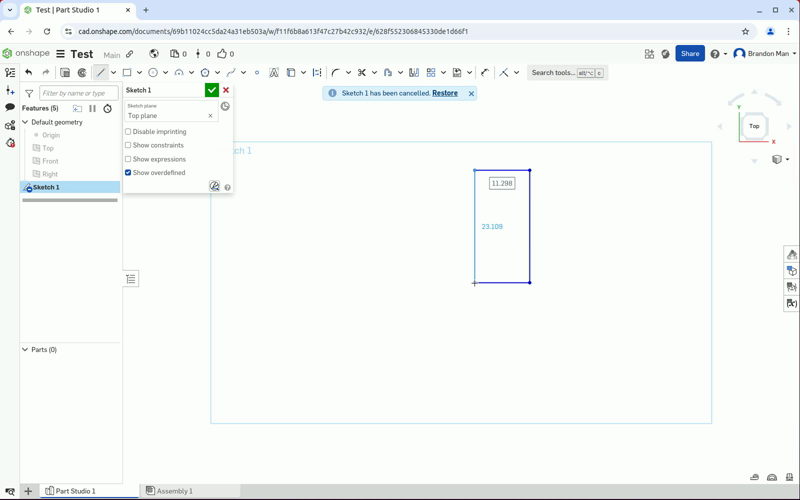
key_up(shift)
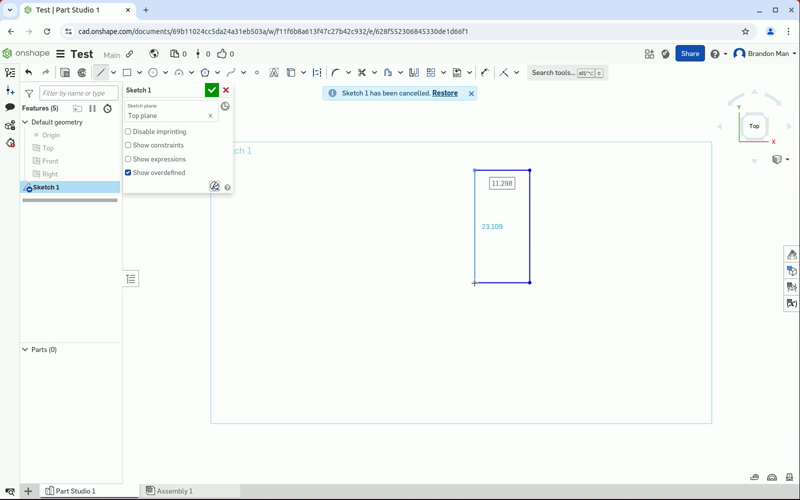
click(474, 282)
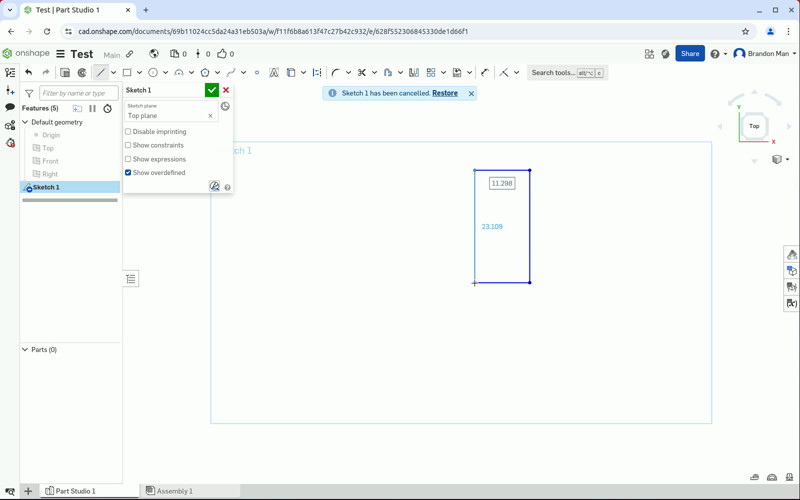
key(esc)
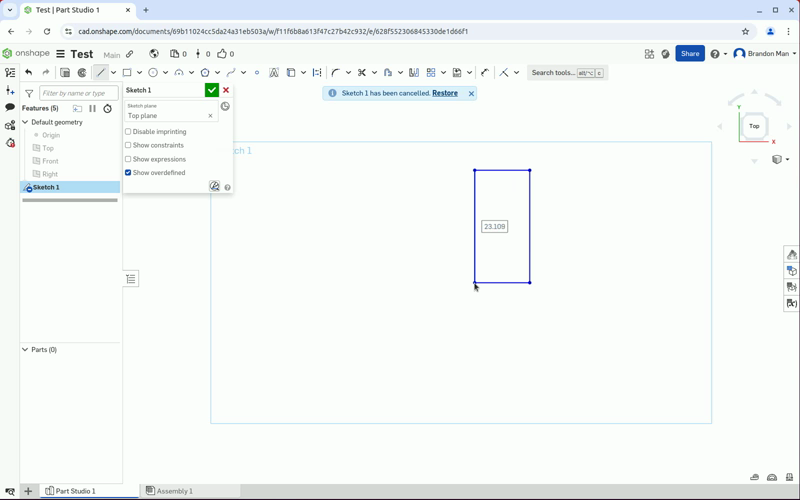
mouse_move(493, 210)
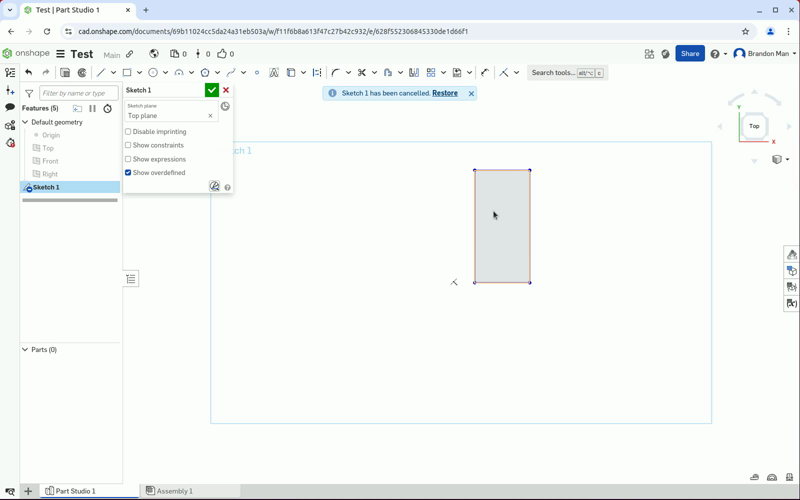
click(493, 210)
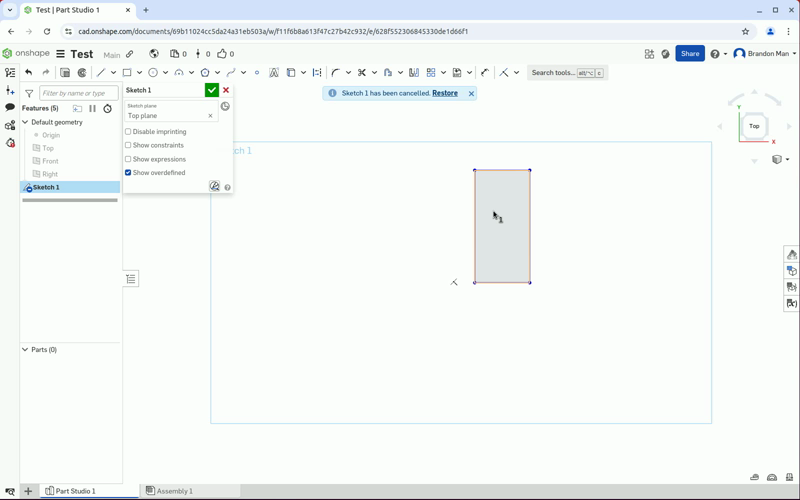
mouse_move(73, 352)
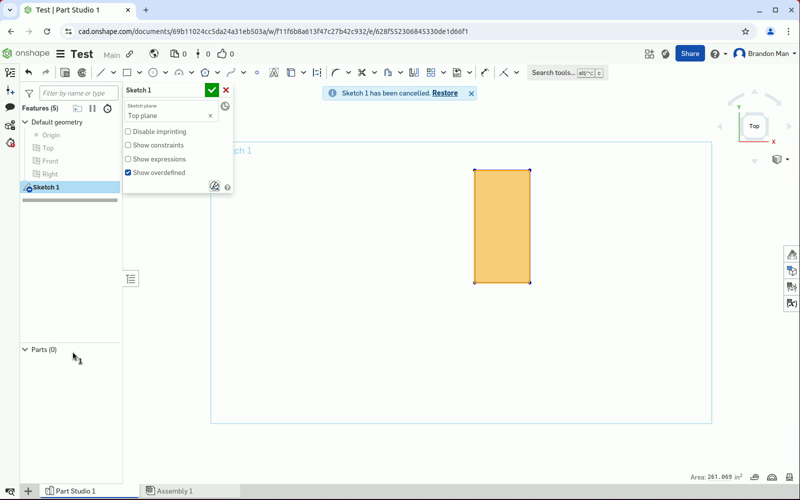
key(shift+y)
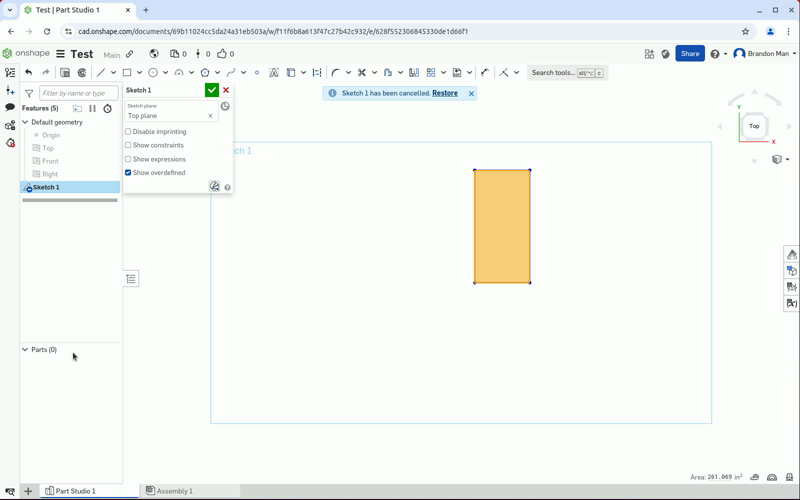
key(shift+e)
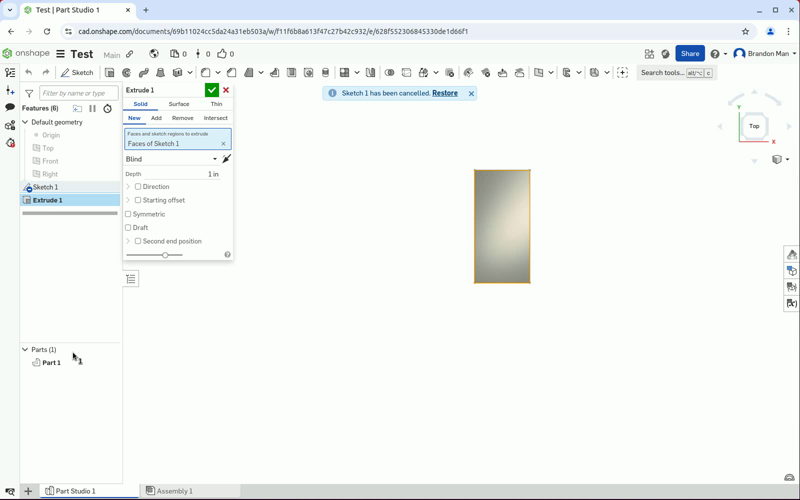
mouse_move(143, 106)
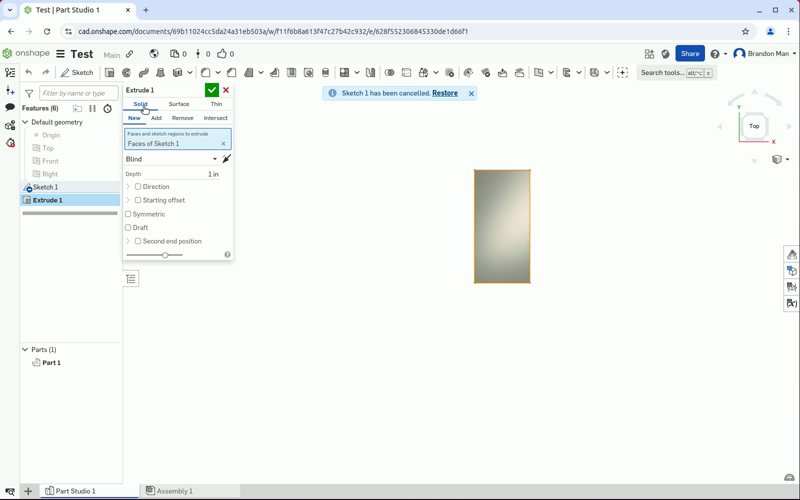
click(143, 106)
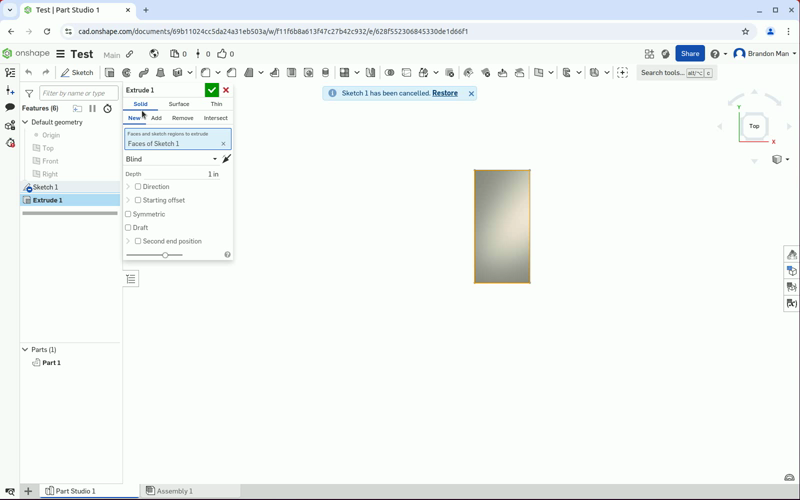
mouse_move(137, 120)
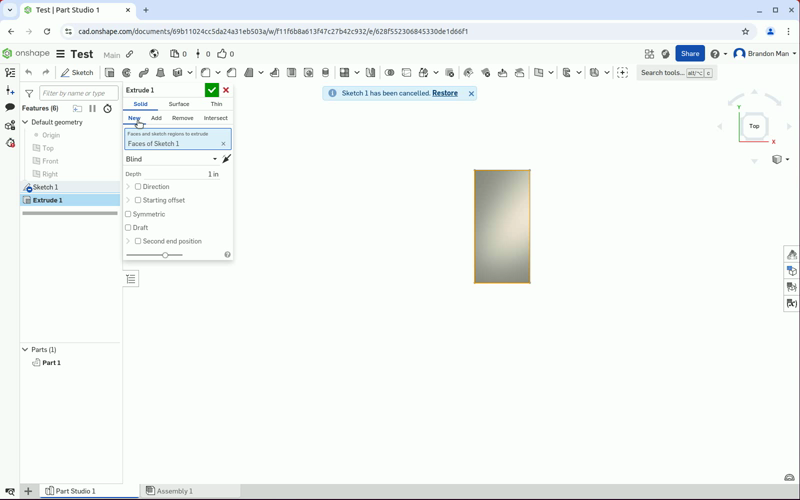
click(137, 120)
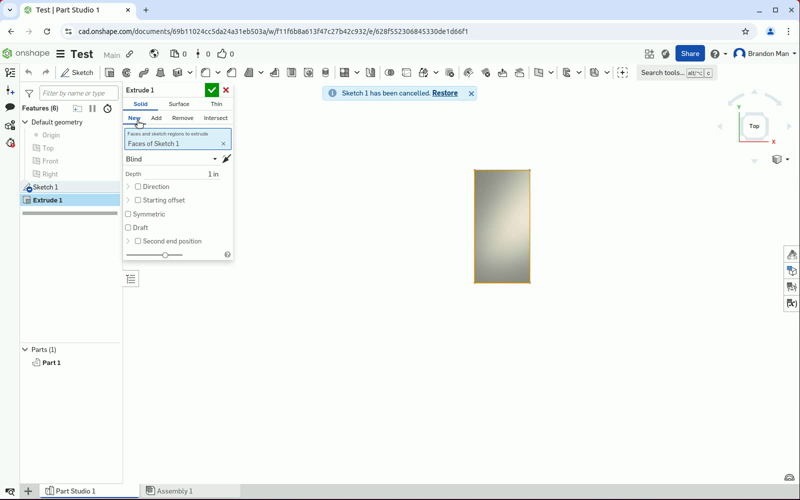
key(tab, 4)
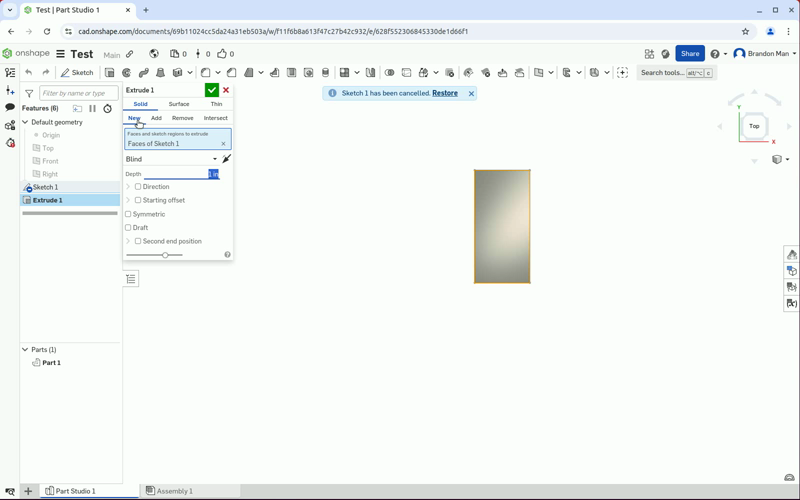
text(0.481)
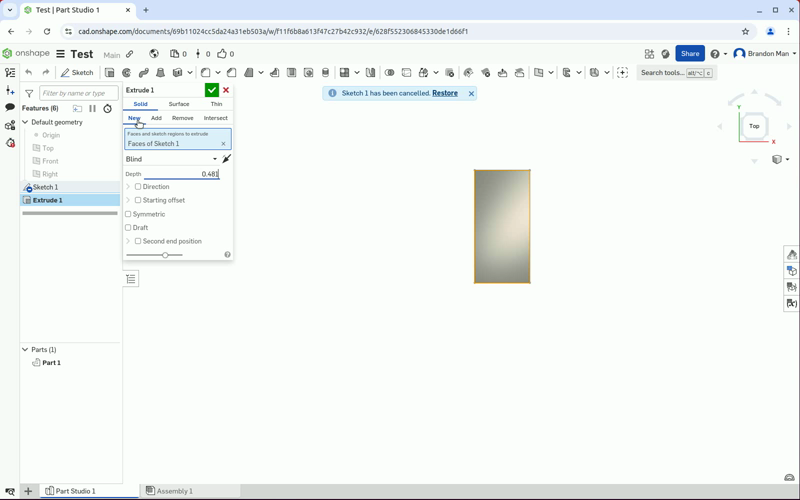
key(enter)
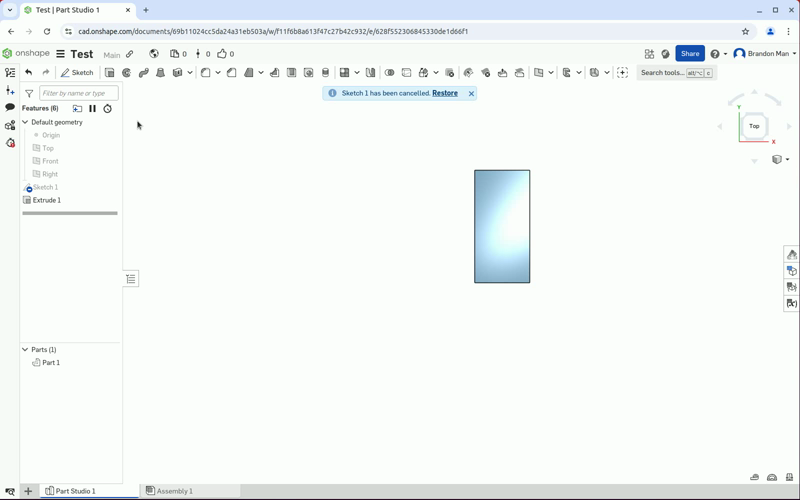
key(shift+h)
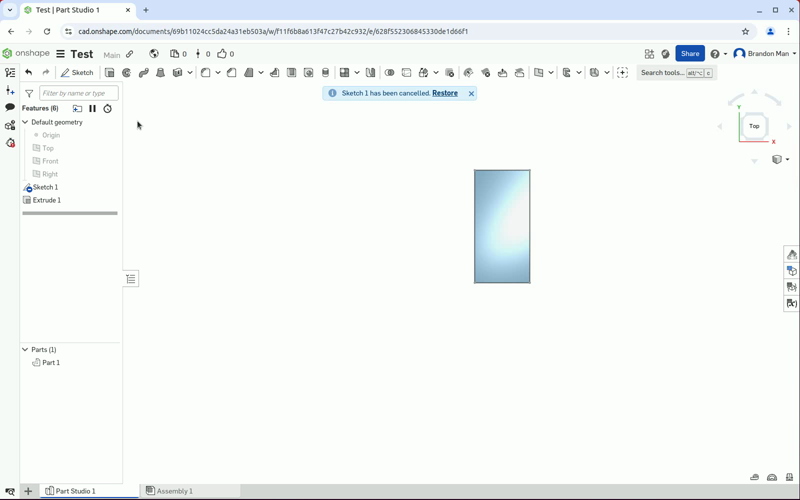
key(shift+h)
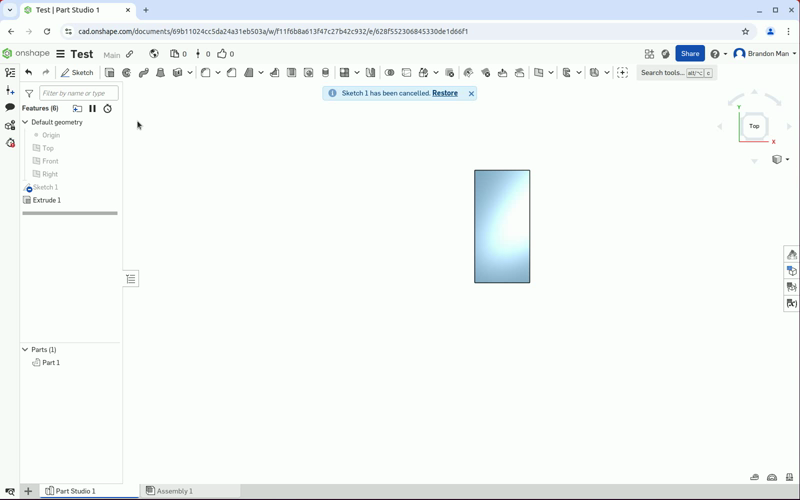
mouse_move(73, 189)
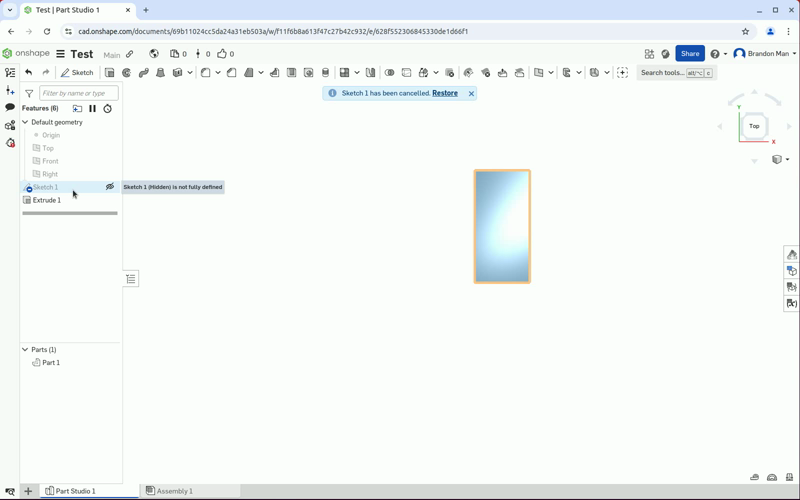
click(73, 189)
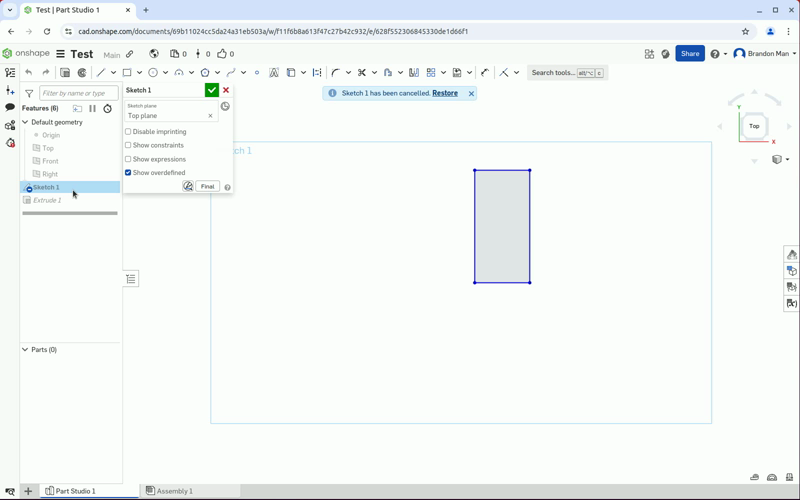
mouse_move(229, 92)
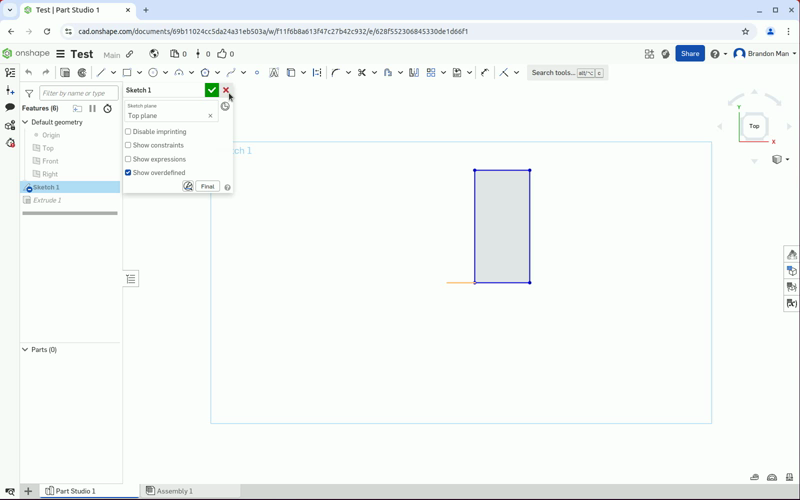
click(229, 92)
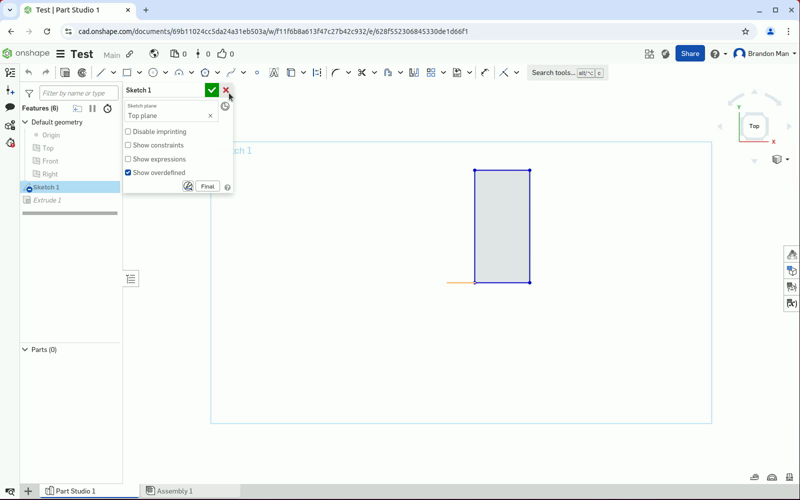
key(shift+s)
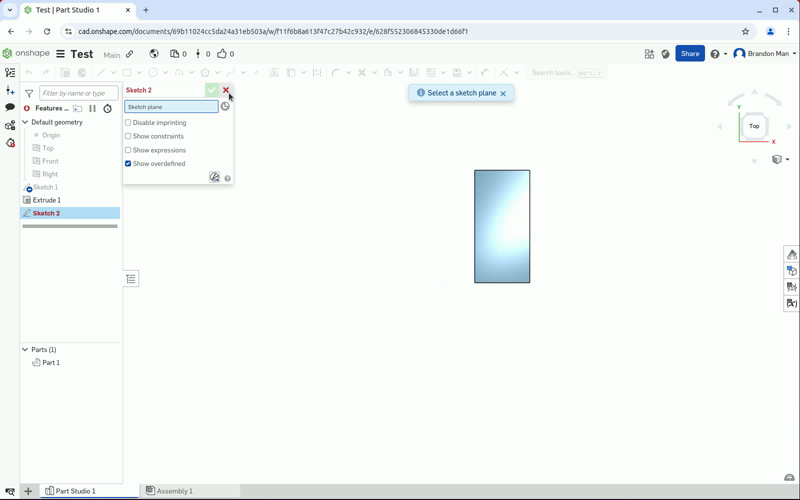
mouse_move(73, 150)
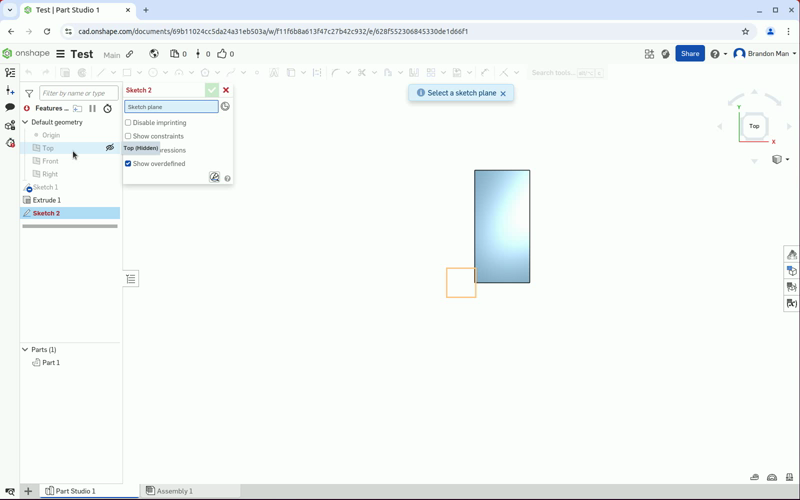
click(73, 150)
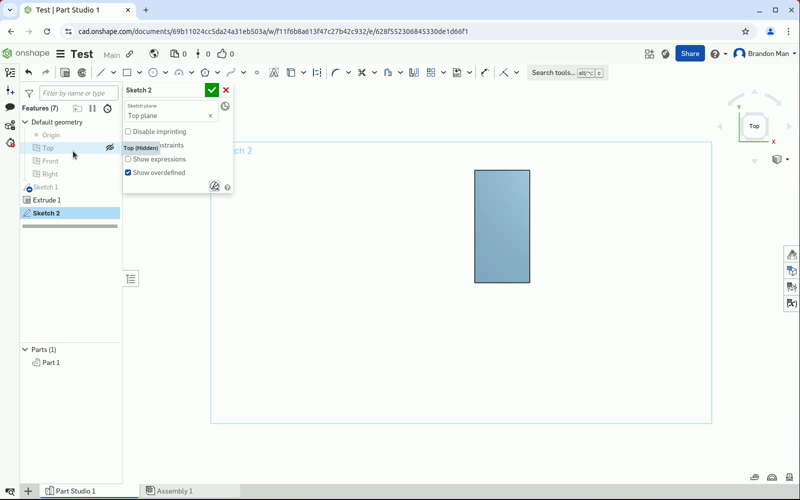
mouse_move(73, 352)
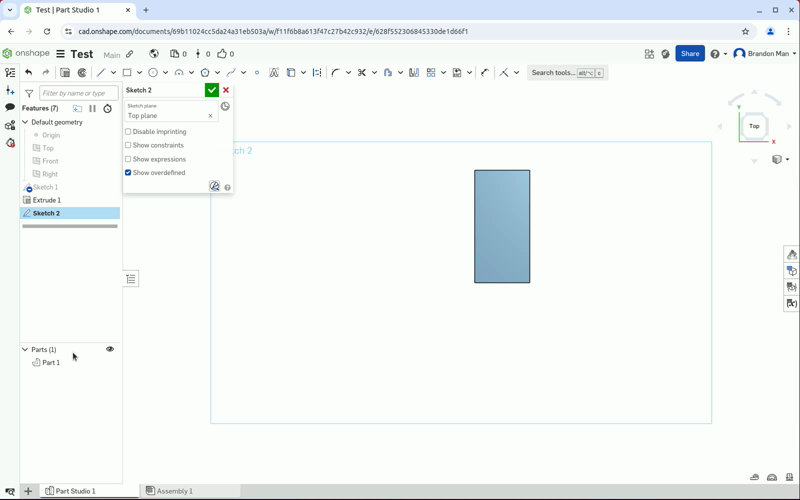
key(y)
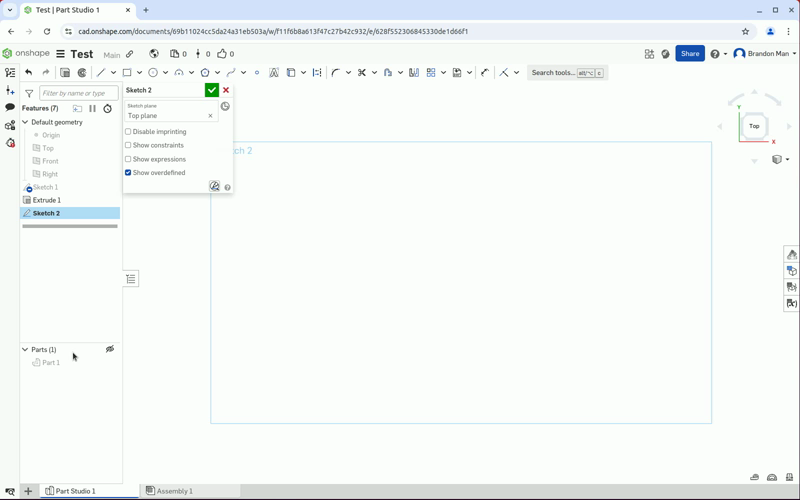
key(l)
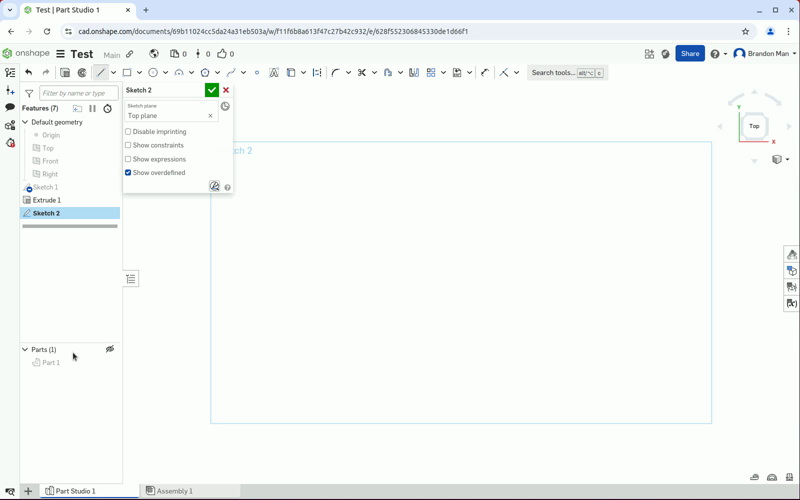
key_down(shift)
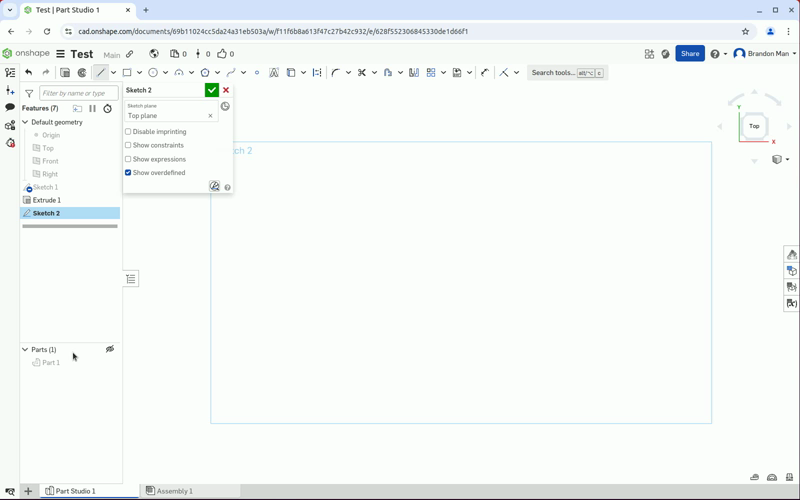
mouse_move(529, 282)
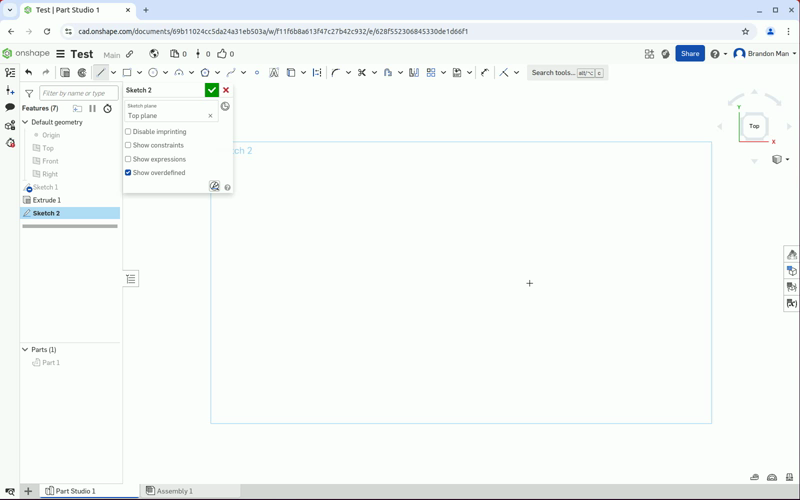
click(529, 282)
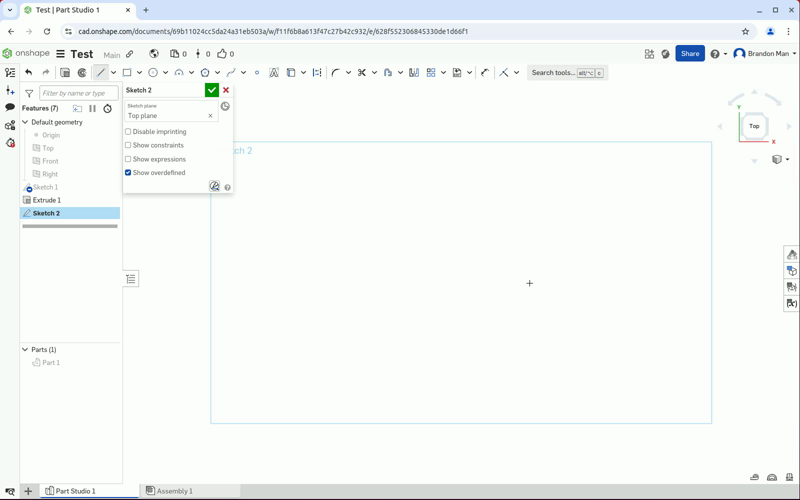
key_up(shift)
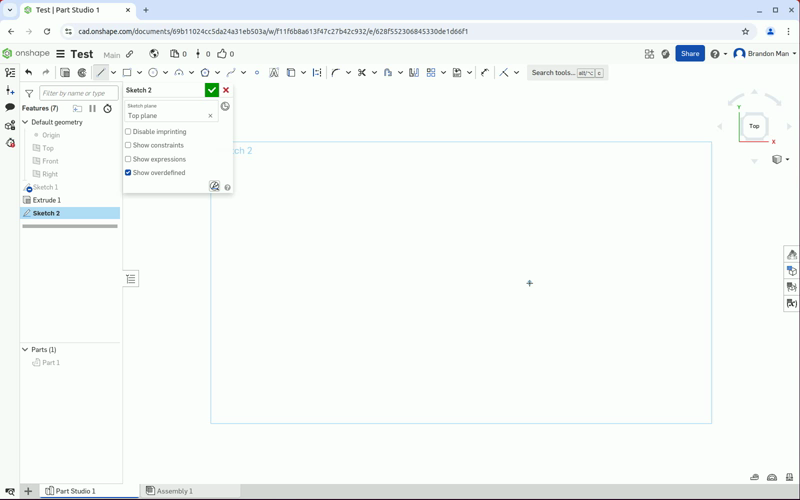
key_down(shift)
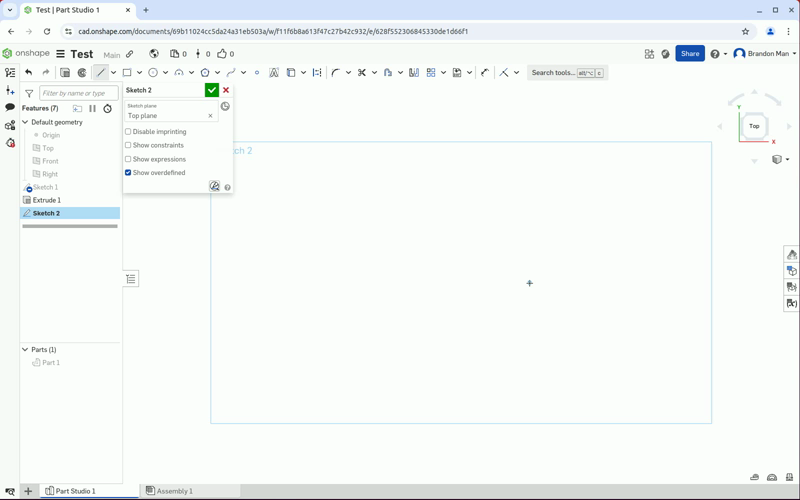
mouse_move(559, 282)
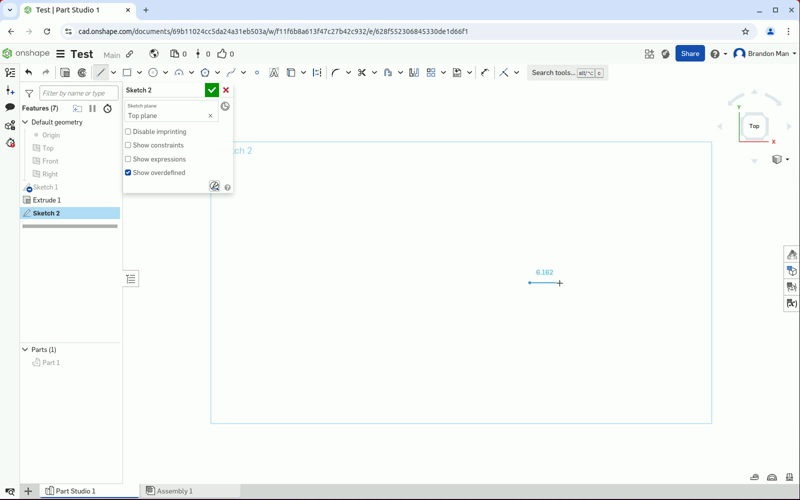
mouse_move(532, 282)
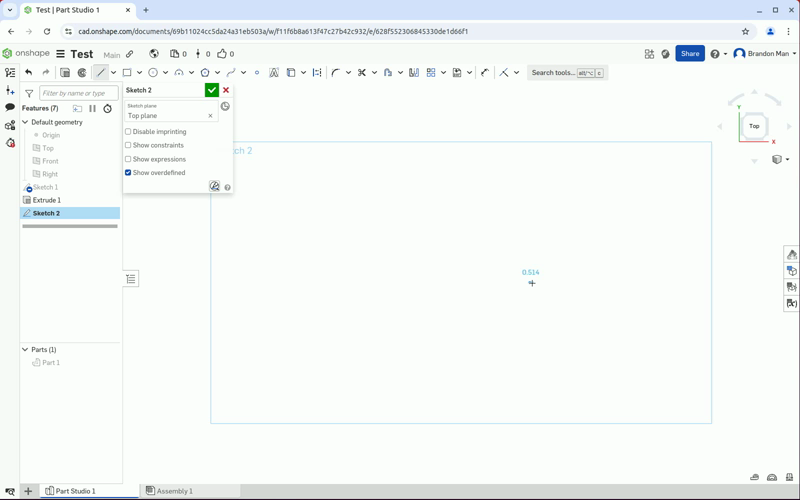
scroll(6)
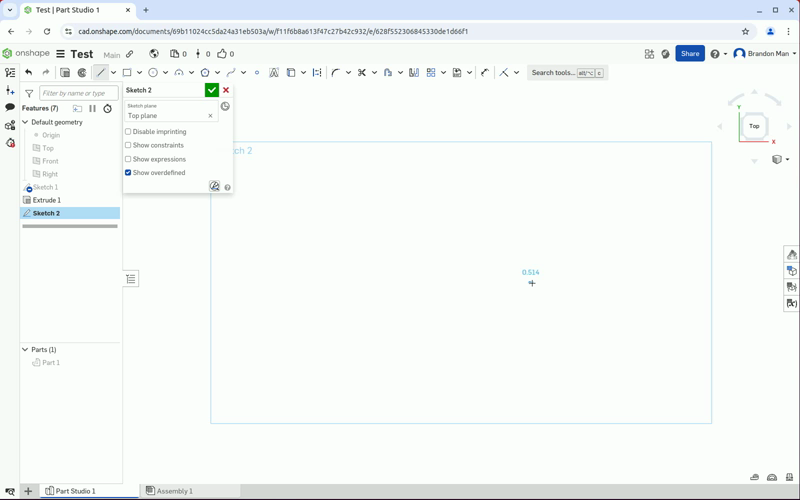
scroll(6)
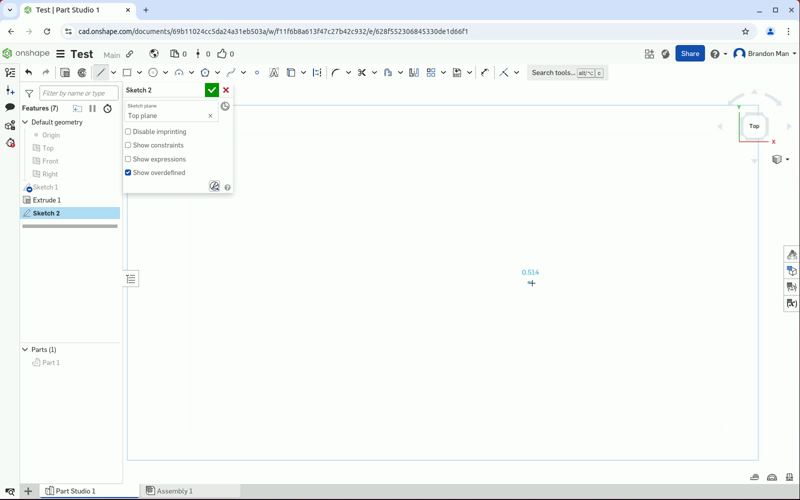
scroll(6)
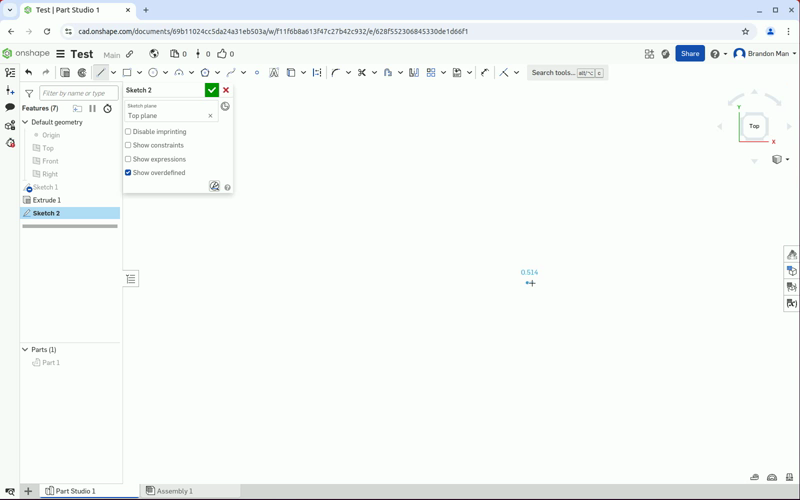
scroll(6)
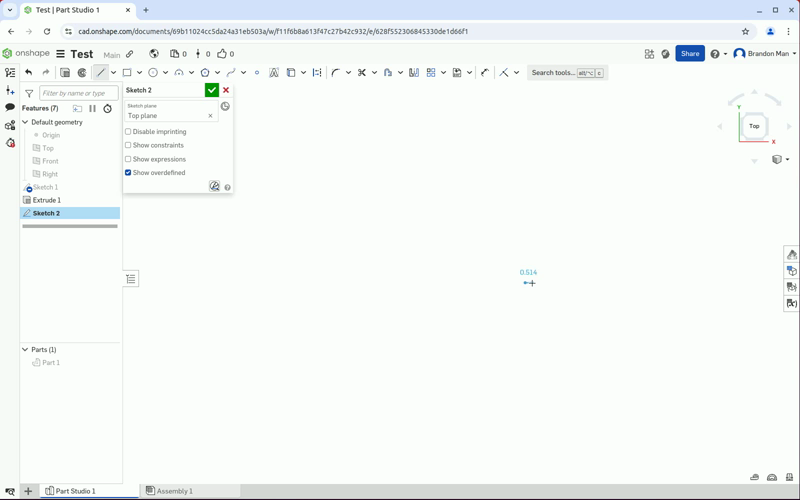
scroll(6)
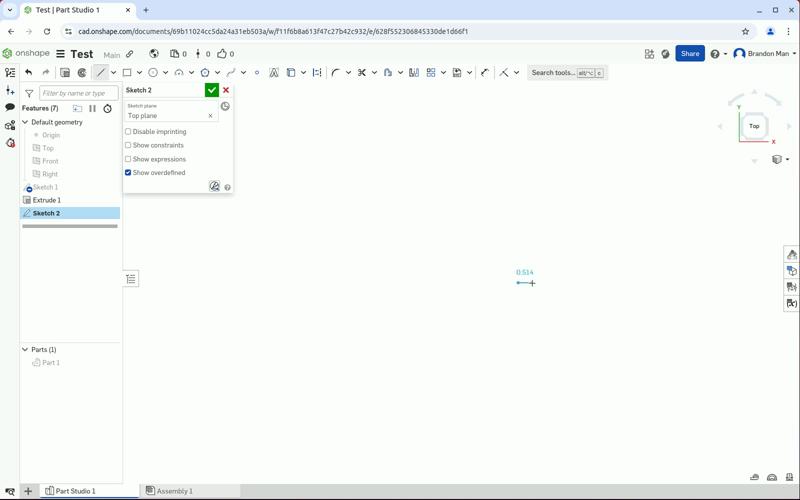
scroll(6)
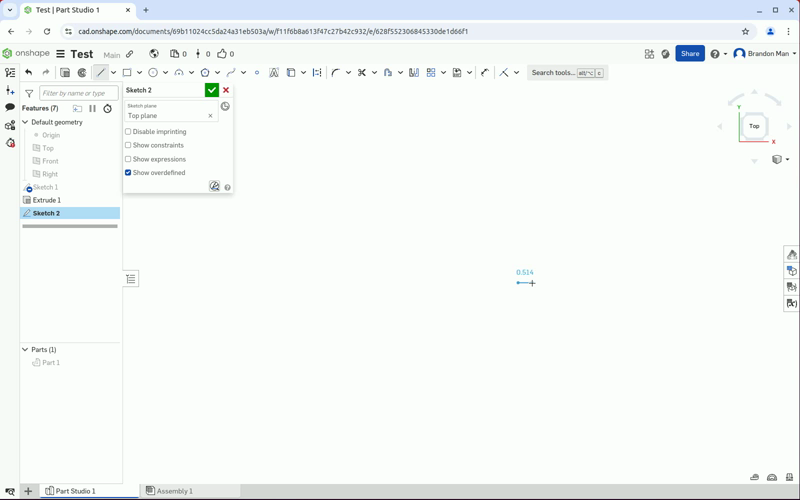
scroll(6)
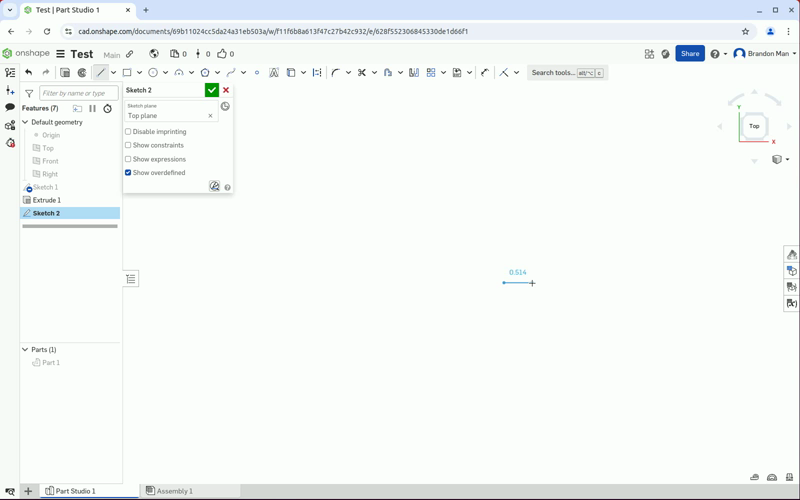
click(532, 282)
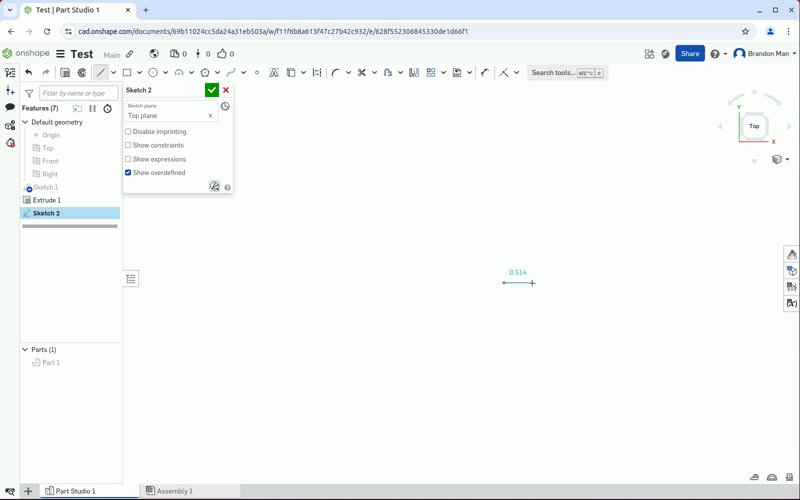
scroll(-6)
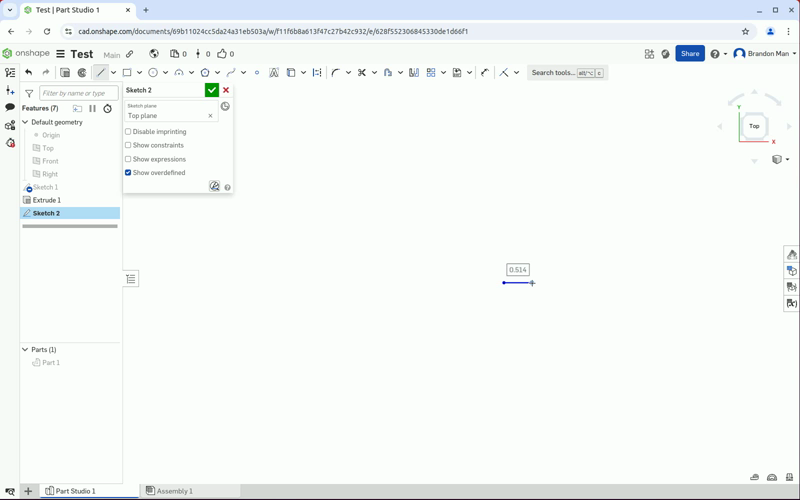
scroll(-6)
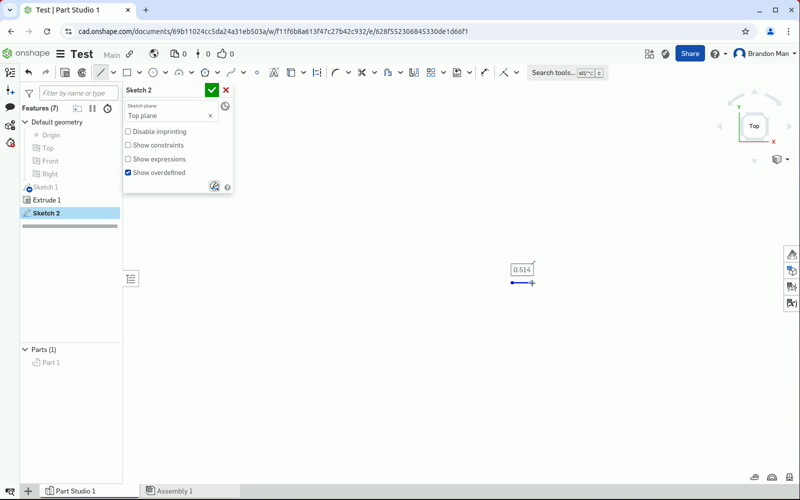
scroll(-6)
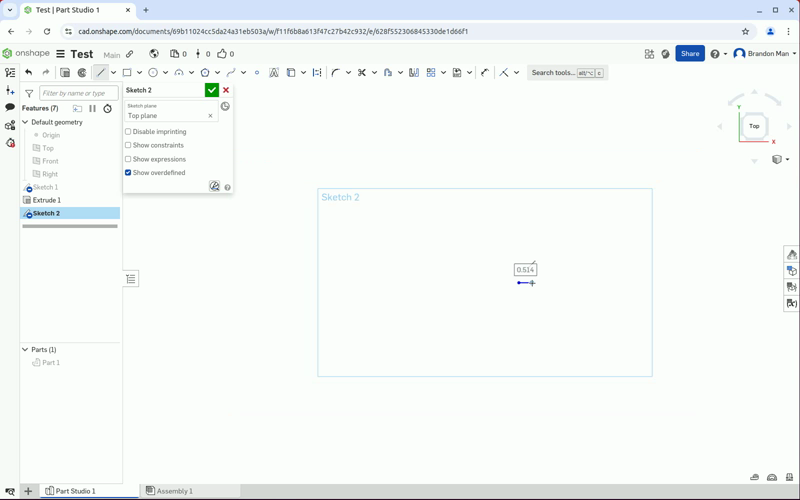
scroll(-6)
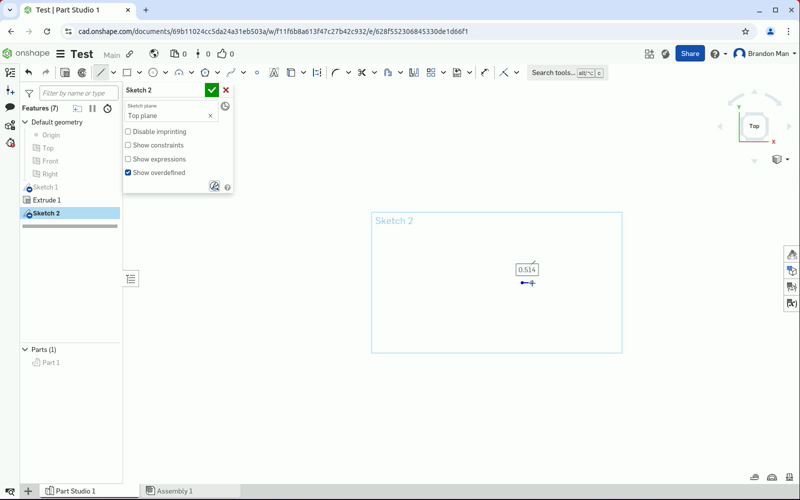
scroll(-6)
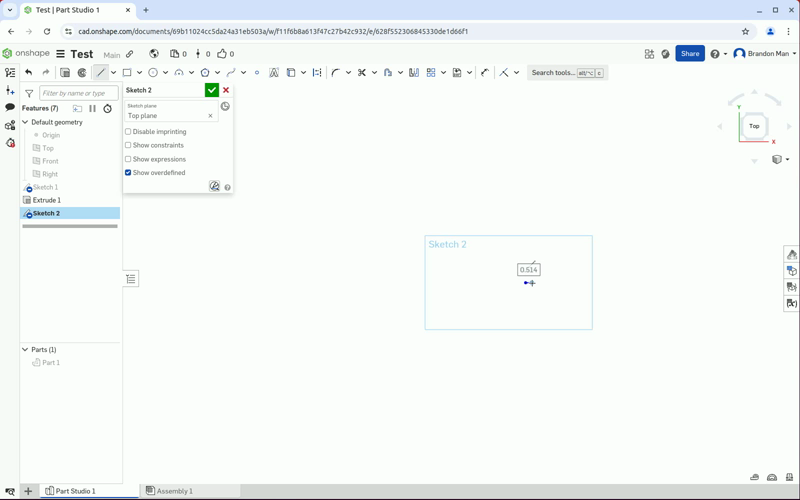
scroll(-6)
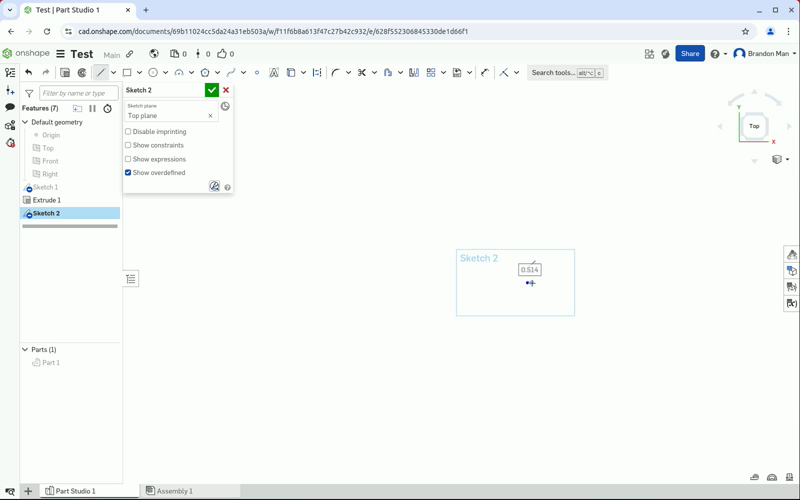
scroll(-6)
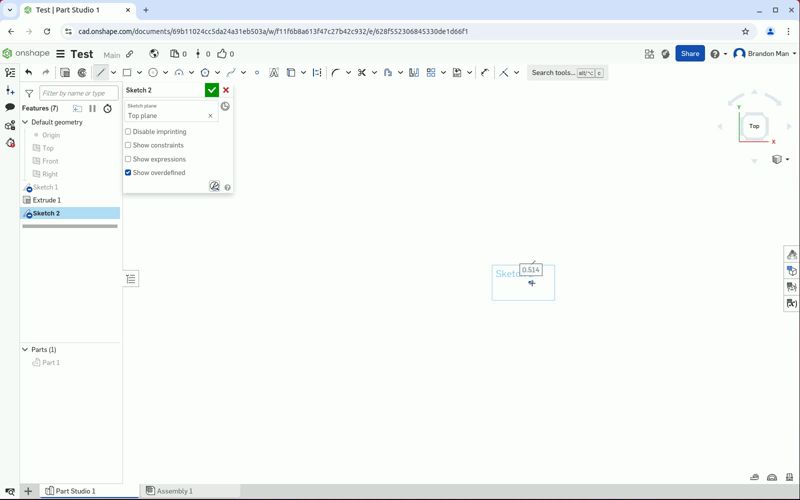
key_up(shift)
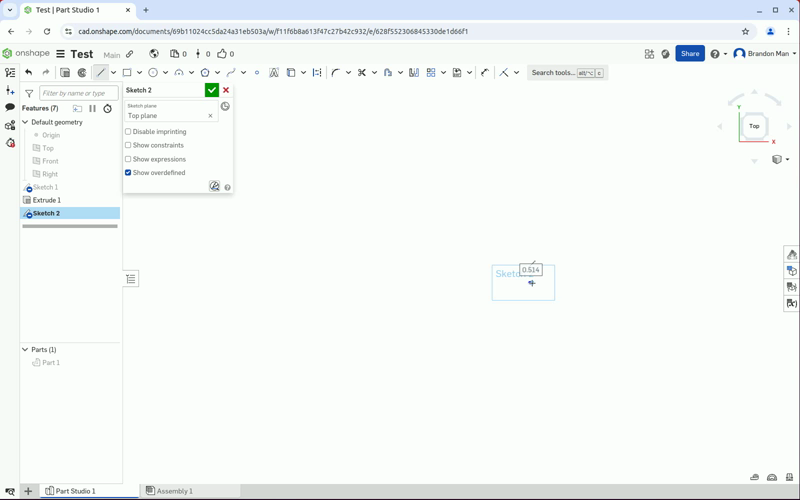
key_down(shift)
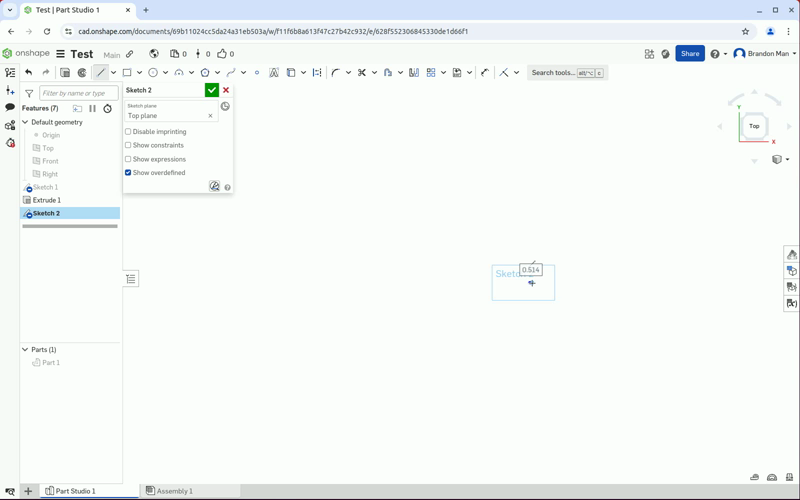
mouse_move(532, 170)
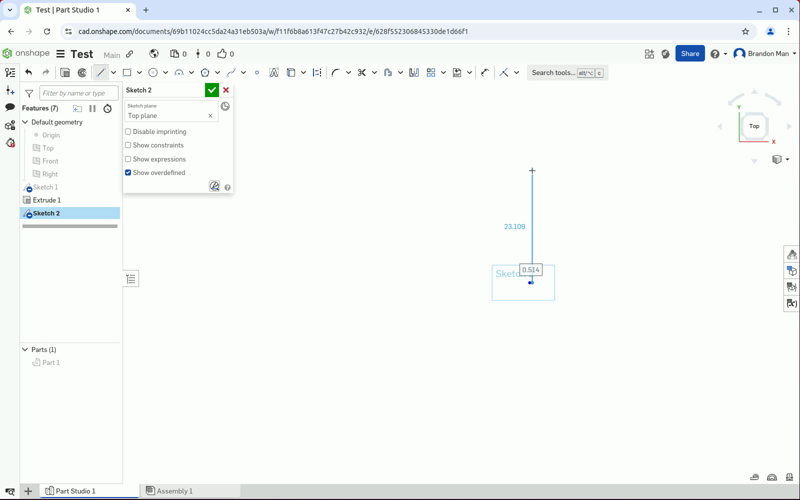
click(532, 170)
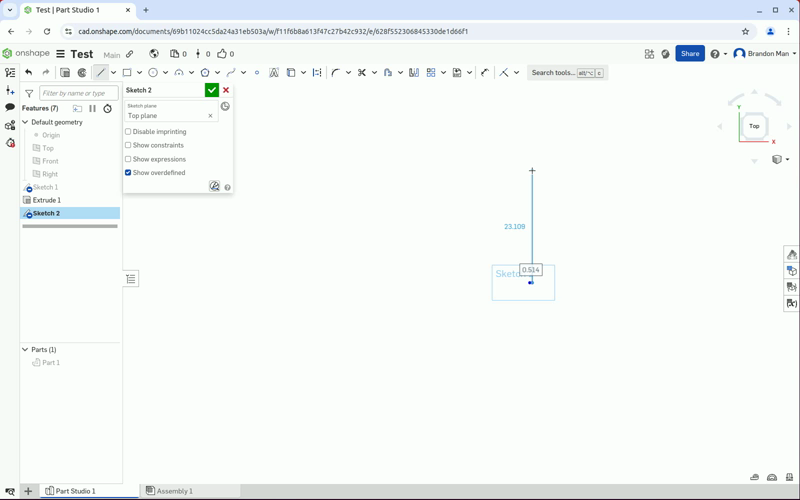
key_up(shift)
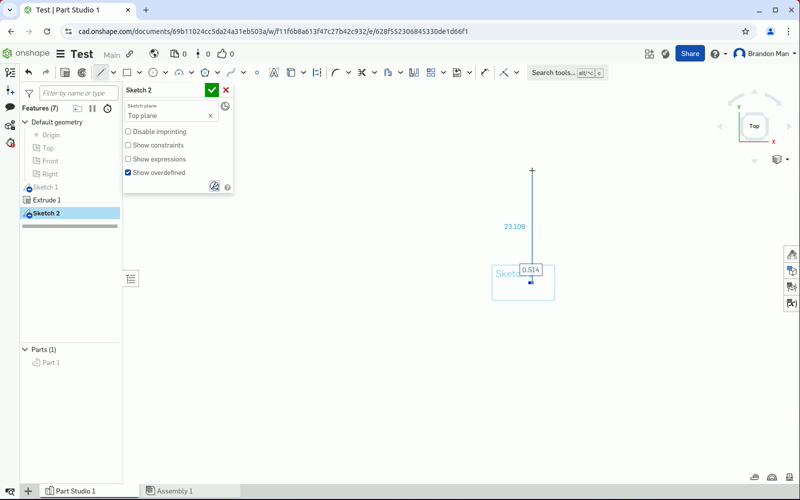
key_down(shift)
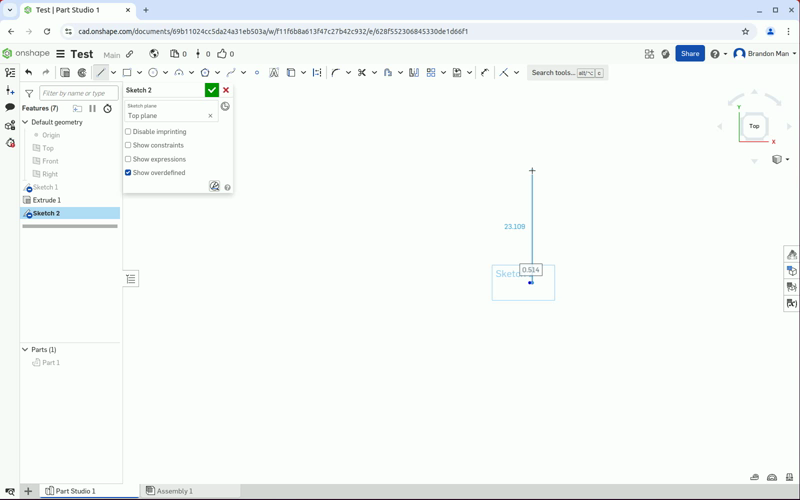
mouse_move(562, 170)
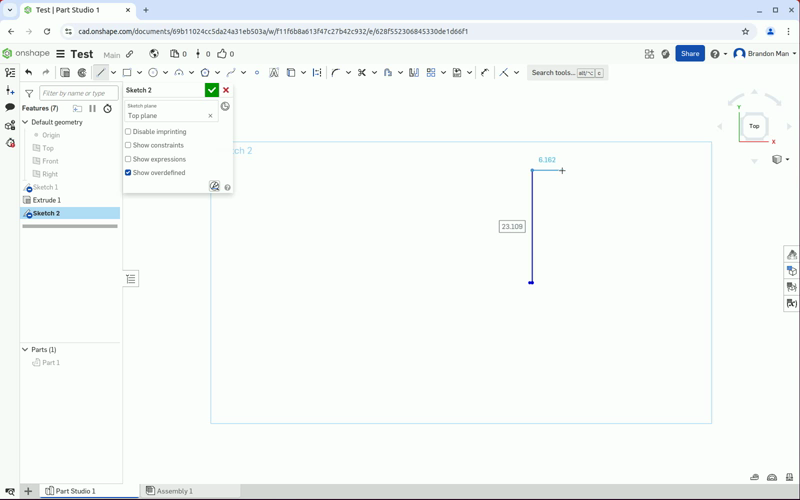
mouse_move(529, 170)
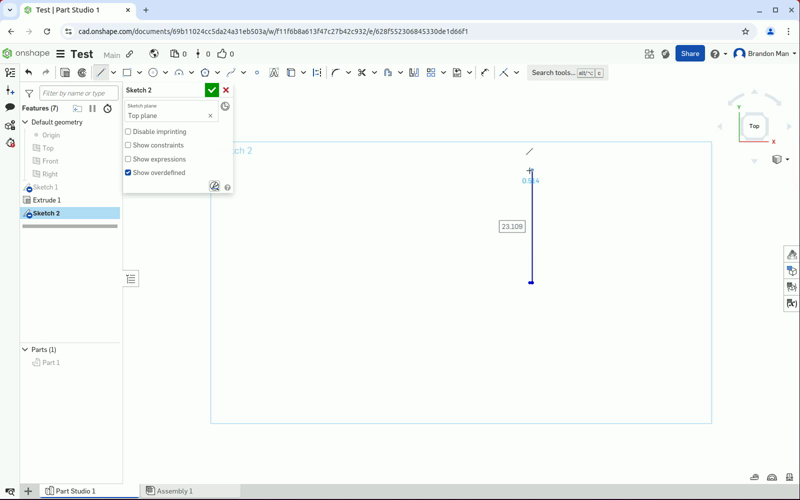
scroll(6)
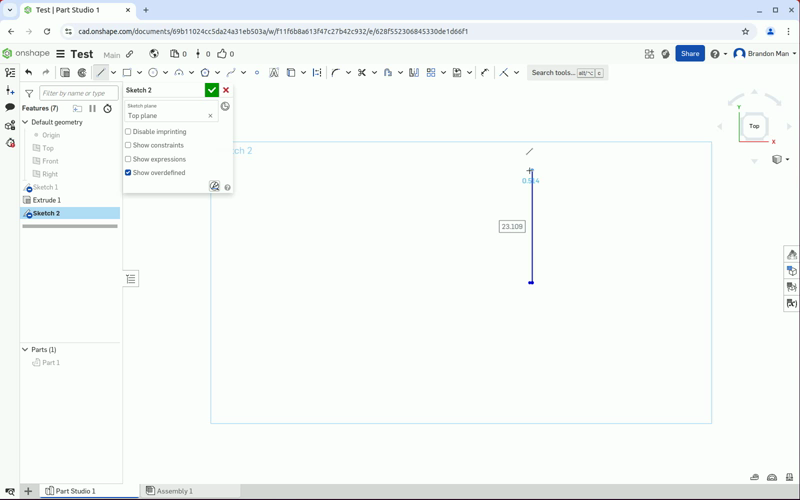
scroll(6)
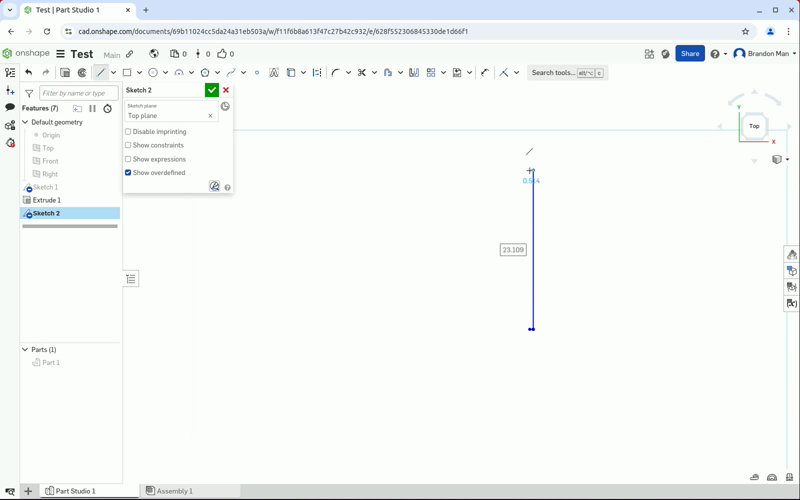
scroll(6)
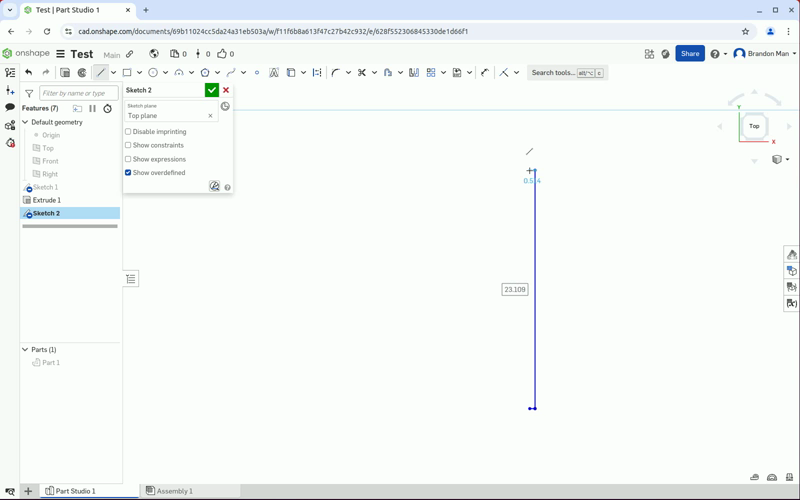
scroll(6)
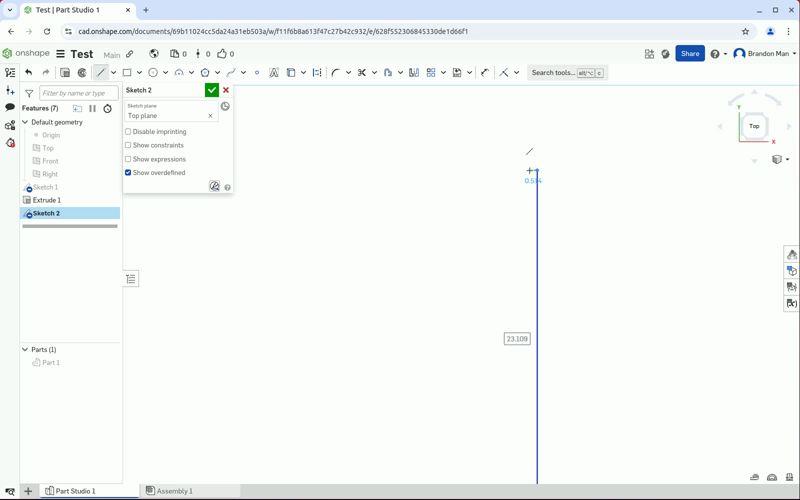
scroll(6)
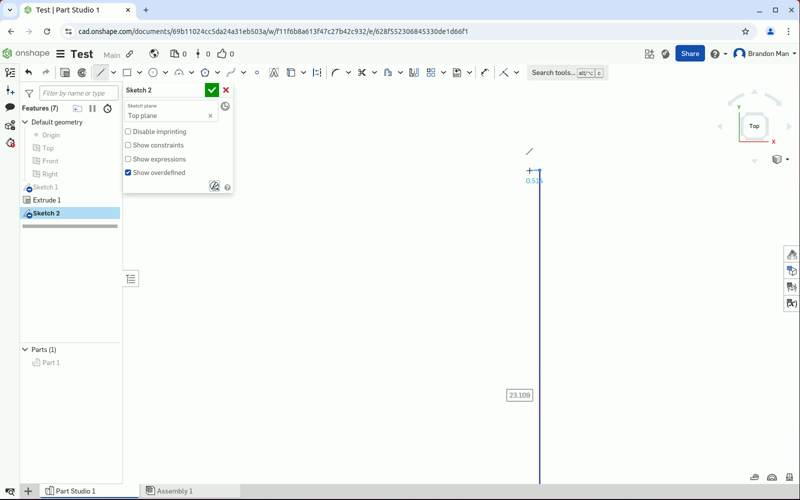
scroll(6)
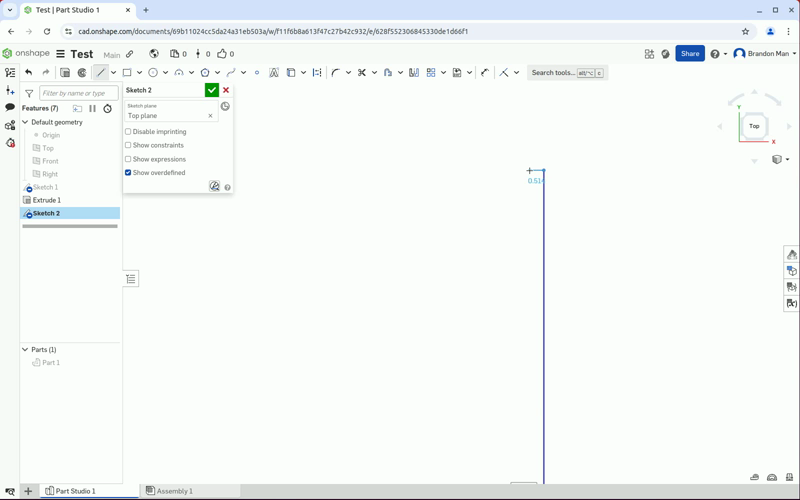
scroll(6)
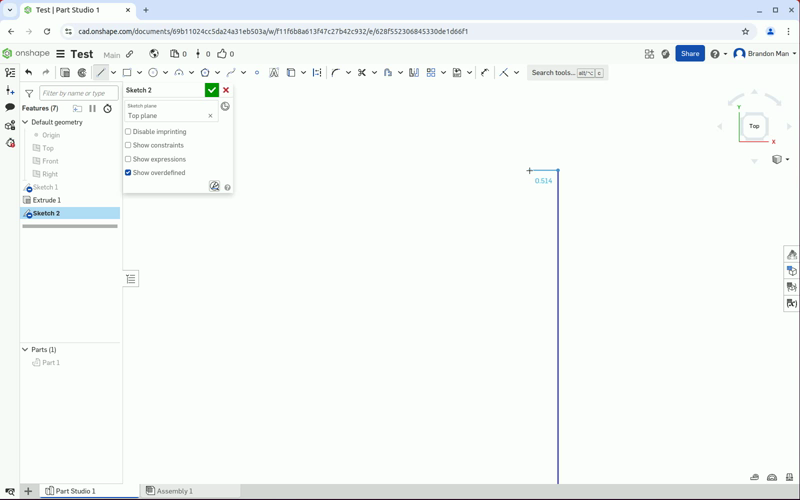
click(529, 170)
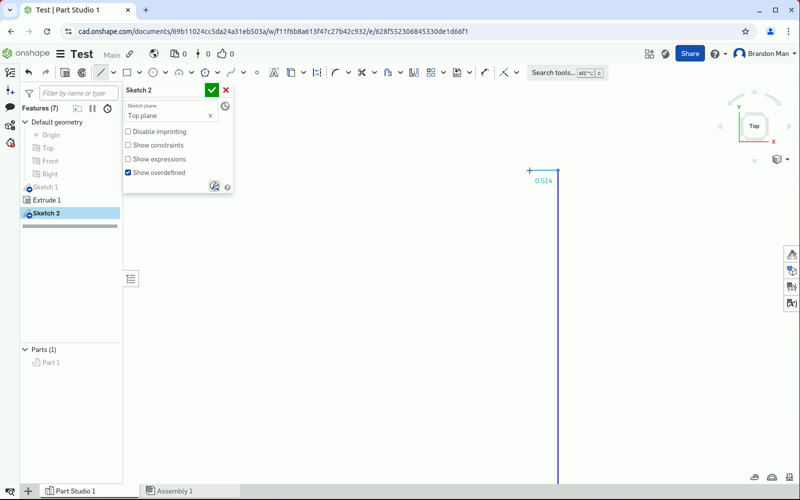
scroll(-6)
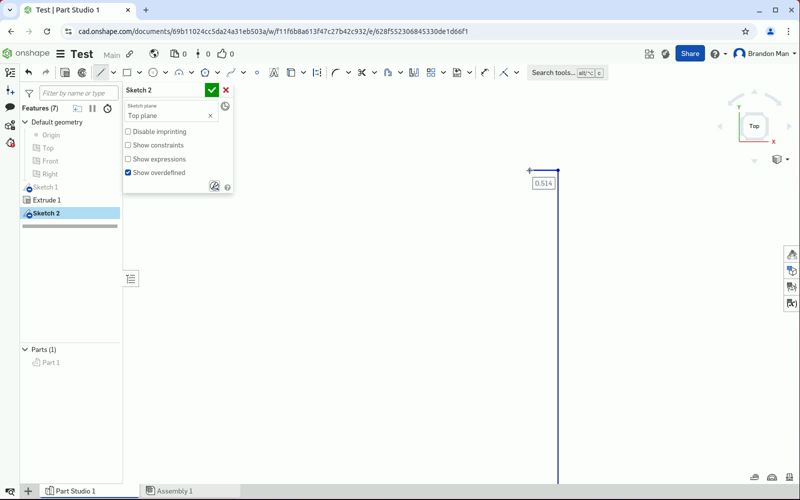
scroll(-6)
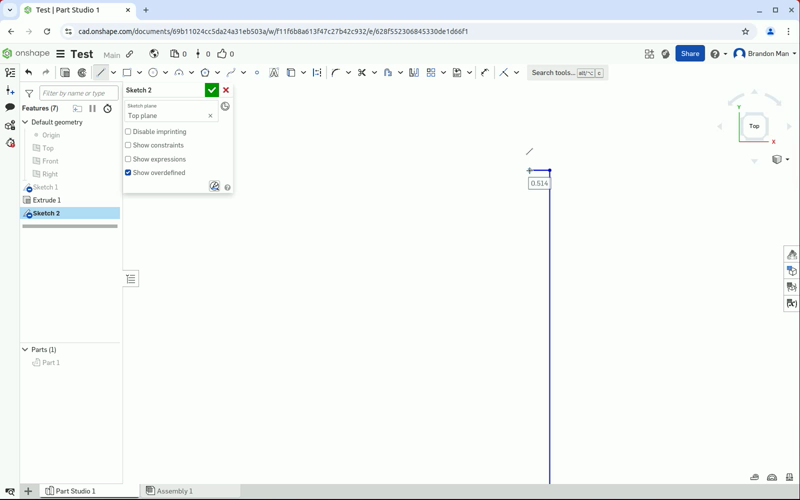
scroll(-6)
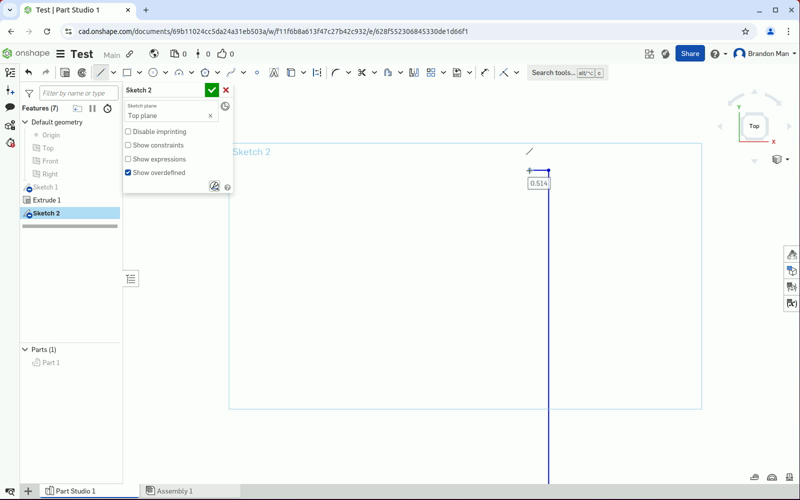
scroll(-6)
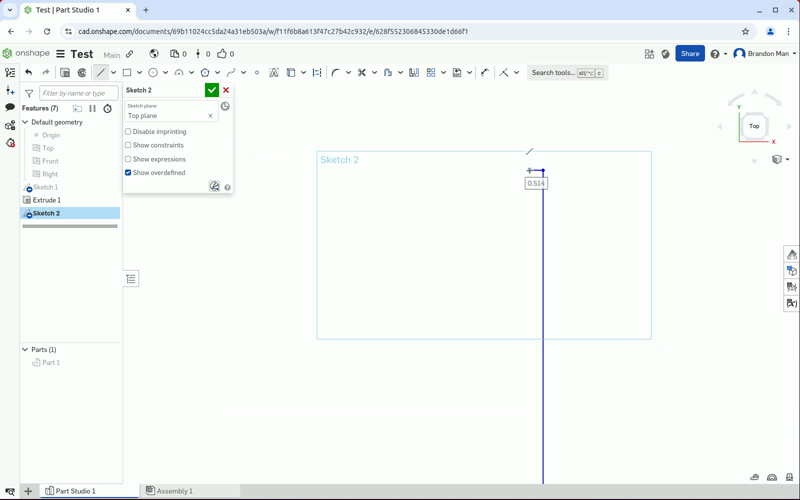
scroll(-6)
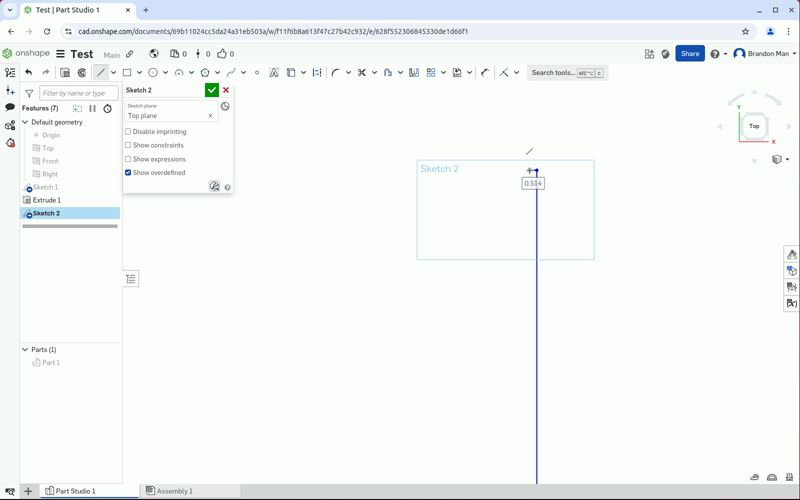
scroll(-6)
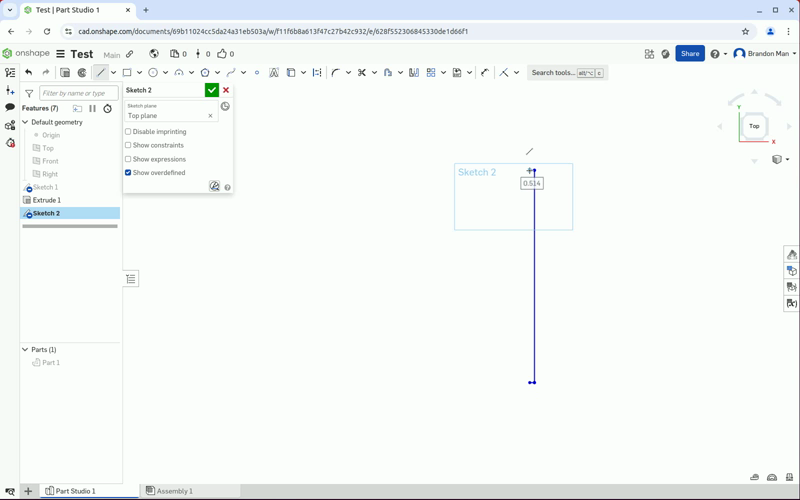
scroll(-6)
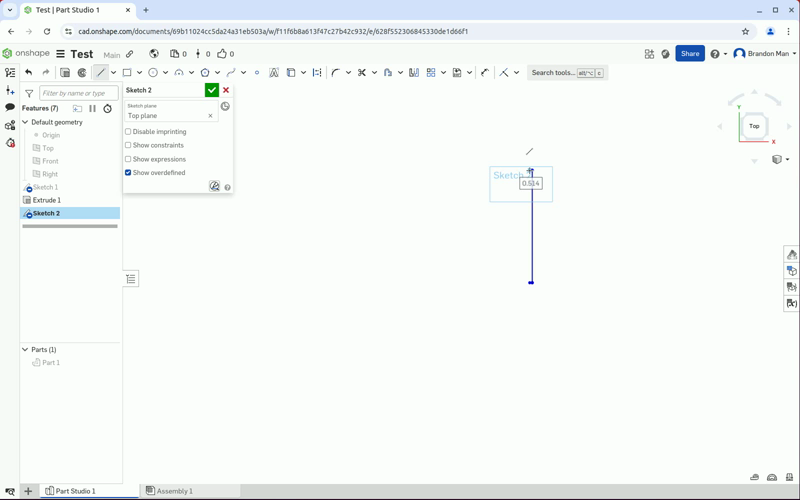
key_up(shift)
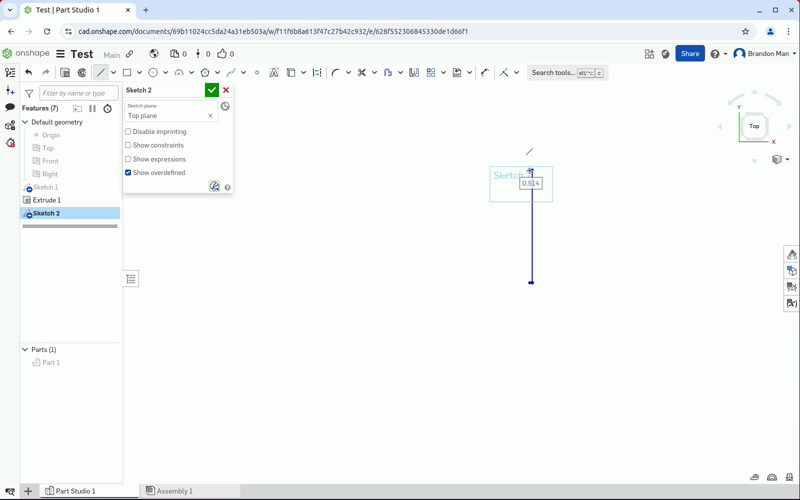
key_down(shift)
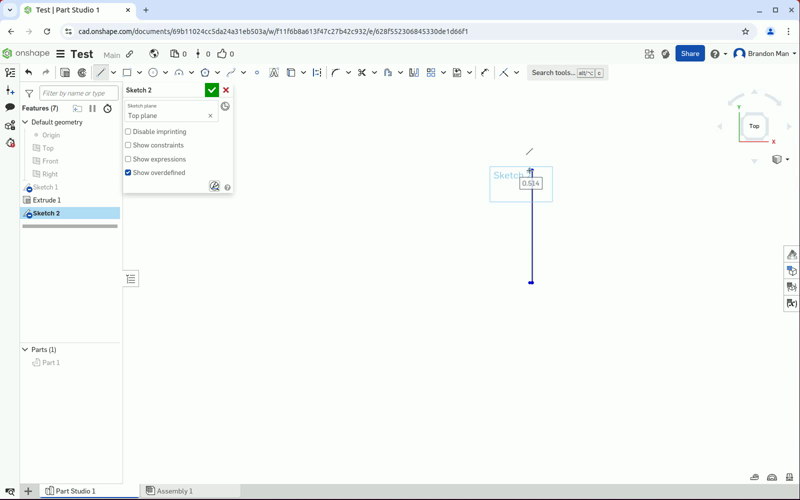
mouse_move(529, 282)
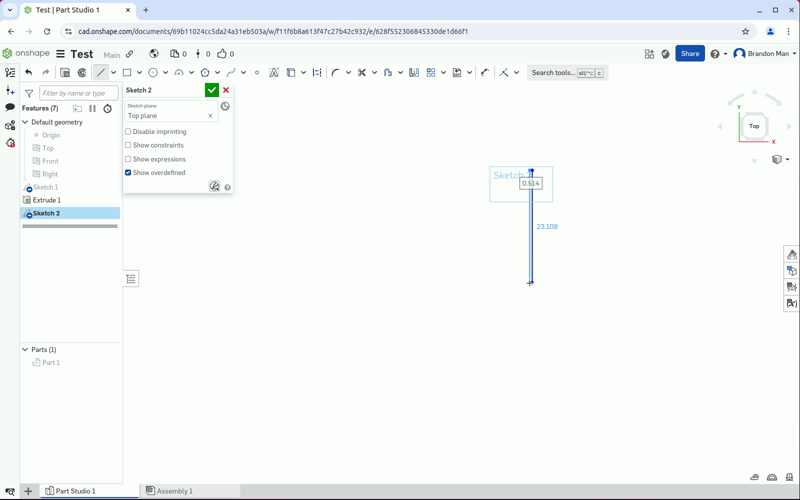
scroll(6)
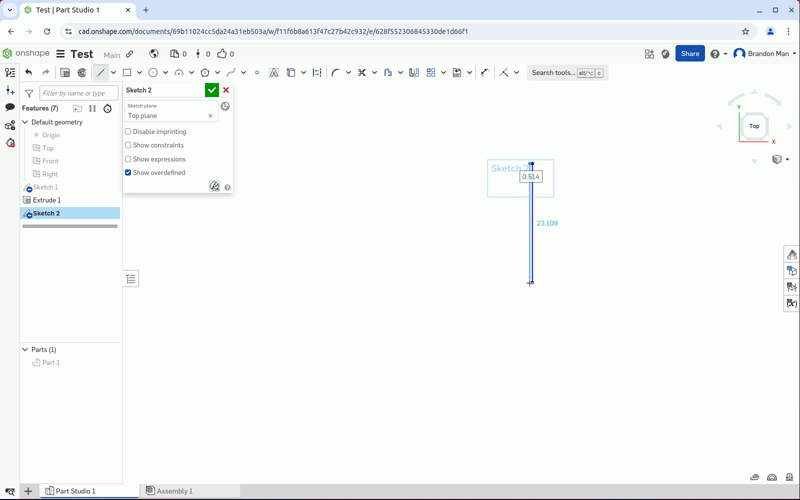
scroll(6)
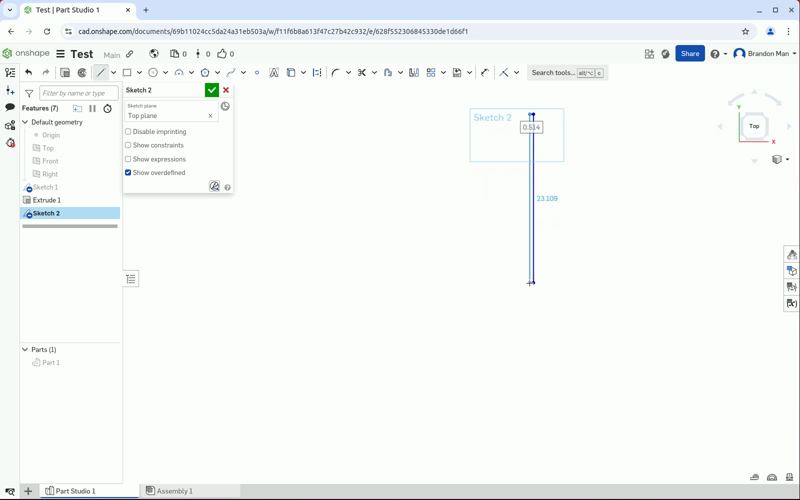
scroll(6)
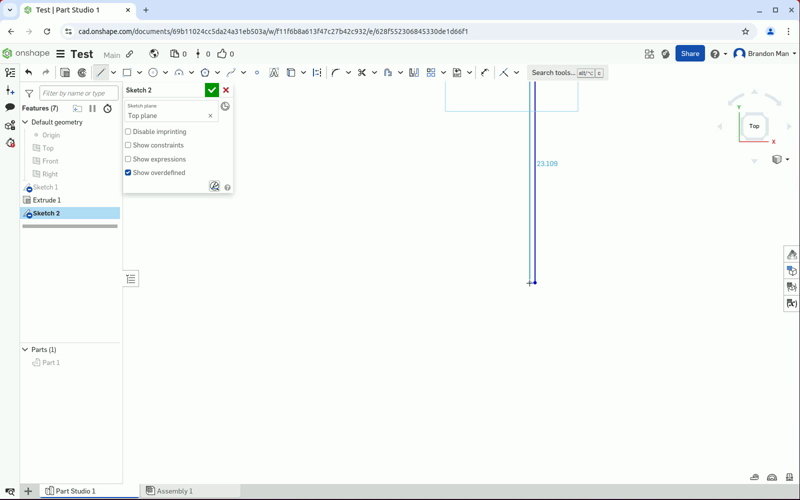
scroll(6)
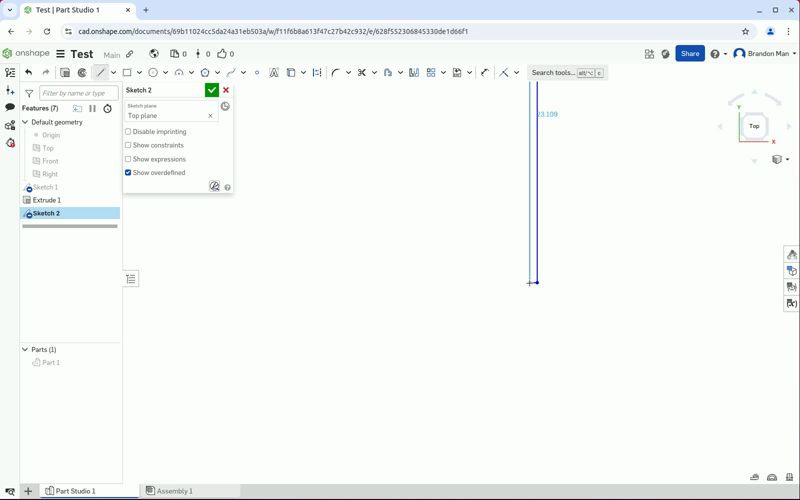
scroll(6)
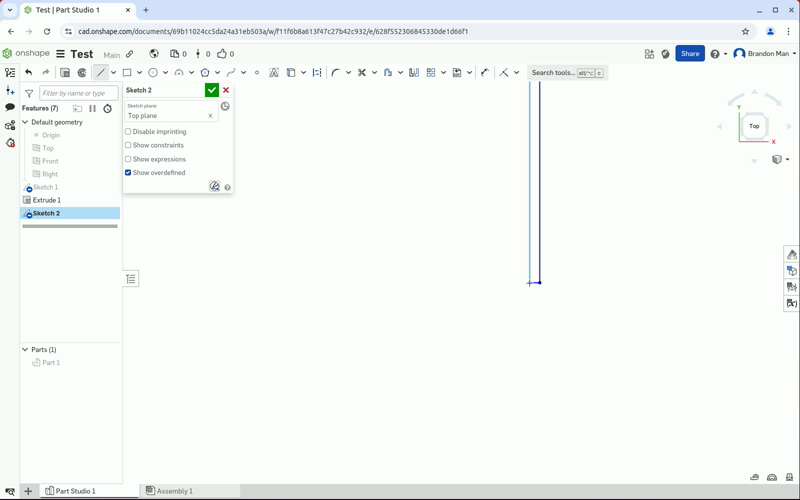
scroll(6)
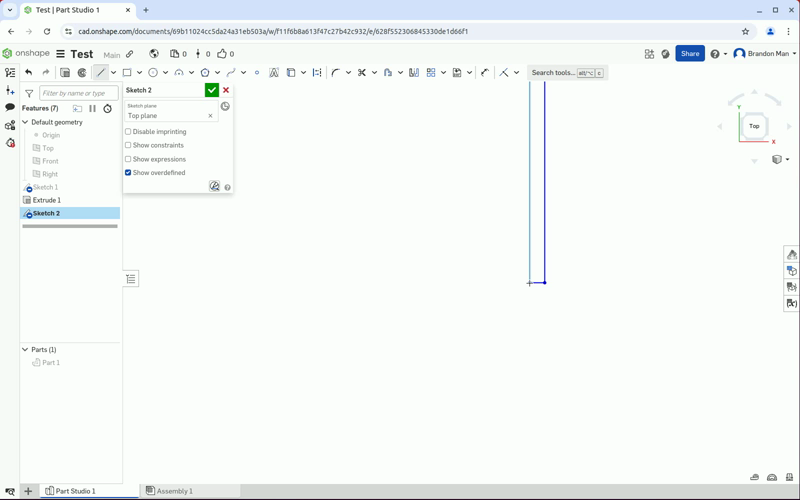
scroll(6)
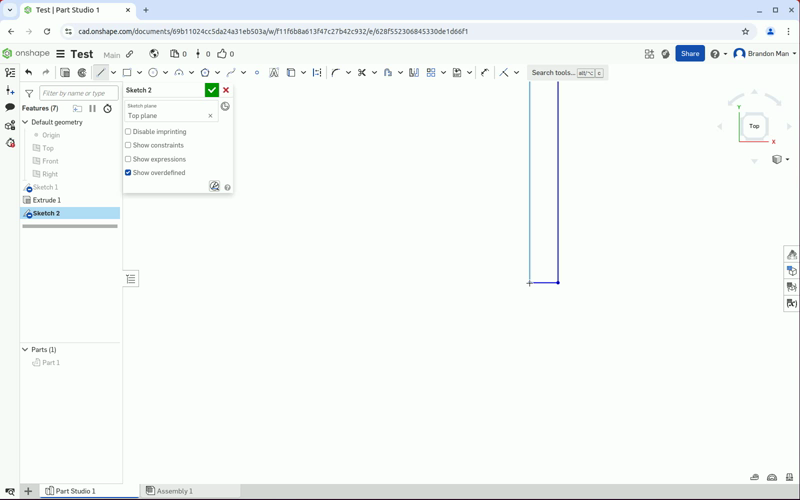
key_up(shift)
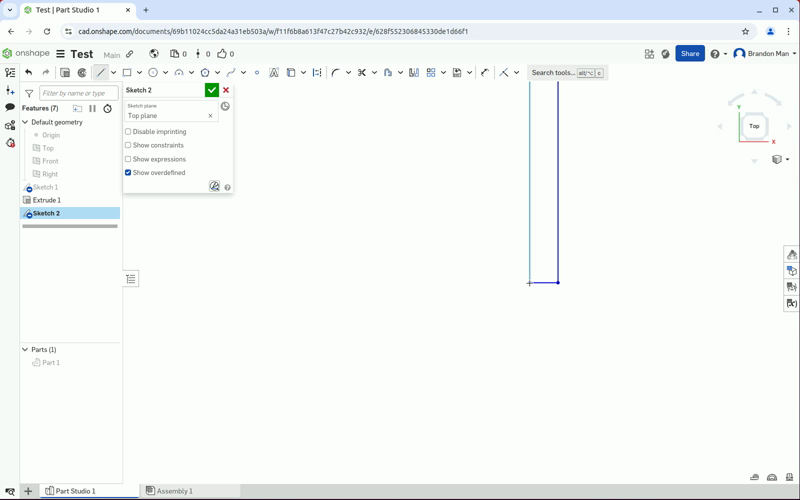
click(529, 282)
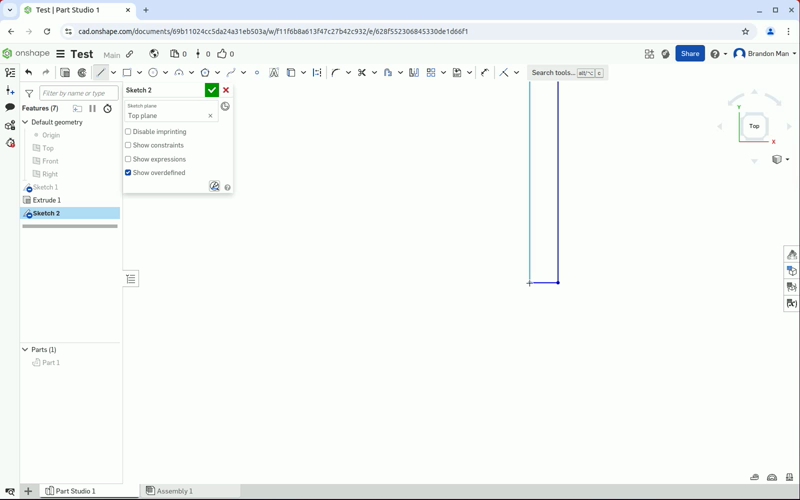
scroll(-6)
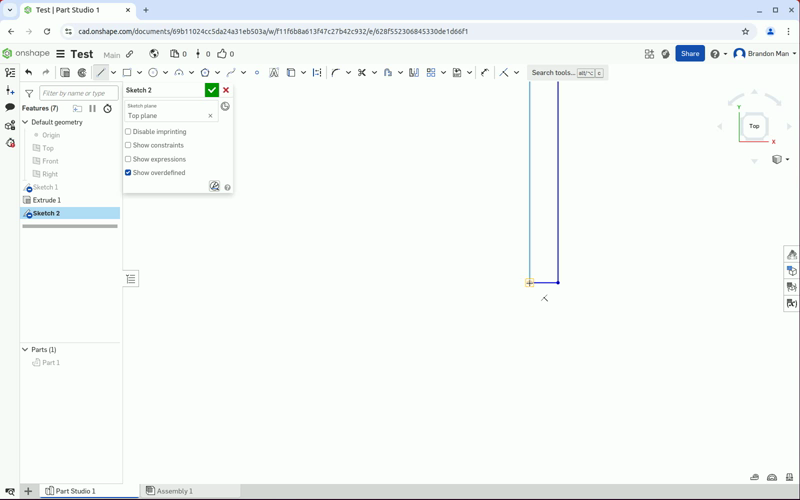
scroll(-6)
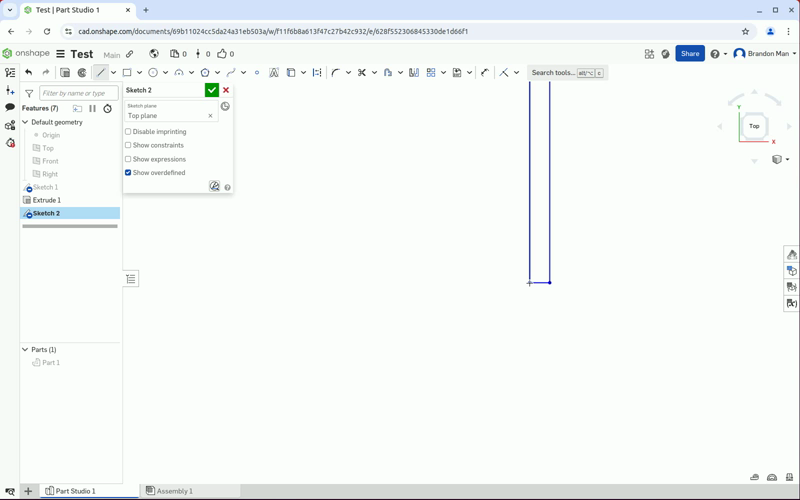
scroll(-6)
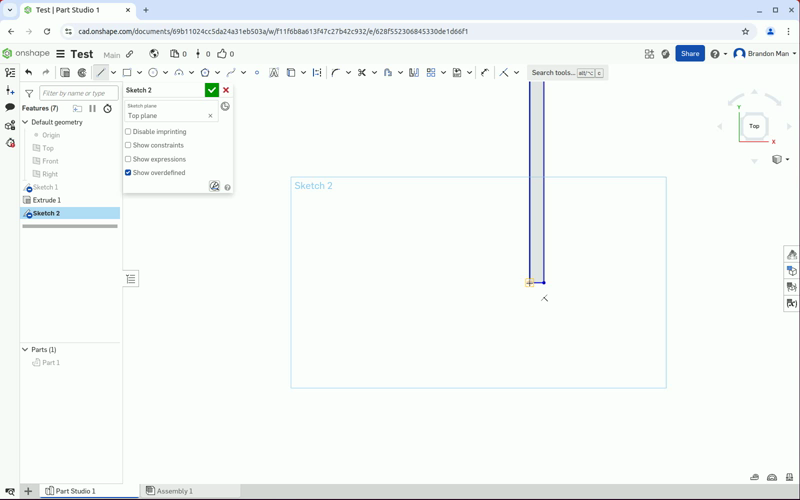
scroll(-6)
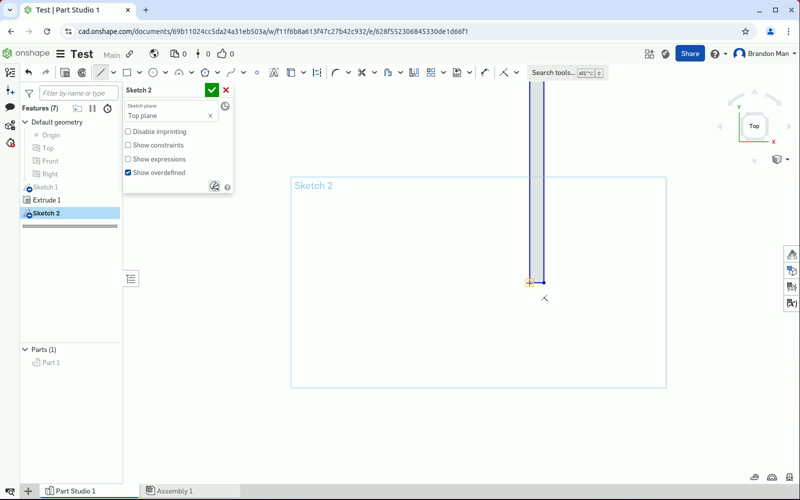
scroll(-6)
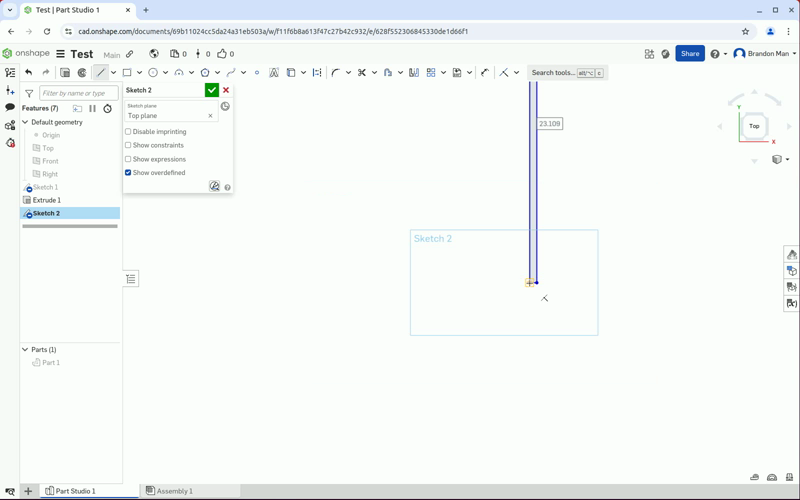
scroll(-6)
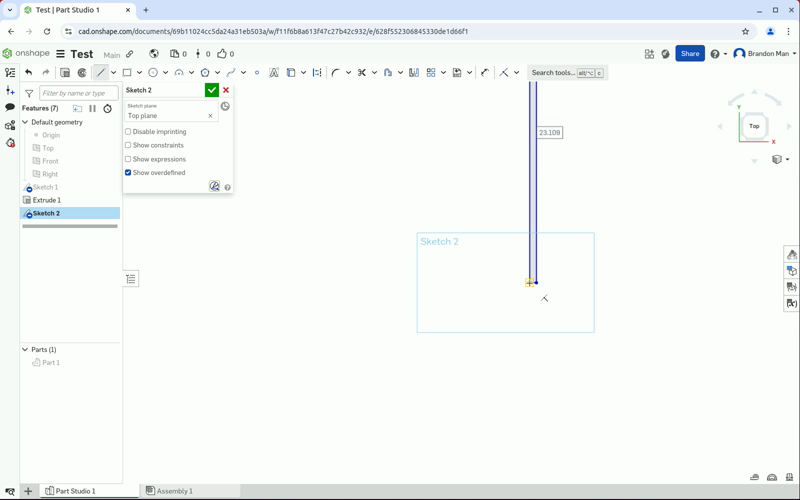
scroll(-6)
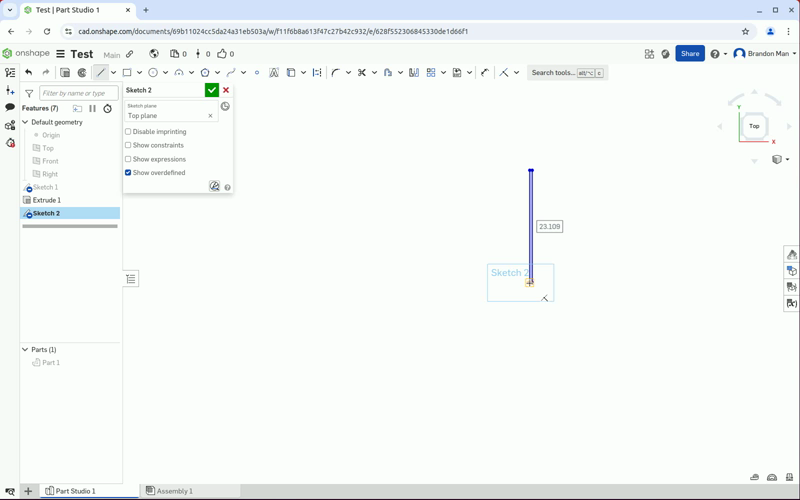
key(esc)
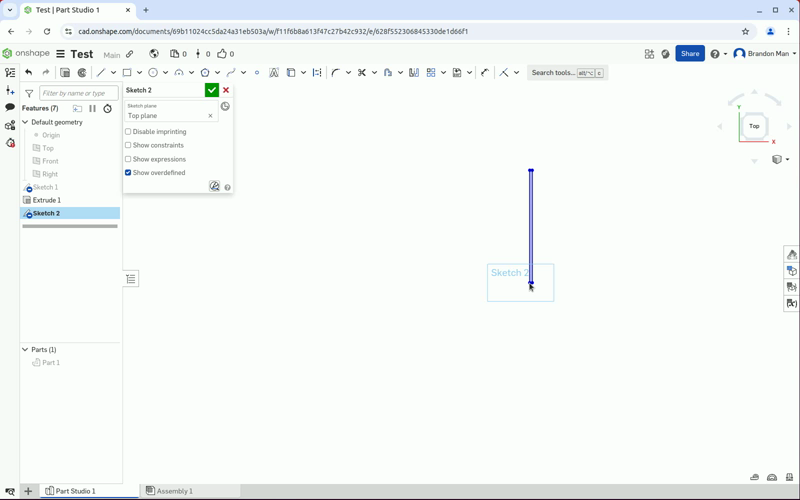
mouse_move(531, 270)
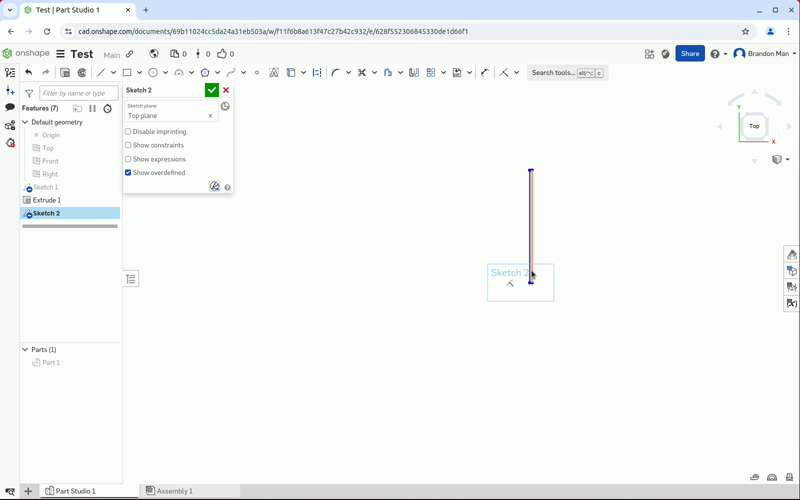
scroll(6)
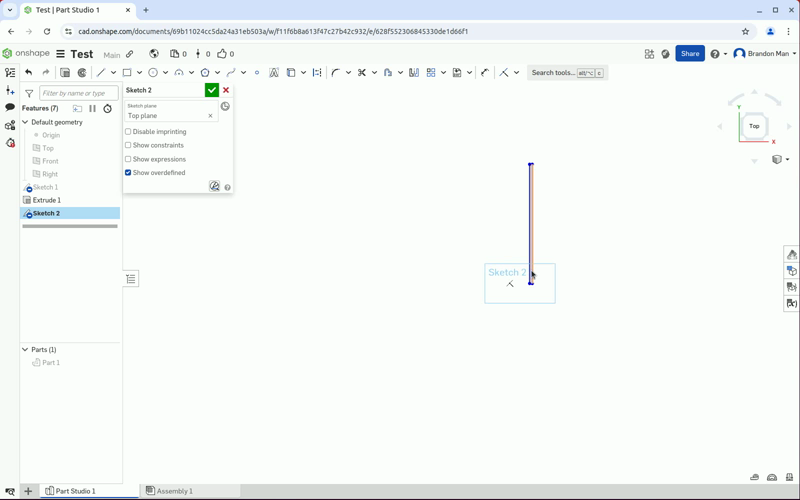
scroll(6)
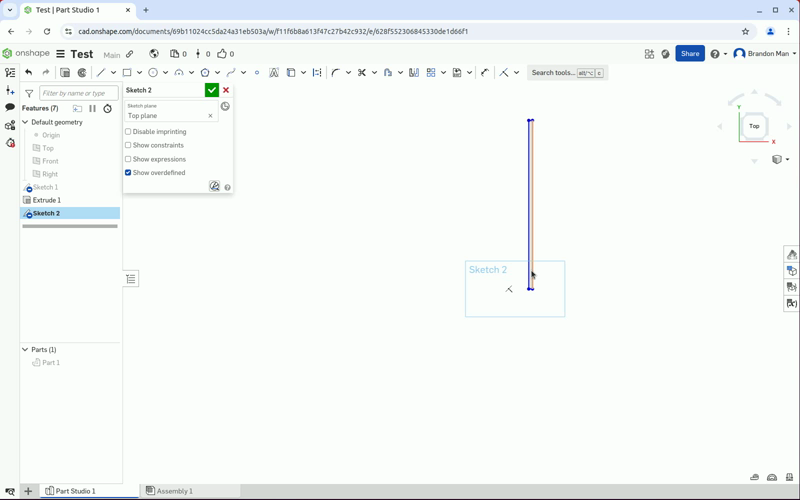
scroll(6)
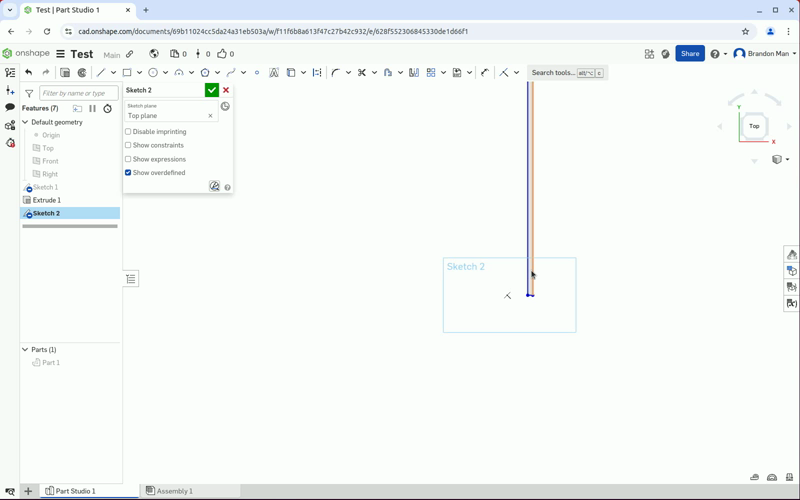
scroll(6)
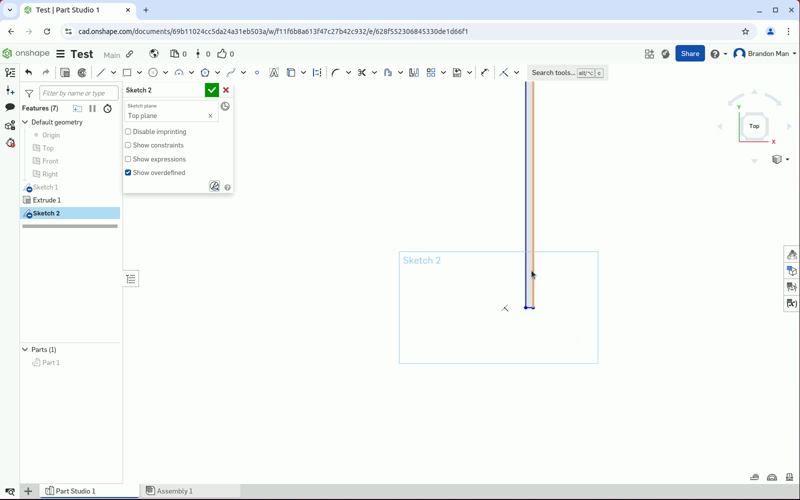
scroll(6)
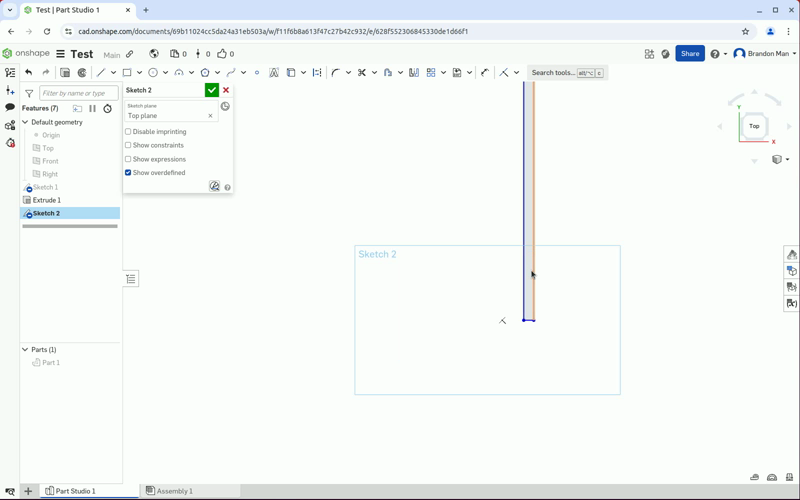
scroll(6)
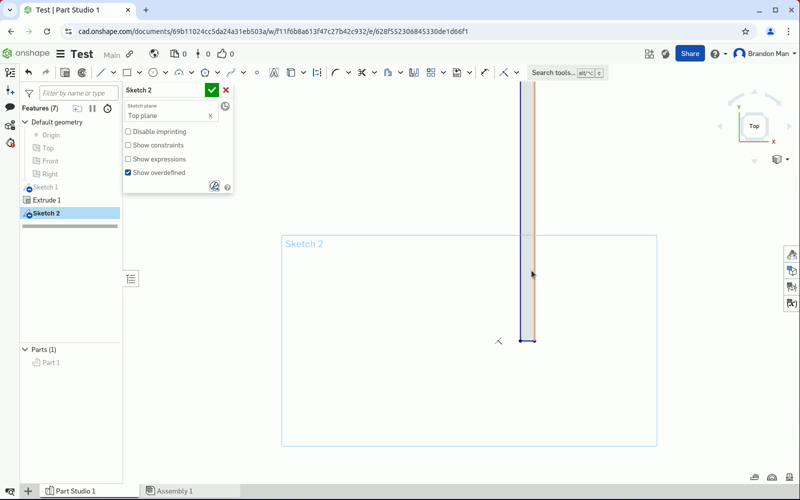
scroll(6)
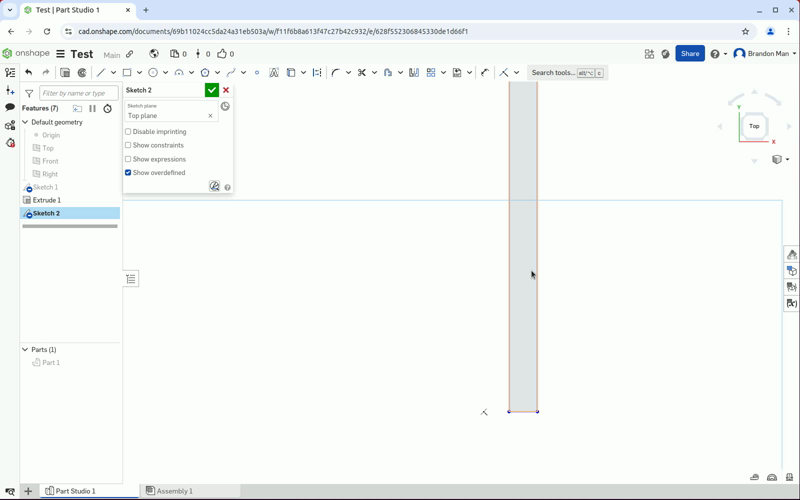
click(531, 270)
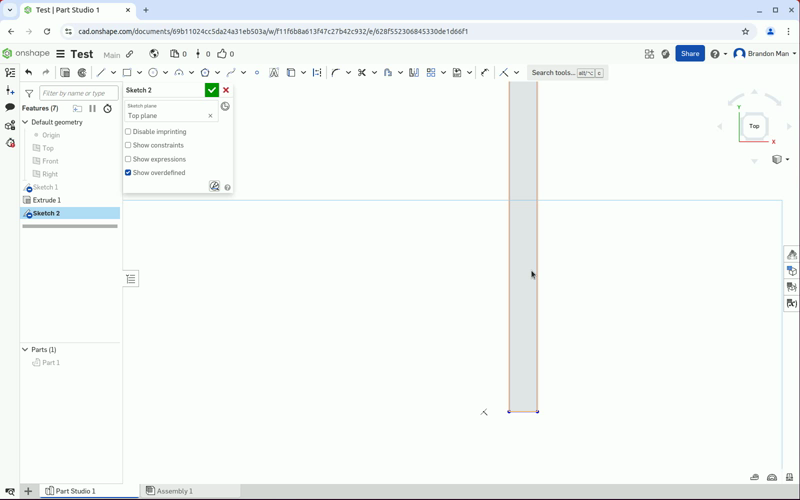
scroll(-6)
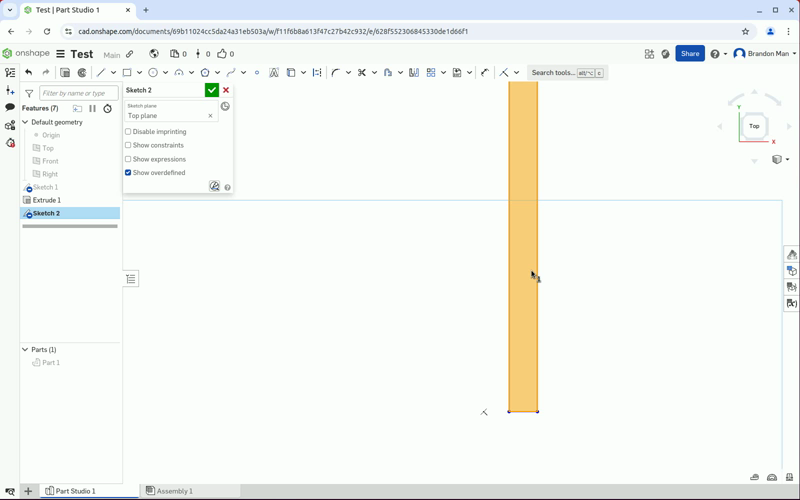
scroll(-6)
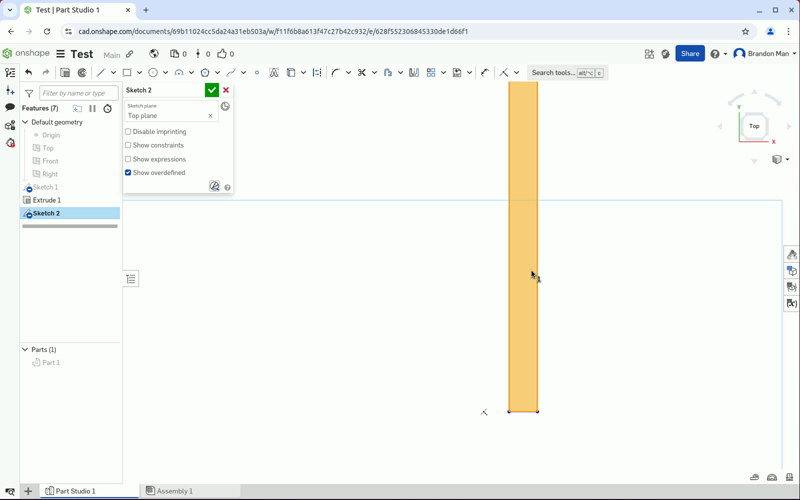
scroll(-6)
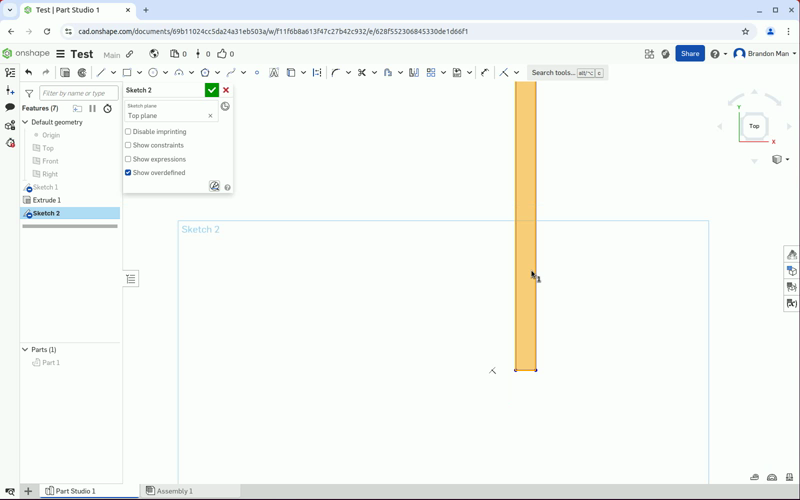
scroll(-6)
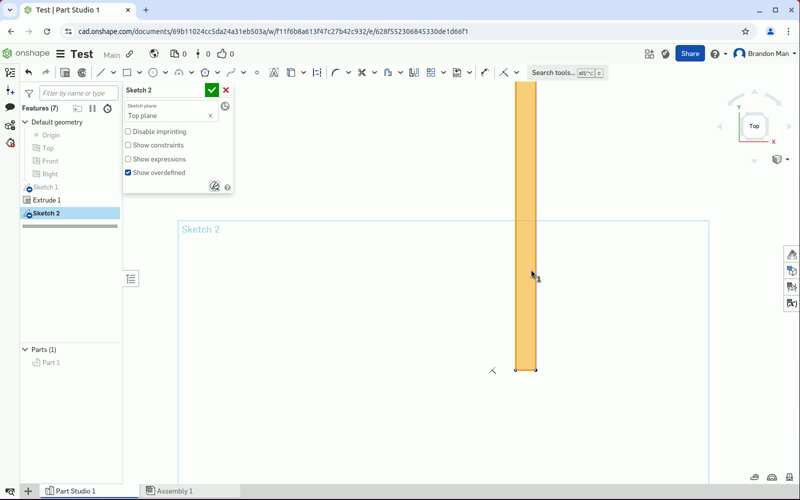
scroll(-6)
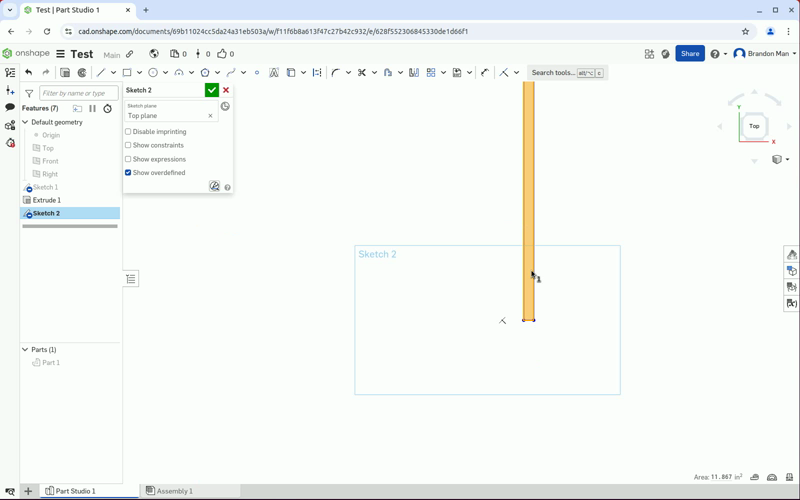
scroll(-6)
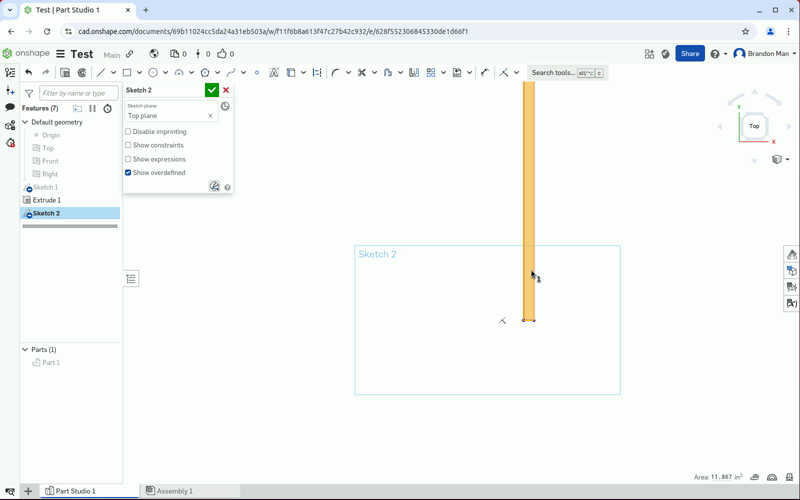
scroll(-6)
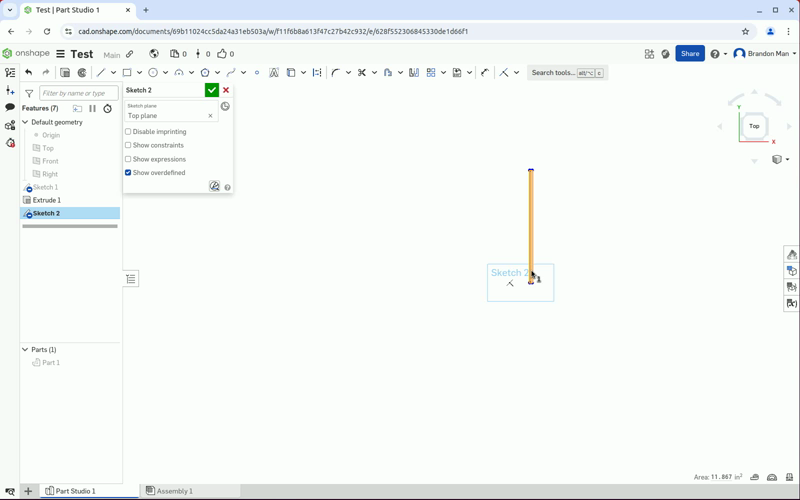
mouse_move(73, 352)
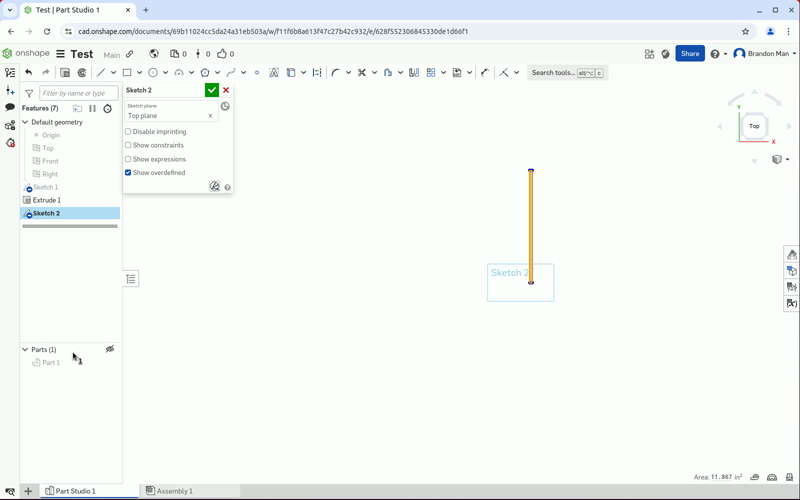
key(shift+y)
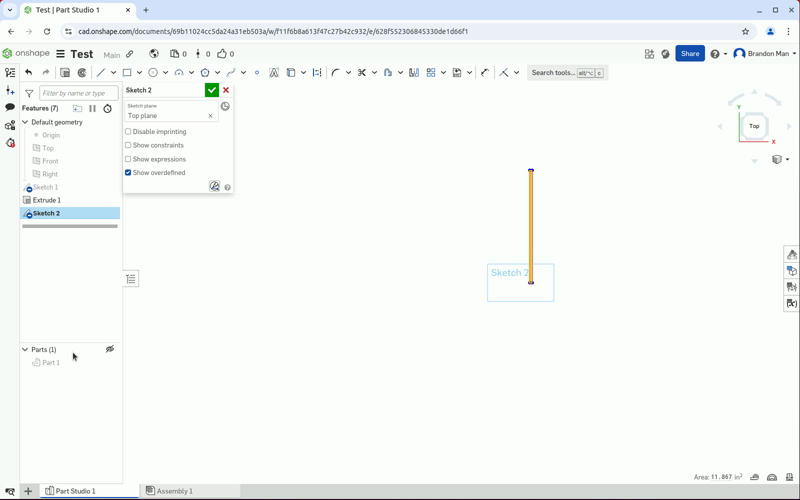
key(shift+e)
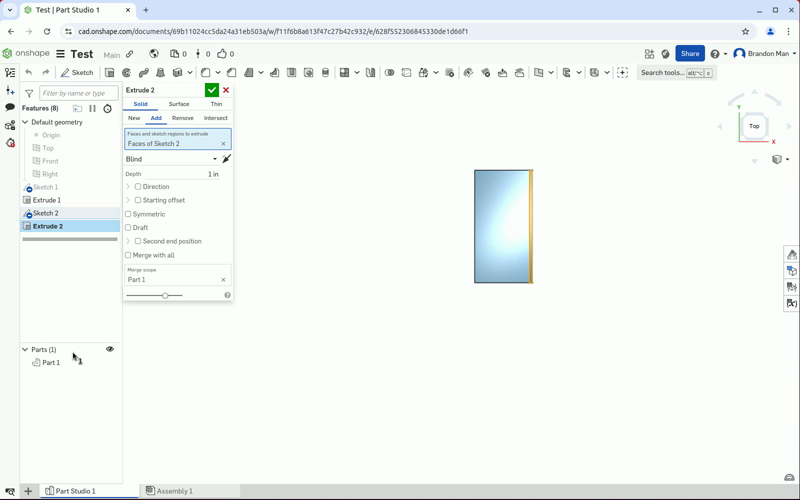
mouse_move(143, 106)
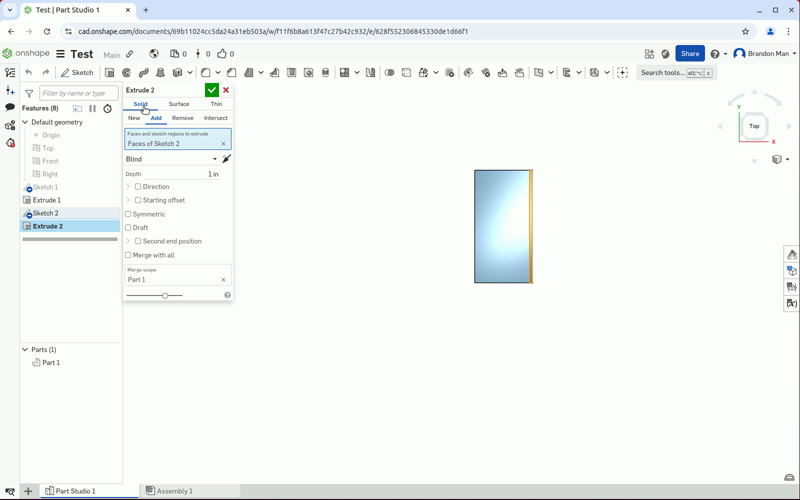
click(143, 106)
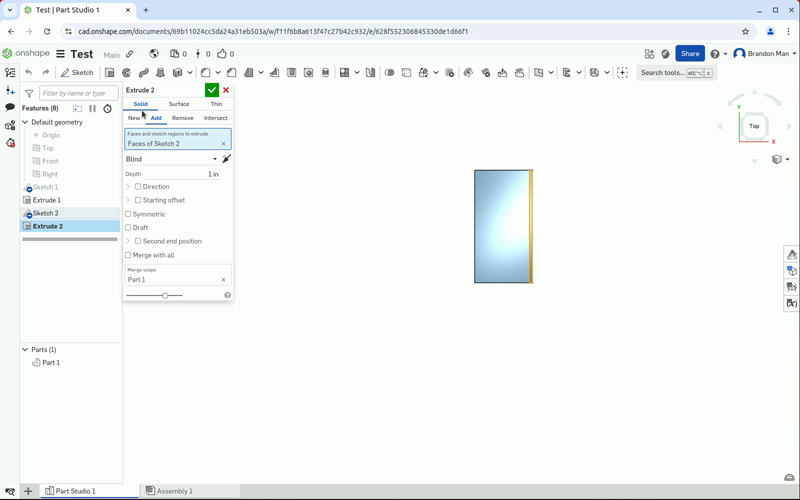
mouse_move(137, 120)
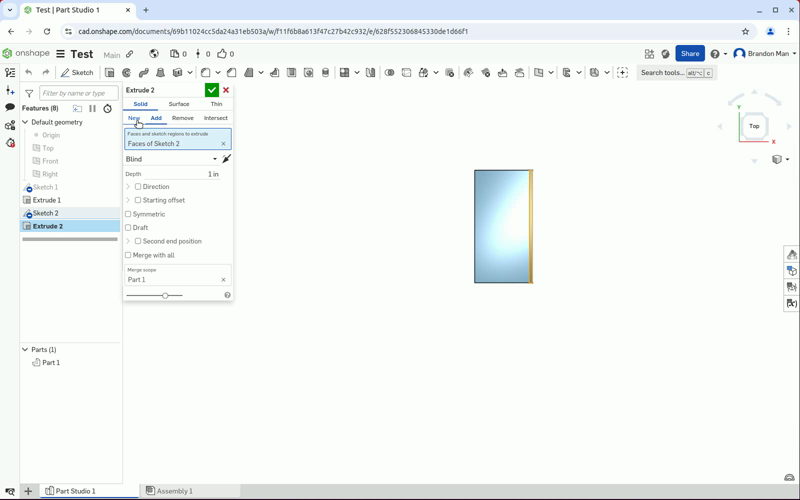
click(137, 120)
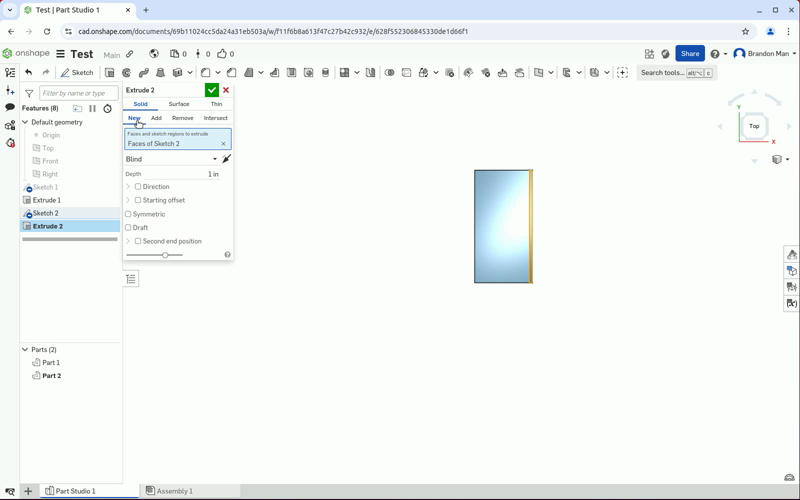
key(tab, 4)
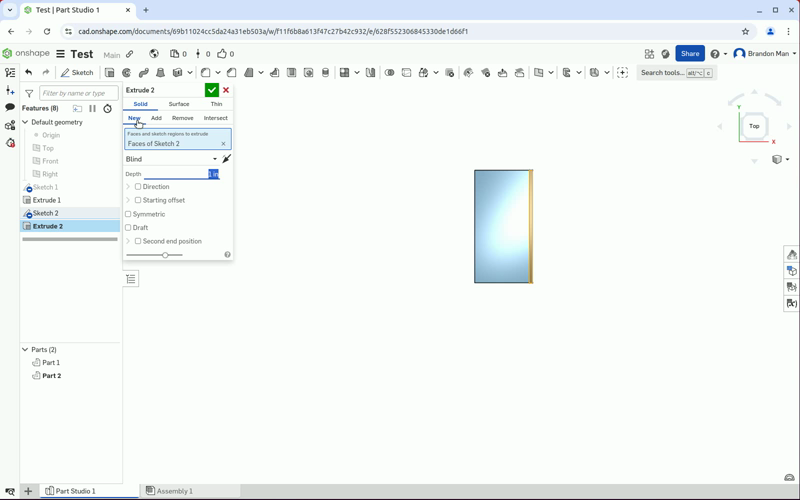
text(0.481)
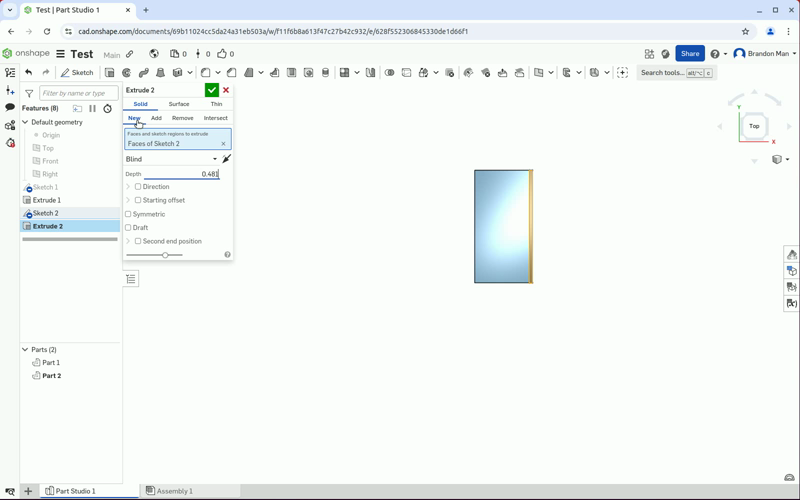
key(enter)
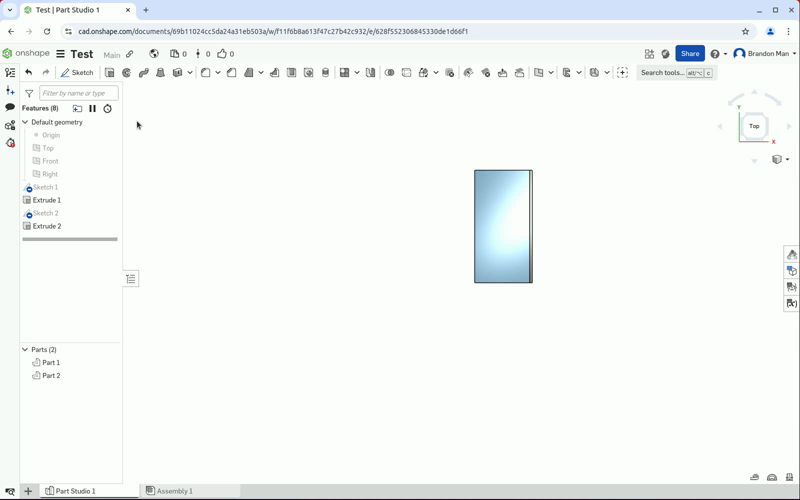
key(shift+h)
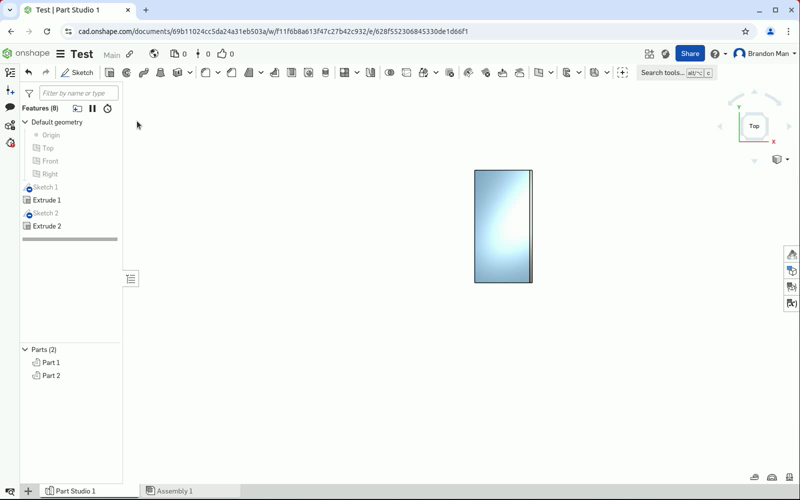
key(shift+h)
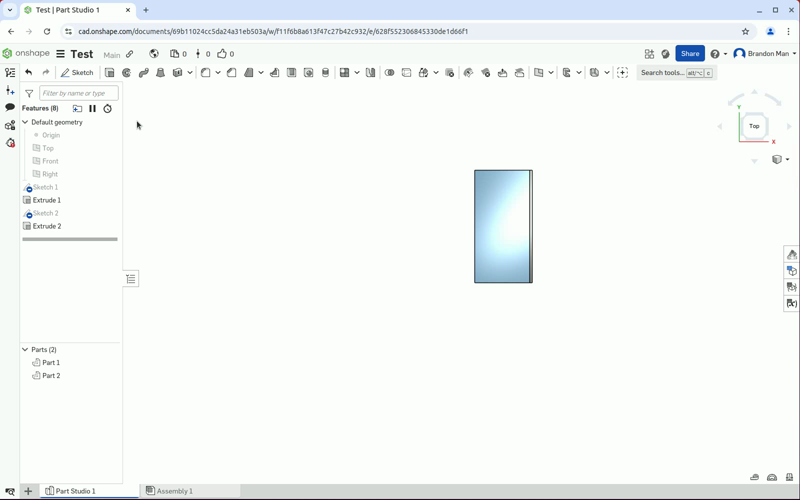
mouse_move(73, 189)
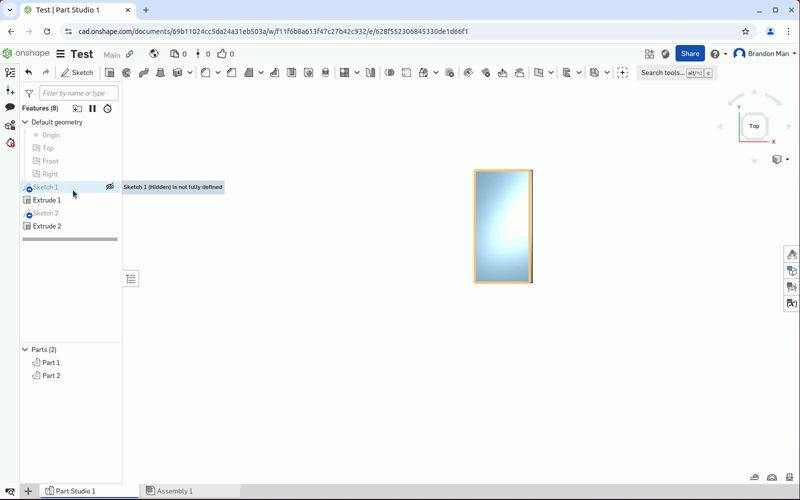
click(73, 189)
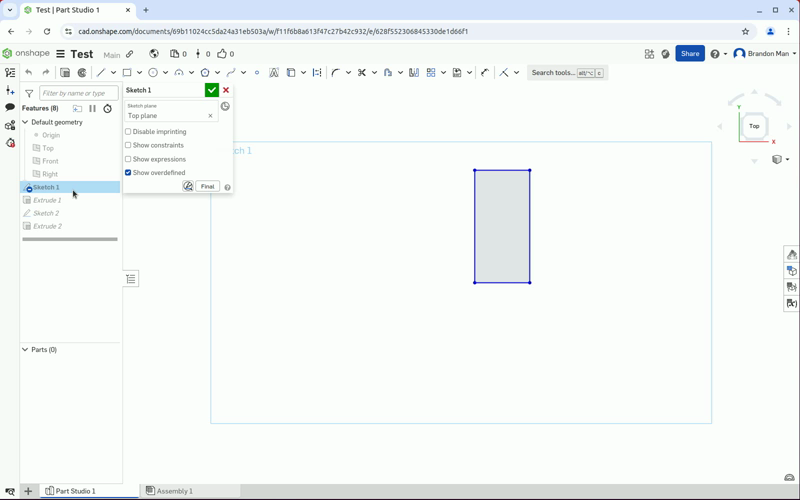
mouse_move(229, 92)
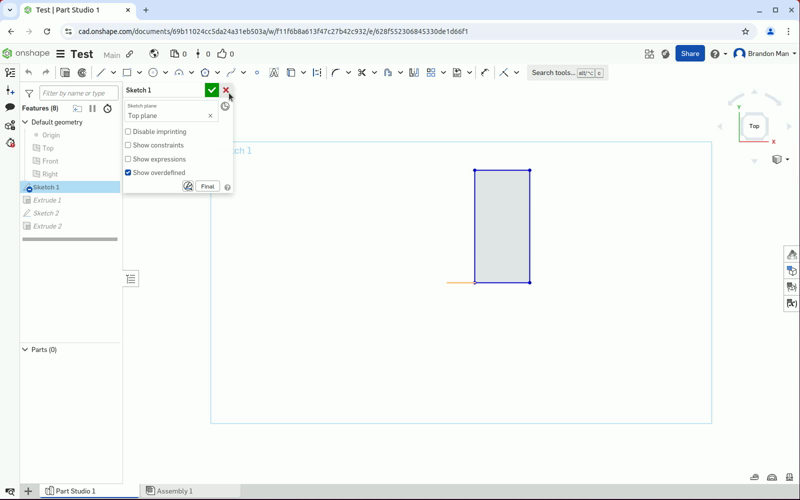
click(229, 92)
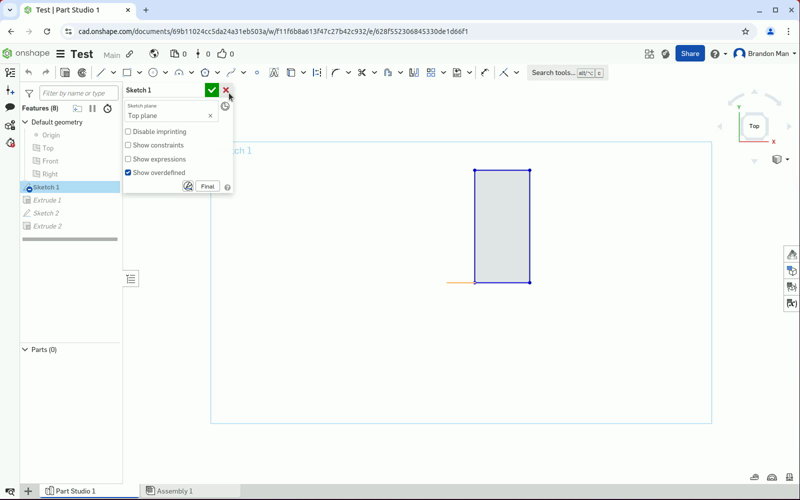
key(shift+s)
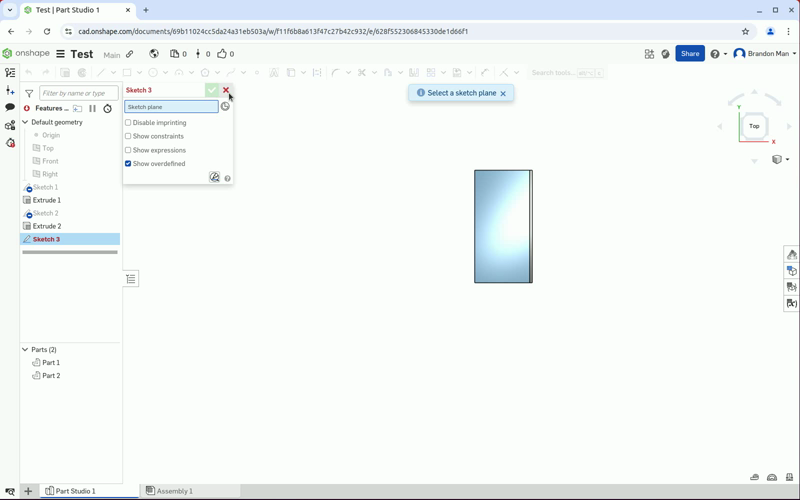
mouse_move(73, 150)
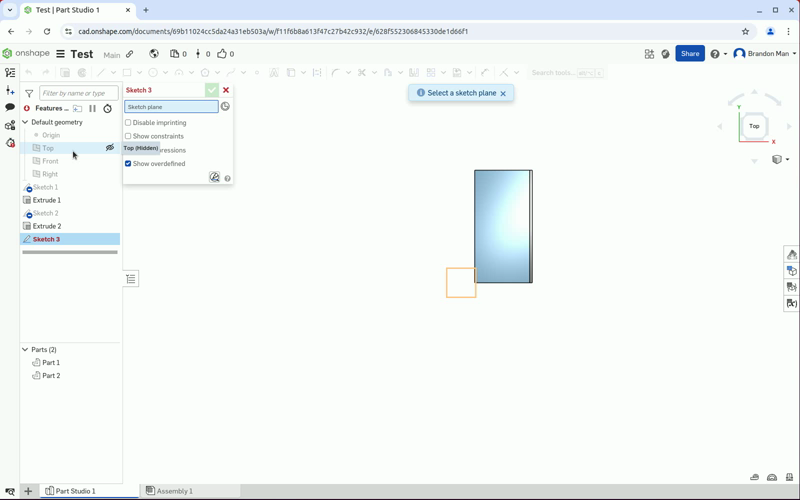
click(73, 150)
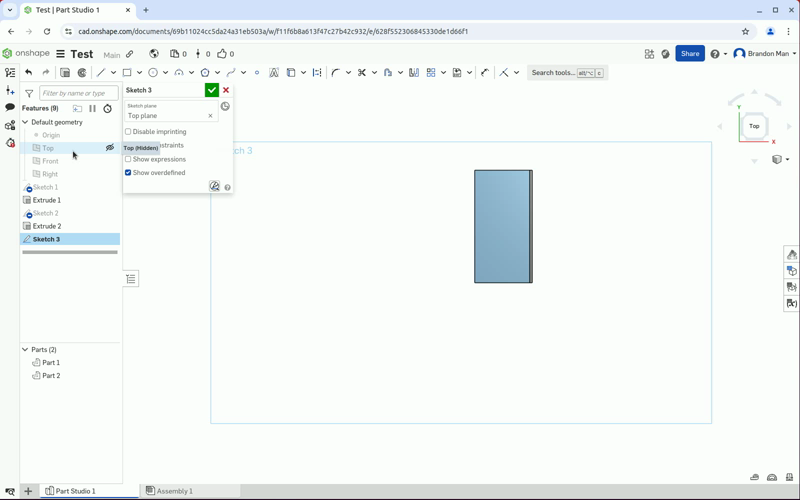
mouse_move(73, 352)
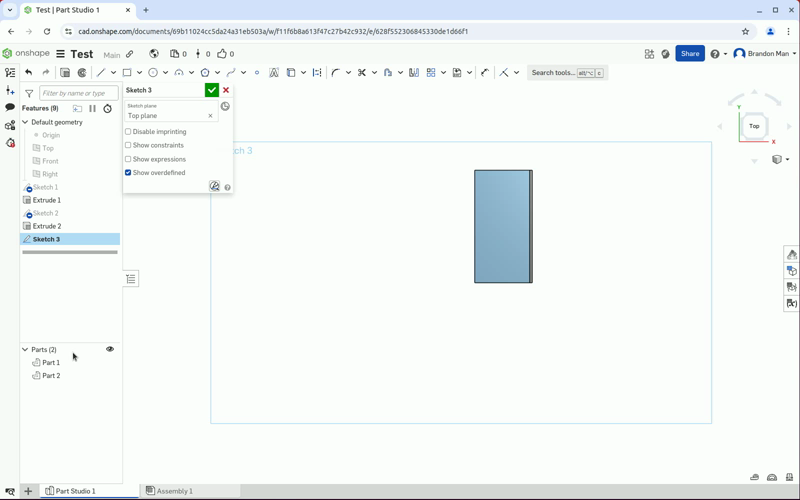
key(y)
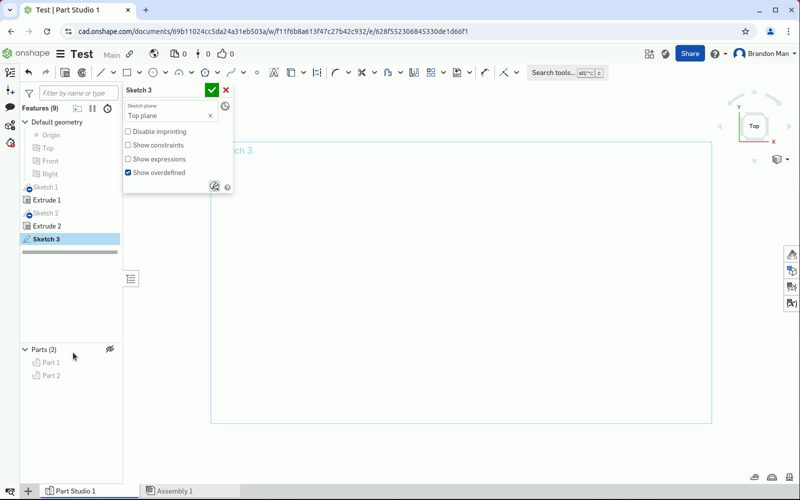
key(l)
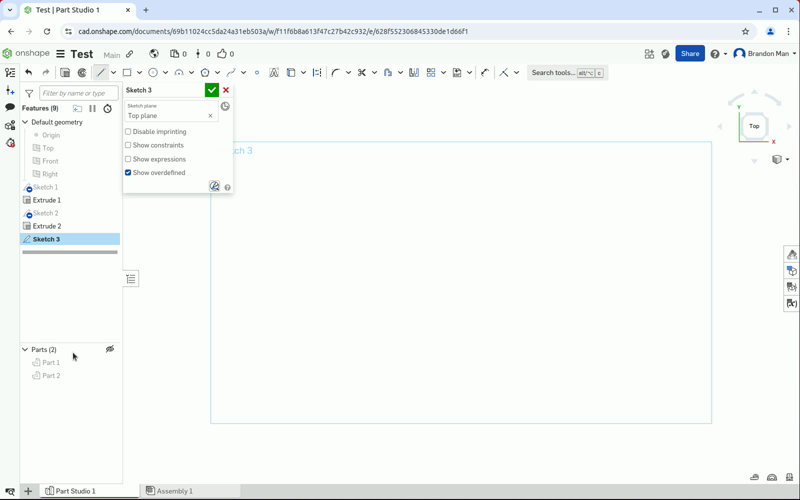
key_down(shift)
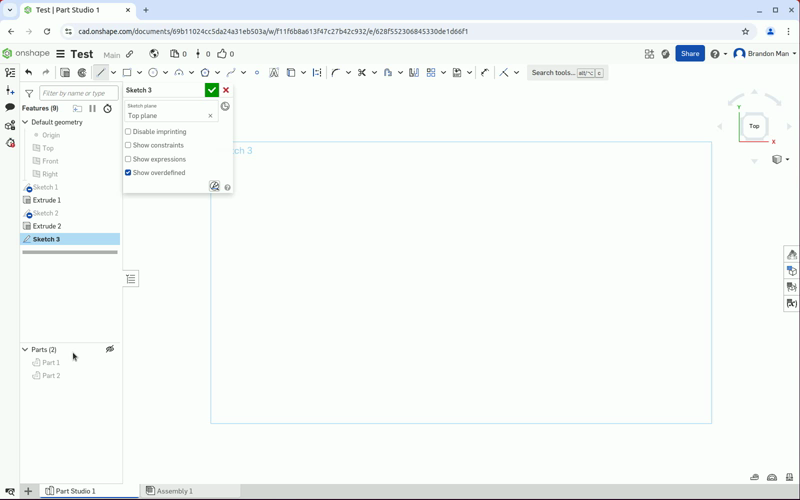
mouse_move(460, 278)
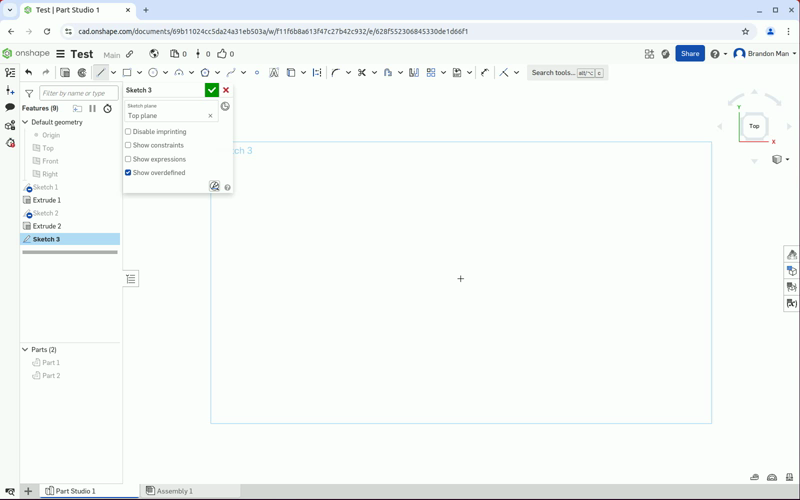
click(460, 278)
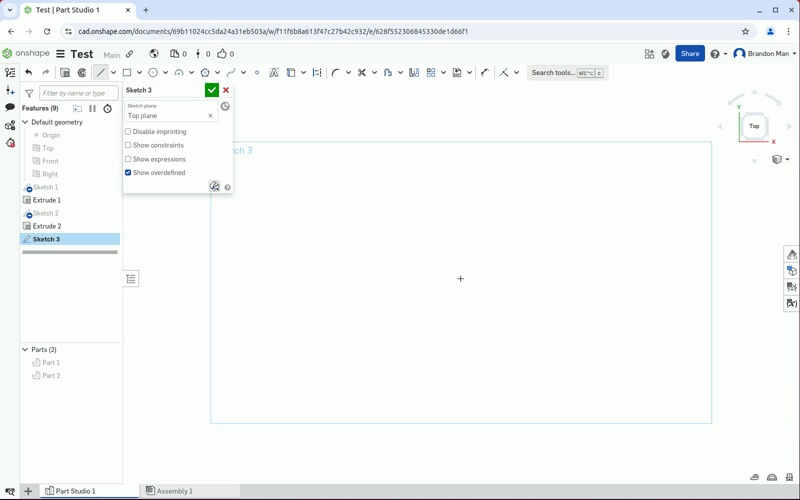
key_up(shift)
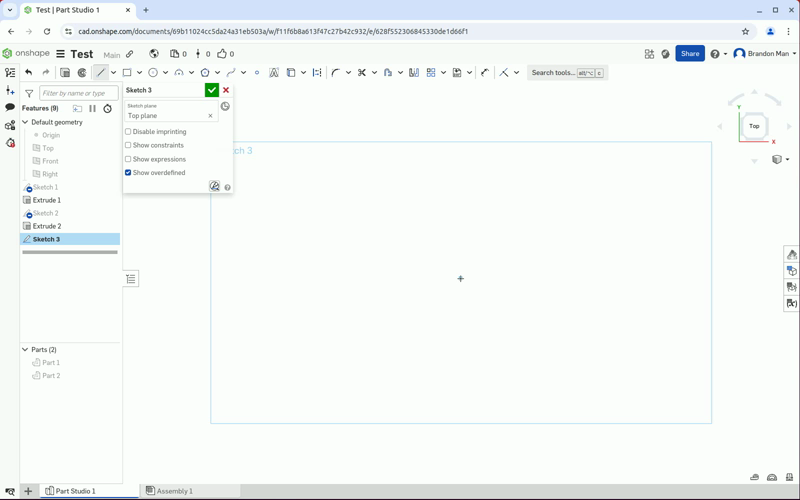
key_down(shift)
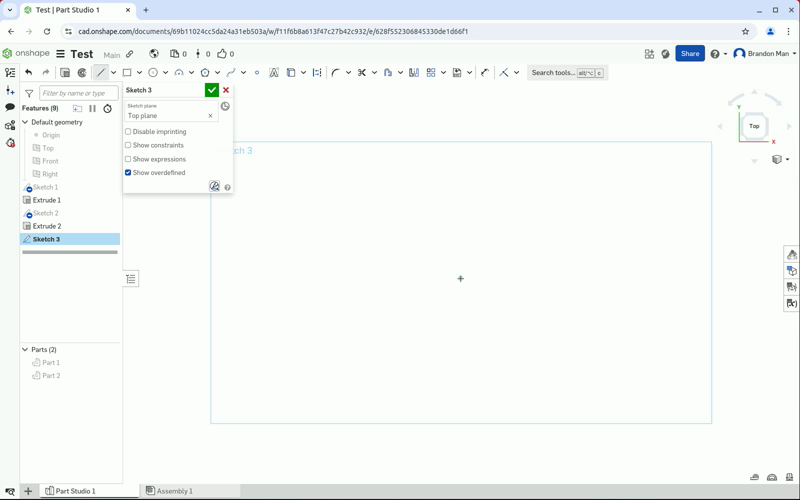
mouse_move(490, 278)
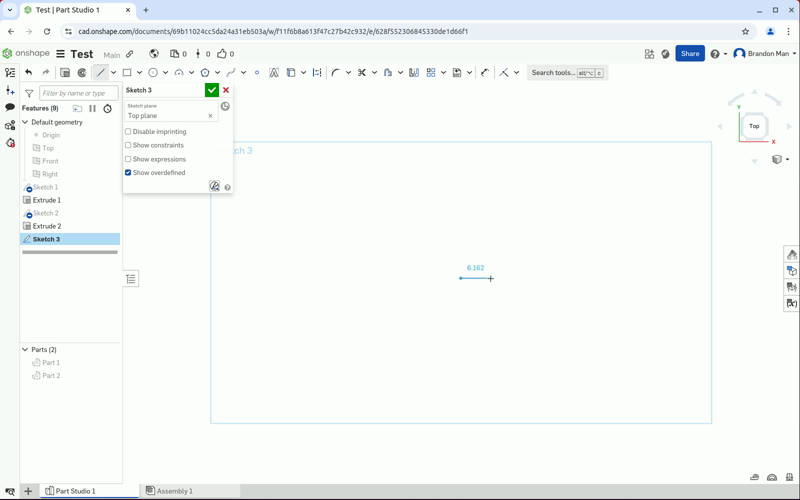
mouse_move(467, 282)
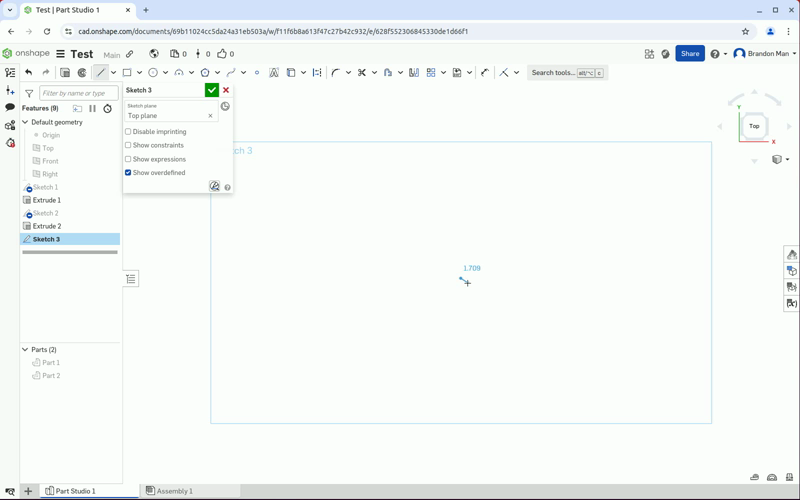
click(467, 282)
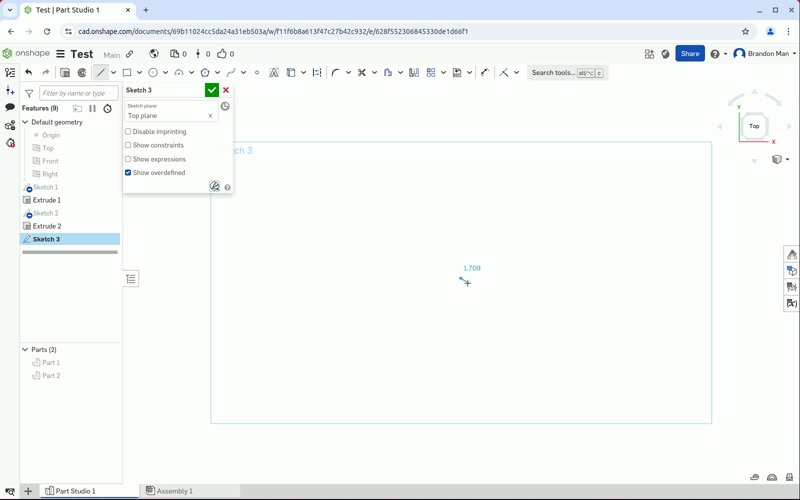
key_up(shift)
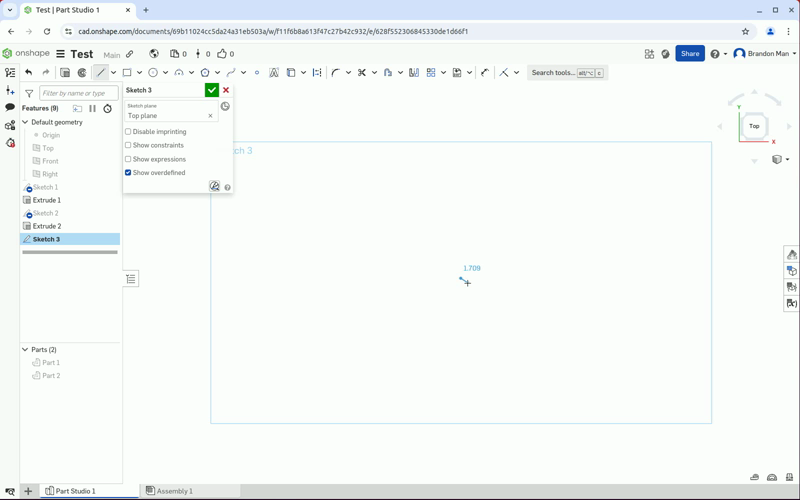
key_down(shift)
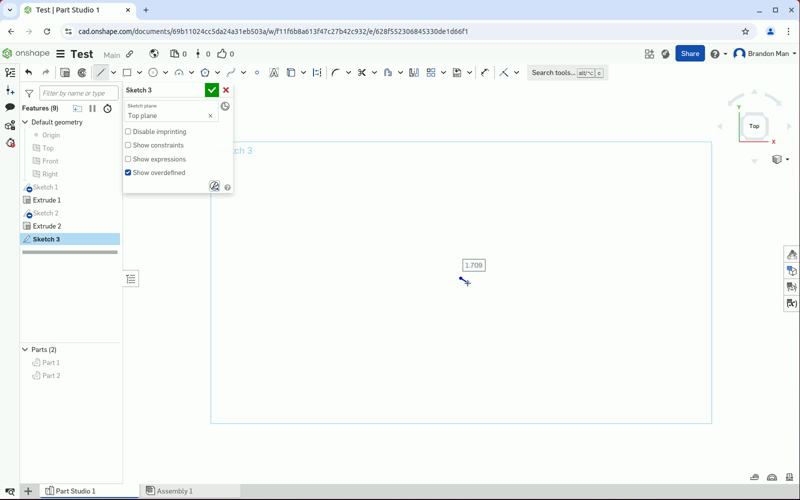
mouse_move(497, 282)
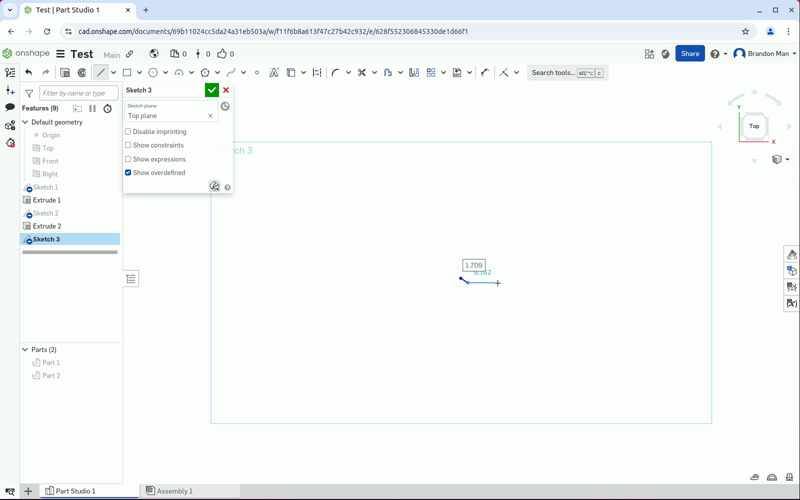
mouse_move(473, 282)
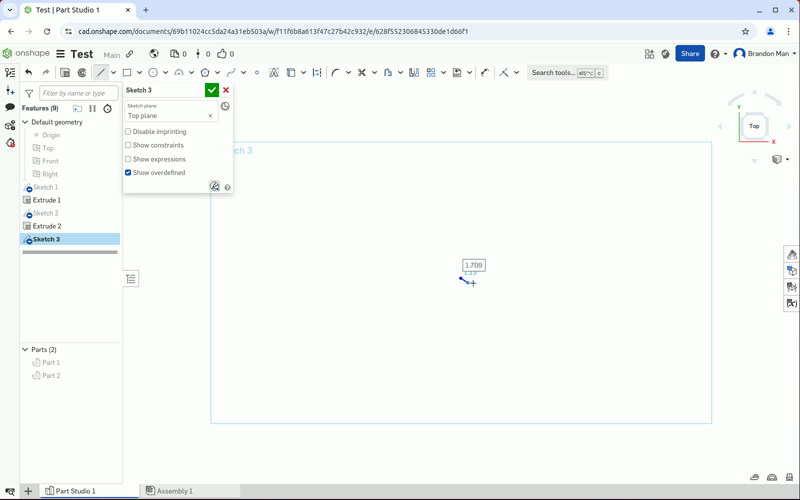
scroll(6)
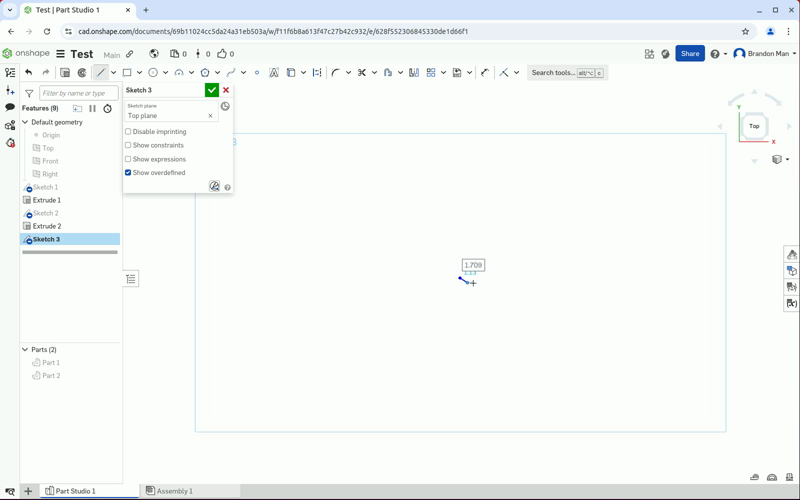
scroll(6)
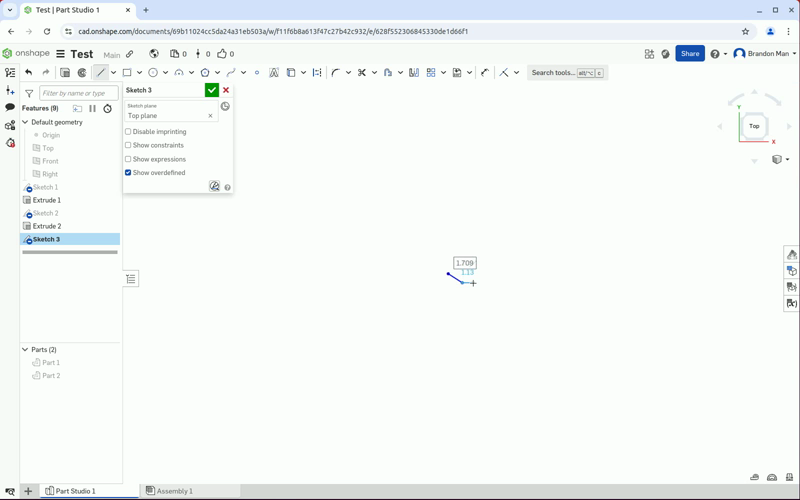
scroll(6)
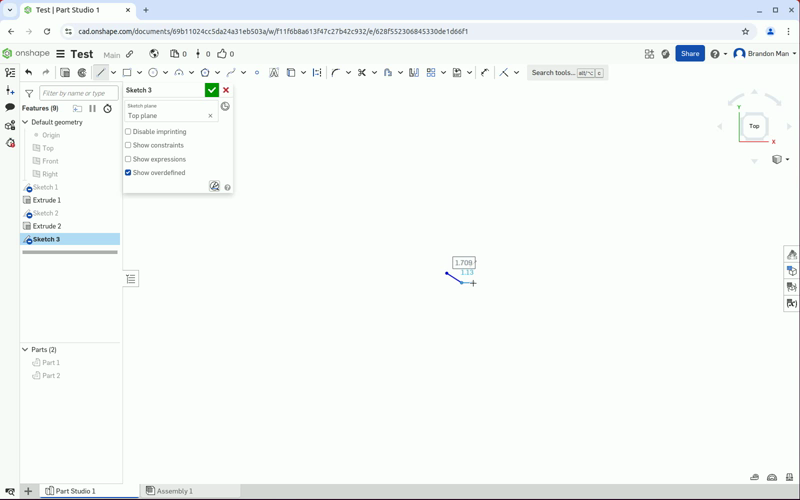
scroll(6)
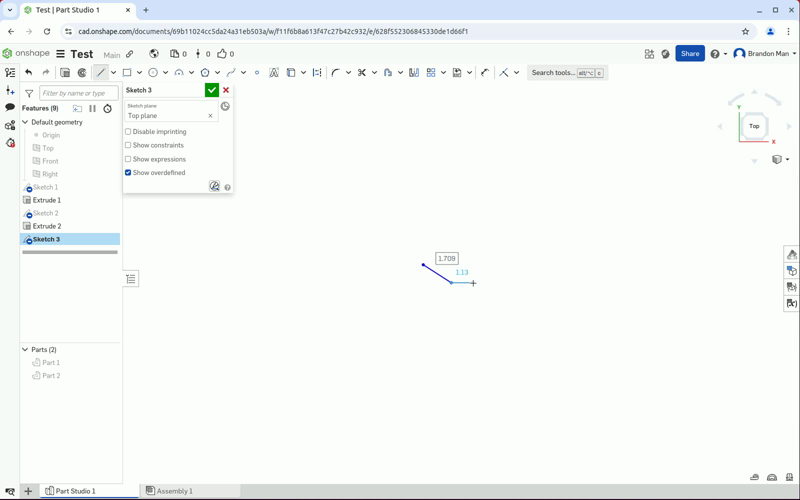
scroll(6)
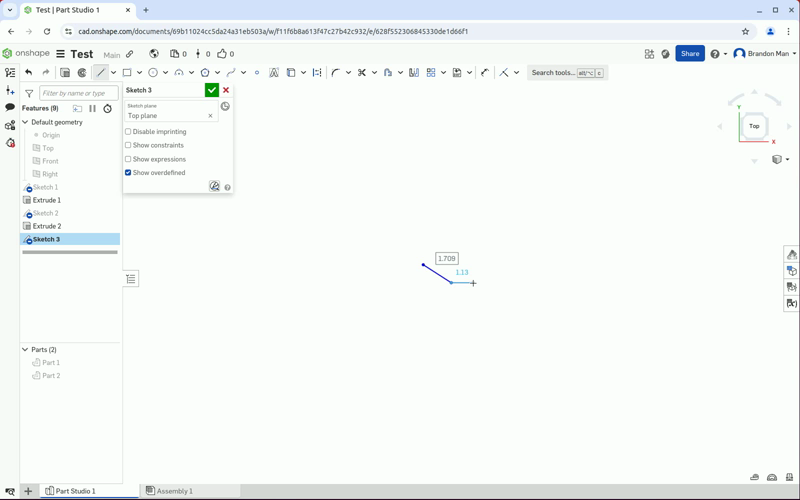
scroll(6)
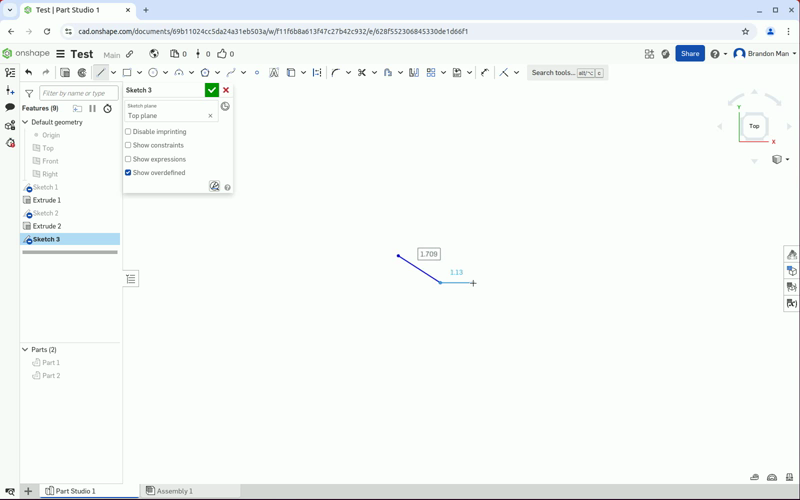
scroll(6)
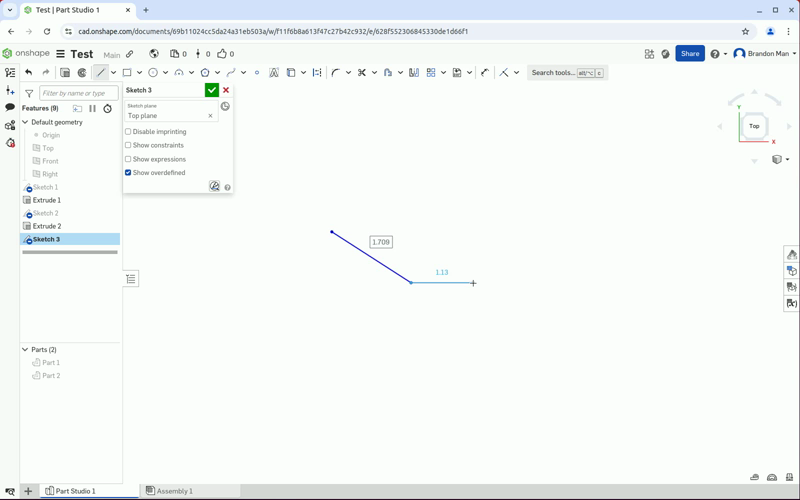
click(473, 282)
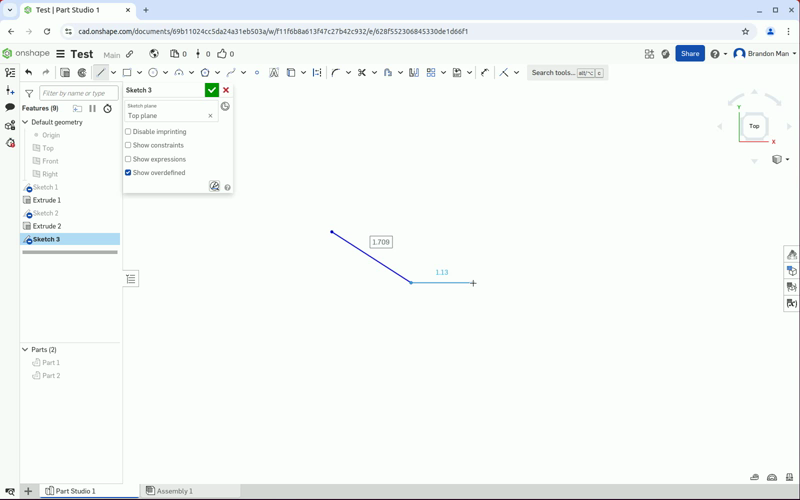
scroll(-6)
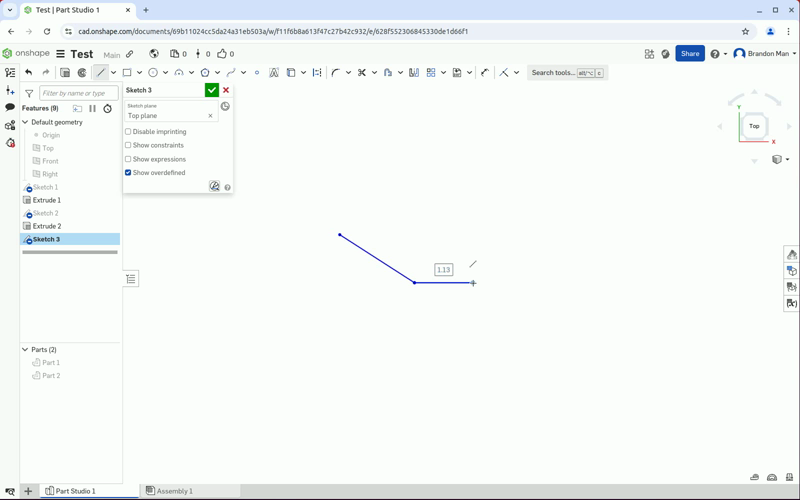
scroll(-6)
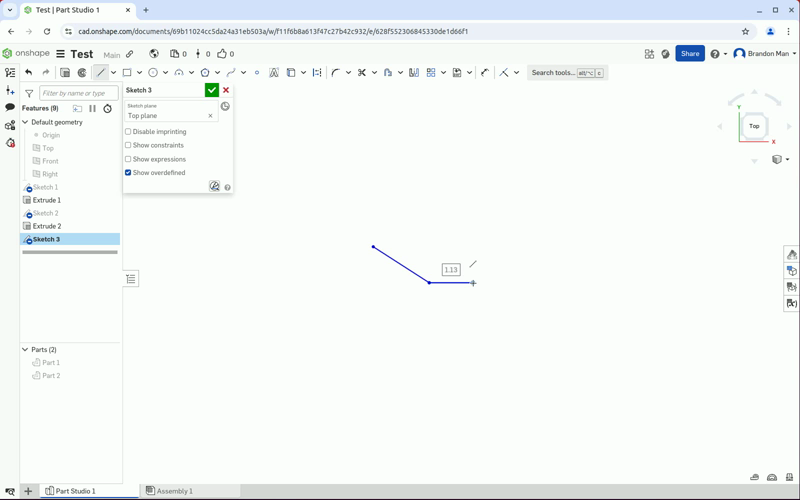
scroll(-6)
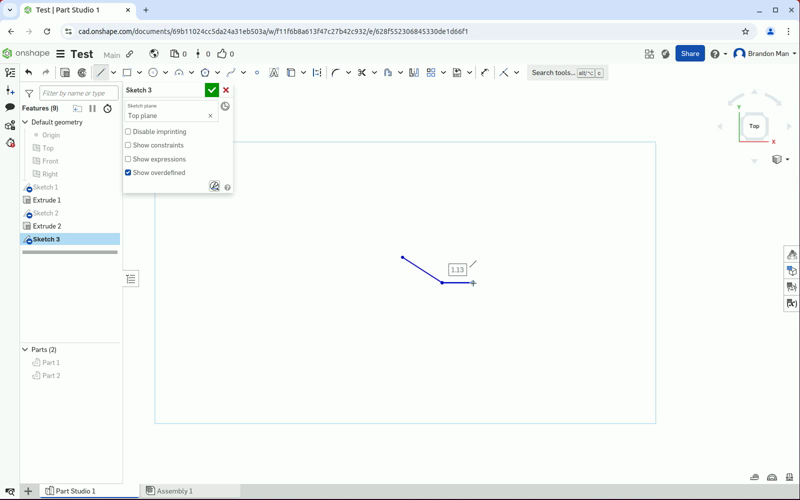
scroll(-6)
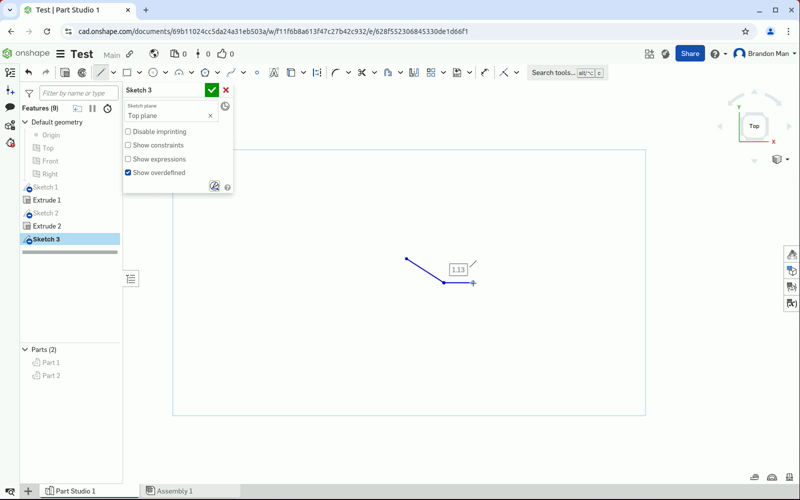
scroll(-6)
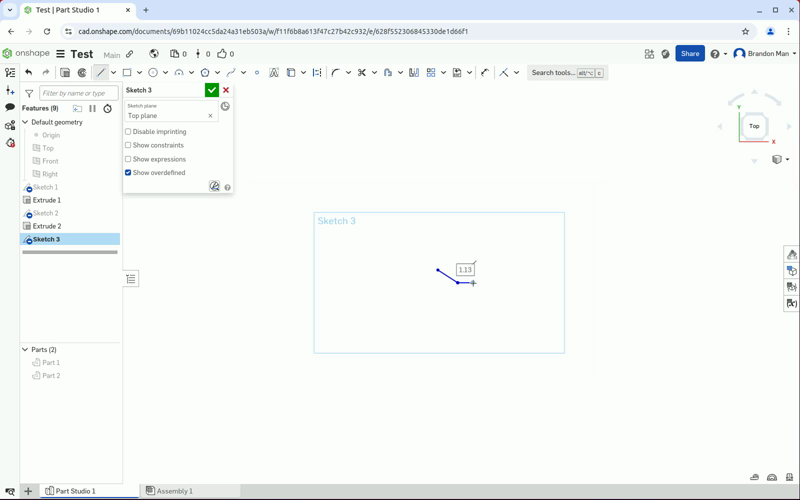
scroll(-6)
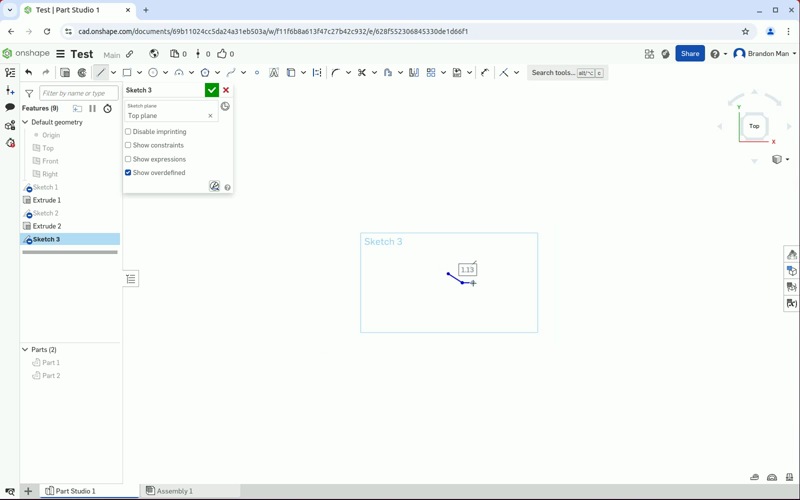
scroll(-6)
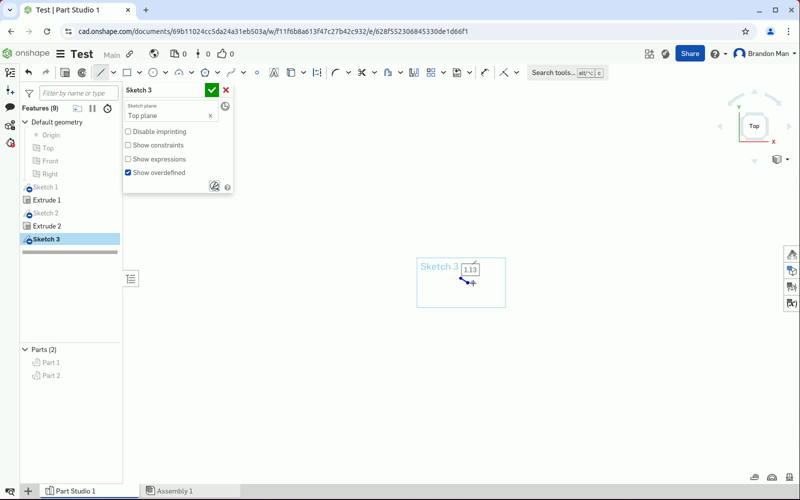
key_up(shift)
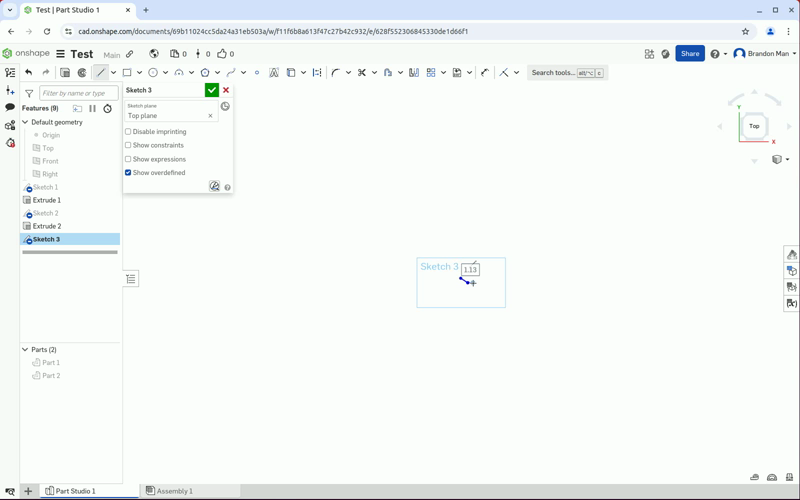
key_down(shift)
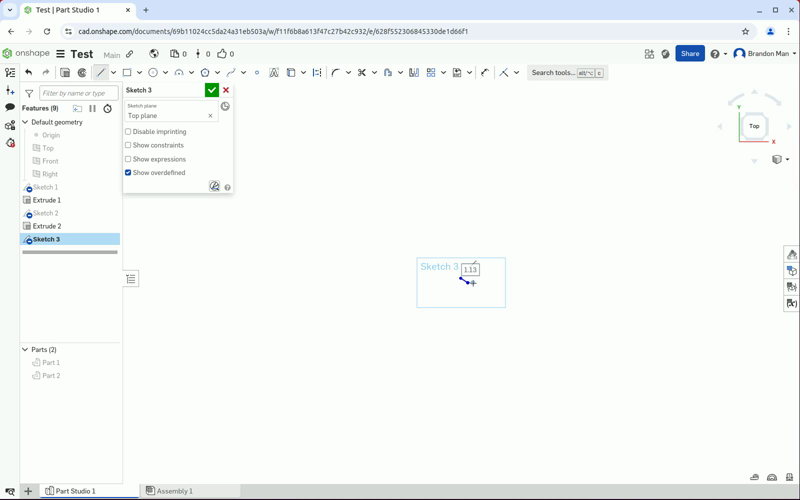
mouse_move(473, 170)
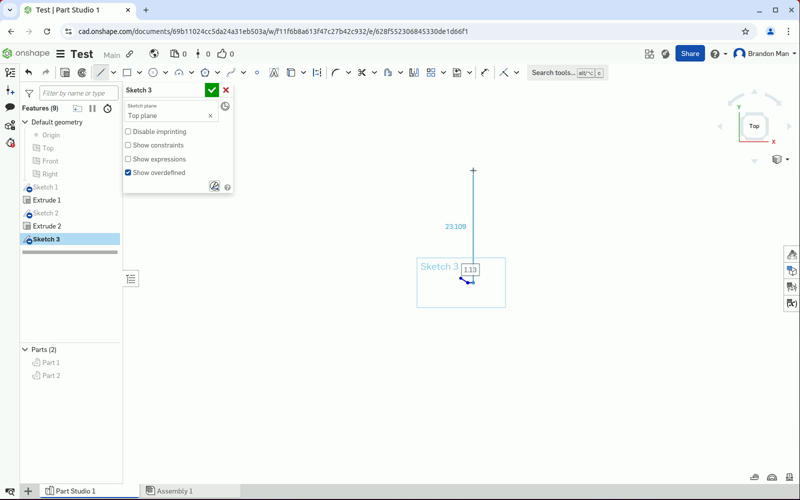
click(473, 170)
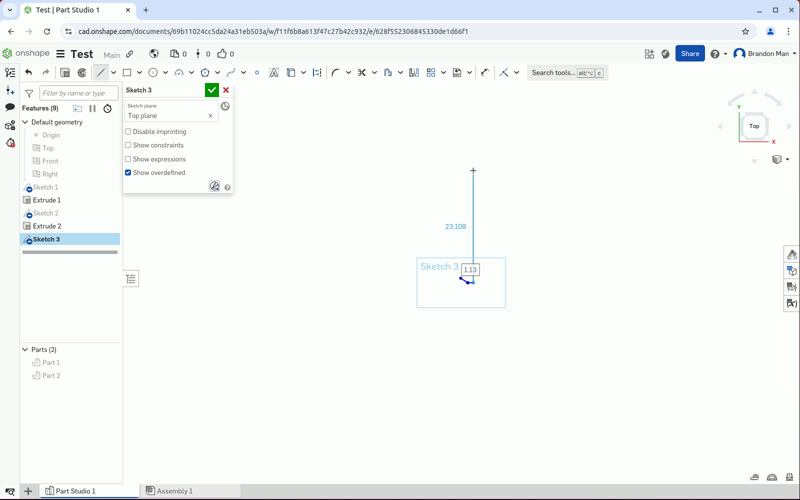
key_up(shift)
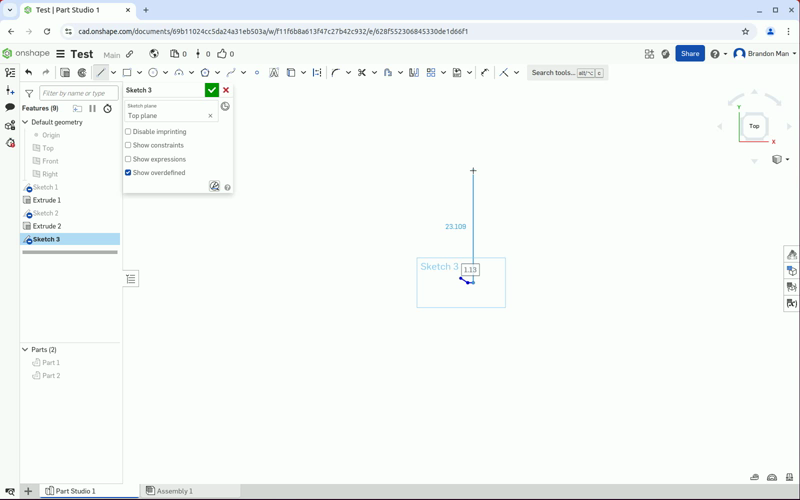
key_down(shift)
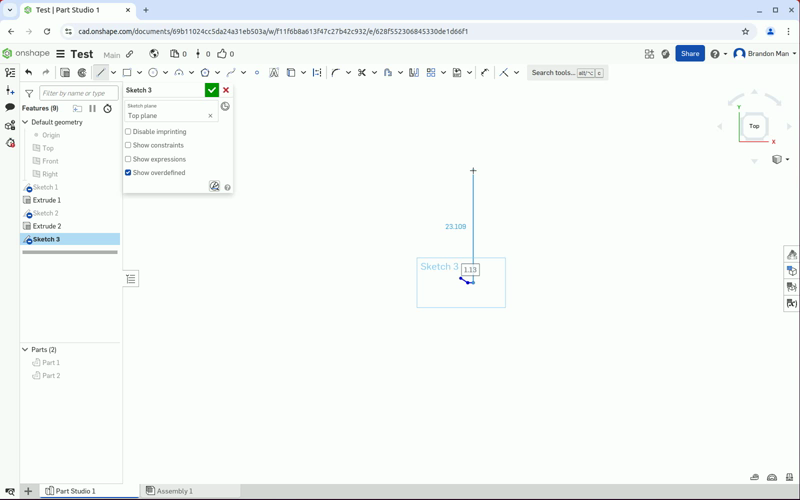
mouse_move(503, 170)
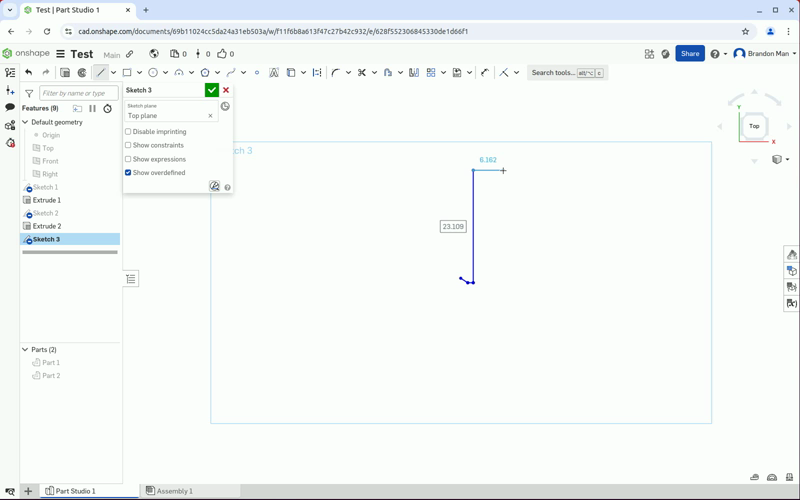
mouse_move(460, 170)
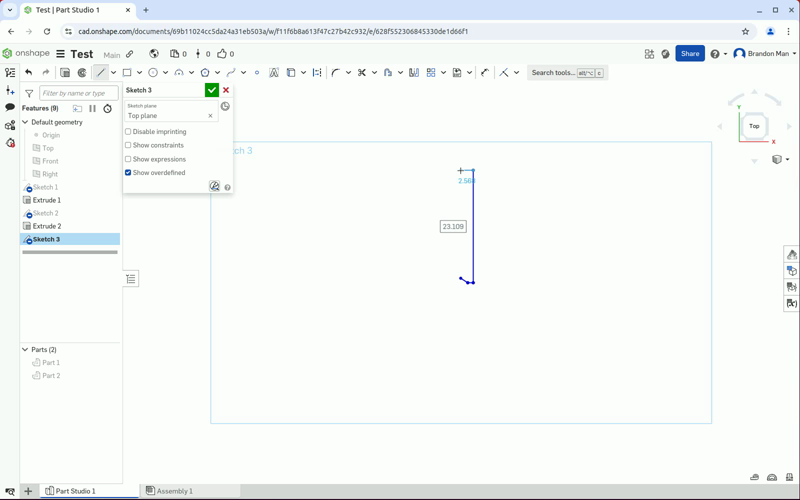
click(460, 170)
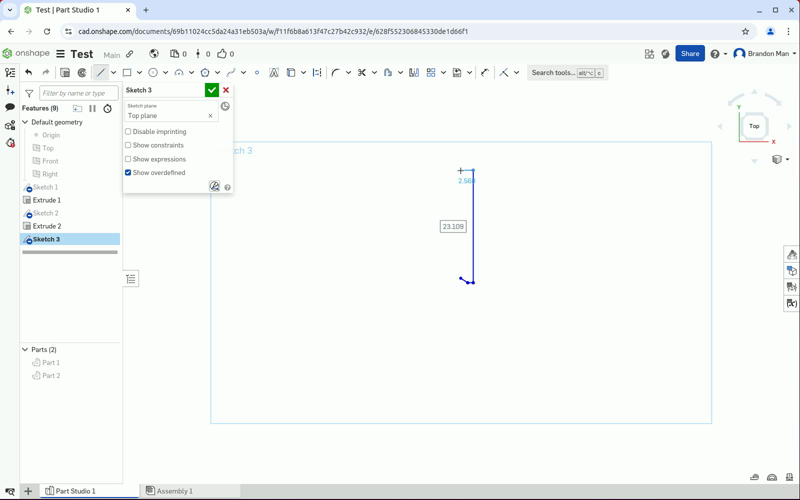
key_up(shift)
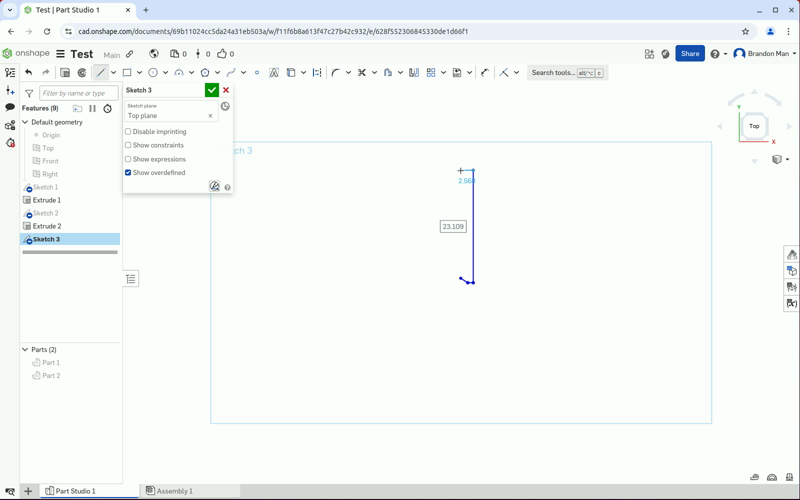
key_down(shift)
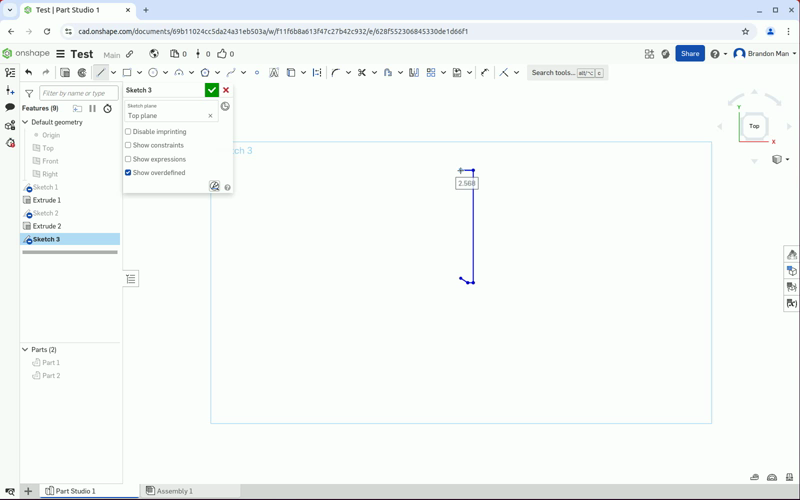
mouse_move(490, 170)
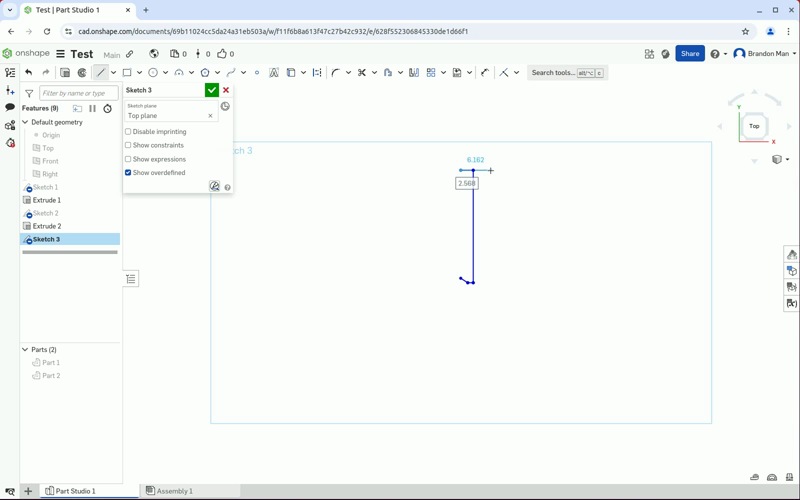
mouse_move(460, 221)
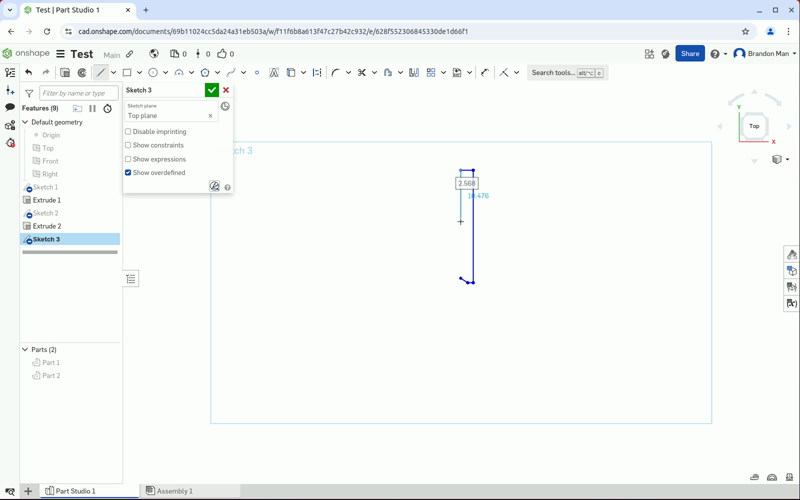
click(460, 221)
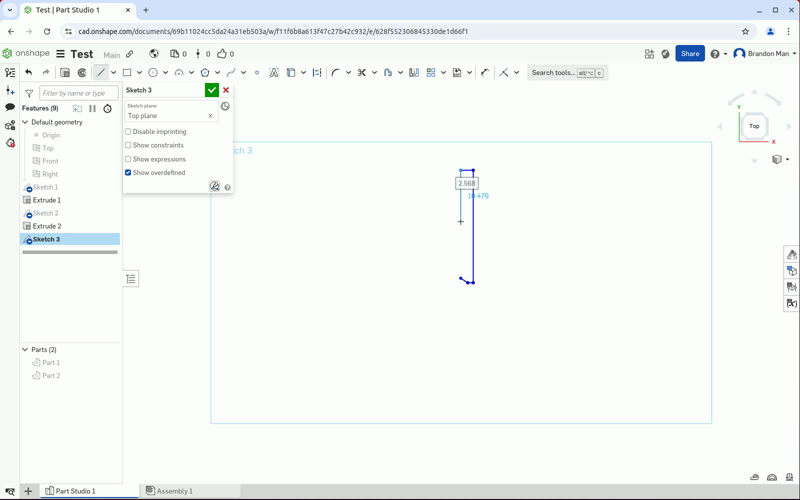
key_up(shift)
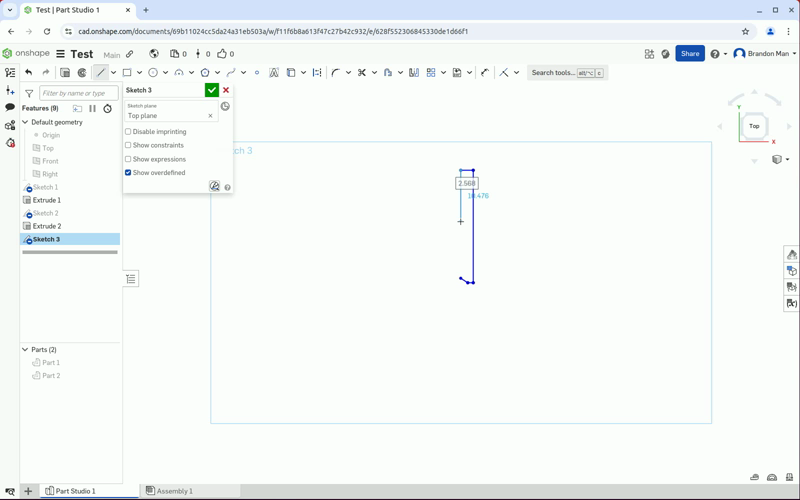
key_down(shift)
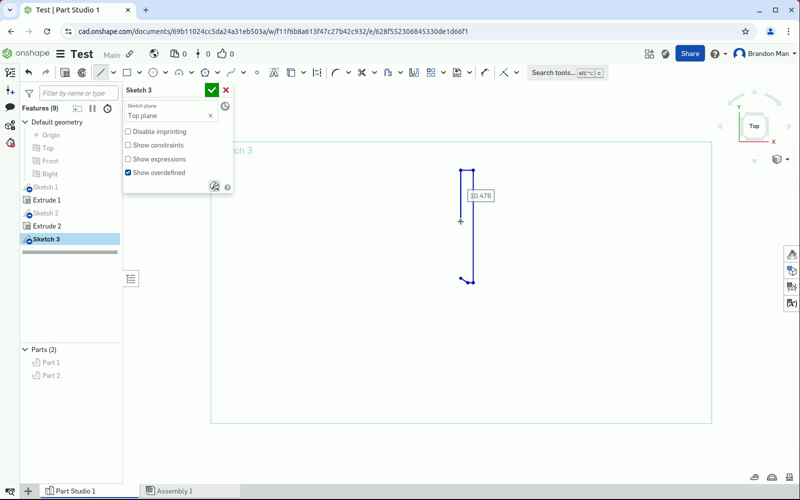
mouse_move(490, 221)
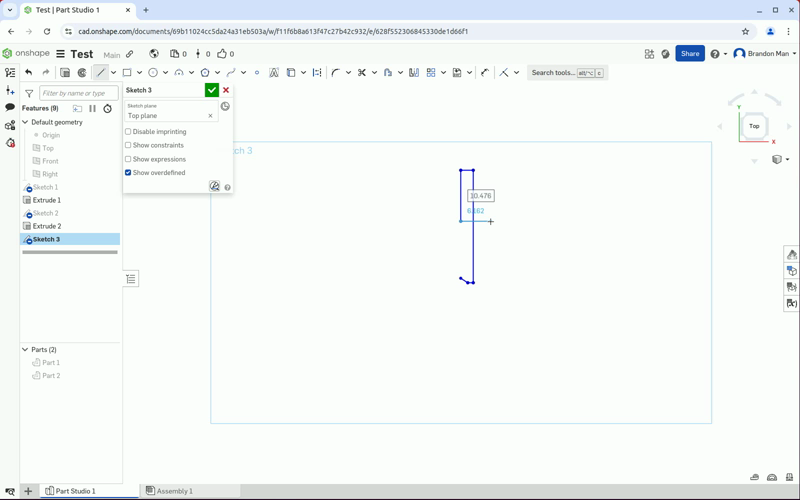
mouse_move(469, 221)
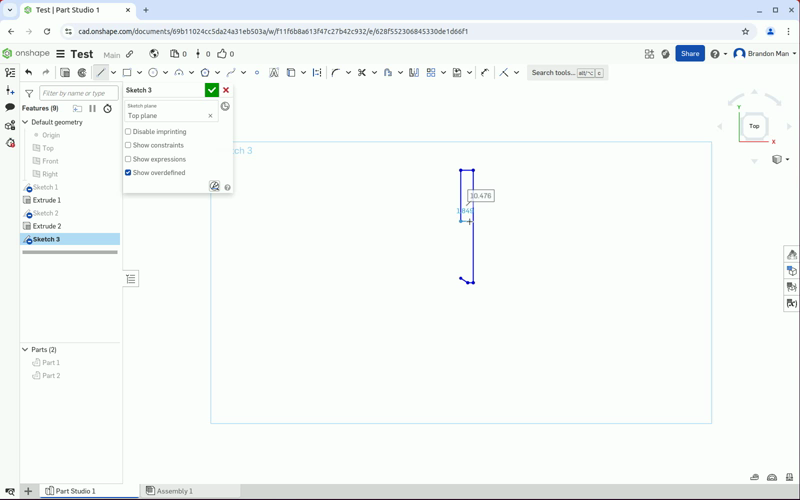
click(469, 221)
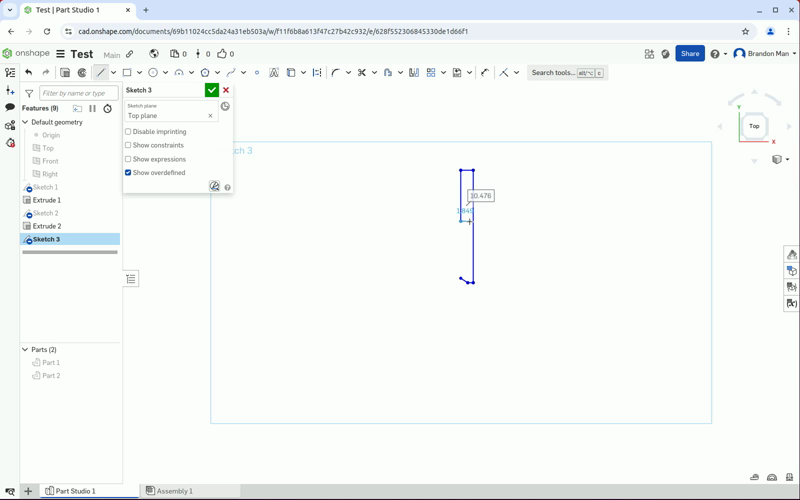
key_up(shift)
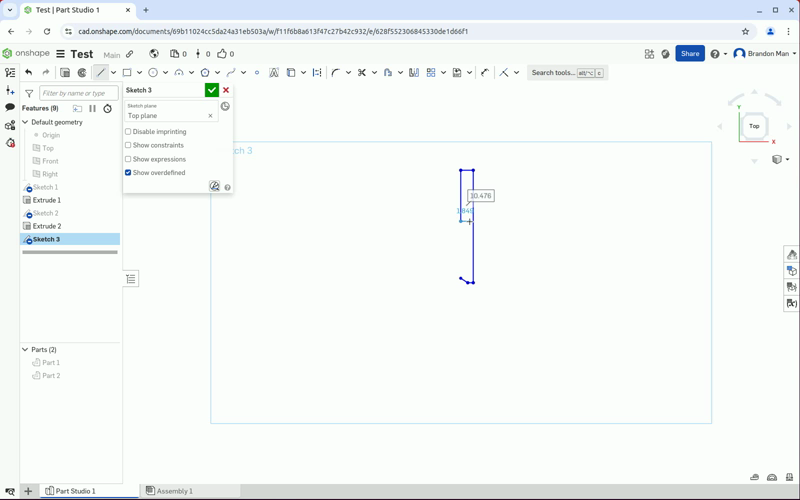
key_down(shift)
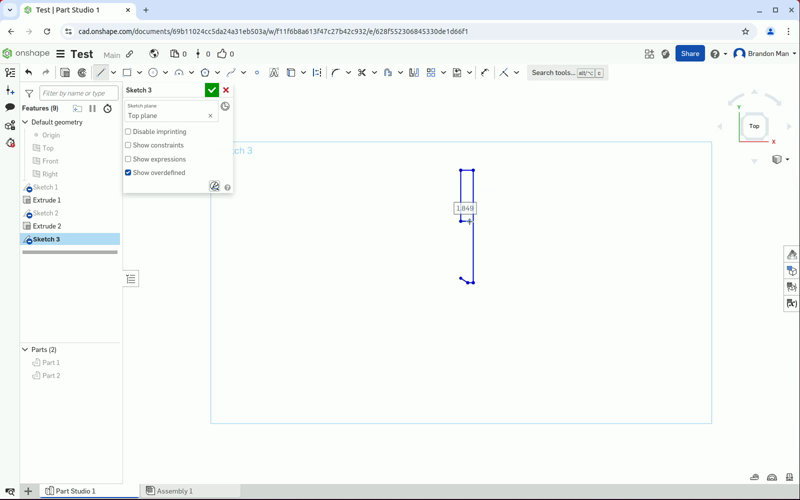
mouse_move(499, 221)
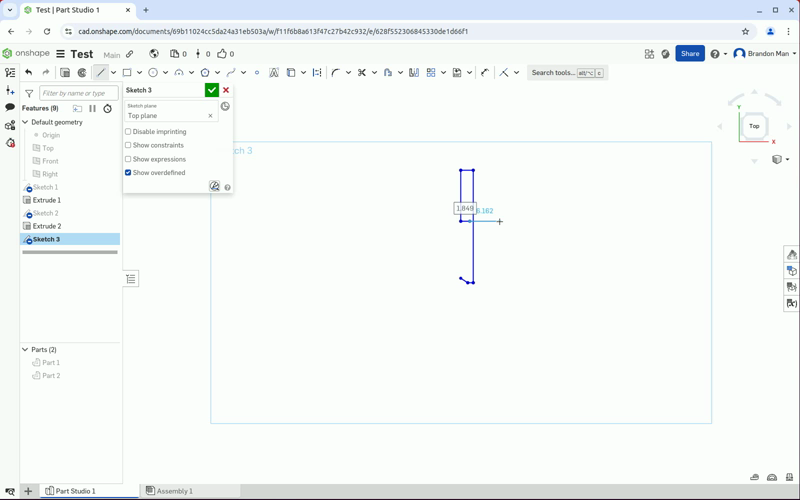
mouse_move(469, 243)
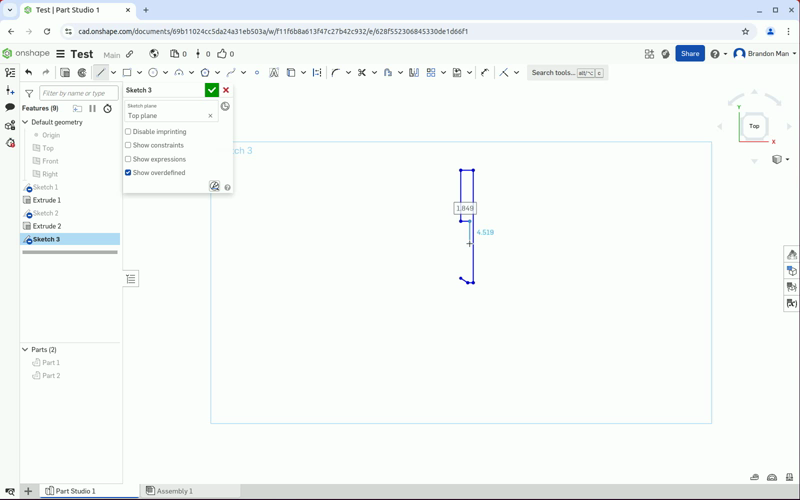
click(469, 243)
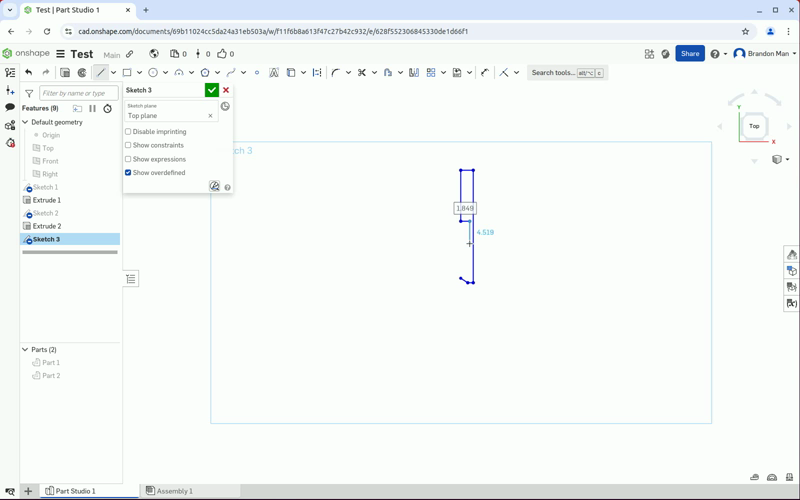
key_up(shift)
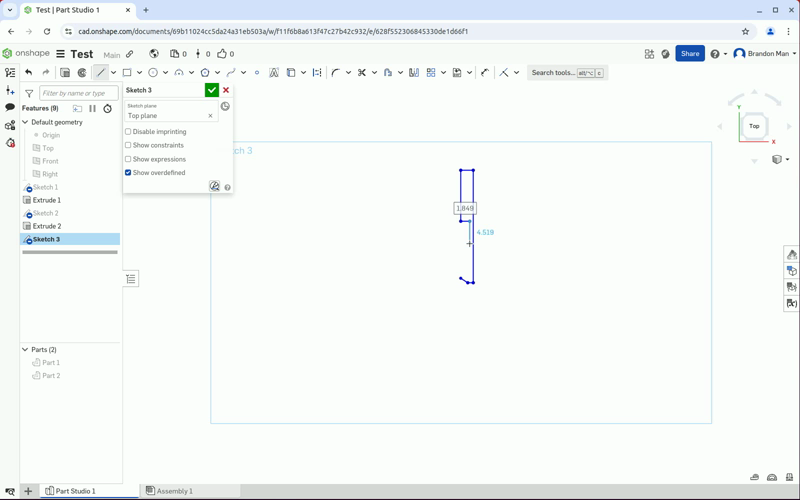
key_down(shift)
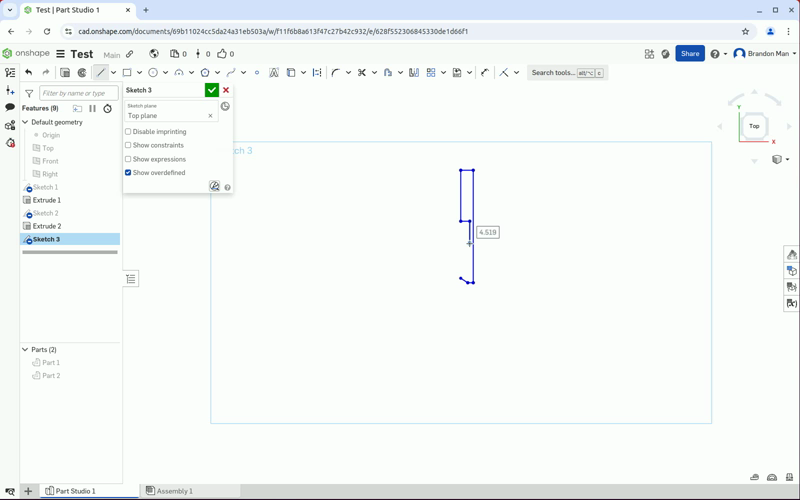
mouse_move(499, 243)
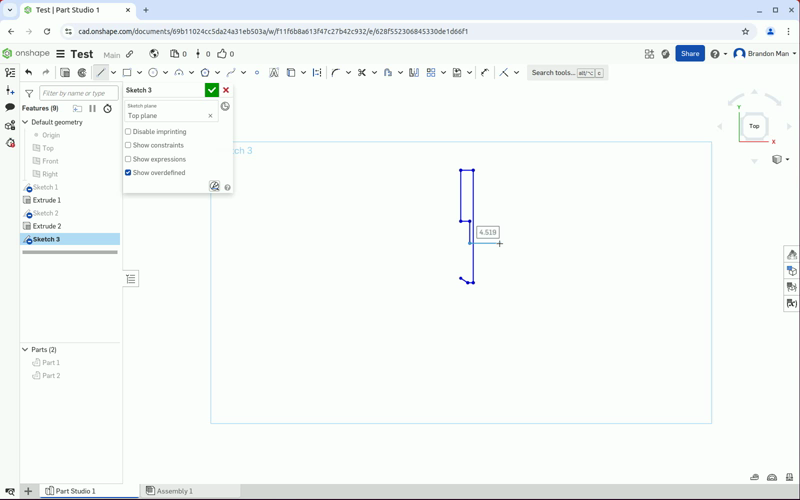
mouse_move(460, 243)
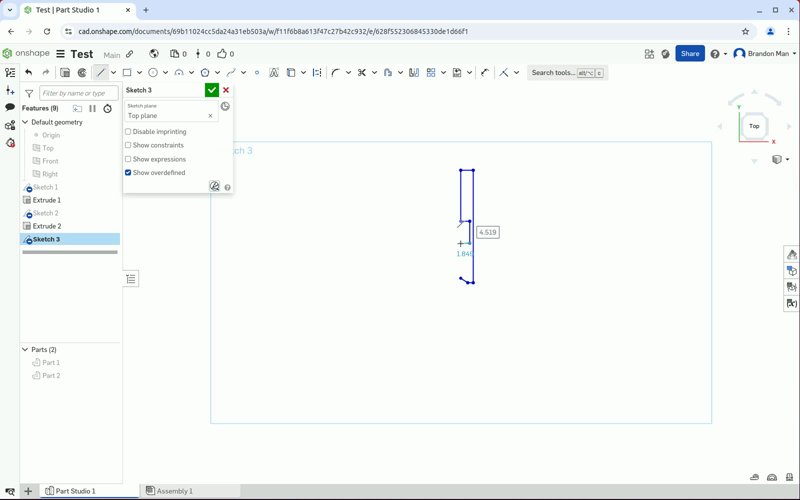
click(460, 243)
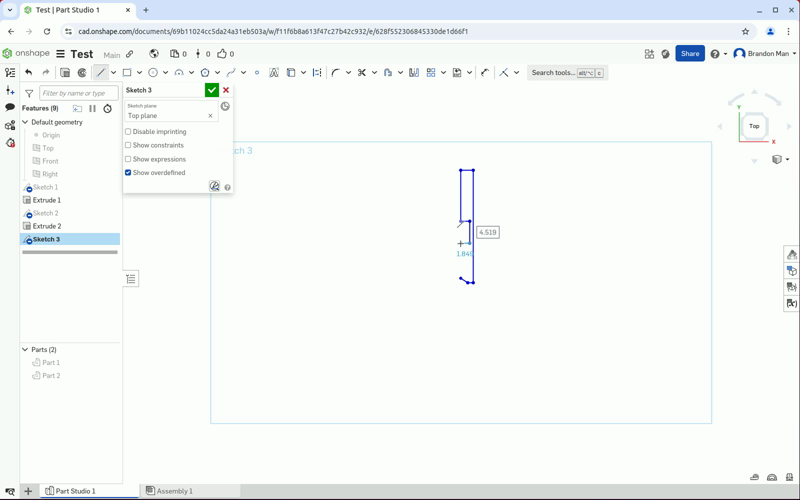
key_up(shift)
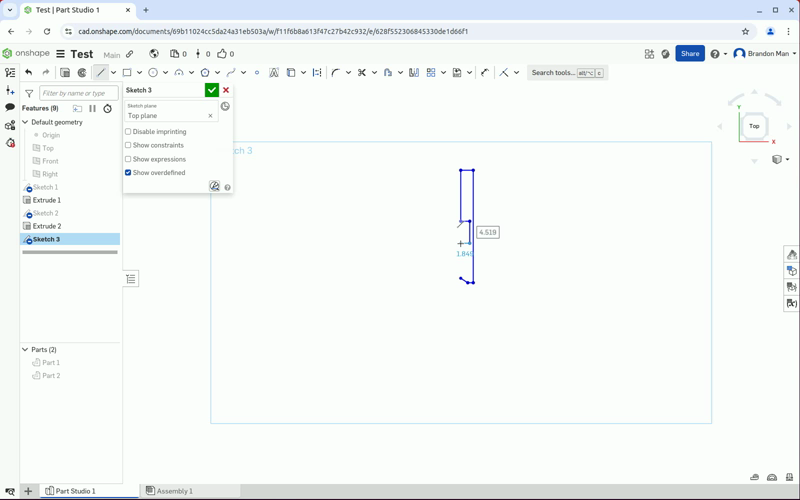
mouse_move(490, 243)
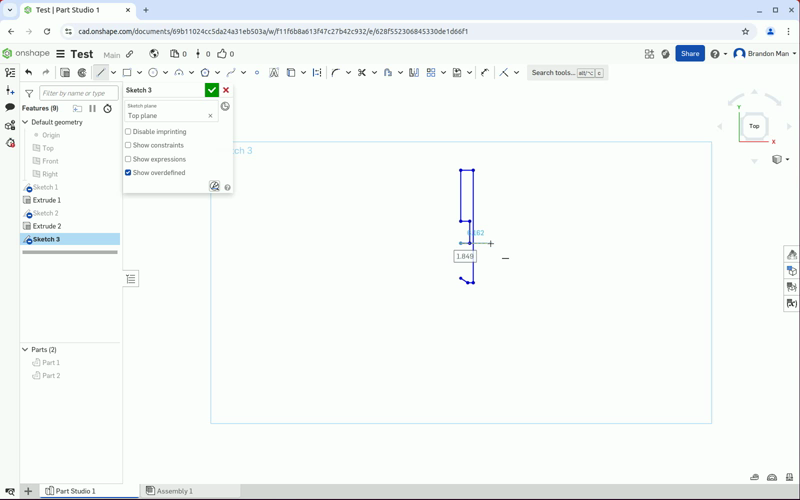
key_down(shift)
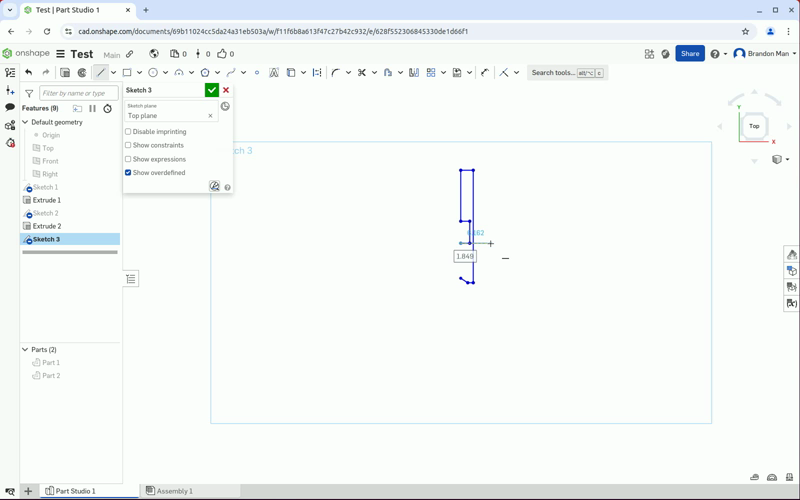
mouse_move(460, 278)
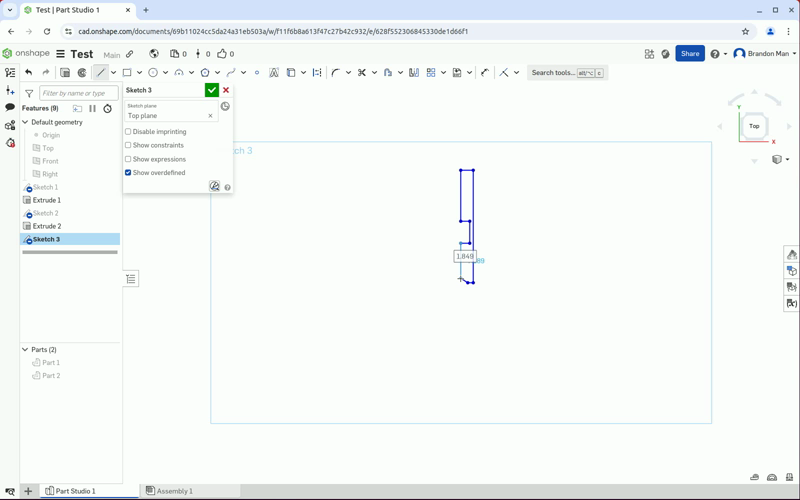
key_up(shift)
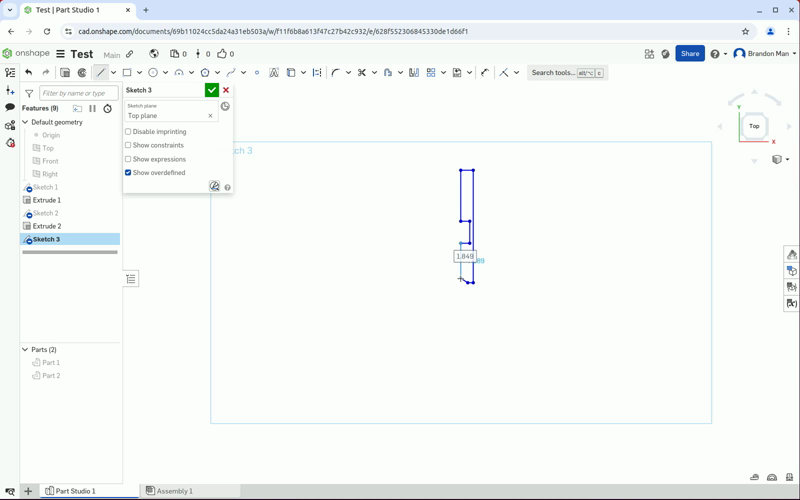
click(460, 278)
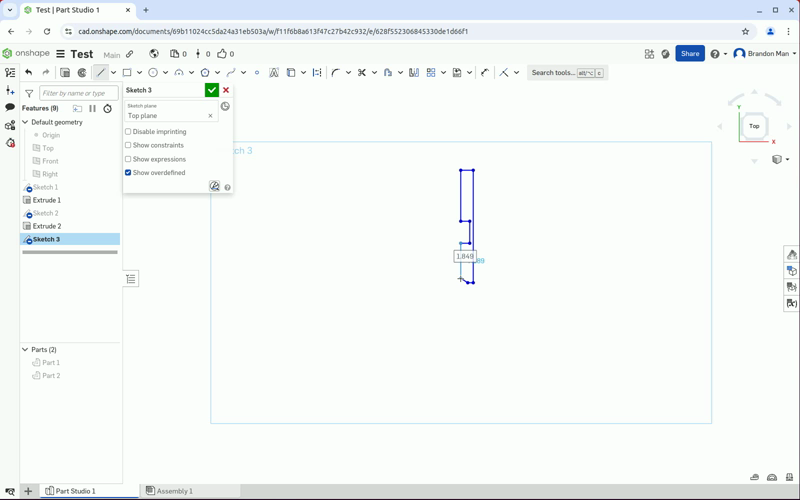
key(esc)
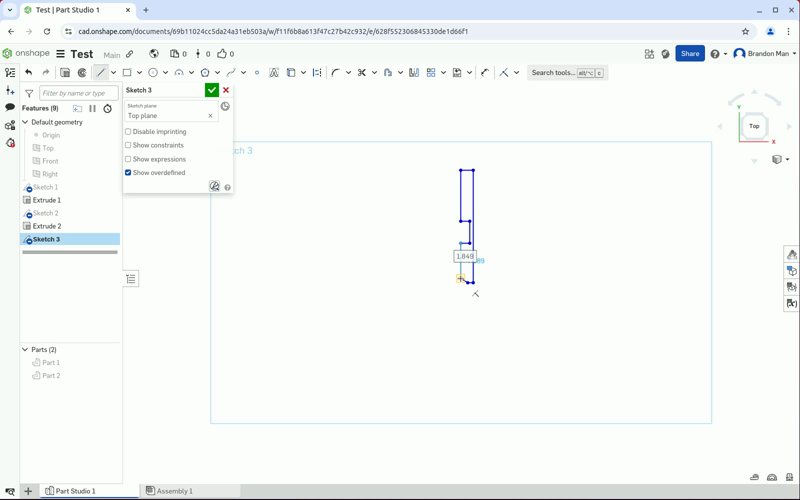
mouse_move(463, 258)
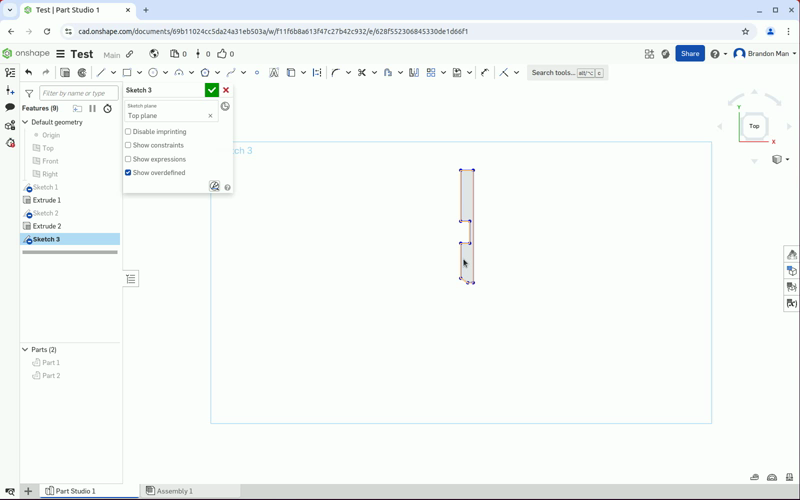
scroll(6)
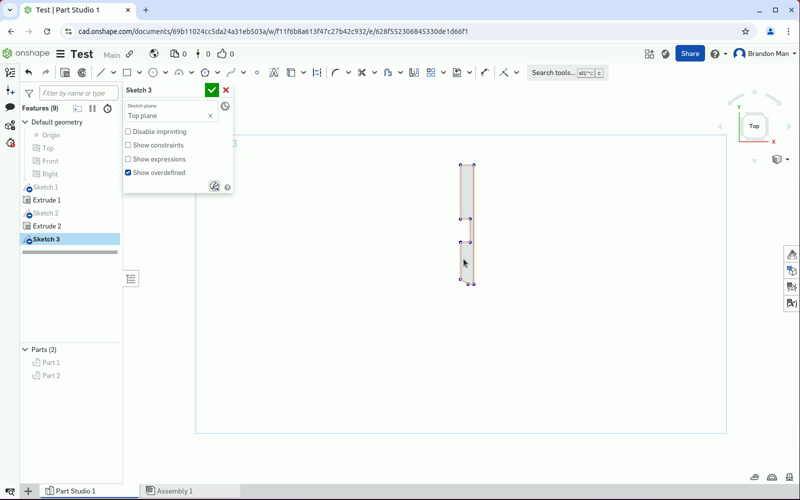
scroll(6)
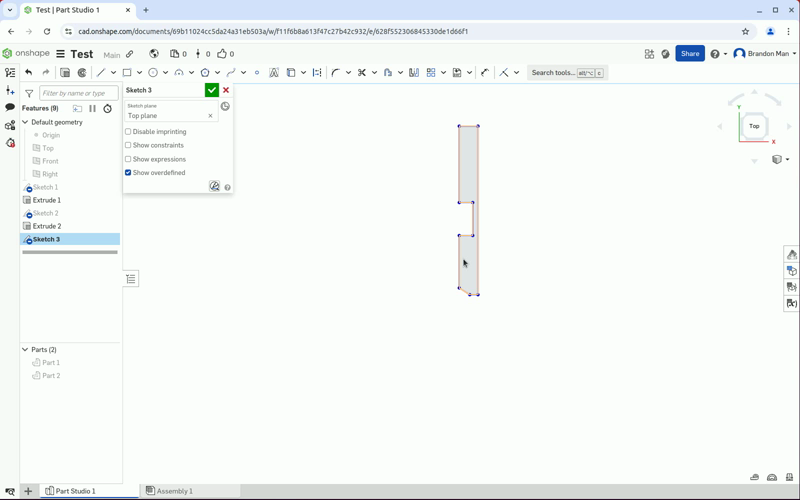
scroll(6)
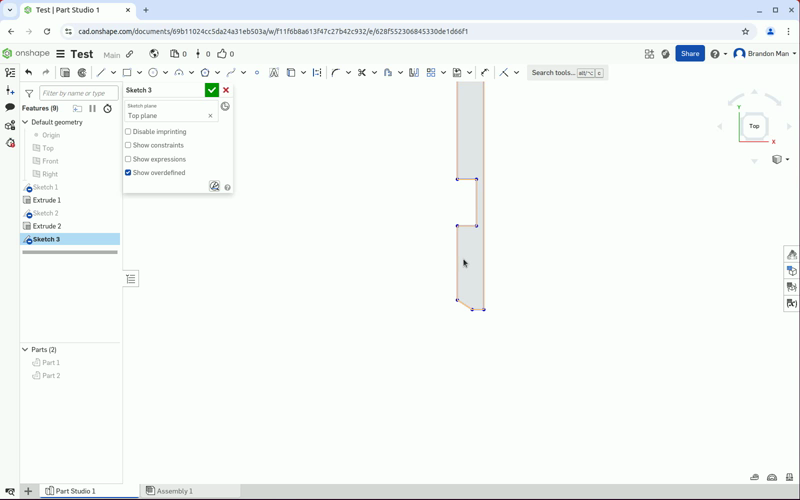
scroll(6)
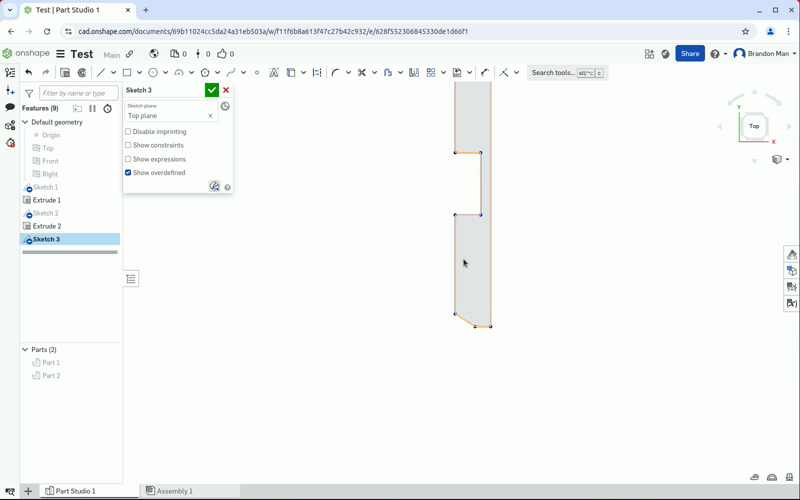
scroll(6)
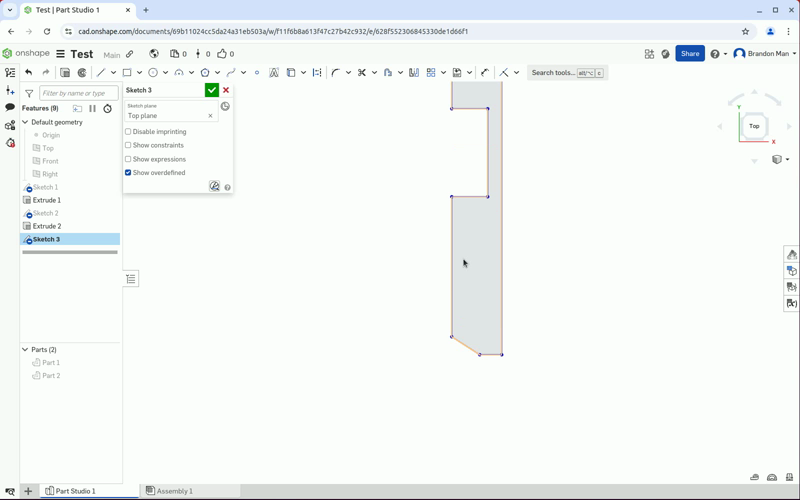
scroll(6)
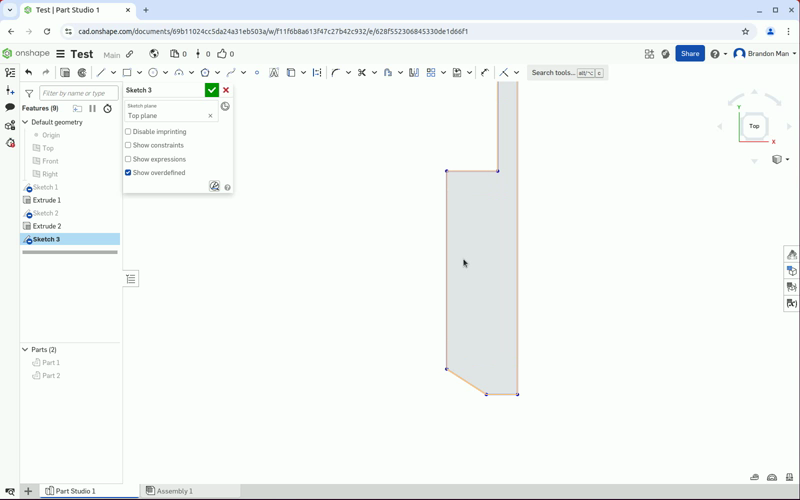
scroll(6)
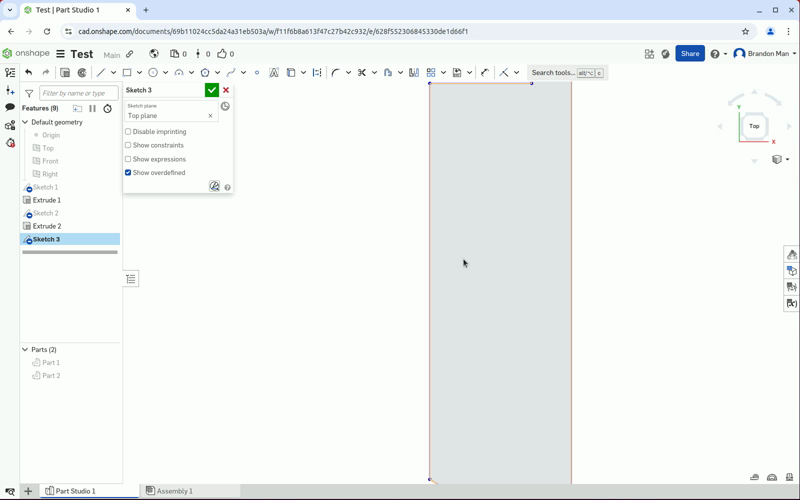
click(463, 258)
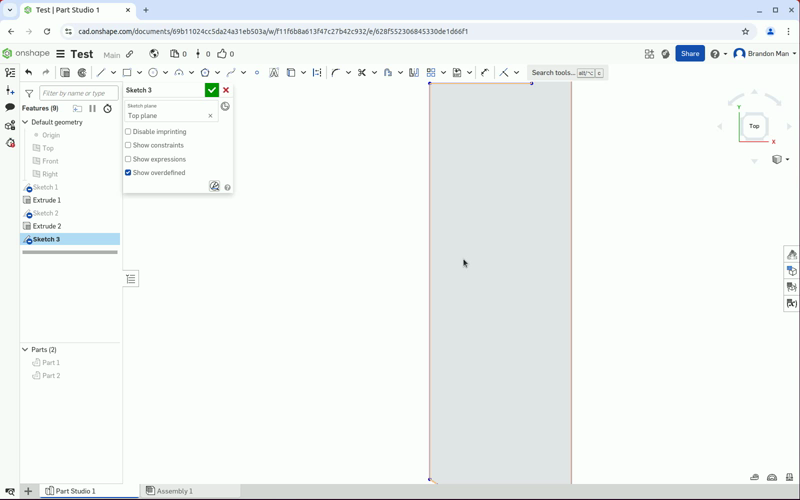
scroll(-6)
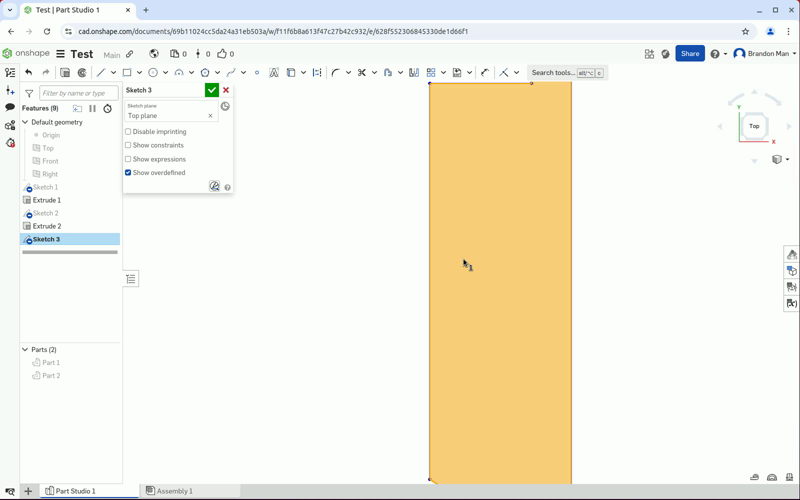
scroll(-6)
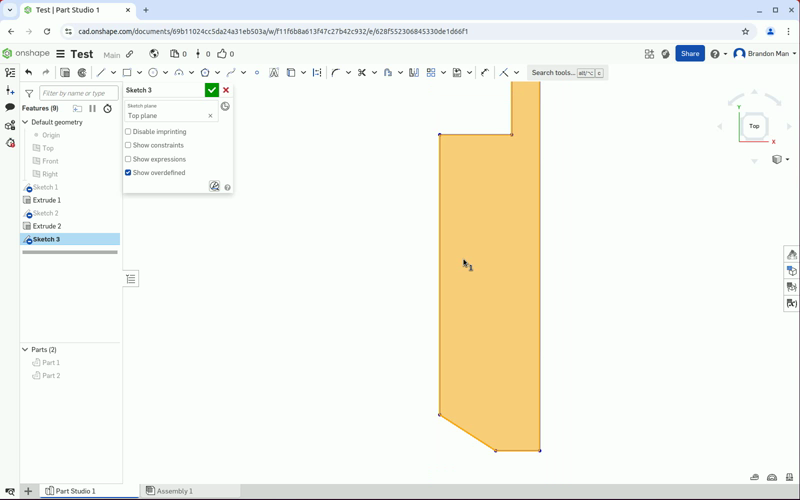
scroll(-6)
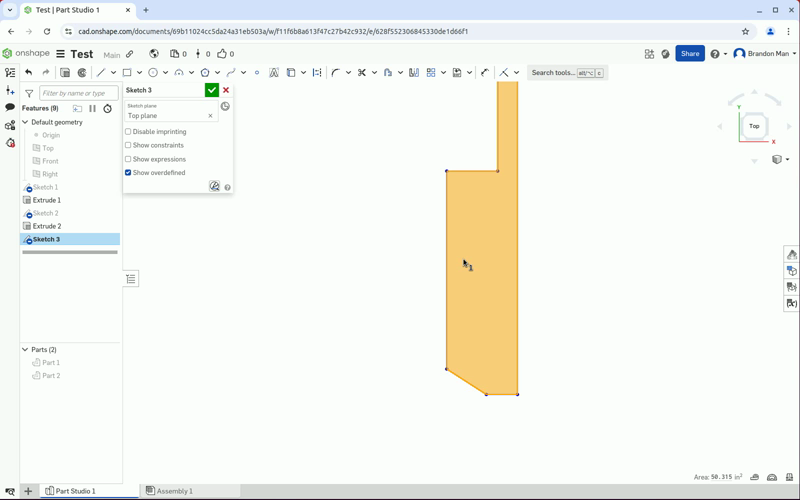
scroll(-6)
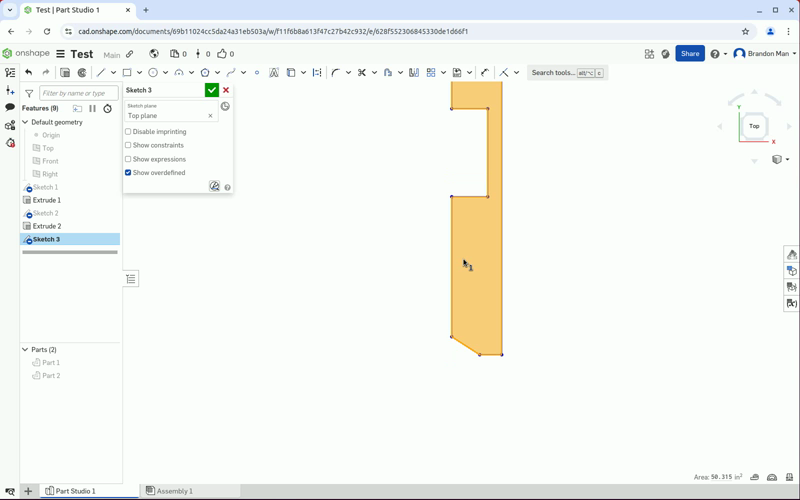
scroll(-6)
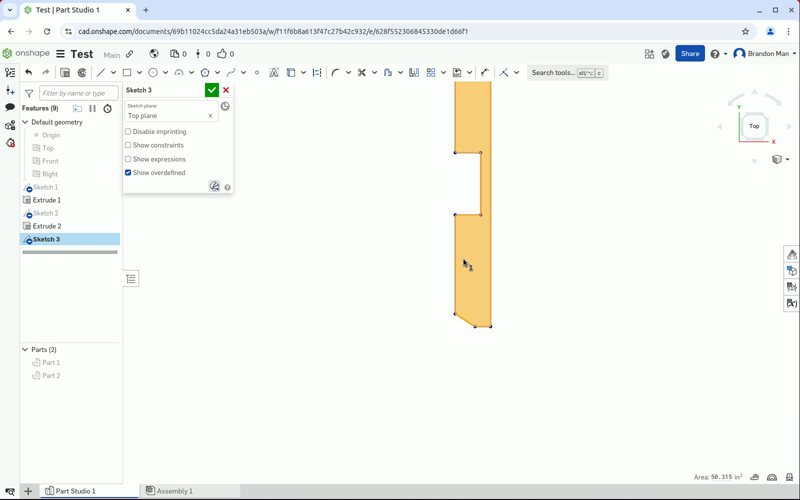
scroll(-6)
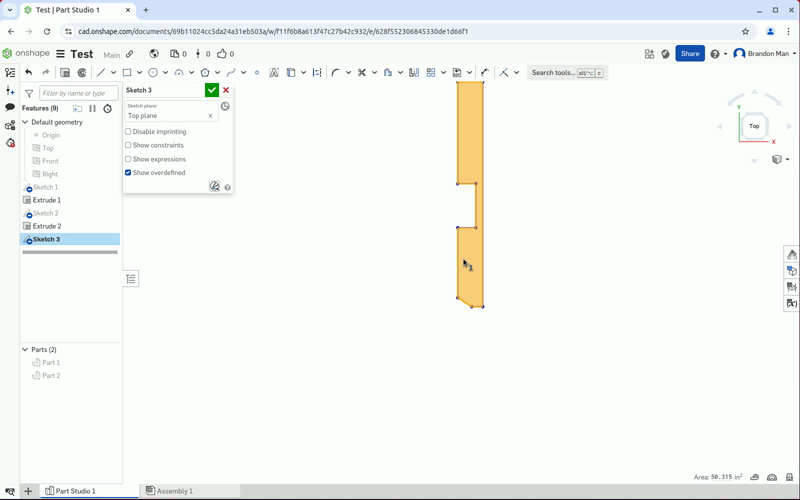
scroll(-6)
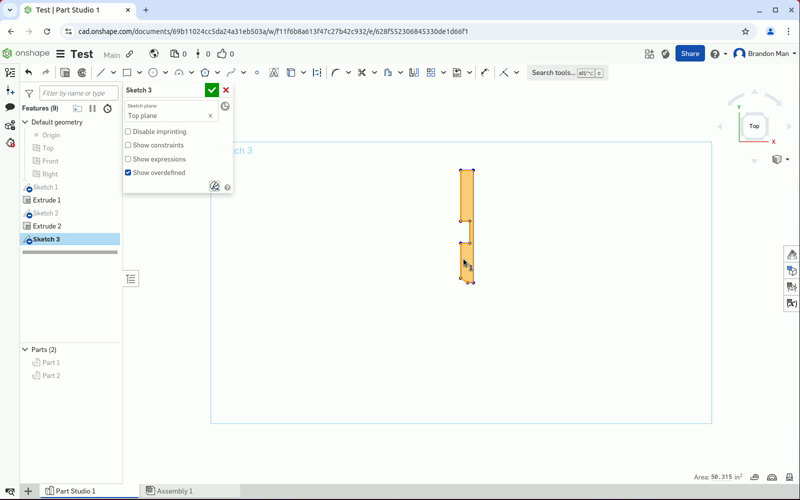
mouse_move(73, 352)
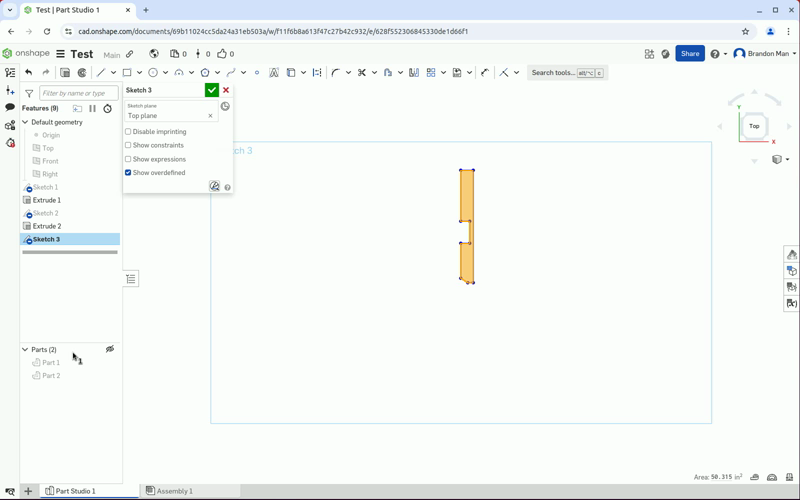
key(shift+y)
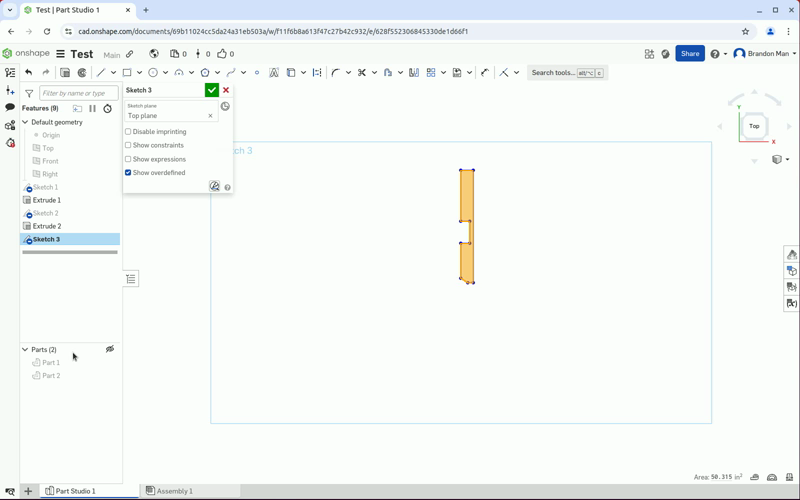
key(shift+e)
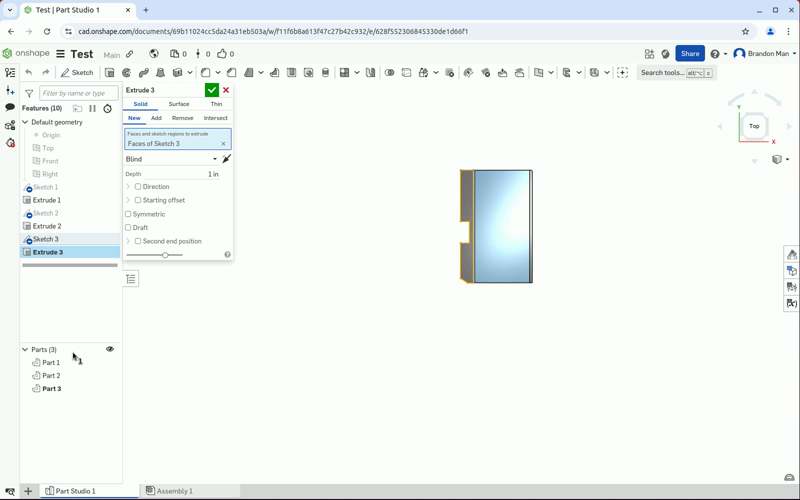
mouse_move(143, 106)
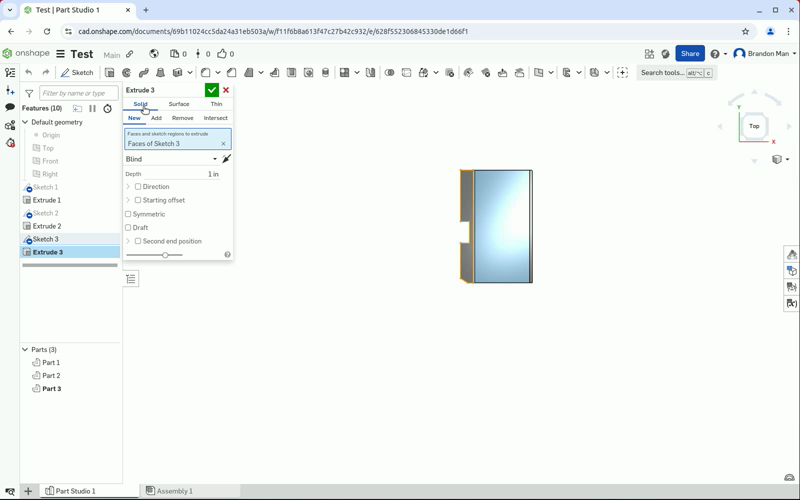
click(143, 106)
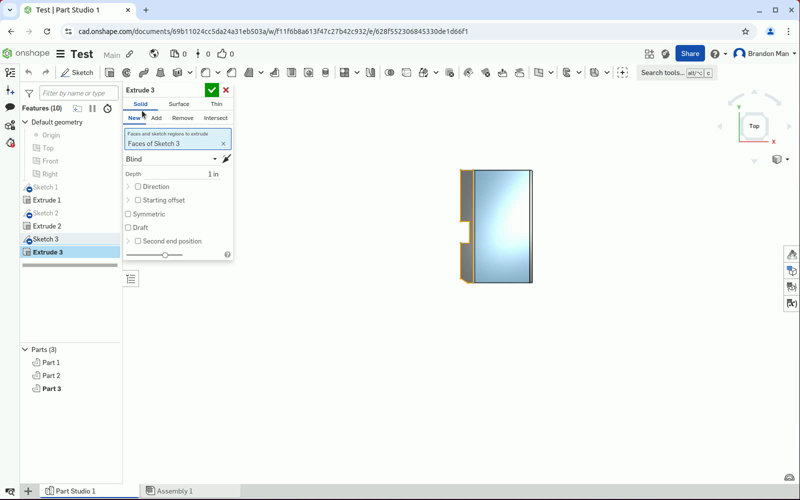
mouse_move(137, 120)
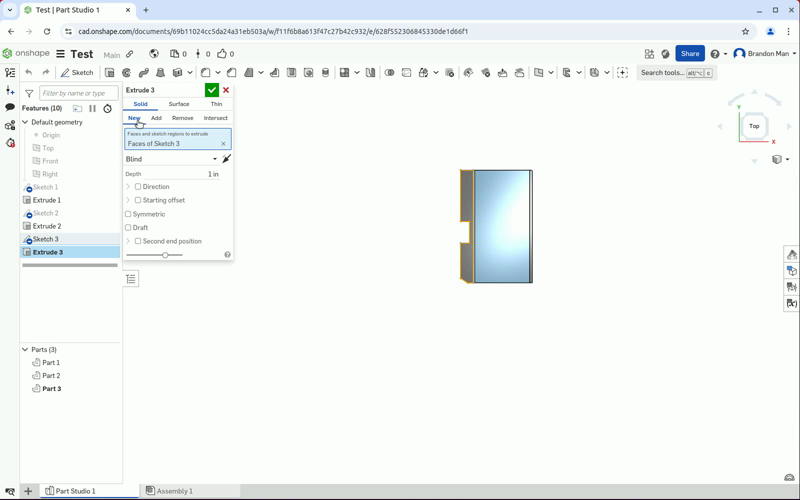
click(137, 120)
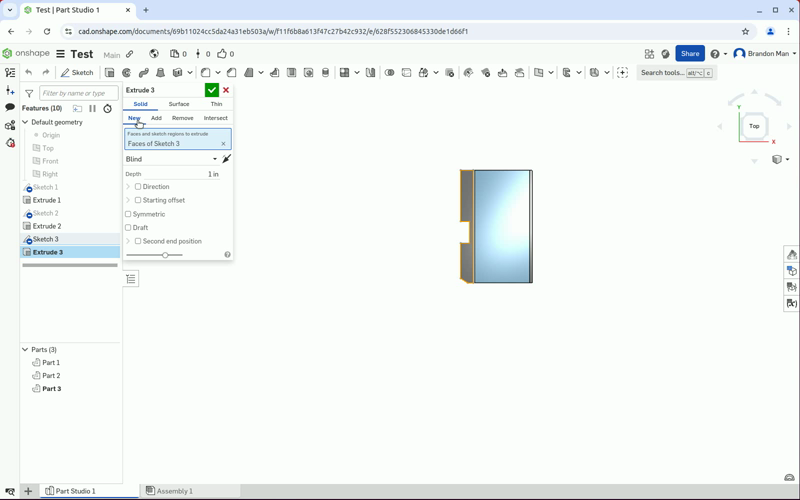
key(tab, 4)
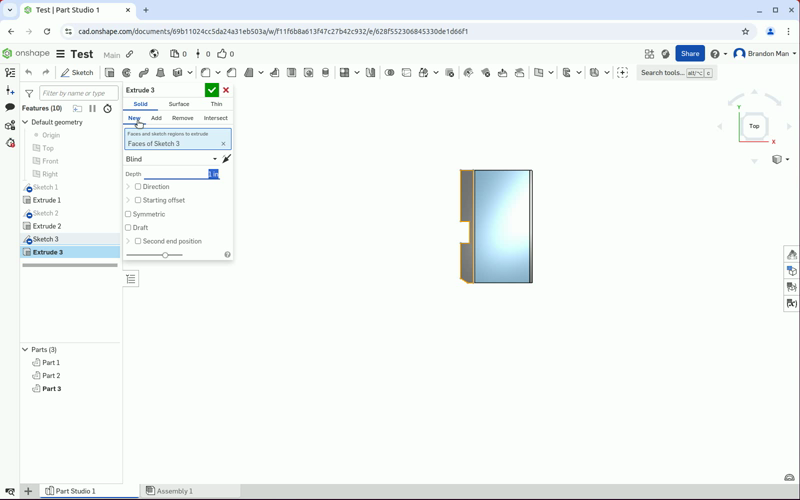
text(0.481)
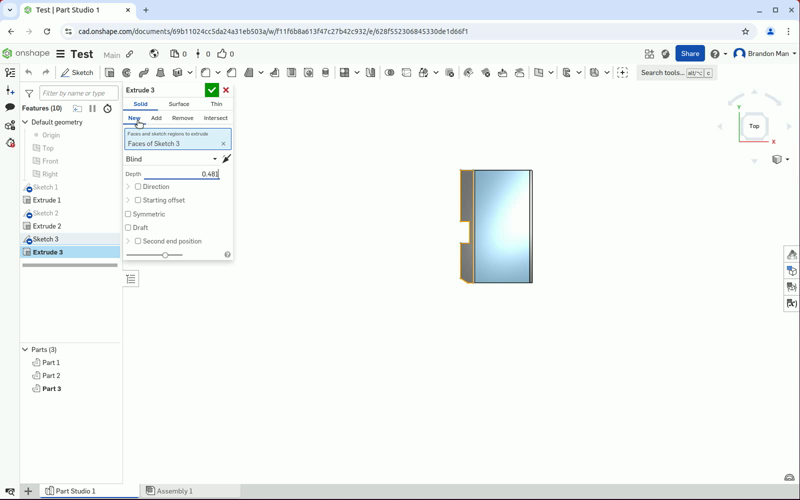
key(enter)
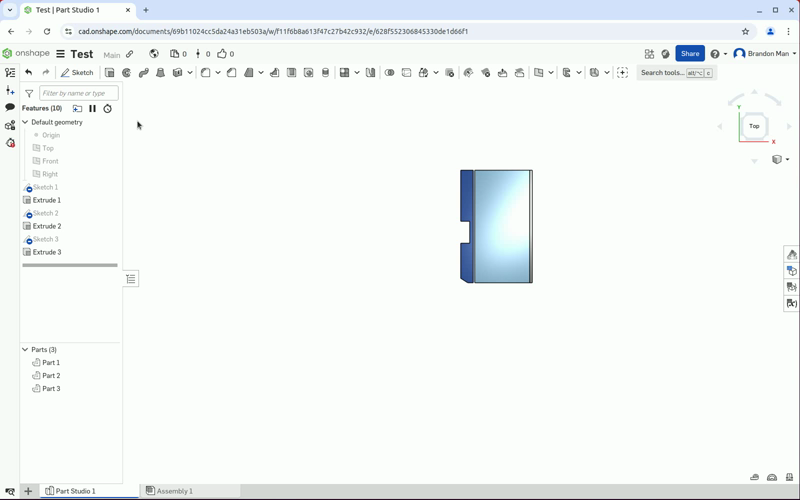
key(shift+h)
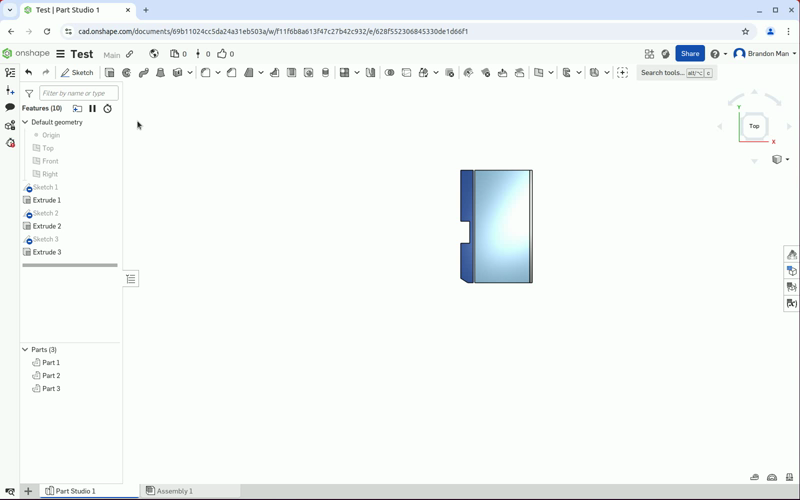
key(shift+h)
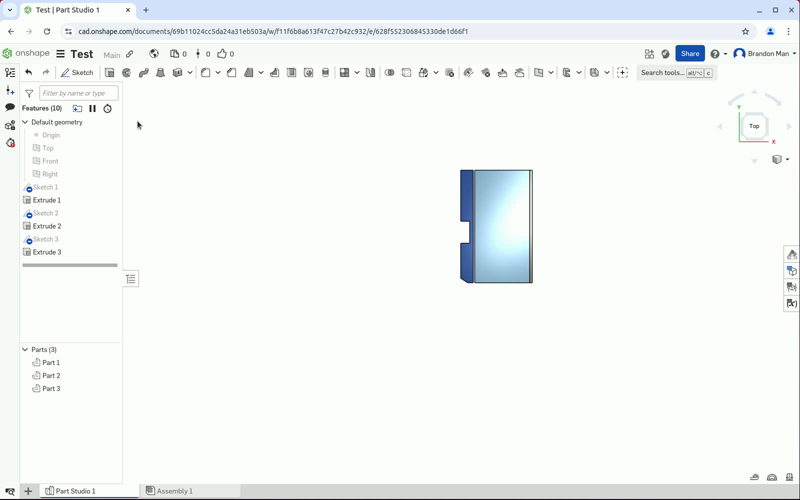
mouse_move(73, 189)
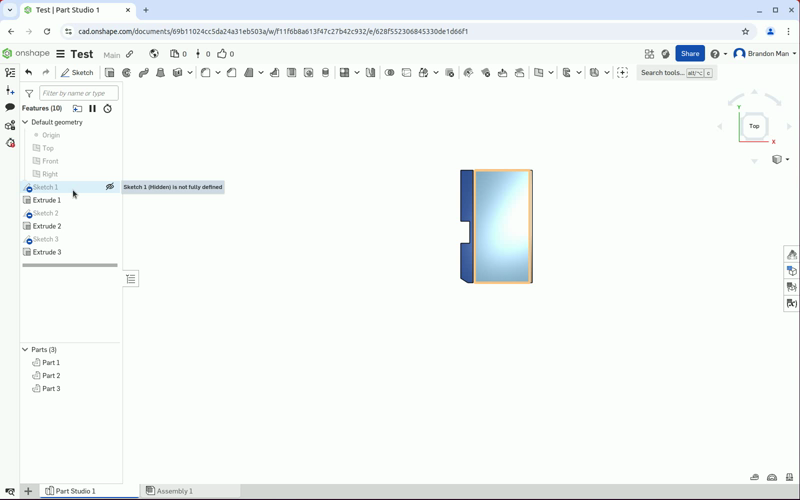
click(73, 189)
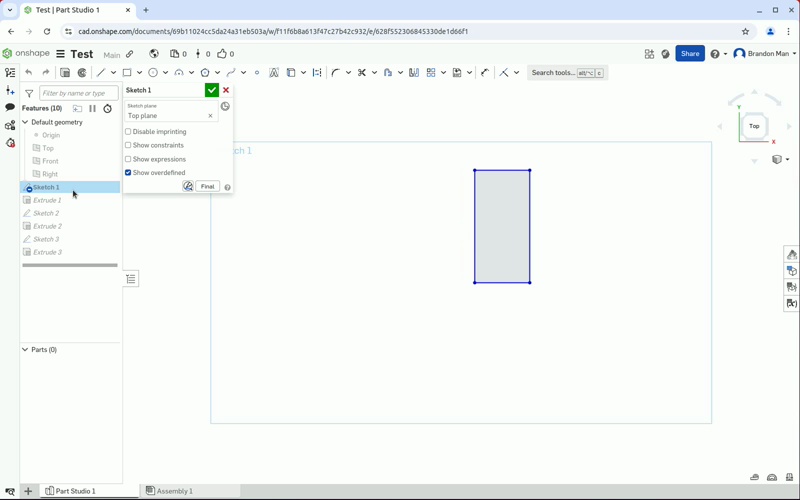
mouse_move(229, 92)
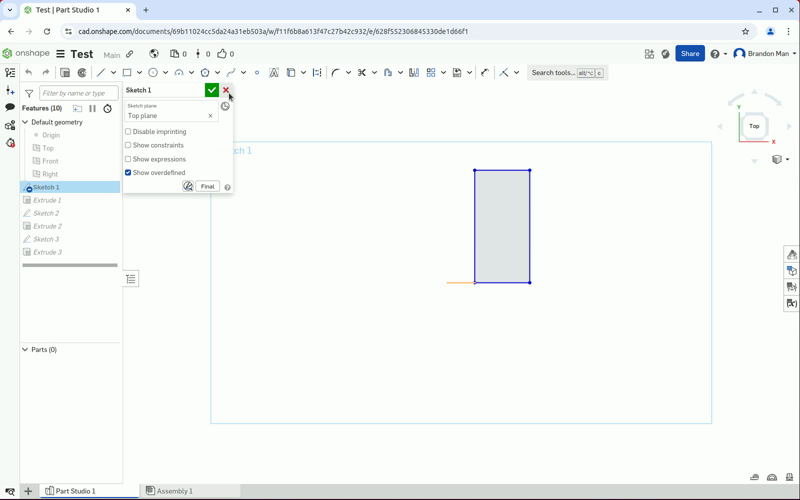
click(229, 92)
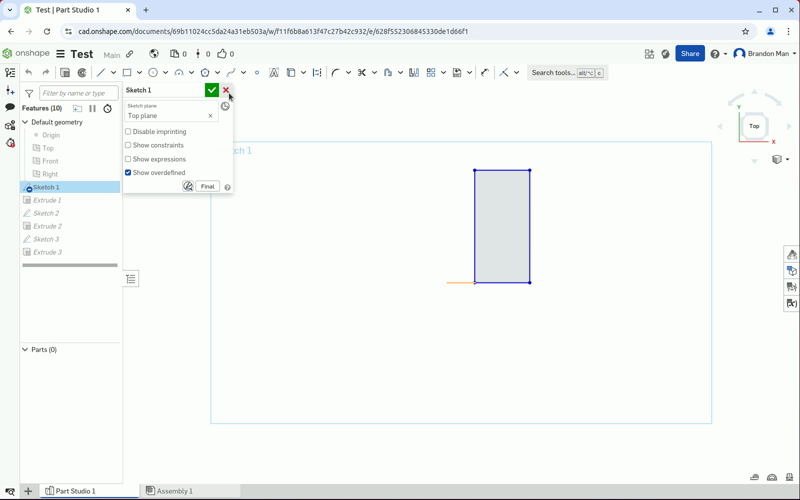
key(shift+s)
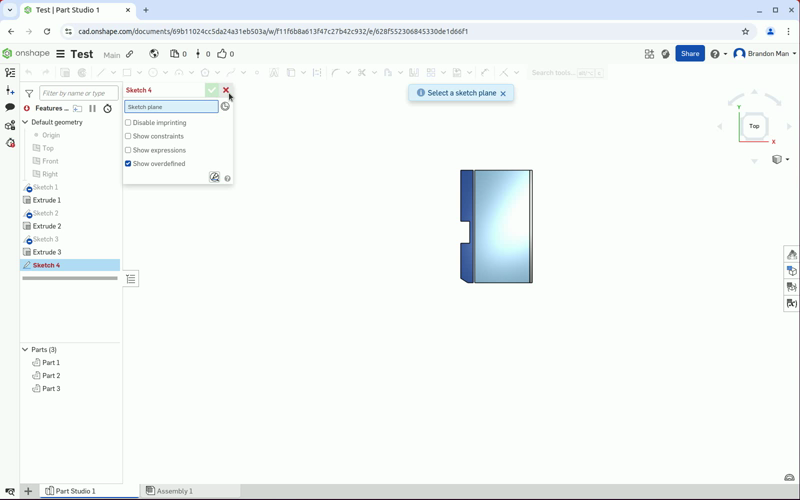
mouse_move(73, 150)
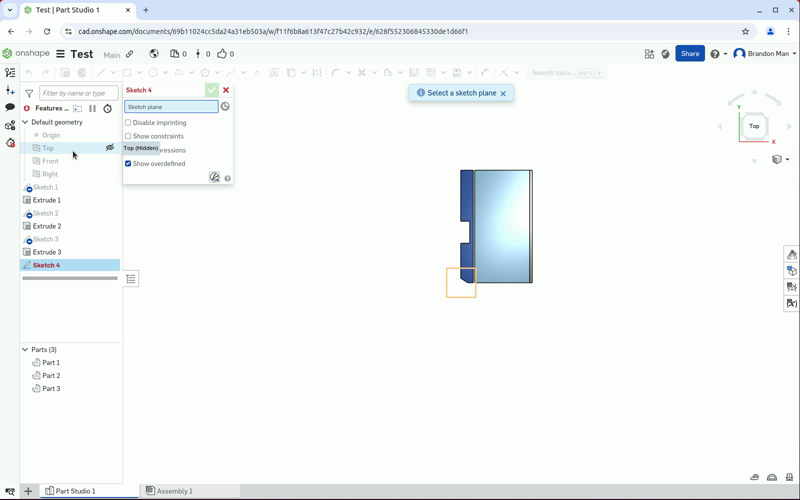
click(73, 150)
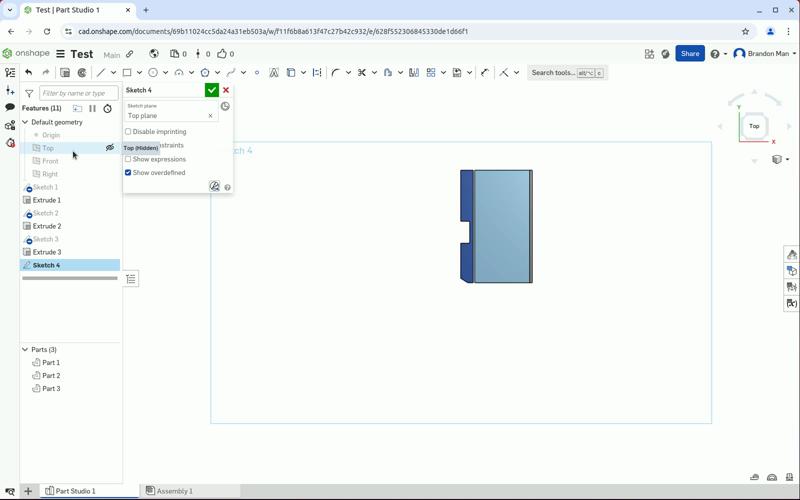
mouse_move(73, 352)
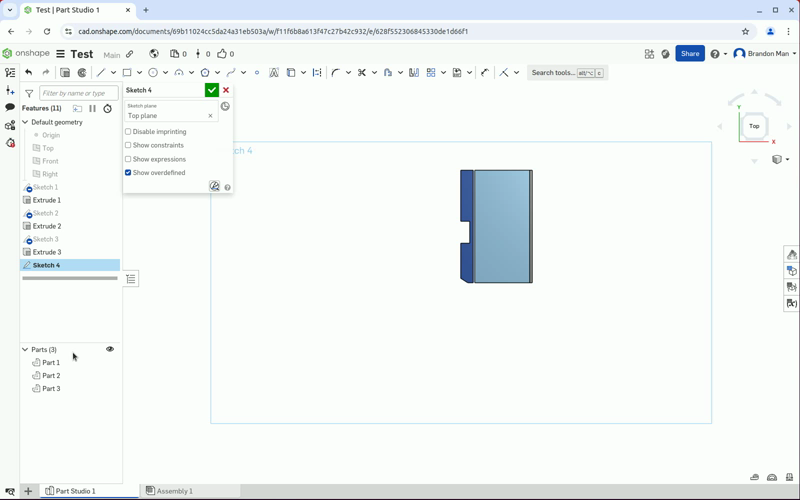
key(y)
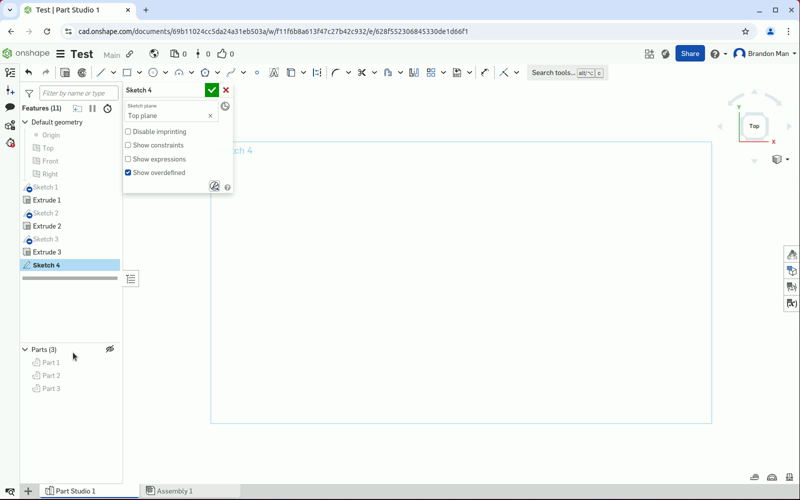
key(l)
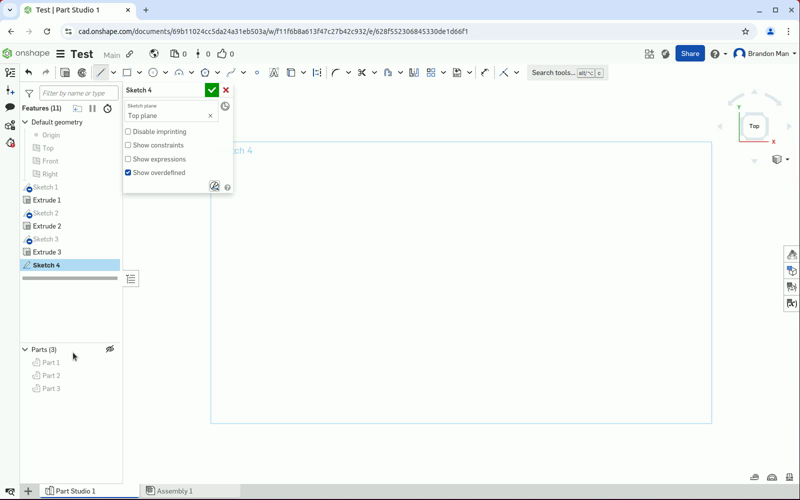
key_down(shift)
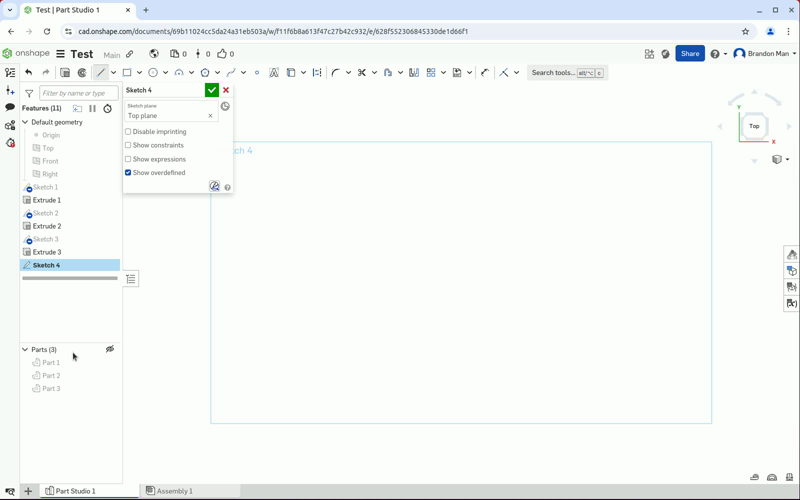
mouse_move(472, 282)
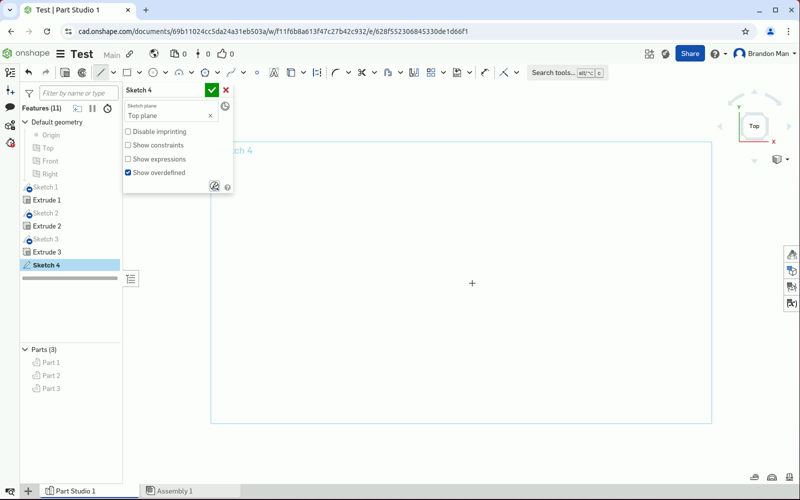
click(472, 282)
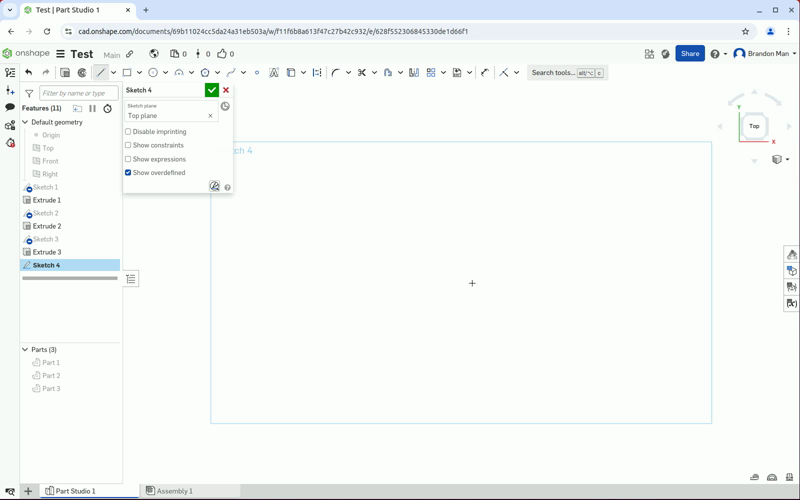
key_up(shift)
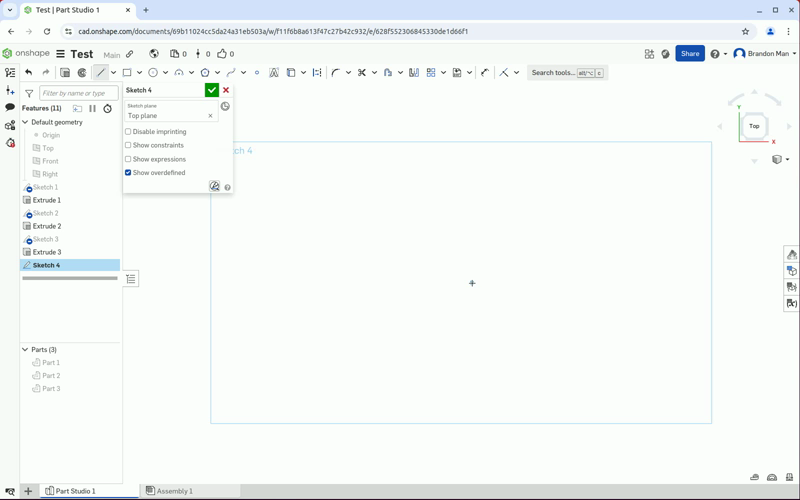
key_down(shift)
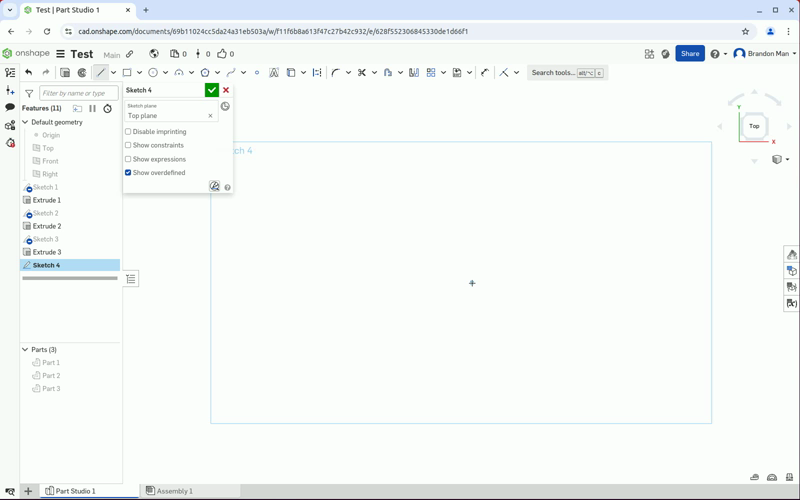
mouse_move(502, 282)
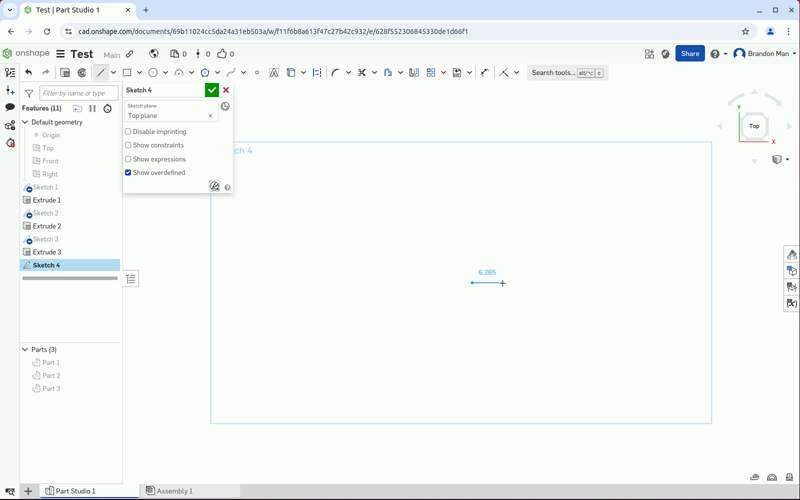
mouse_move(474, 282)
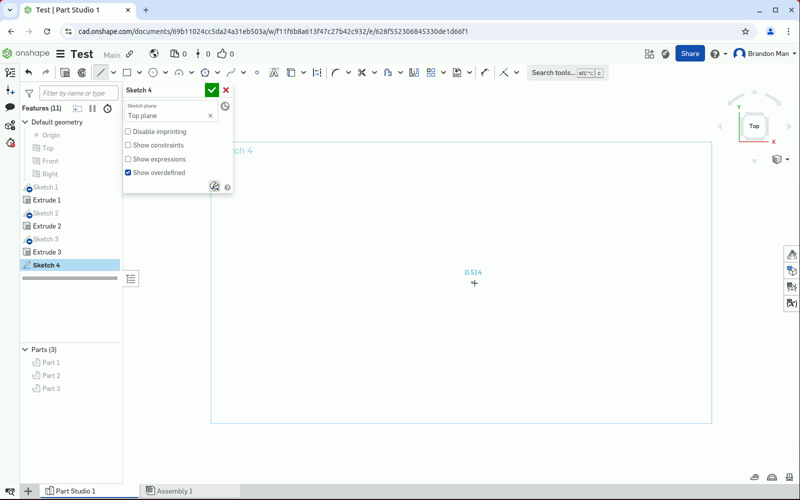
scroll(6)
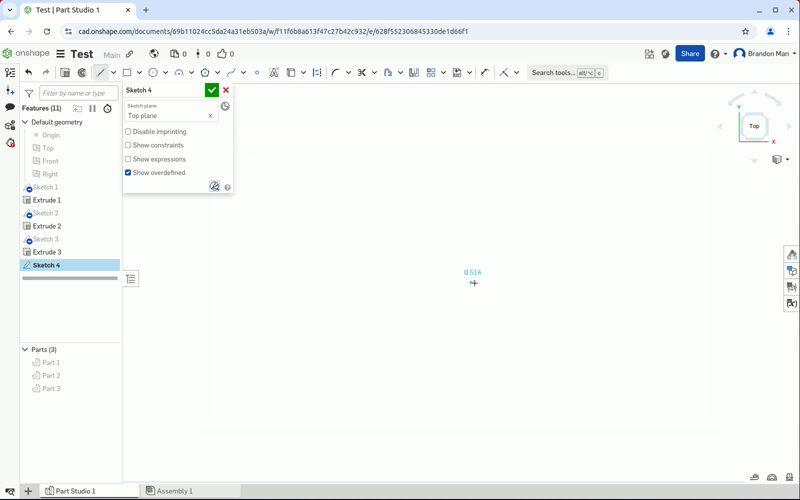
scroll(6)
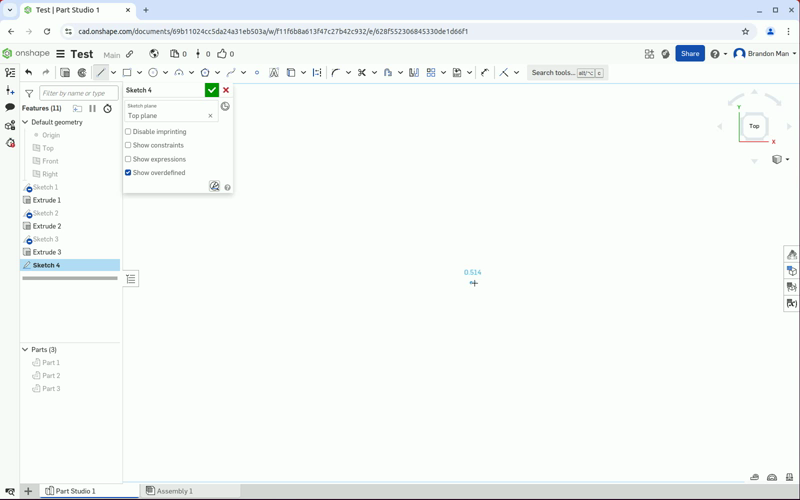
scroll(6)
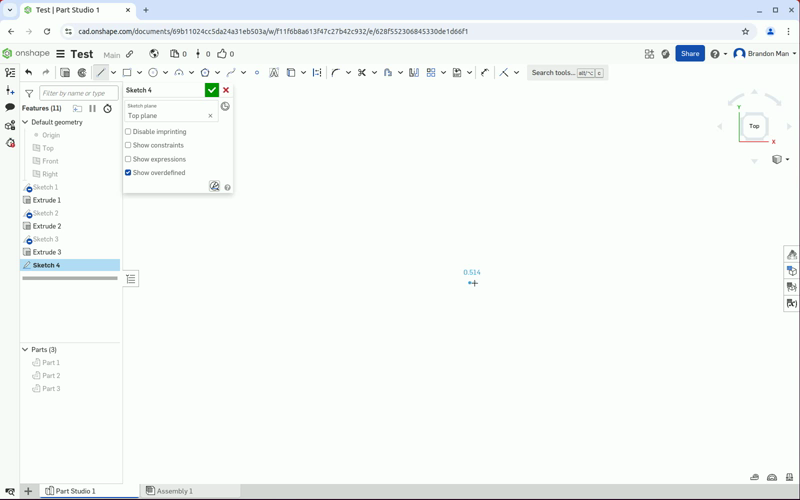
scroll(6)
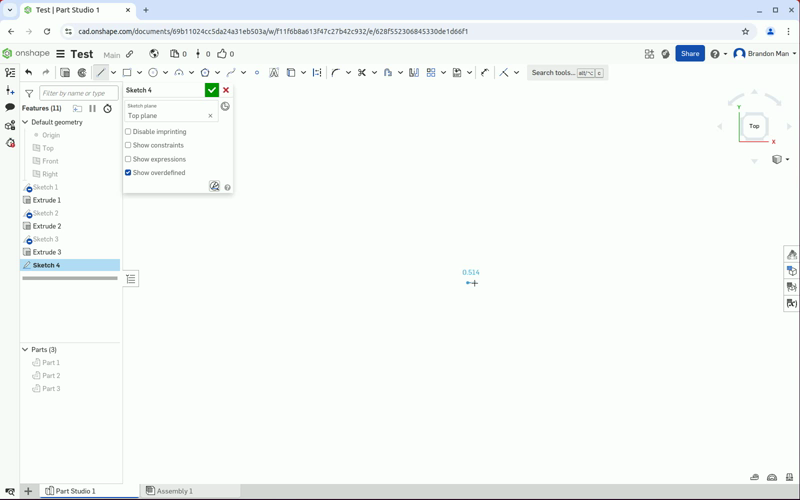
scroll(6)
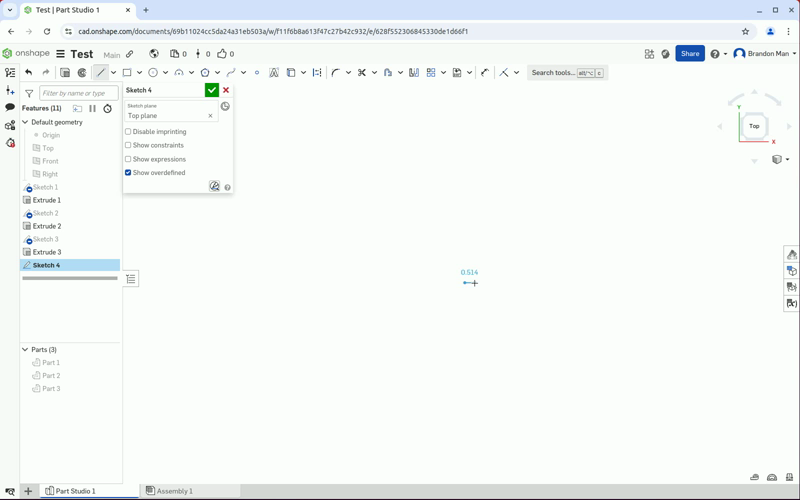
scroll(6)
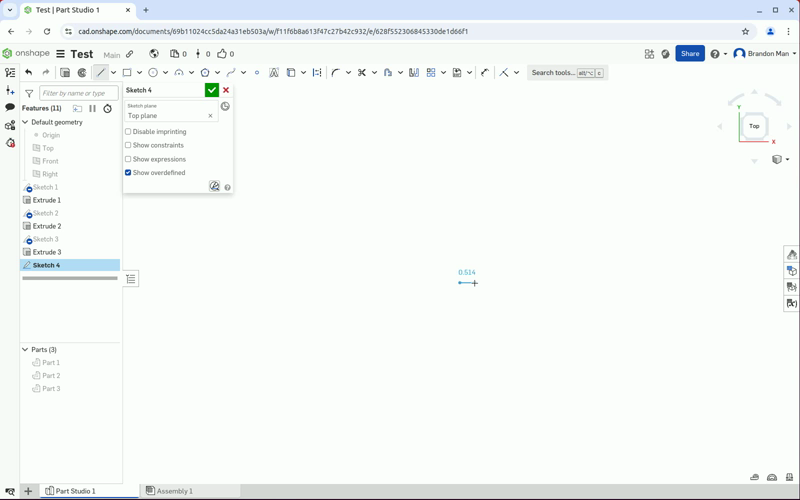
scroll(6)
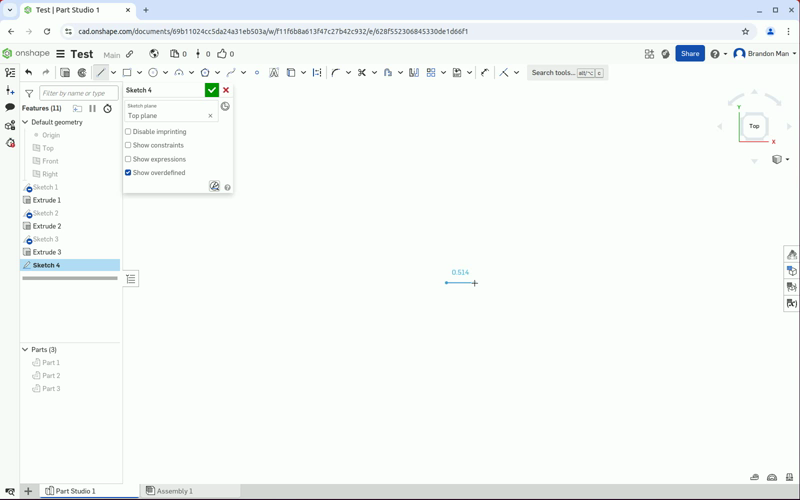
click(474, 282)
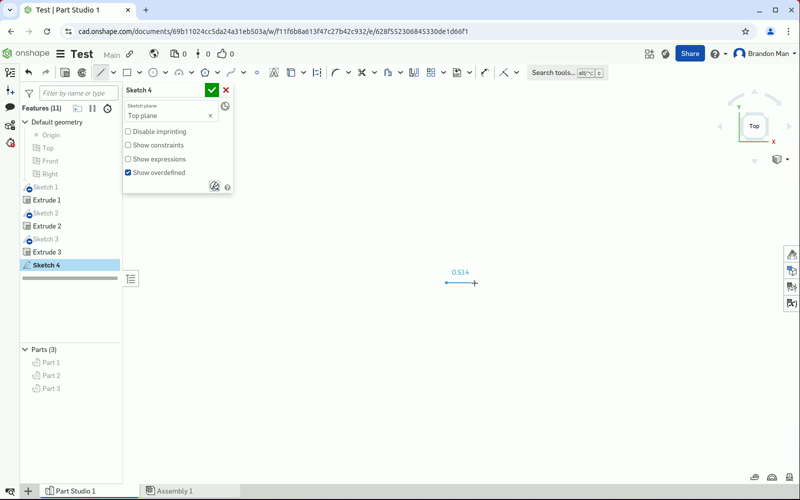
scroll(-6)
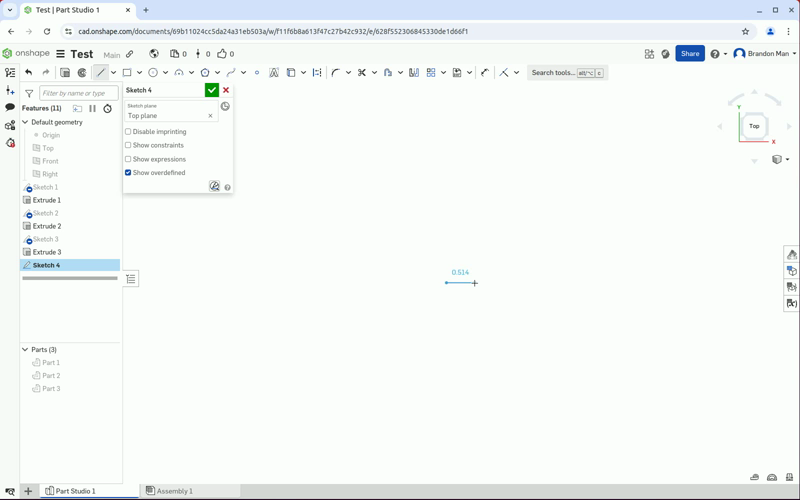
scroll(-6)
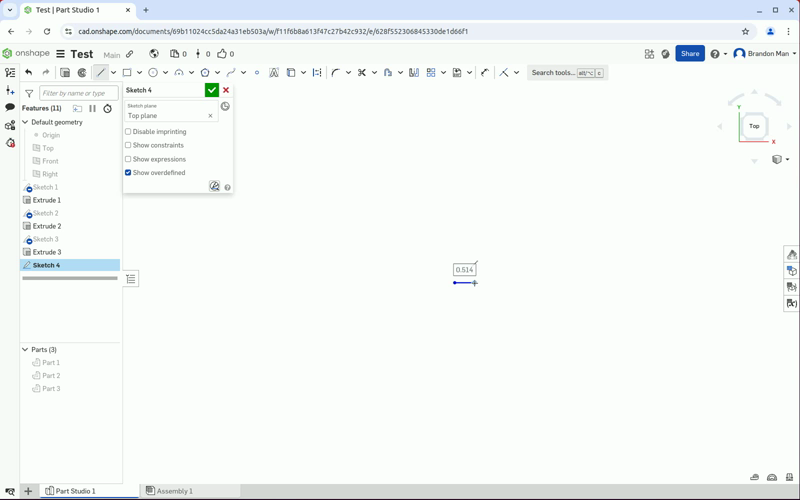
scroll(-6)
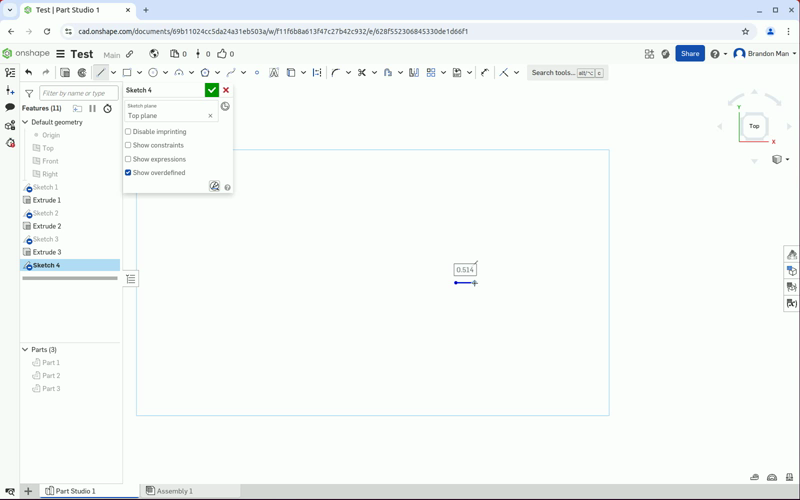
scroll(-6)
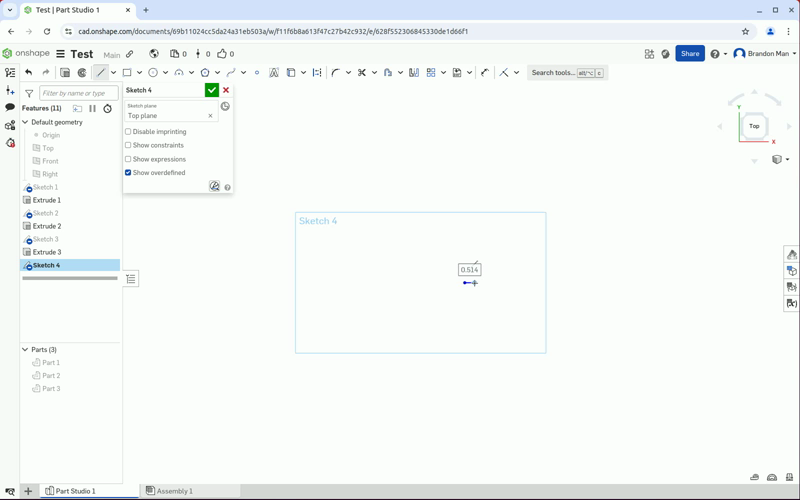
scroll(-6)
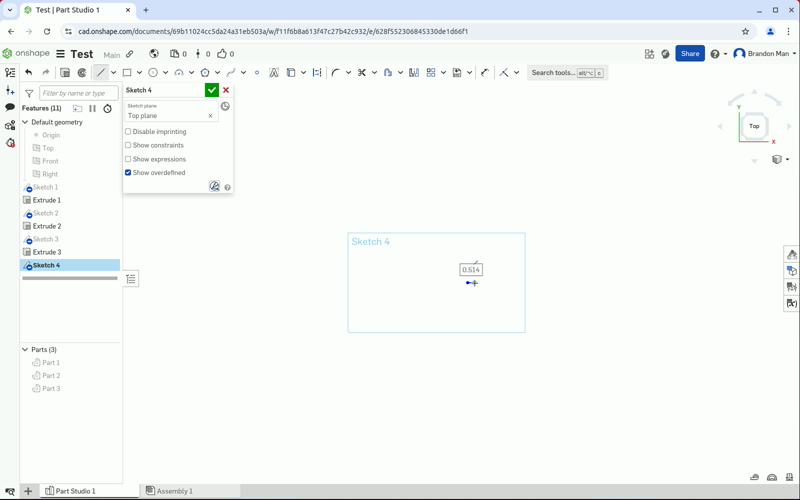
scroll(-6)
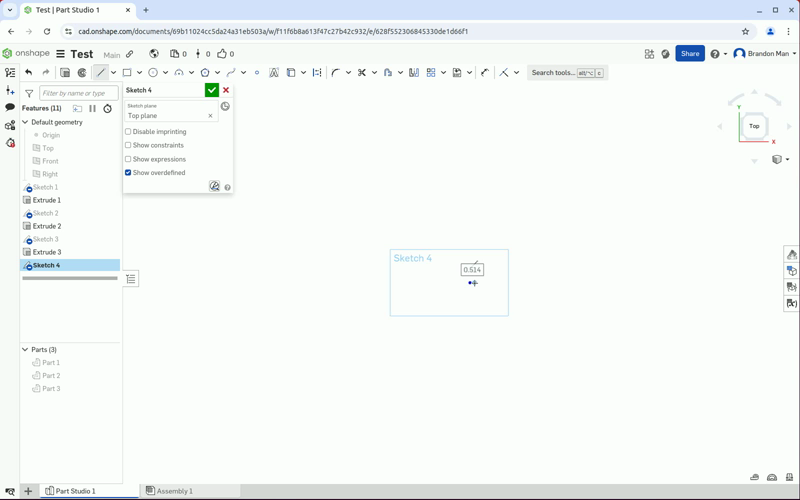
scroll(-6)
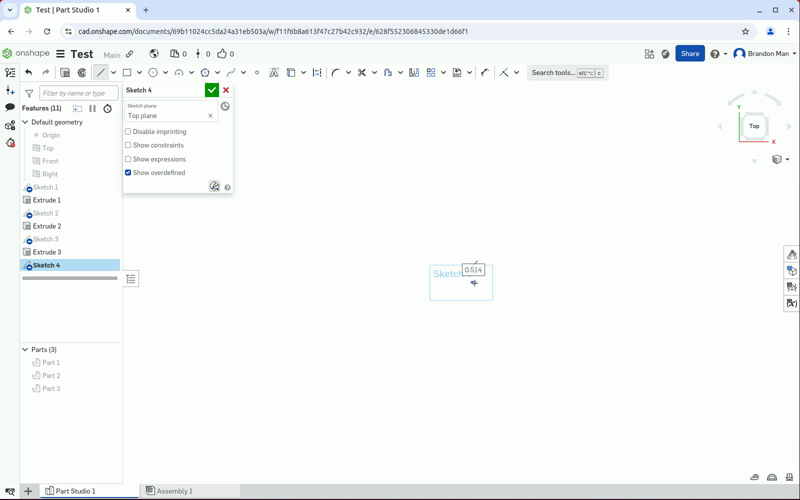
key_up(shift)
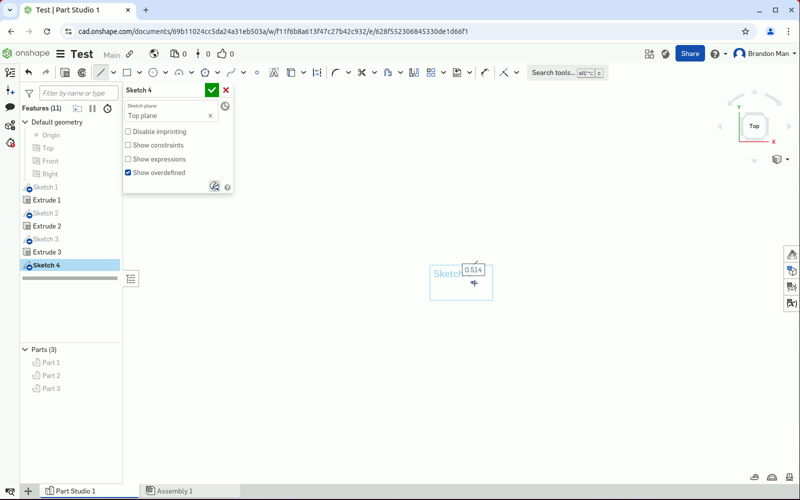
key_down(shift)
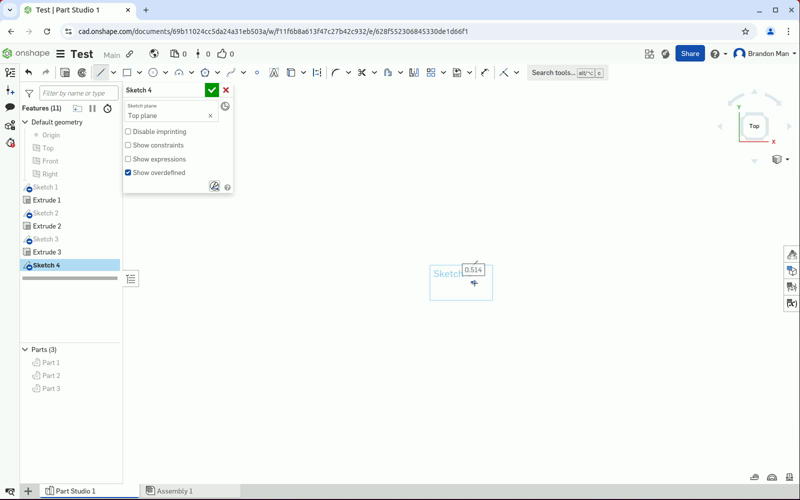
mouse_move(474, 170)
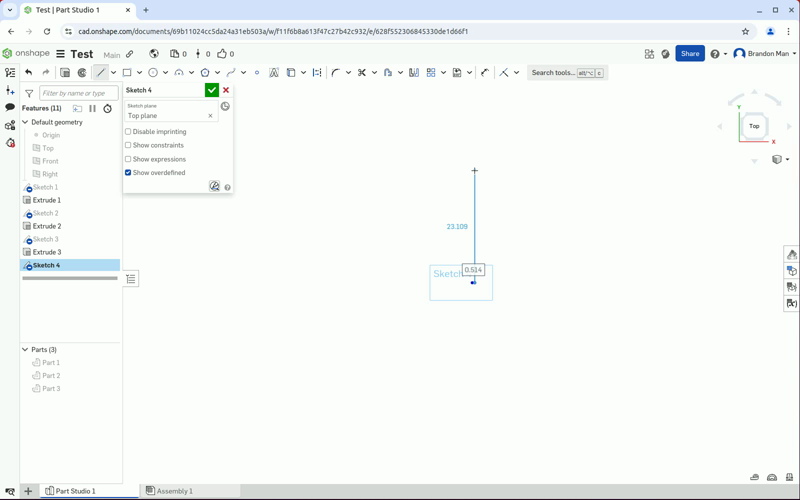
click(474, 170)
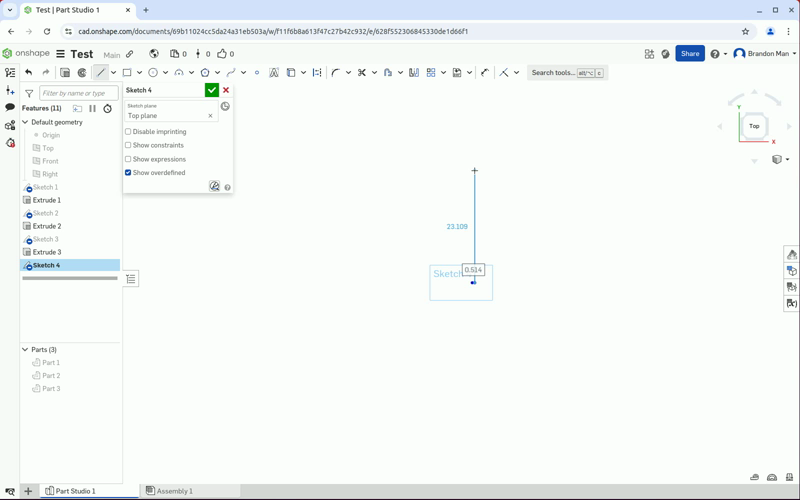
key_up(shift)
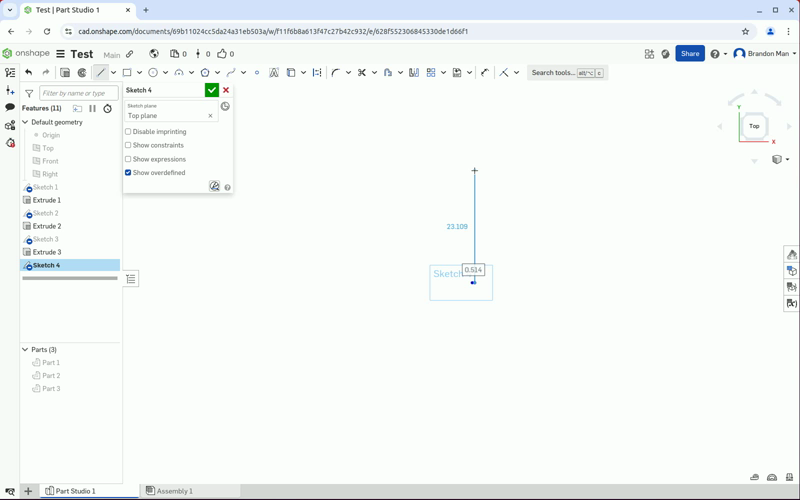
key_down(shift)
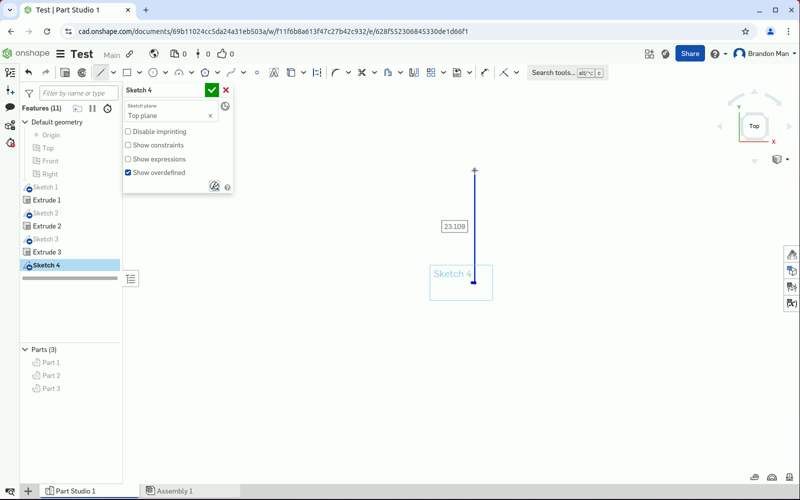
mouse_move(504, 170)
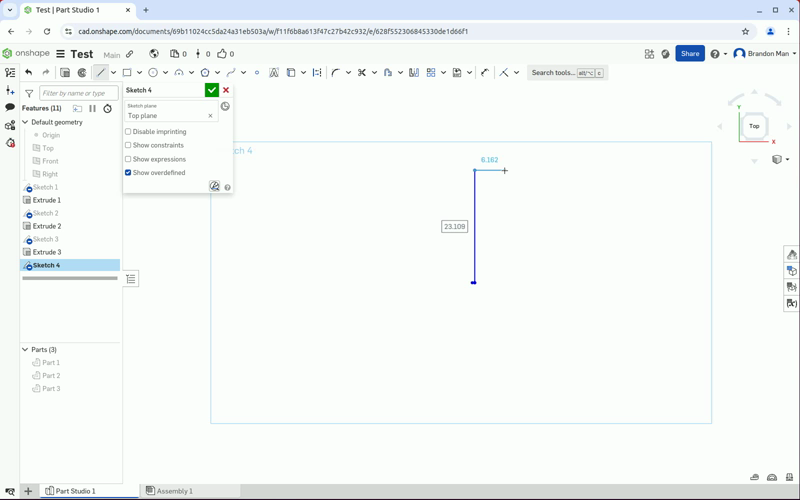
mouse_move(472, 170)
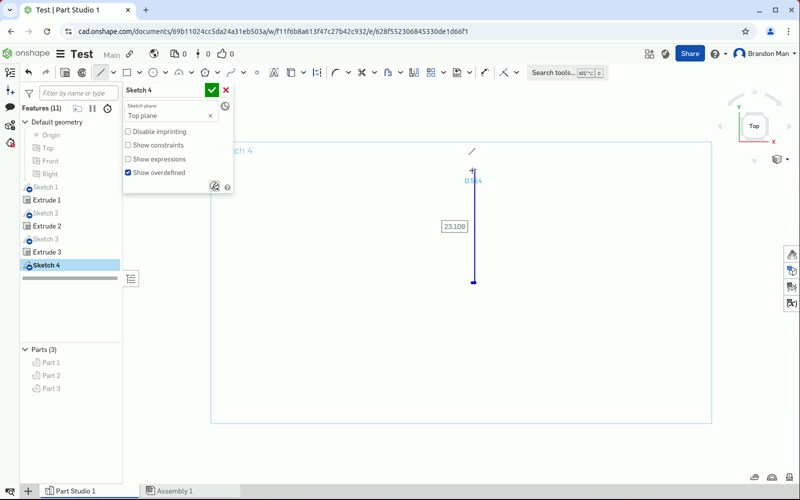
scroll(6)
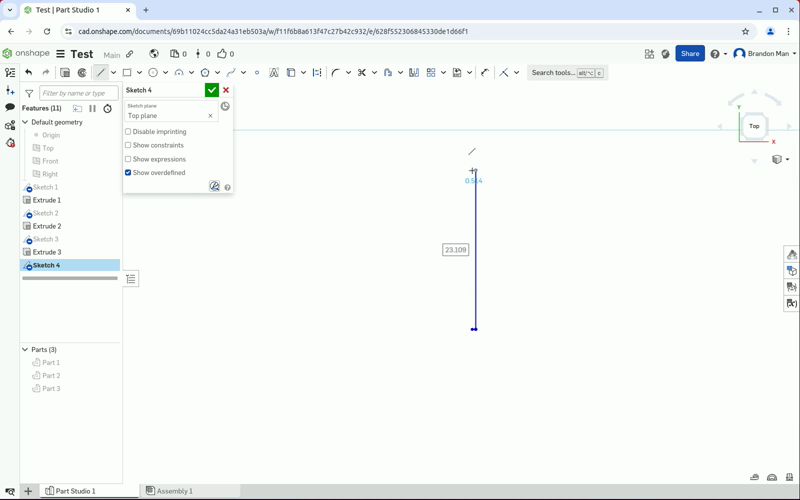
scroll(6)
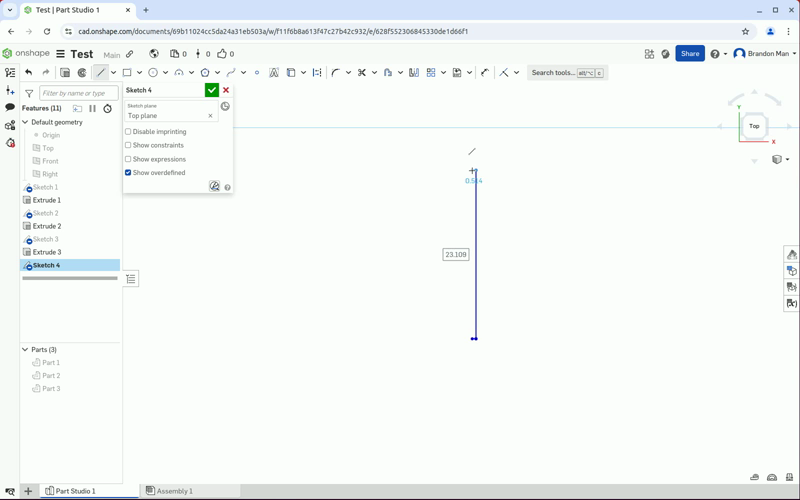
scroll(6)
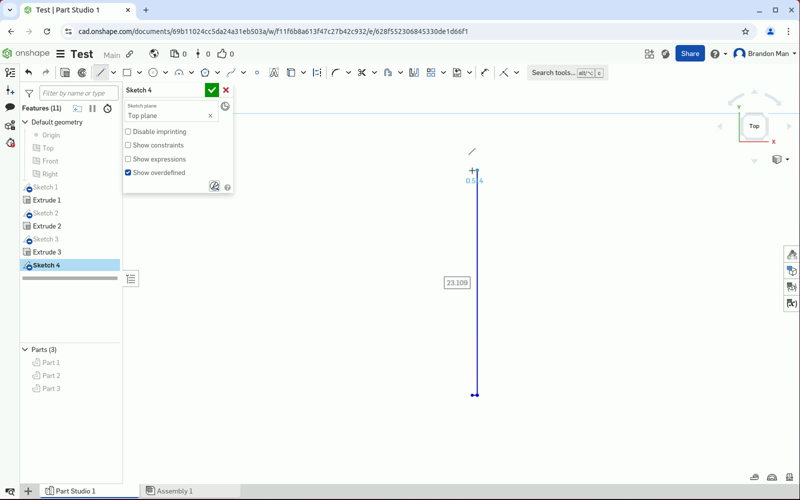
scroll(6)
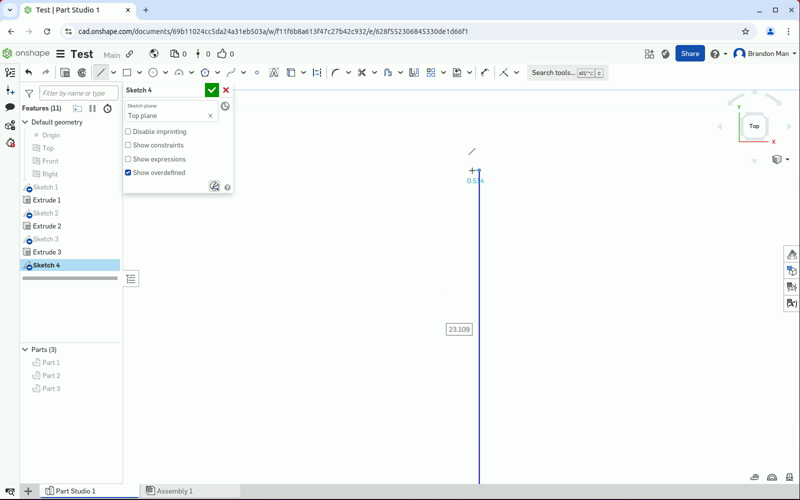
scroll(6)
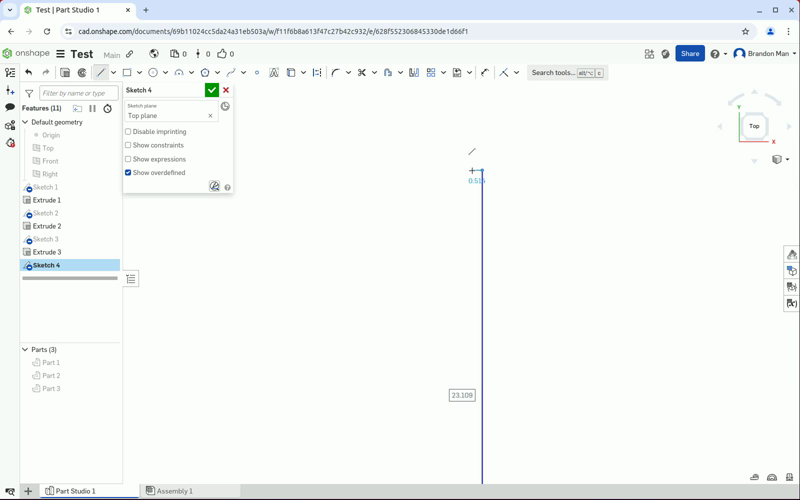
scroll(6)
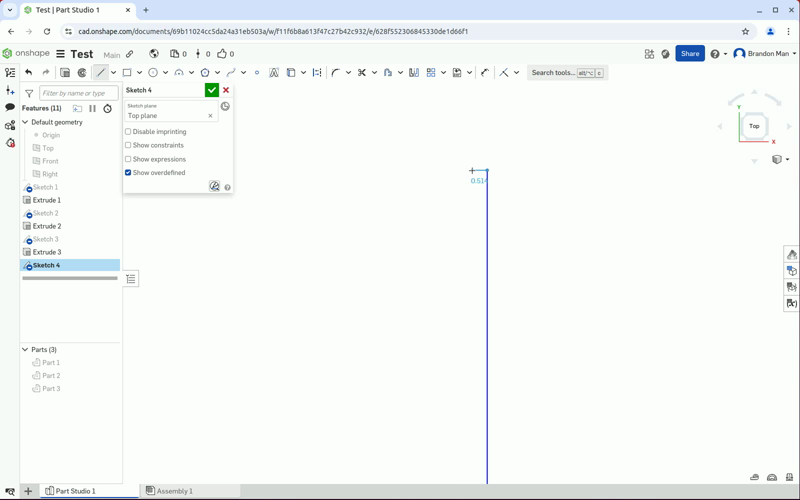
scroll(6)
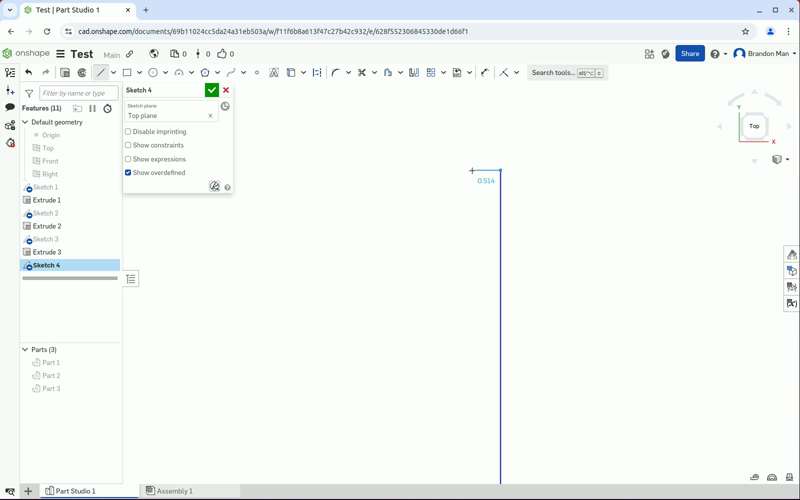
click(472, 170)
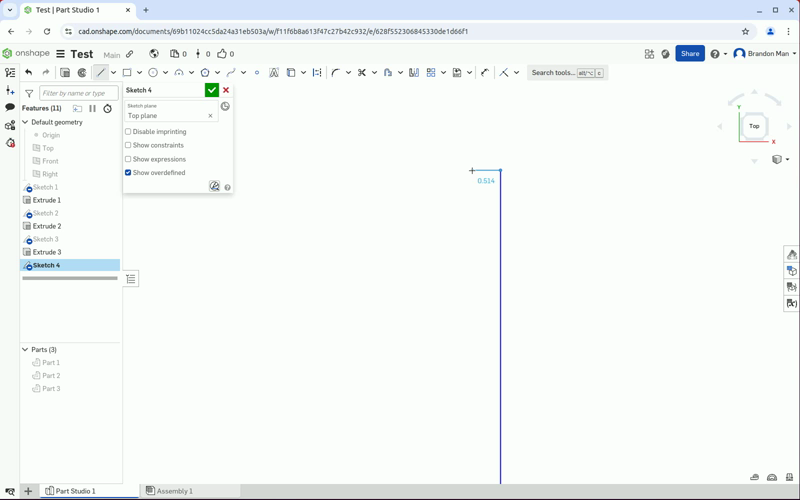
scroll(-6)
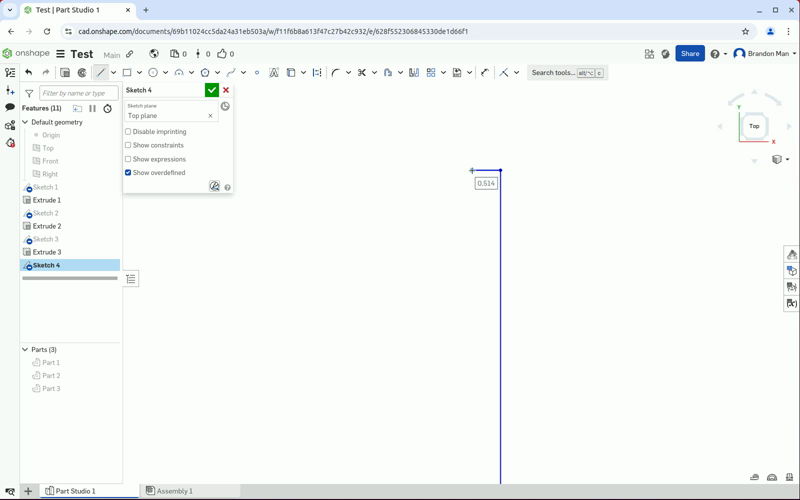
scroll(-6)
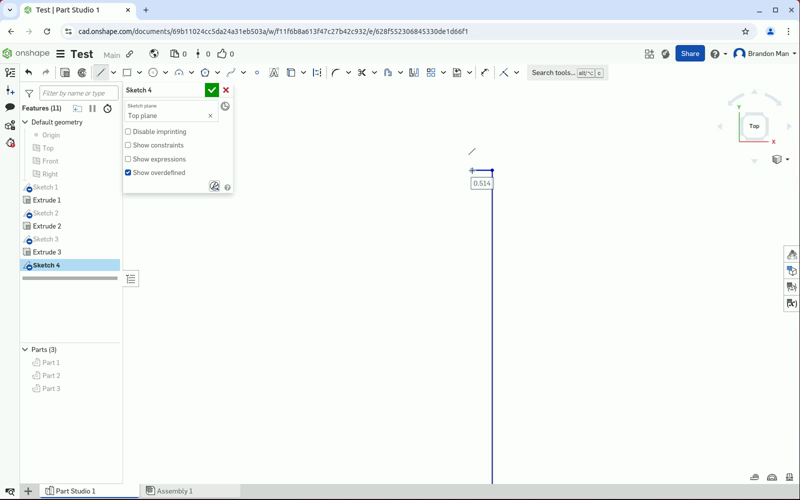
scroll(-6)
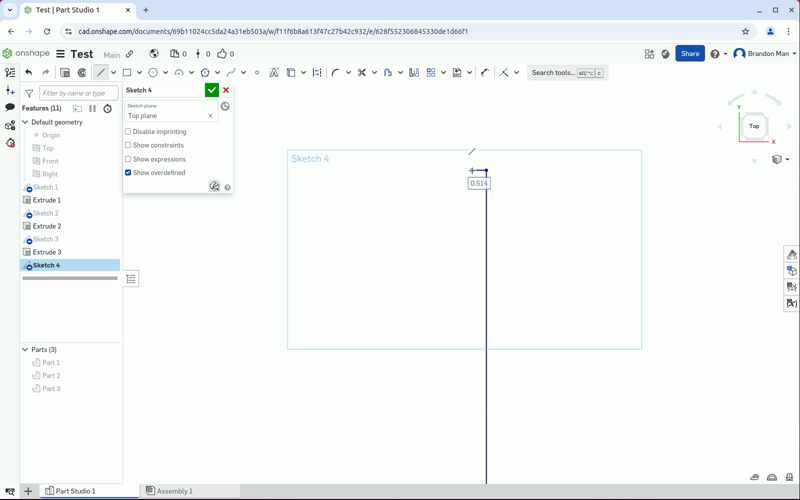
scroll(-6)
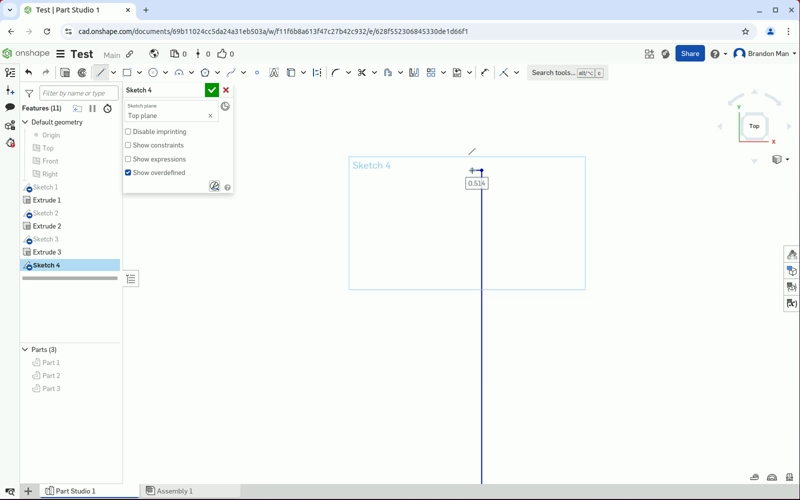
scroll(-6)
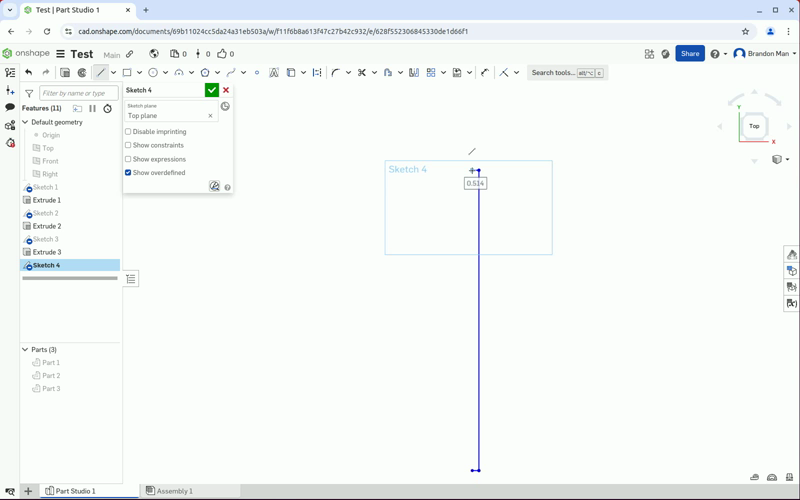
scroll(-6)
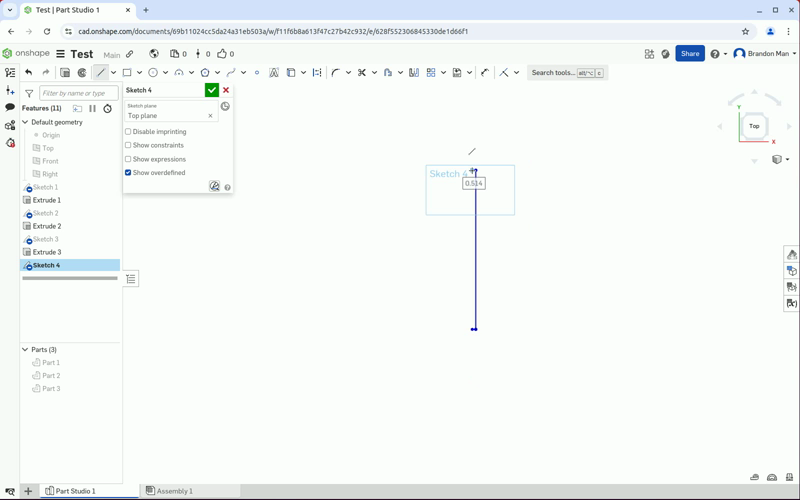
scroll(-6)
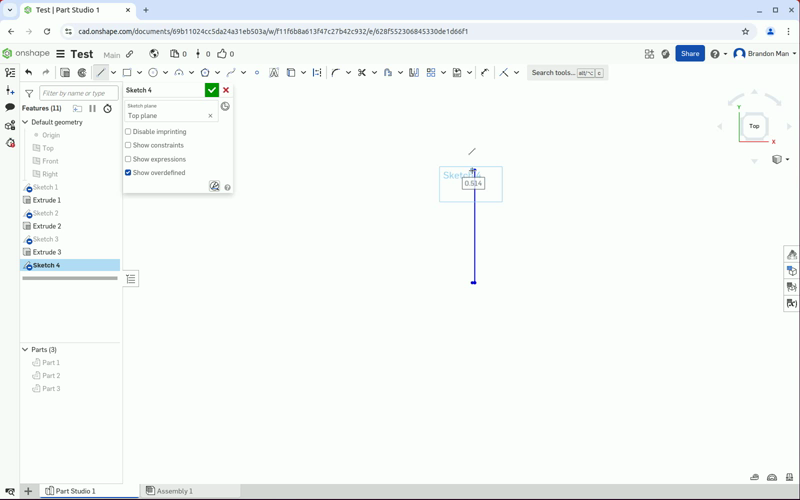
key_up(shift)
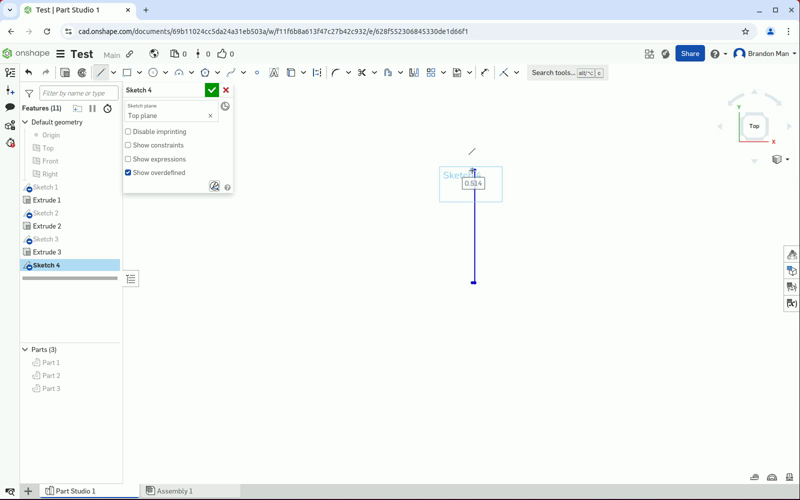
key_down(shift)
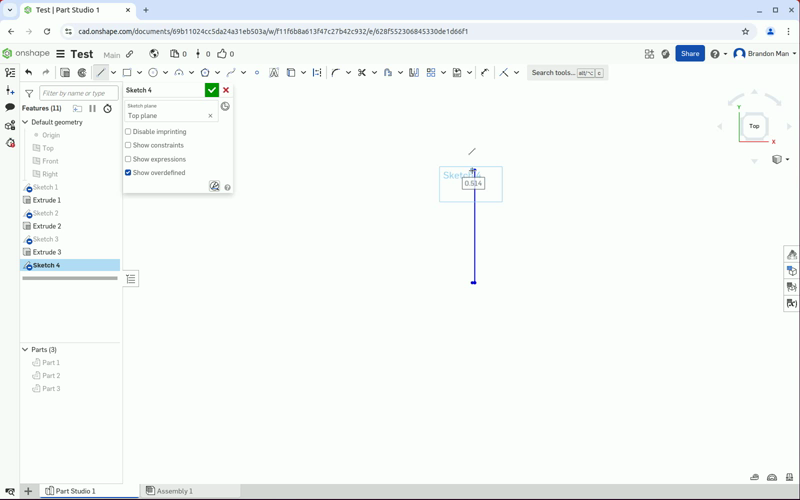
mouse_move(472, 282)
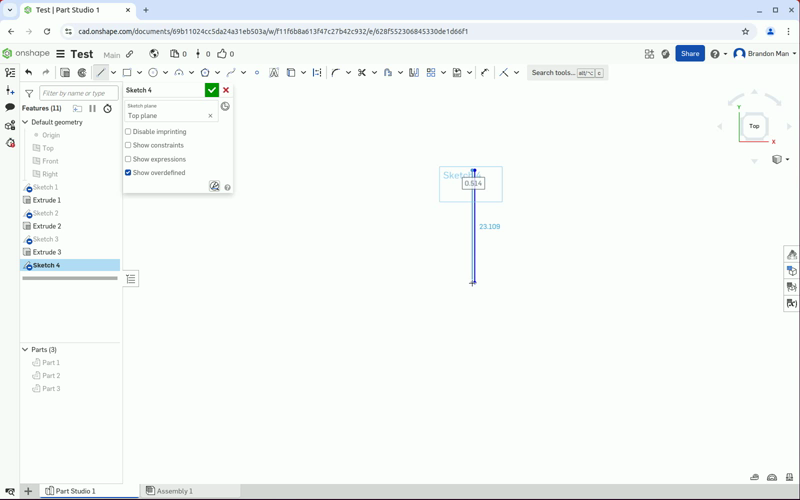
scroll(6)
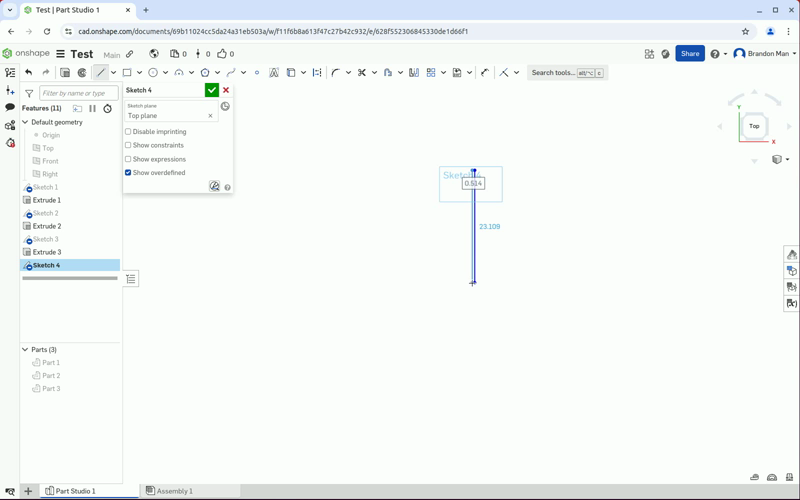
scroll(6)
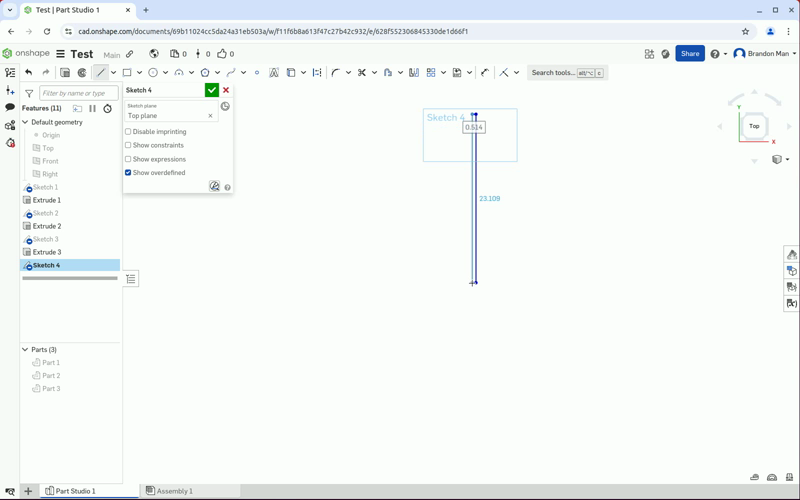
scroll(6)
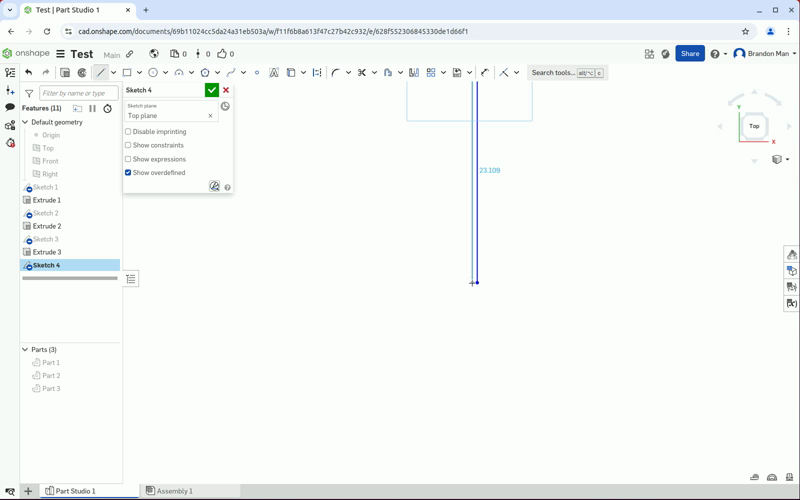
scroll(6)
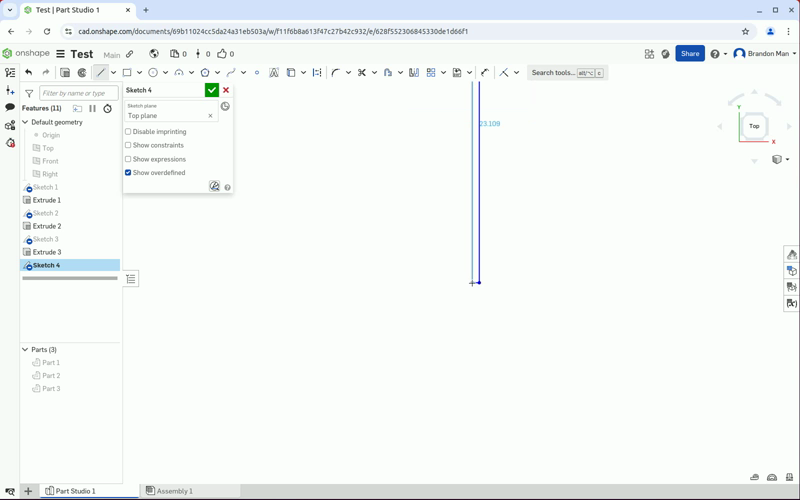
scroll(6)
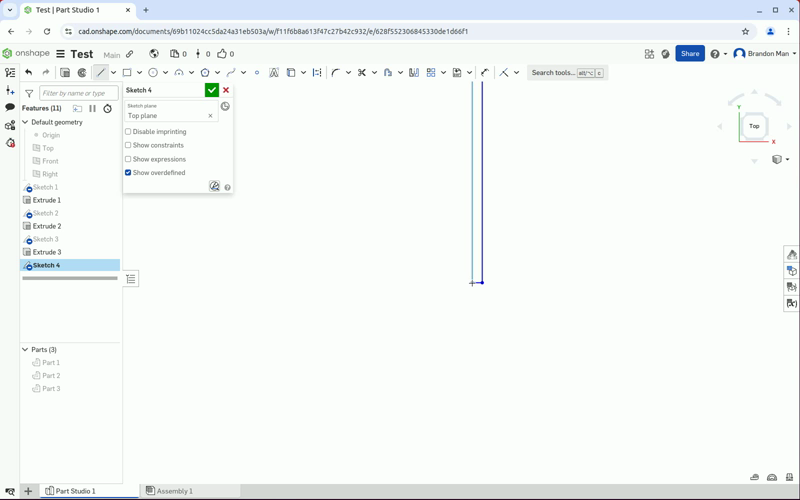
scroll(6)
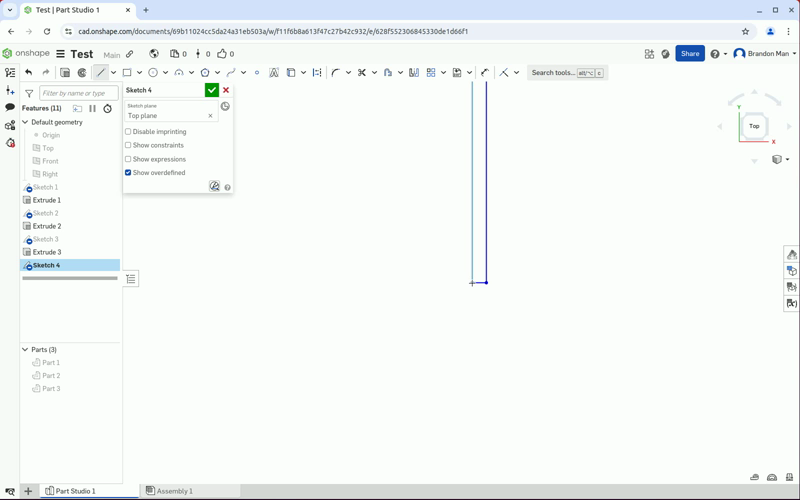
scroll(6)
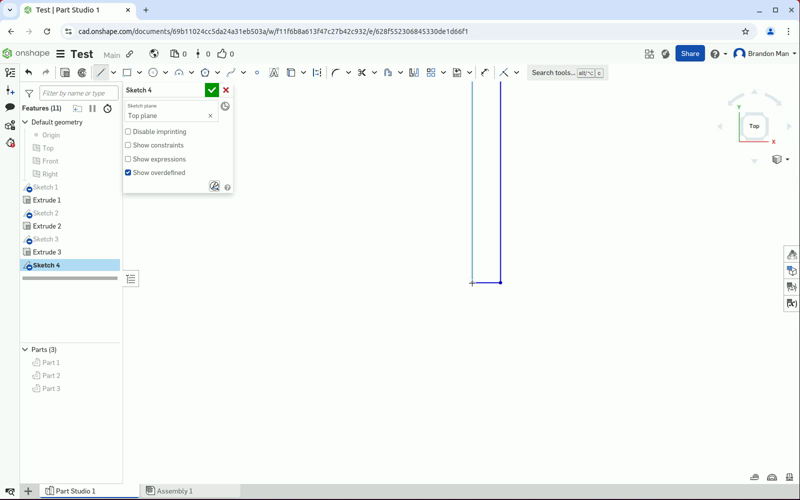
key_up(shift)
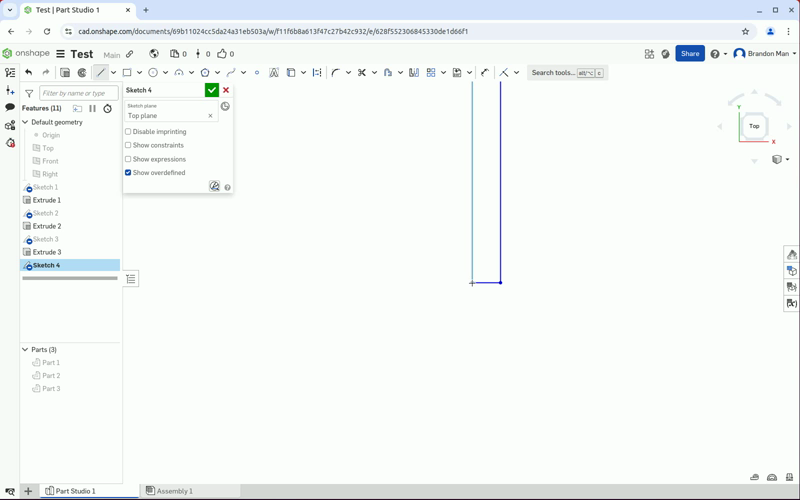
click(472, 282)
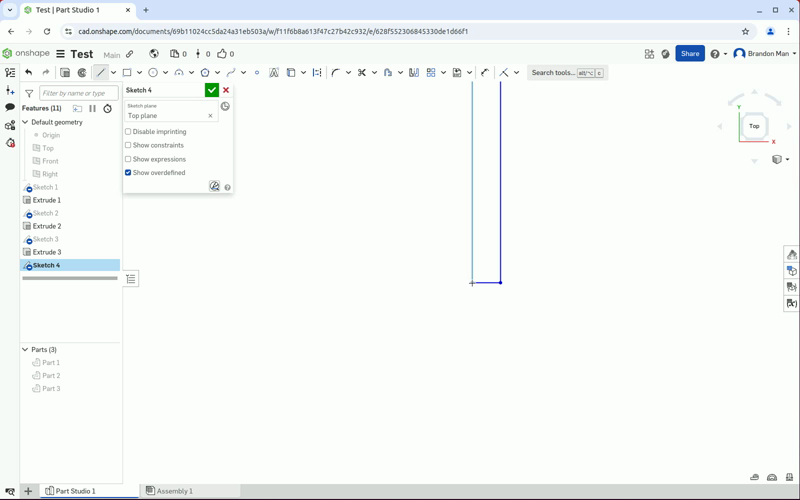
scroll(-6)
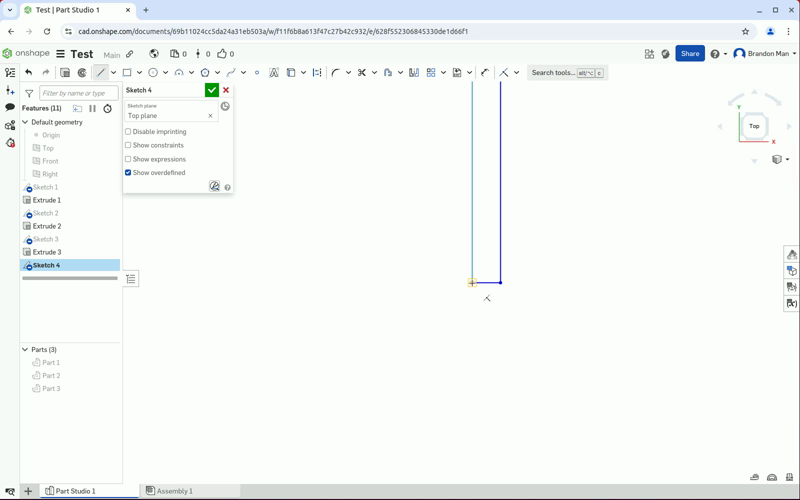
scroll(-6)
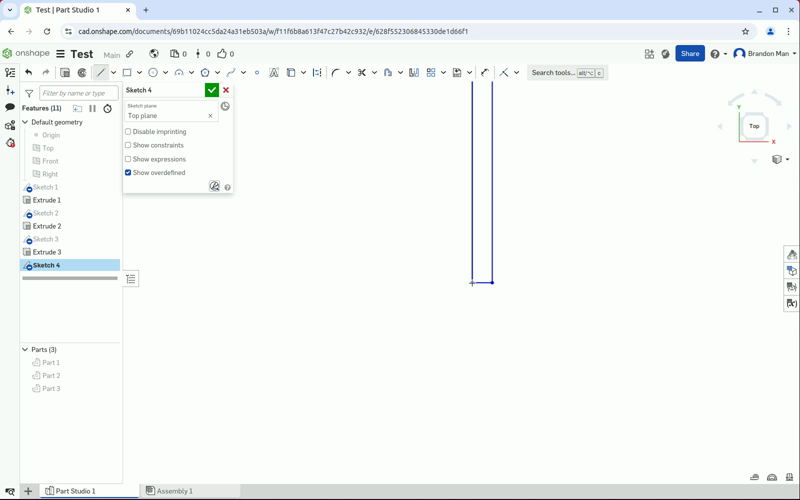
scroll(-6)
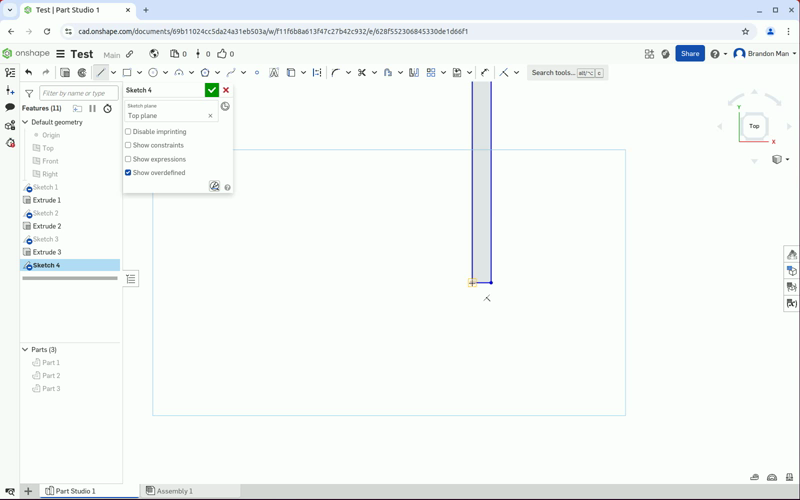
scroll(-6)
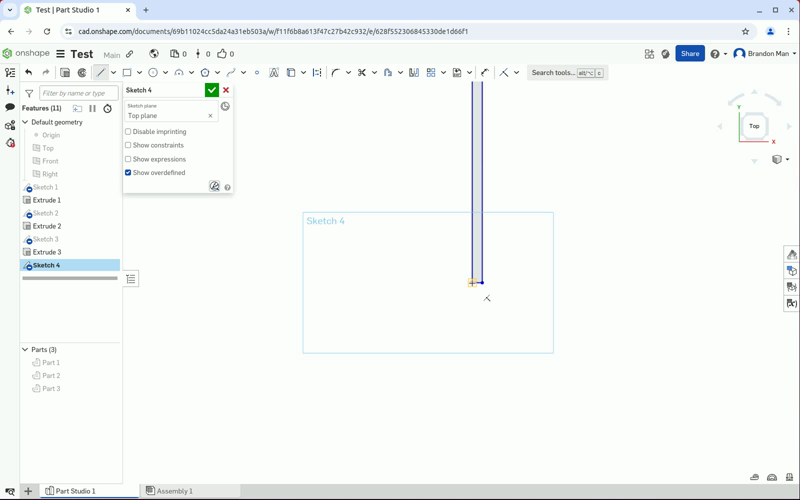
scroll(-6)
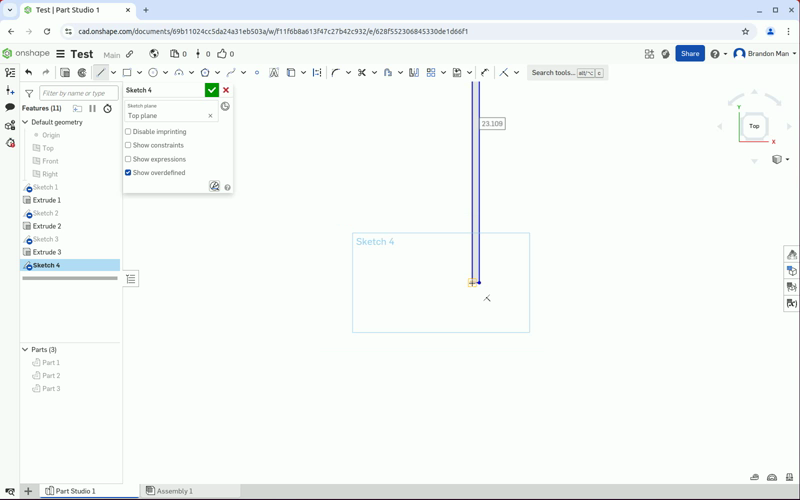
scroll(-6)
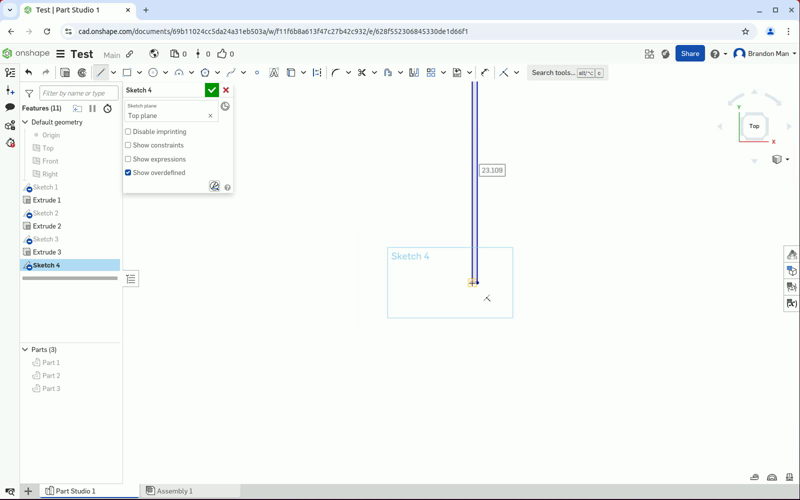
scroll(-6)
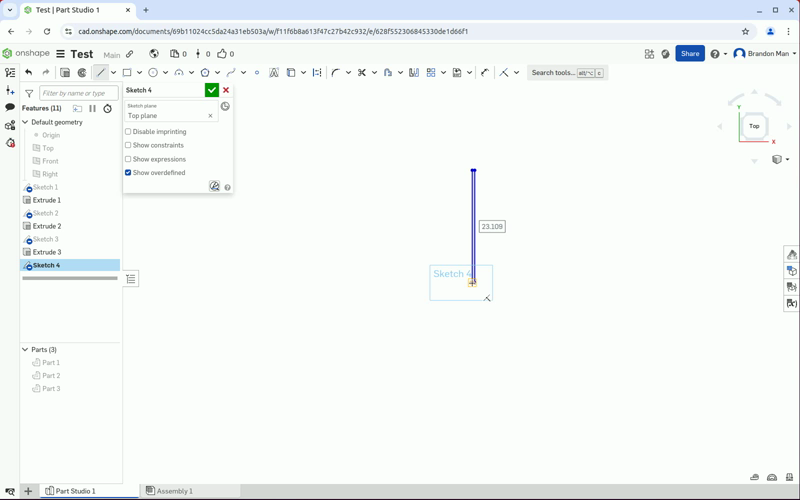
key(esc)
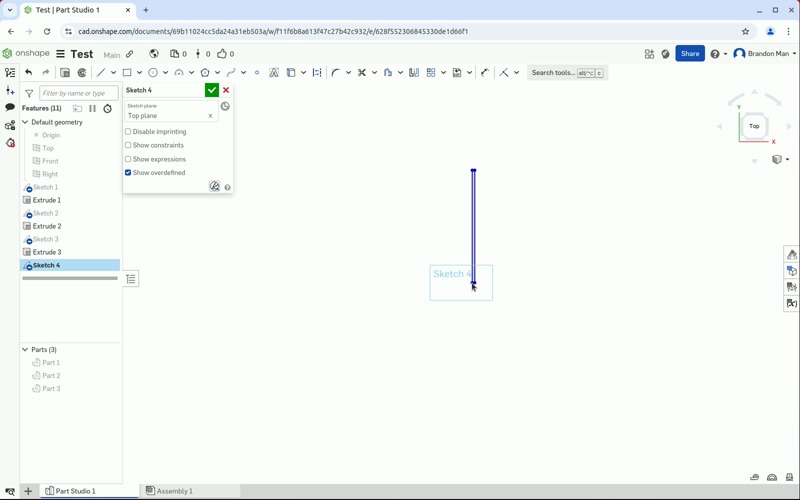
mouse_move(474, 261)
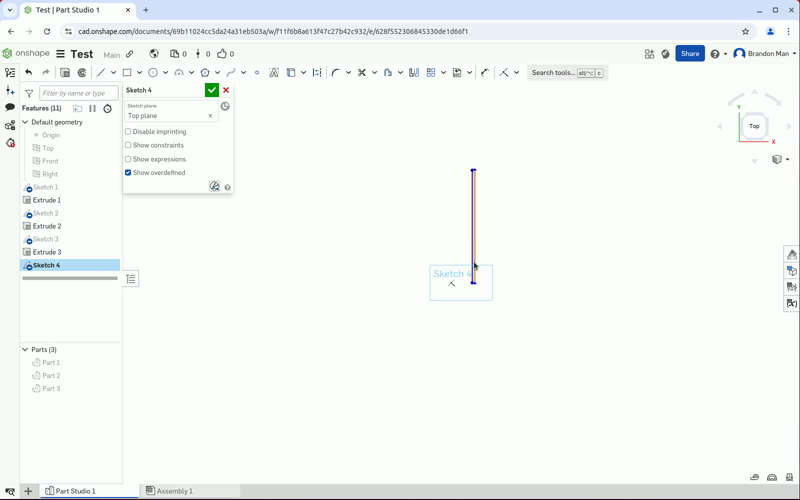
scroll(6)
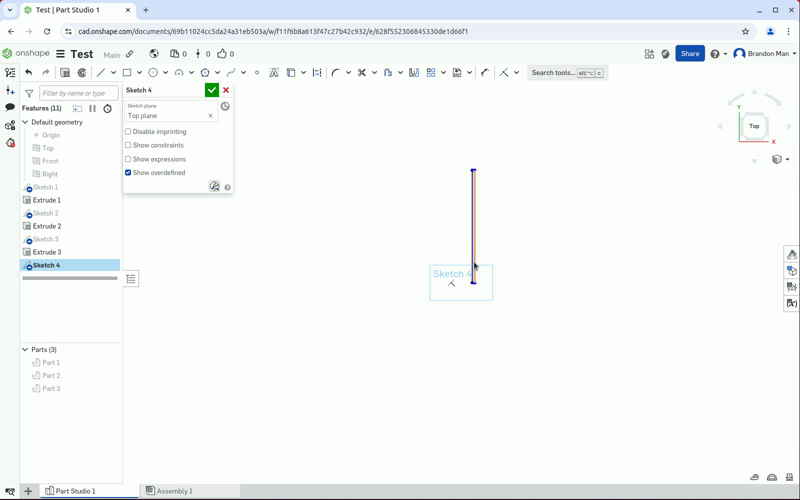
scroll(6)
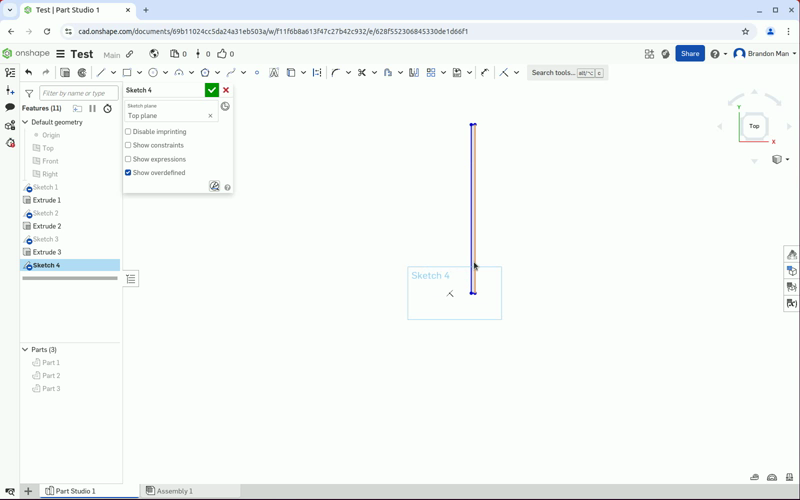
scroll(6)
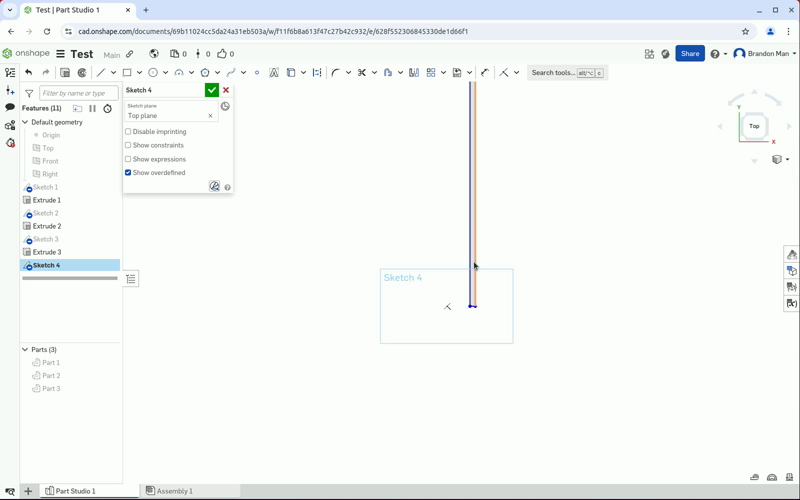
scroll(6)
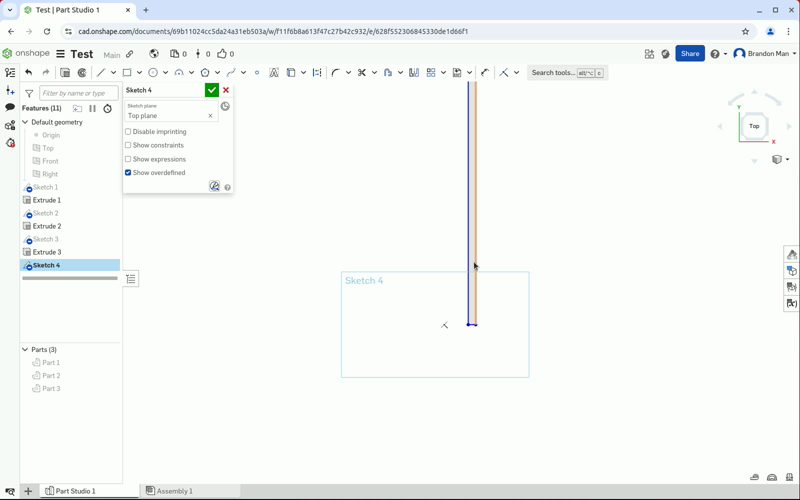
scroll(6)
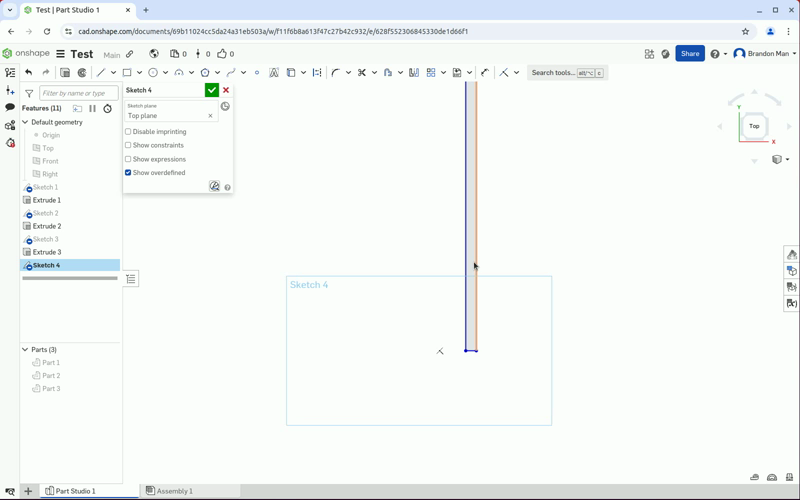
scroll(6)
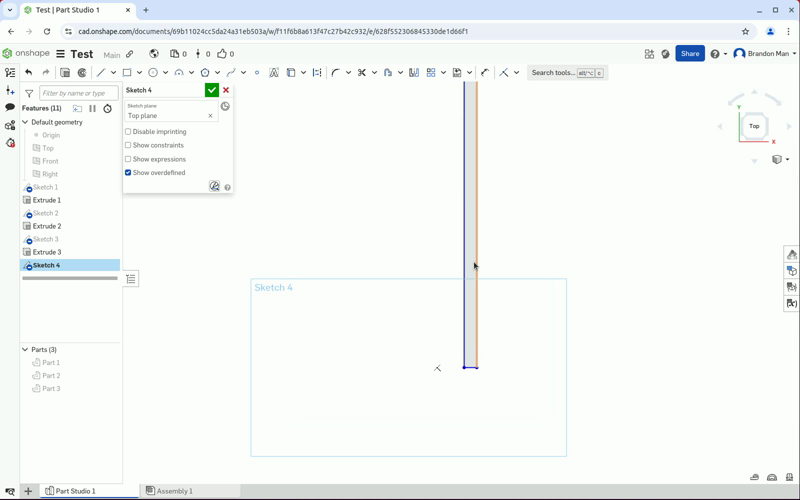
scroll(6)
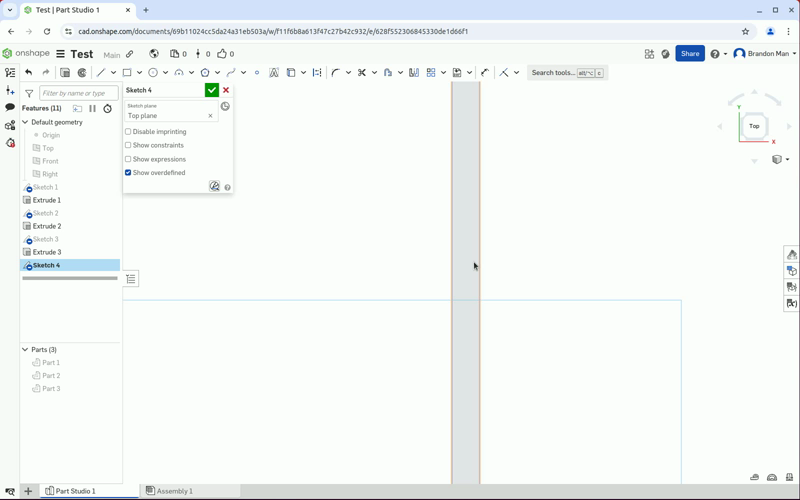
click(474, 261)
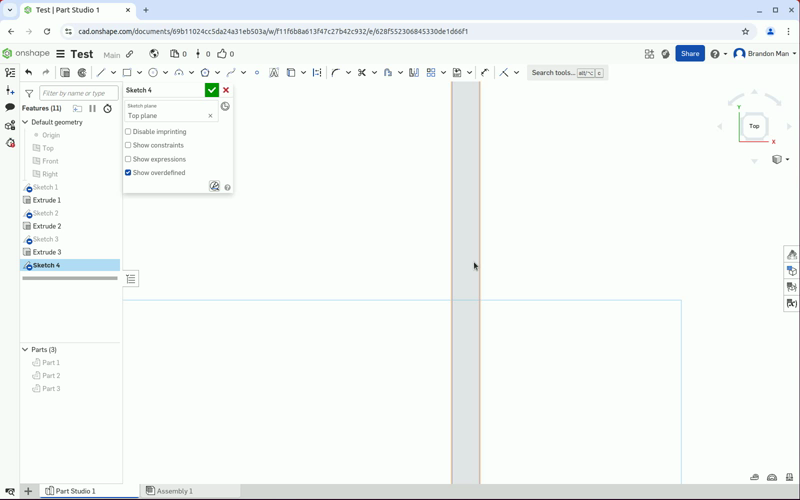
scroll(-6)
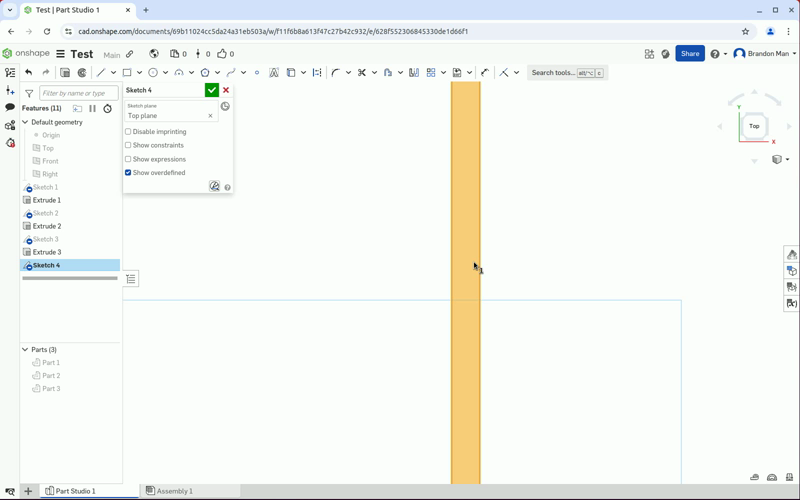
scroll(-6)
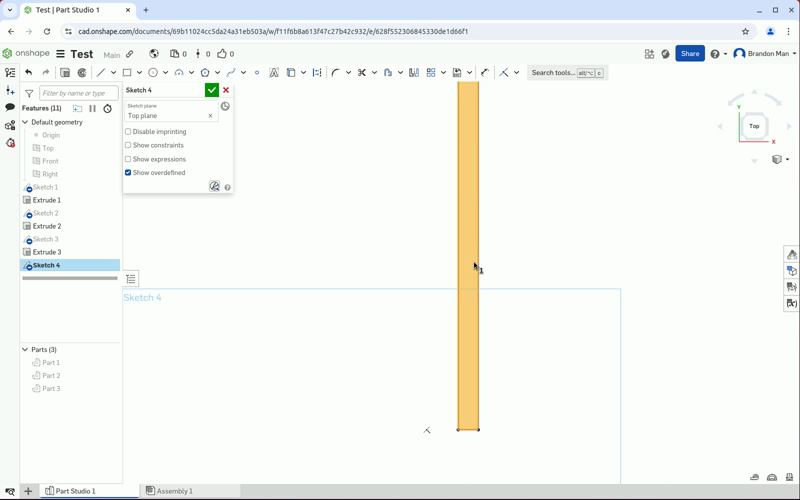
scroll(-6)
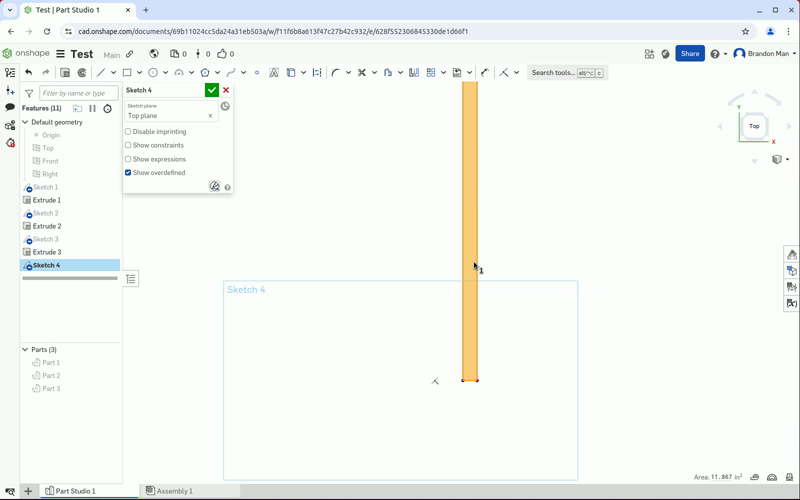
scroll(-6)
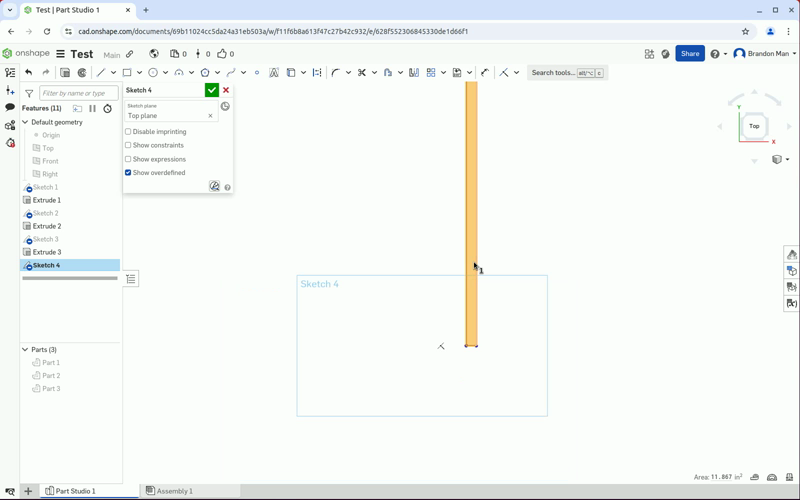
scroll(-6)
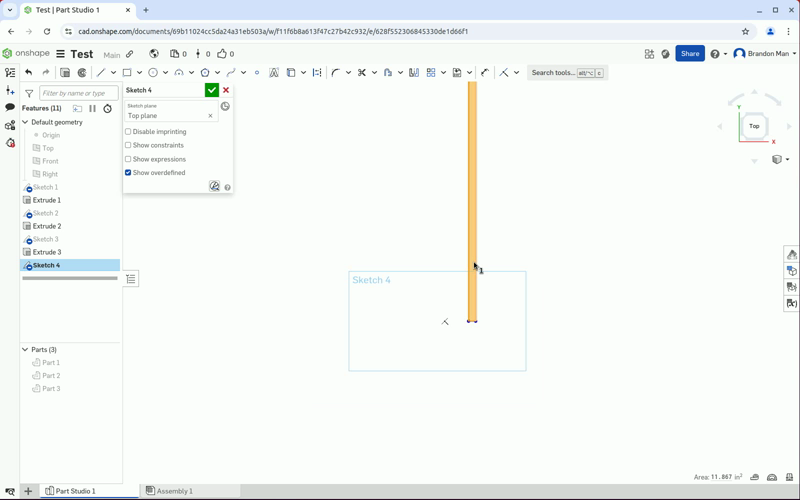
scroll(-6)
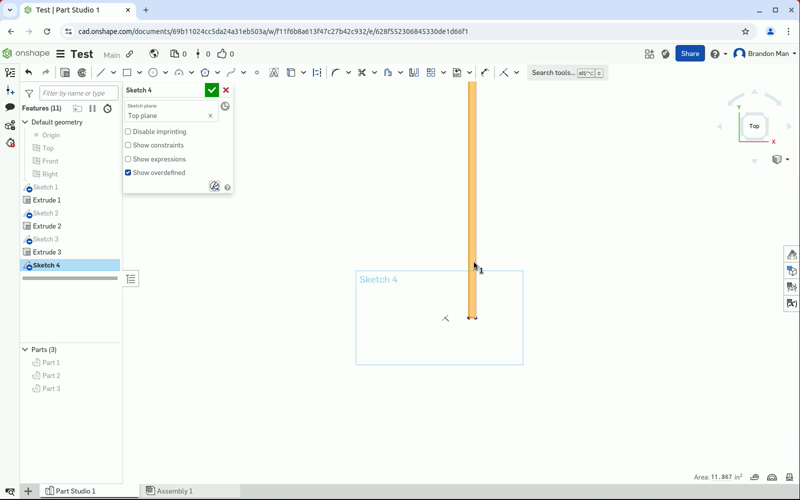
scroll(-6)
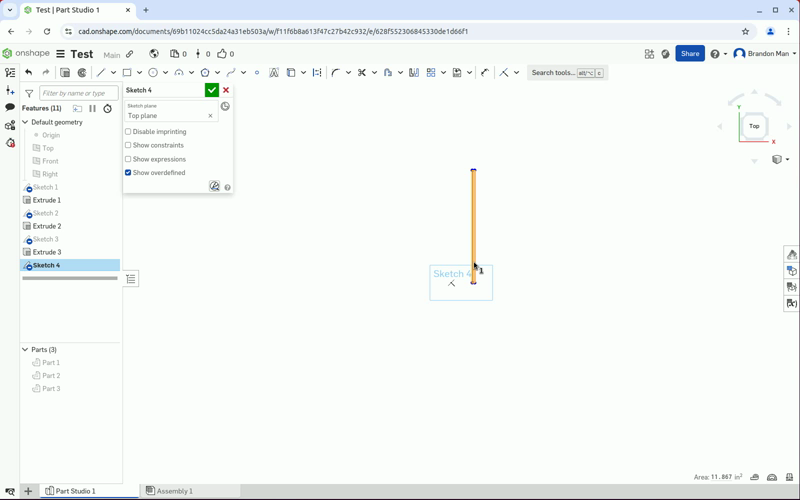
mouse_move(73, 352)
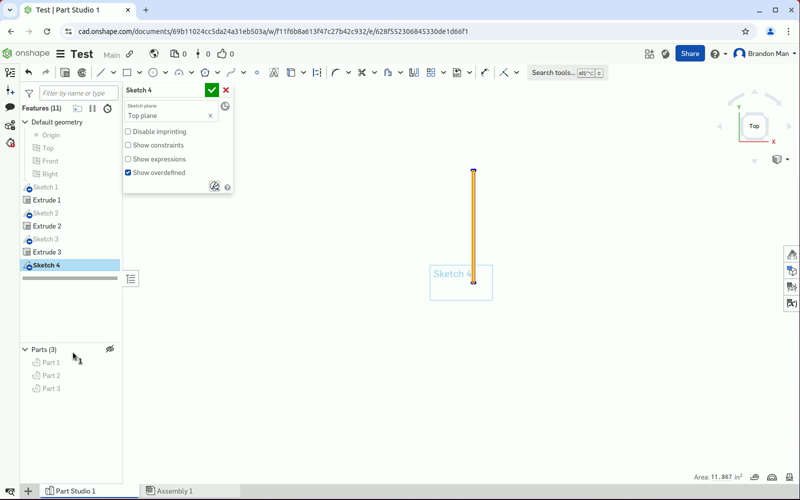
key(shift+y)
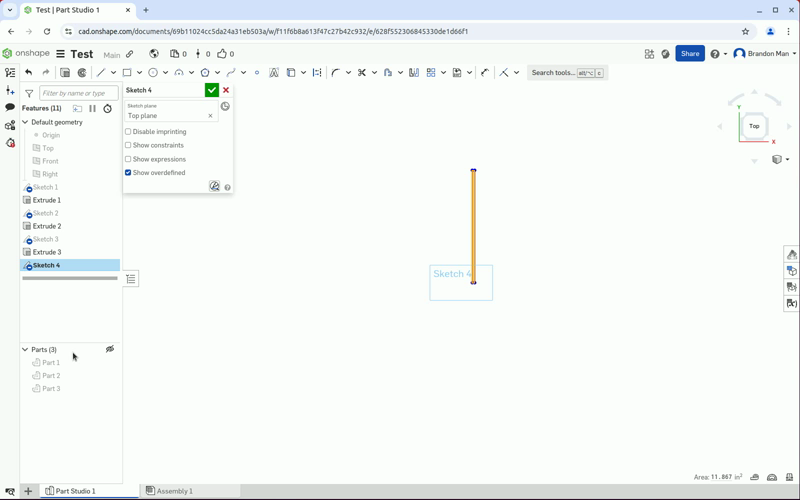
key(shift+e)
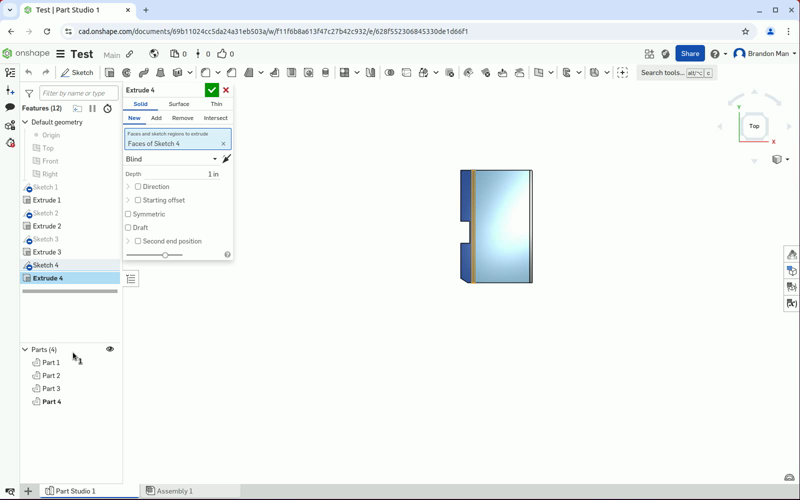
mouse_move(143, 106)
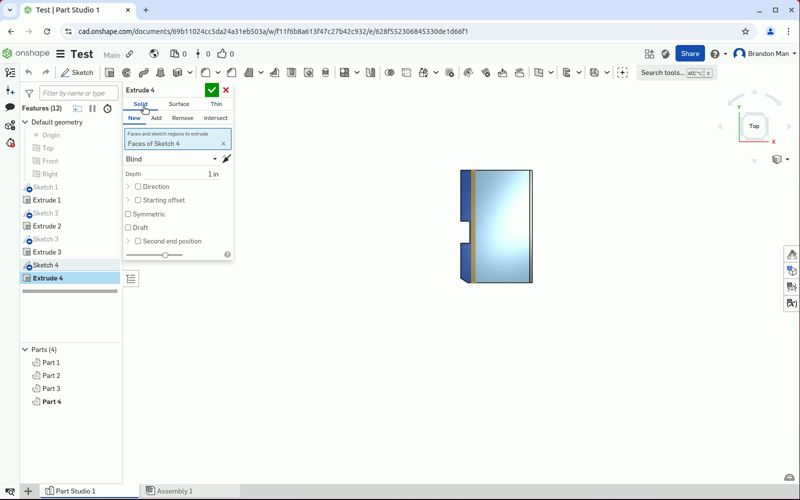
click(143, 106)
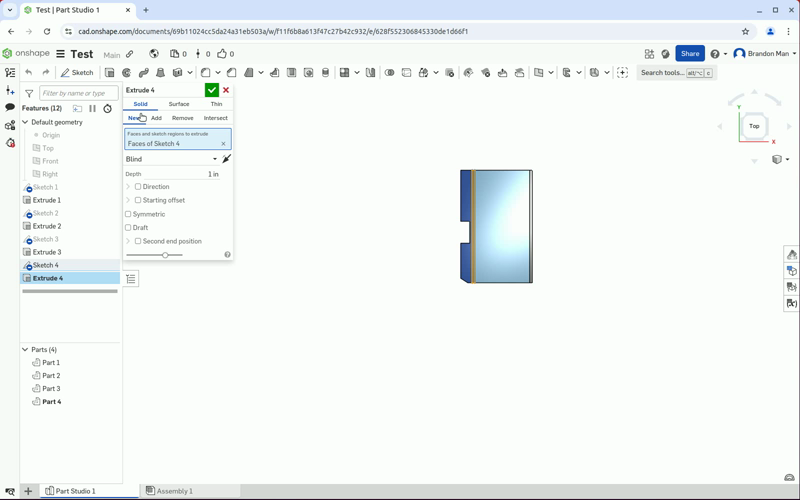
mouse_move(137, 120)
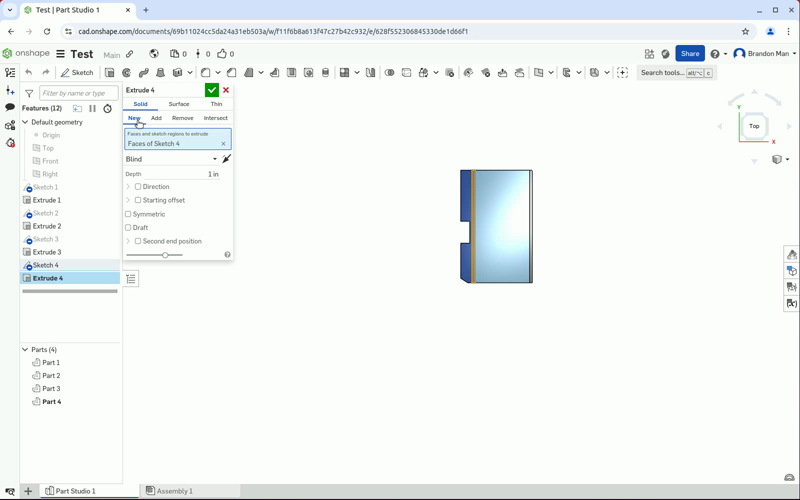
click(137, 120)
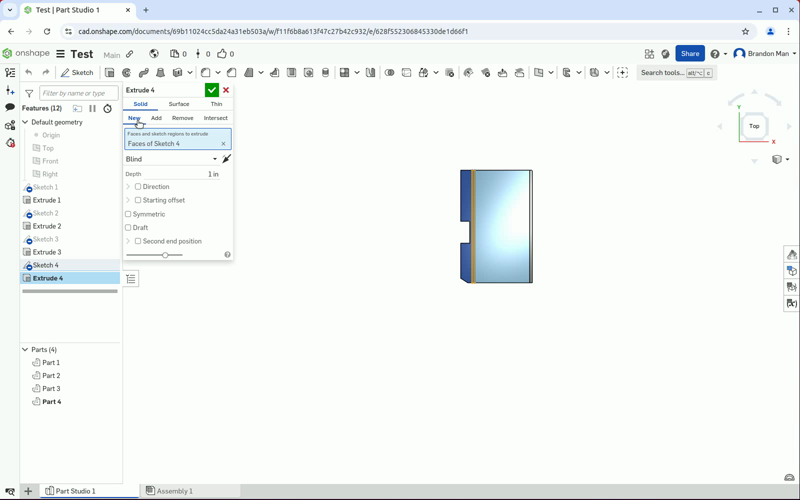
key(tab, 4)
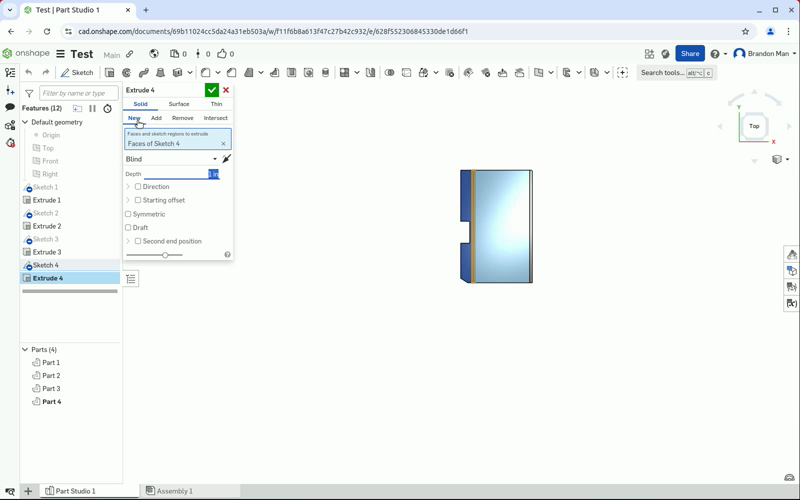
text(0.481)
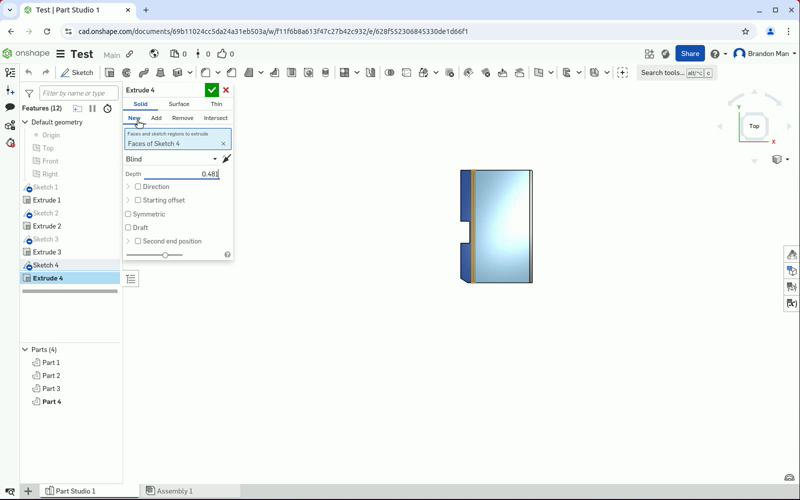
key(enter)
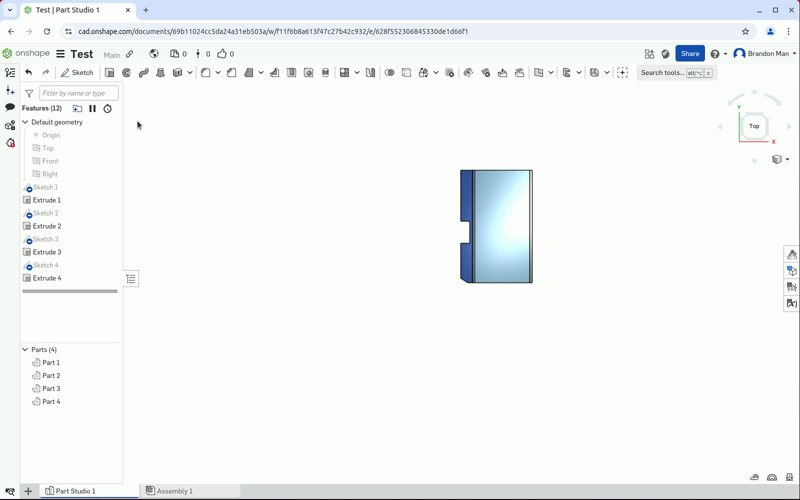
key(shift+h)
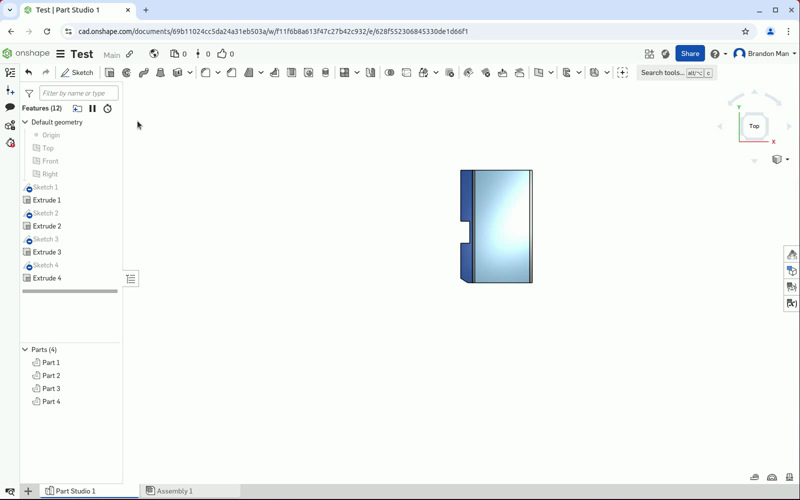
key(shift+h)
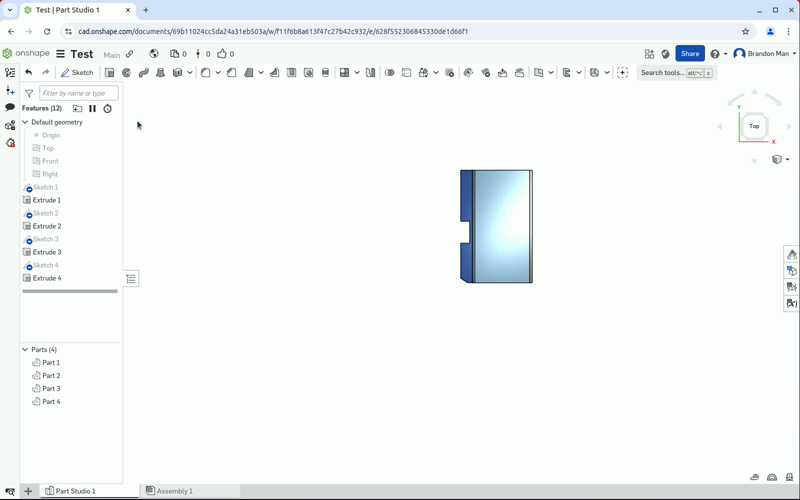
mouse_move(73, 189)
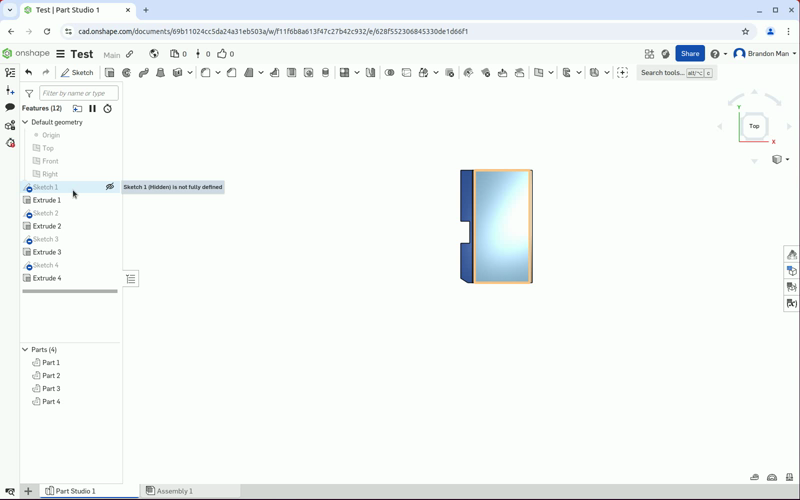
click(73, 189)
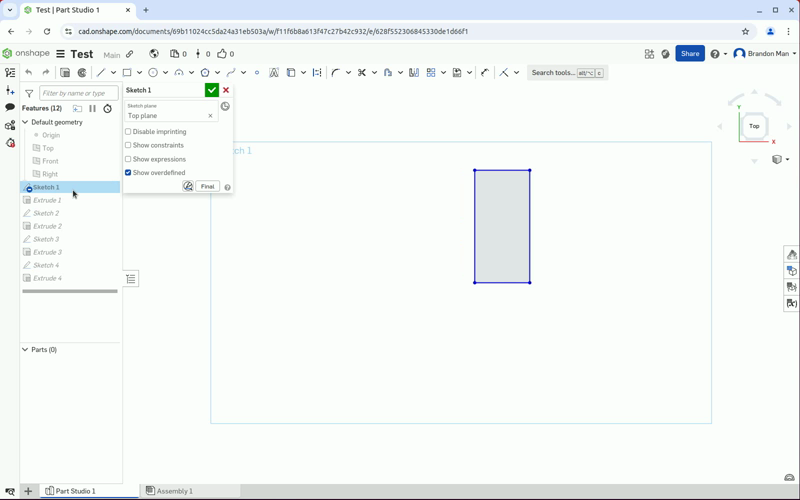
mouse_move(229, 92)
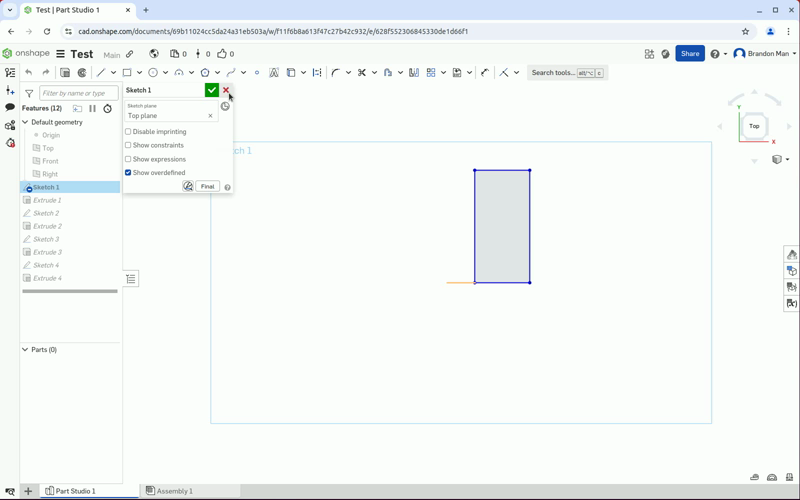
click(229, 92)
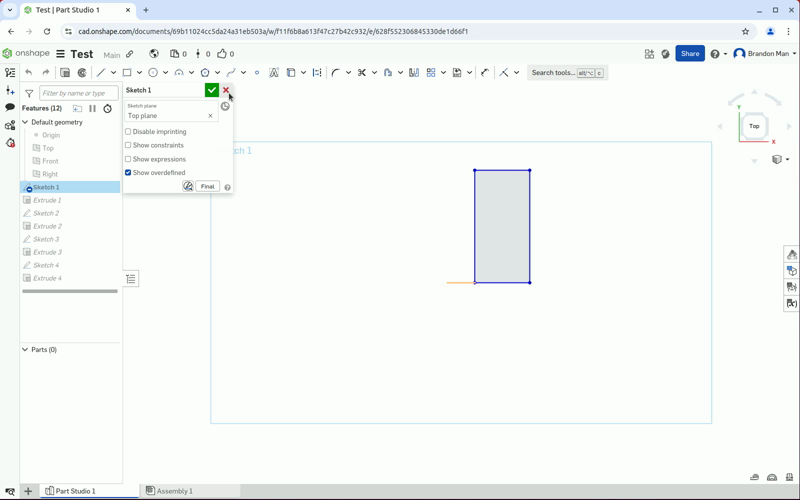
key(shift+s)
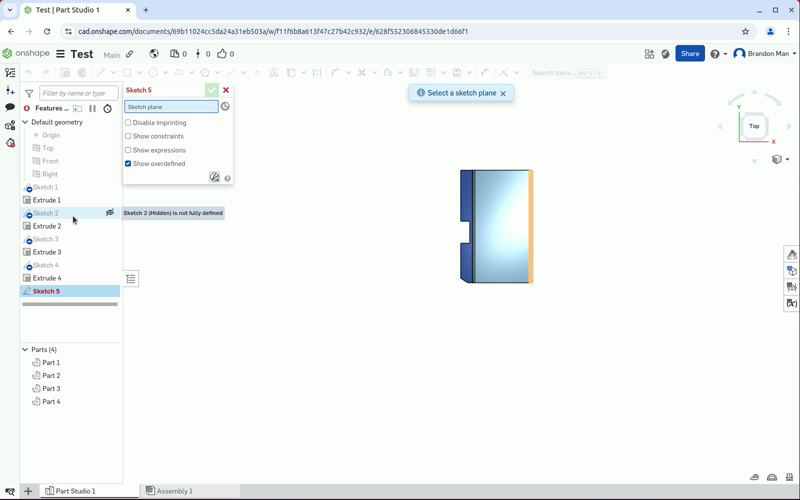
scroll(3)
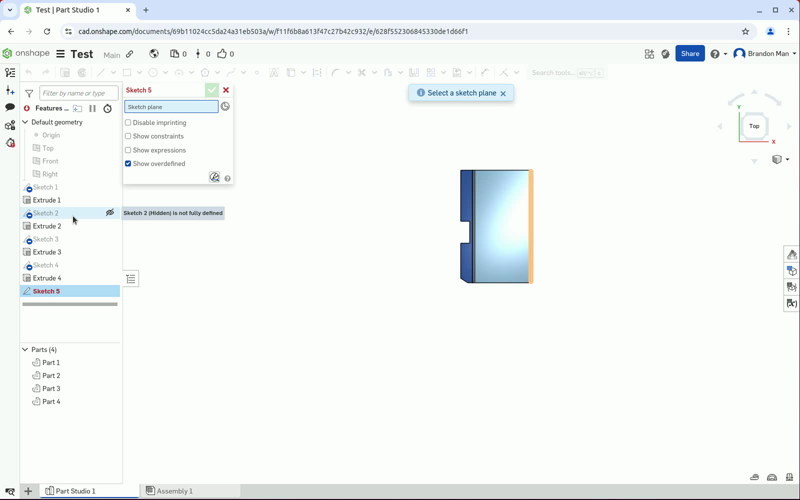
mouse_move(73, 150)
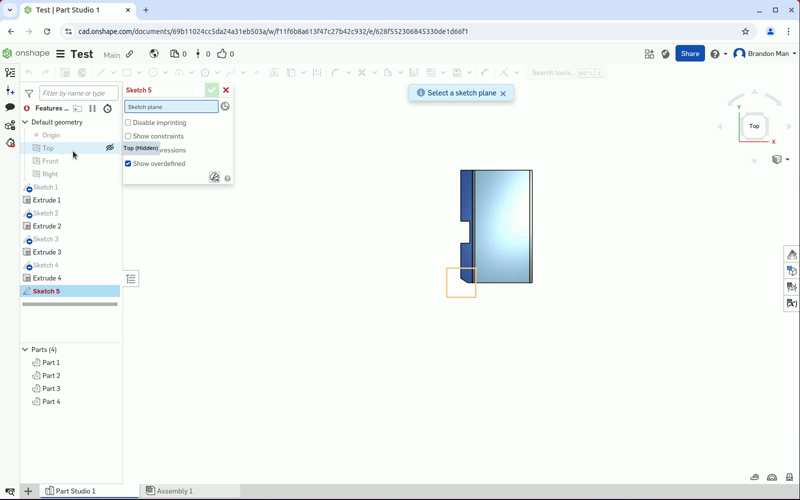
click(73, 150)
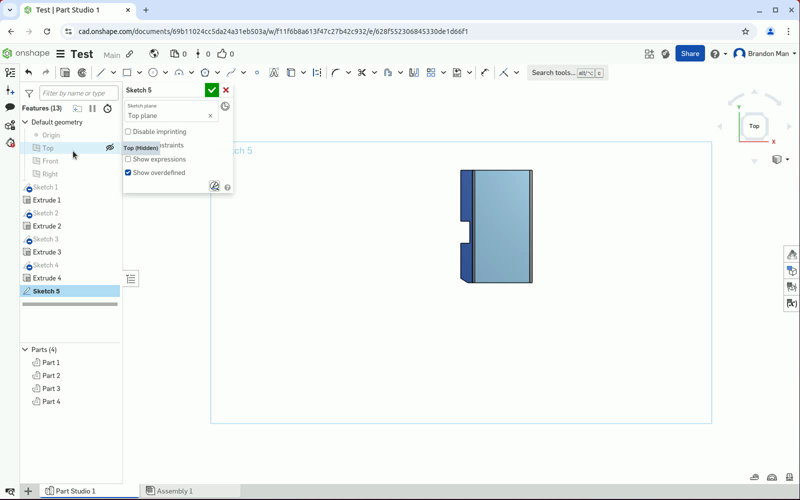
mouse_move(73, 352)
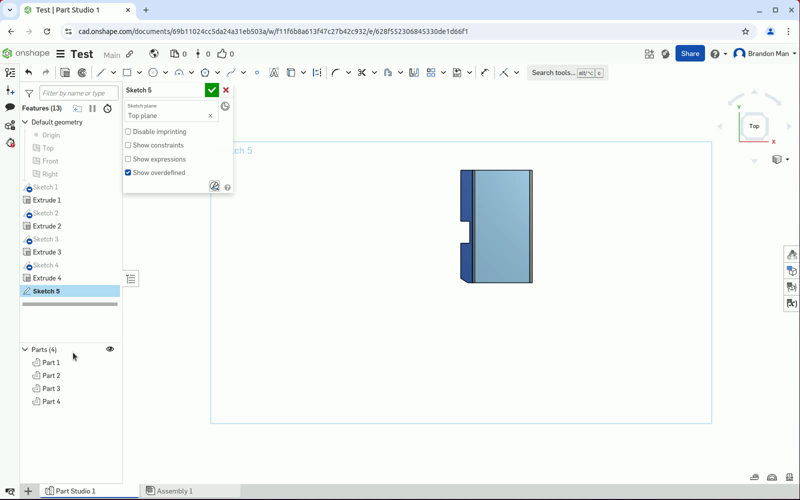
key(y)
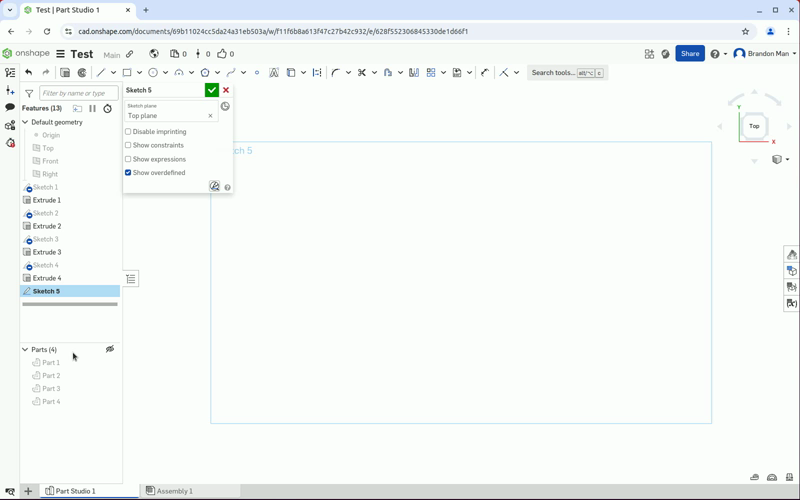
key(l)
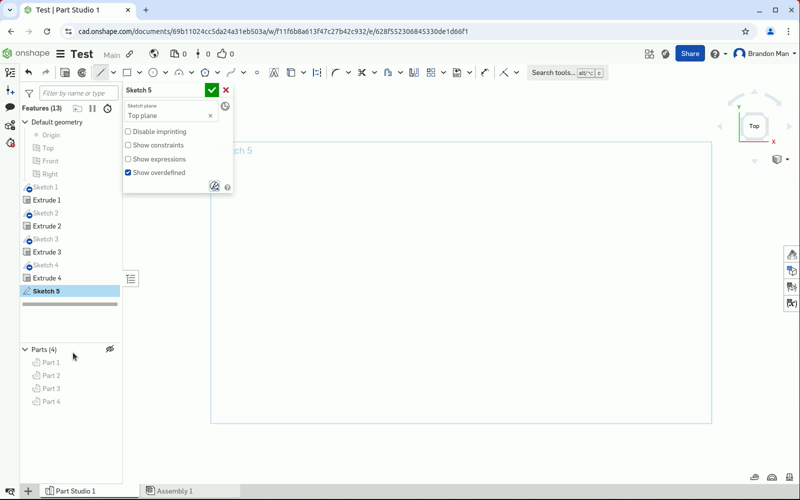
key_down(shift)
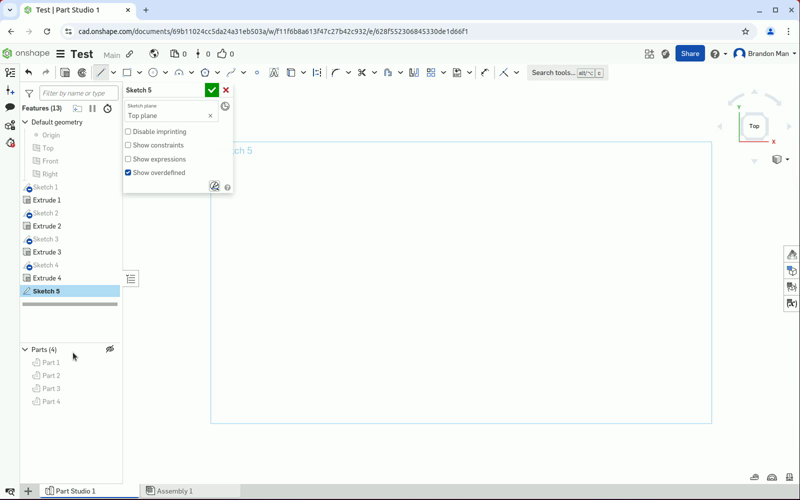
mouse_move(532, 282)
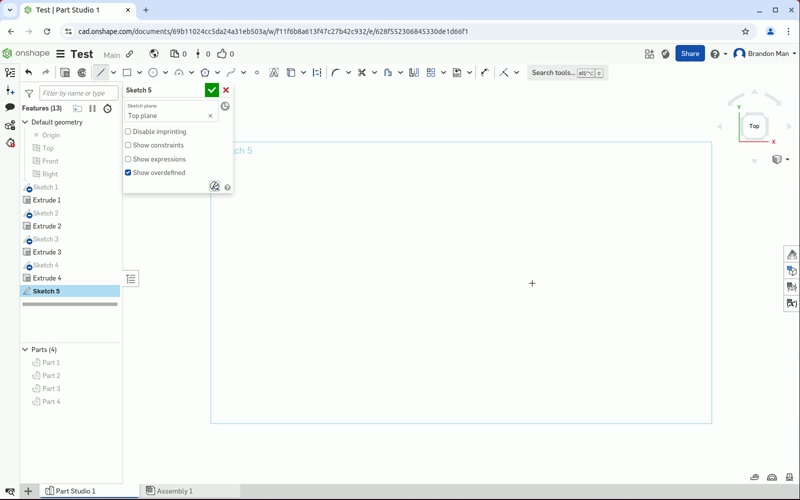
click(532, 282)
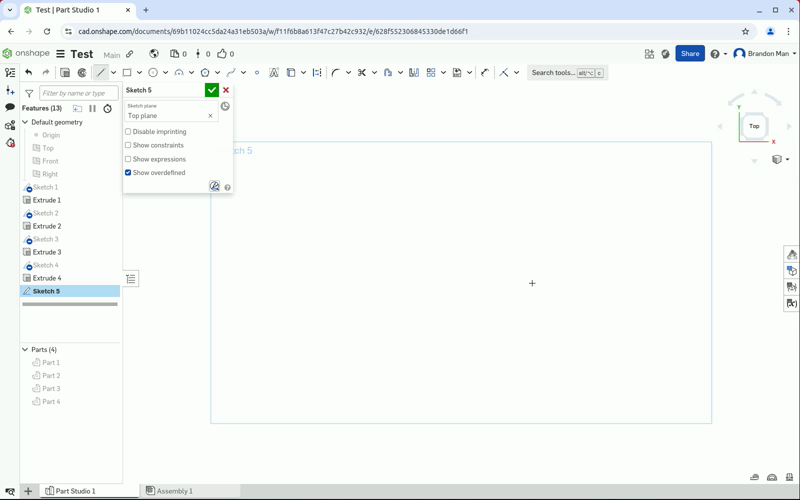
key_up(shift)
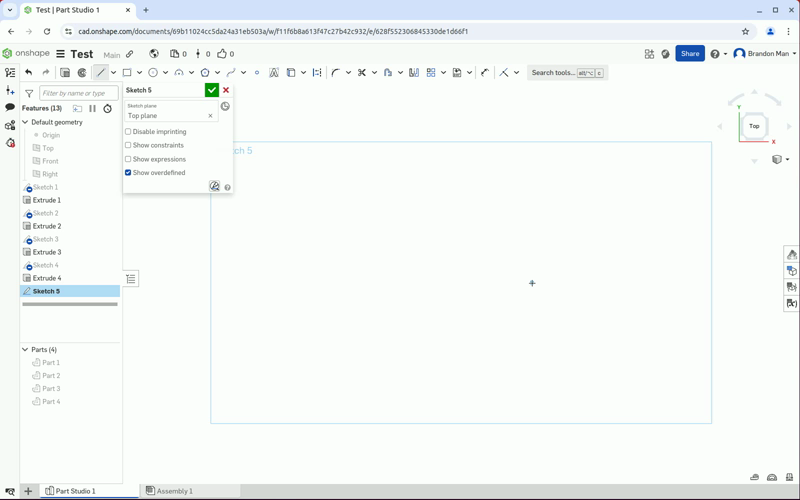
key_down(shift)
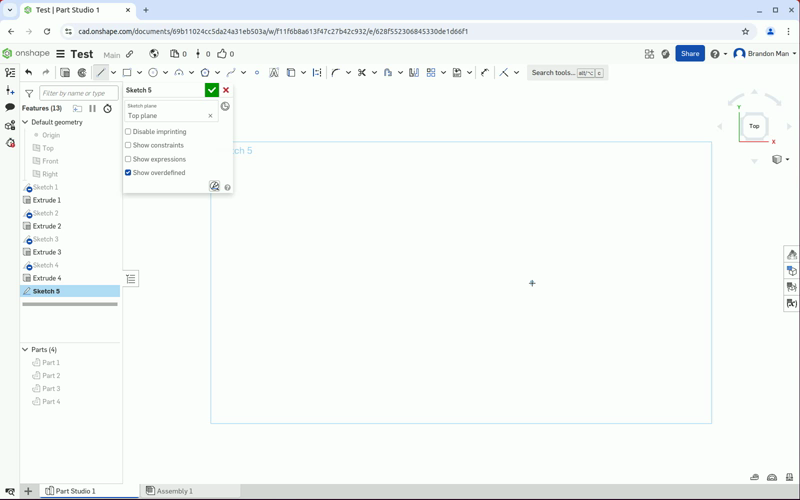
mouse_move(562, 282)
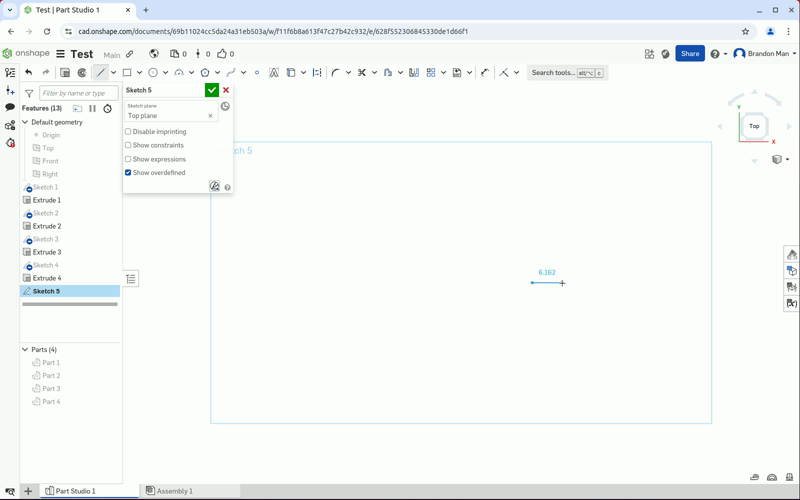
mouse_move(537, 282)
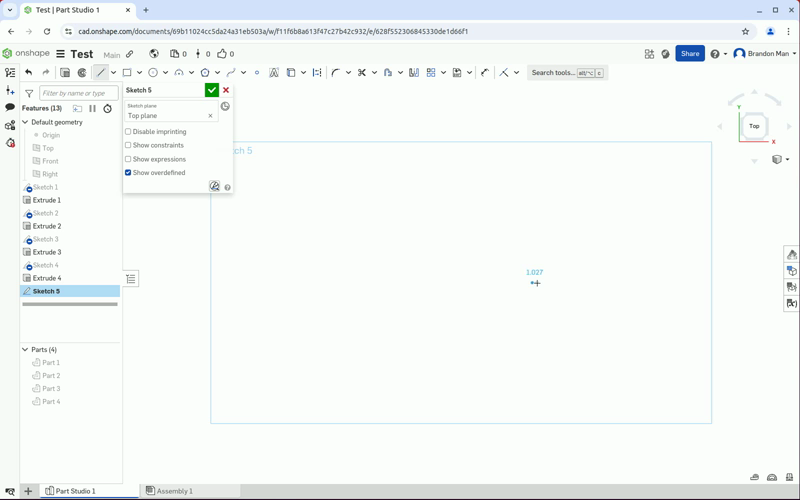
scroll(6)
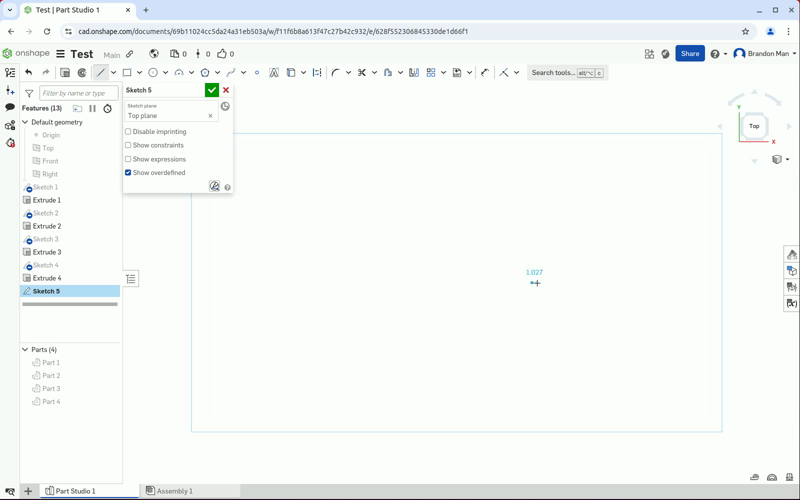
scroll(6)
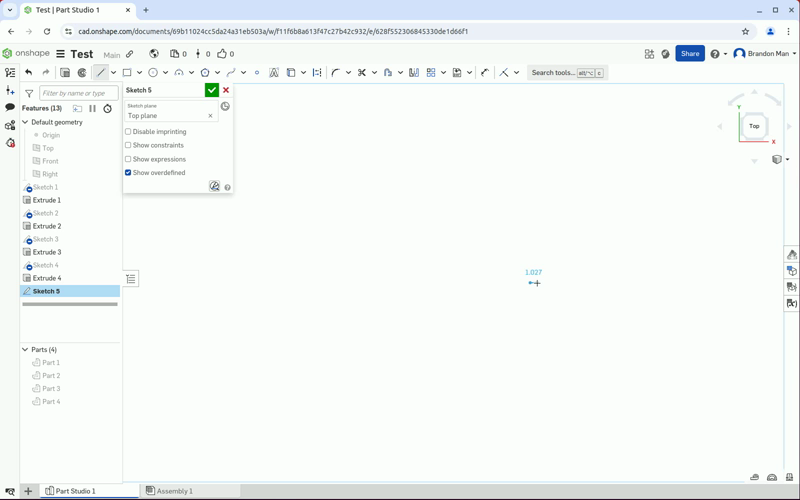
scroll(6)
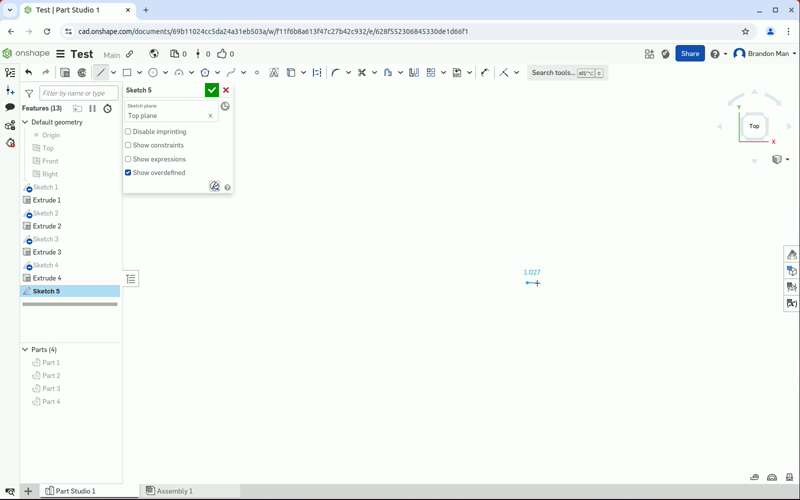
scroll(6)
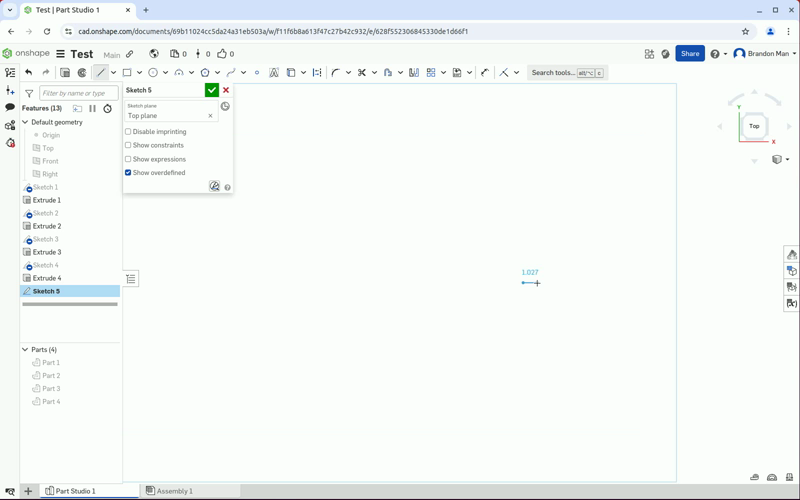
scroll(6)
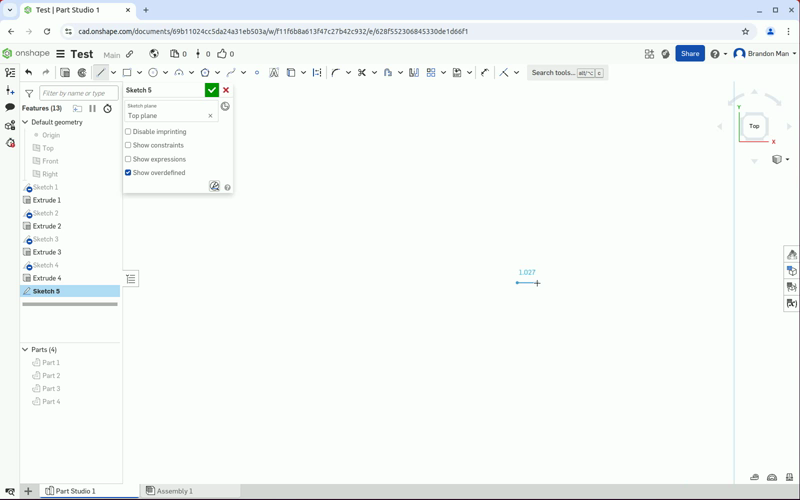
scroll(6)
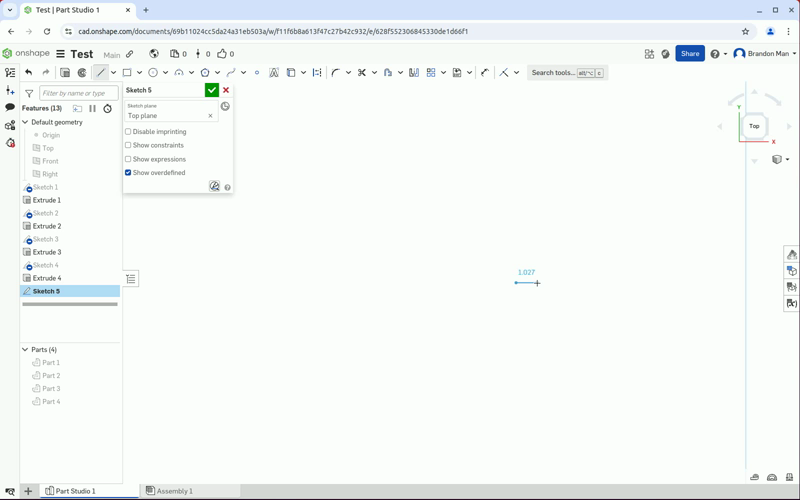
scroll(6)
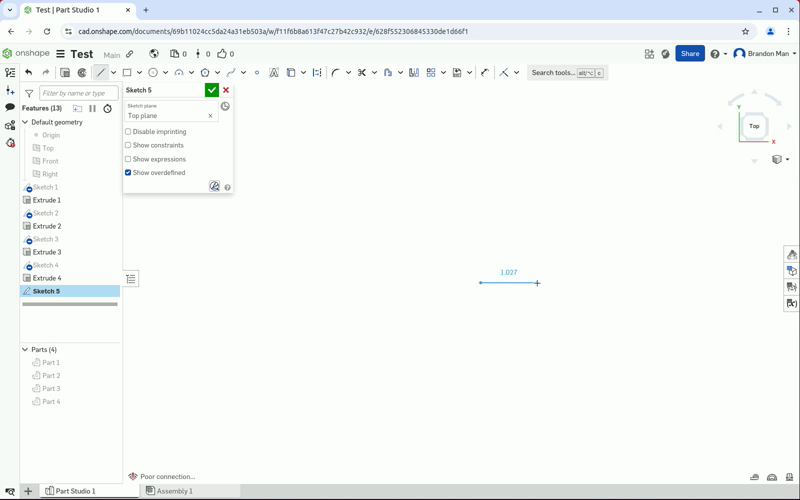
click(537, 282)
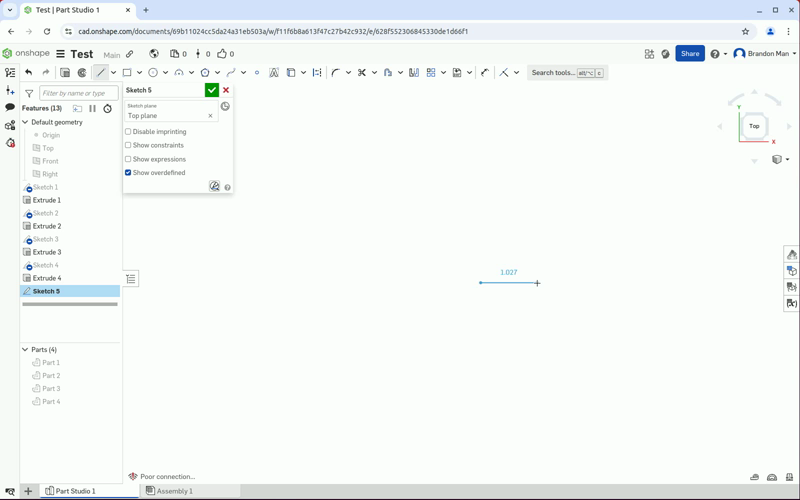
scroll(-6)
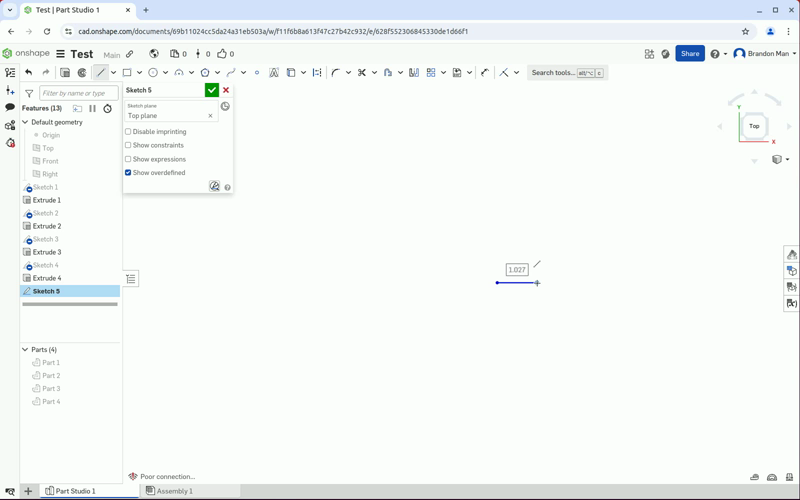
scroll(-6)
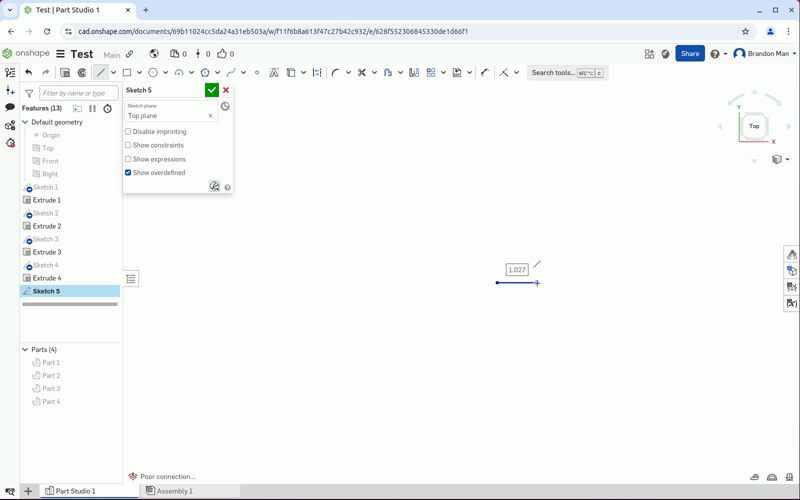
scroll(-6)
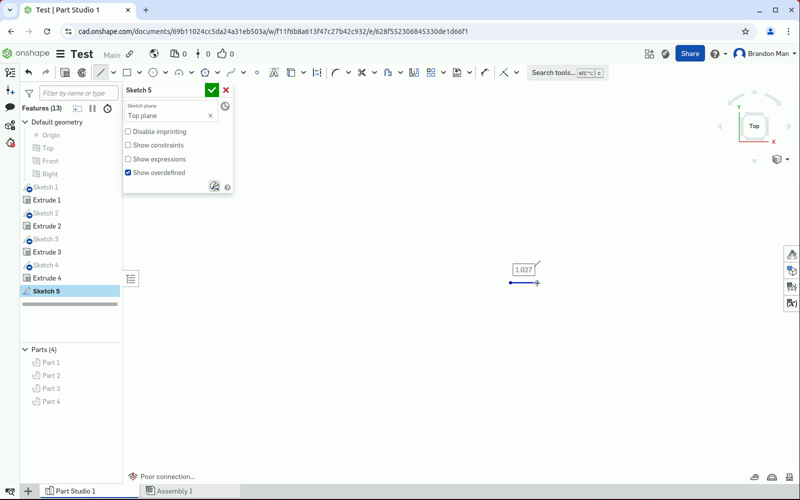
scroll(-6)
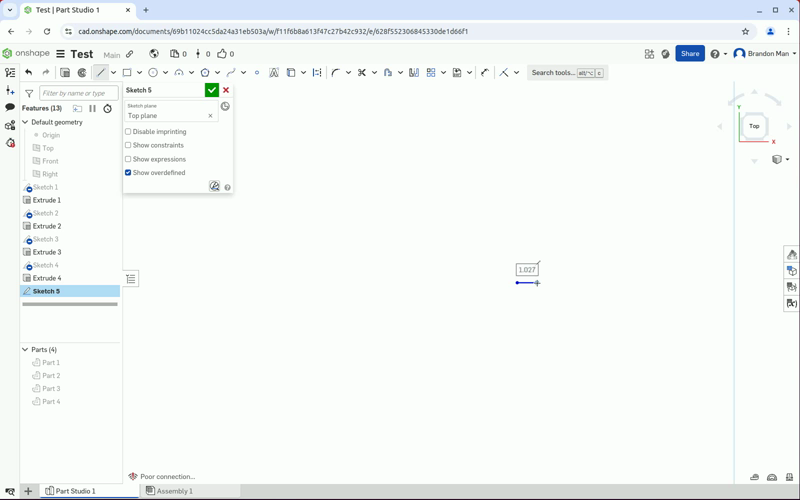
scroll(-6)
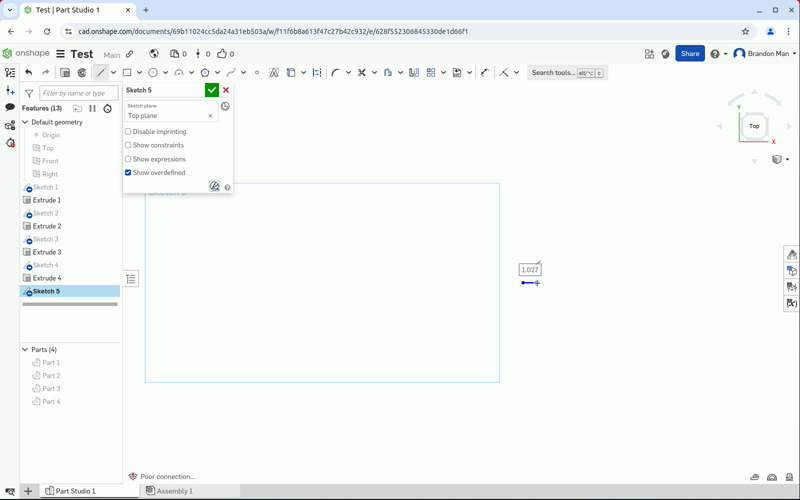
scroll(-6)
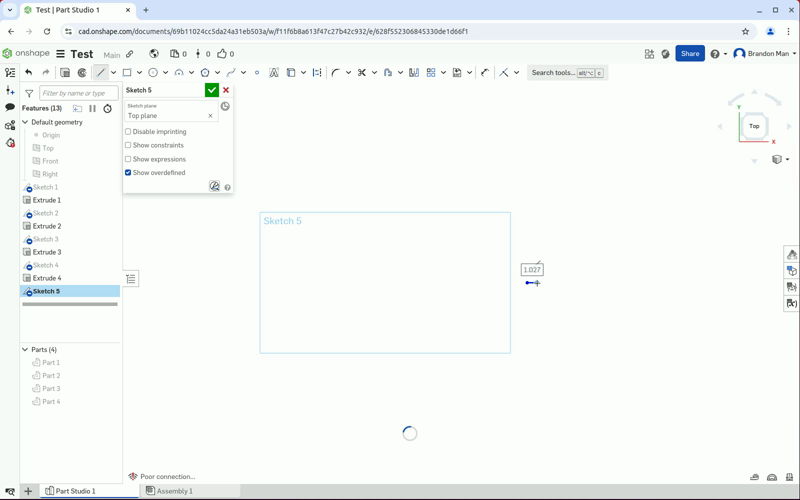
scroll(-6)
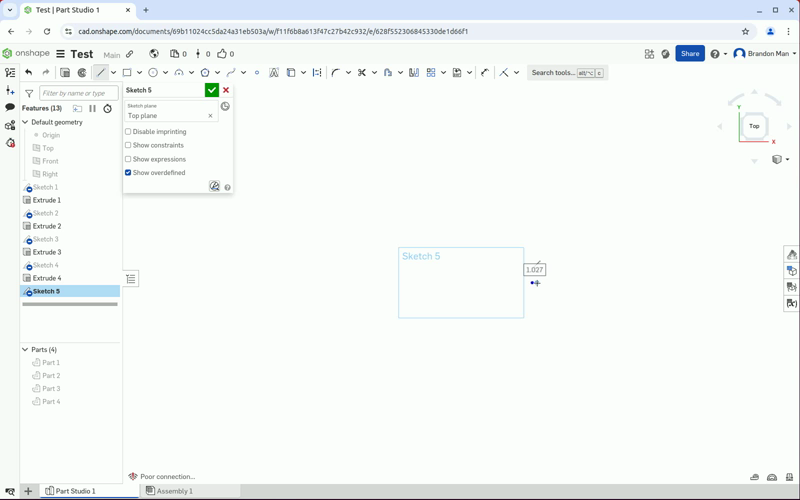
key_up(shift)
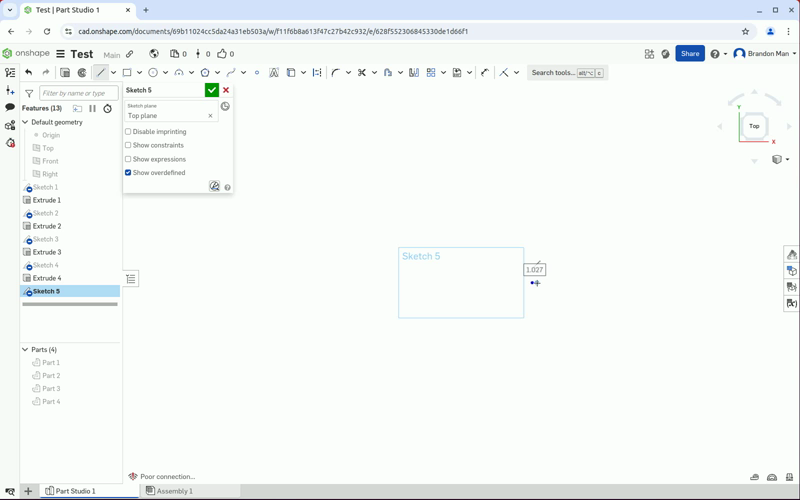
key_down(shift)
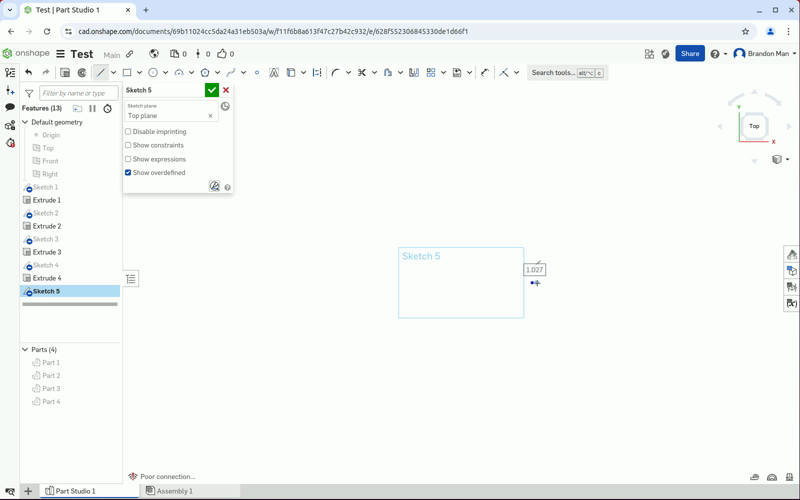
mouse_move(567, 282)
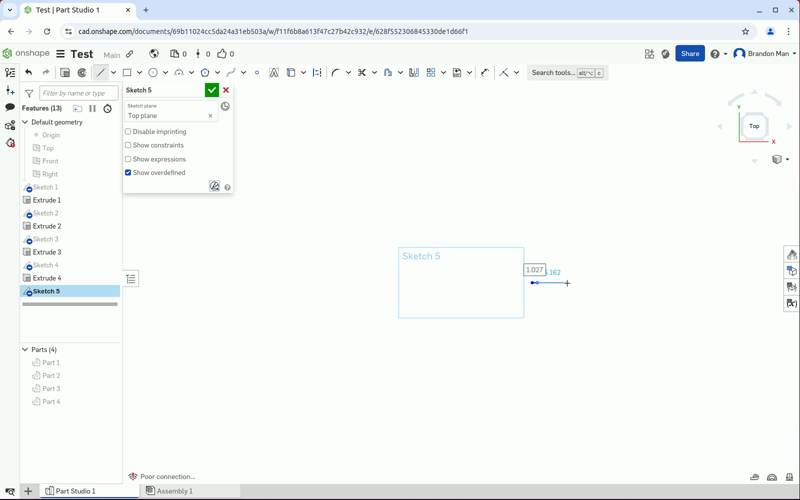
mouse_move(544, 278)
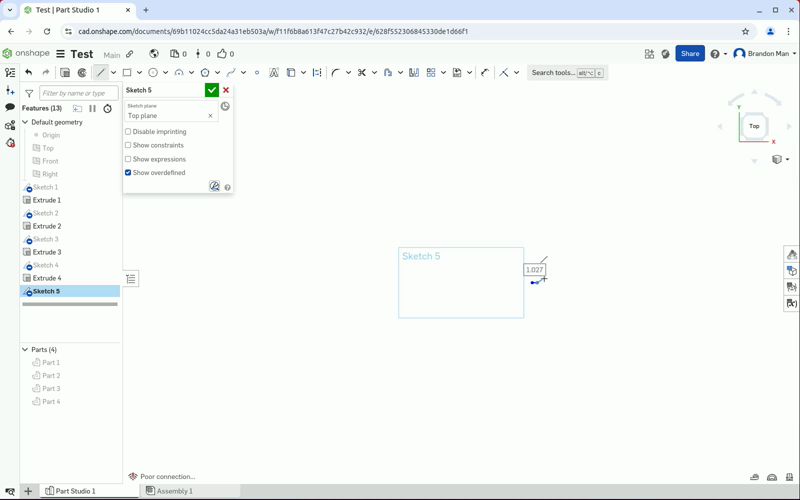
click(544, 278)
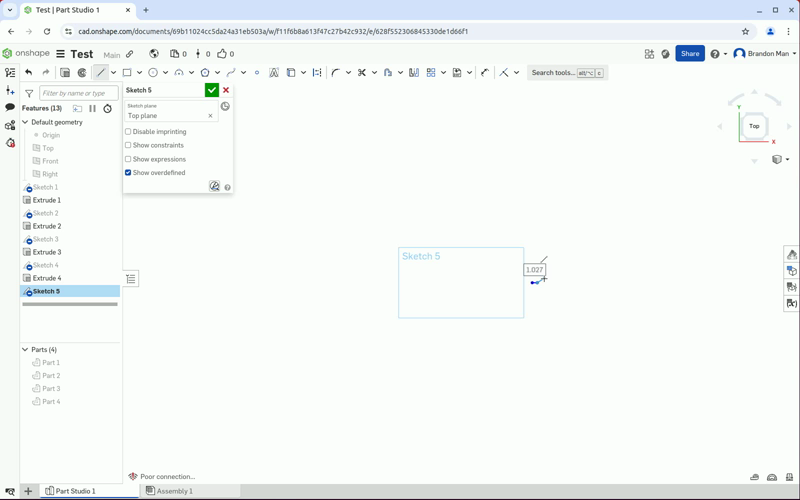
key_up(shift)
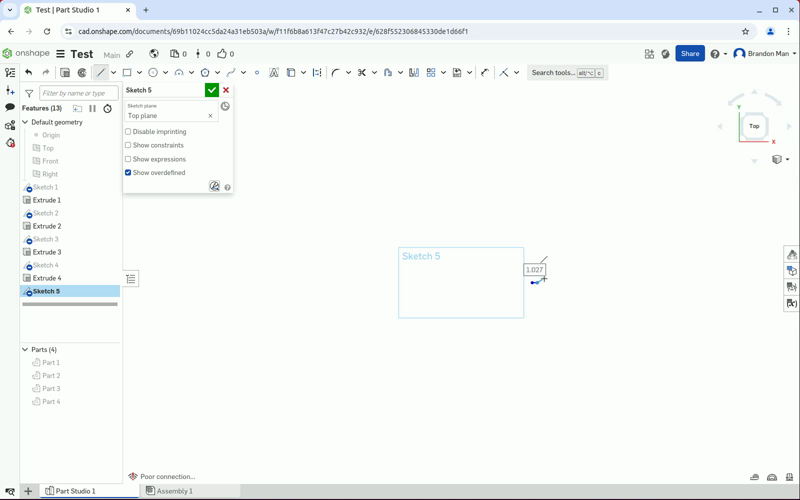
key_down(shift)
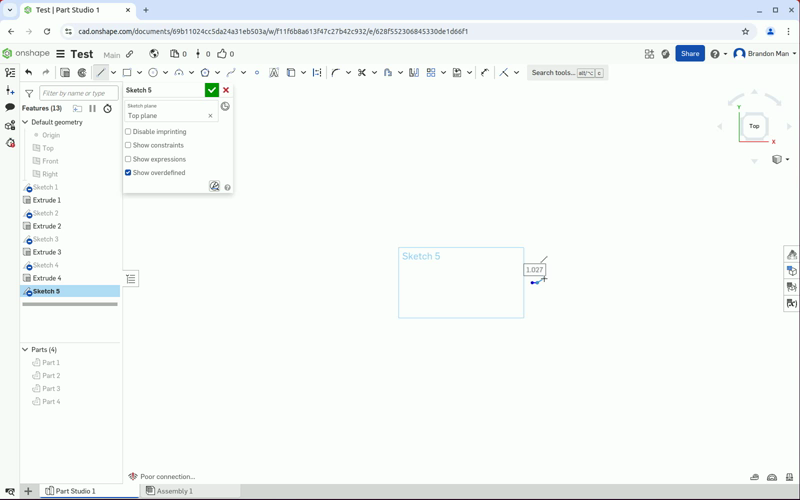
mouse_move(574, 278)
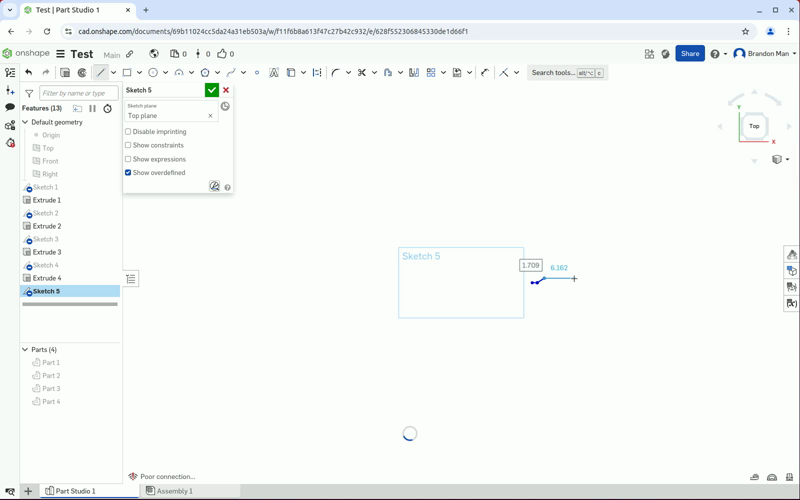
mouse_move(544, 242)
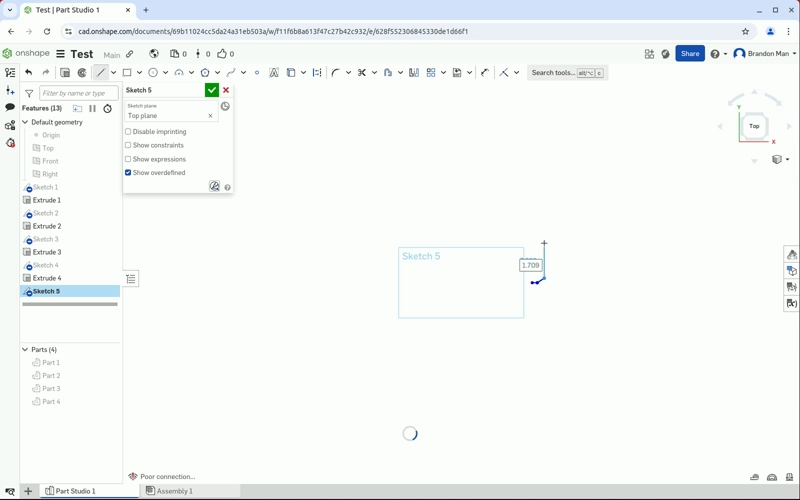
click(544, 242)
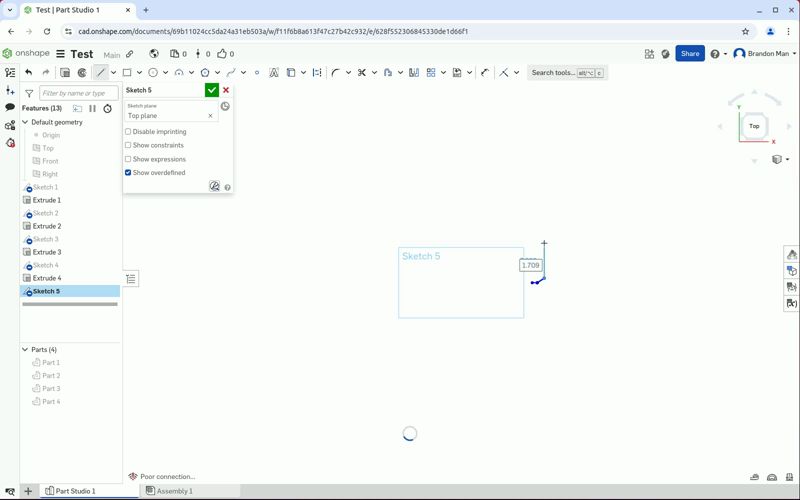
key_up(shift)
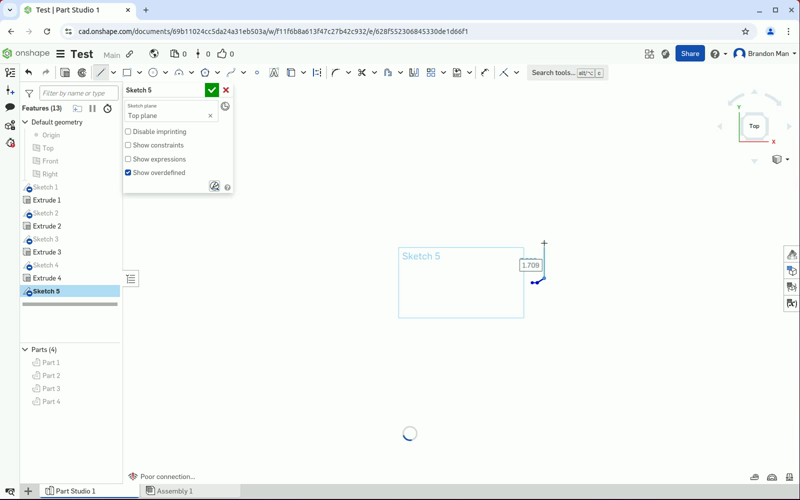
key_down(shift)
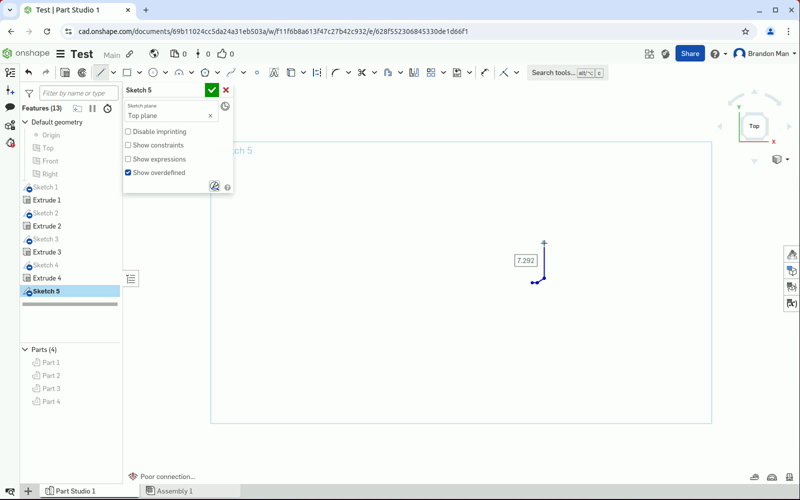
mouse_move(574, 242)
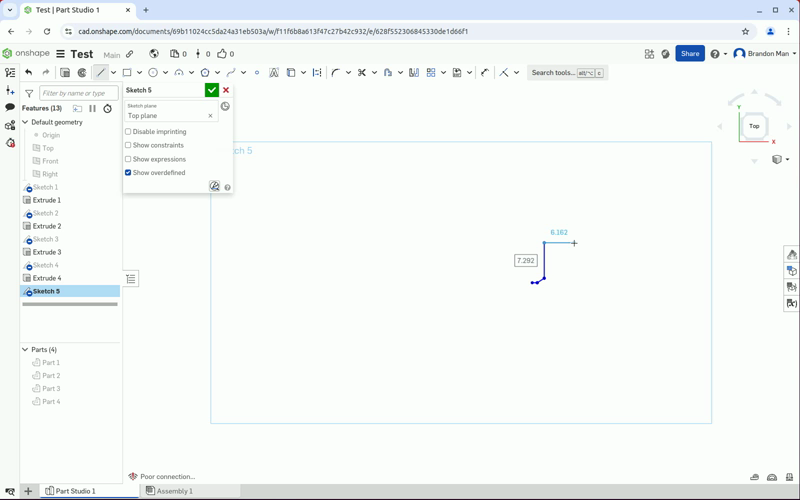
mouse_move(535, 242)
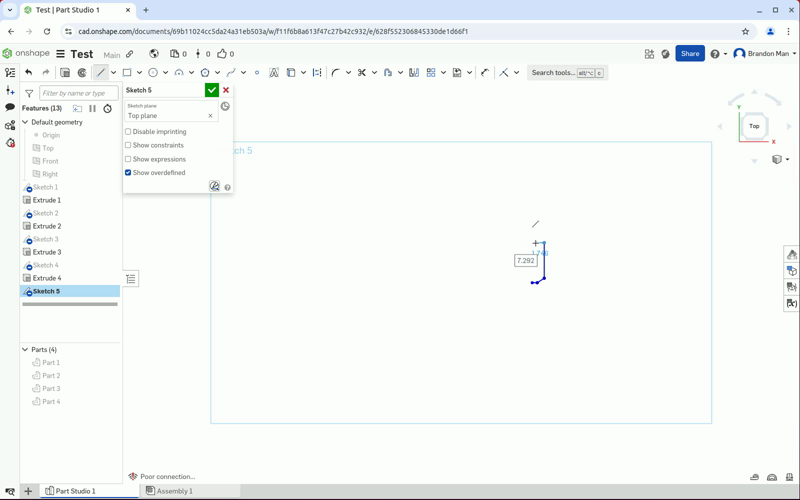
click(535, 242)
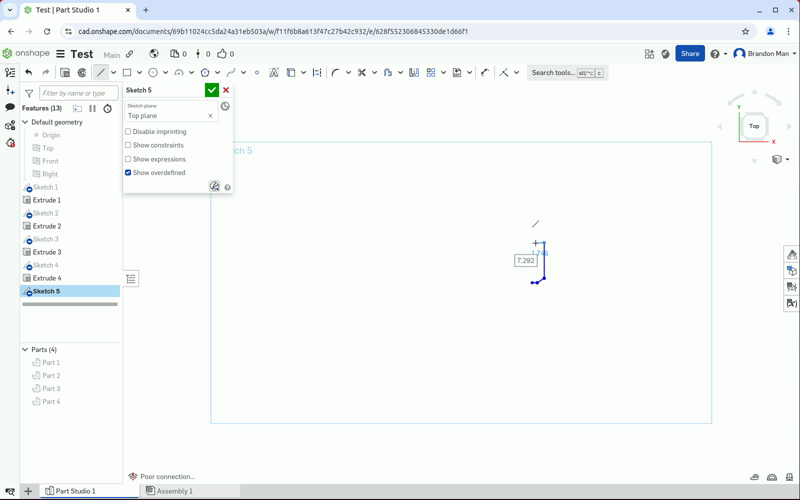
key_up(shift)
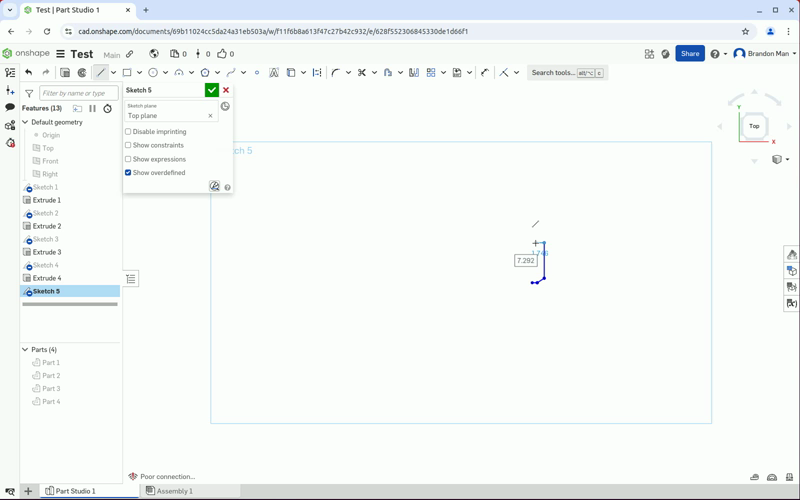
key_down(shift)
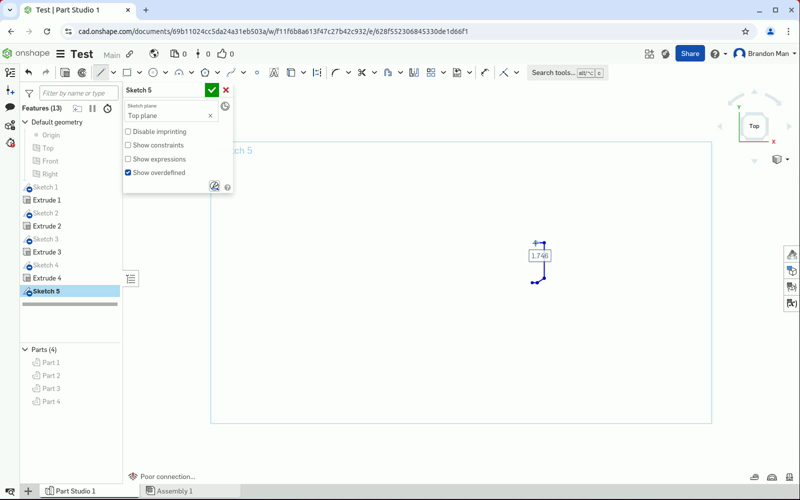
mouse_move(565, 242)
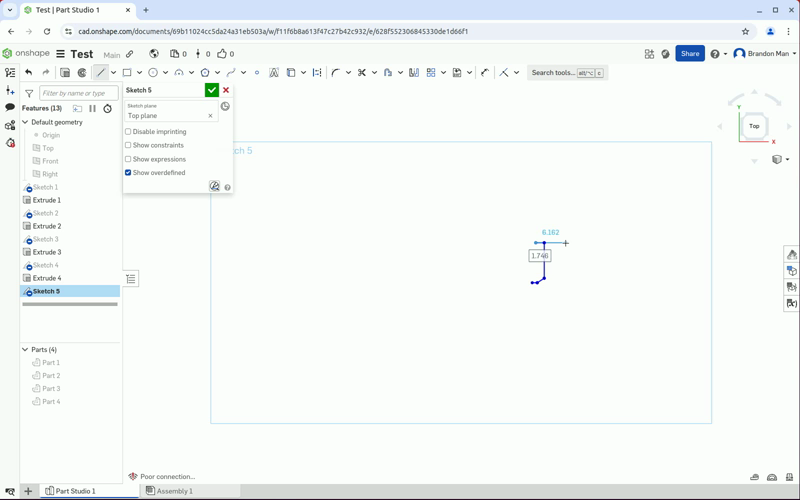
mouse_move(535, 221)
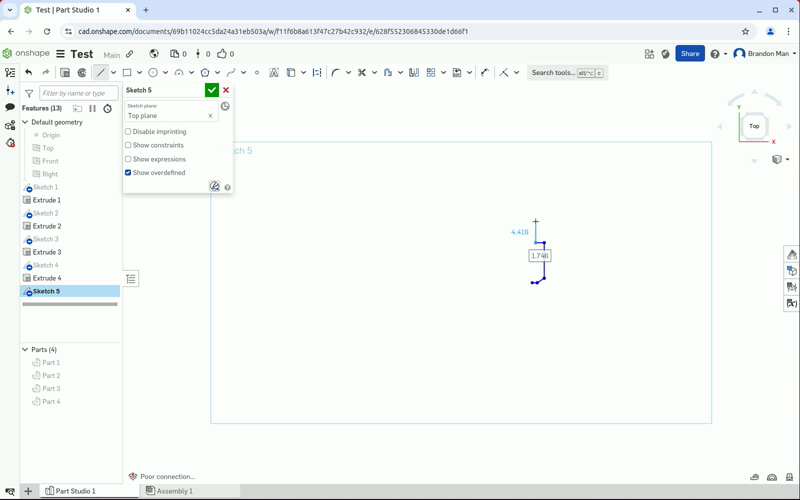
click(535, 221)
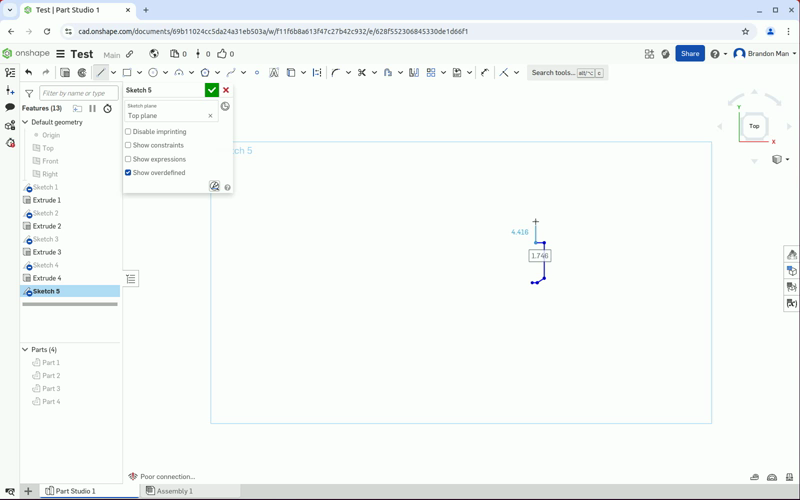
key_up(shift)
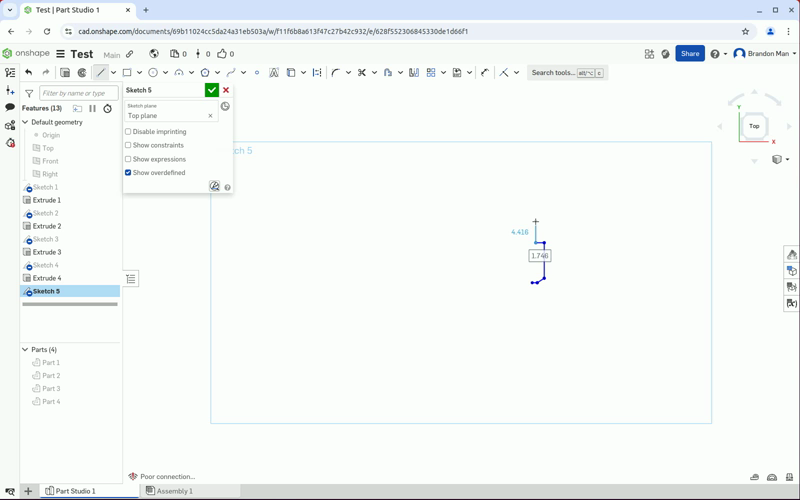
key_down(shift)
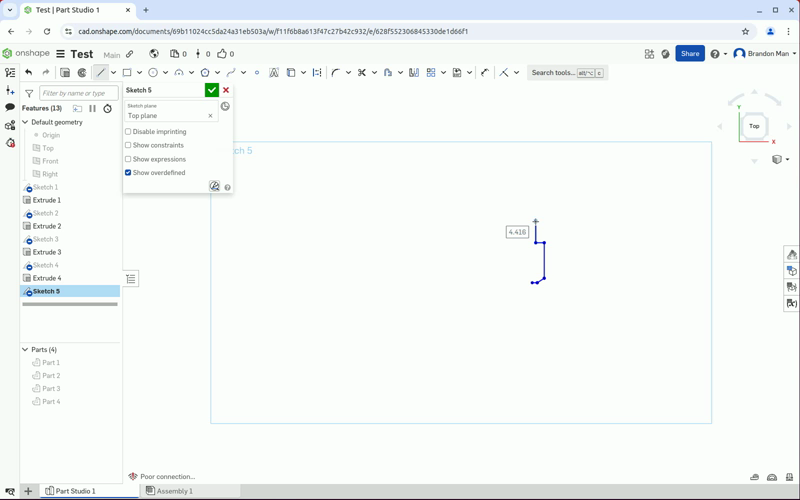
mouse_move(565, 221)
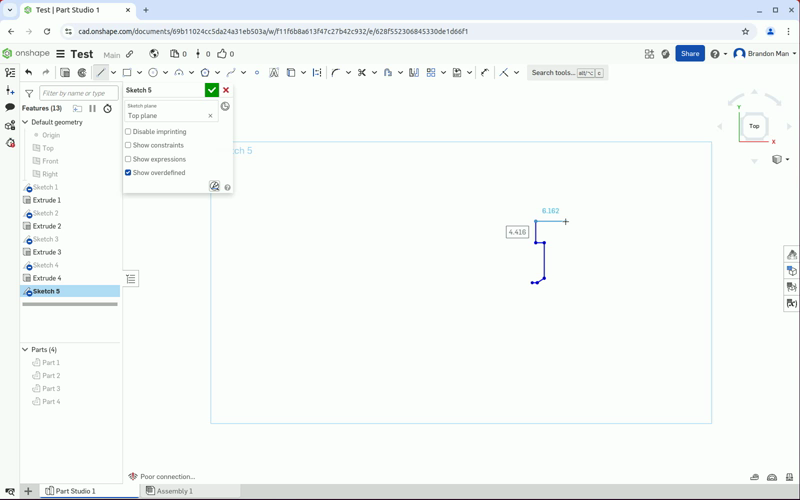
mouse_move(544, 221)
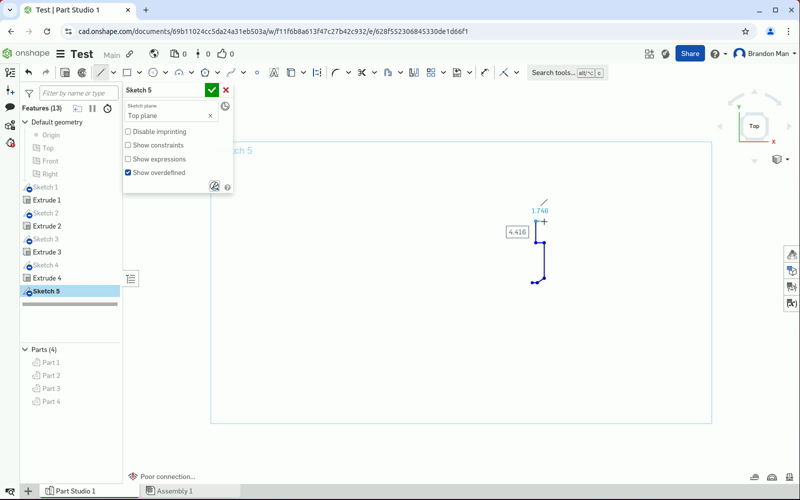
click(544, 221)
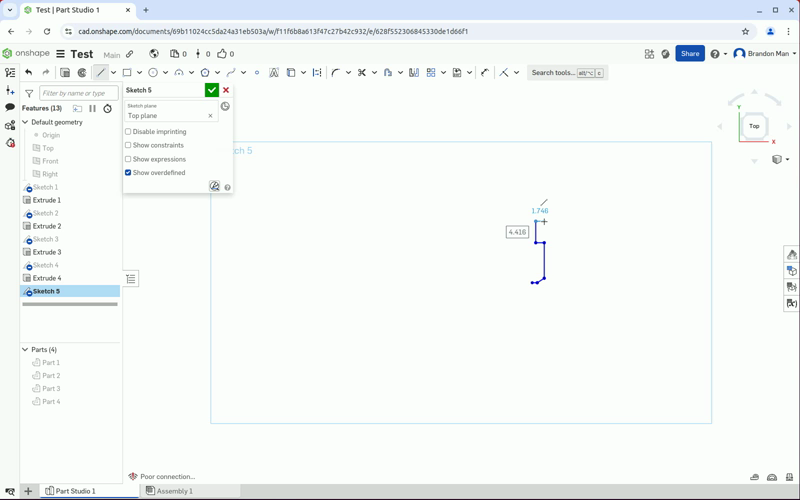
key_up(shift)
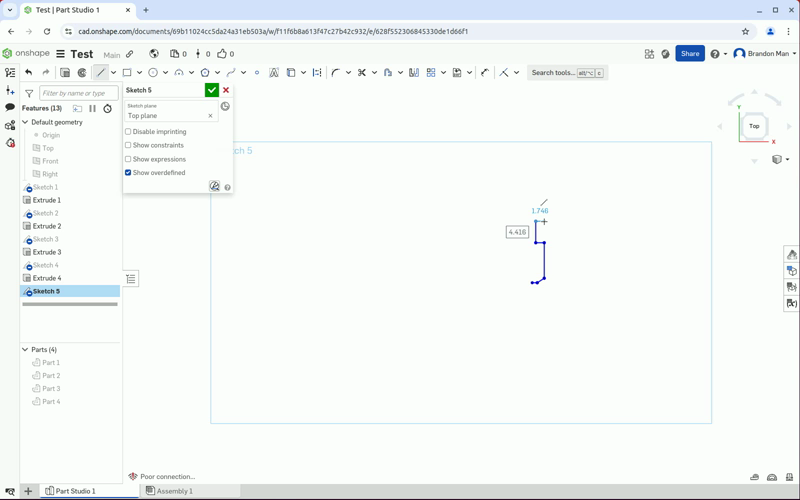
key_down(shift)
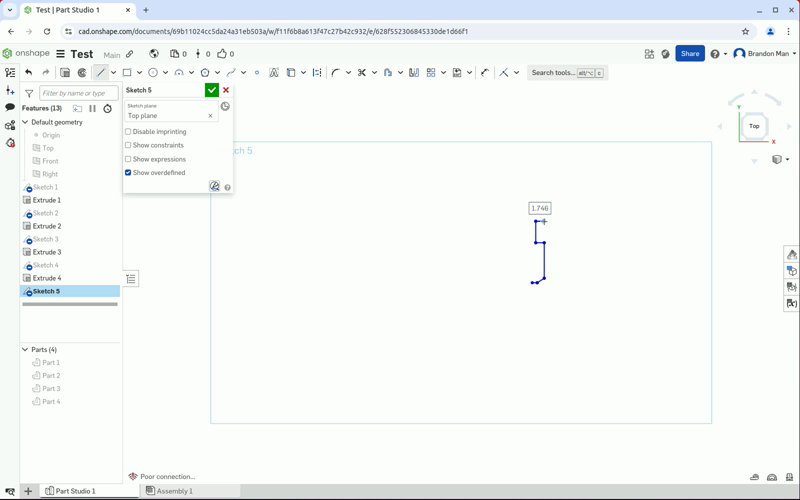
mouse_move(574, 221)
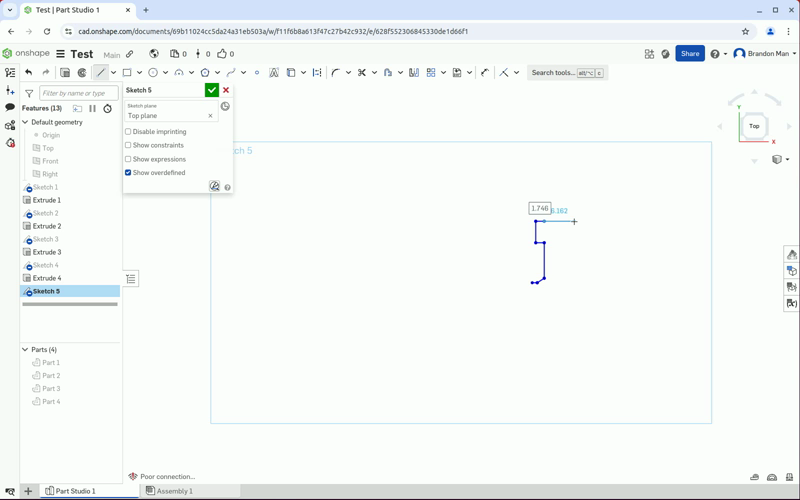
mouse_move(544, 170)
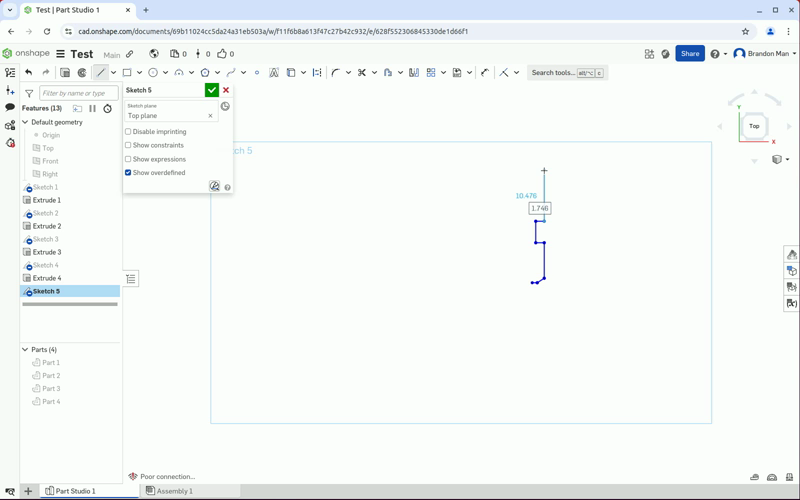
click(544, 170)
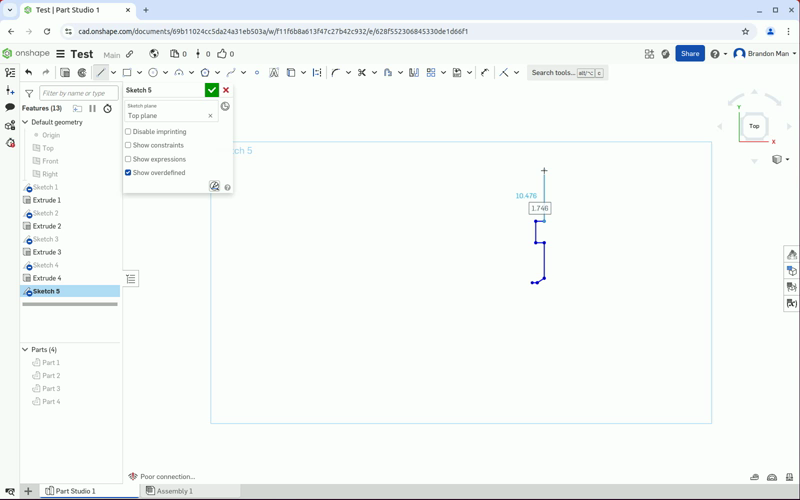
key_up(shift)
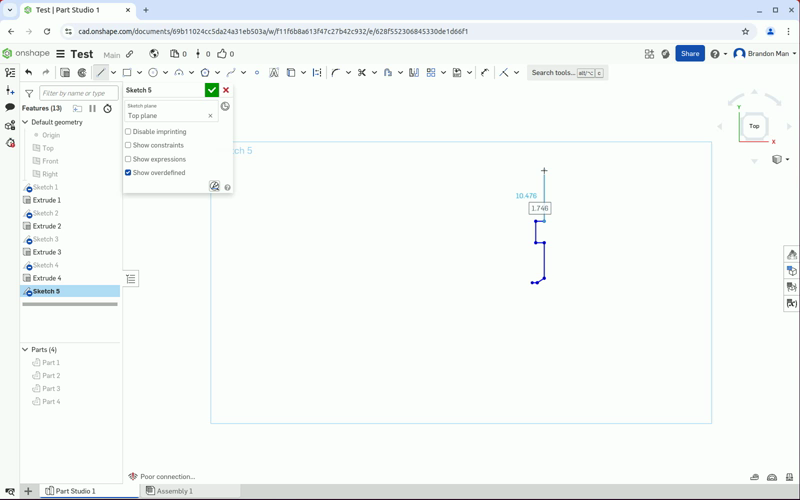
key_down(shift)
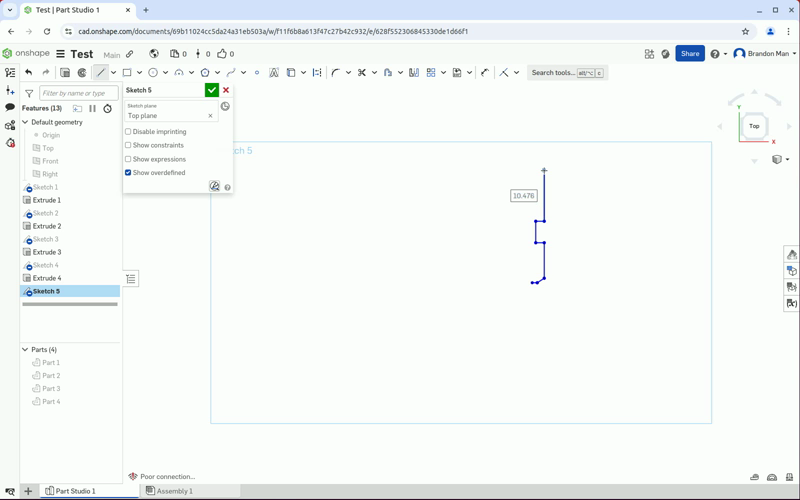
mouse_move(574, 170)
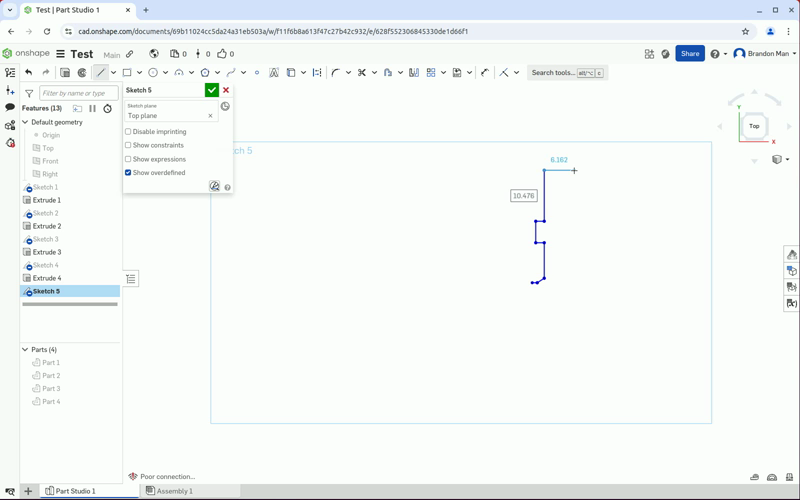
mouse_move(532, 170)
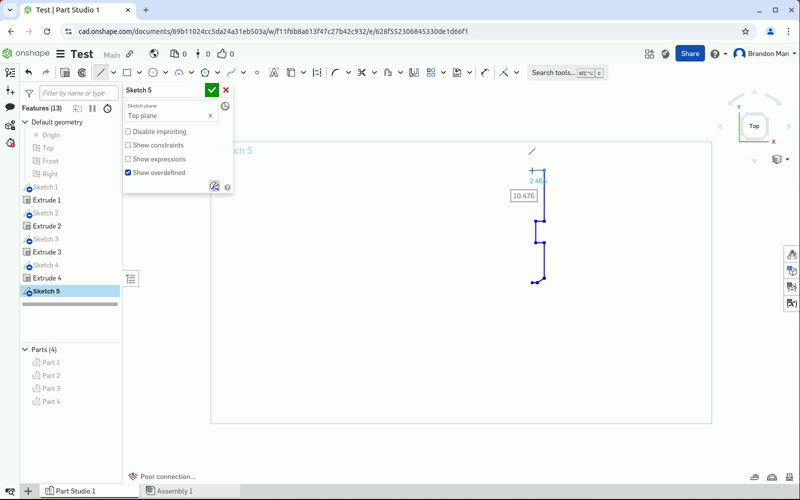
click(532, 170)
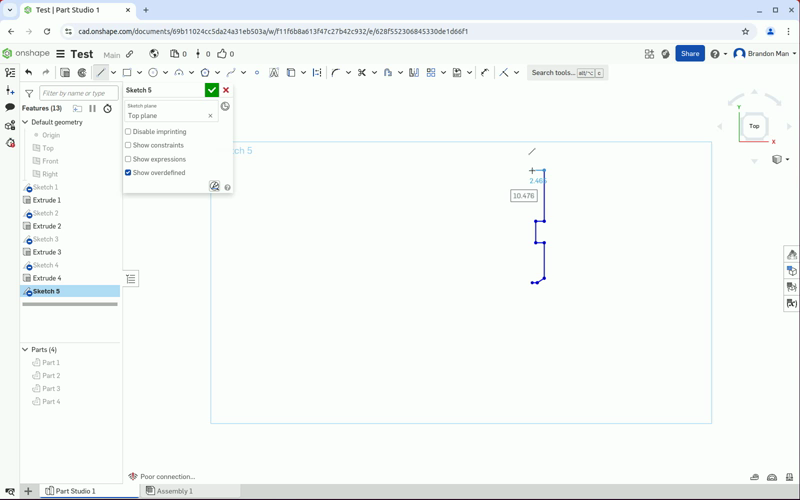
key_up(shift)
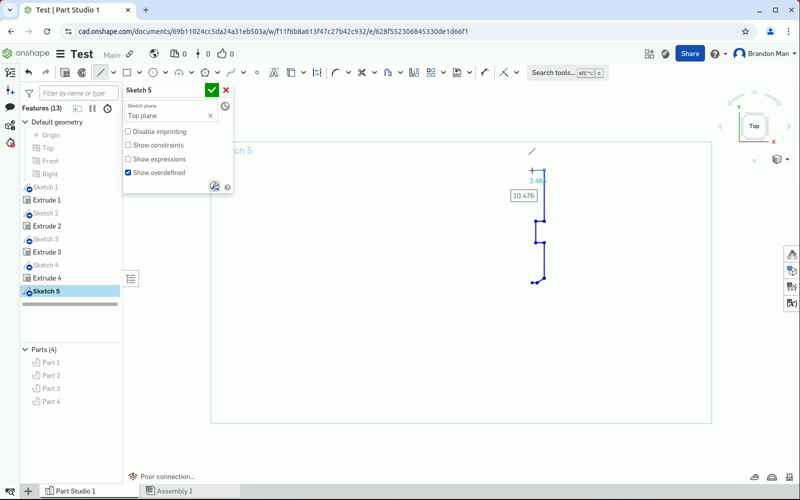
key_down(shift)
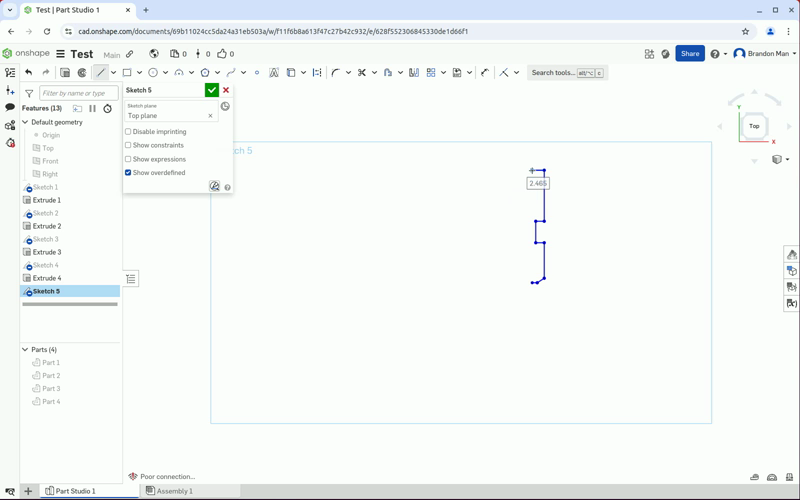
mouse_move(532, 282)
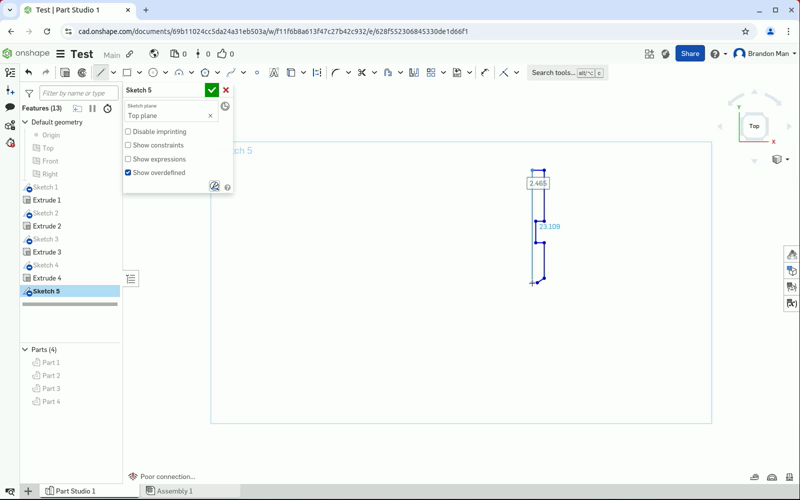
key_up(shift)
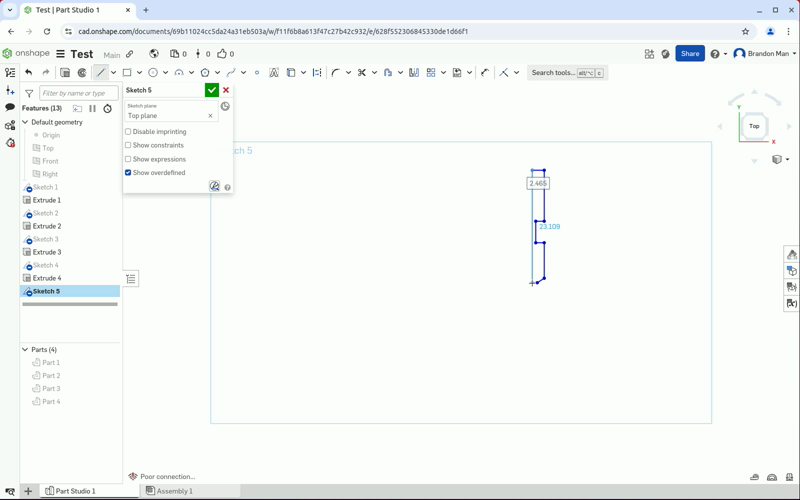
click(532, 282)
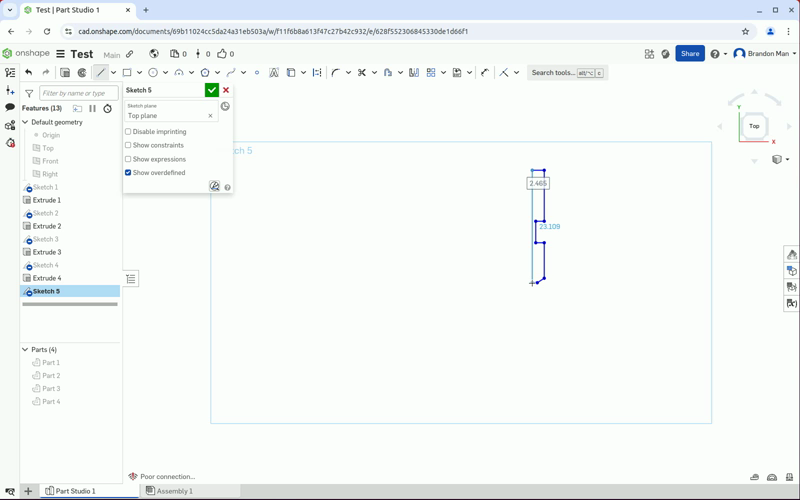
key(esc)
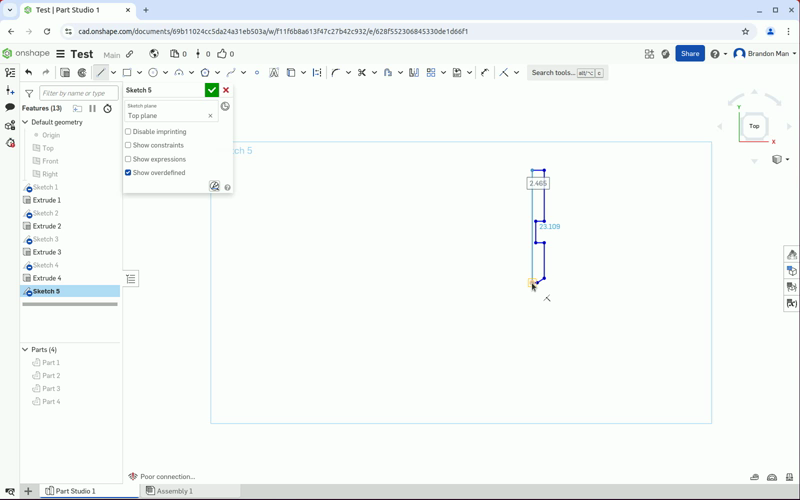
mouse_move(538, 256)
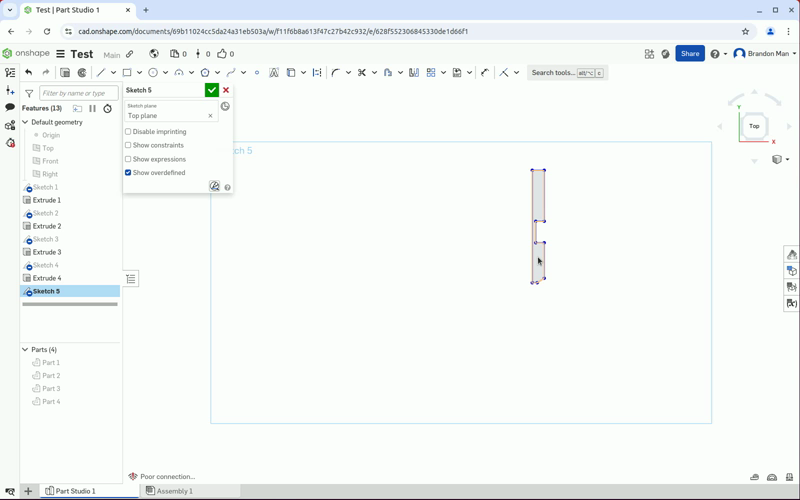
scroll(6)
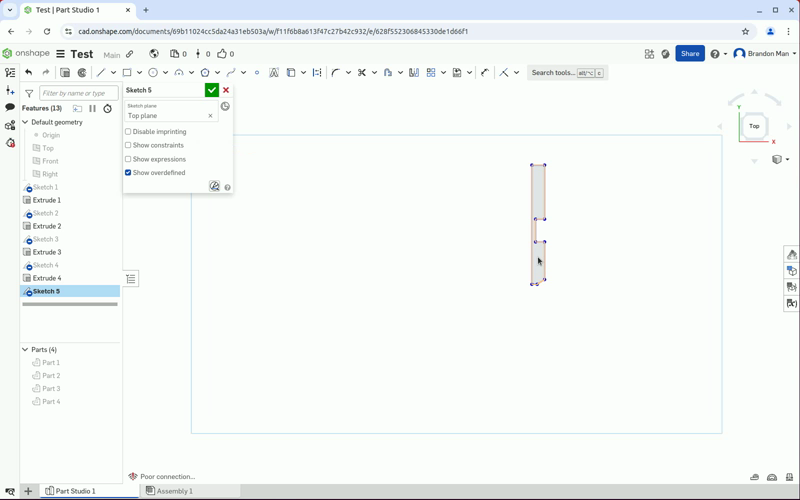
scroll(6)
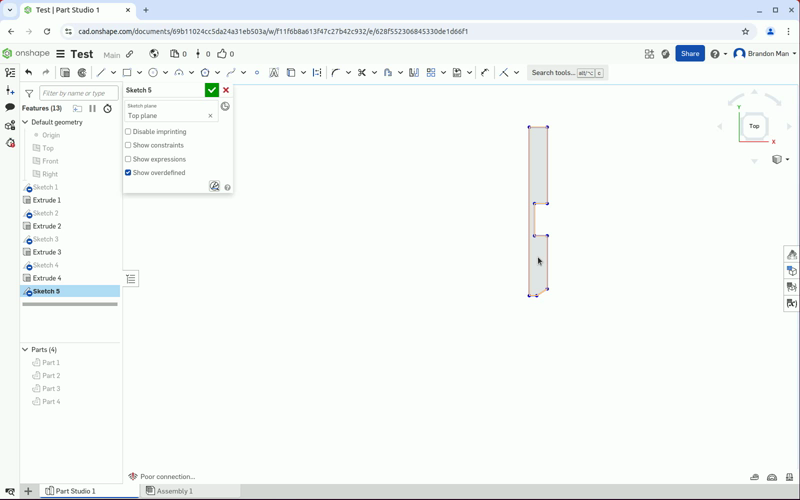
scroll(6)
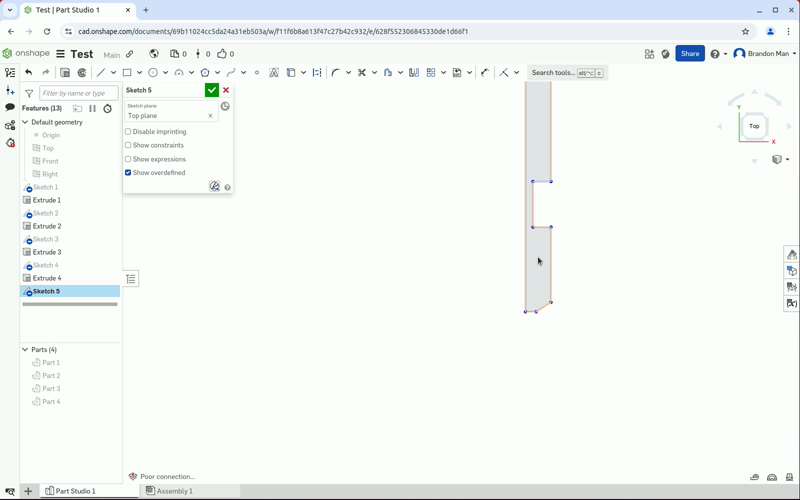
scroll(6)
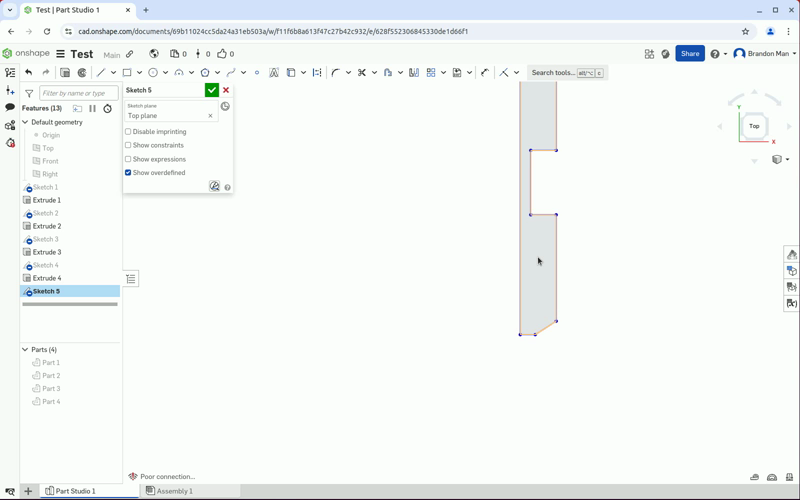
scroll(6)
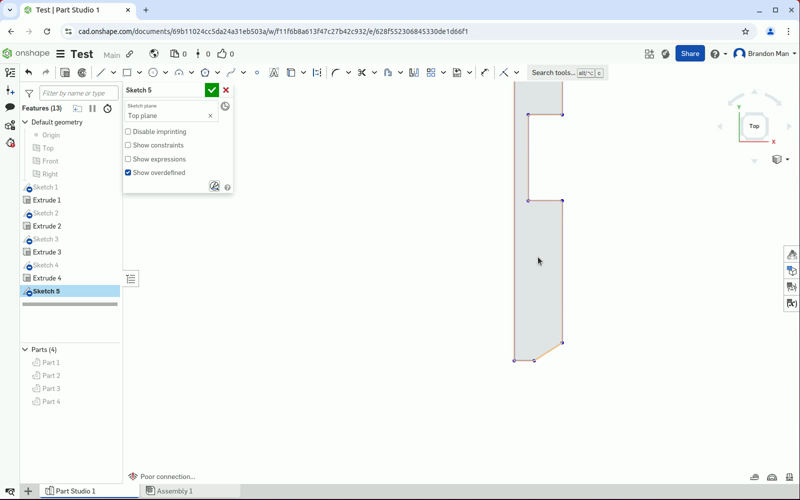
scroll(6)
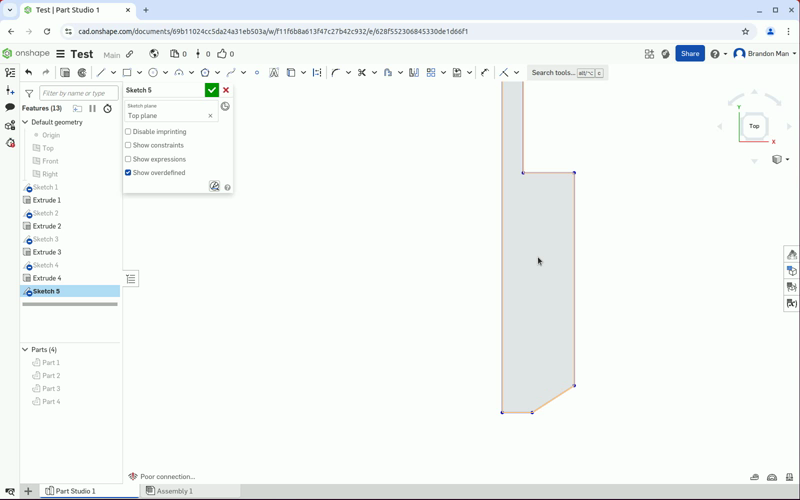
scroll(6)
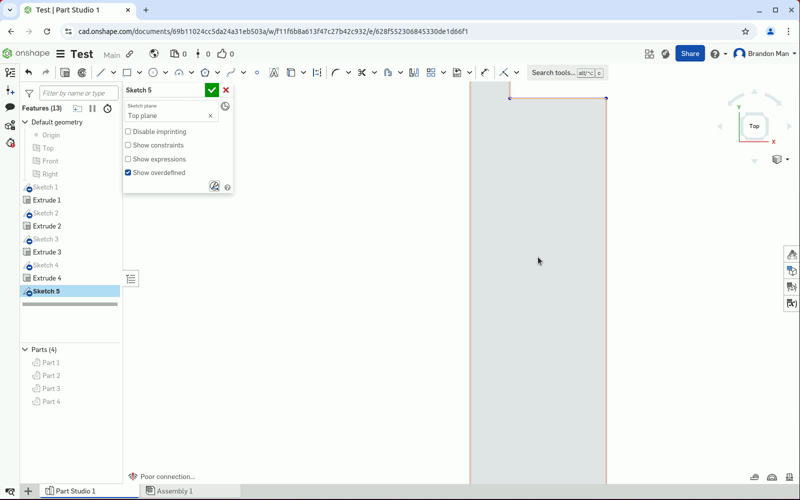
click(538, 256)
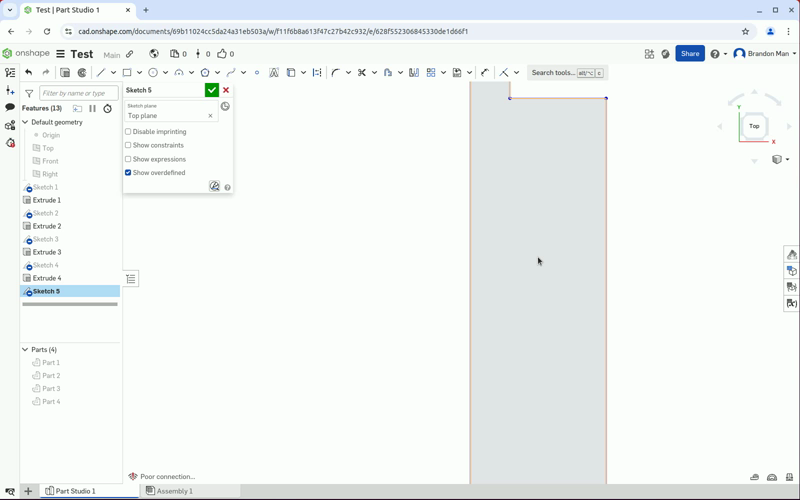
scroll(-6)
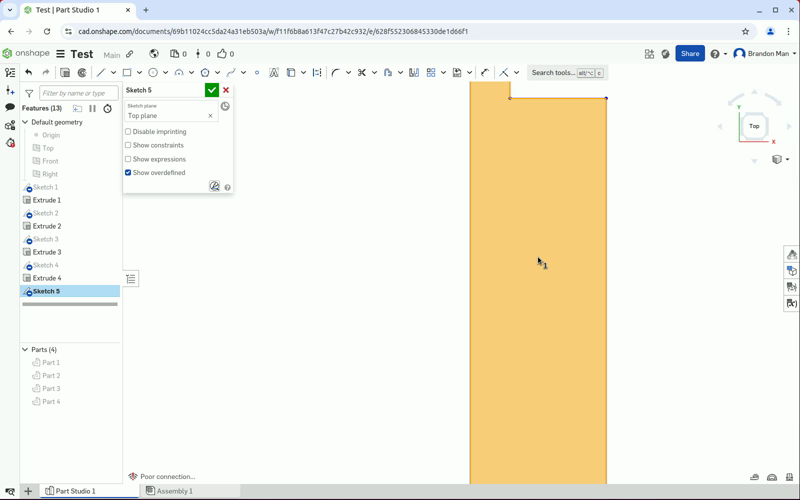
scroll(-6)
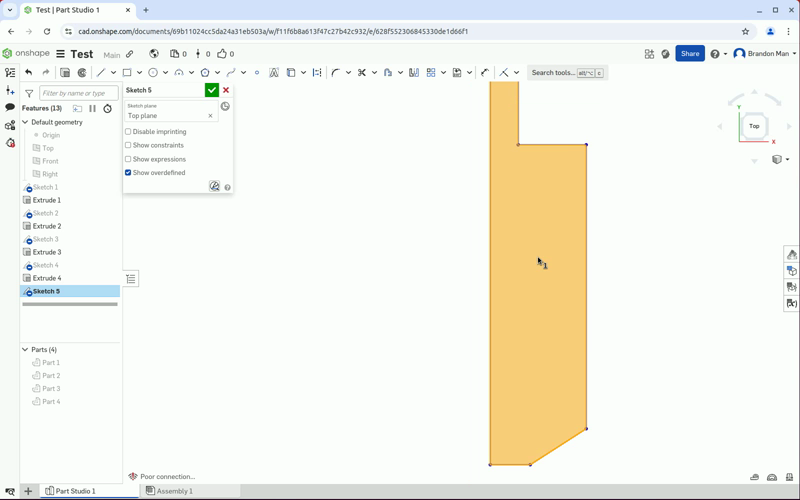
scroll(-6)
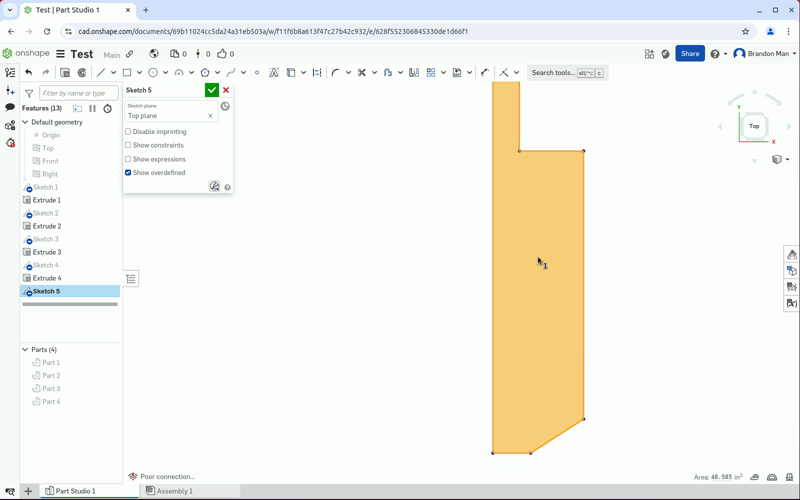
scroll(-6)
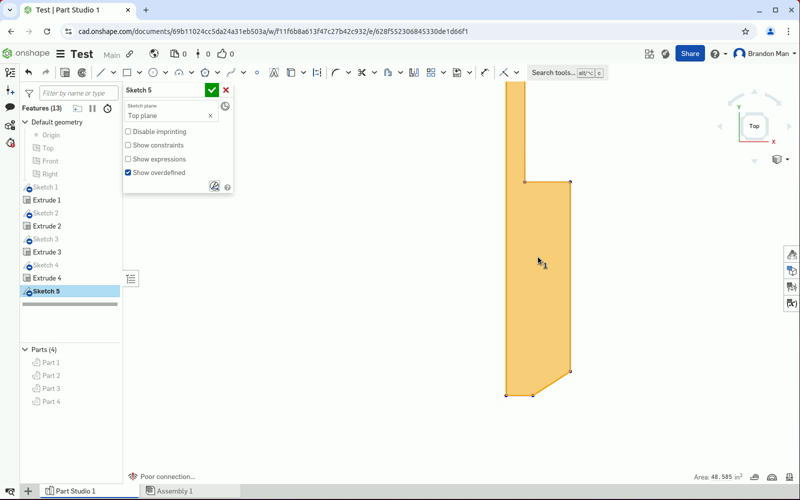
scroll(-6)
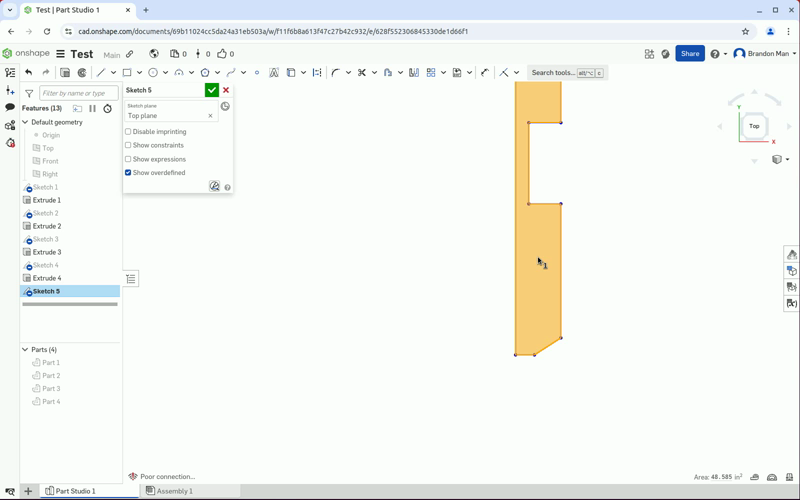
scroll(-6)
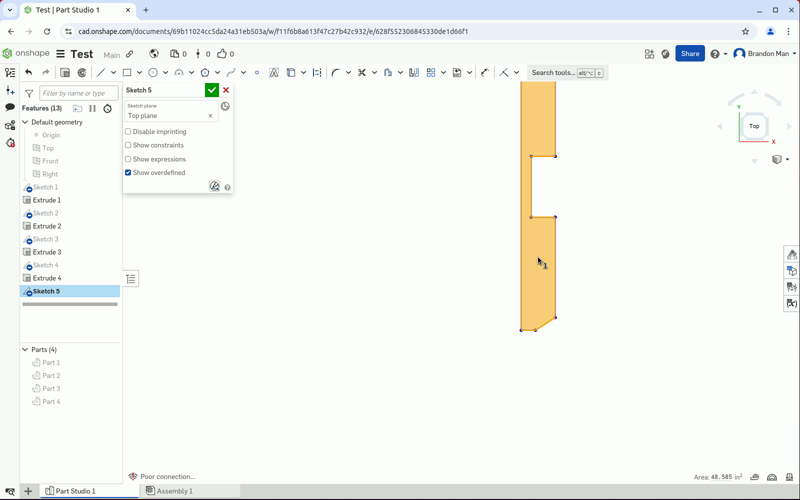
scroll(-6)
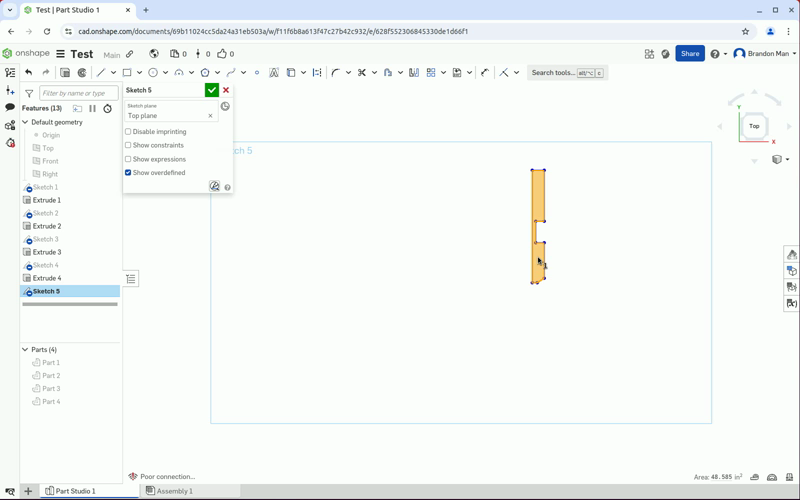
mouse_move(73, 352)
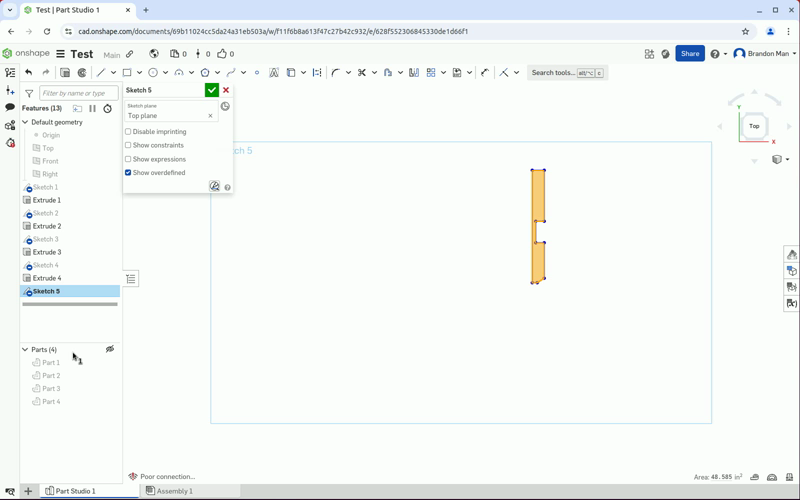
key(shift+y)
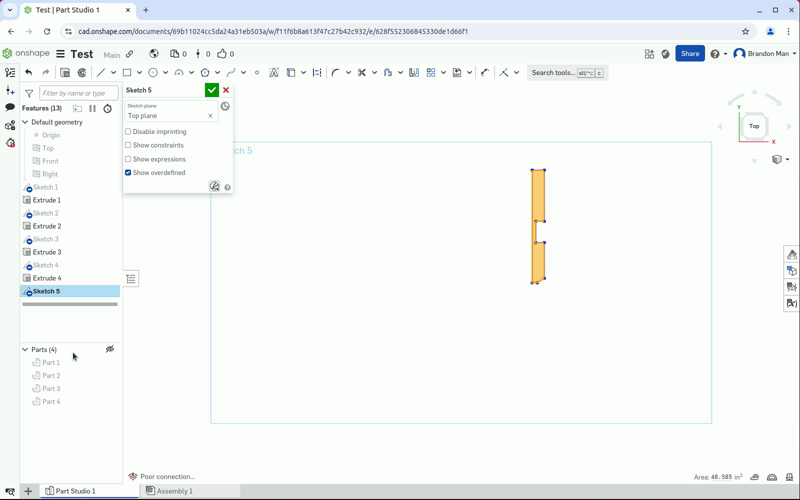
key(shift+e)
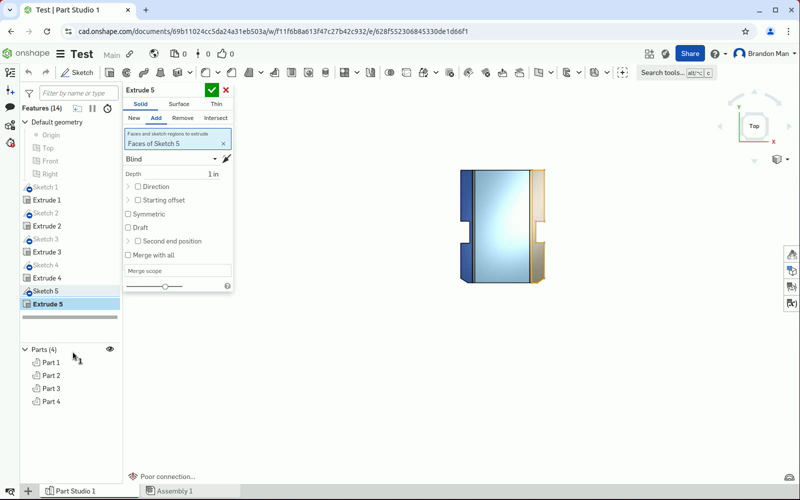
mouse_move(143, 106)
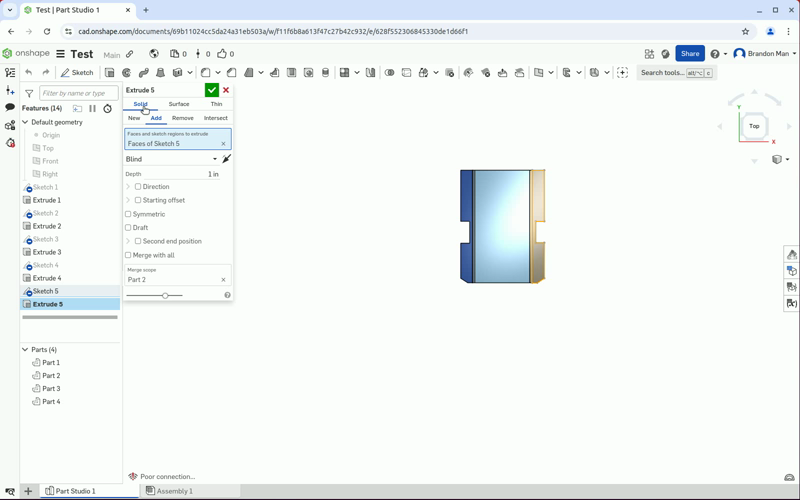
click(143, 106)
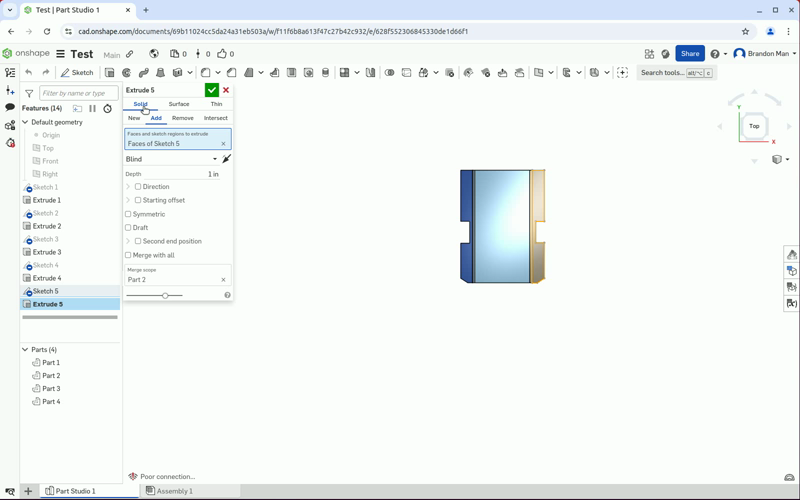
mouse_move(137, 120)
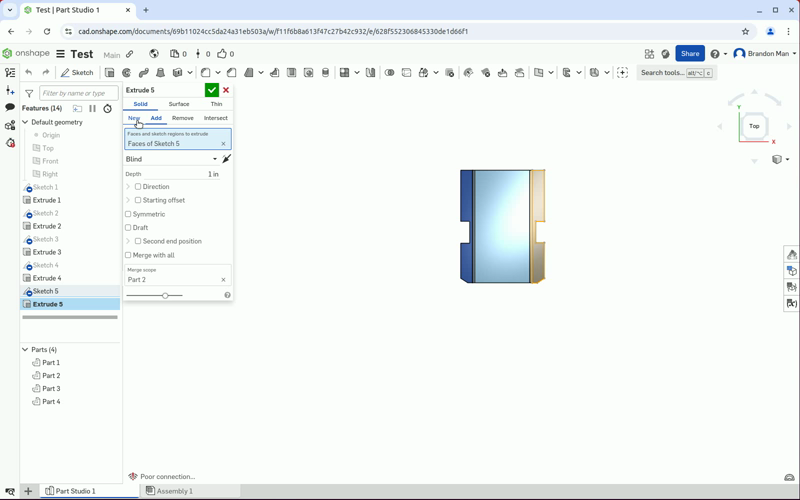
click(137, 120)
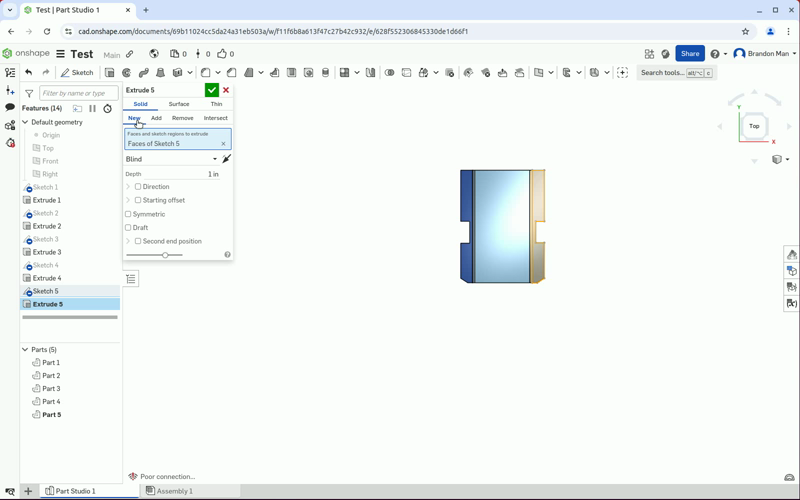
key(tab, 4)
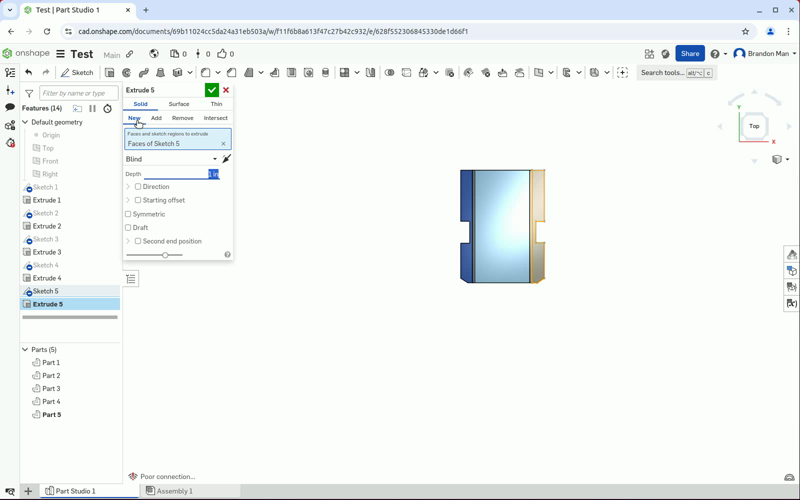
text(0.481)
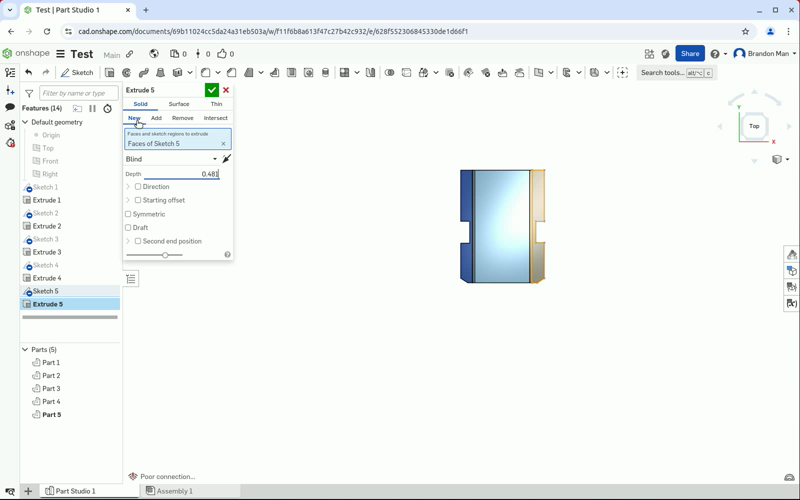
key(enter)
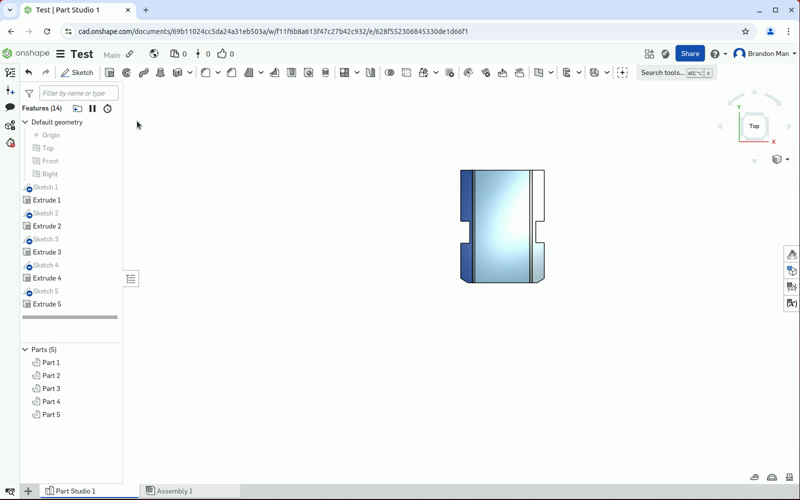
key(shift+h)
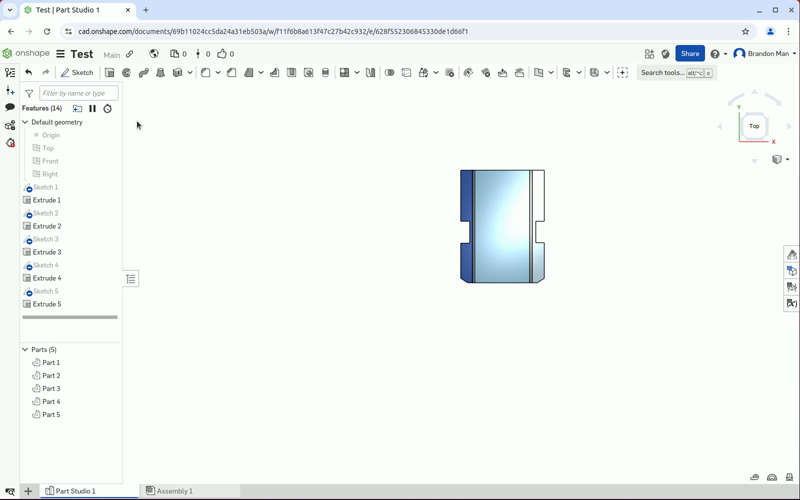
key(shift+h)
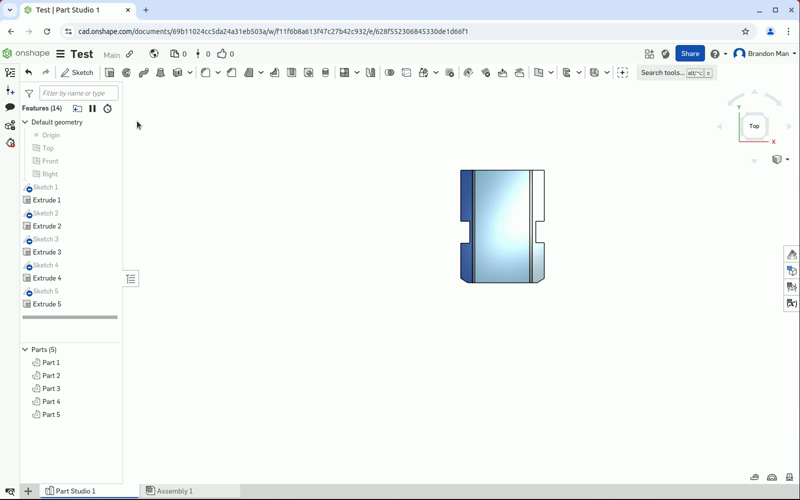
mouse_move(73, 189)
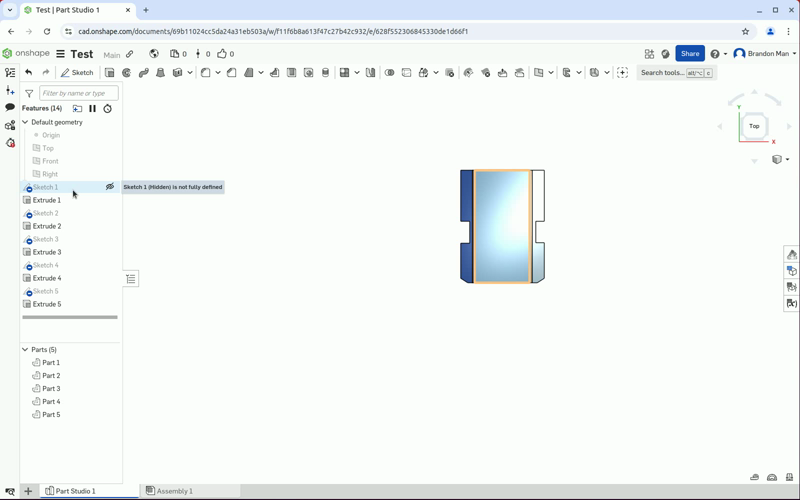
click(73, 189)
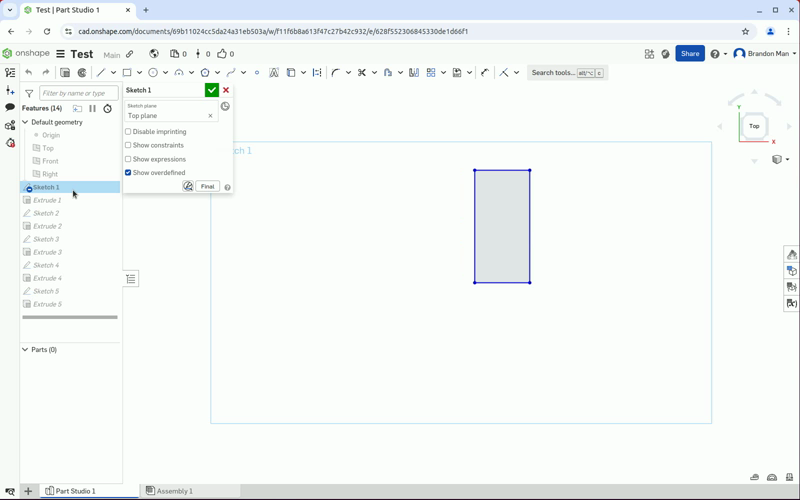
mouse_move(229, 92)
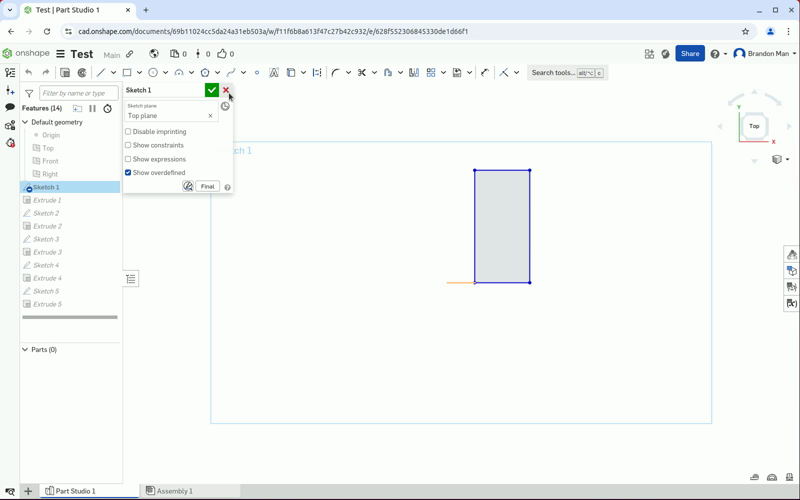
click(229, 92)
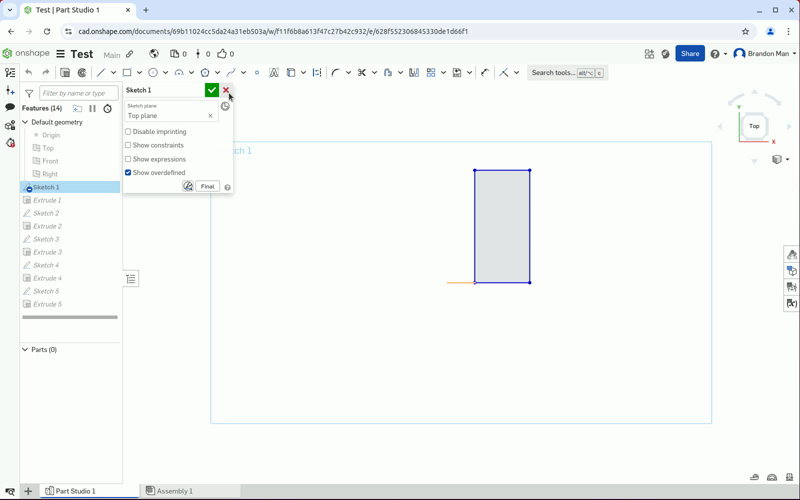
key(shift+s)
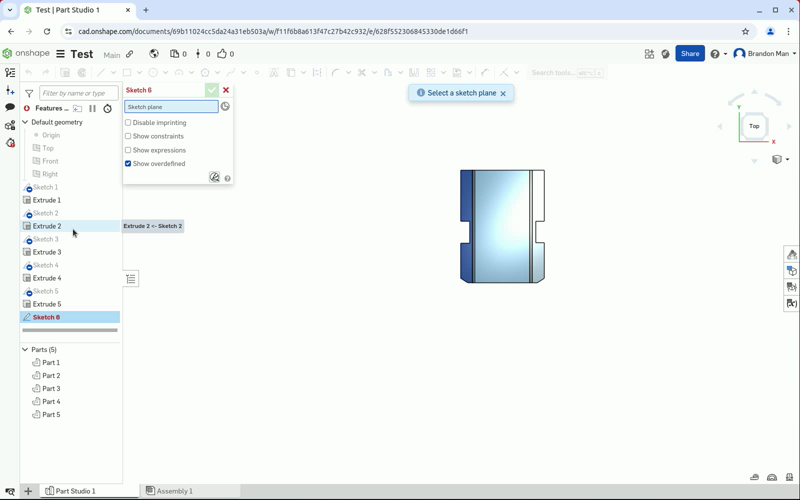
scroll(3)
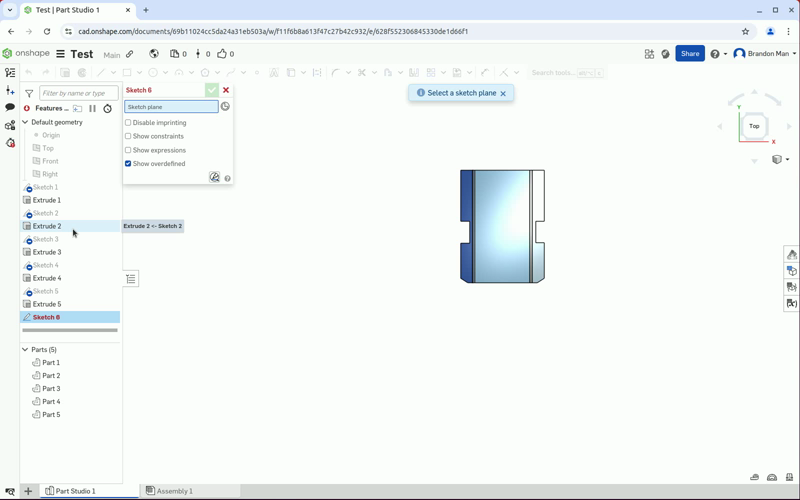
mouse_move(73, 150)
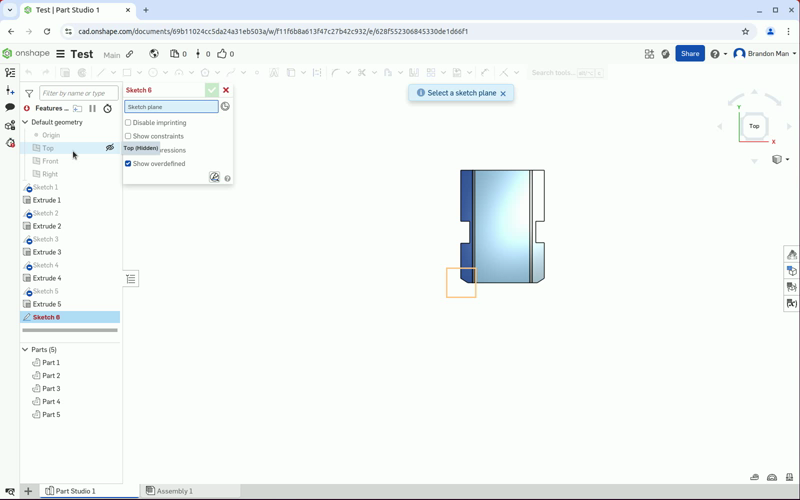
click(73, 150)
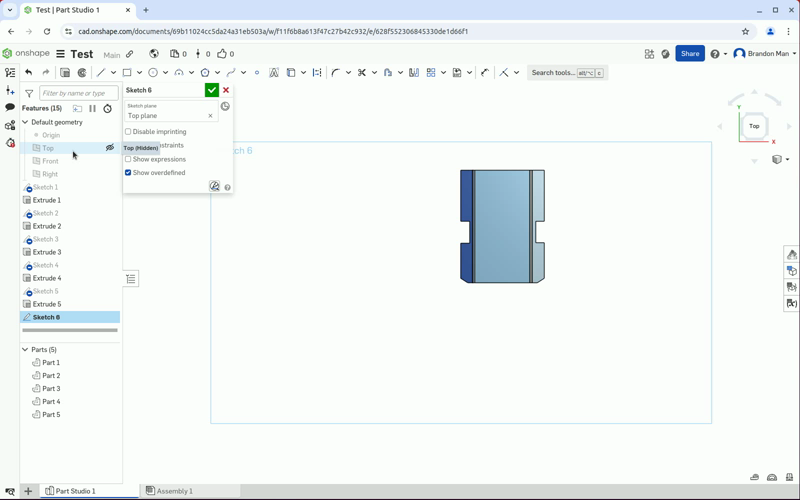
mouse_move(73, 352)
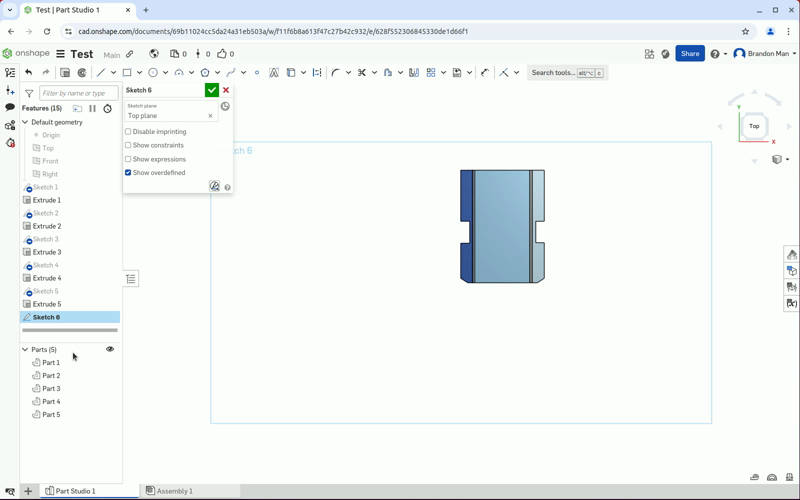
key(y)
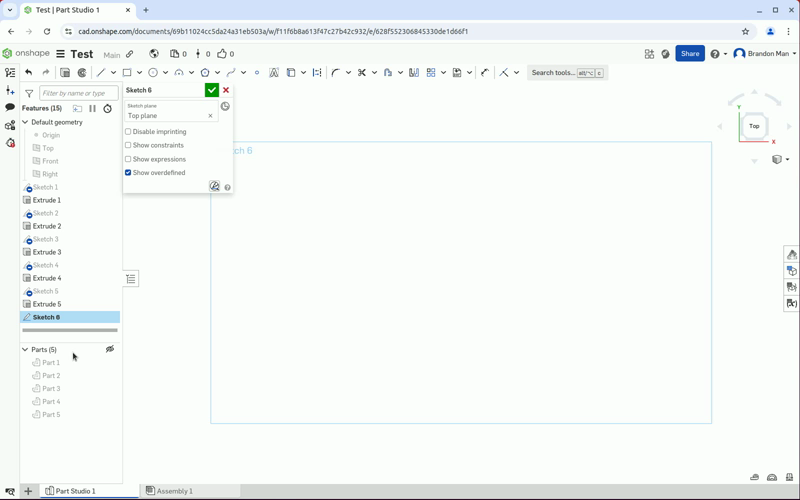
key(l)
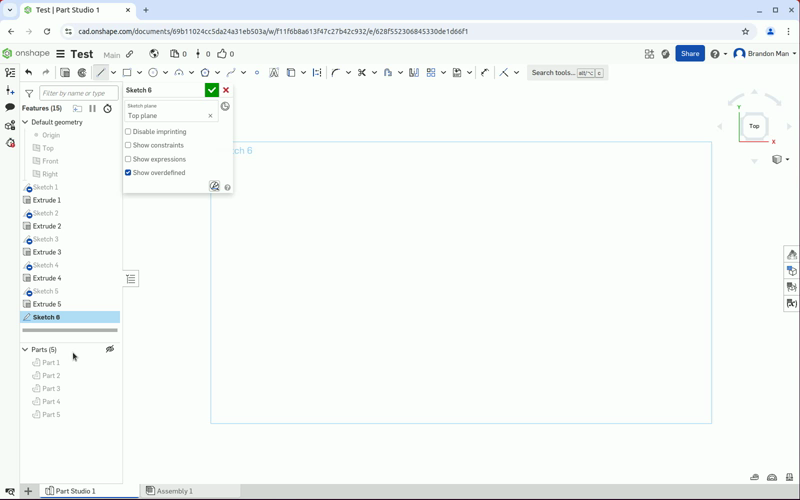
key_down(shift)
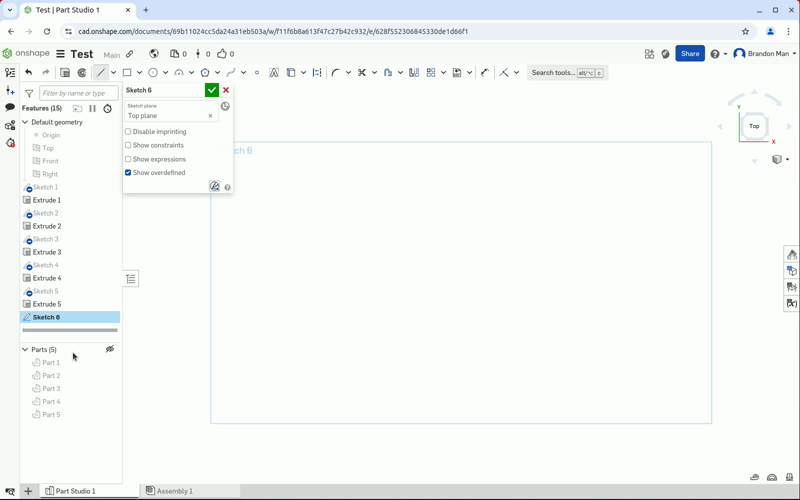
mouse_move(472, 282)
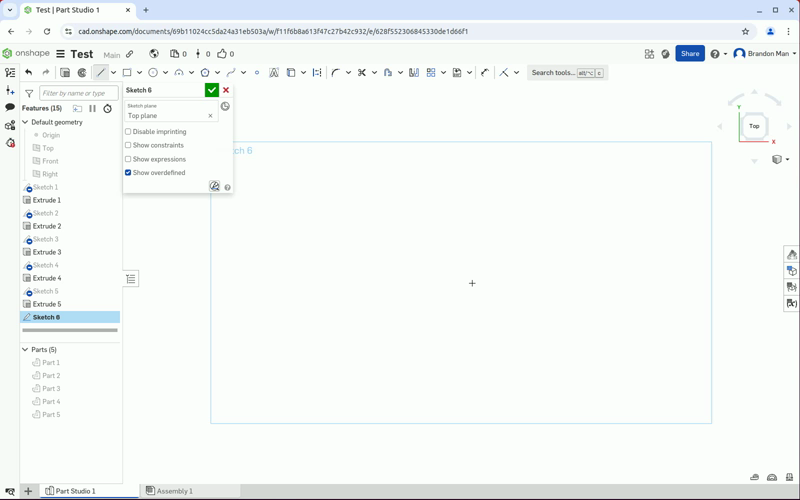
click(472, 282)
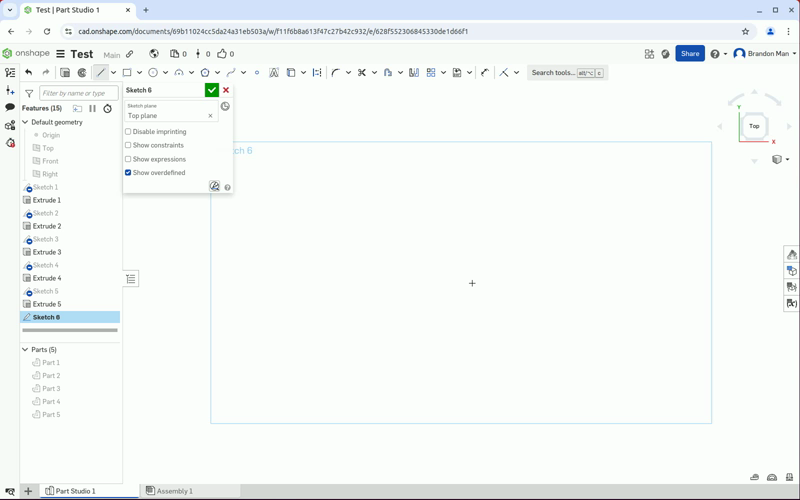
key_up(shift)
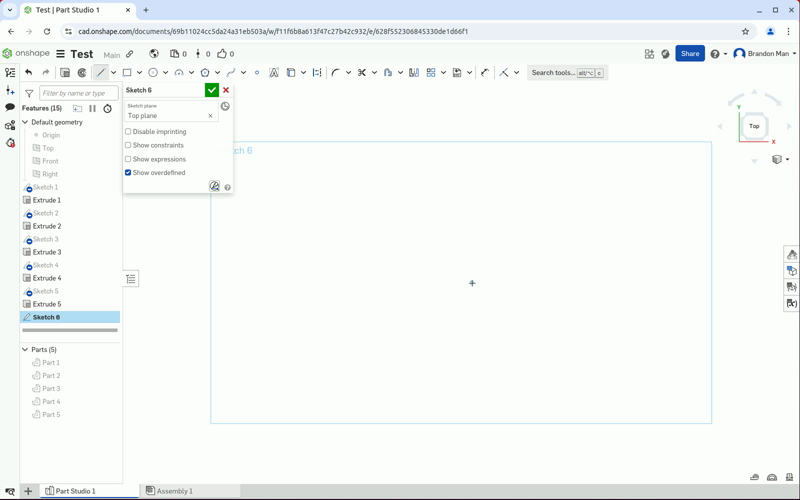
key_down(shift)
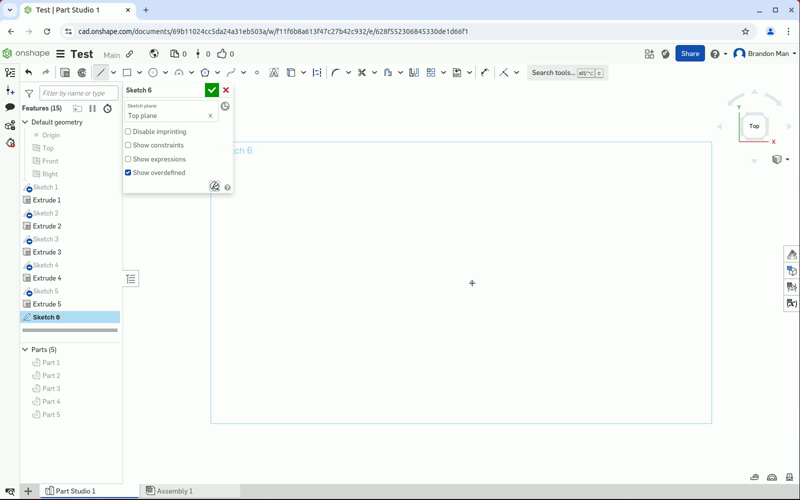
mouse_move(502, 282)
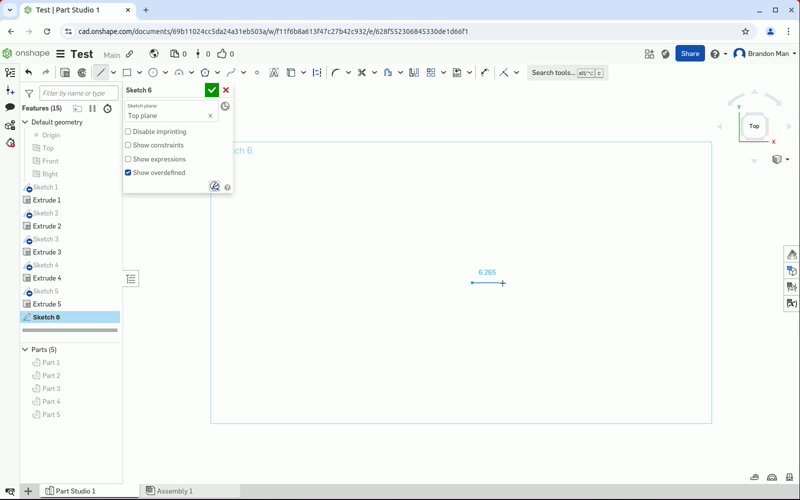
mouse_move(474, 282)
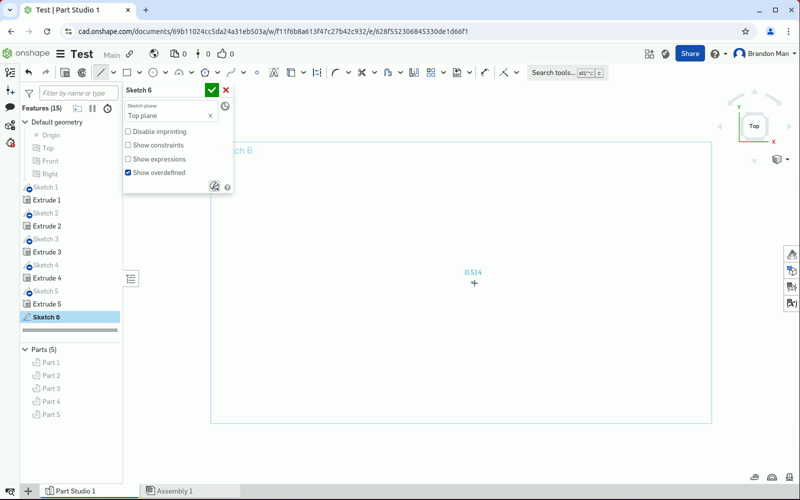
scroll(6)
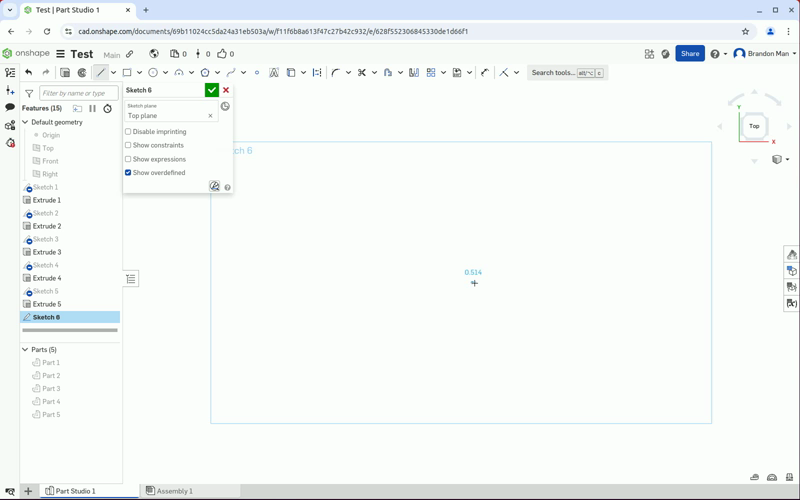
scroll(6)
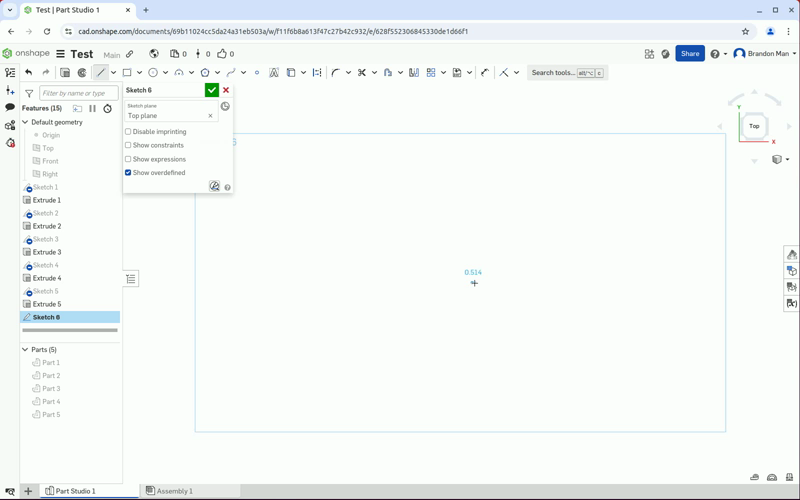
scroll(6)
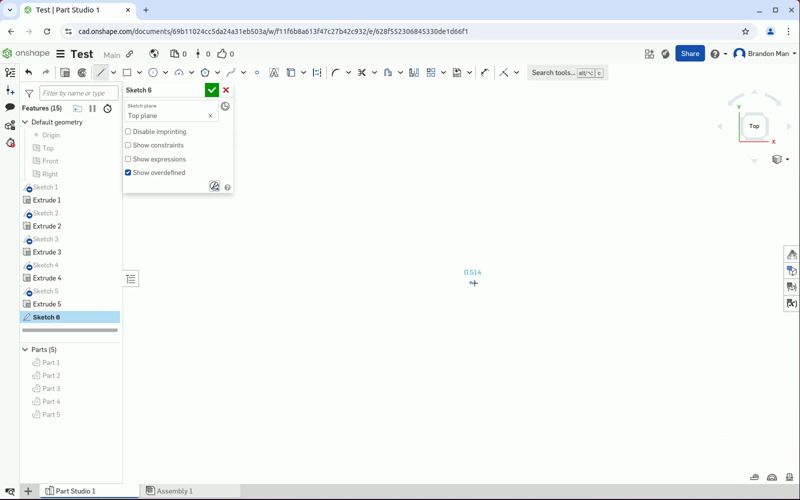
scroll(6)
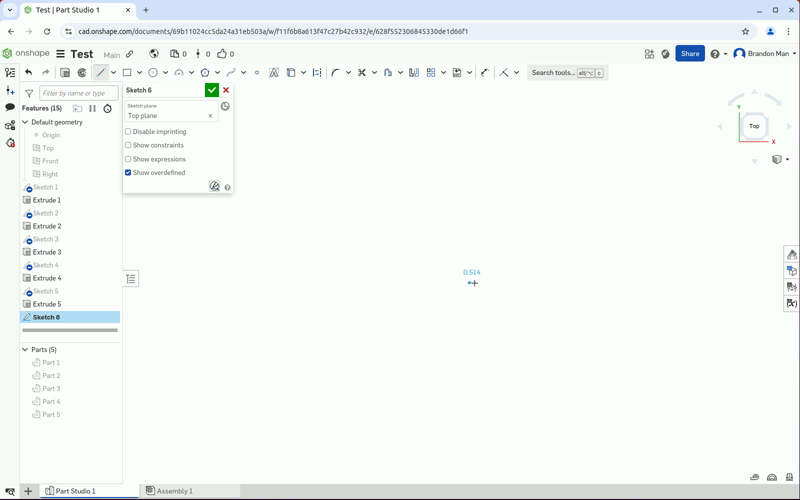
scroll(6)
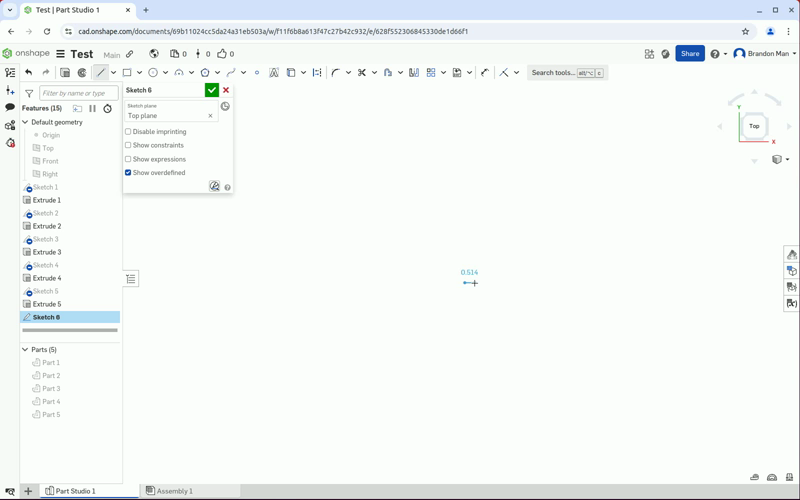
scroll(6)
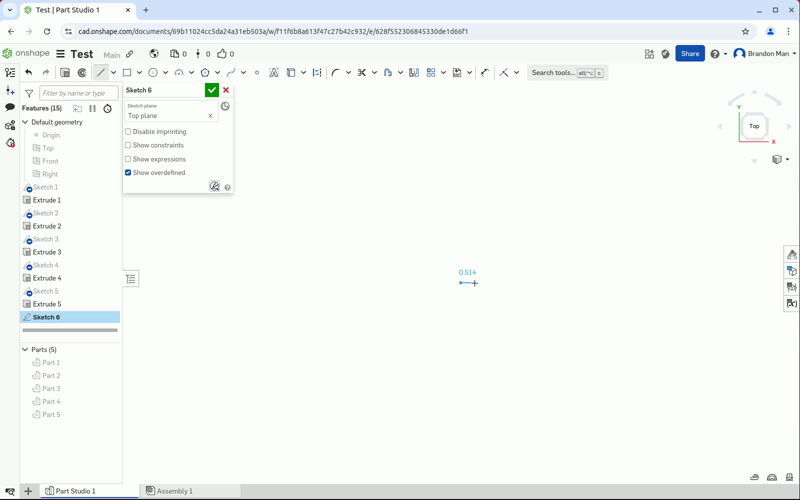
scroll(6)
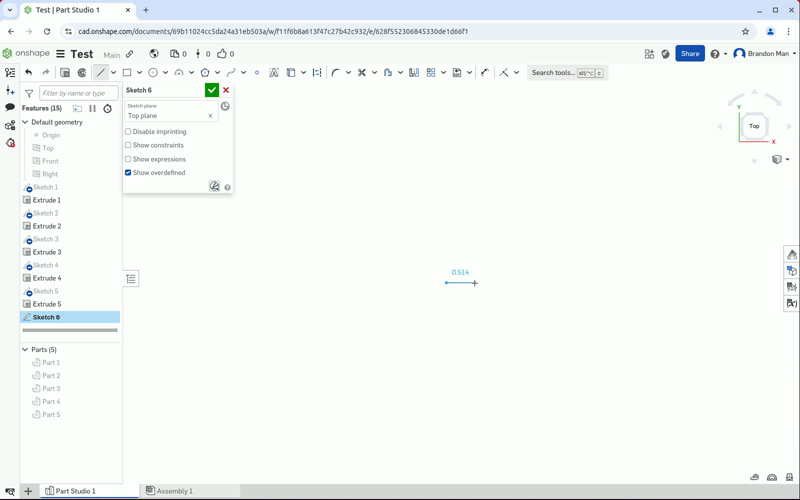
click(474, 282)
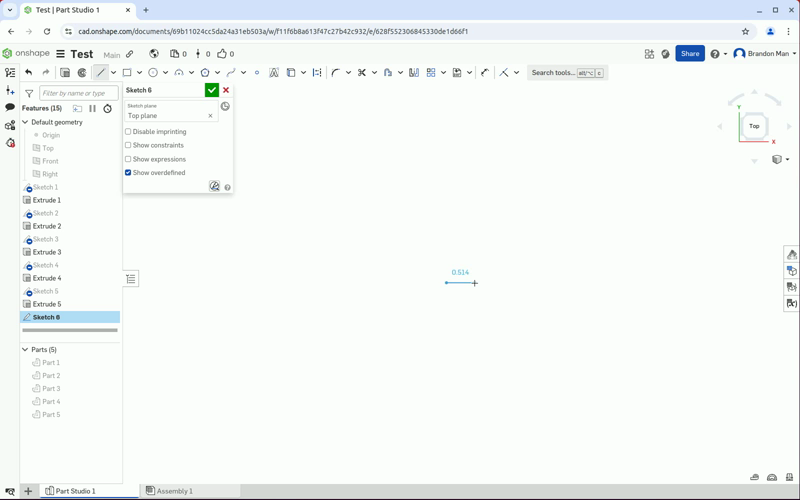
scroll(-6)
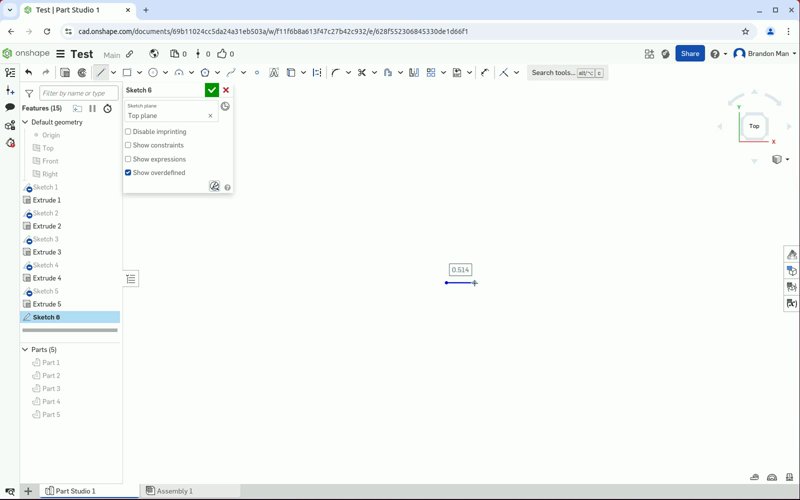
scroll(-6)
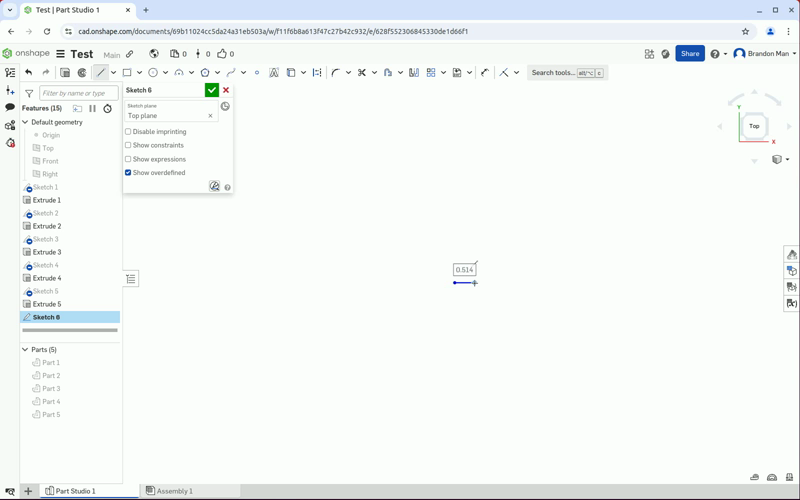
scroll(-6)
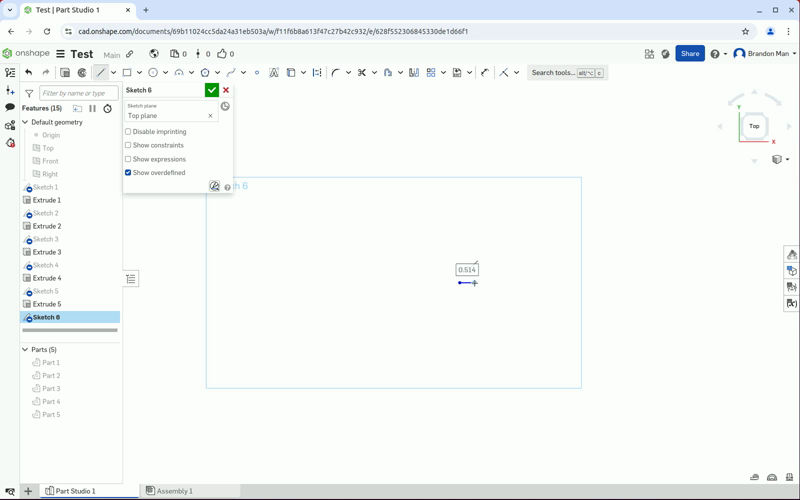
scroll(-6)
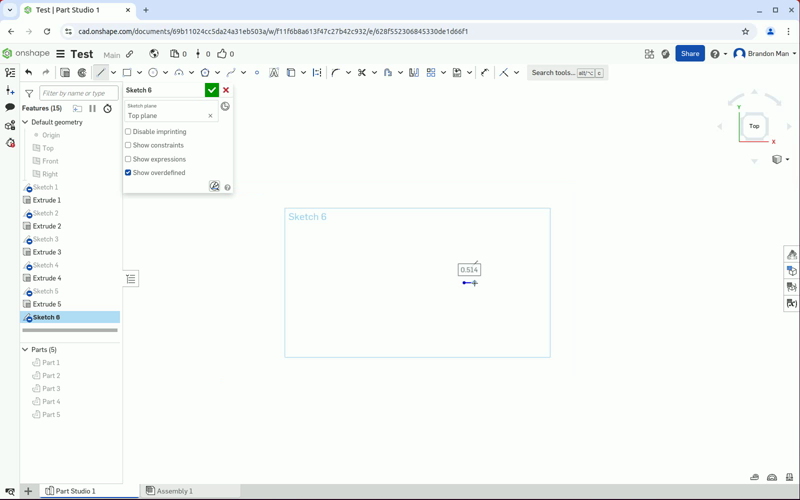
scroll(-6)
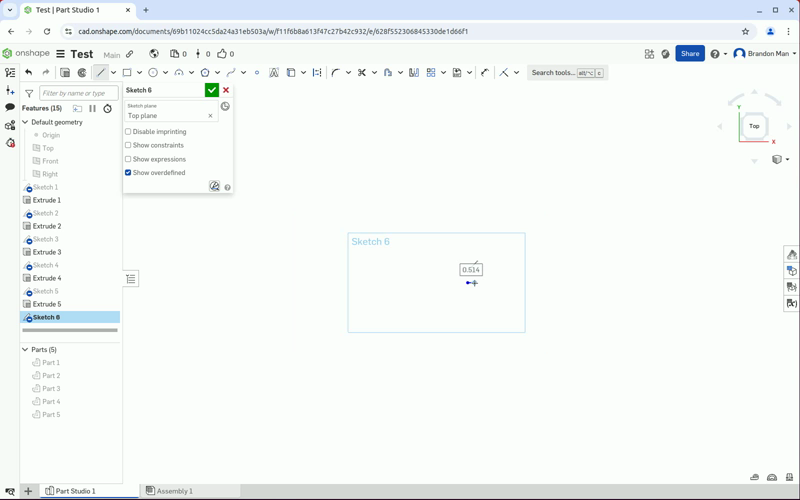
scroll(-6)
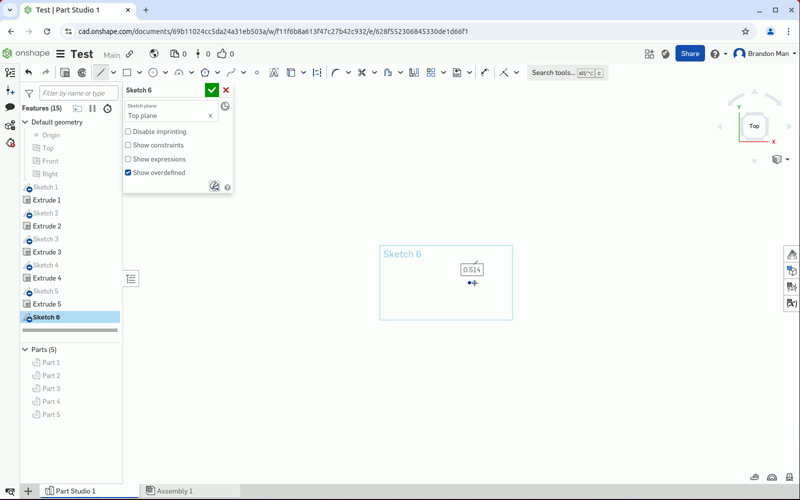
scroll(-6)
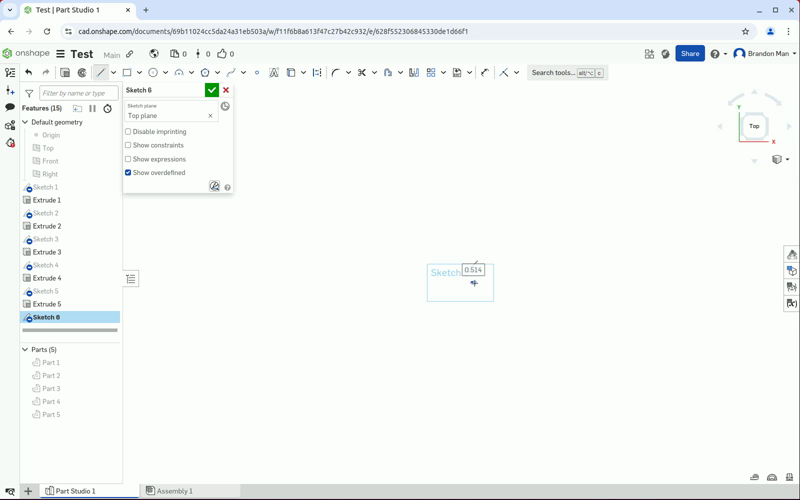
key_up(shift)
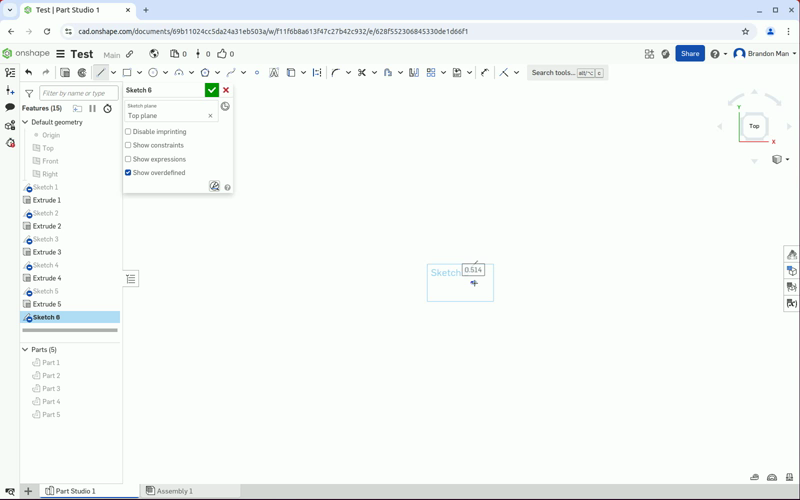
key_down(shift)
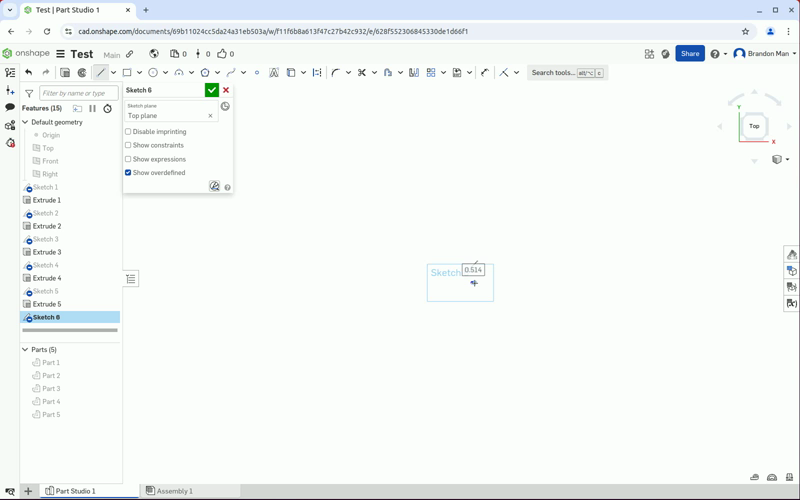
mouse_move(474, 170)
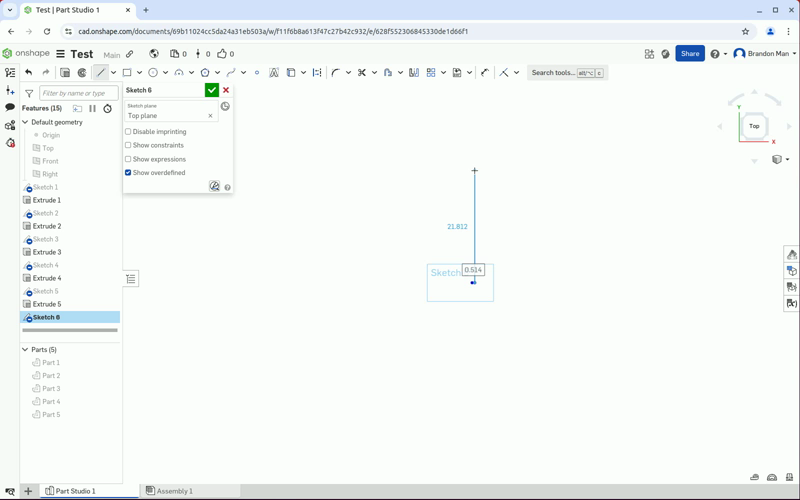
click(474, 170)
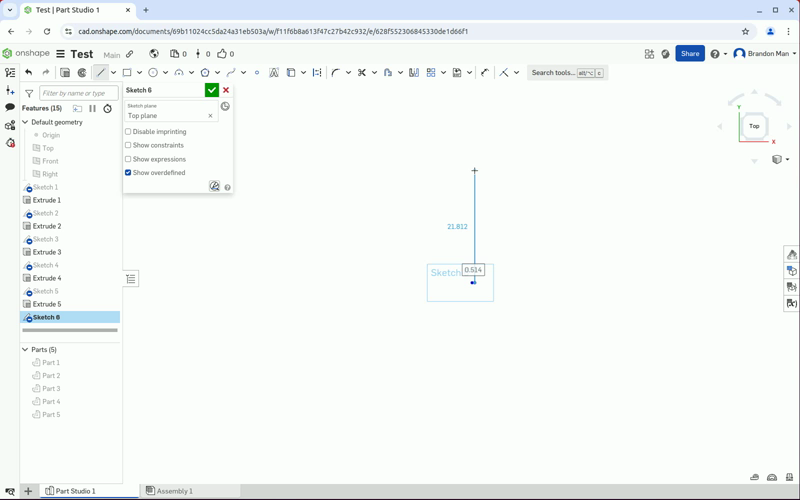
key_up(shift)
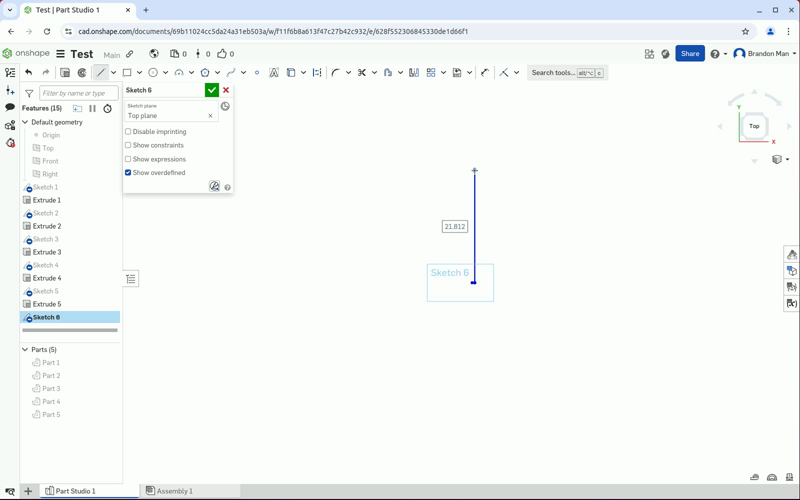
key_down(shift)
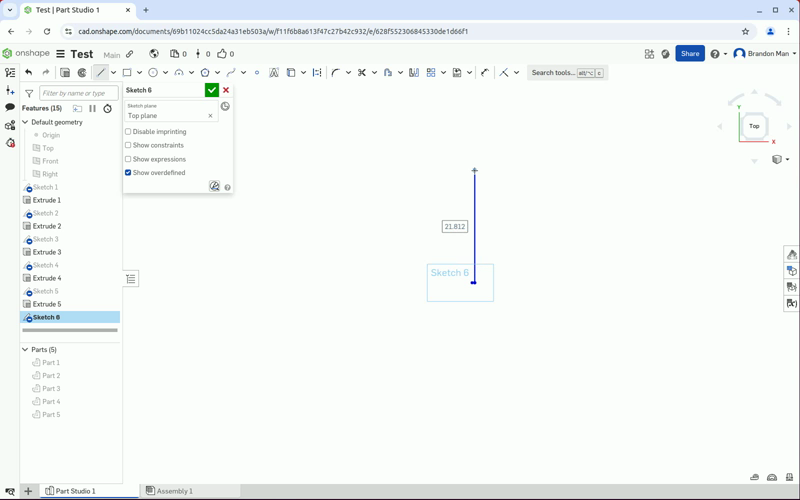
mouse_move(504, 170)
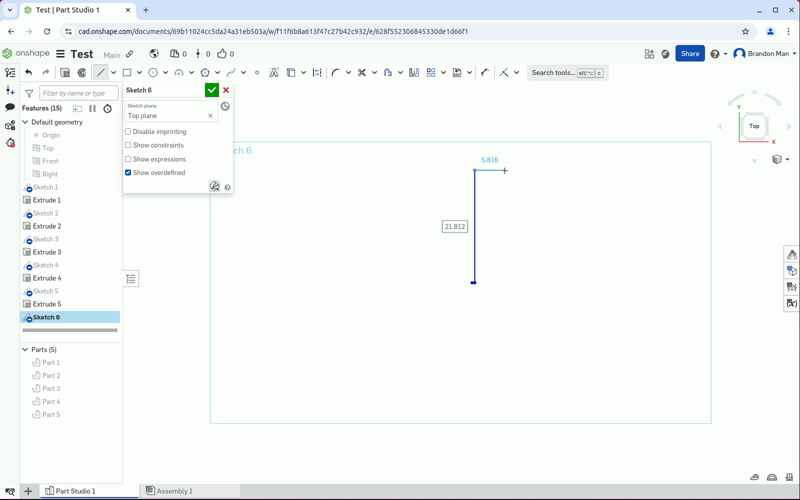
mouse_move(472, 170)
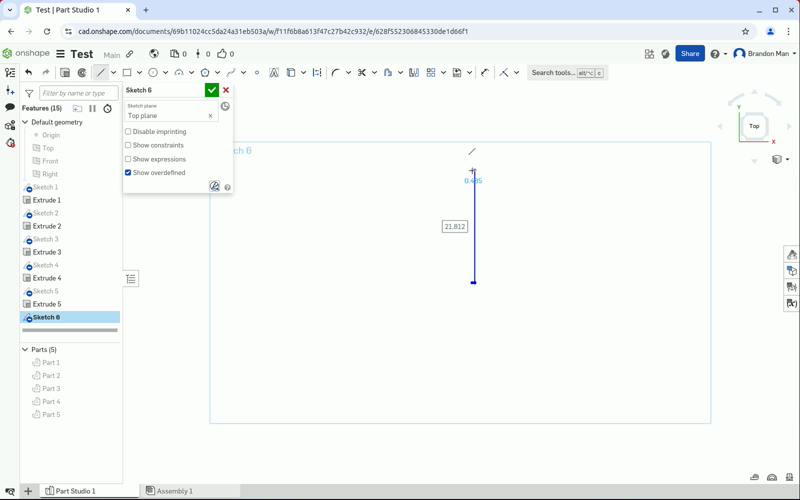
scroll(6)
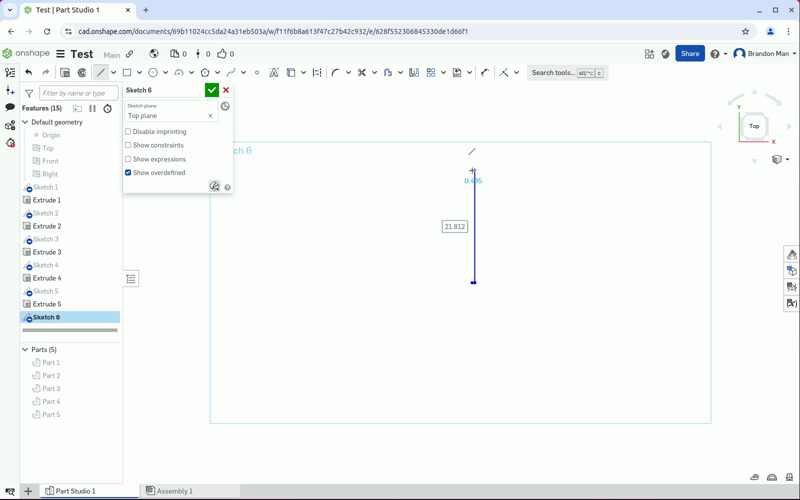
scroll(6)
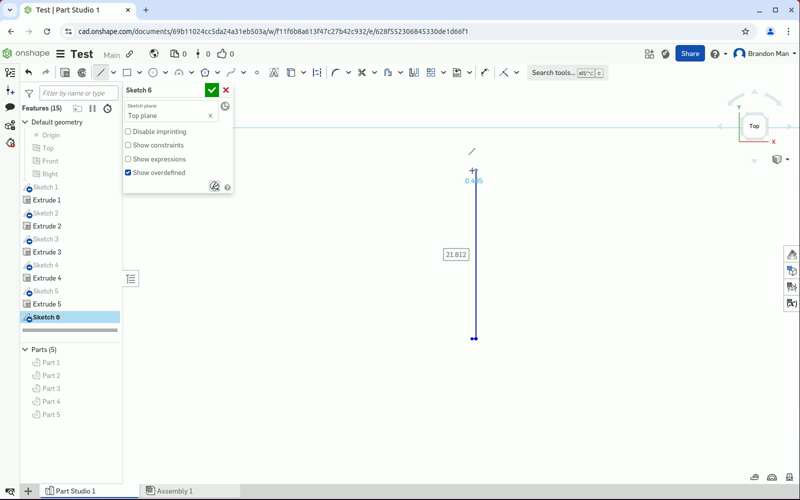
scroll(6)
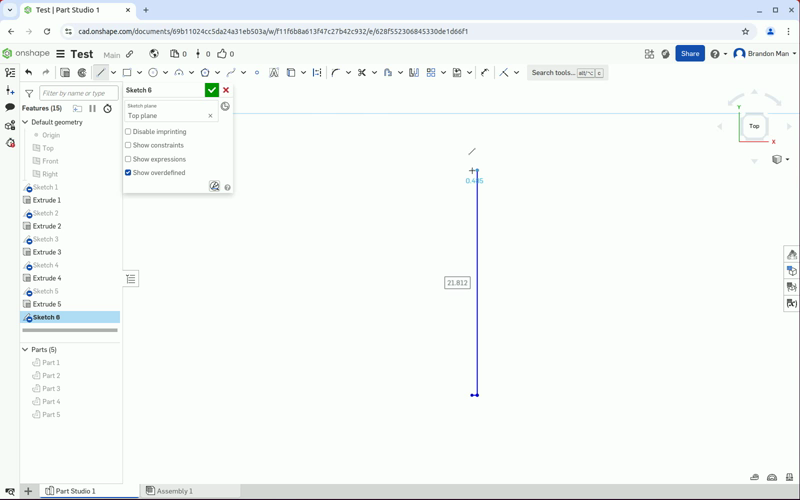
scroll(6)
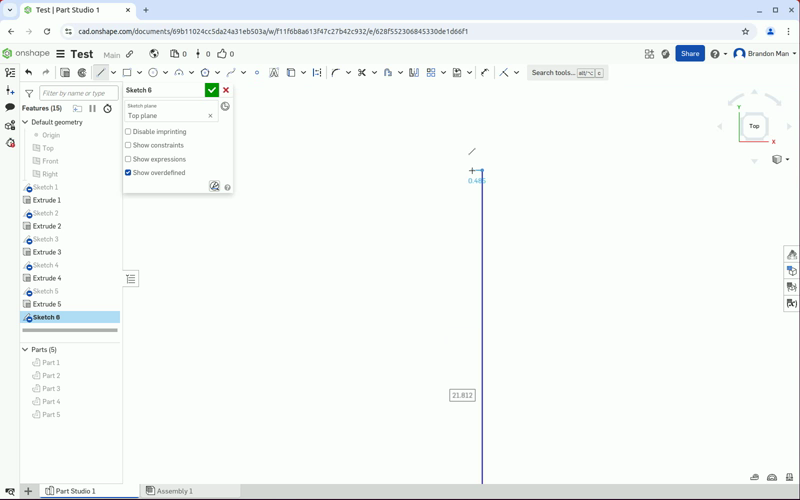
scroll(6)
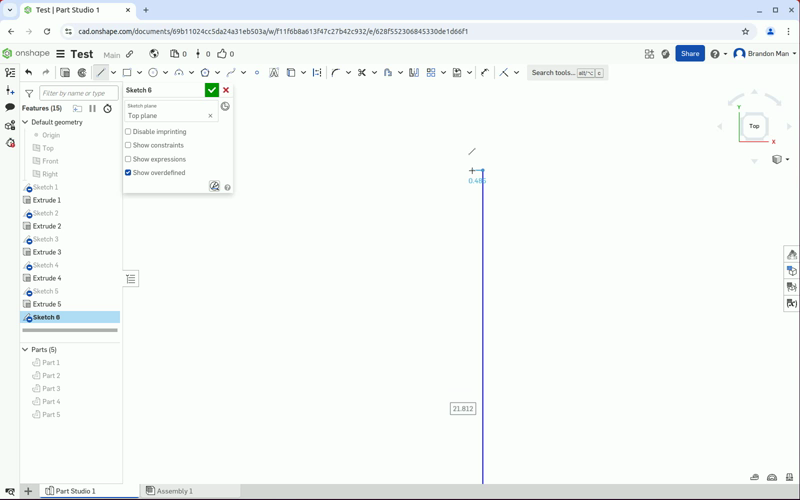
scroll(6)
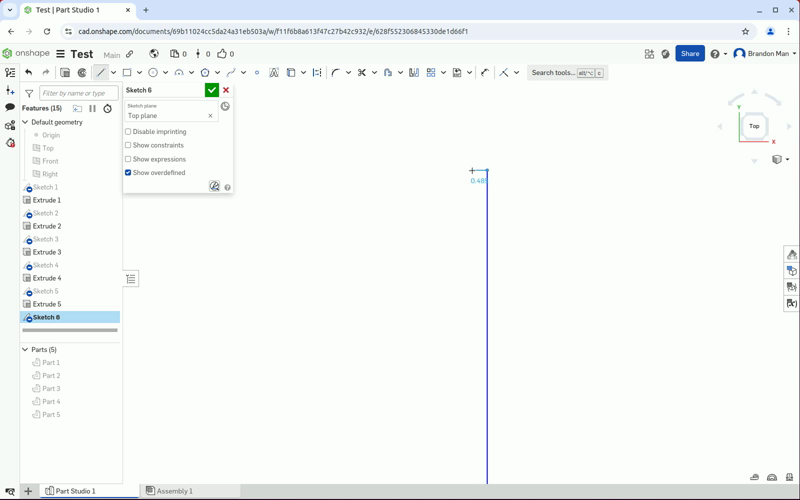
scroll(6)
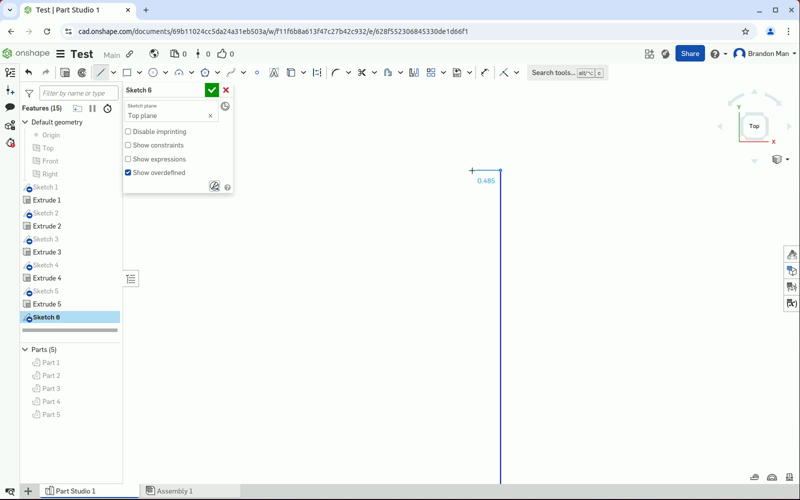
click(472, 170)
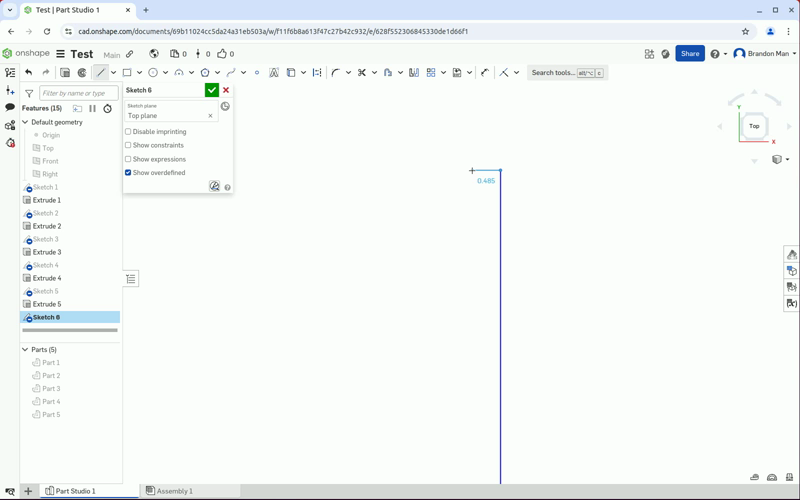
scroll(-6)
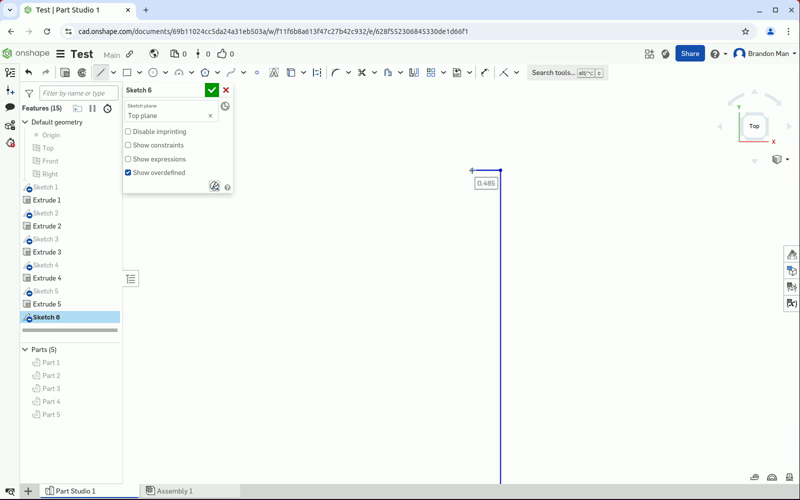
scroll(-6)
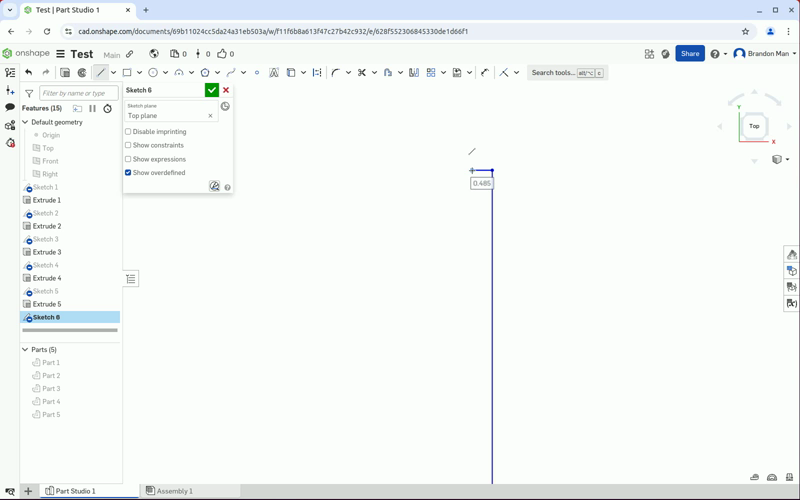
scroll(-6)
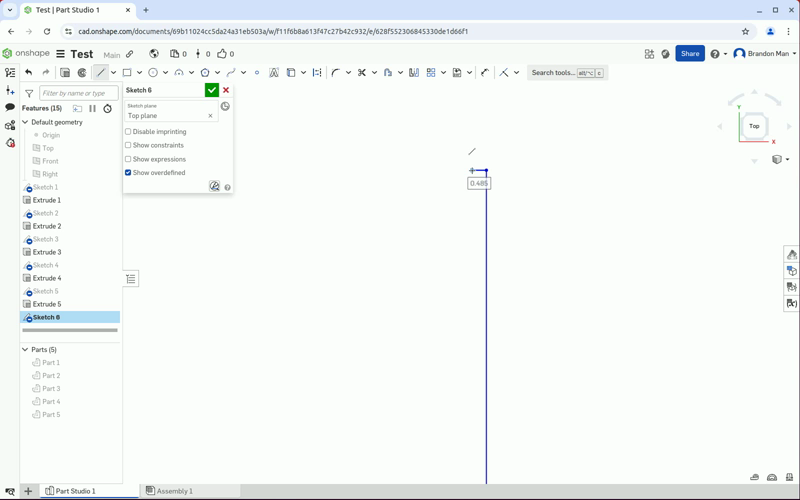
scroll(-6)
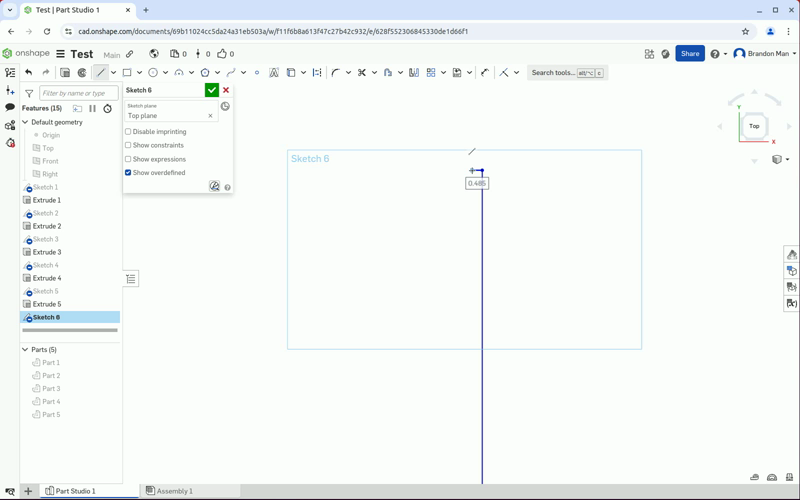
scroll(-6)
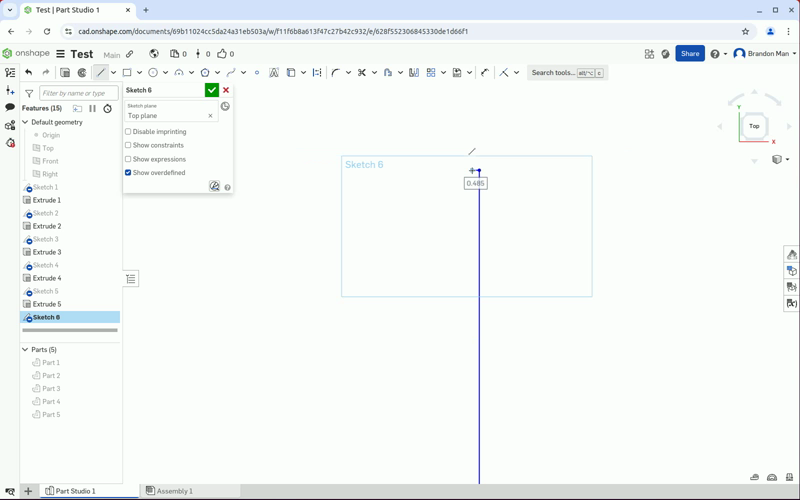
scroll(-6)
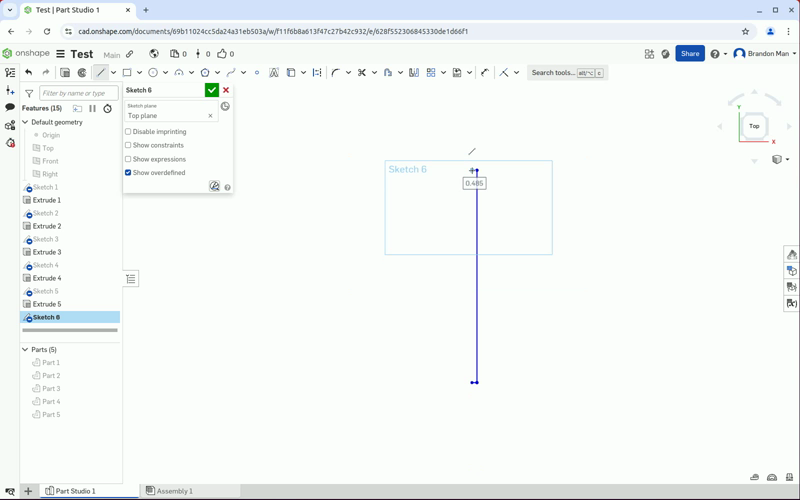
scroll(-6)
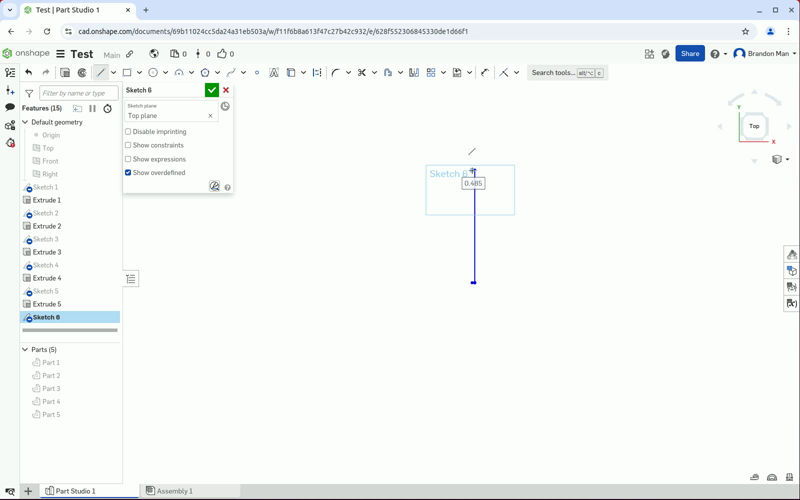
key_up(shift)
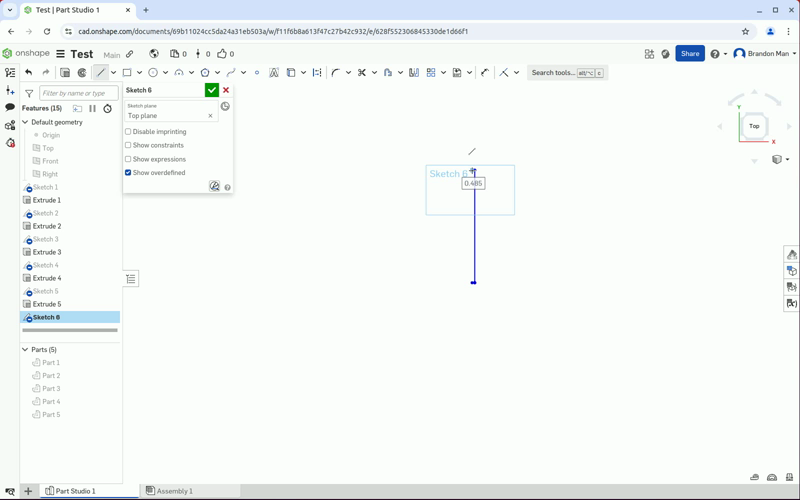
key_down(shift)
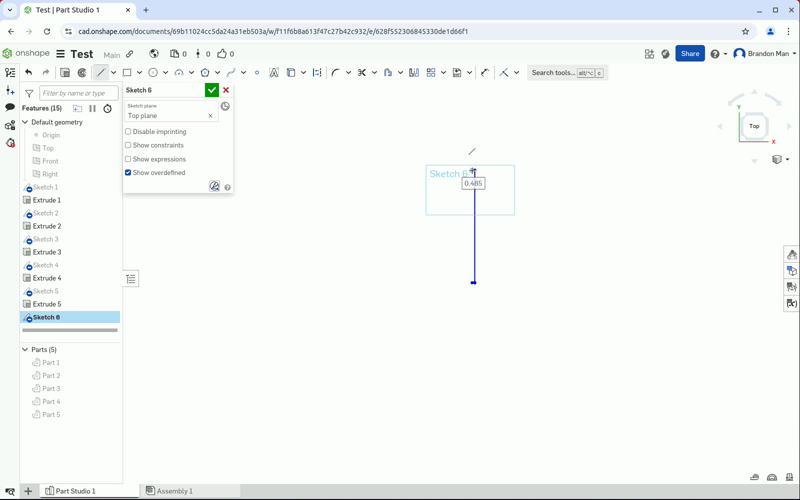
mouse_move(472, 282)
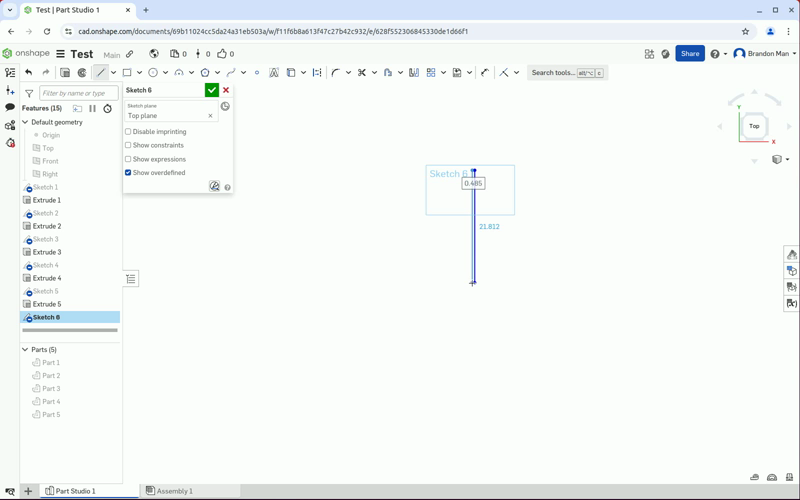
scroll(6)
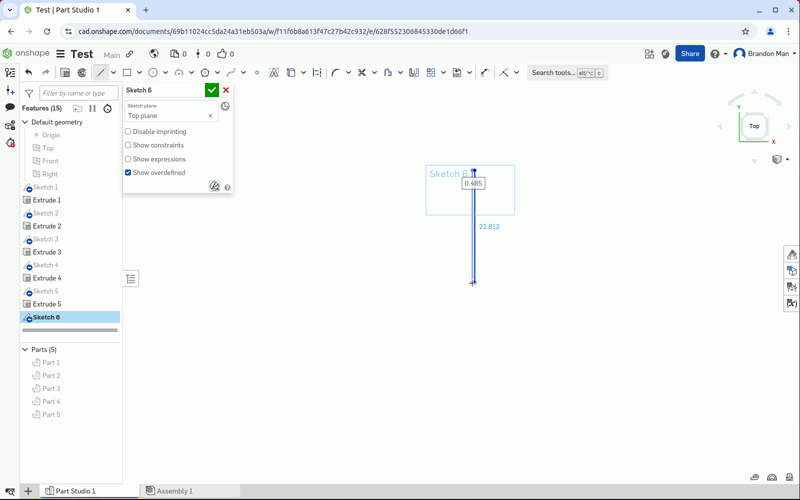
scroll(6)
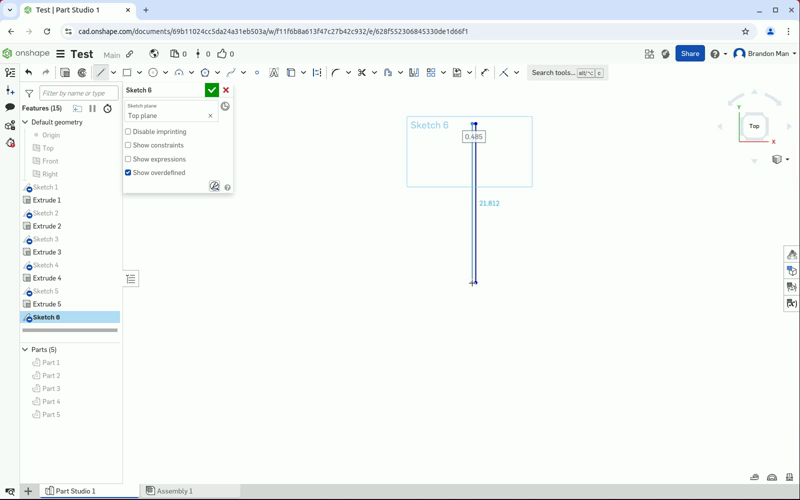
scroll(6)
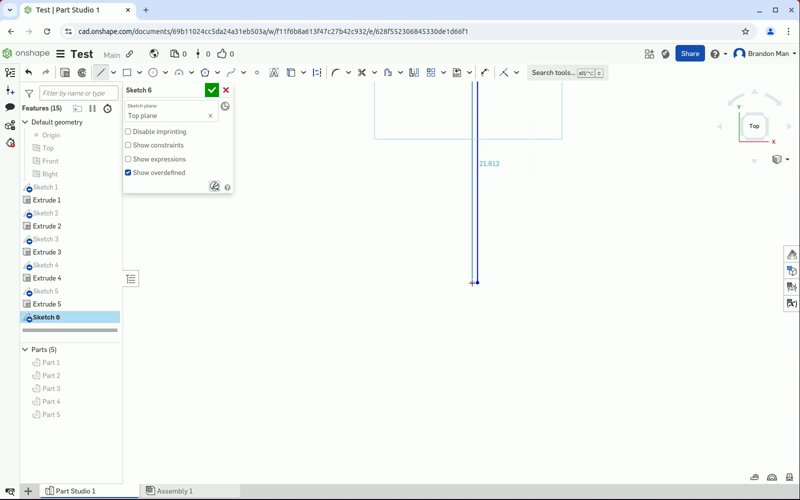
scroll(6)
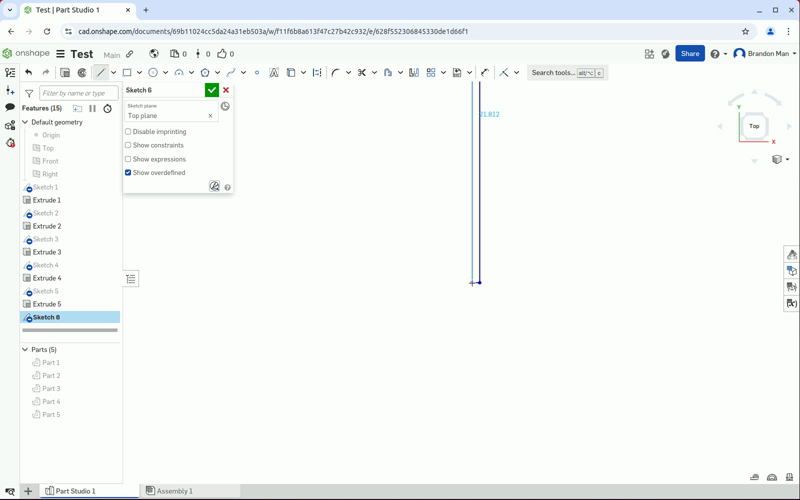
scroll(6)
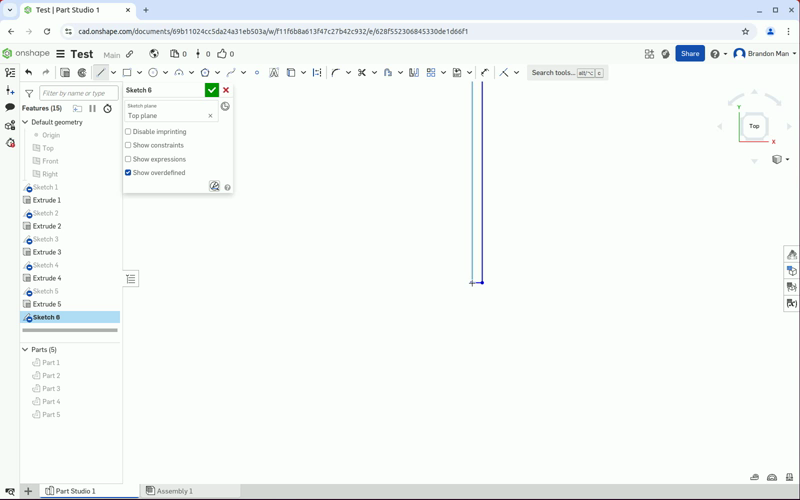
scroll(6)
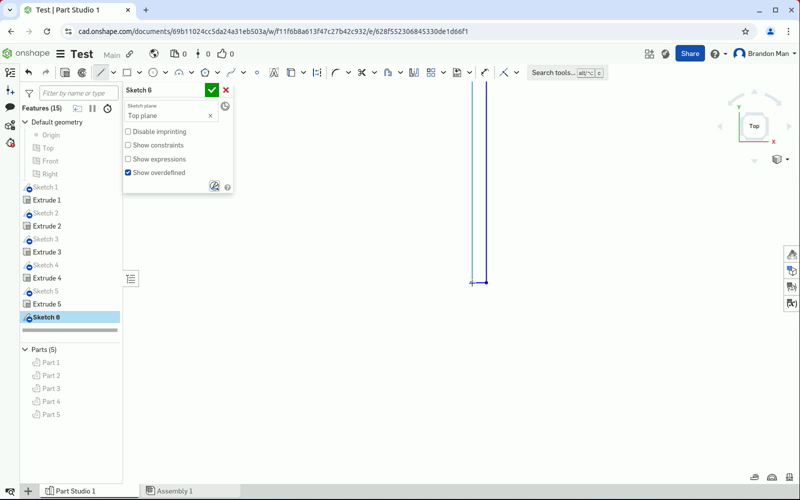
scroll(6)
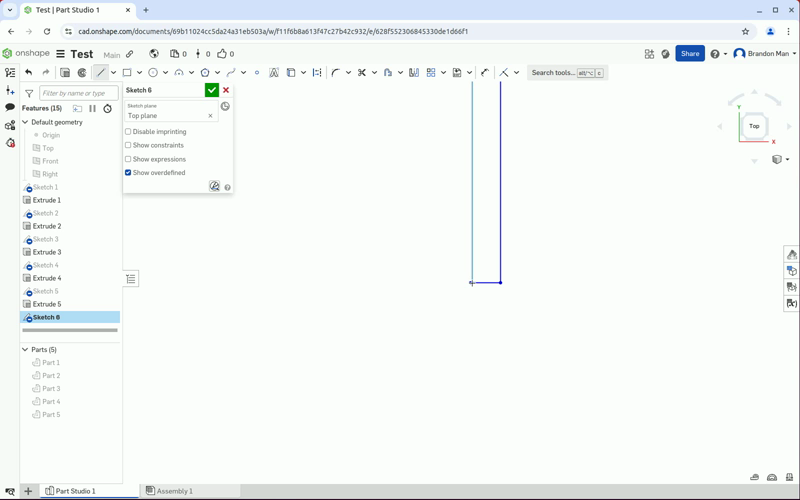
key_up(shift)
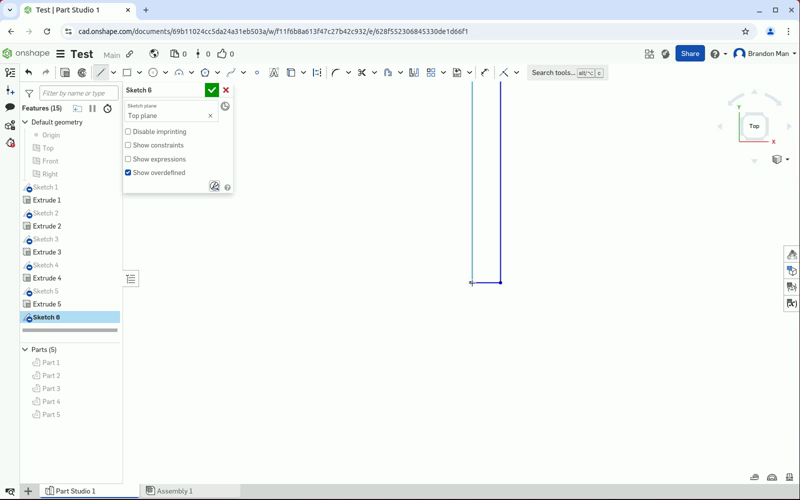
click(472, 282)
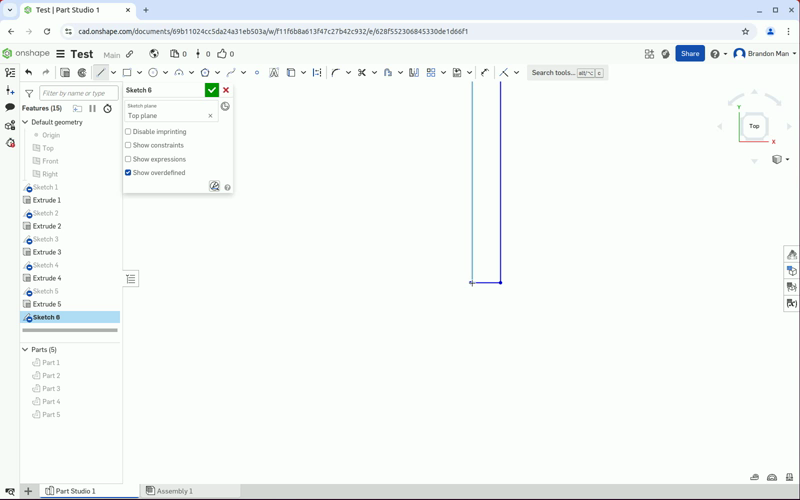
scroll(-6)
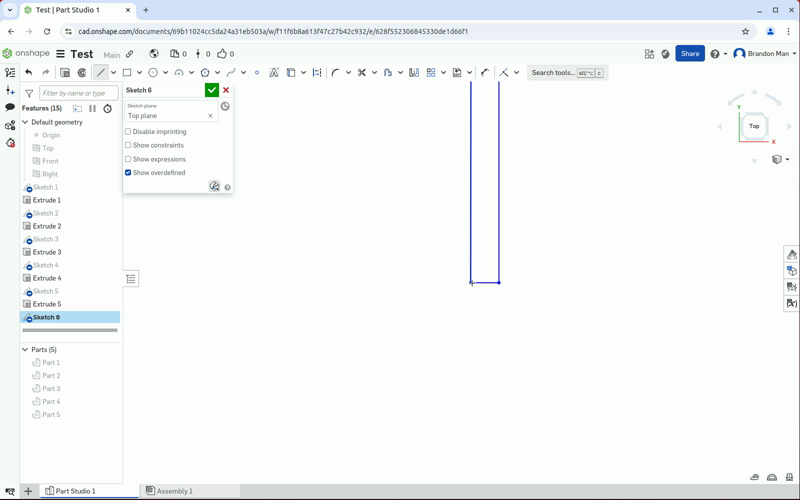
scroll(-6)
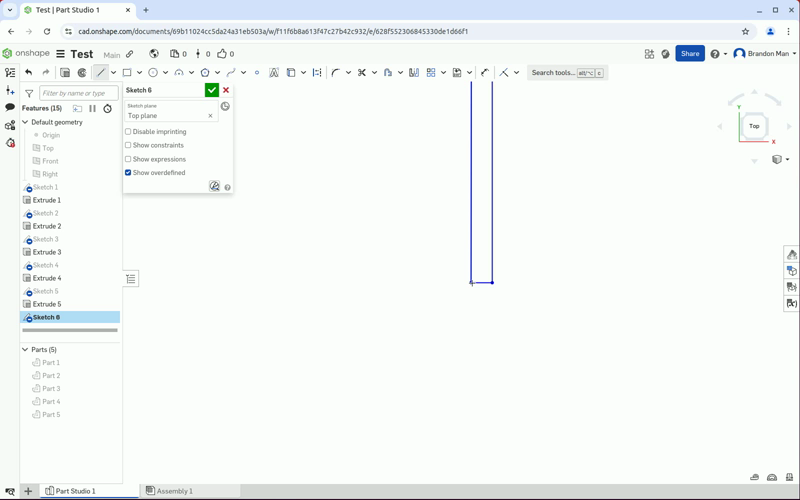
scroll(-6)
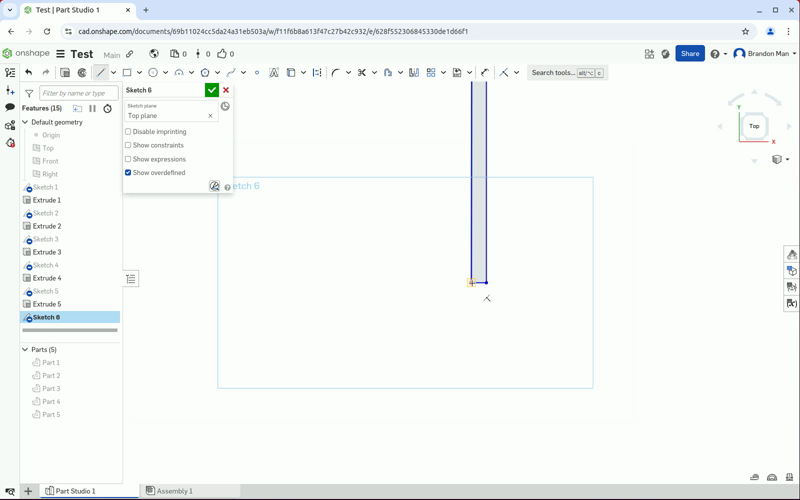
scroll(-6)
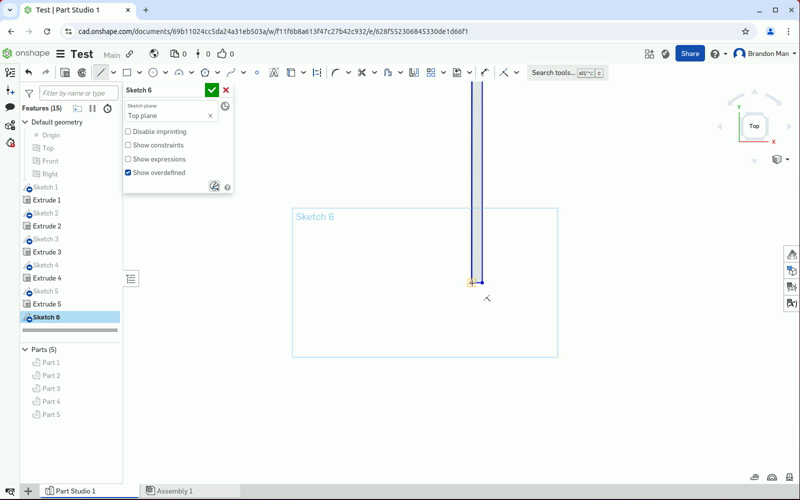
scroll(-6)
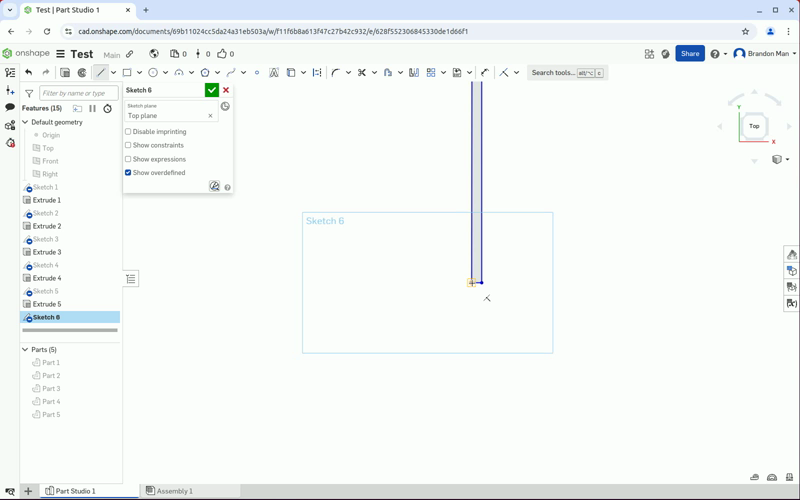
scroll(-6)
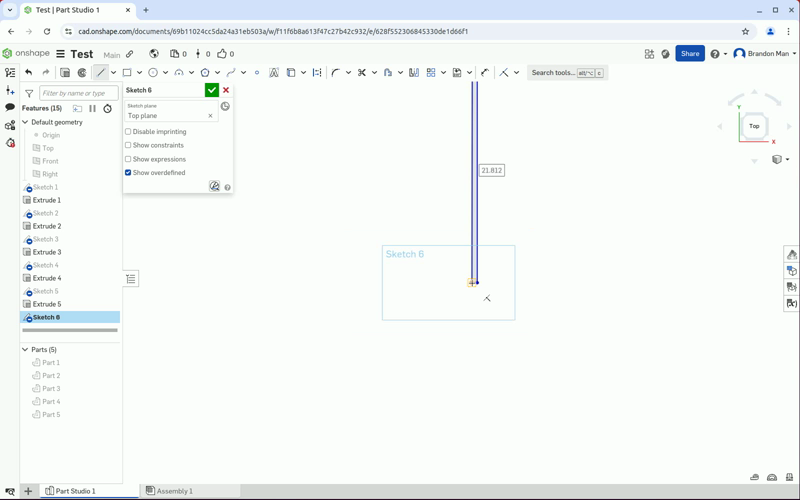
scroll(-6)
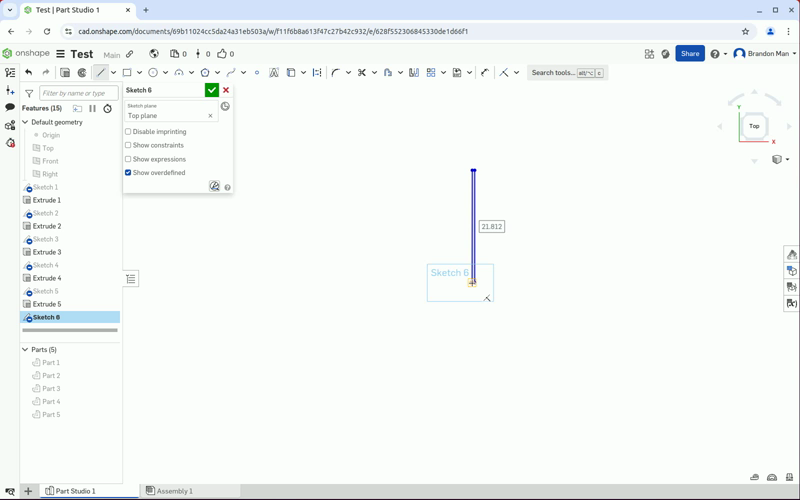
key(esc)
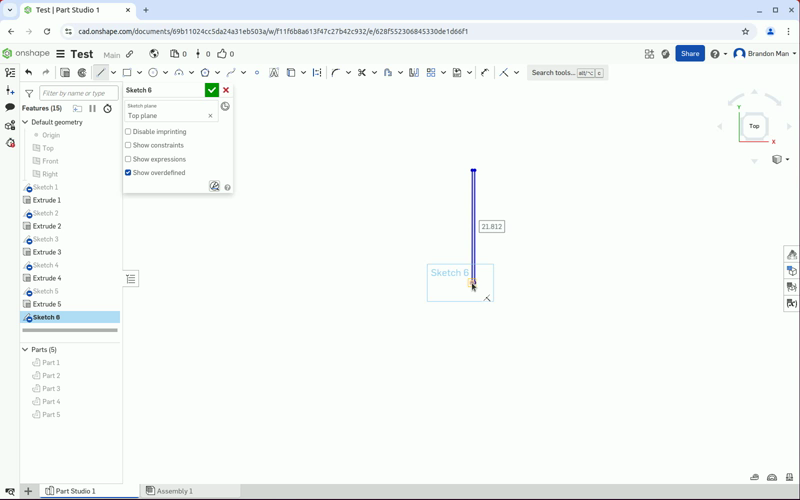
mouse_move(472, 188)
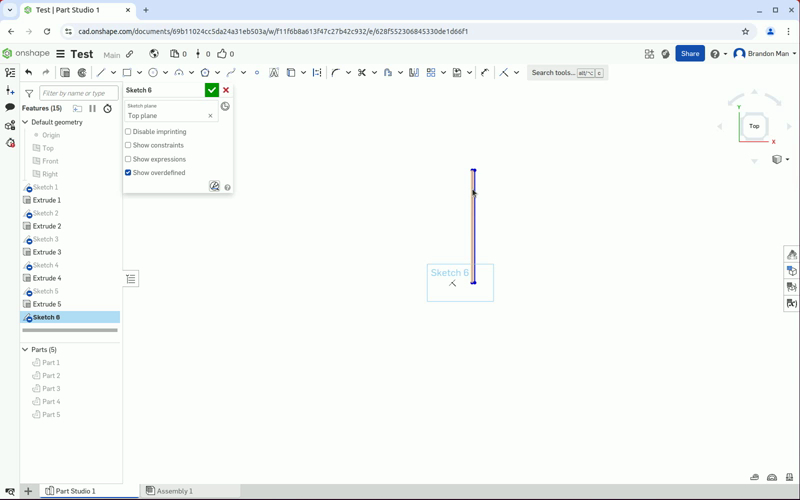
scroll(6)
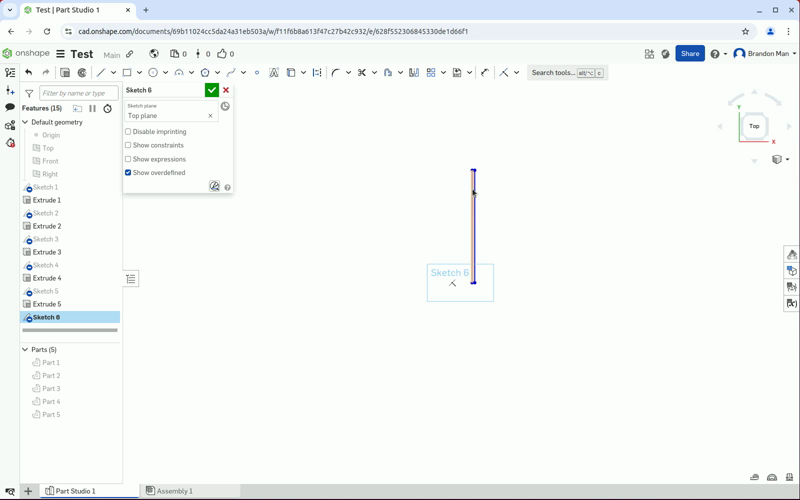
scroll(6)
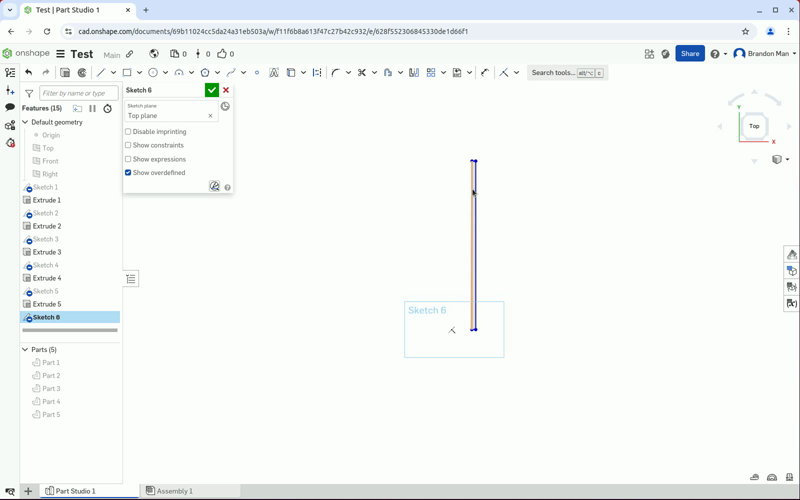
scroll(6)
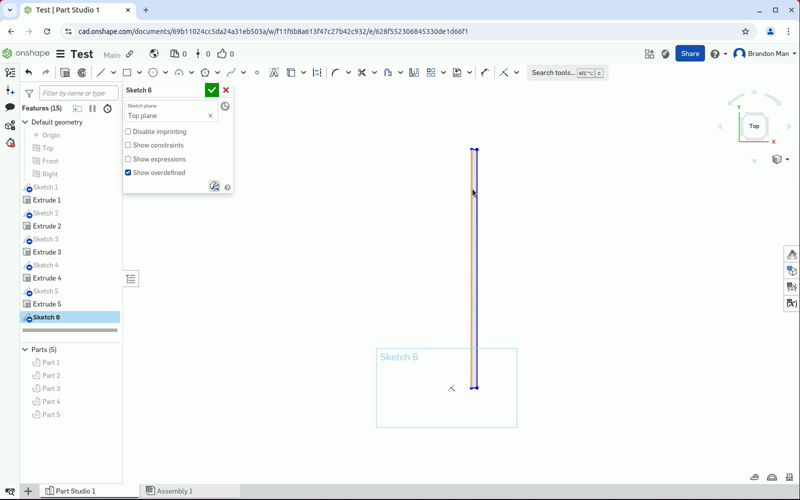
scroll(6)
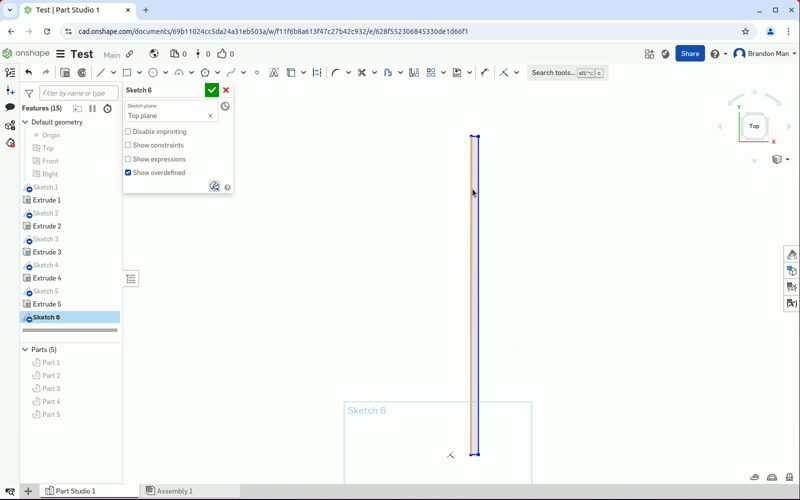
scroll(6)
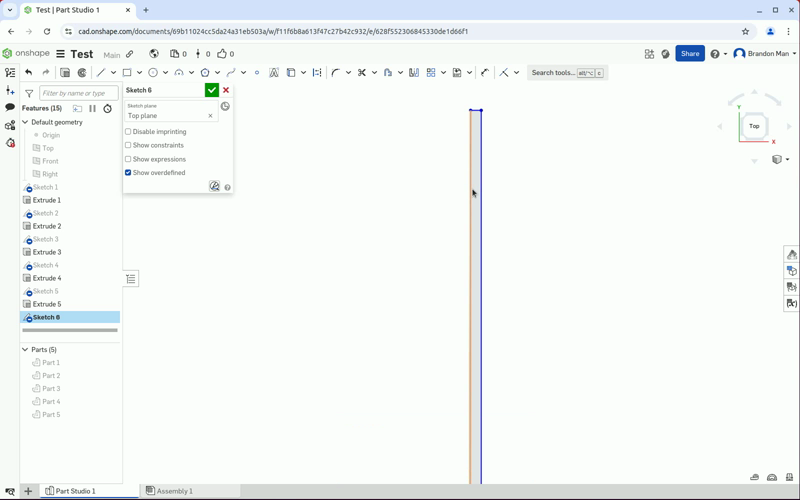
scroll(6)
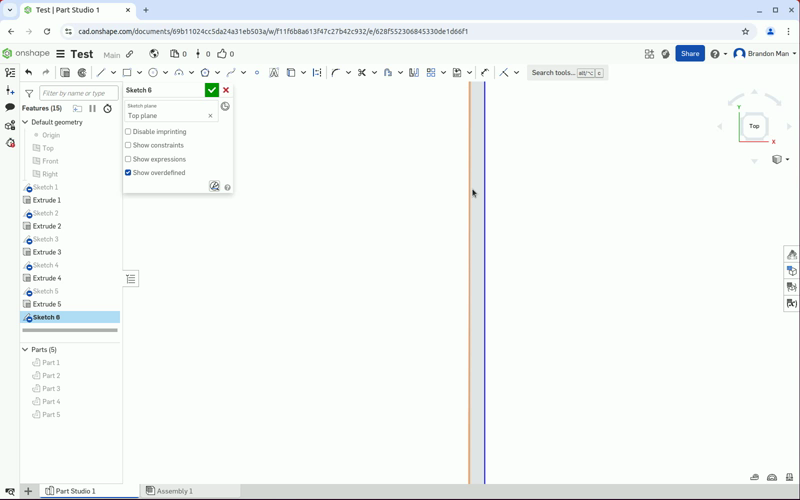
scroll(6)
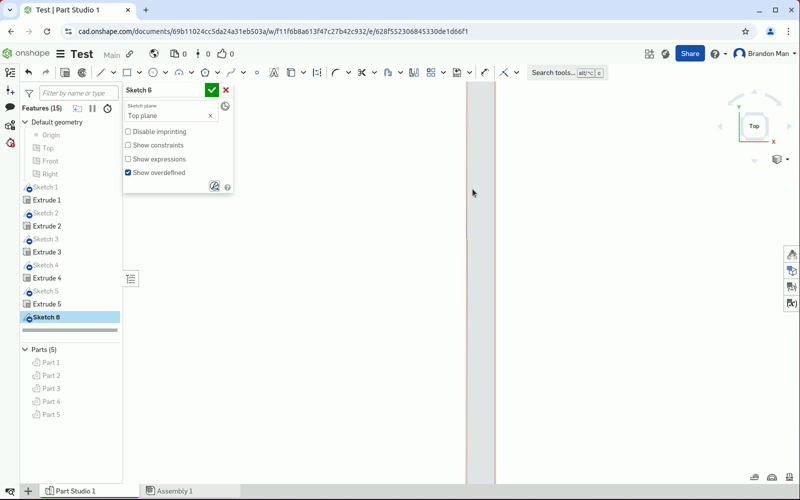
click(472, 188)
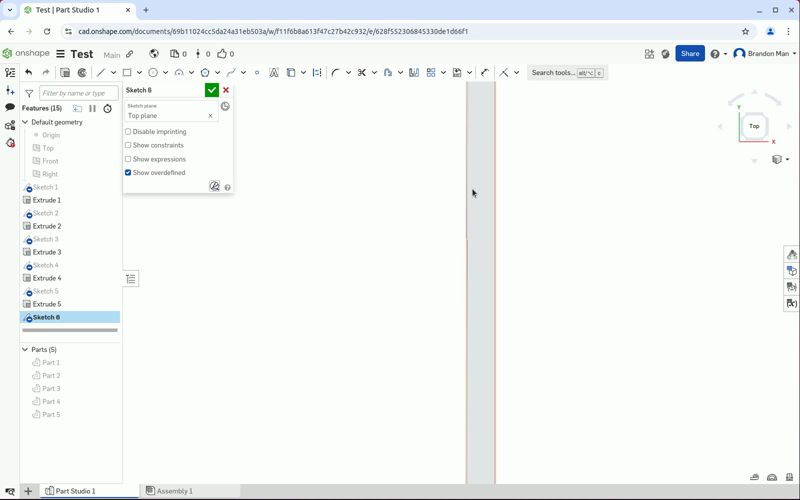
scroll(-6)
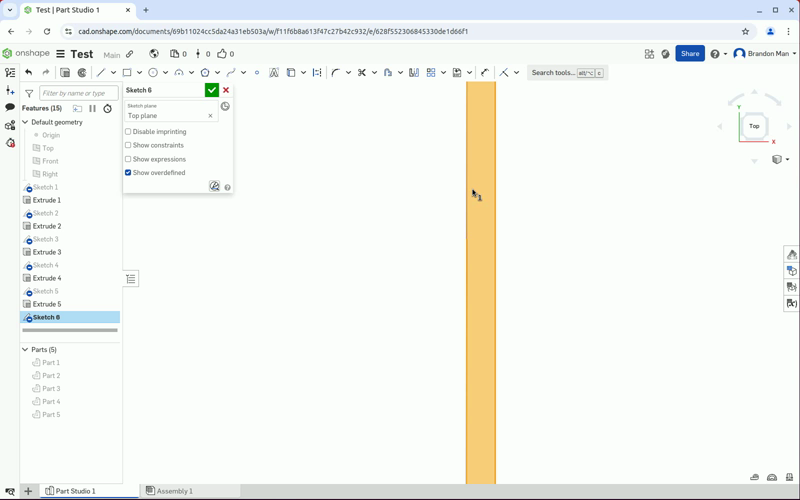
scroll(-6)
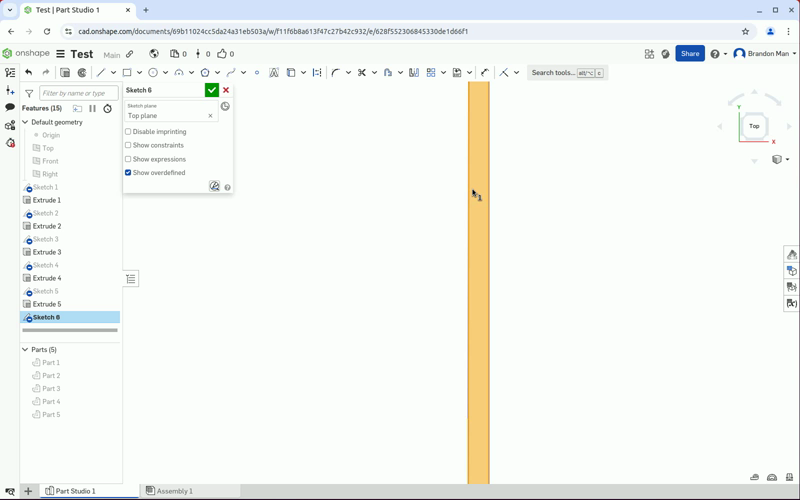
scroll(-6)
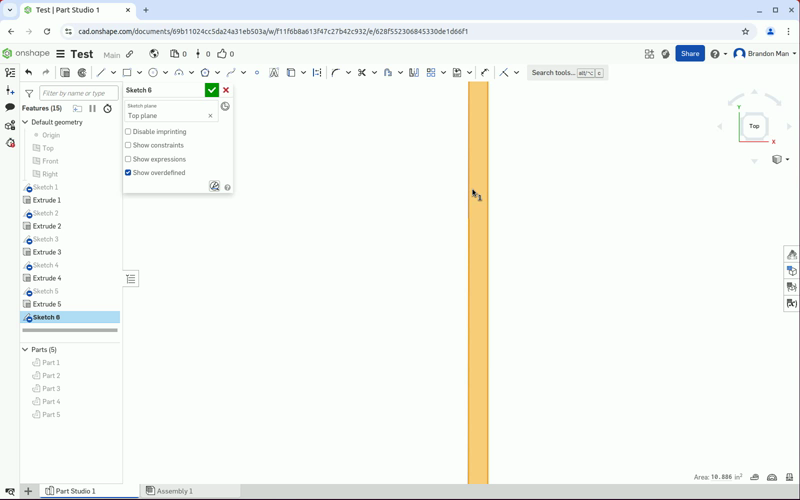
scroll(-6)
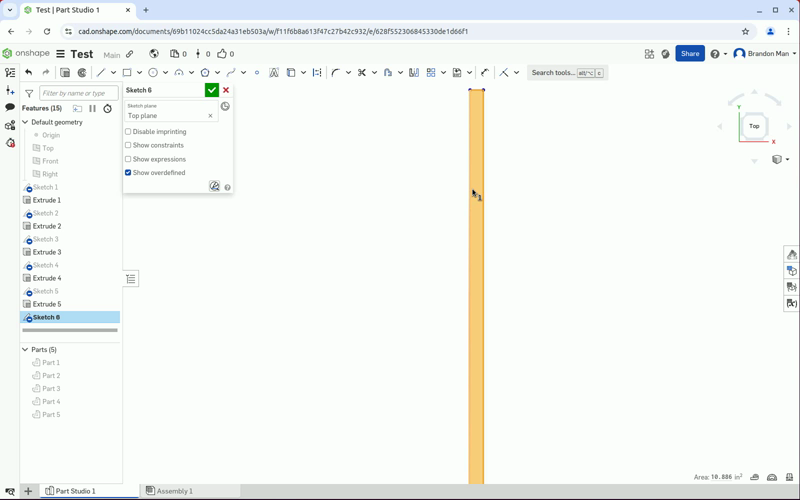
scroll(-6)
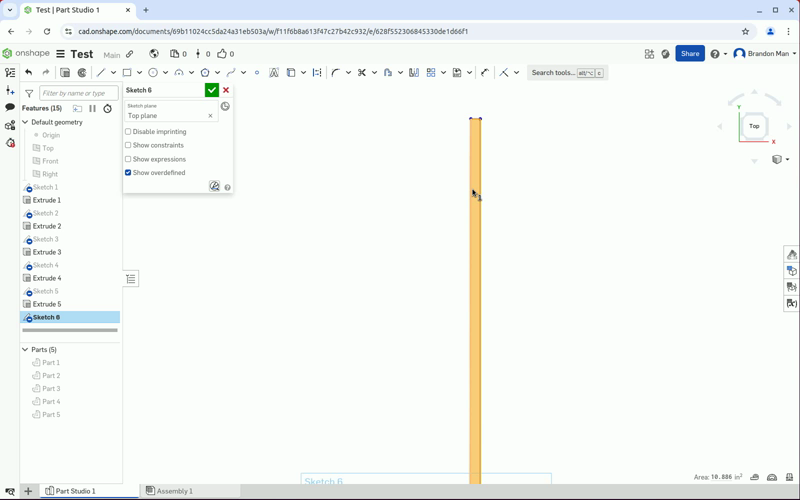
scroll(-6)
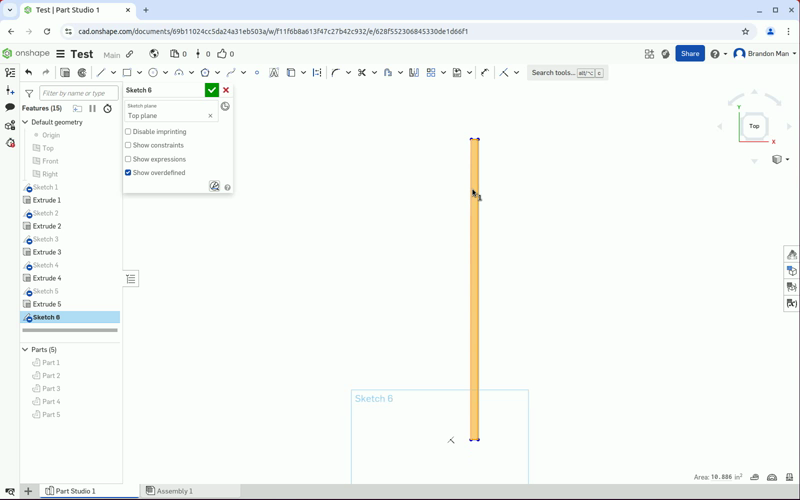
scroll(-6)
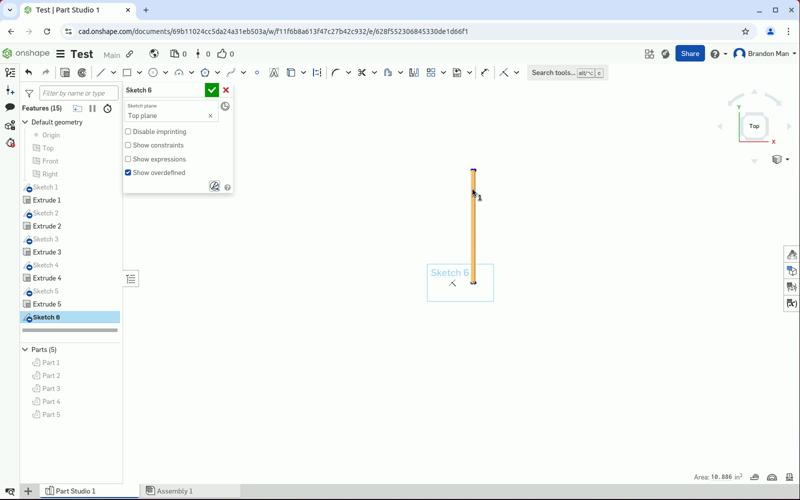
mouse_move(73, 352)
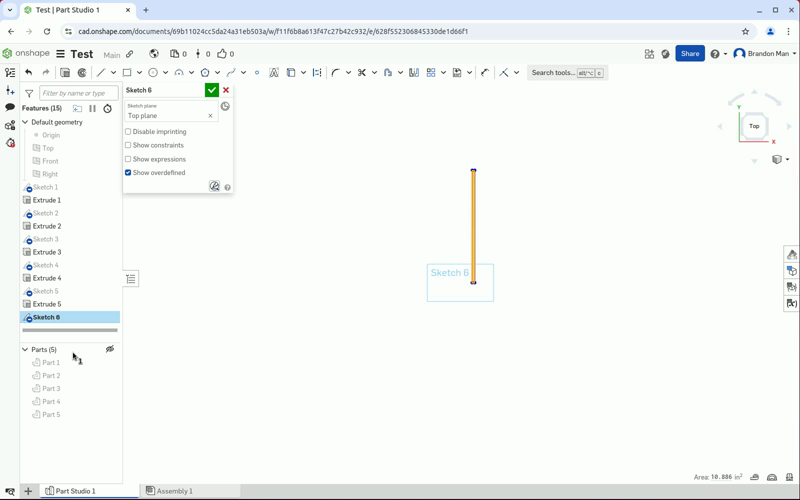
key(shift+y)
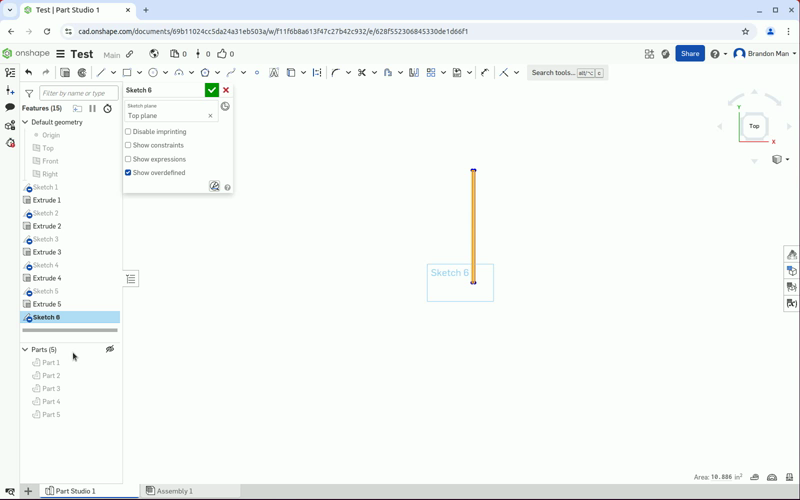
key(shift+e)
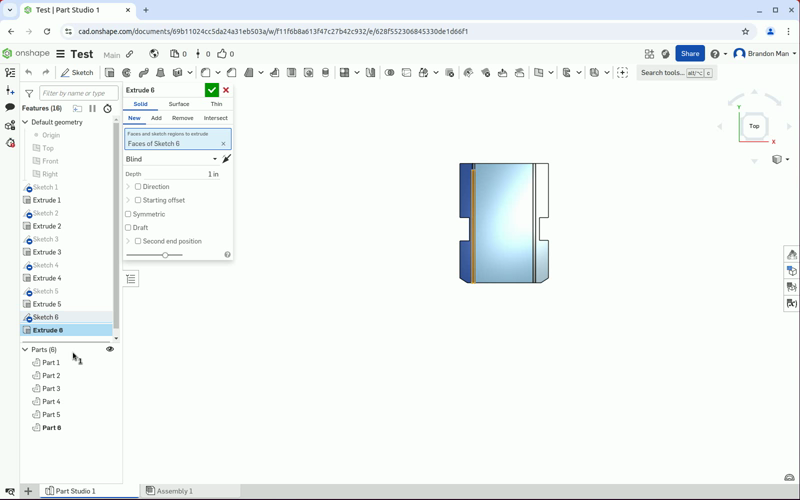
mouse_move(143, 106)
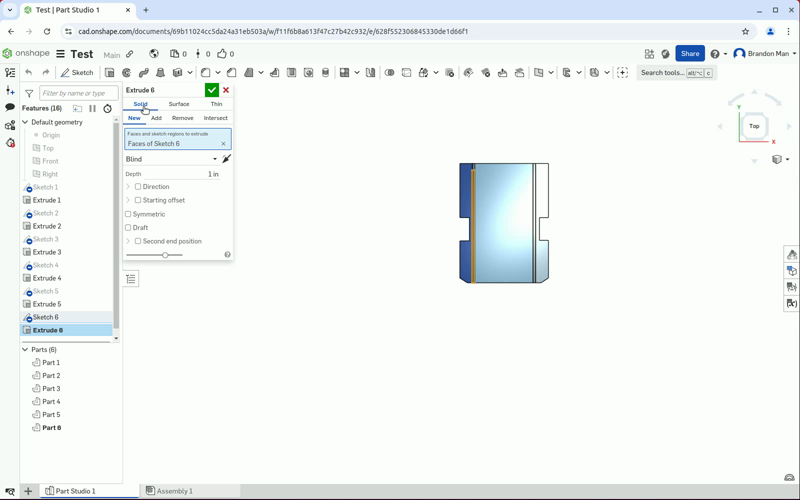
click(143, 106)
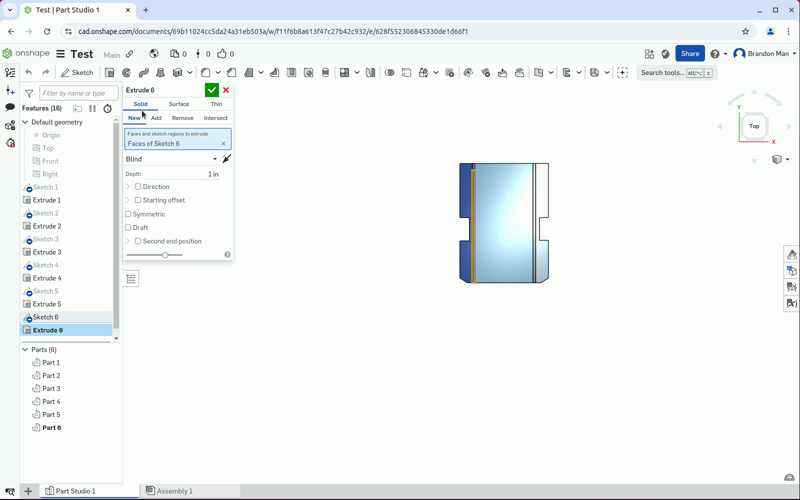
mouse_move(137, 120)
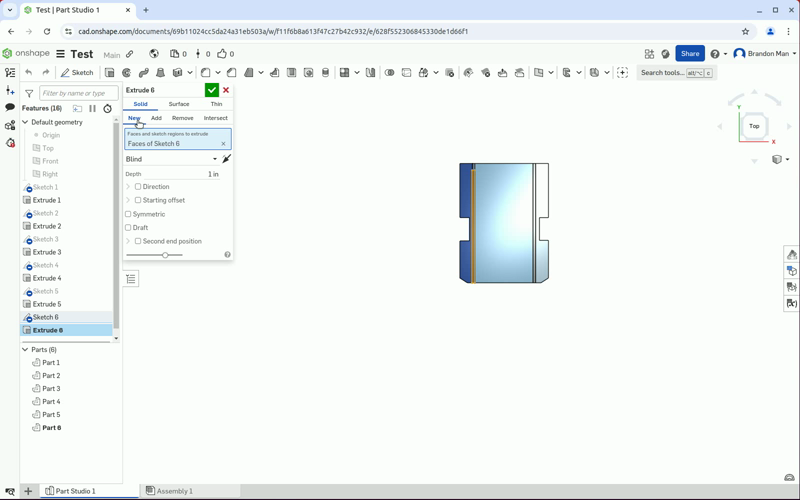
click(137, 120)
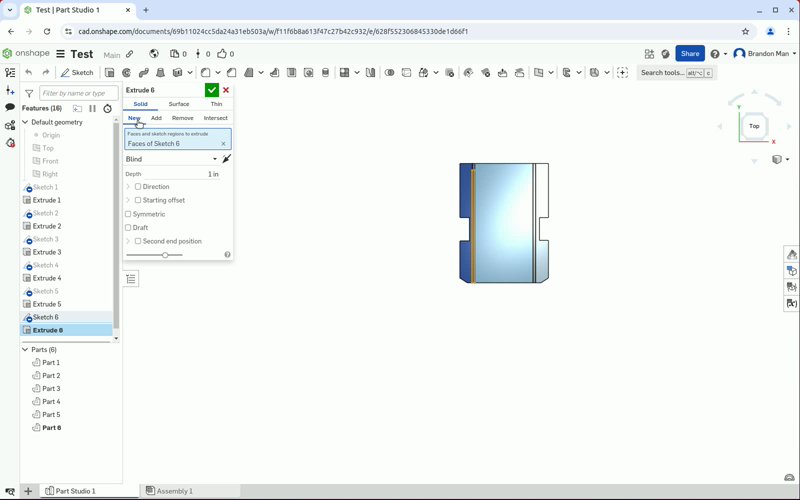
key(tab, 4)
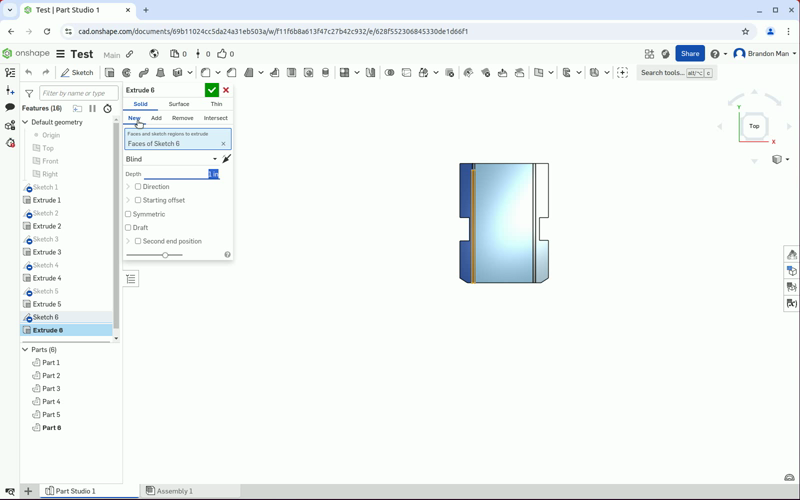
text(-3.37)
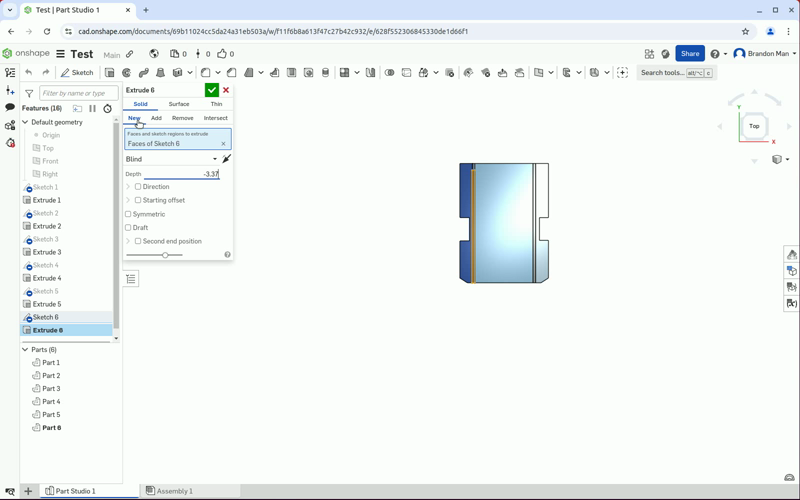
key(enter)
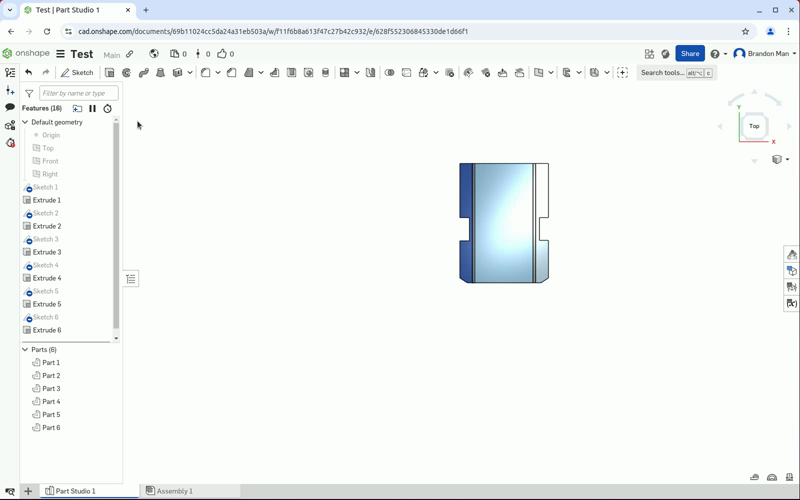
key(shift+h)
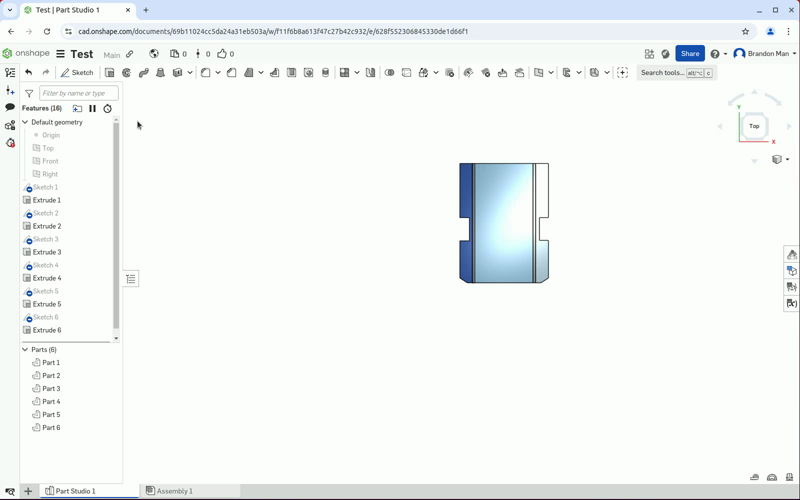
key(shift+h)
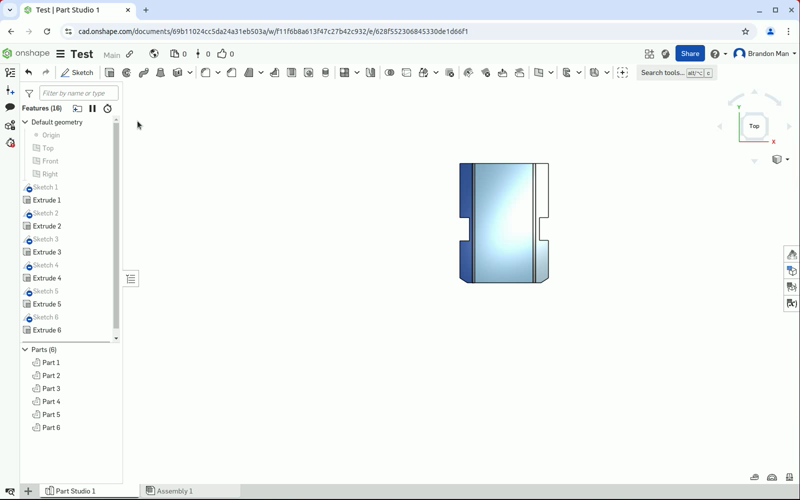
mouse_move(69, 189)
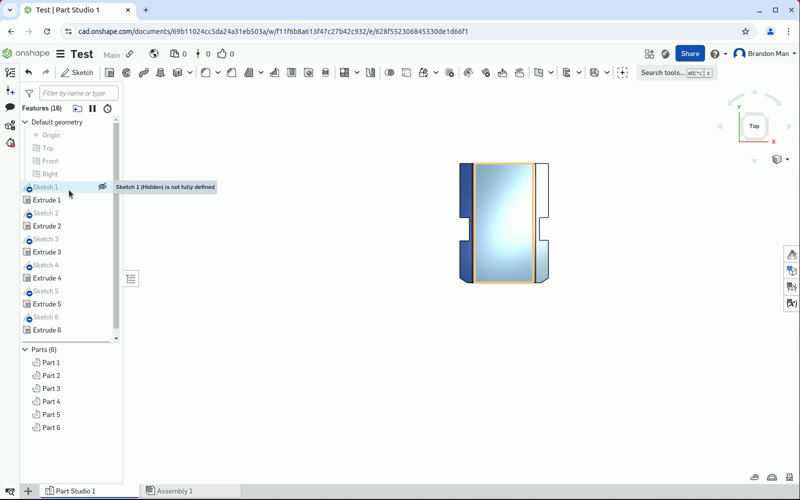
click(69, 189)
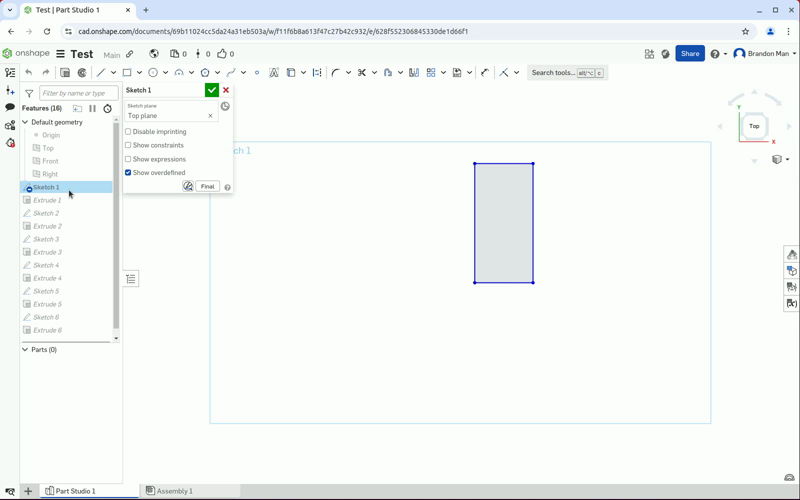
mouse_move(229, 92)
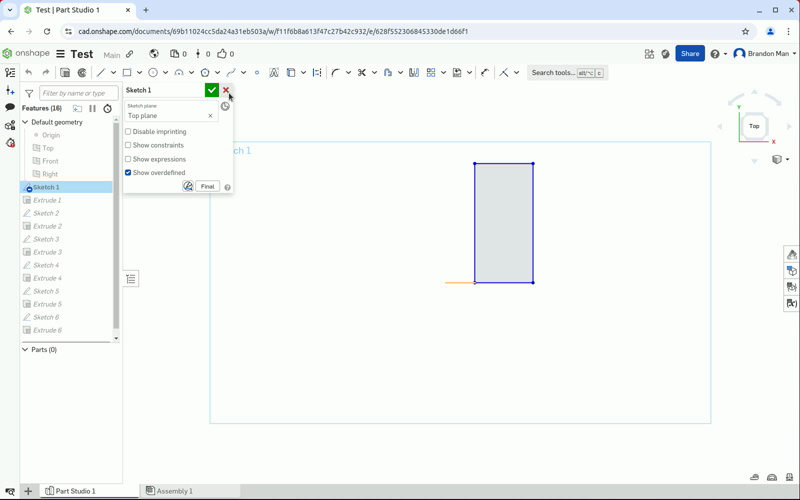
click(229, 92)
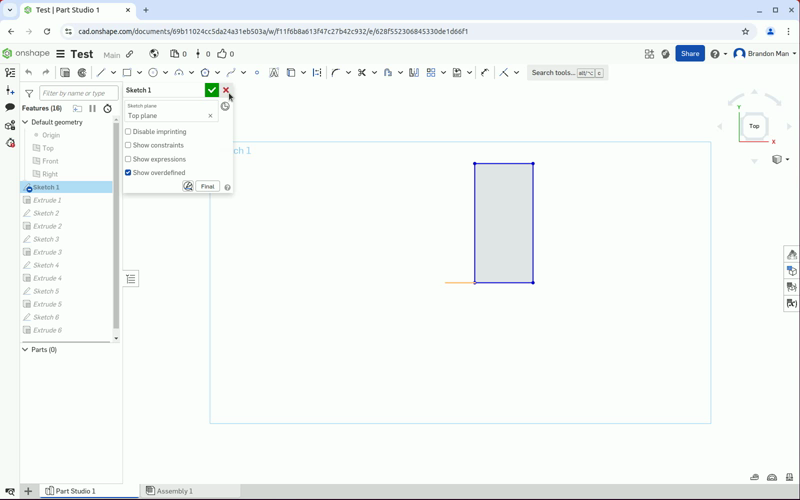
key(shift+s)
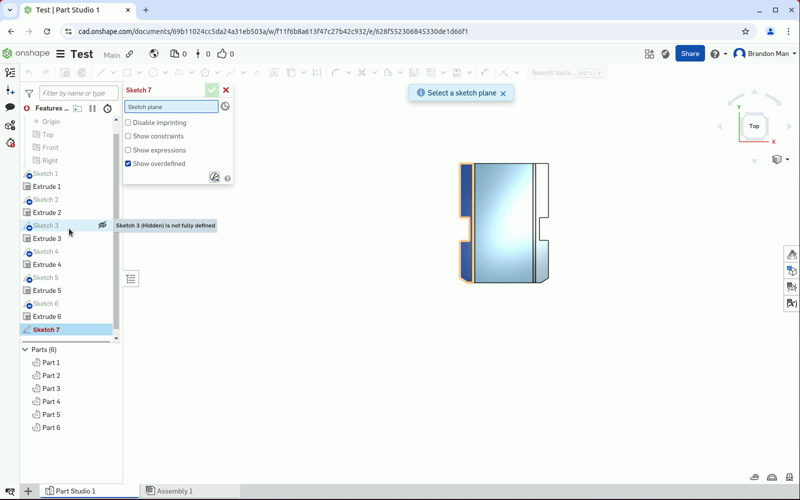
scroll(3)
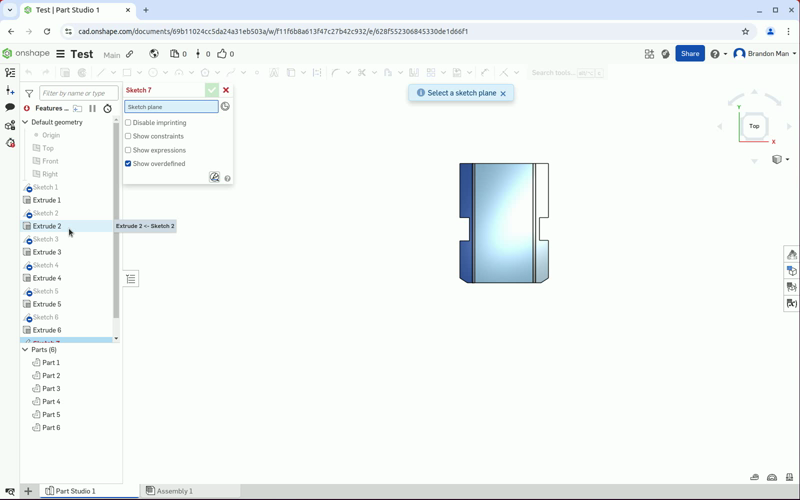
mouse_move(69, 150)
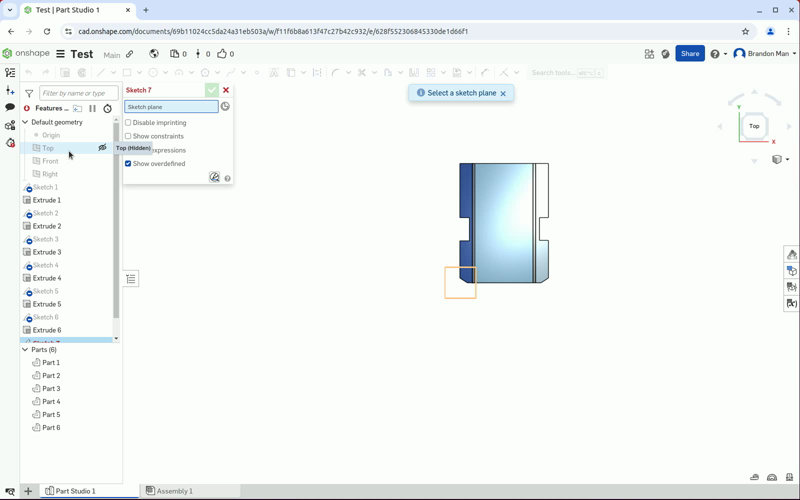
click(69, 150)
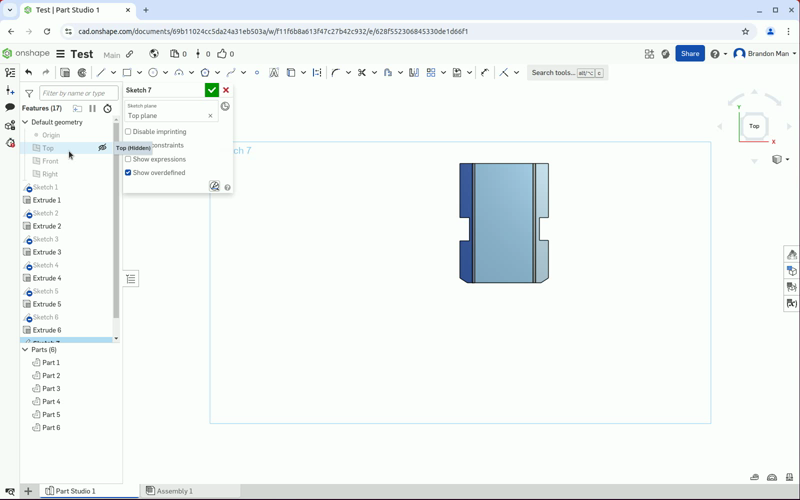
mouse_move(73, 352)
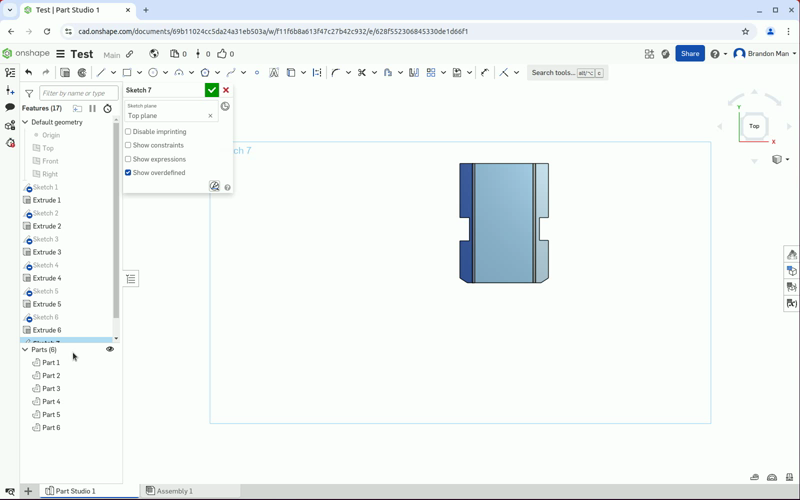
key(y)
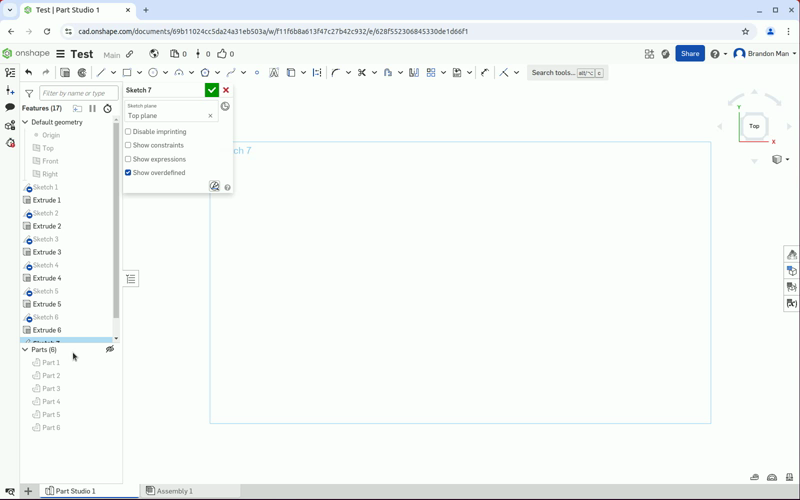
key(l)
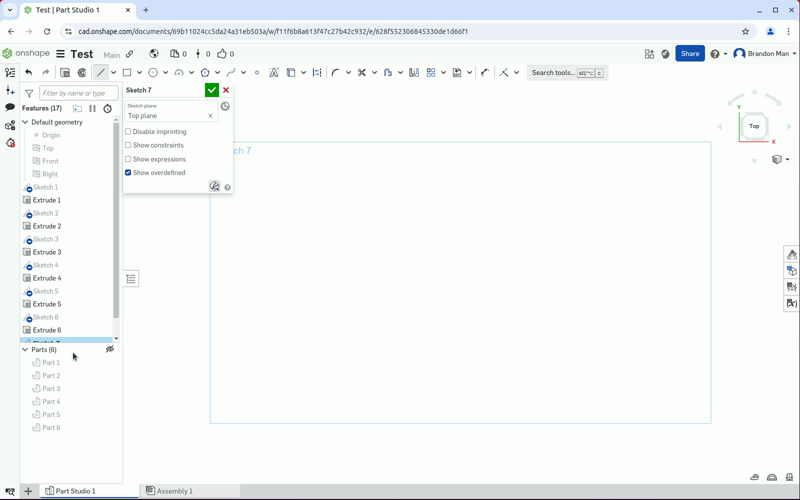
key_down(shift)
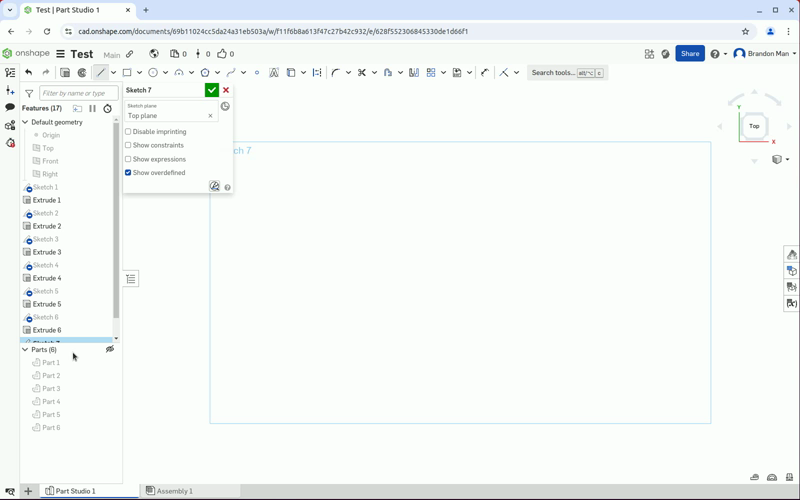
mouse_move(529, 282)
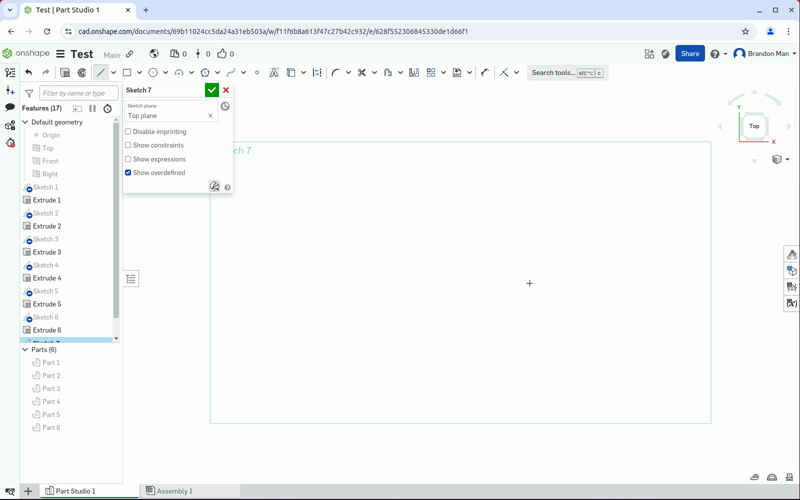
click(529, 282)
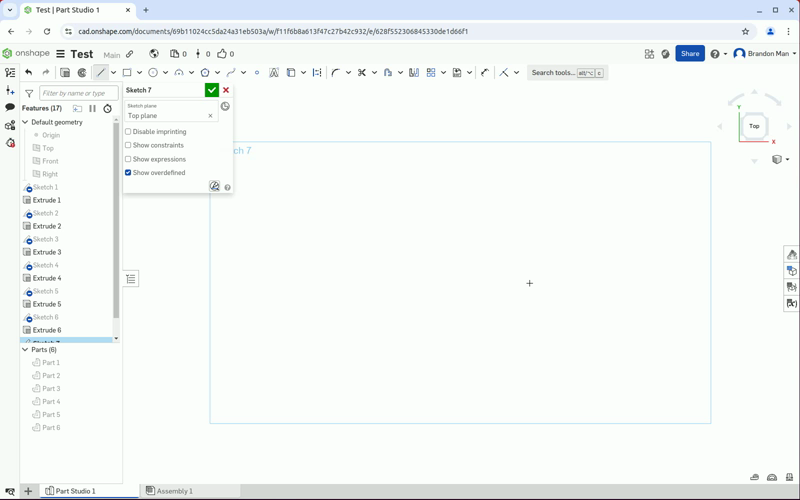
key_up(shift)
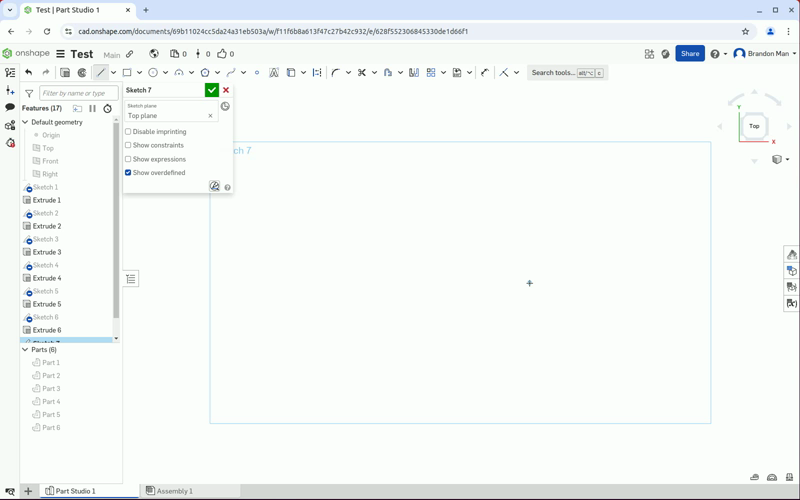
key_down(shift)
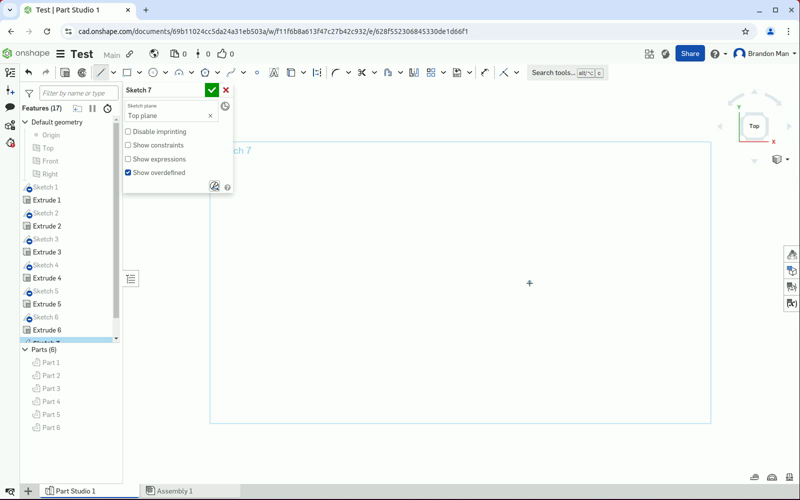
mouse_move(559, 282)
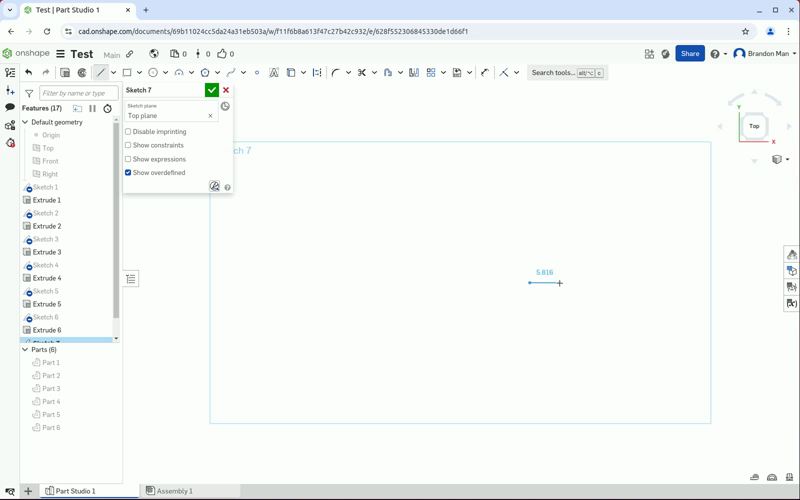
mouse_move(532, 282)
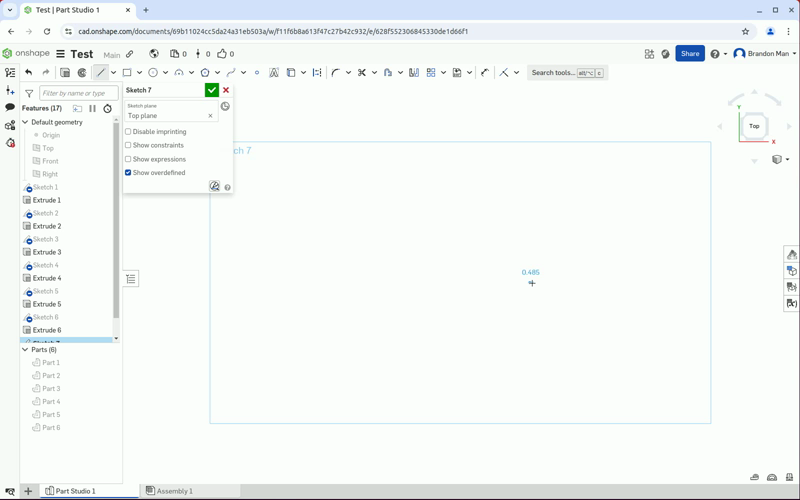
scroll(6)
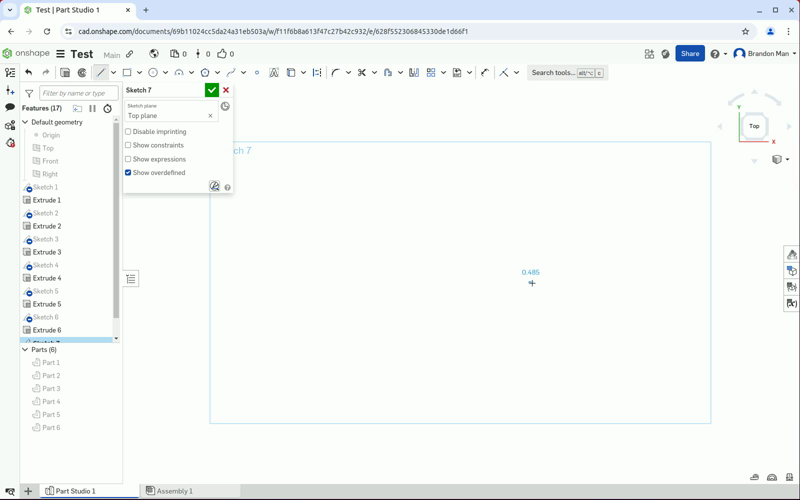
scroll(6)
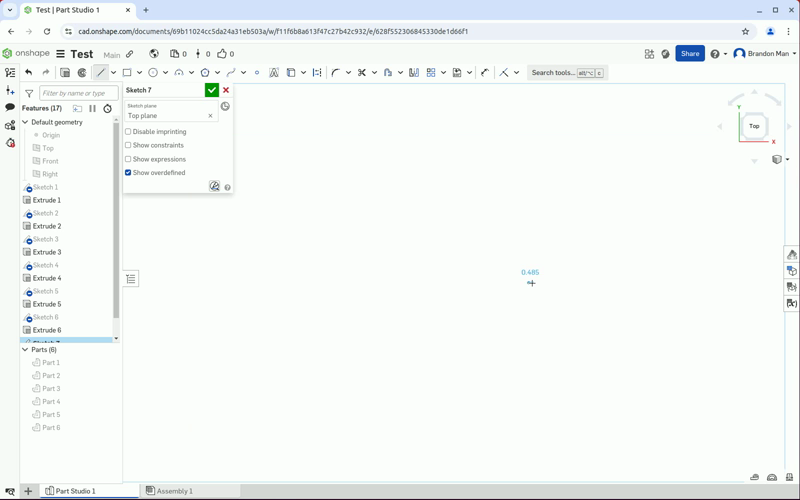
scroll(6)
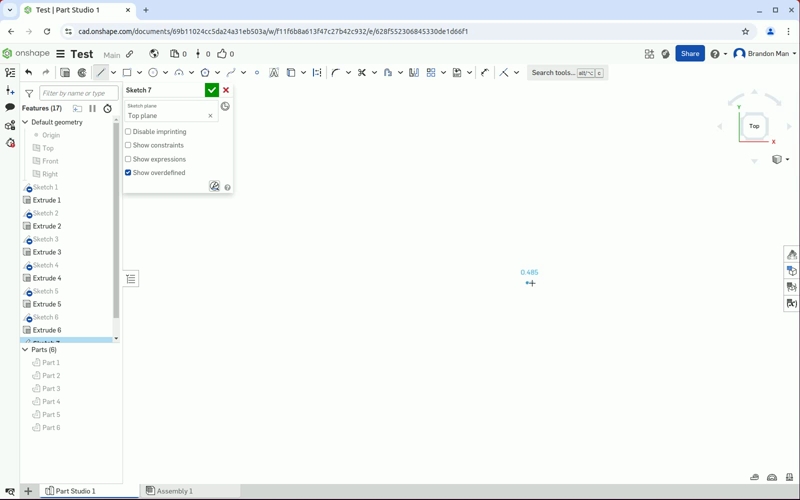
scroll(6)
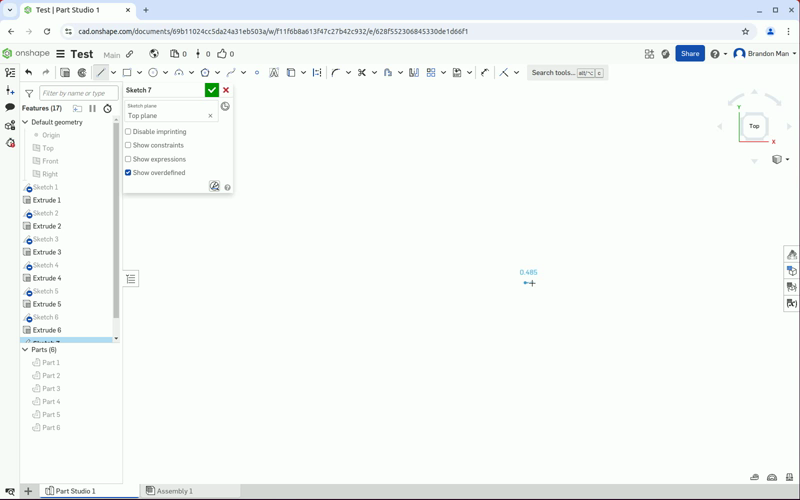
scroll(6)
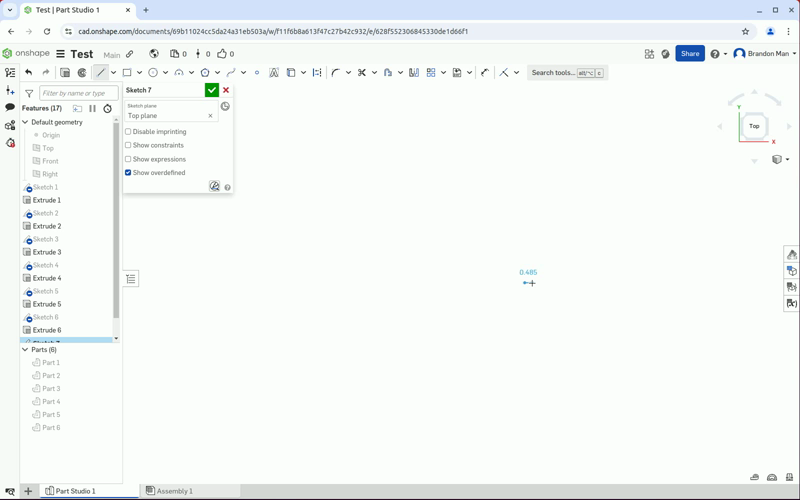
scroll(6)
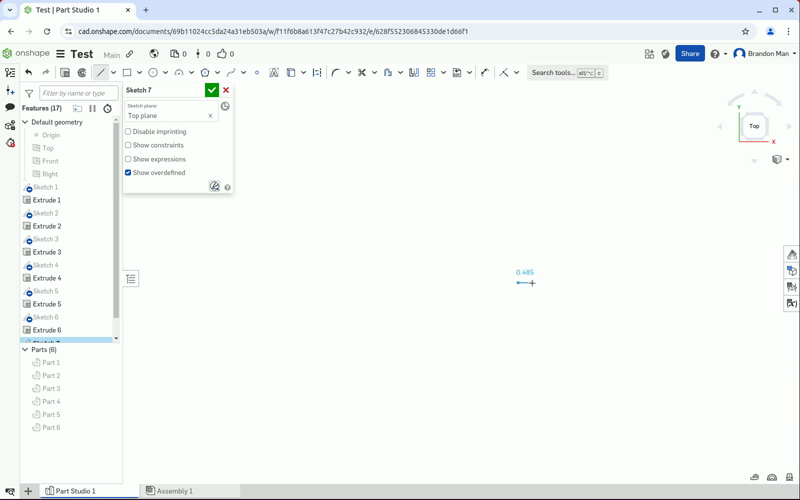
scroll(6)
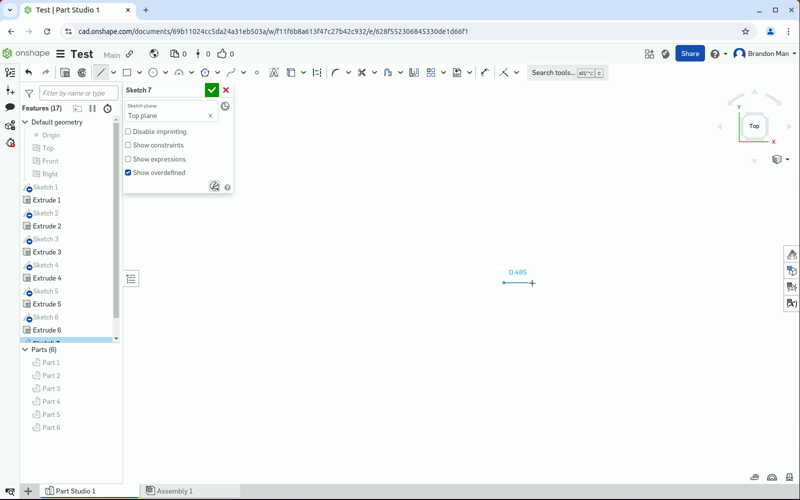
click(532, 282)
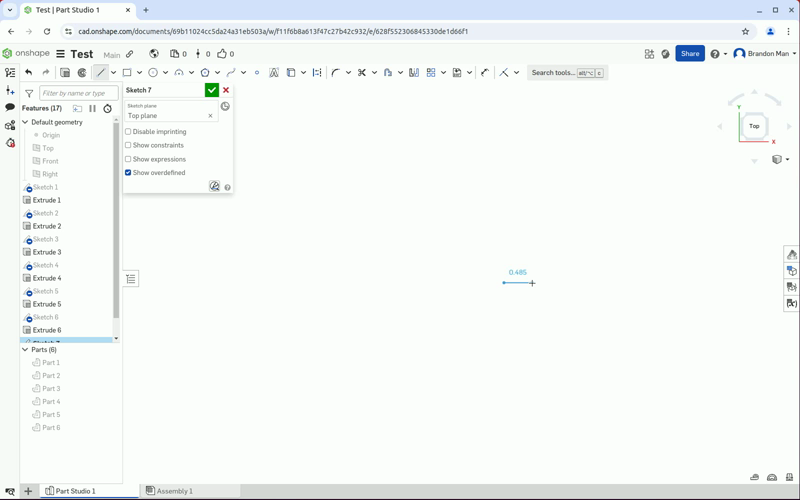
scroll(-6)
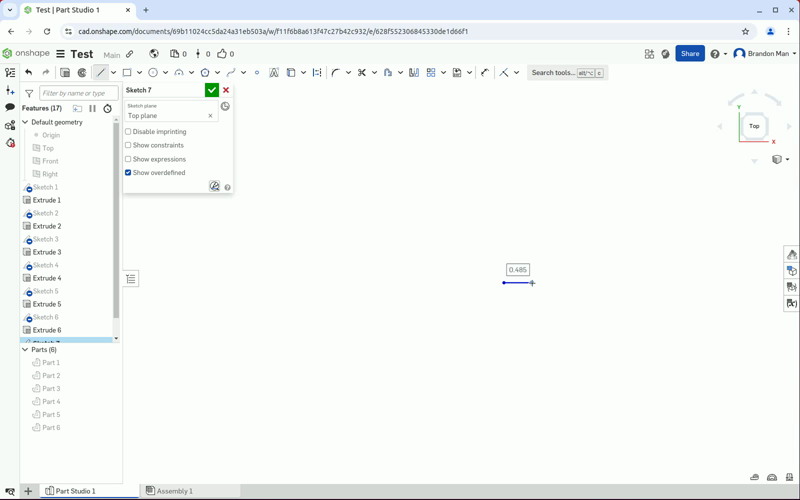
scroll(-6)
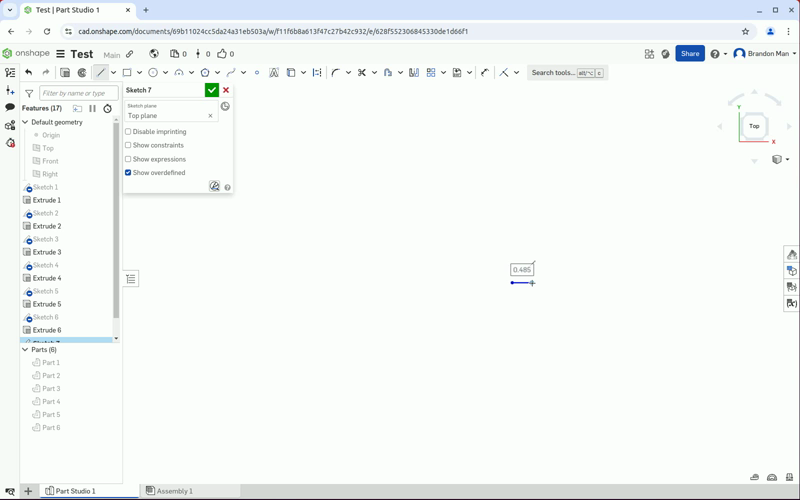
scroll(-6)
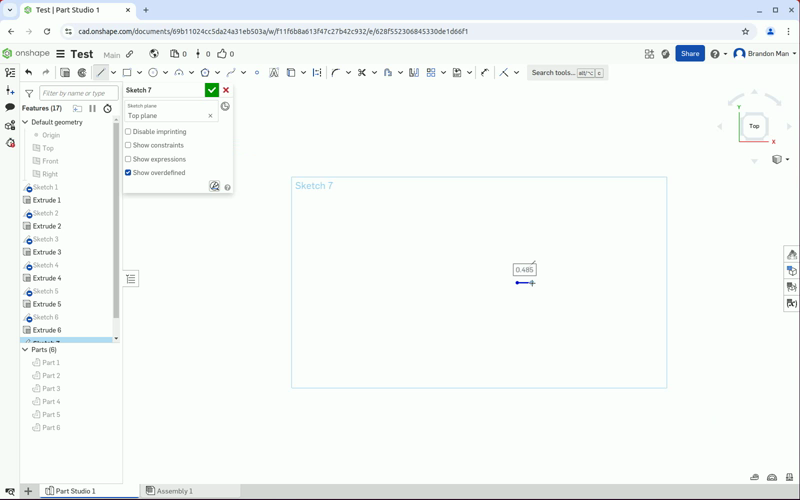
scroll(-6)
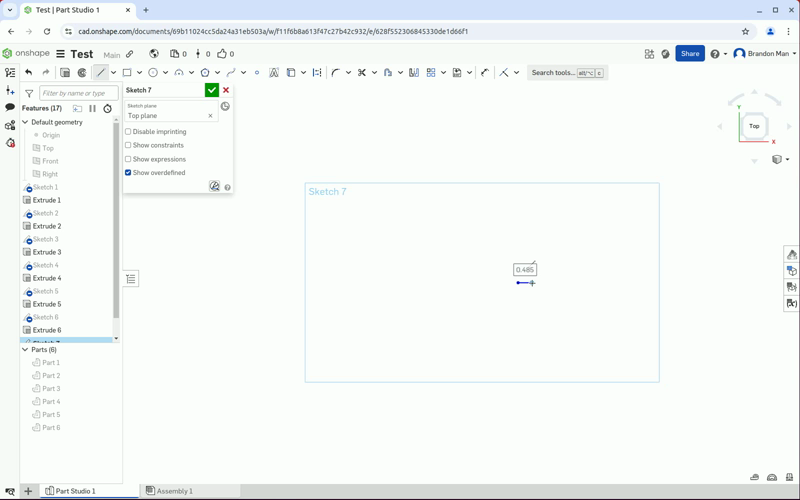
scroll(-6)
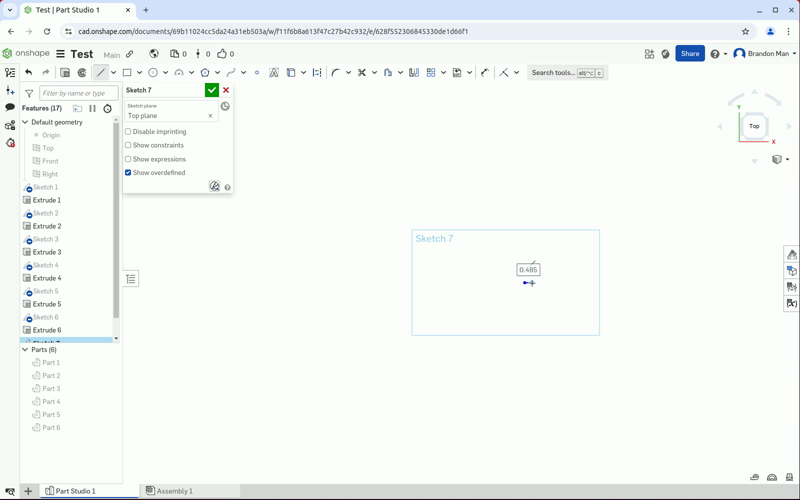
scroll(-6)
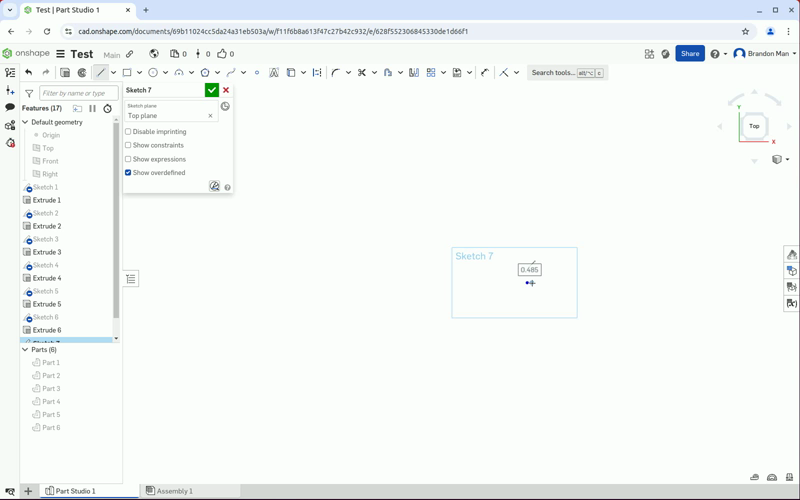
scroll(-6)
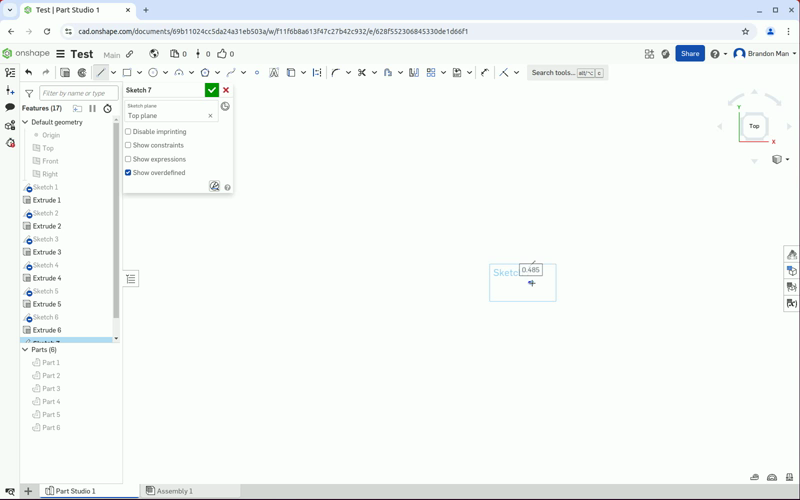
key_up(shift)
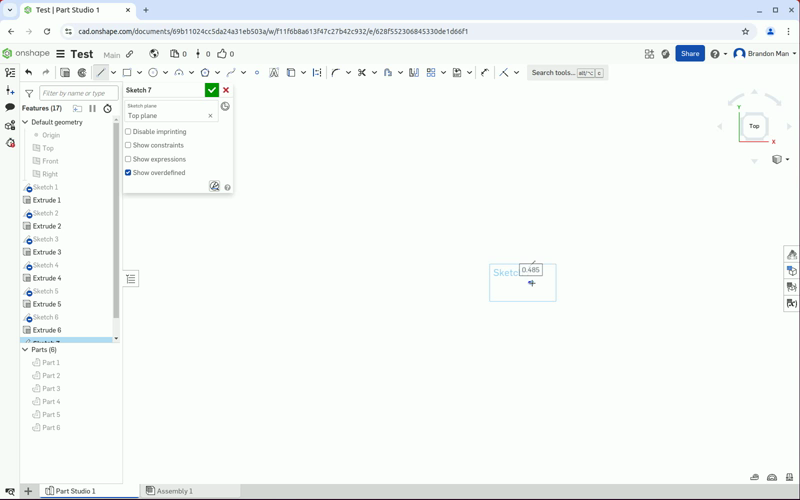
key_down(shift)
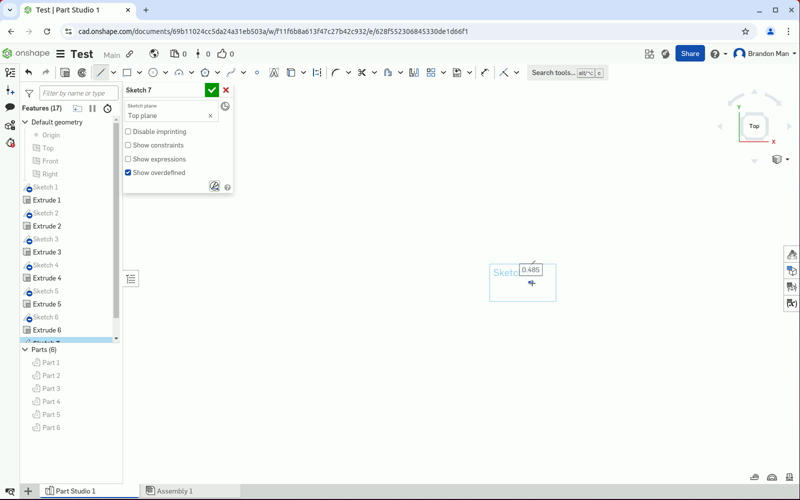
mouse_move(532, 170)
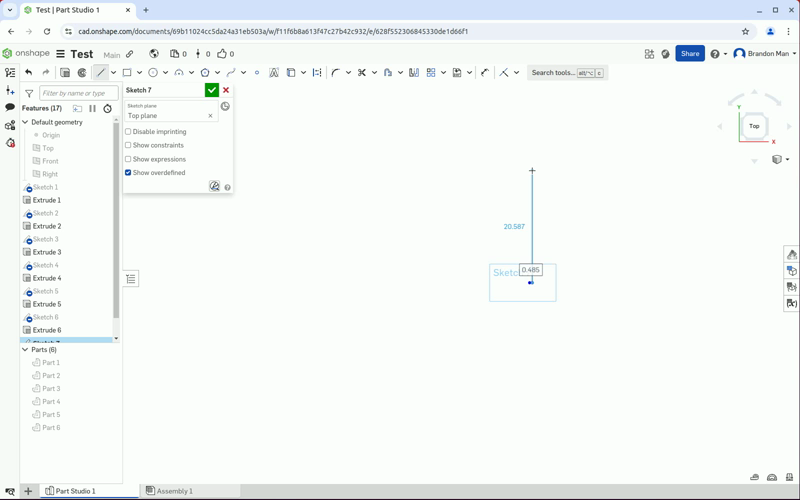
click(532, 170)
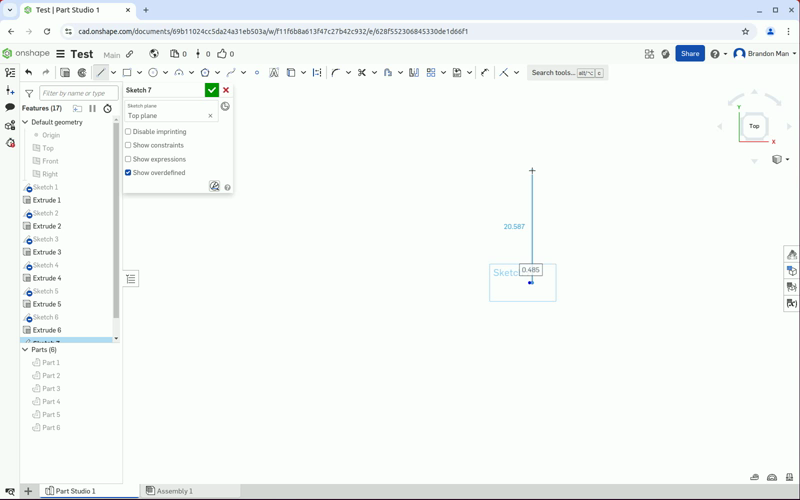
key_up(shift)
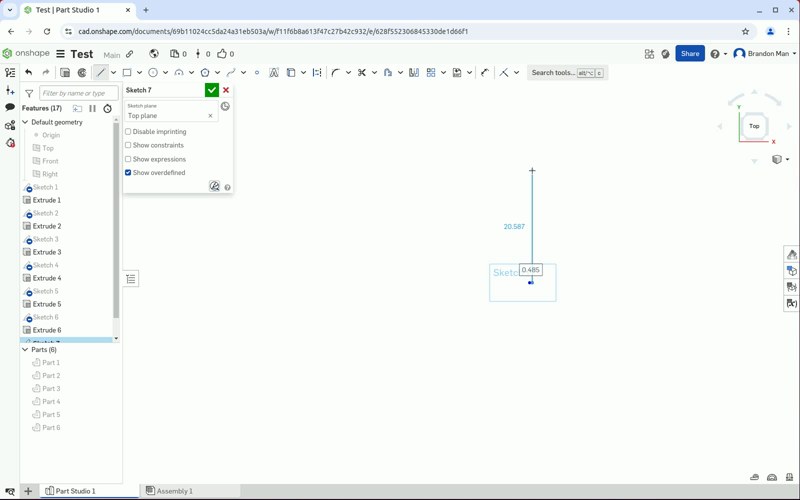
key_down(shift)
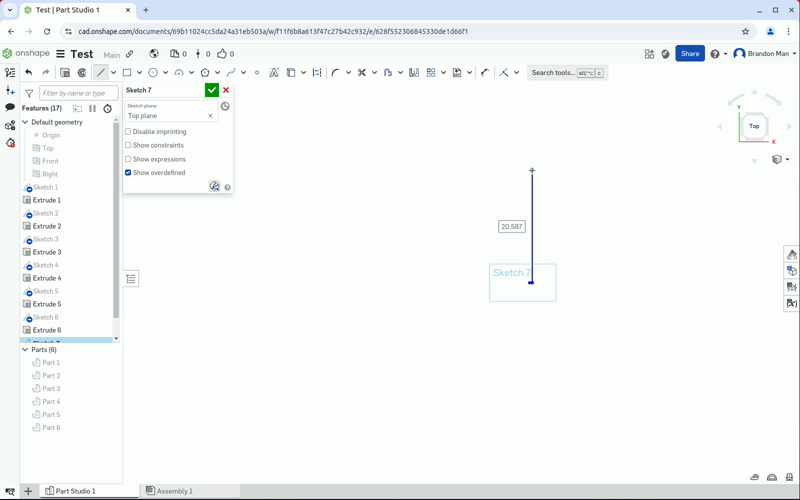
mouse_move(562, 170)
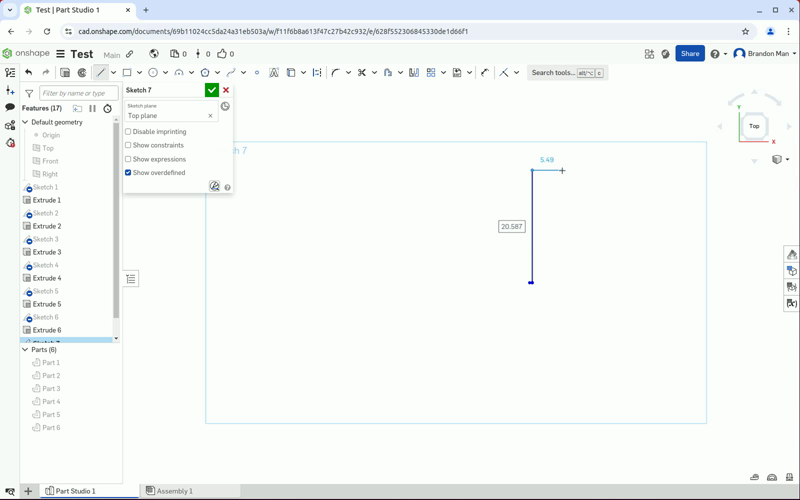
mouse_move(529, 170)
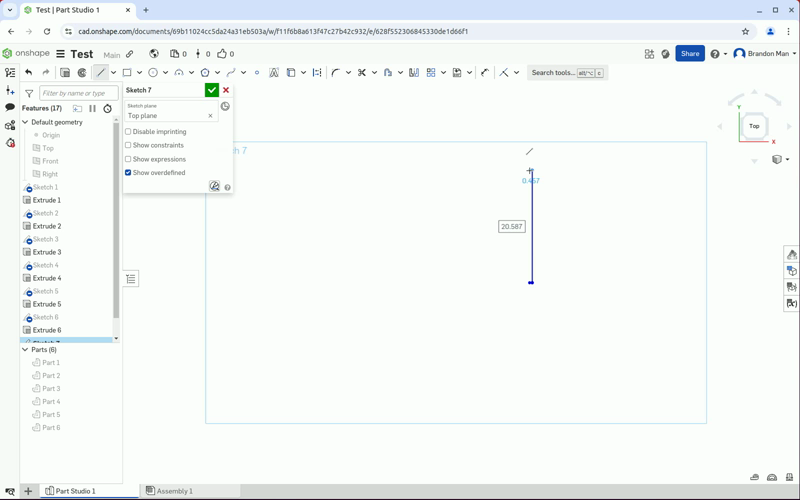
scroll(6)
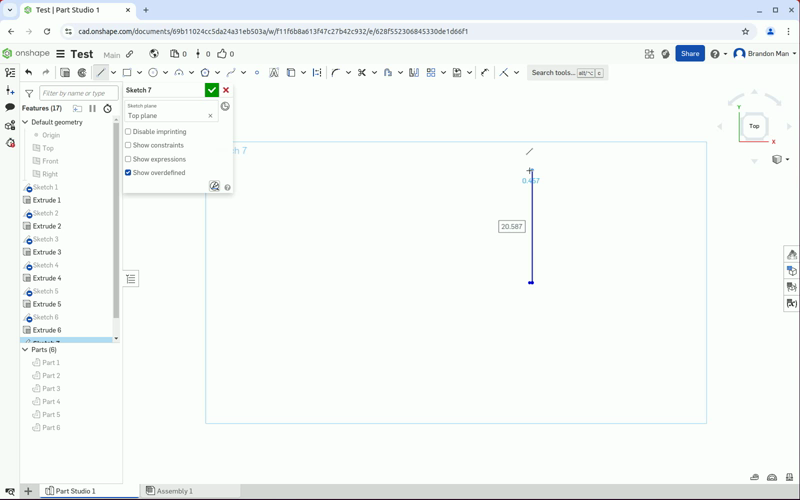
scroll(6)
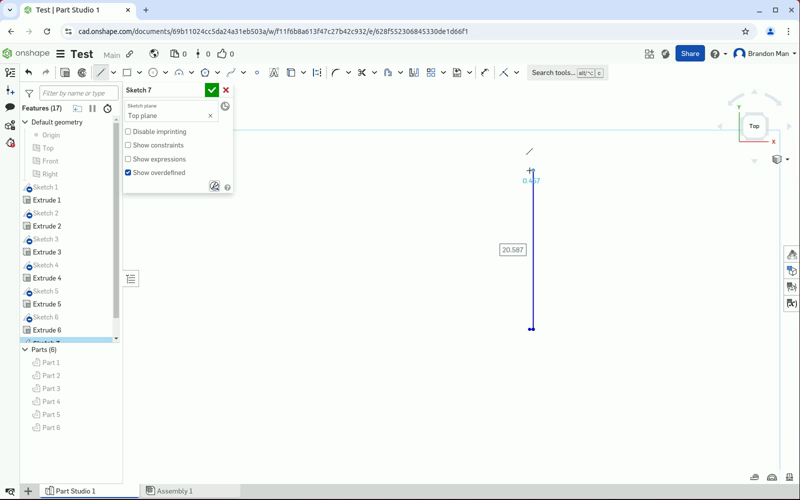
scroll(6)
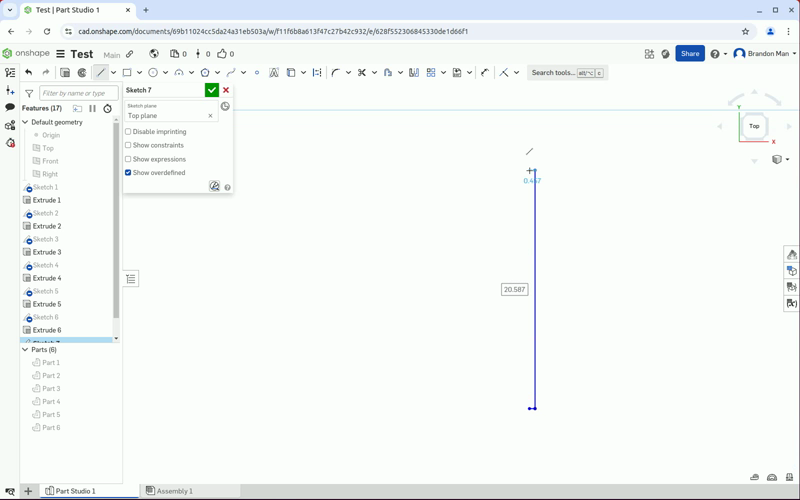
scroll(6)
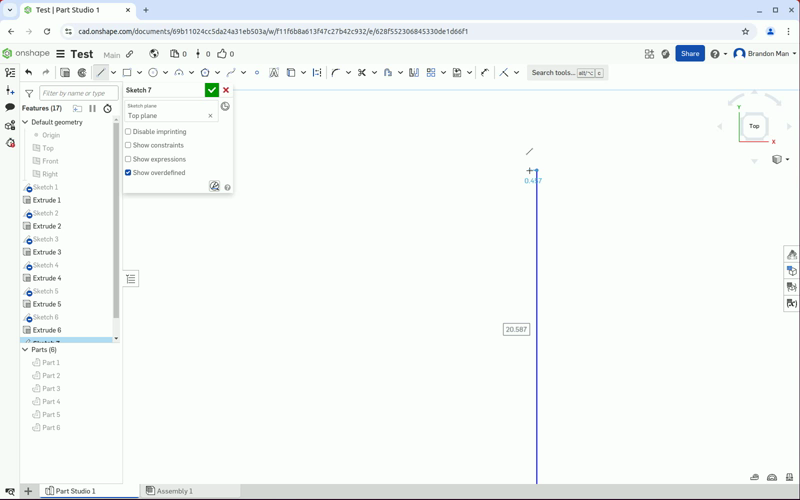
scroll(6)
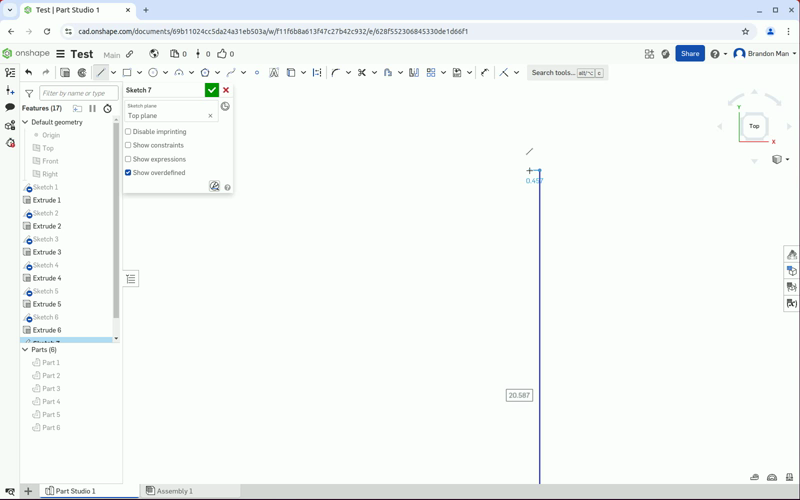
scroll(6)
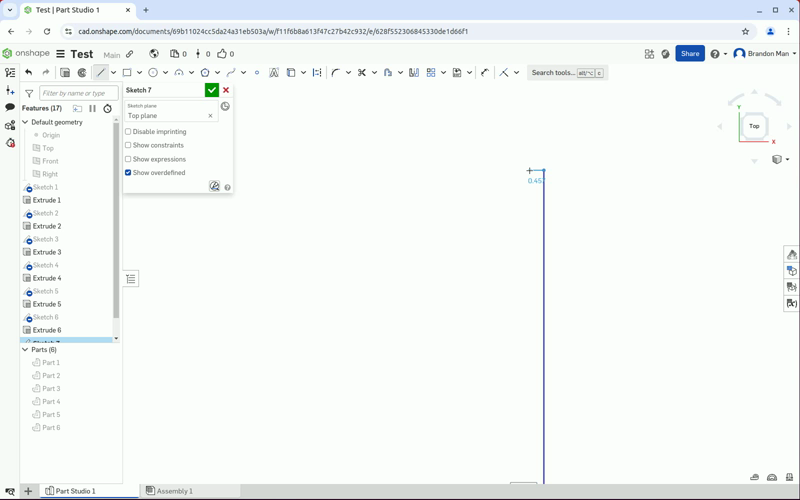
scroll(6)
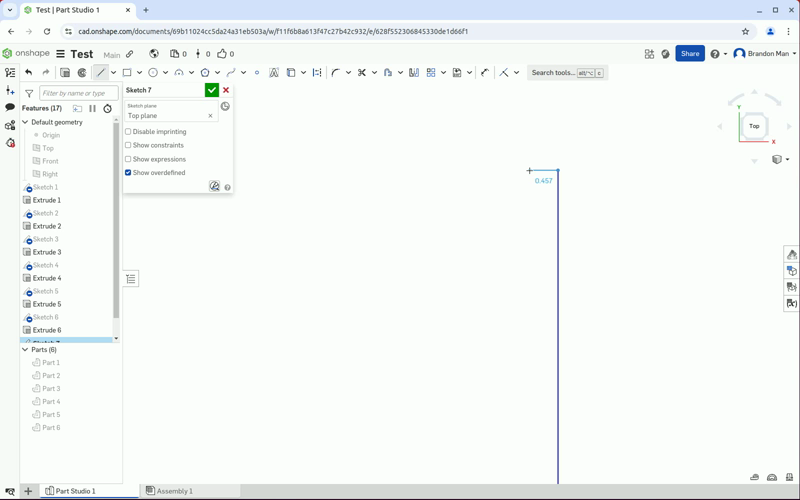
click(529, 170)
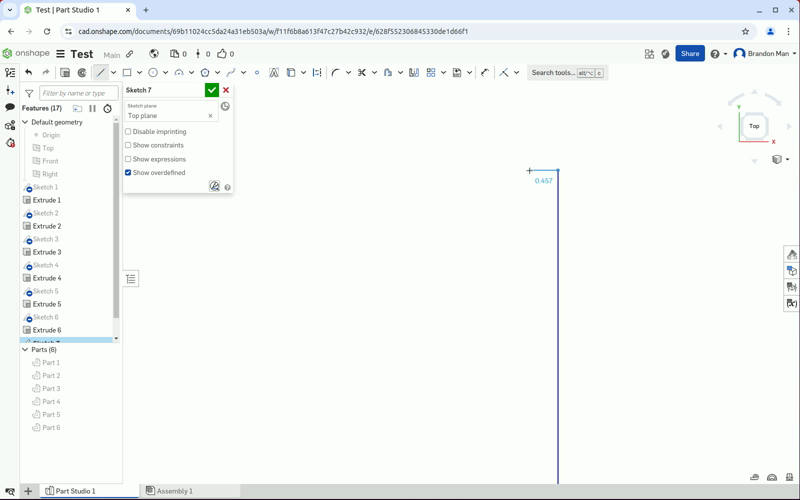
scroll(-6)
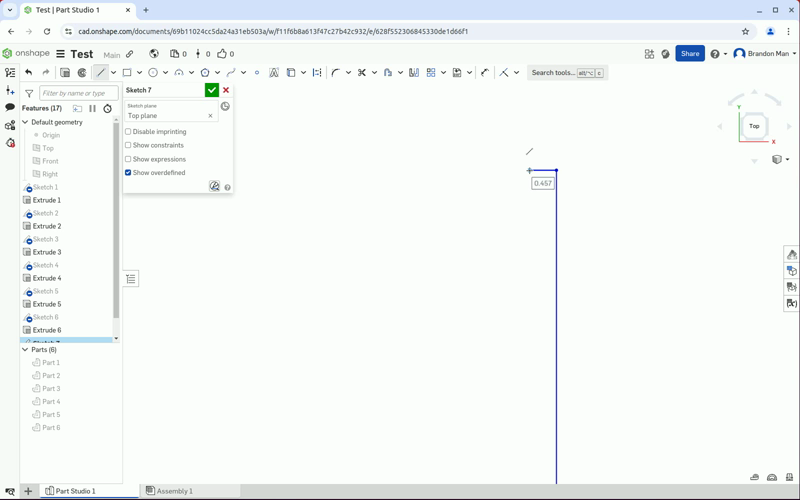
scroll(-6)
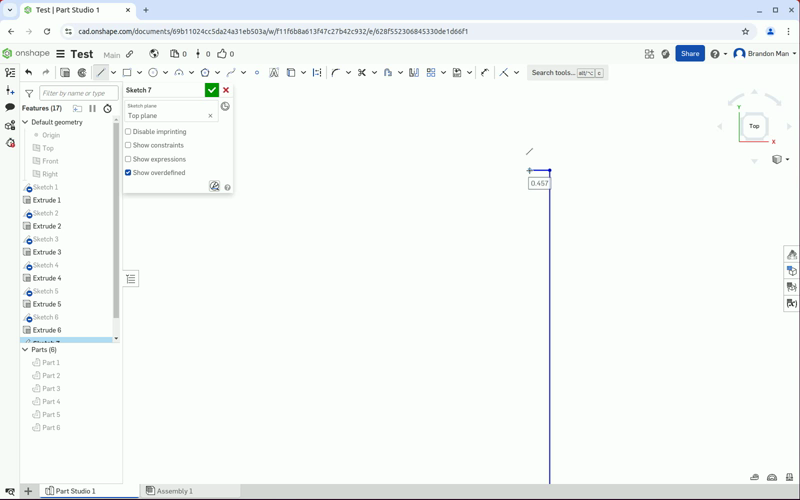
scroll(-6)
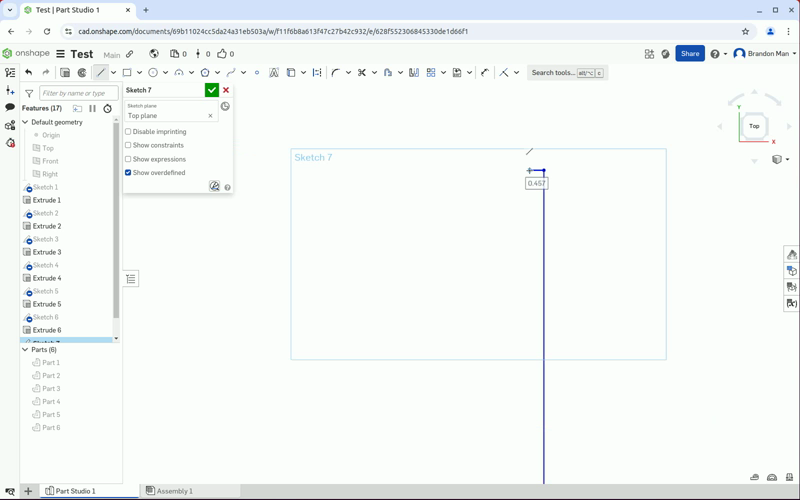
scroll(-6)
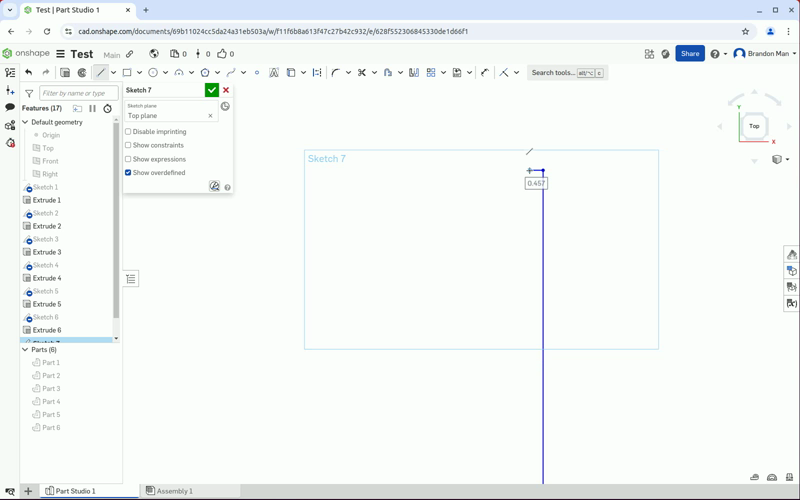
scroll(-6)
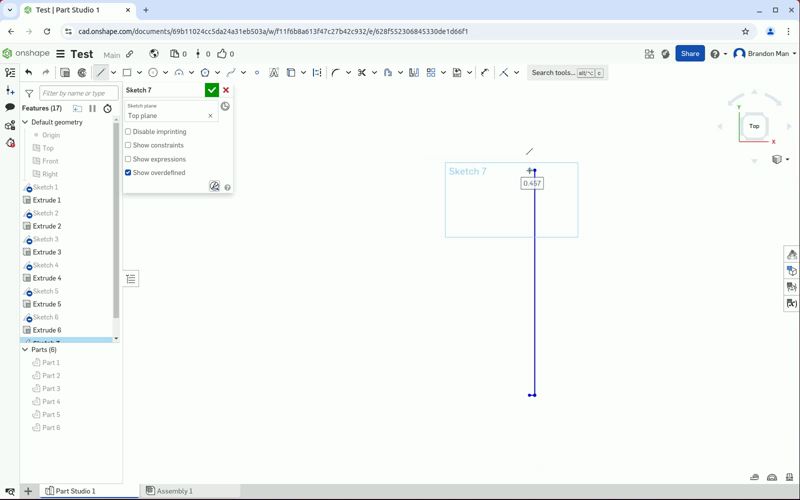
scroll(-6)
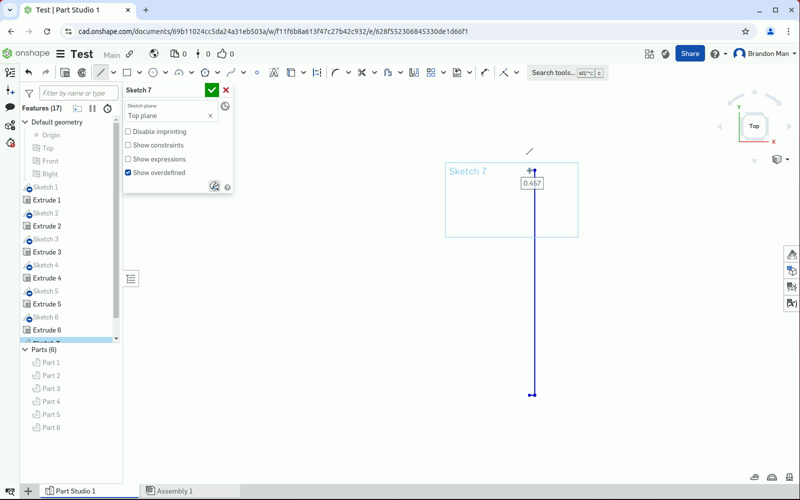
scroll(-6)
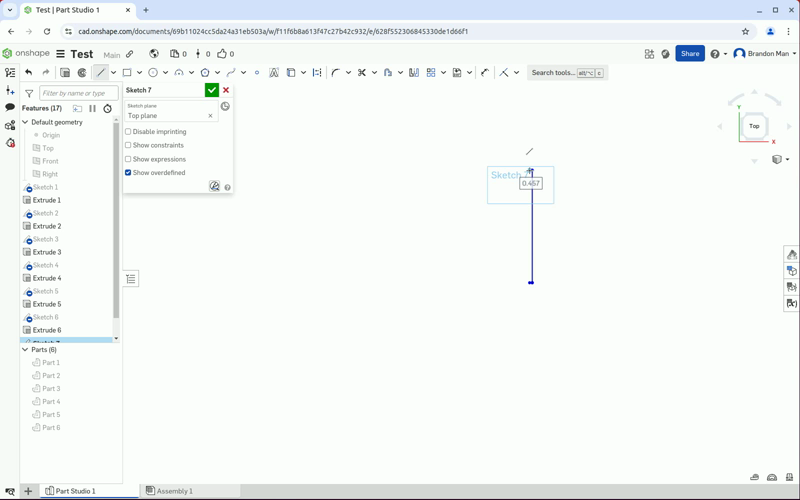
key_up(shift)
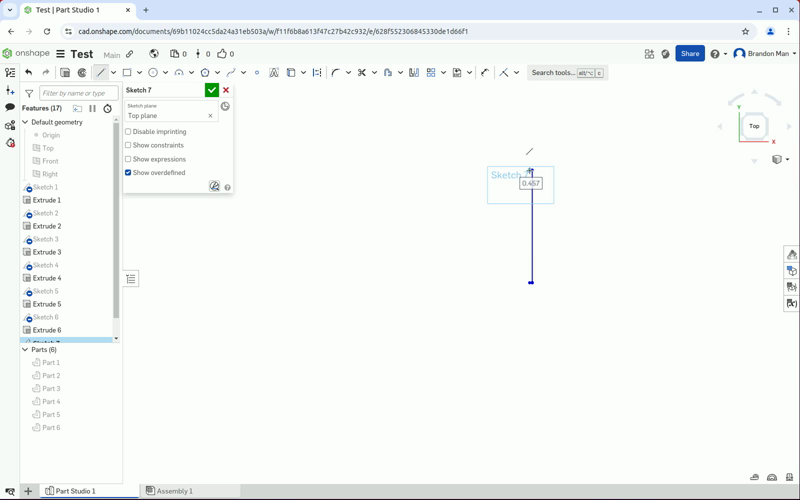
key_down(shift)
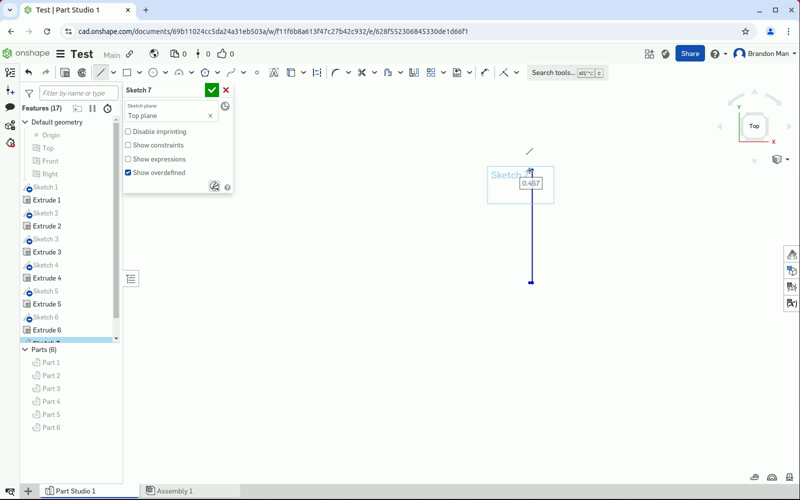
mouse_move(529, 282)
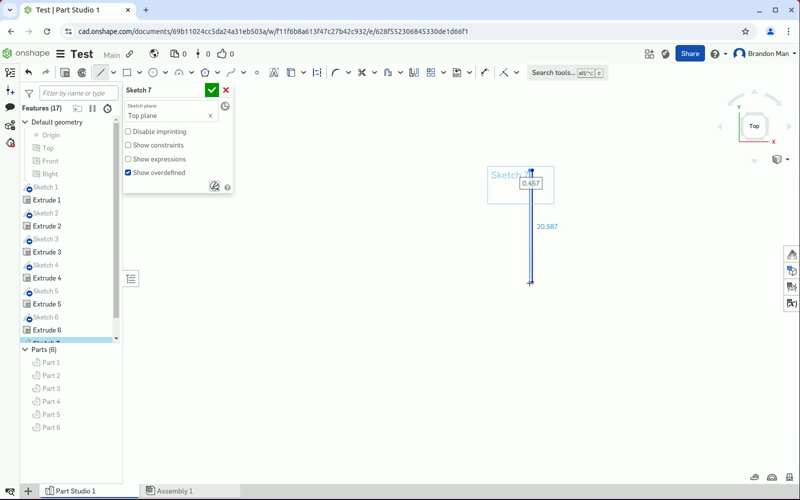
scroll(6)
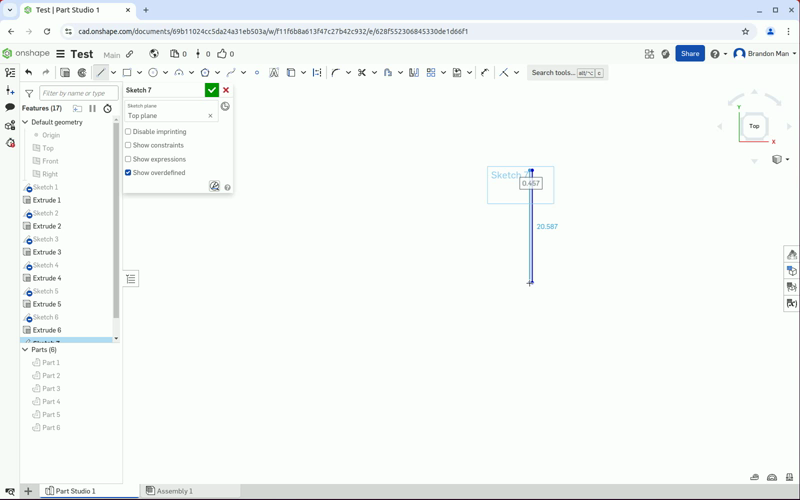
scroll(6)
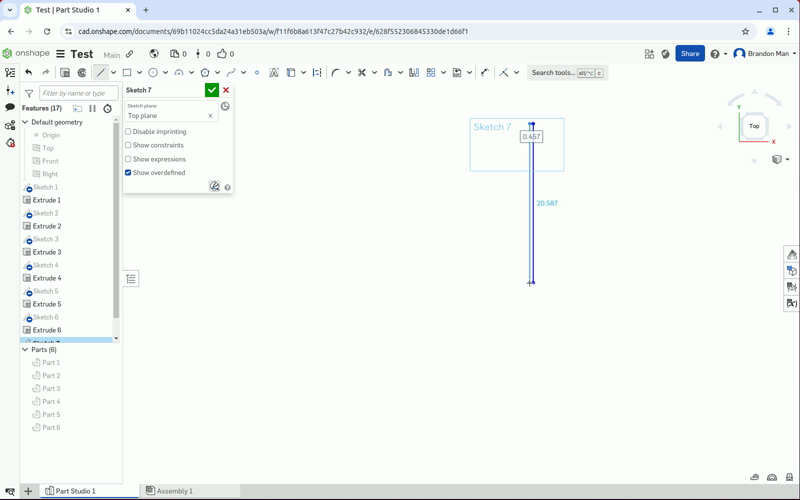
scroll(6)
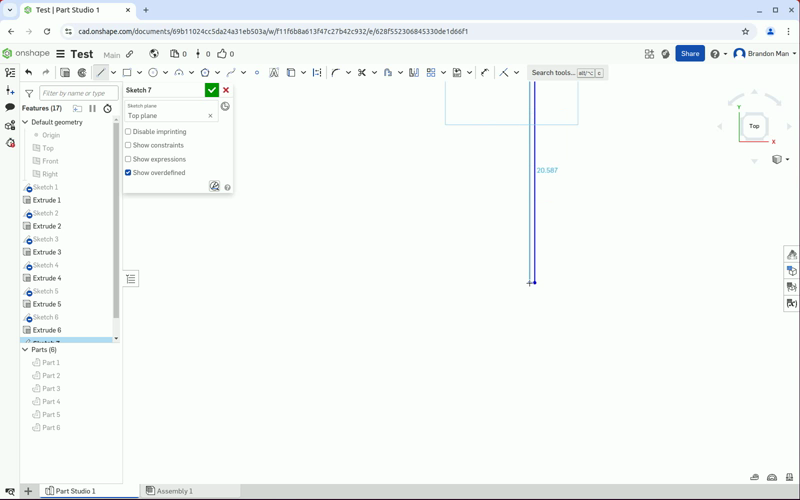
scroll(6)
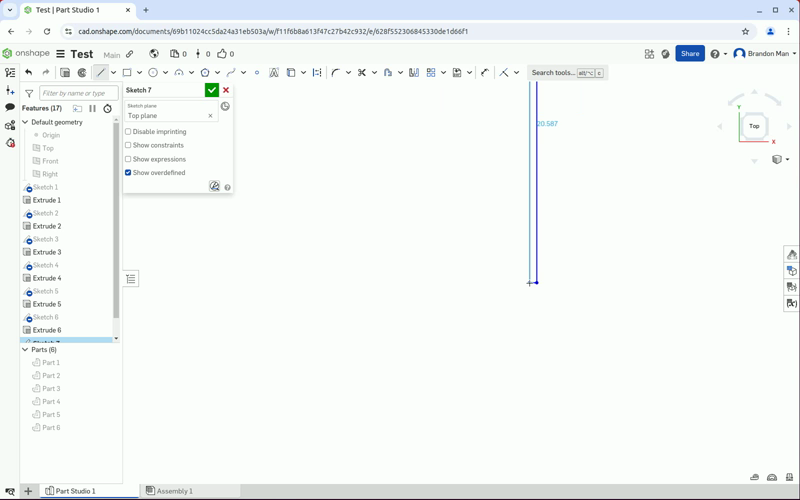
scroll(6)
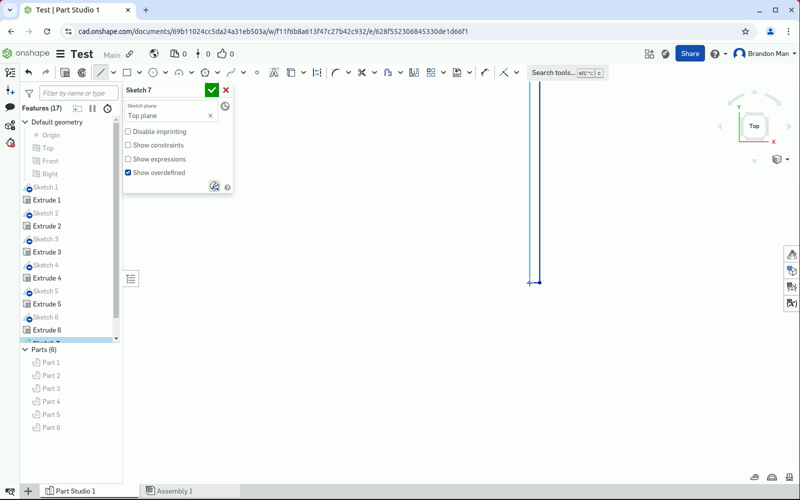
scroll(6)
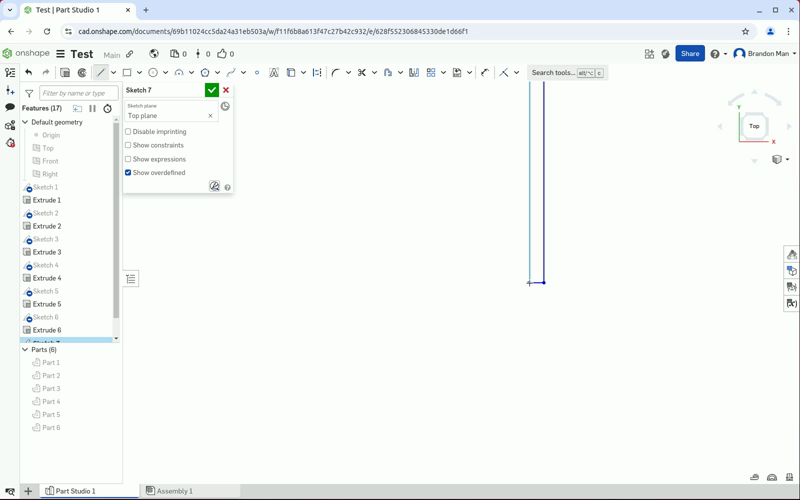
scroll(6)
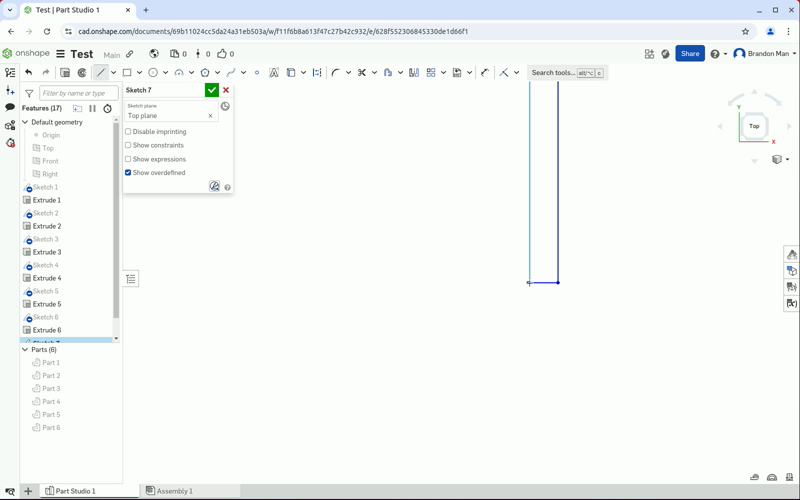
key_up(shift)
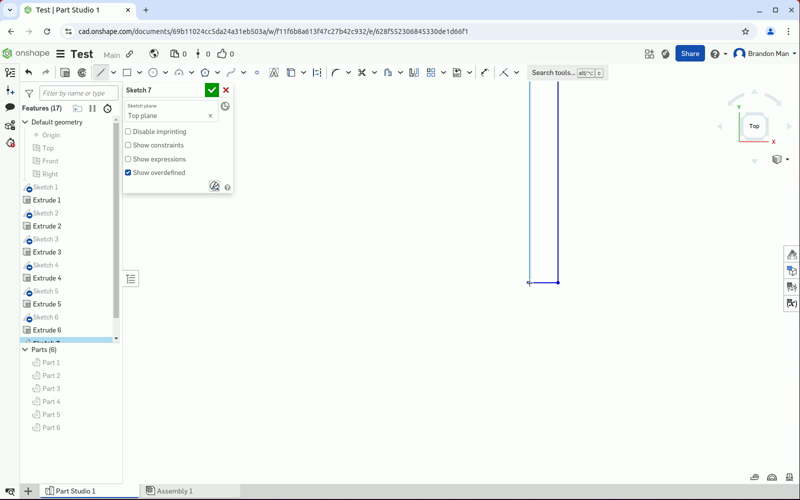
click(529, 282)
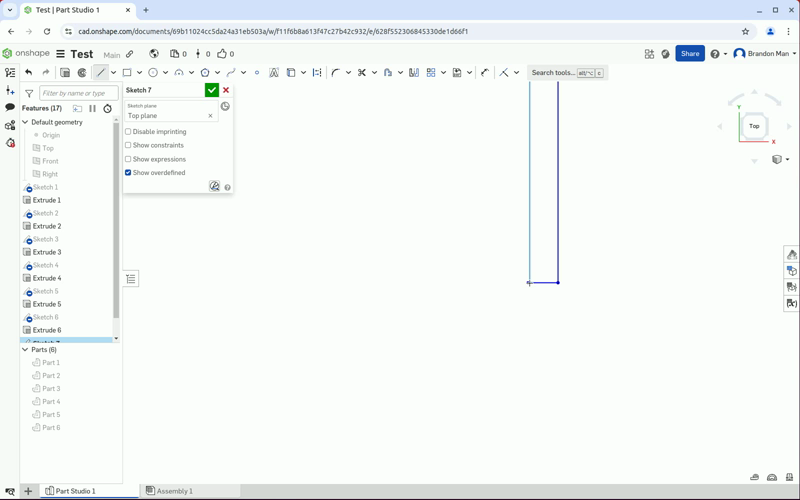
scroll(-6)
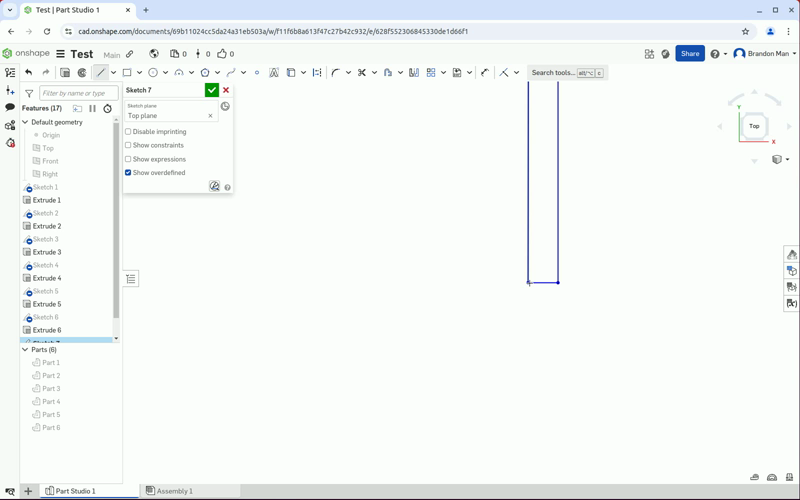
scroll(-6)
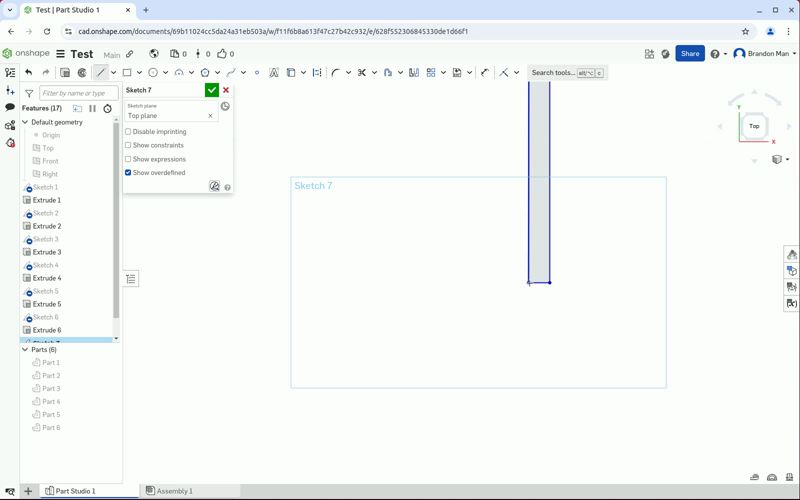
scroll(-6)
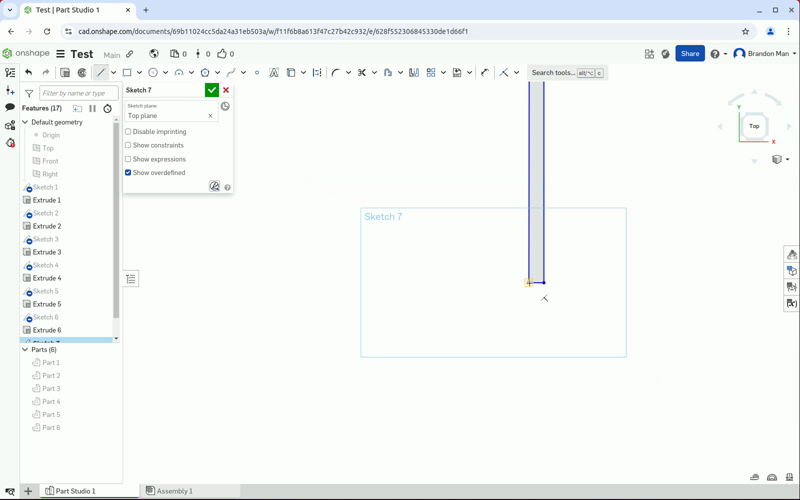
scroll(-6)
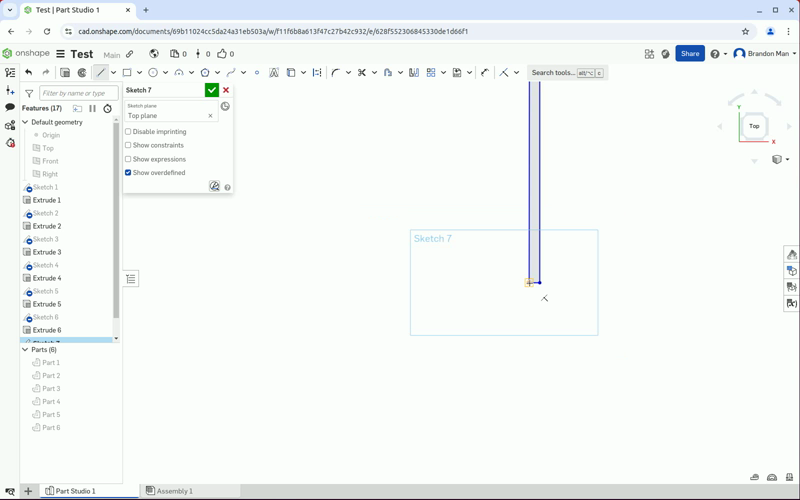
scroll(-6)
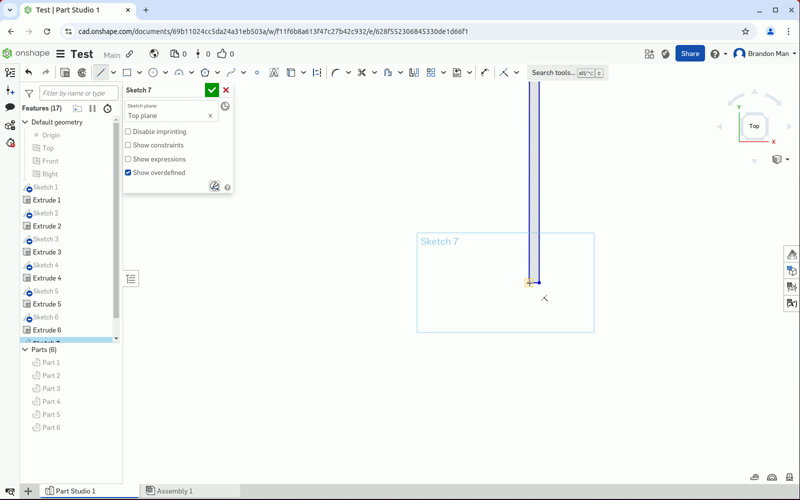
scroll(-6)
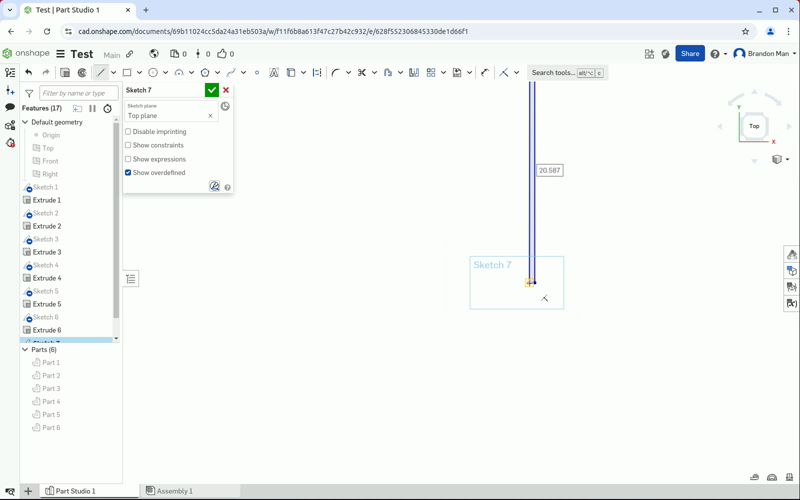
scroll(-6)
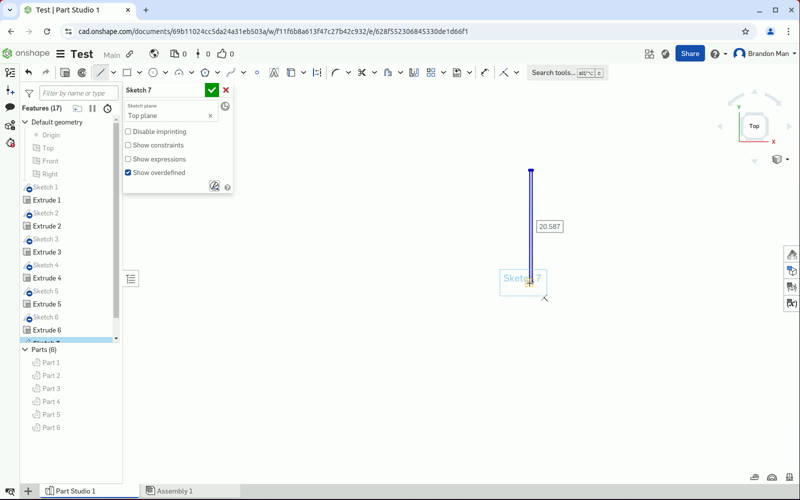
key(esc)
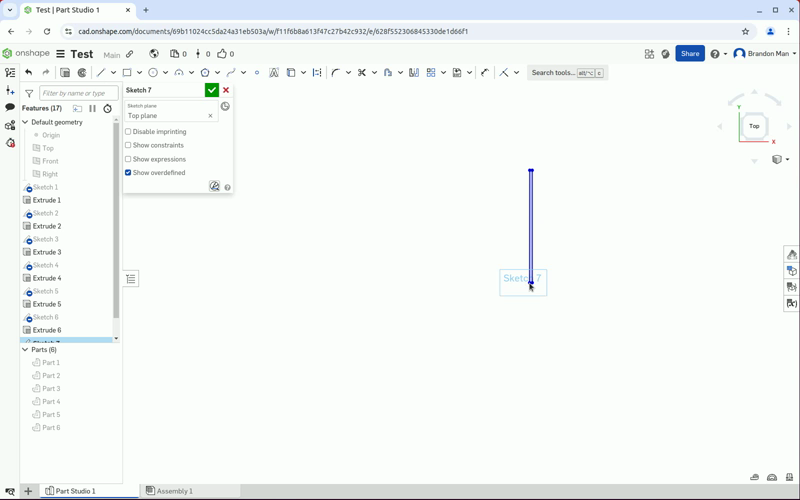
mouse_move(530, 259)
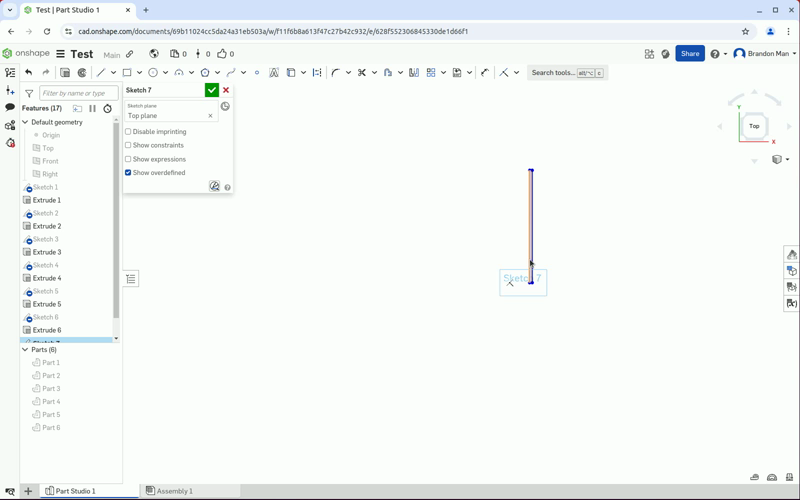
scroll(6)
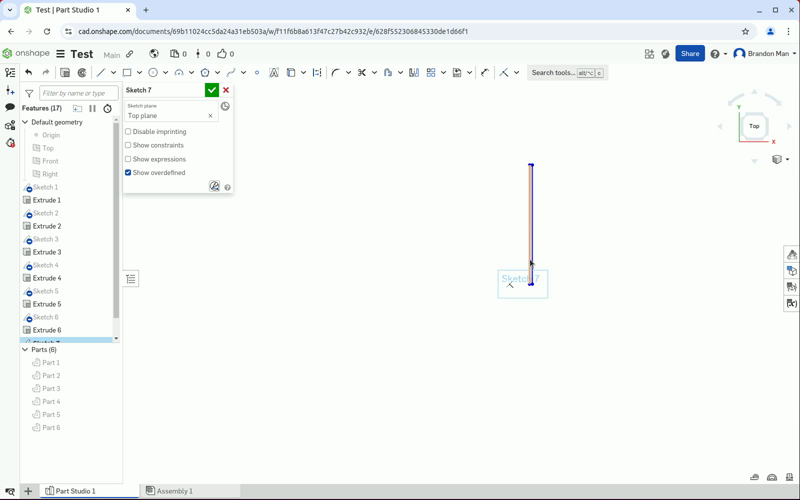
scroll(6)
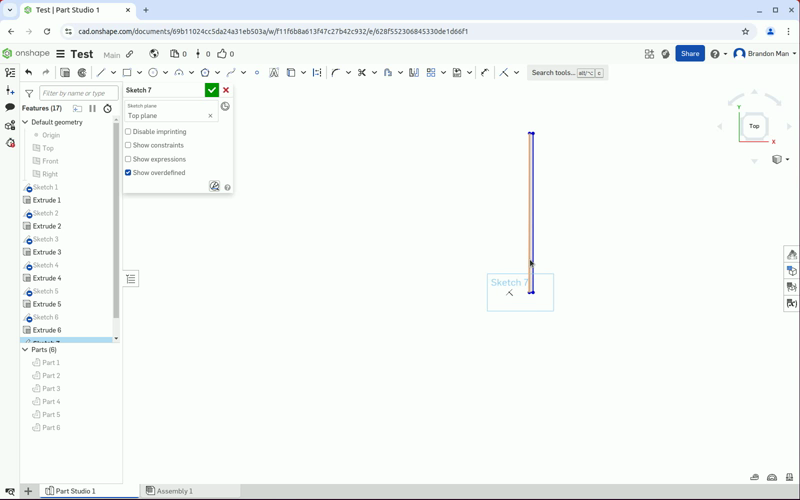
scroll(6)
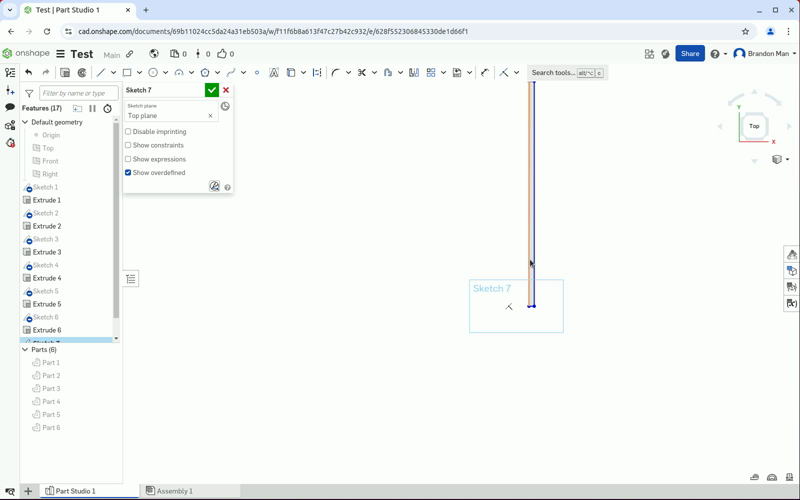
scroll(6)
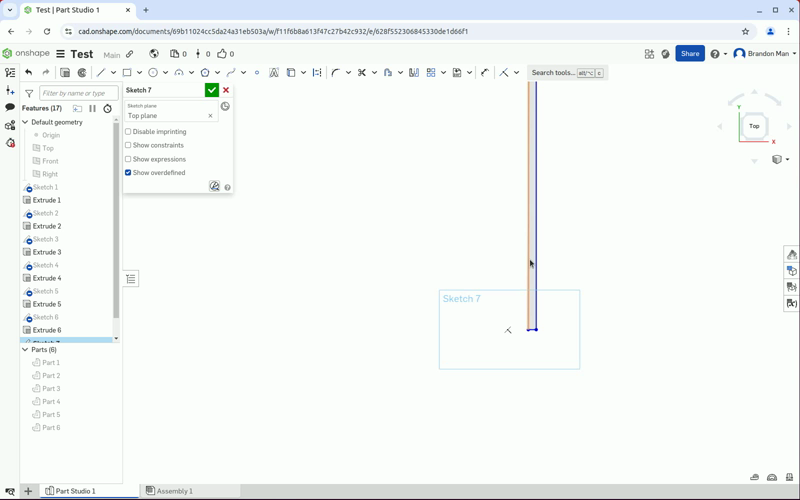
scroll(6)
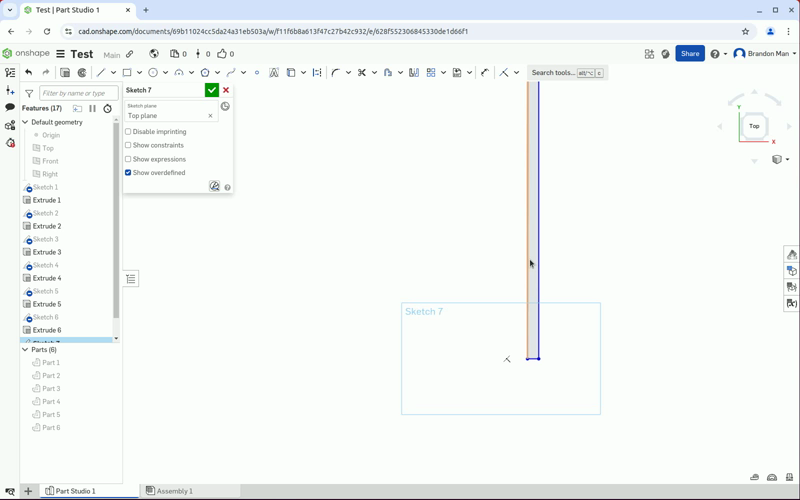
scroll(6)
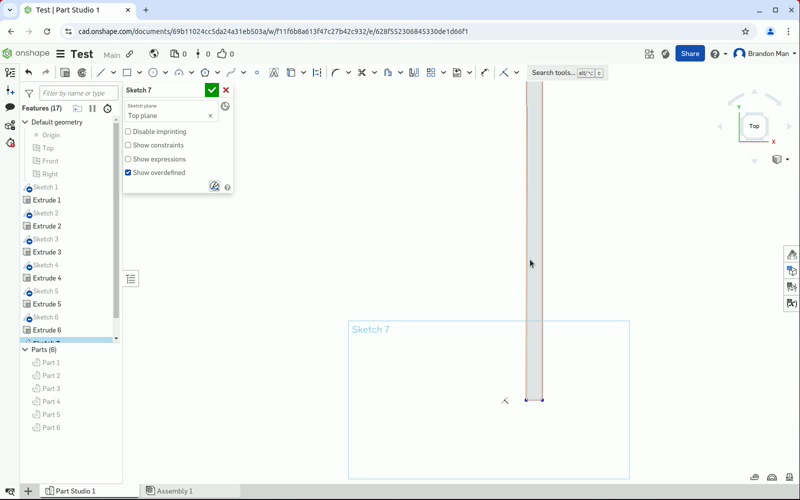
scroll(6)
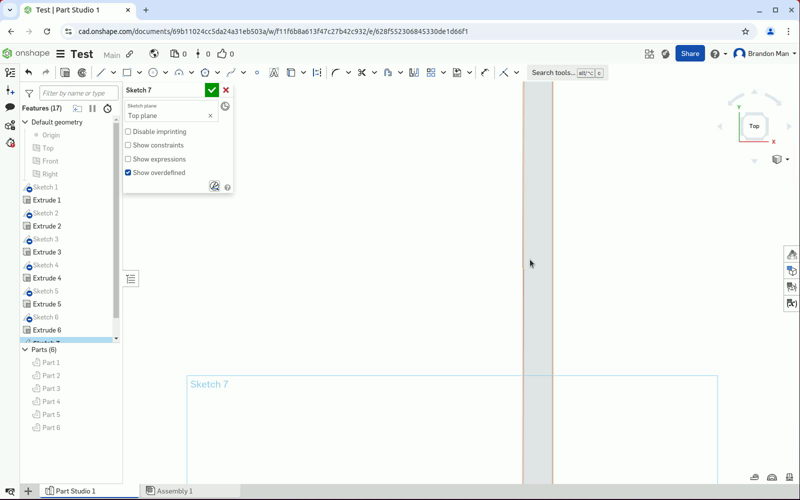
click(530, 259)
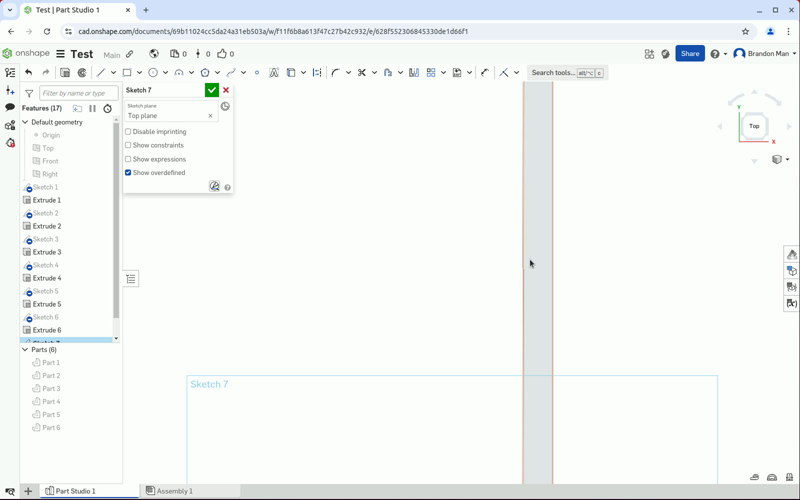
scroll(-6)
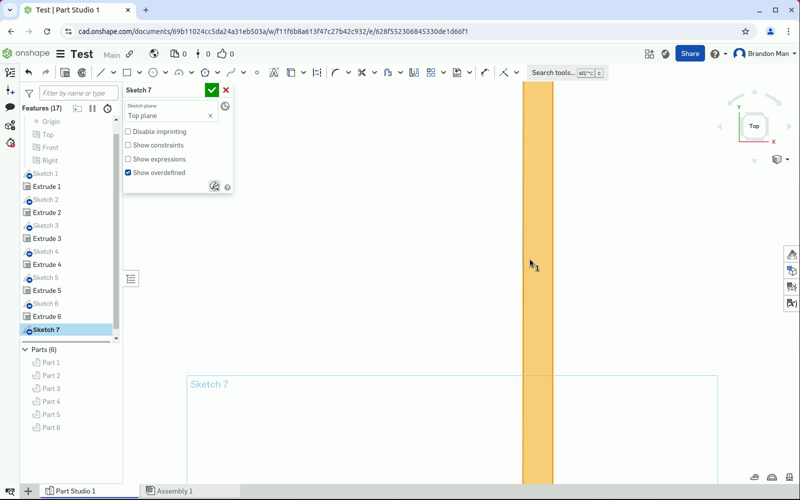
scroll(-6)
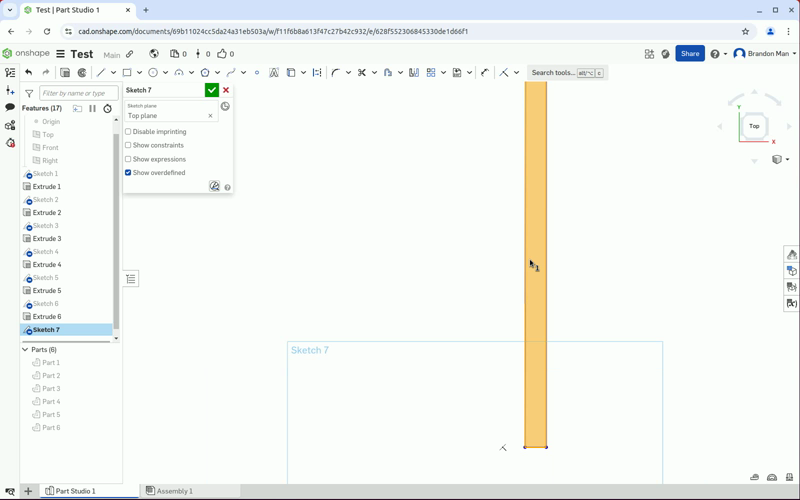
scroll(-6)
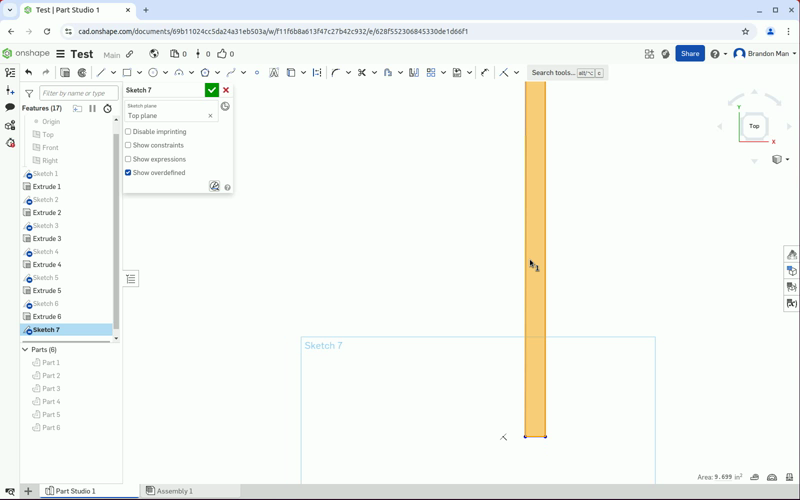
scroll(-6)
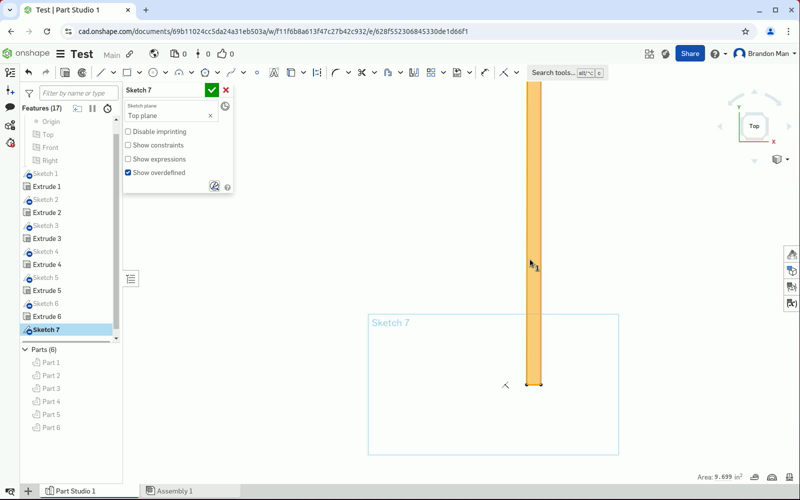
scroll(-6)
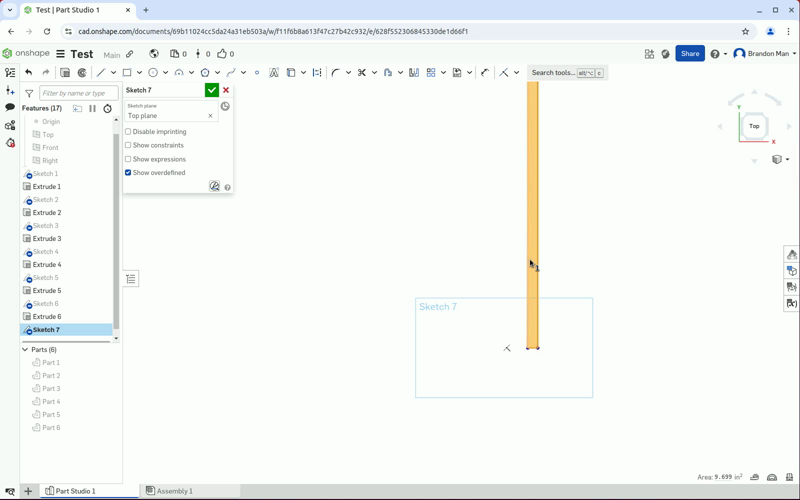
scroll(-6)
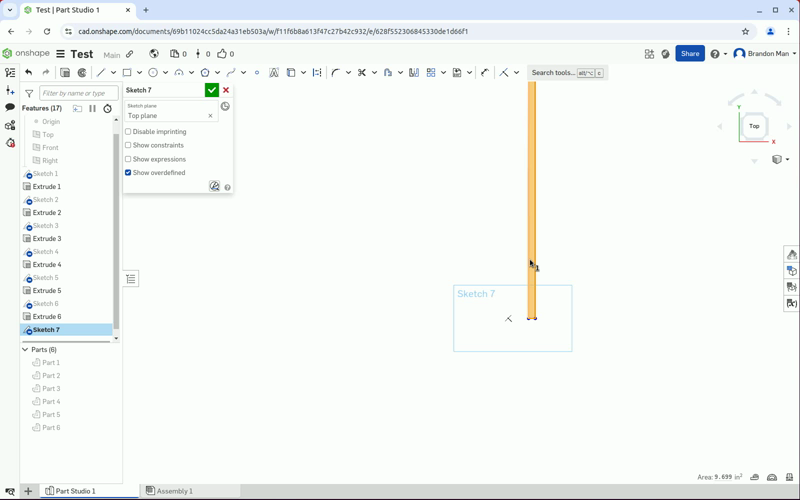
scroll(-6)
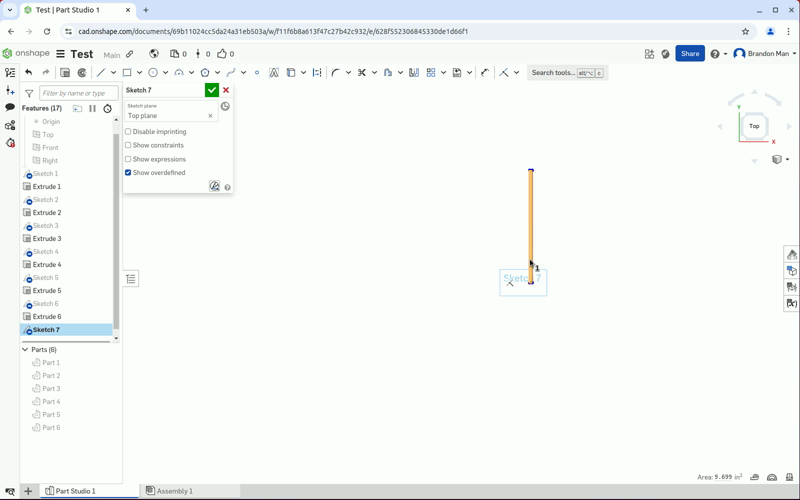
mouse_move(73, 352)
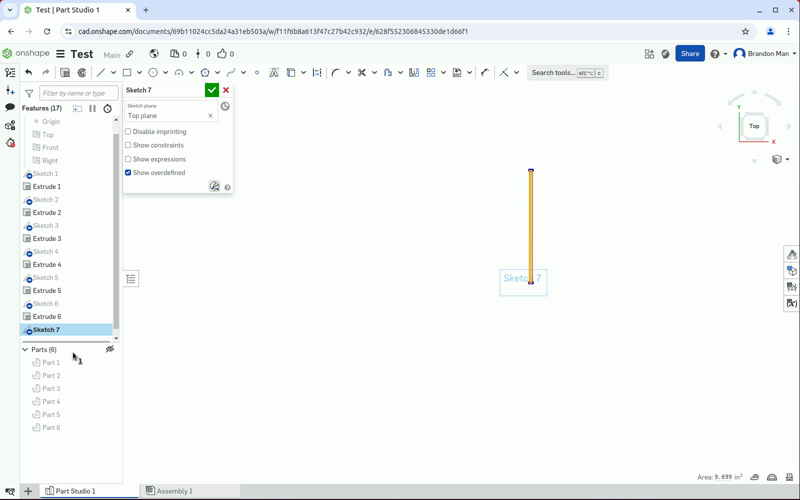
key(shift+y)
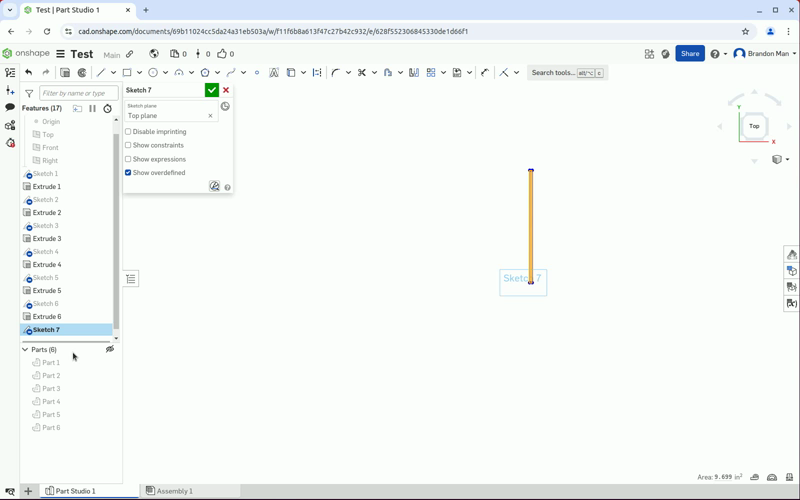
key(shift+e)
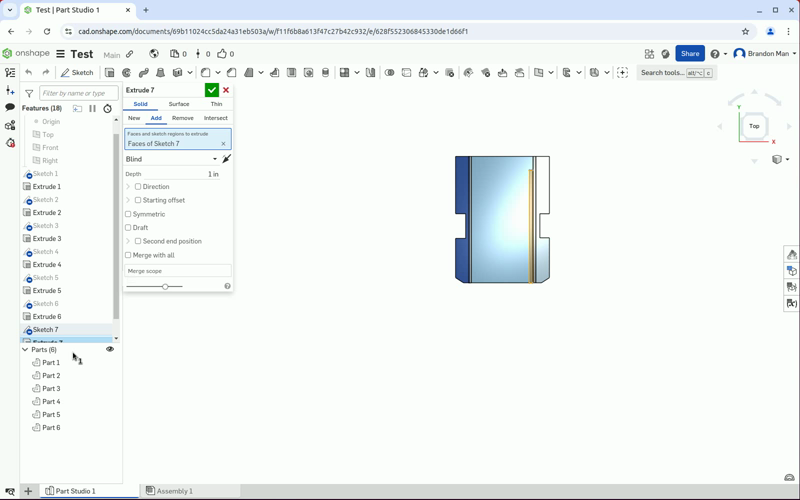
mouse_move(143, 106)
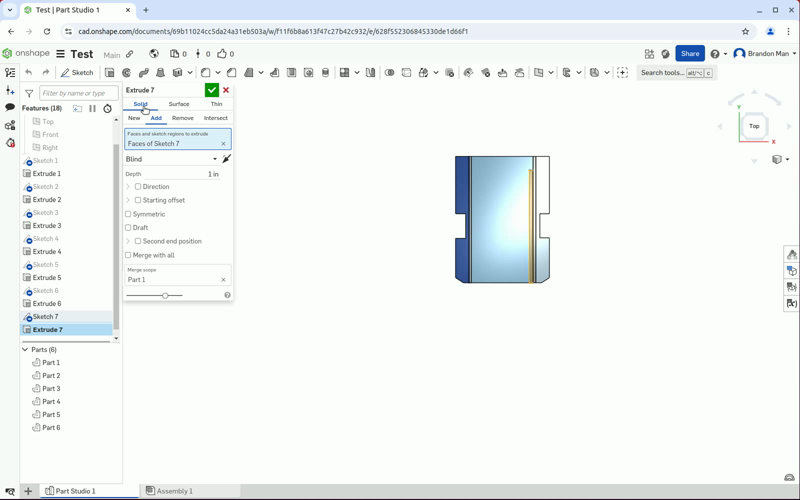
click(143, 106)
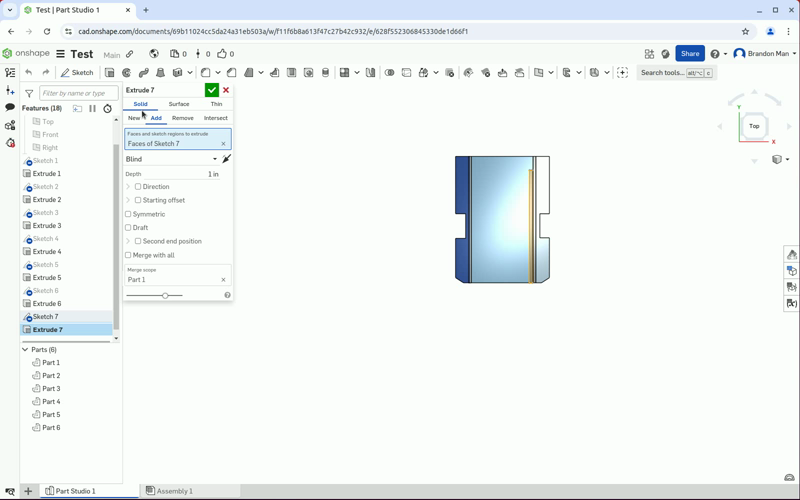
mouse_move(137, 120)
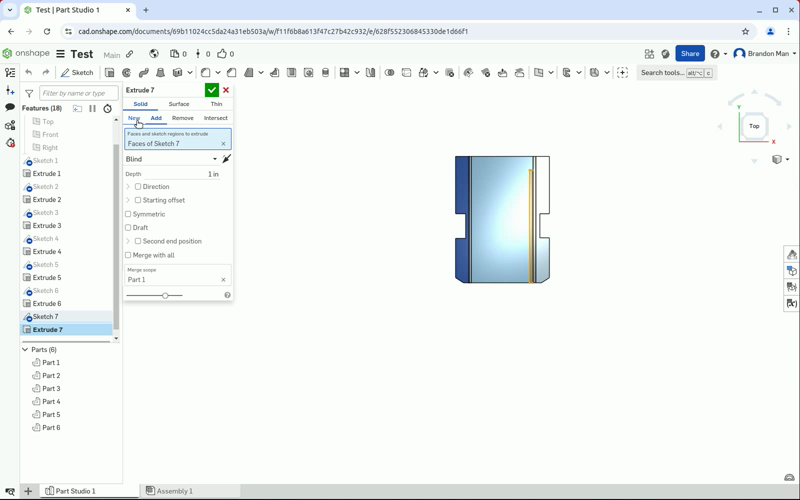
click(137, 120)
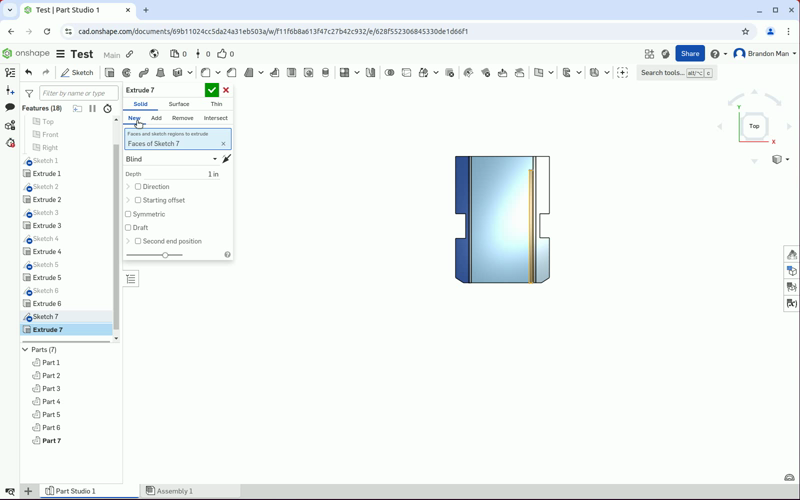
key(tab, 4)
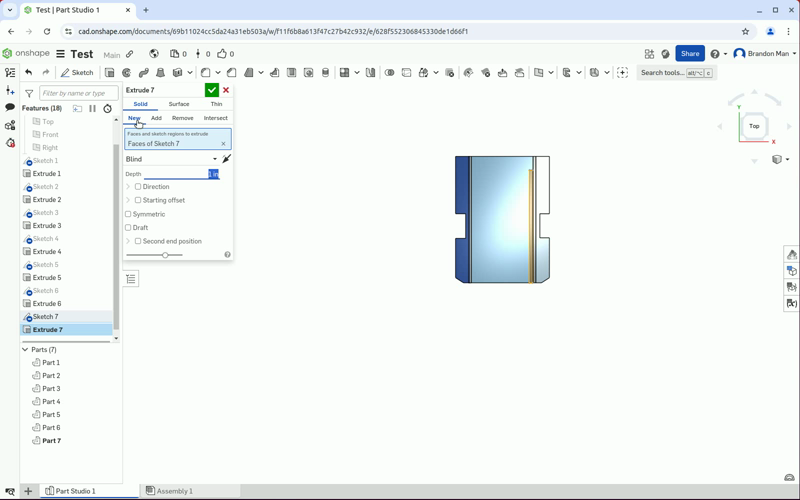
text(-3.37)
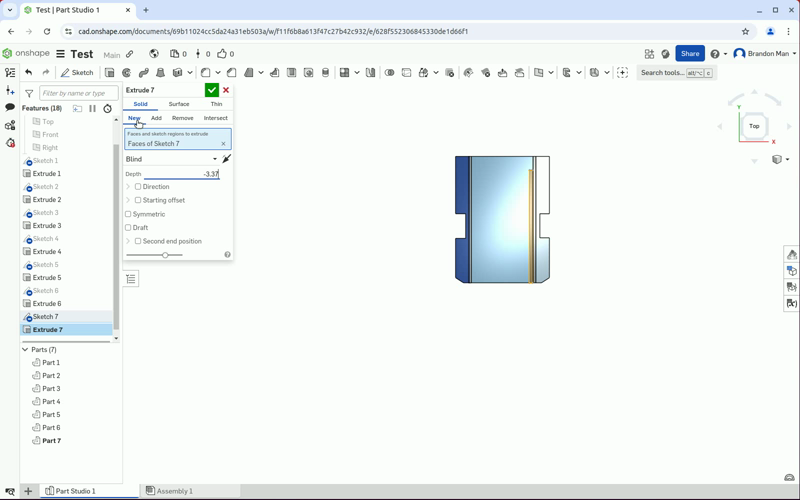
key(enter)
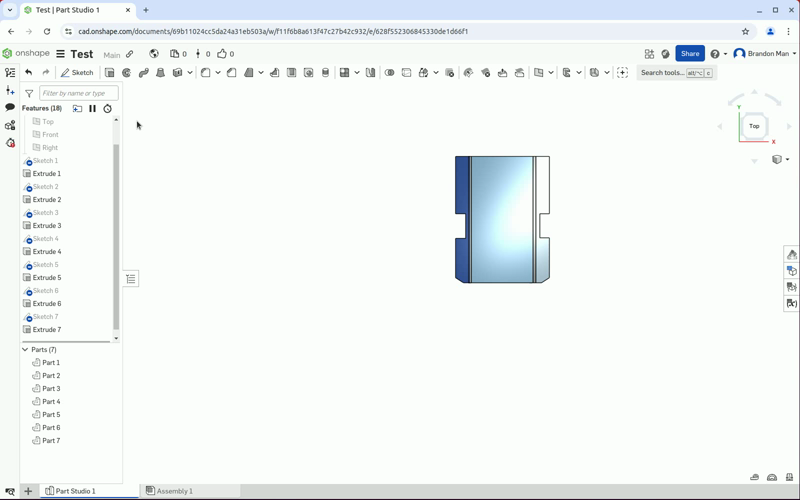
key(shift+h)
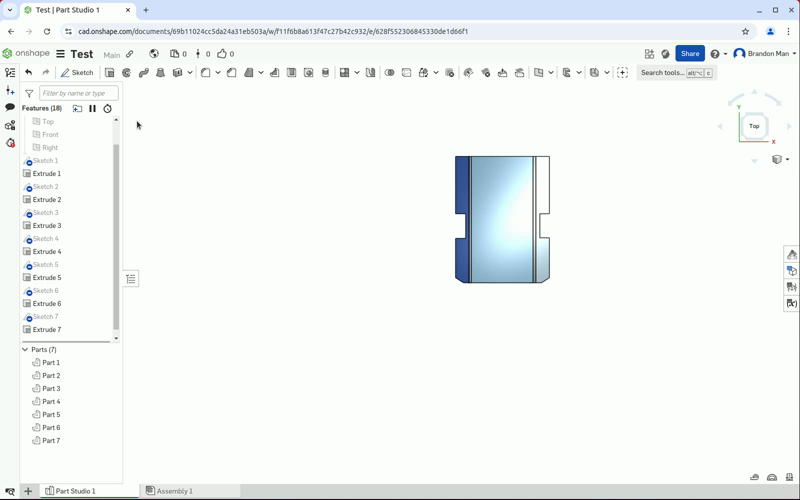
key(shift+h)
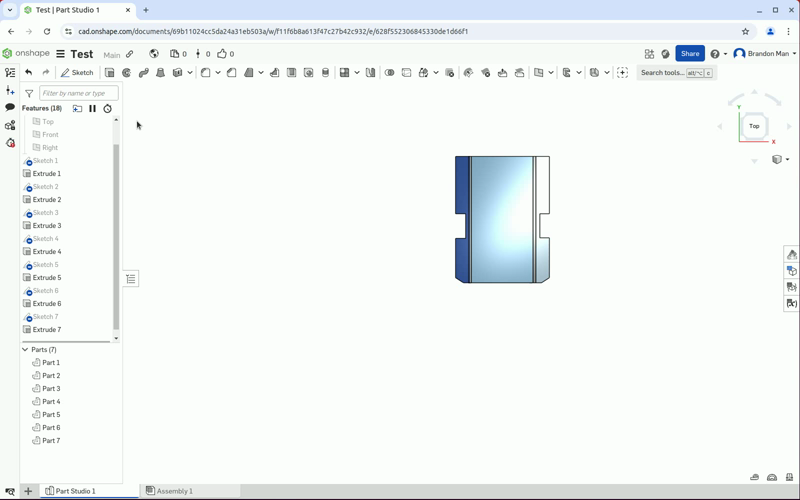
mouse_move(69, 163)
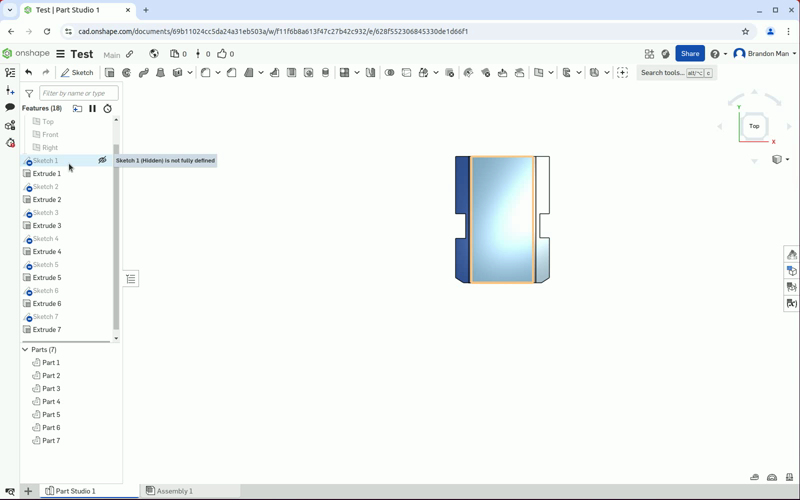
click(69, 163)
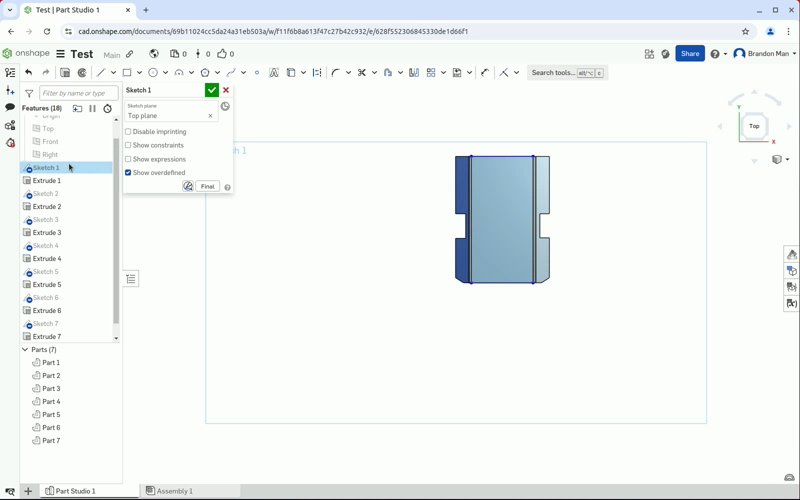
mouse_move(229, 92)
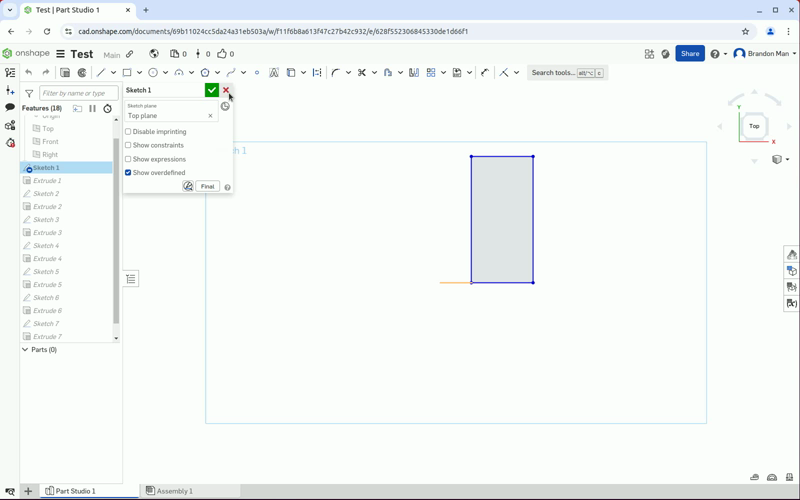
click(229, 92)
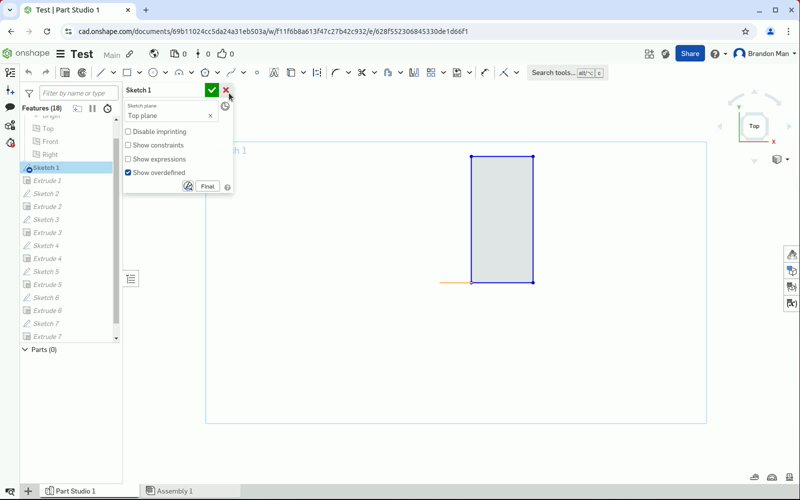
key(shift+s)
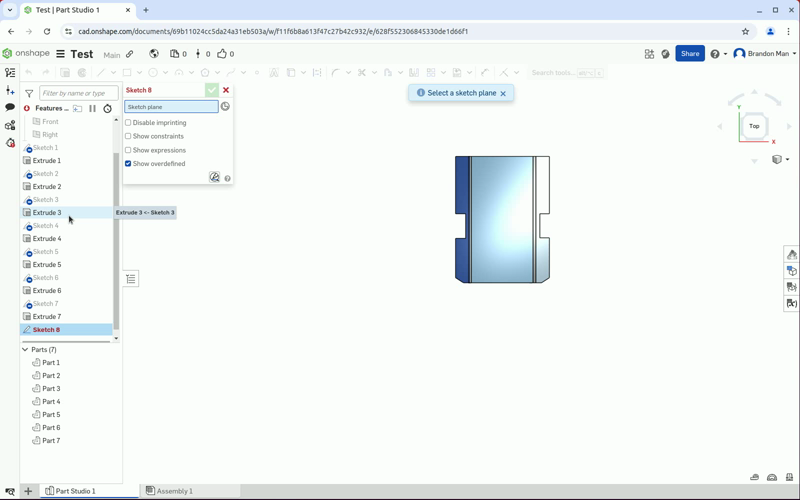
scroll(3)
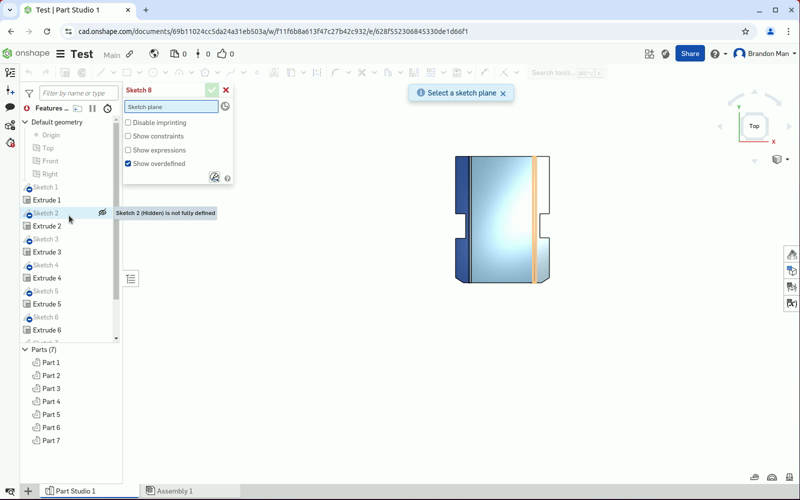
mouse_move(69, 150)
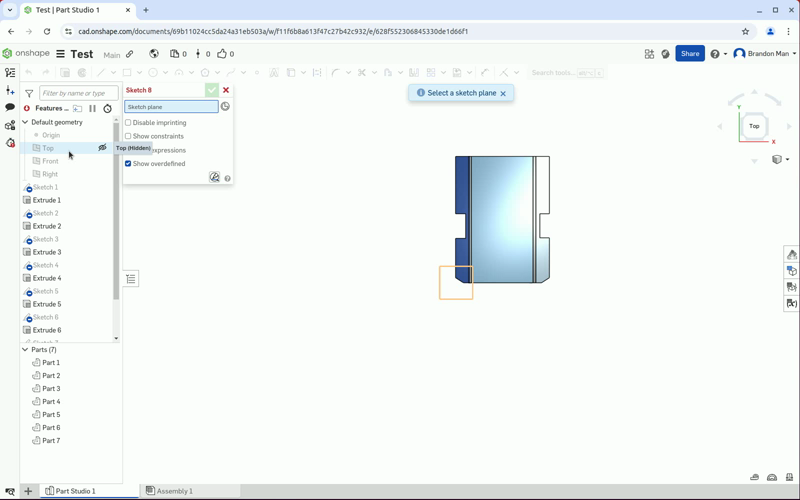
click(69, 150)
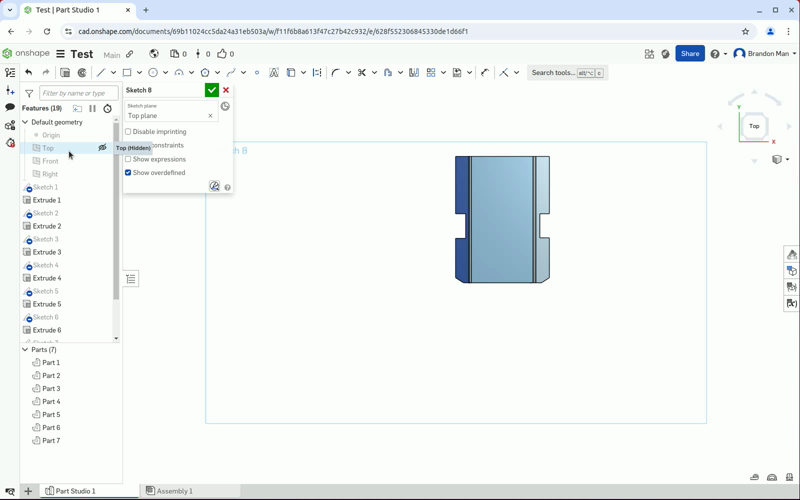
mouse_move(73, 352)
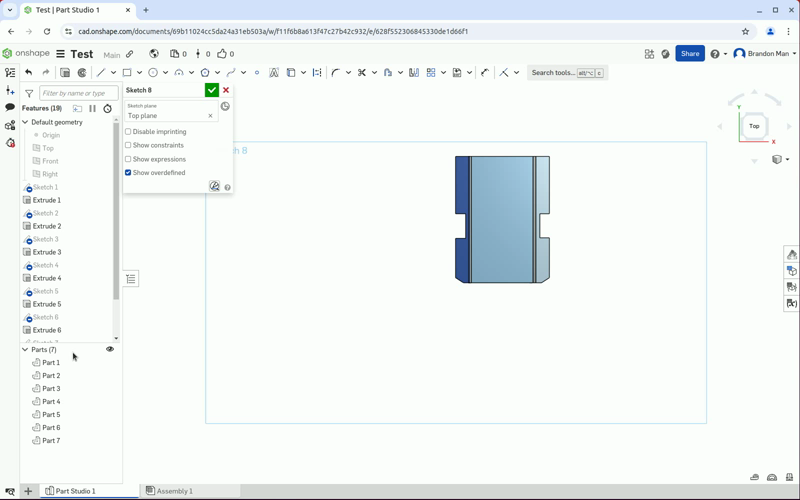
key(y)
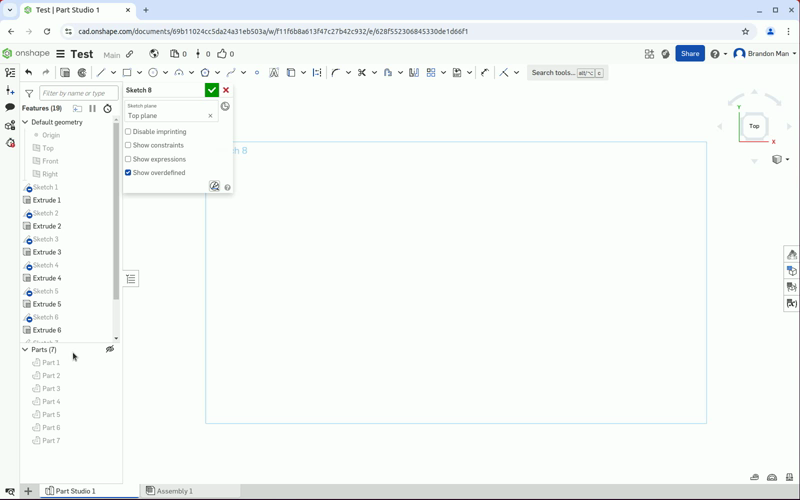
key(l)
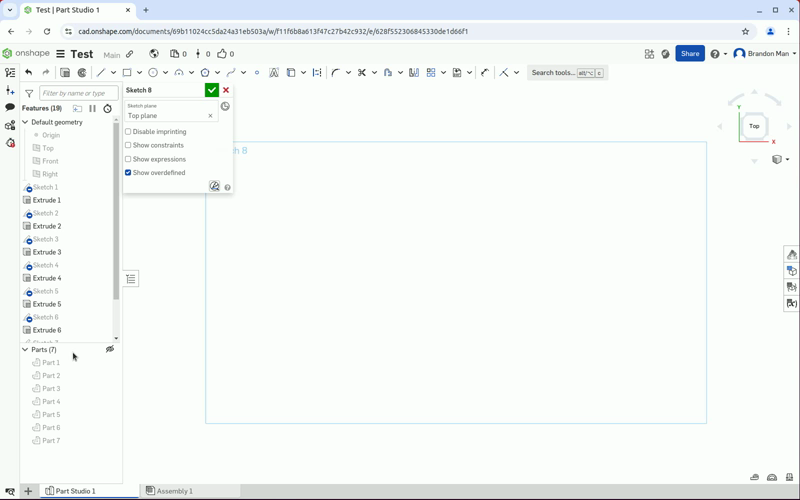
key_down(shift)
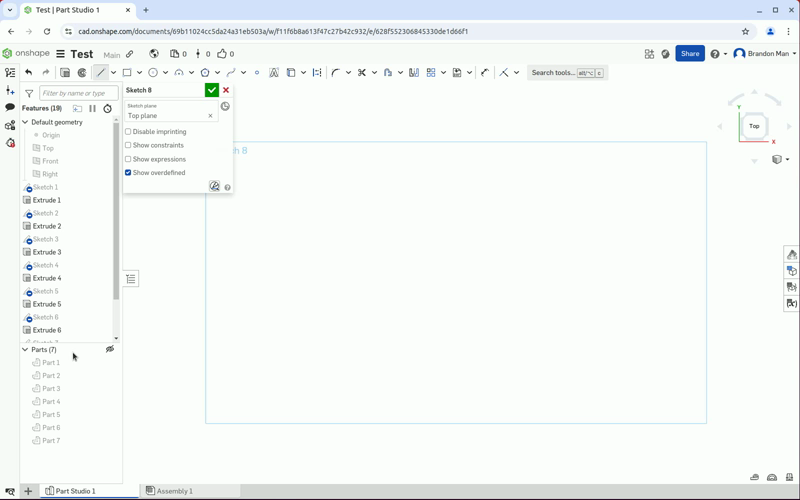
mouse_move(370, 282)
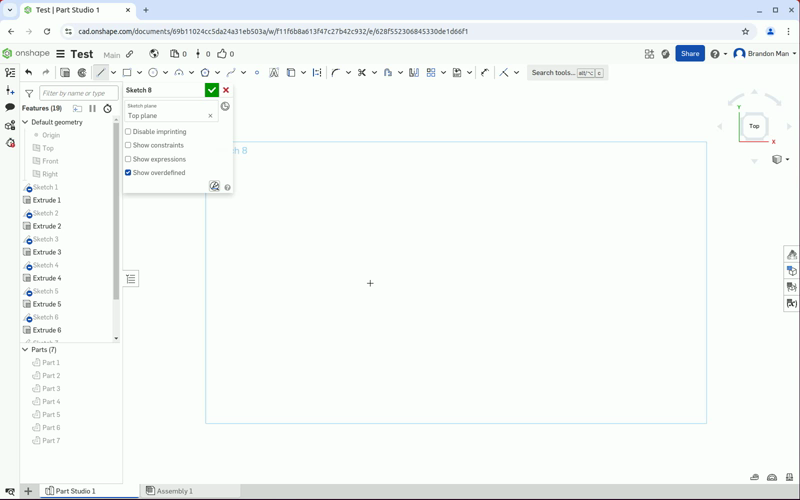
click(370, 282)
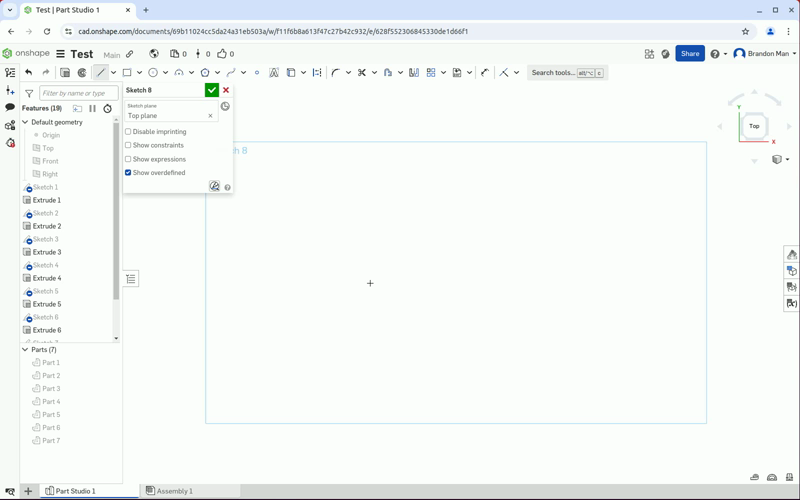
key_up(shift)
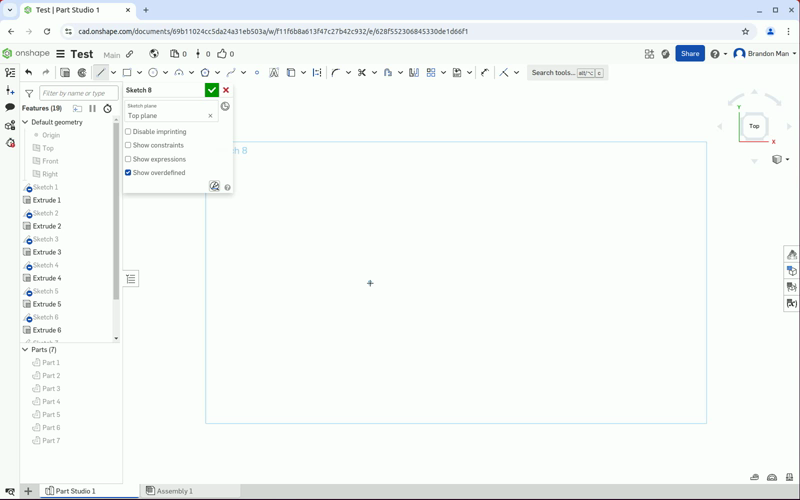
key_down(shift)
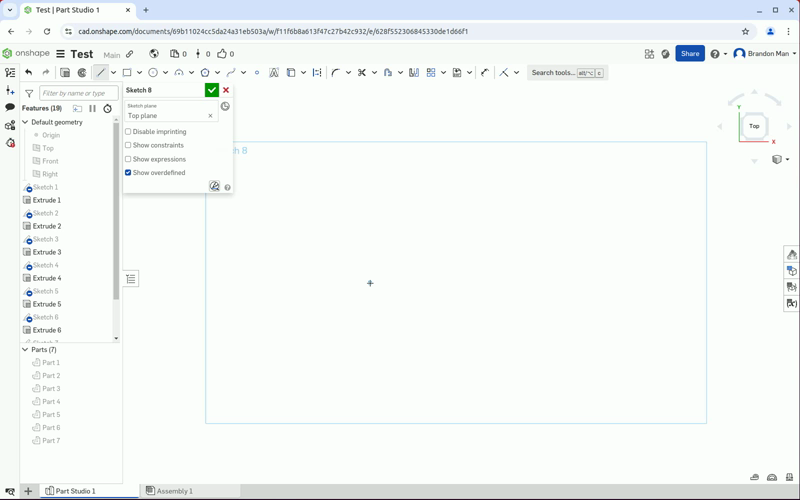
mouse_move(453, 282)
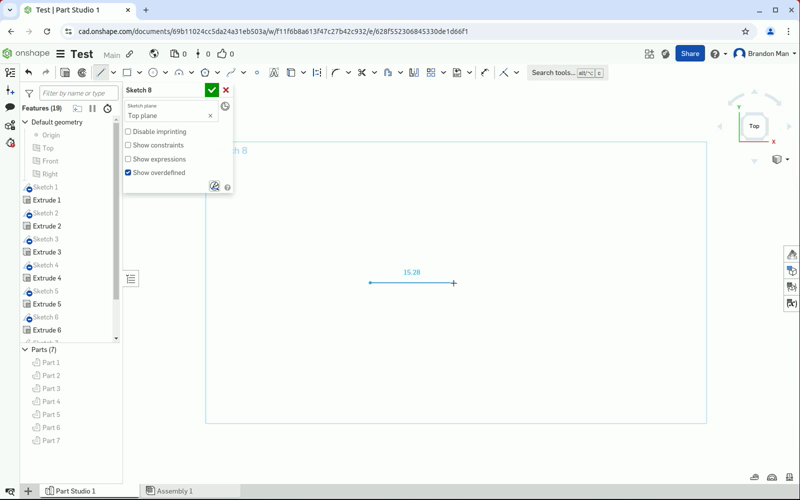
click(453, 282)
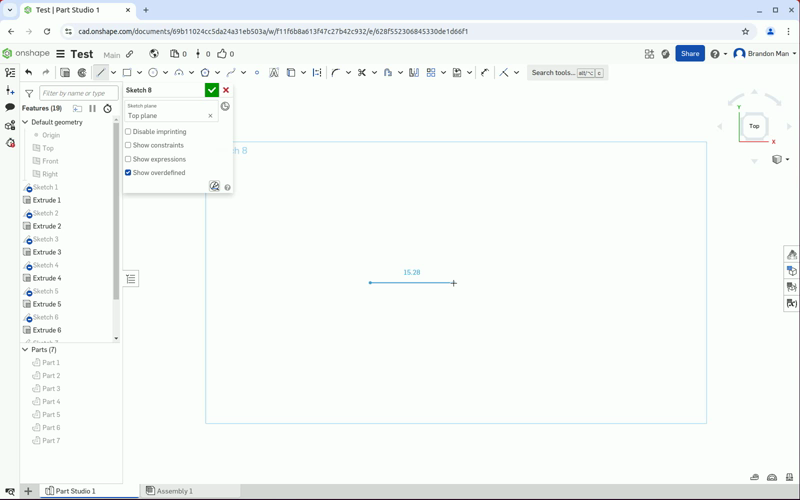
key_up(shift)
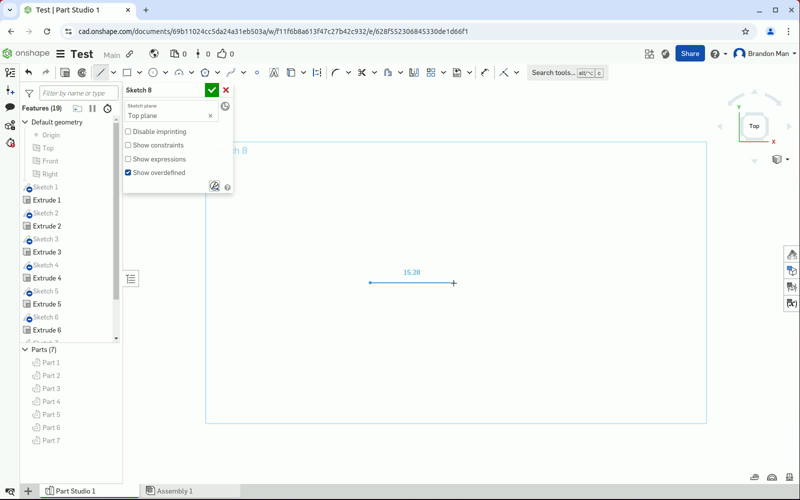
key_down(shift)
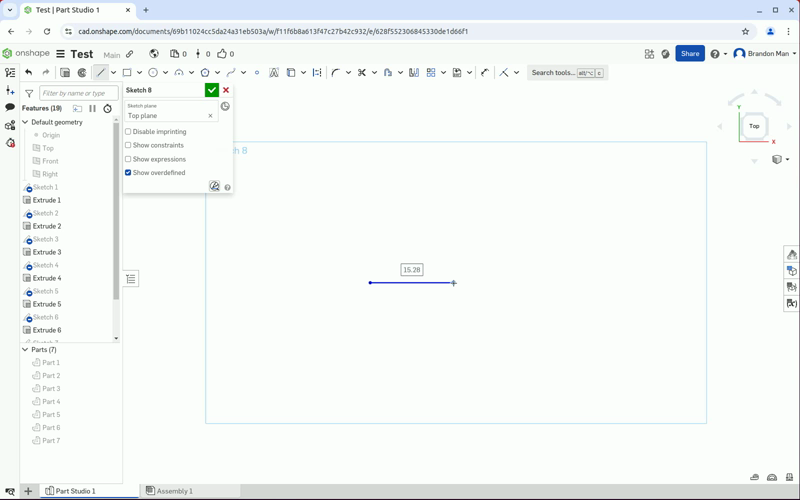
mouse_move(483, 282)
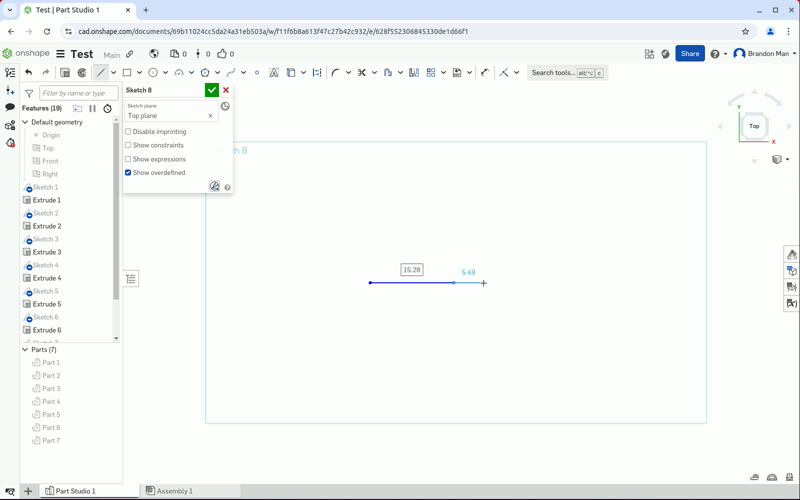
mouse_move(453, 261)
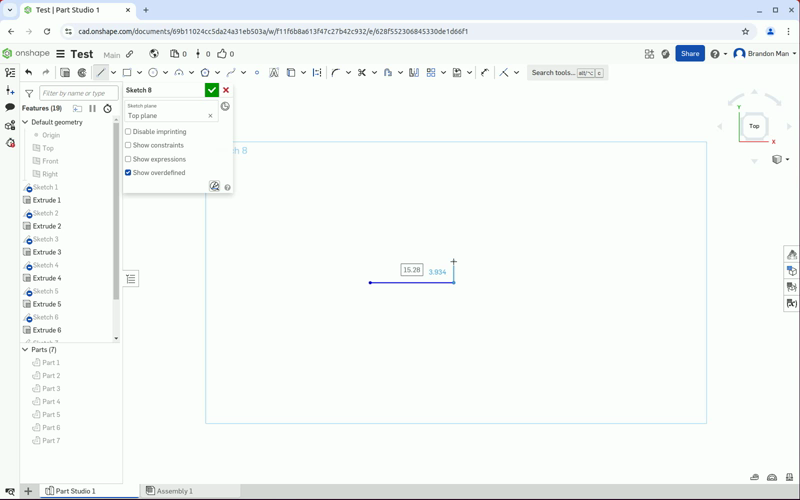
click(453, 261)
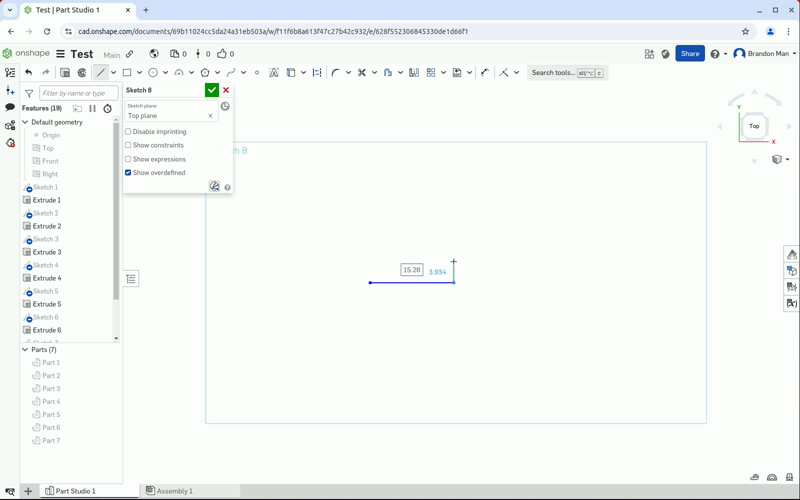
key_up(shift)
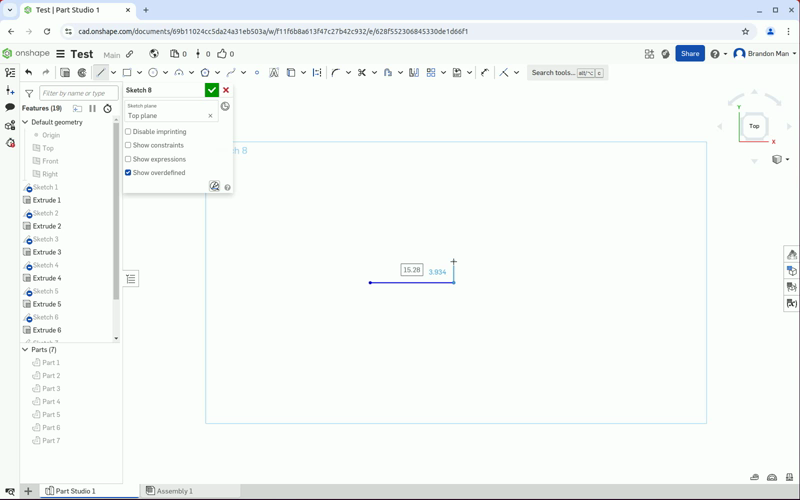
key_down(shift)
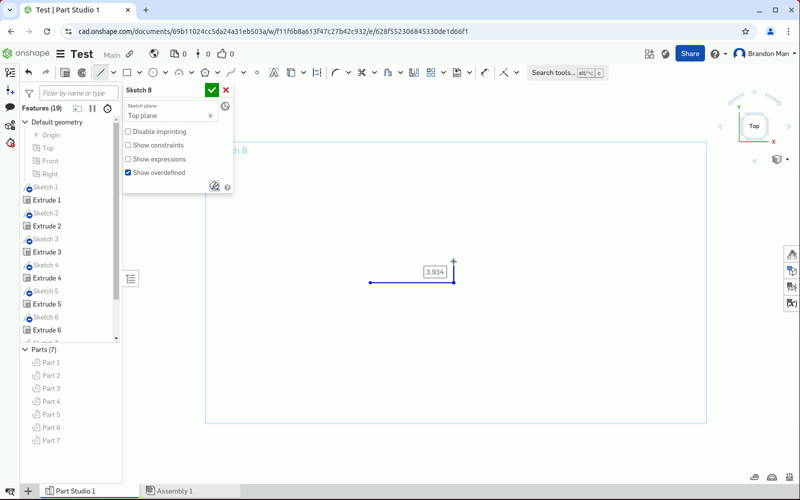
mouse_move(370, 261)
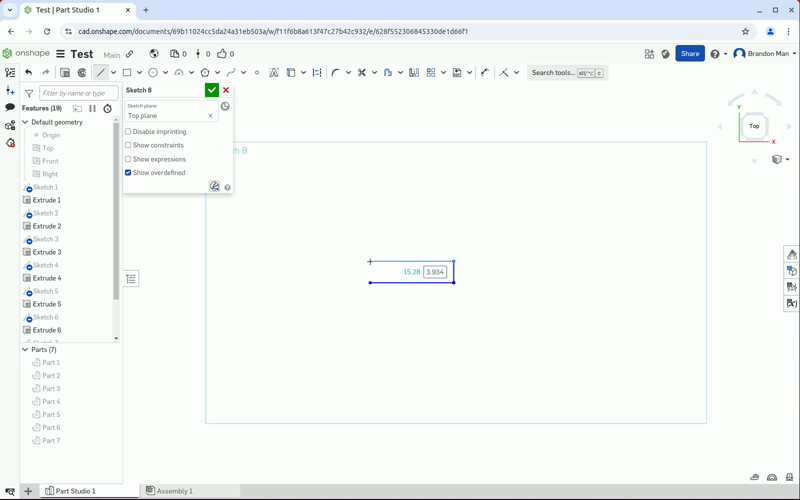
click(370, 261)
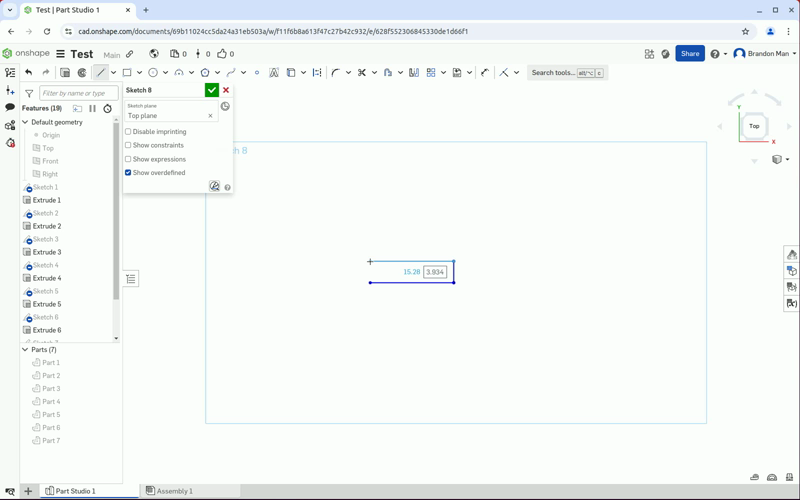
key_up(shift)
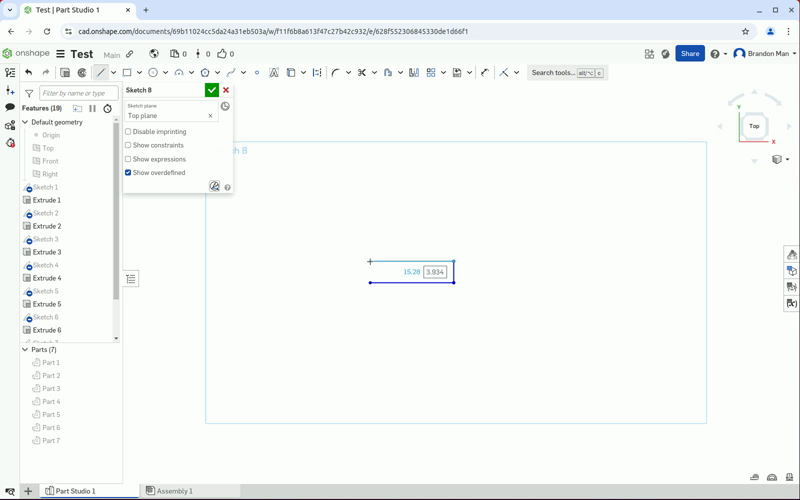
mouse_move(400, 261)
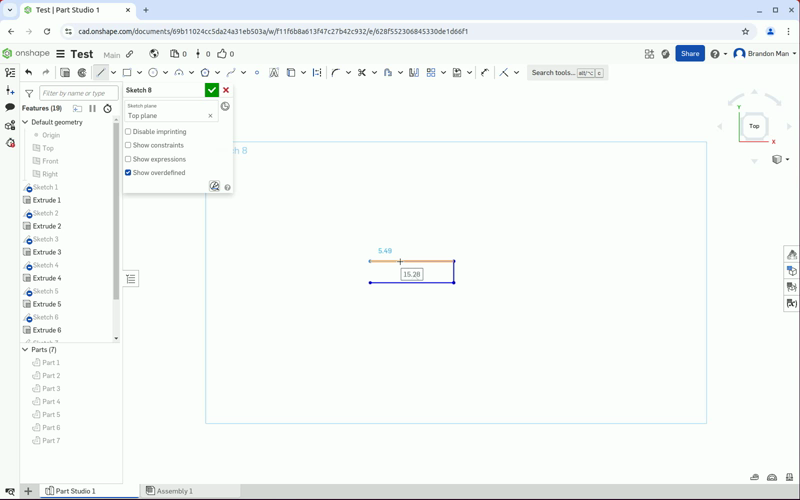
key_down(shift)
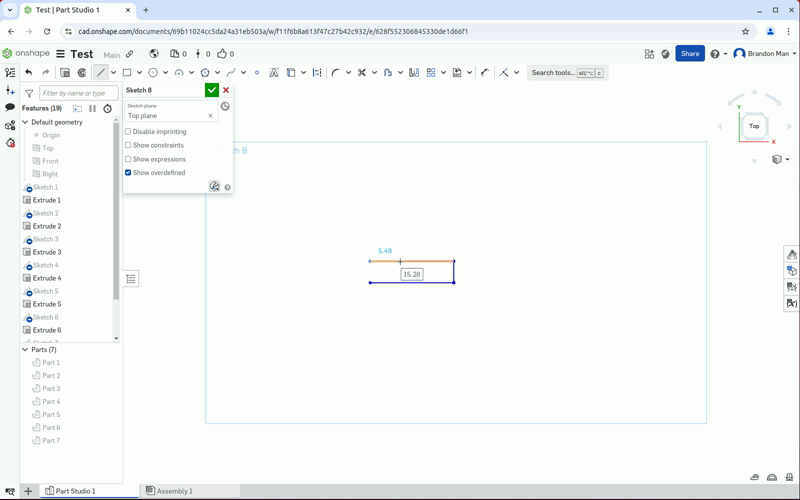
mouse_move(370, 282)
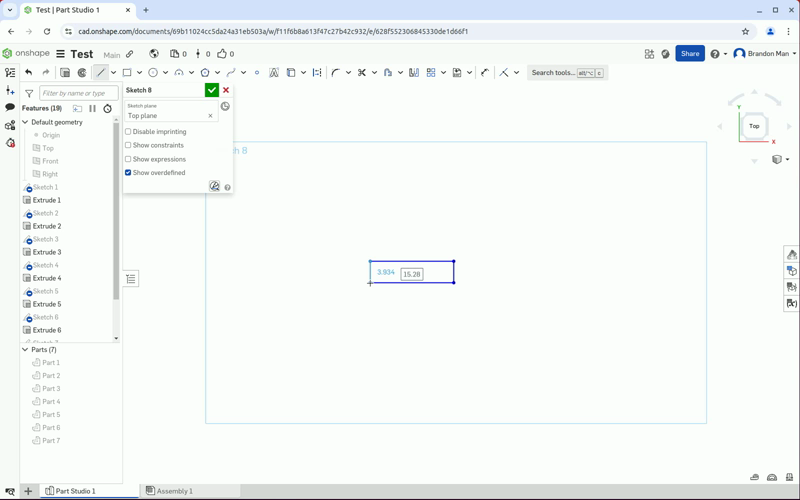
key_up(shift)
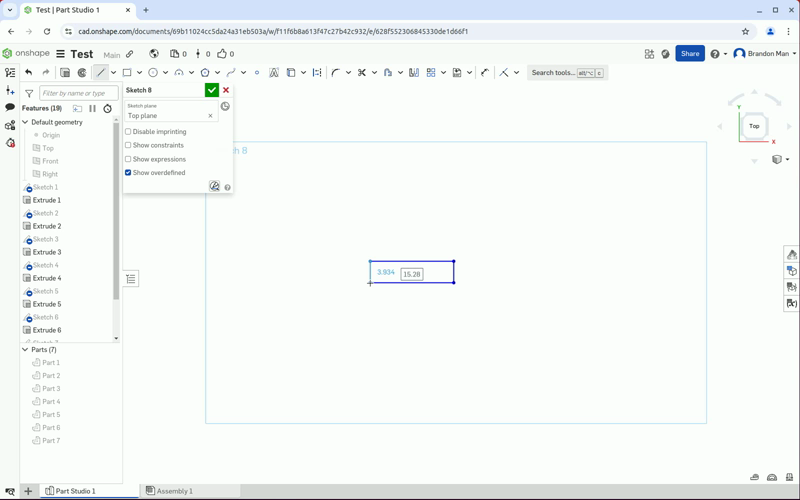
click(370, 282)
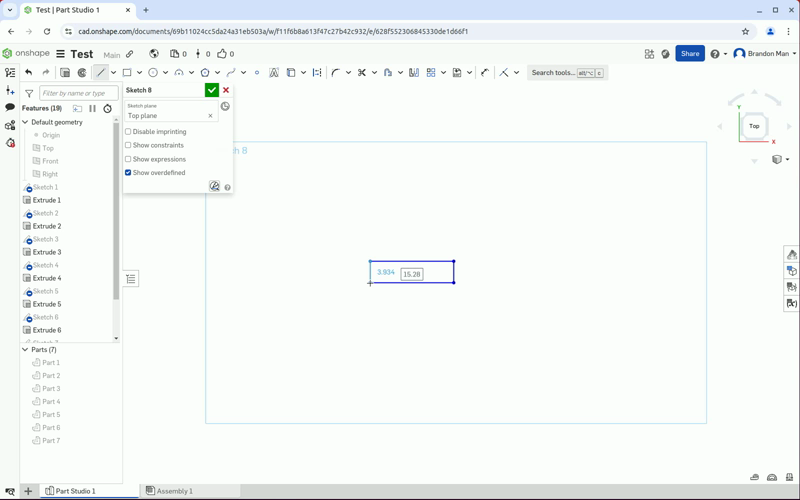
key(esc)
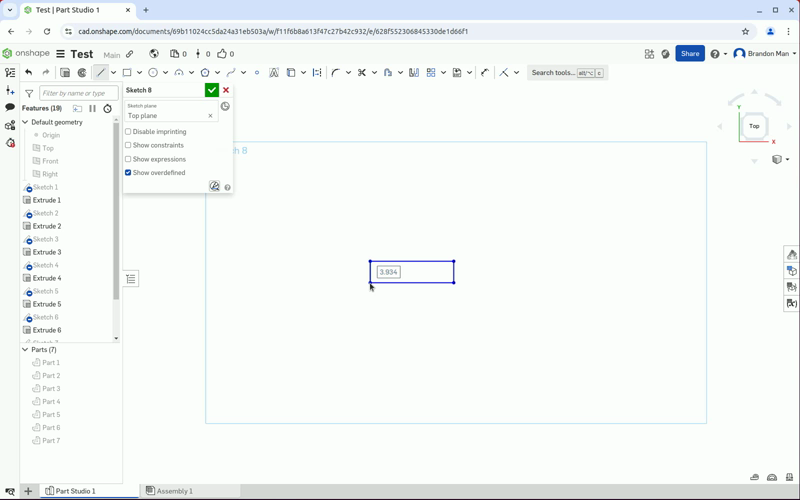
mouse_move(381, 274)
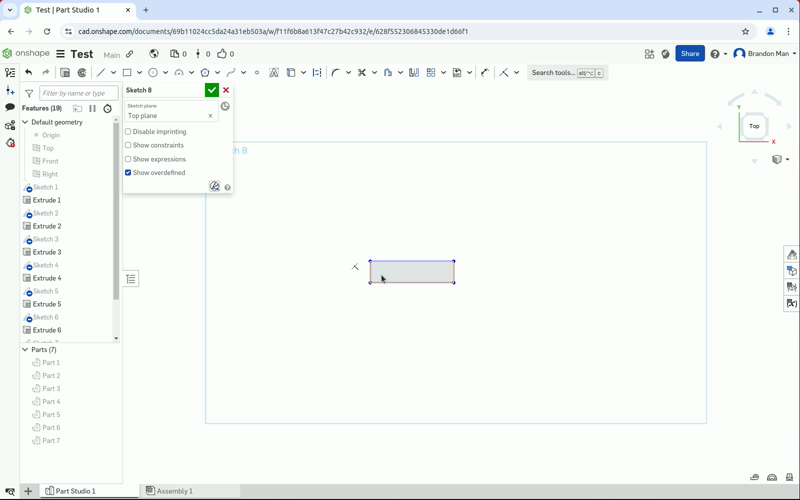
click(381, 274)
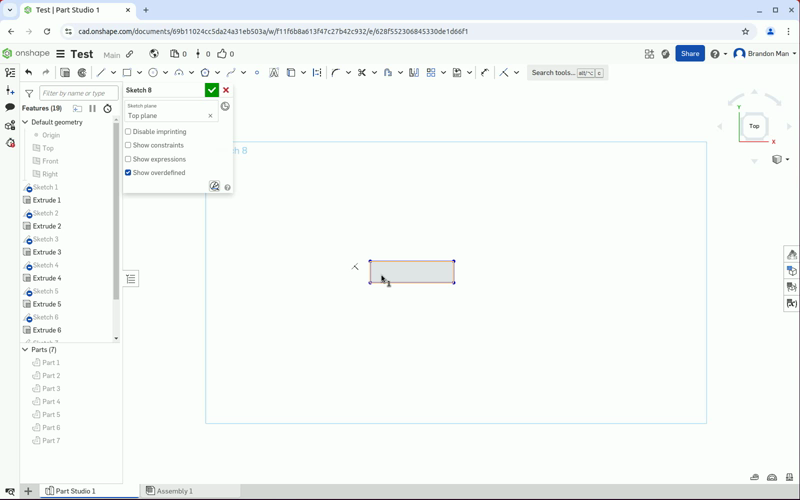
mouse_move(73, 352)
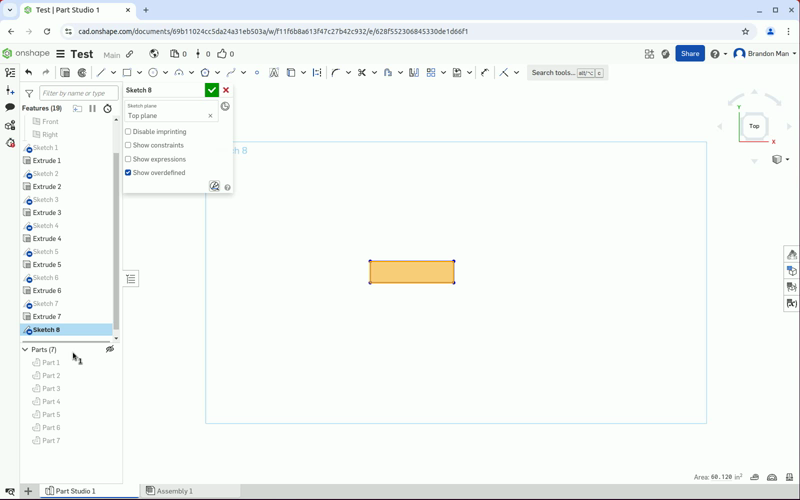
key(shift+y)
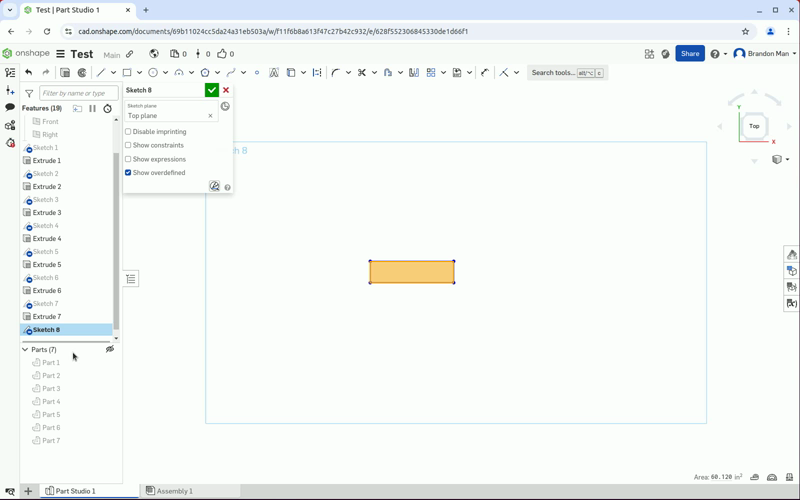
key(shift+e)
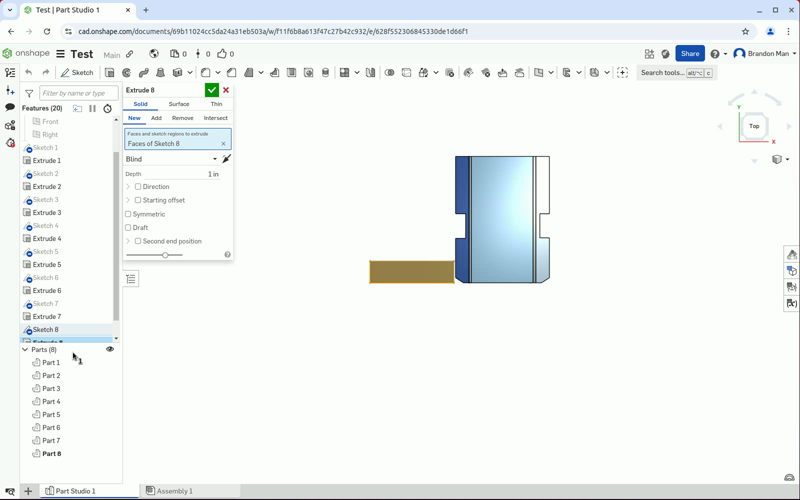
mouse_move(143, 106)
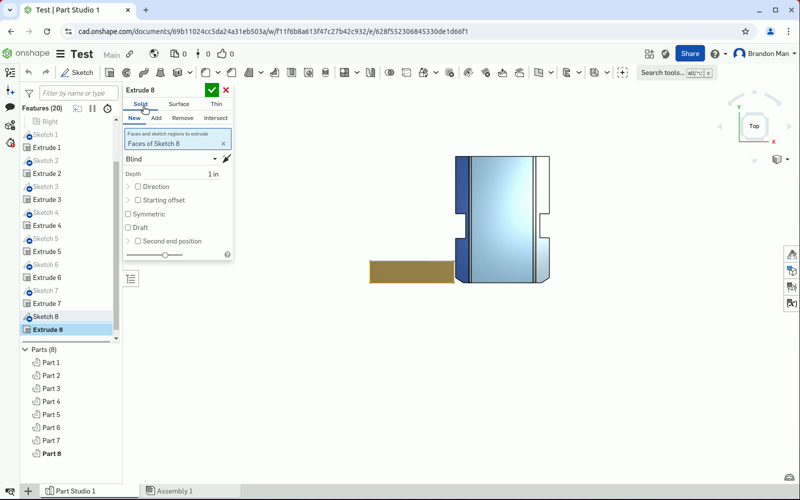
click(143, 106)
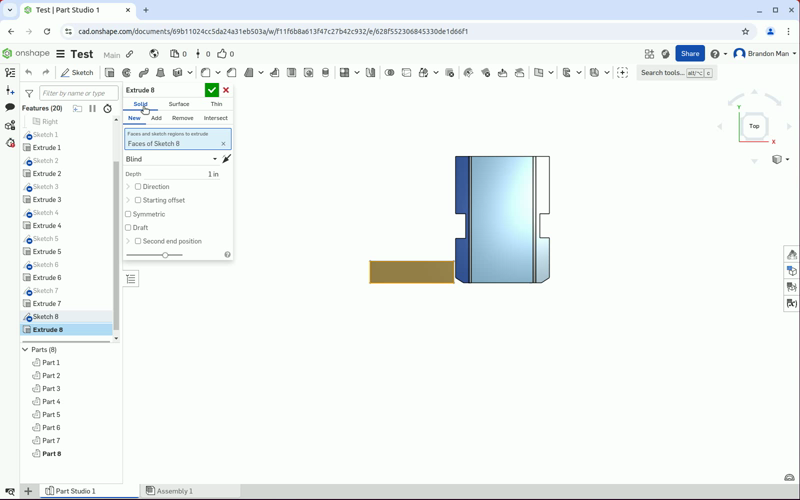
mouse_move(137, 120)
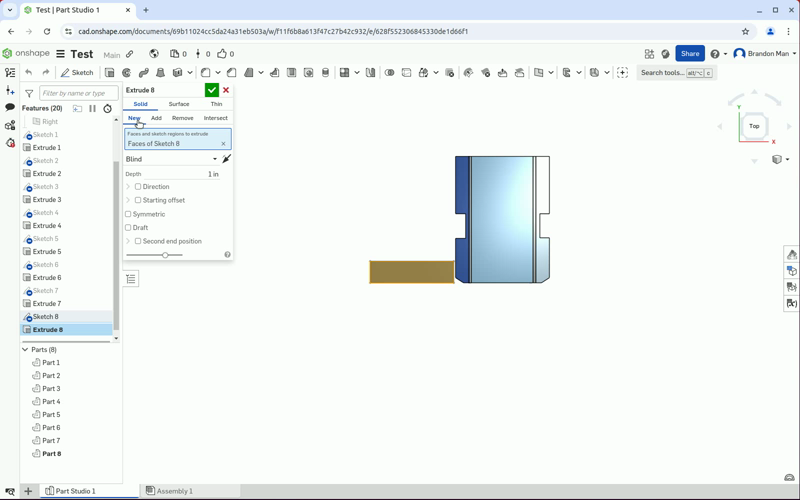
click(137, 120)
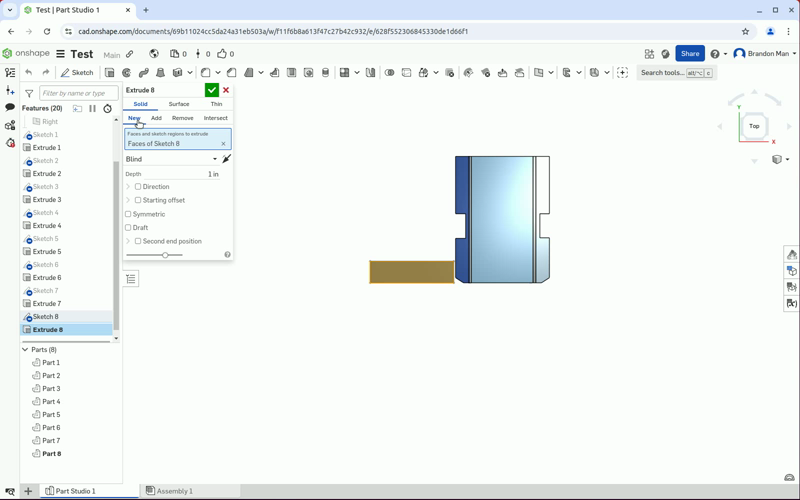
key(tab, 4)
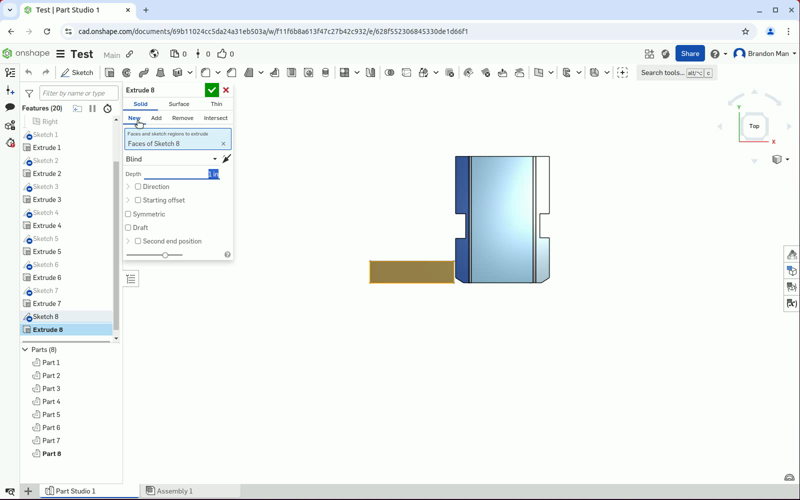
text(0.481)
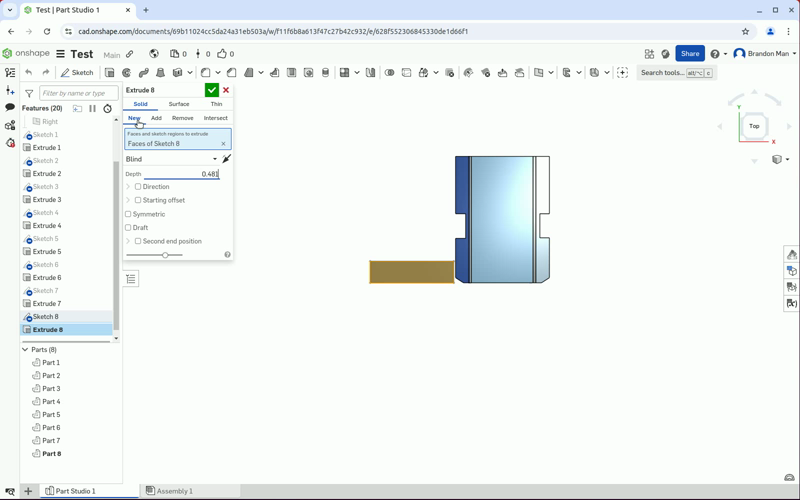
key(enter)
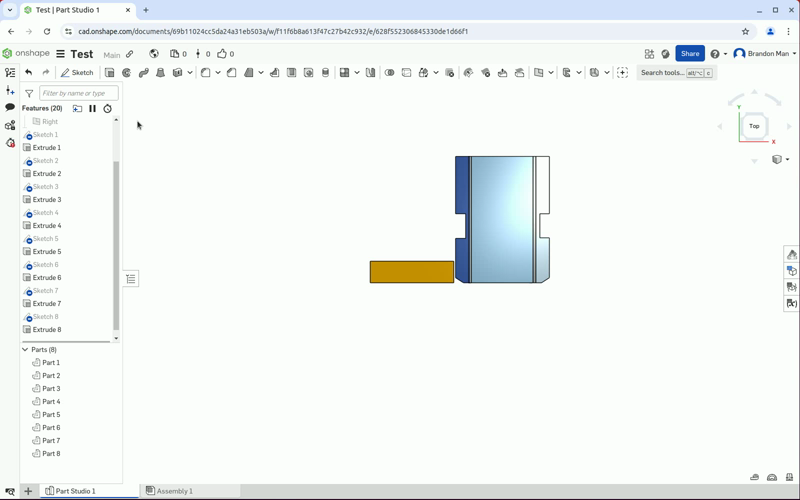
key(shift+h)
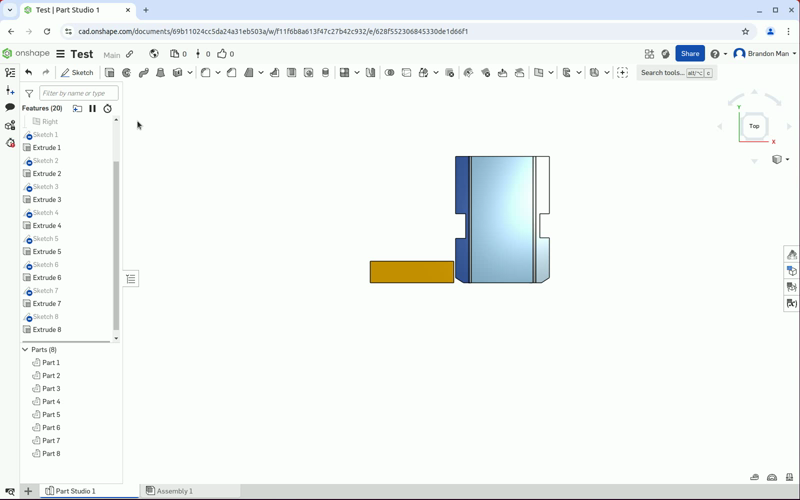
key(shift+h)
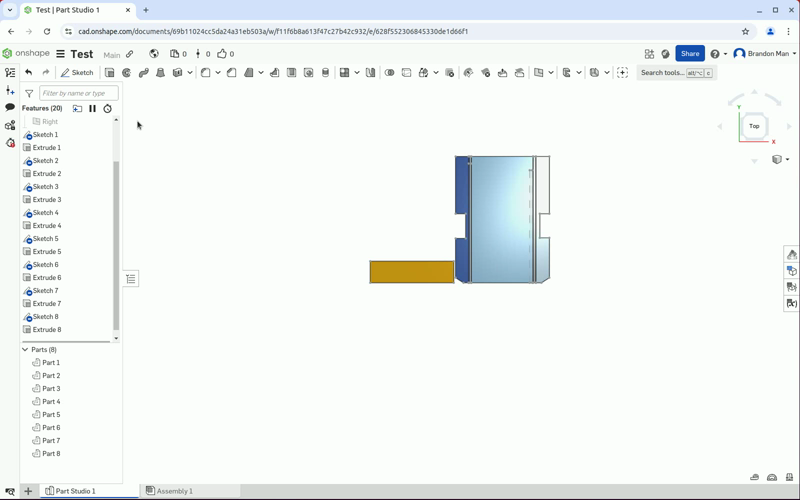
key(shift+7)
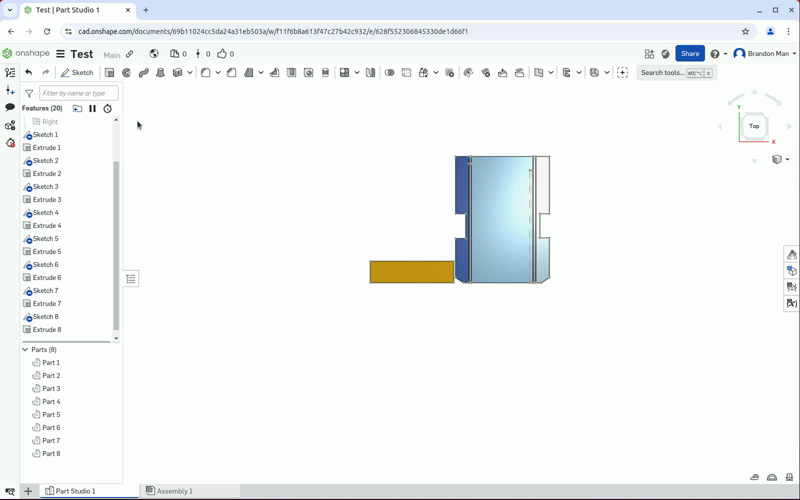
key(up, 3)
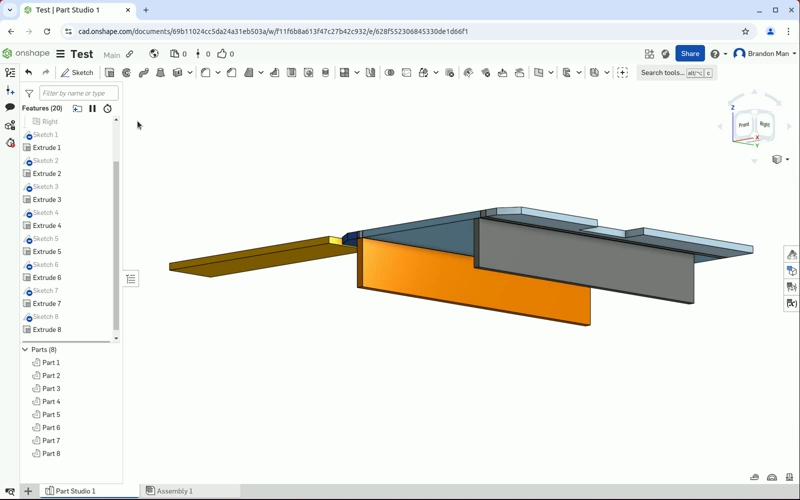
key(left, 3)
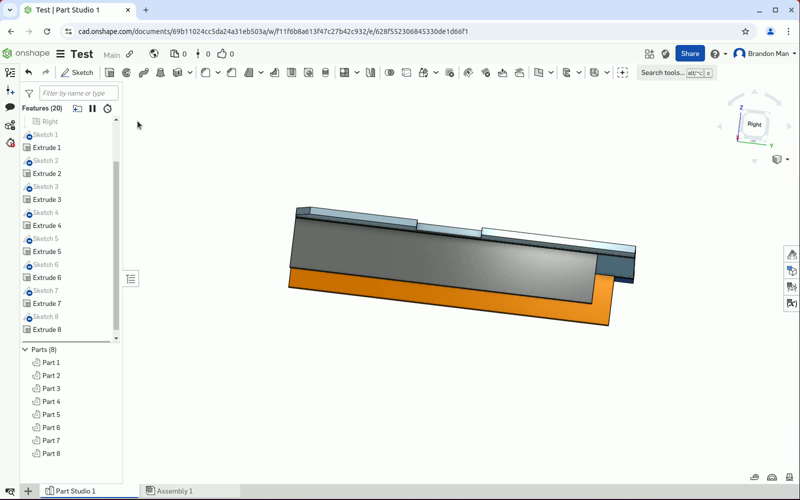
key(right, 3)
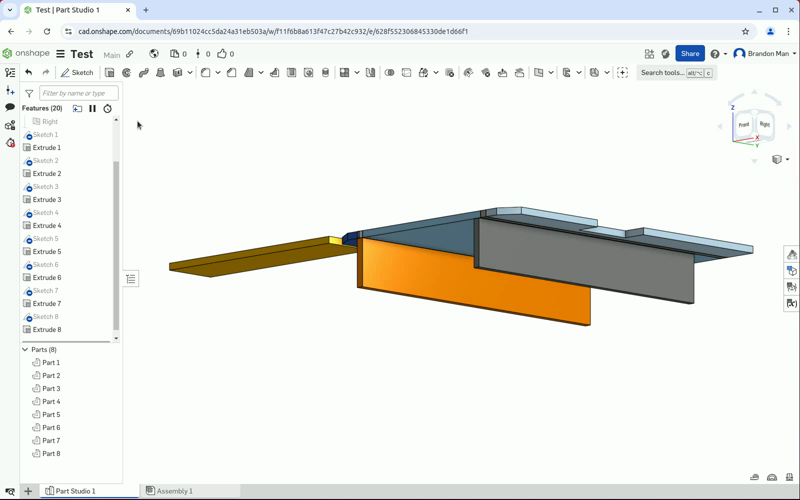
key(down, 3)
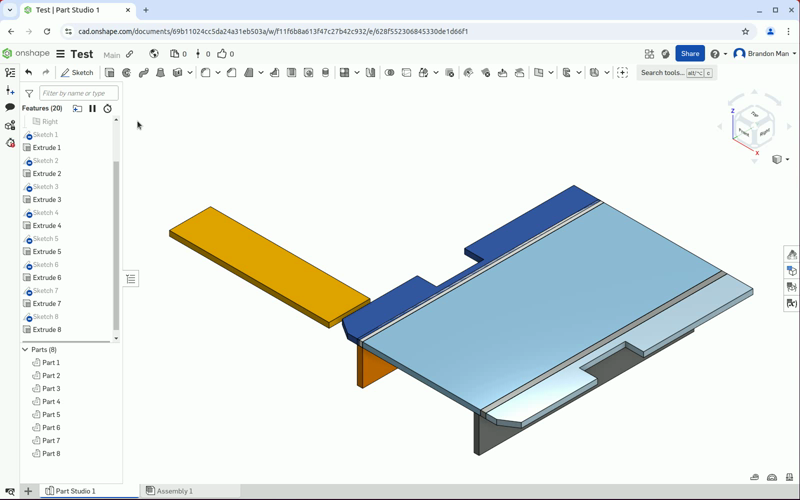
mouse_move(69, 137)
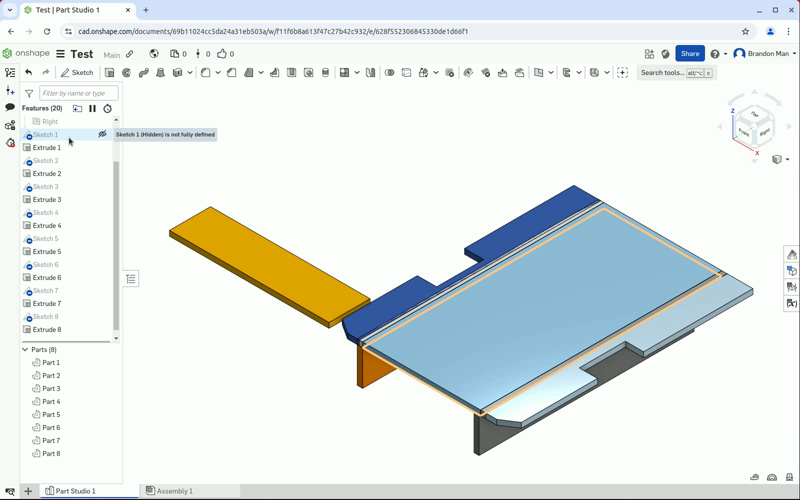
click(69, 137)